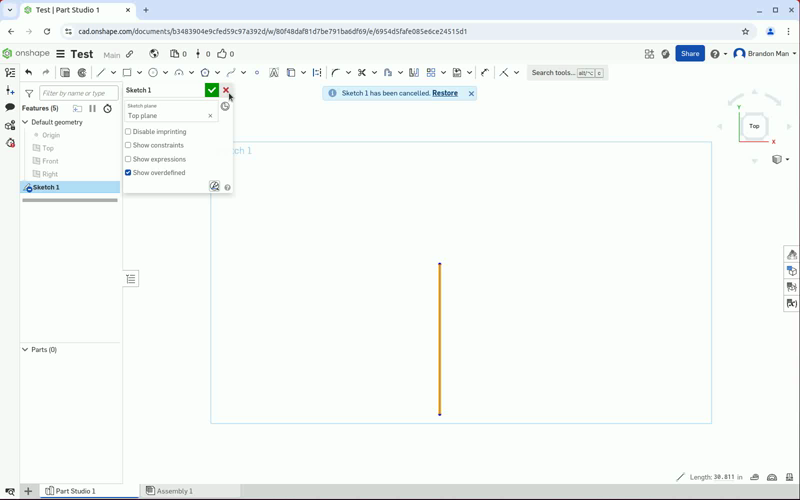
key(shift+h)
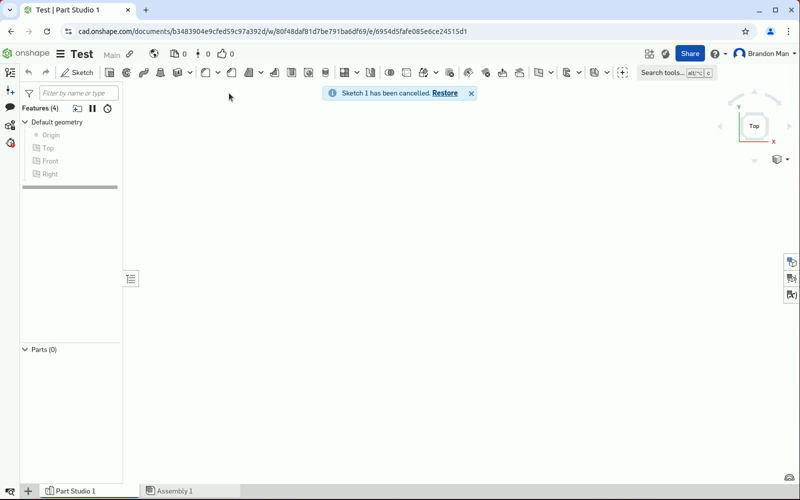
mouse_move(73, 352)
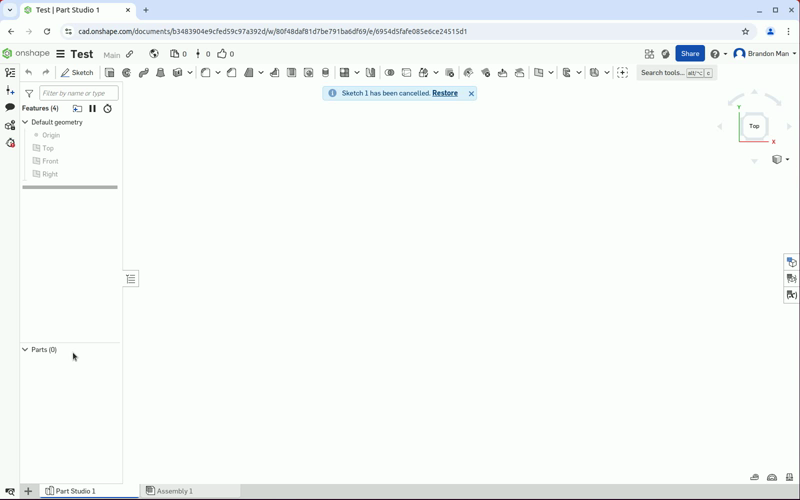
key(y)
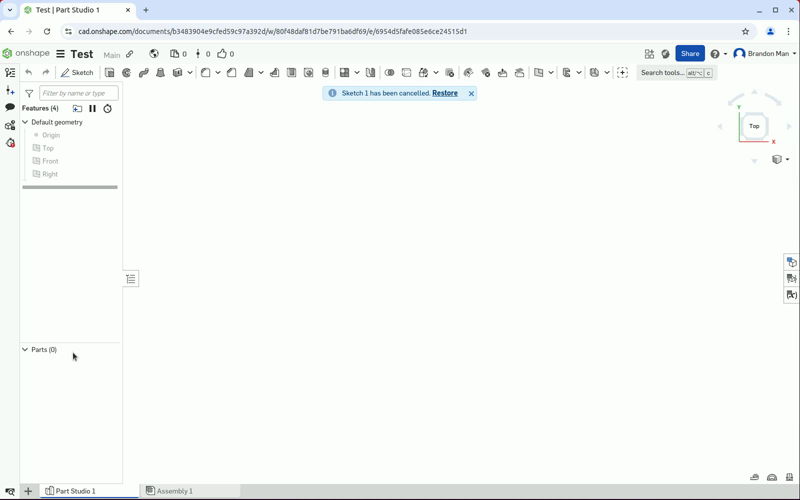
key(shift+p)
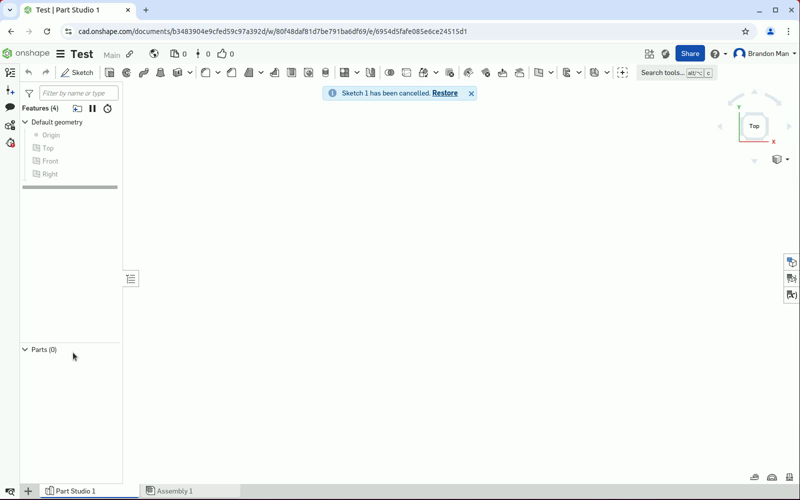
key(space)
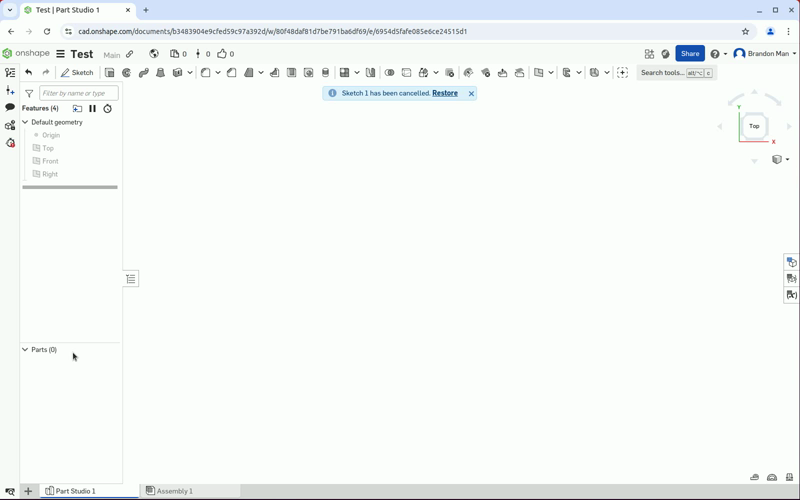
key_down(shift)
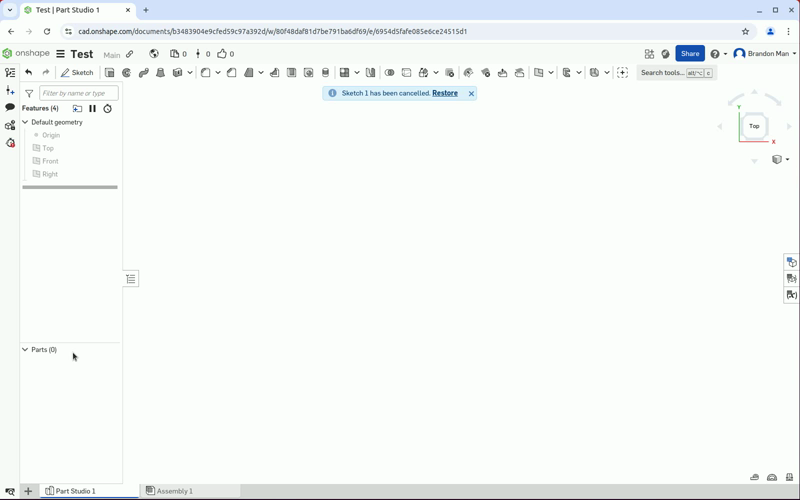
key(up)
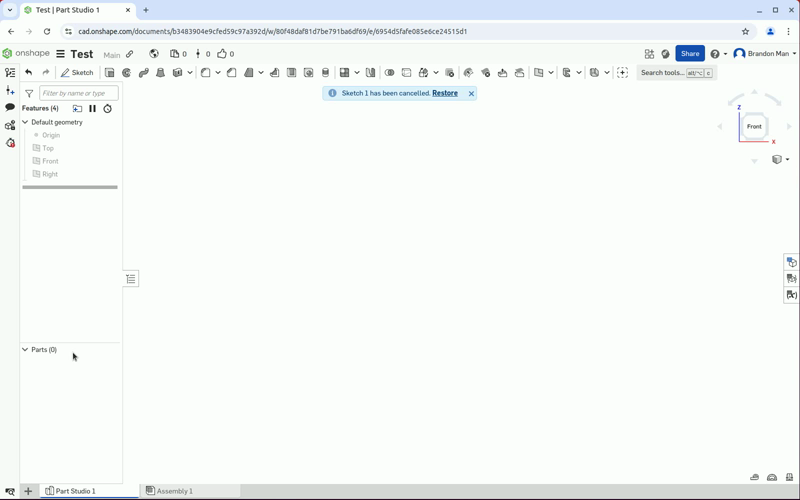
key_up(shift)
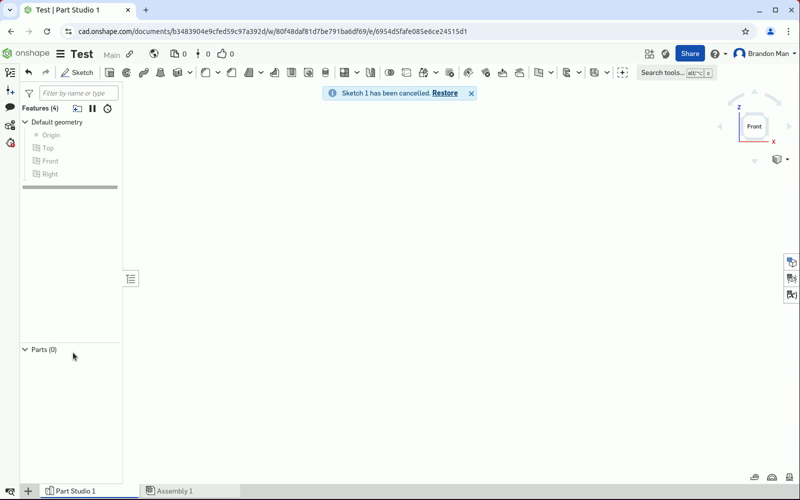
mouse_move(73, 352)
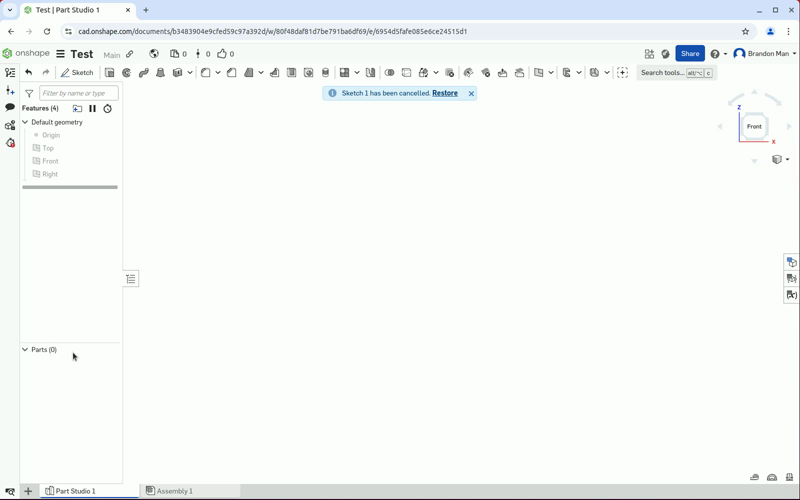
key(shift+y)
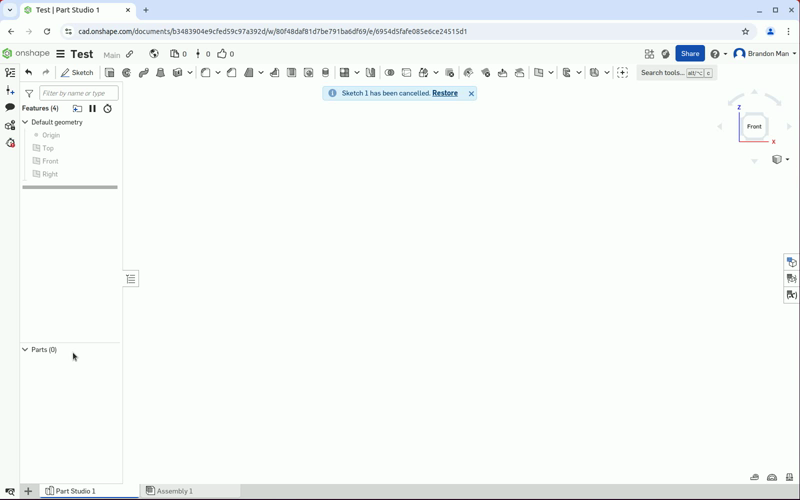
key(shift+s)
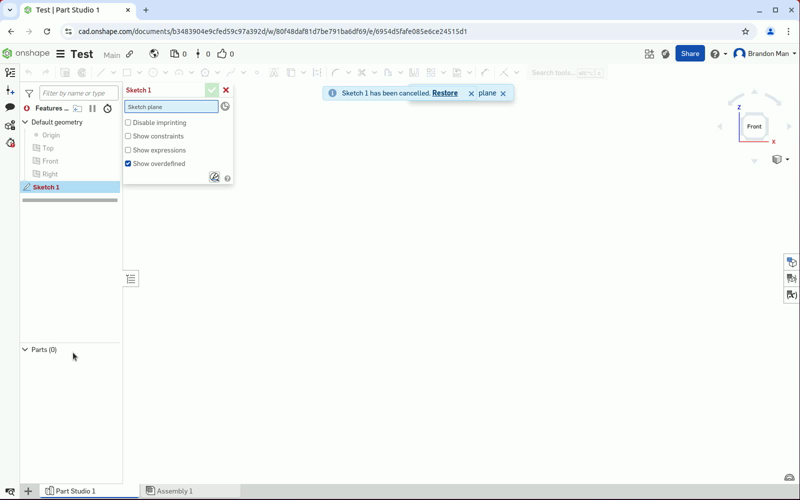
mouse_move(73, 163)
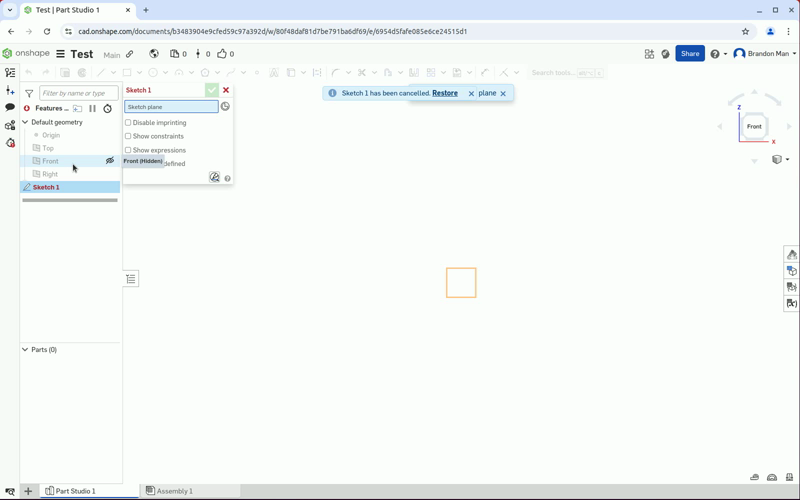
click(73, 163)
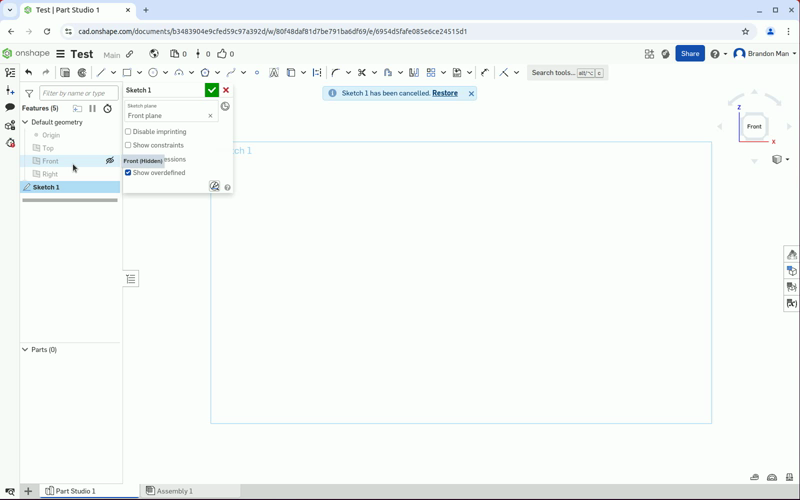
mouse_move(73, 352)
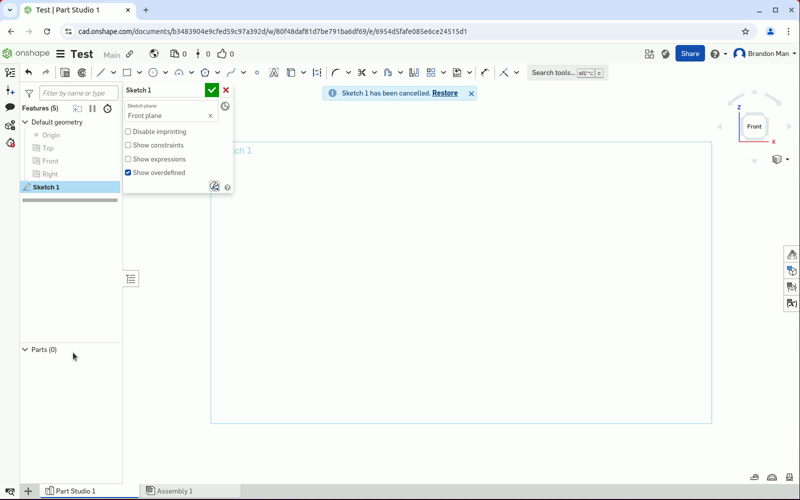
key(y)
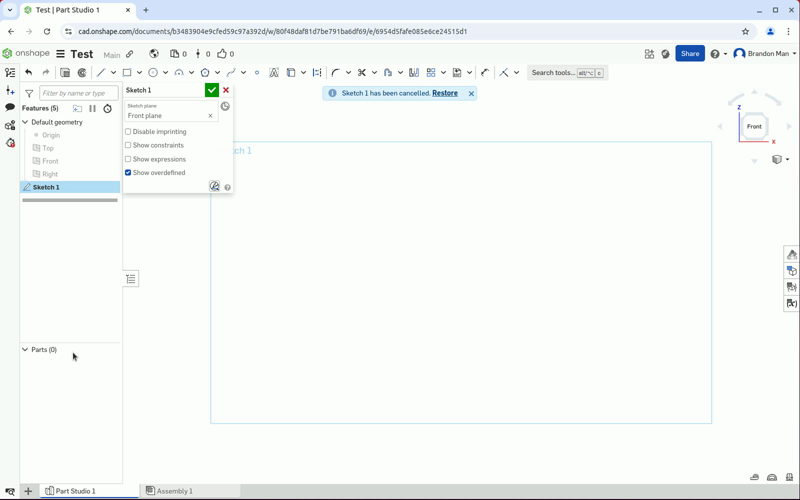
key(a)
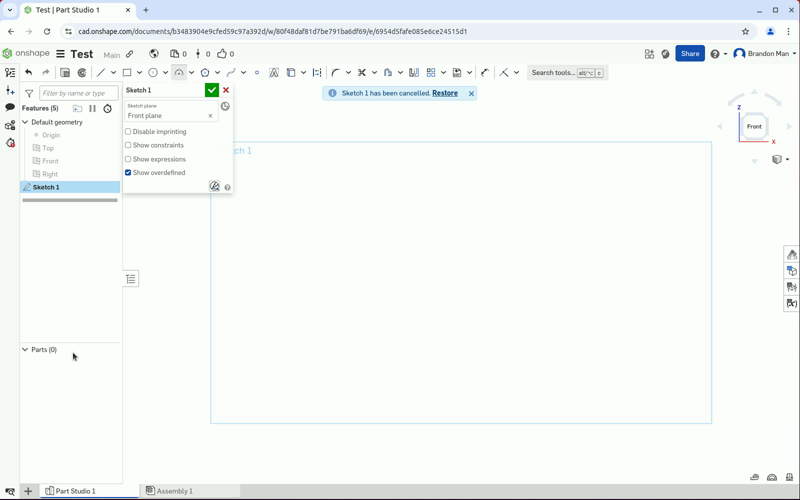
key_down(shift)
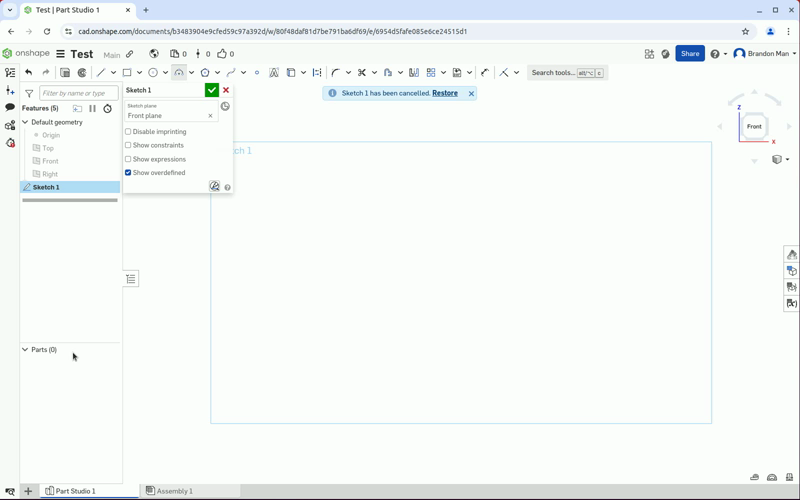
mouse_move(445, 282)
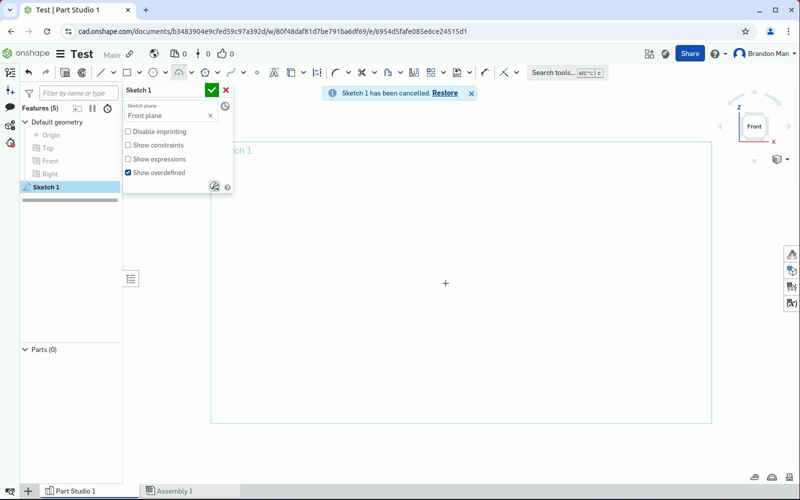
click(445, 282)
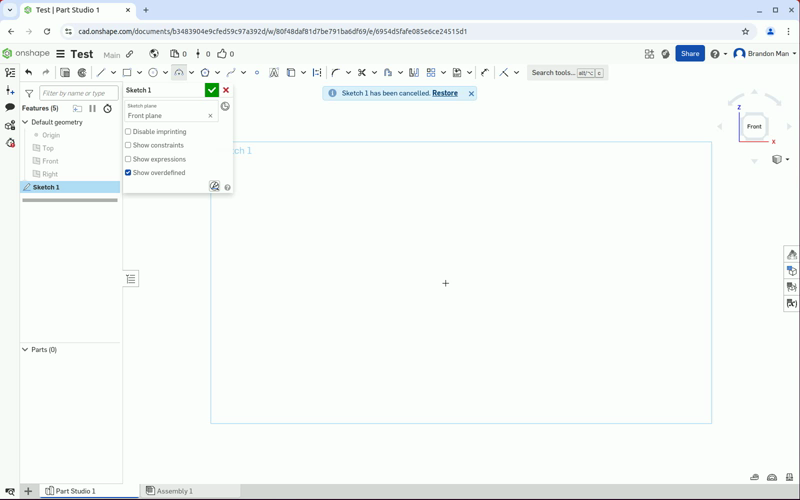
key_up(shift)
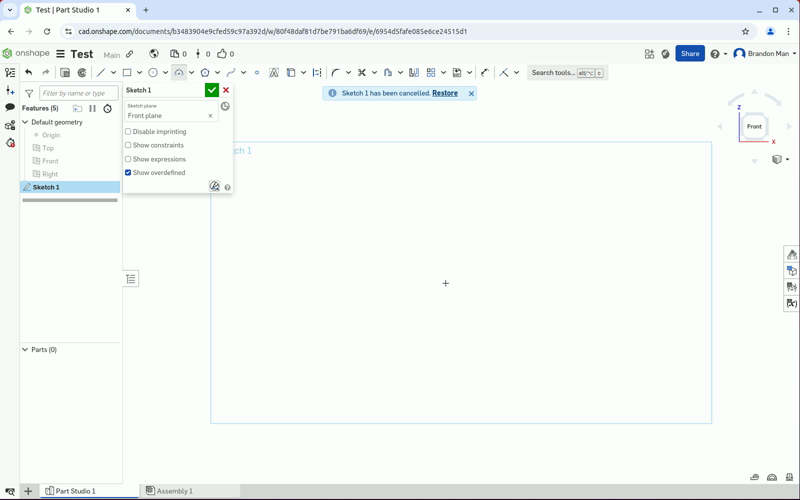
key_down(shift)
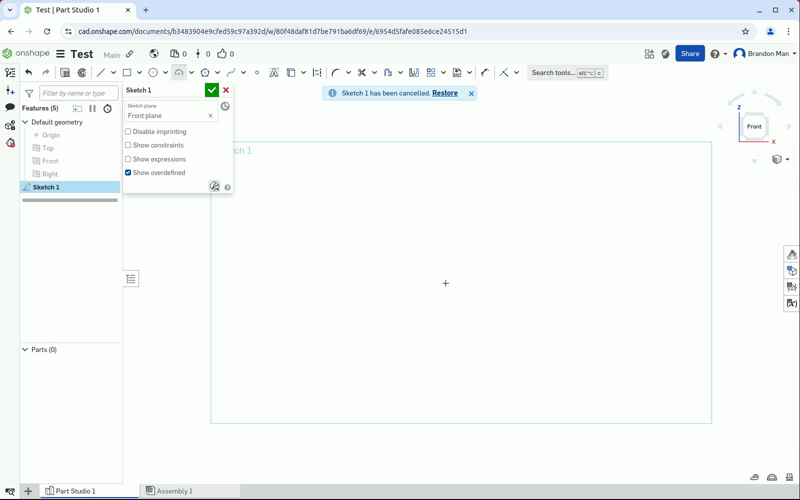
mouse_move(446, 289)
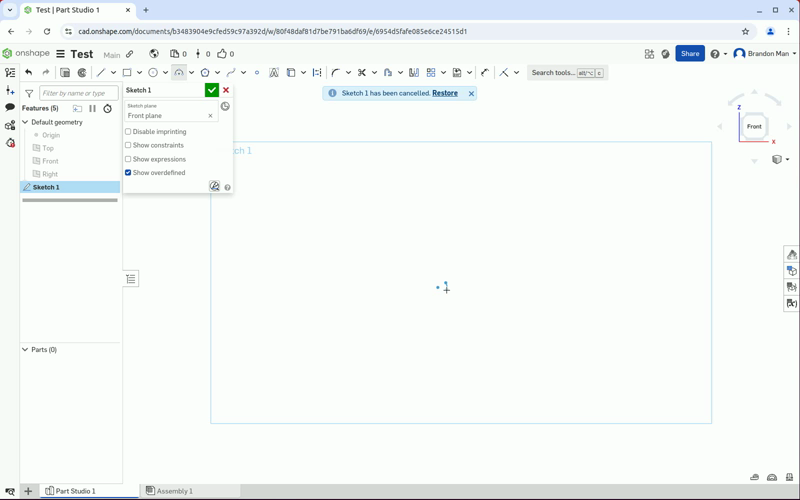
scroll(6)
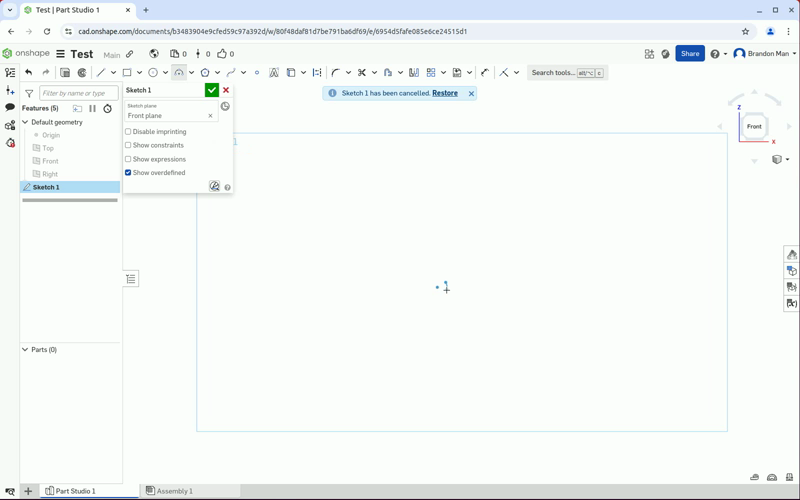
scroll(6)
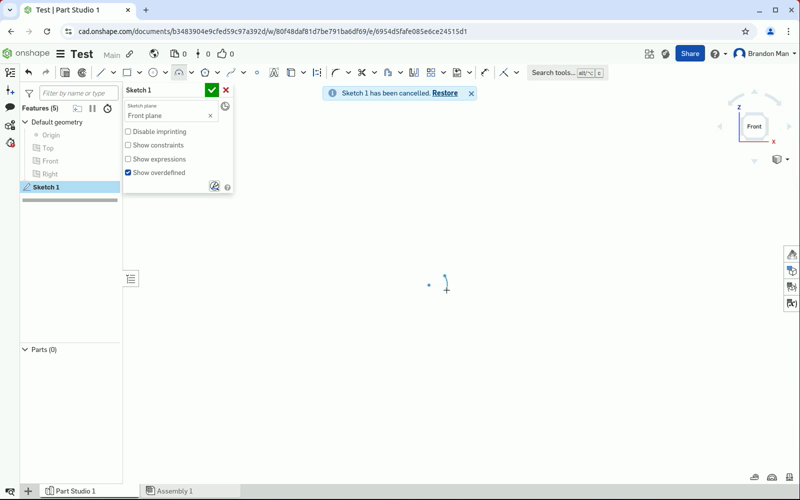
scroll(6)
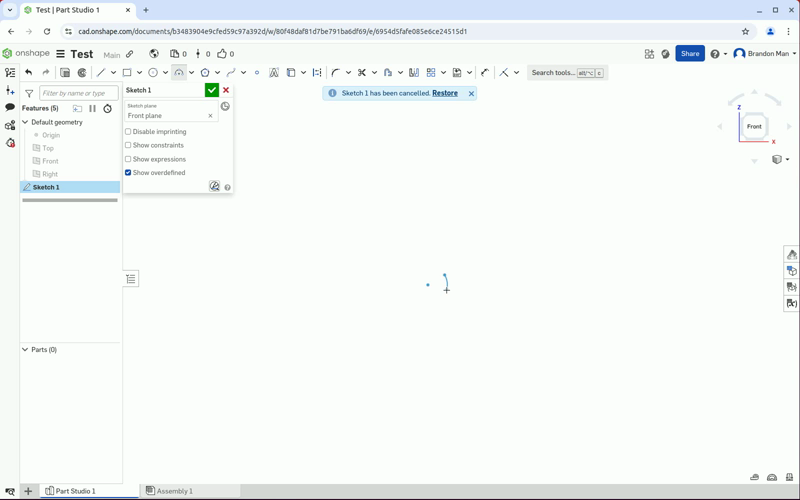
scroll(6)
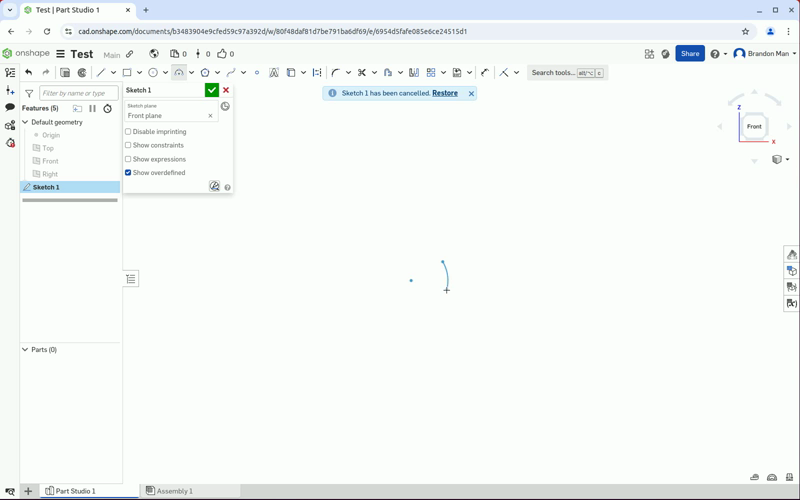
scroll(6)
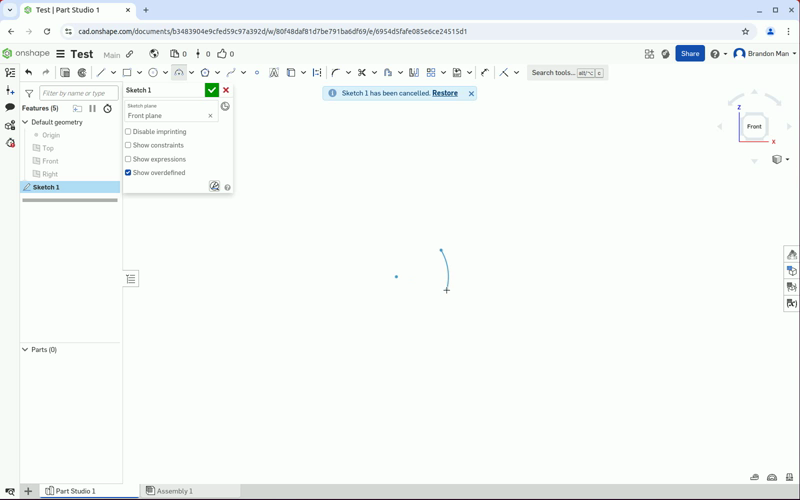
scroll(6)
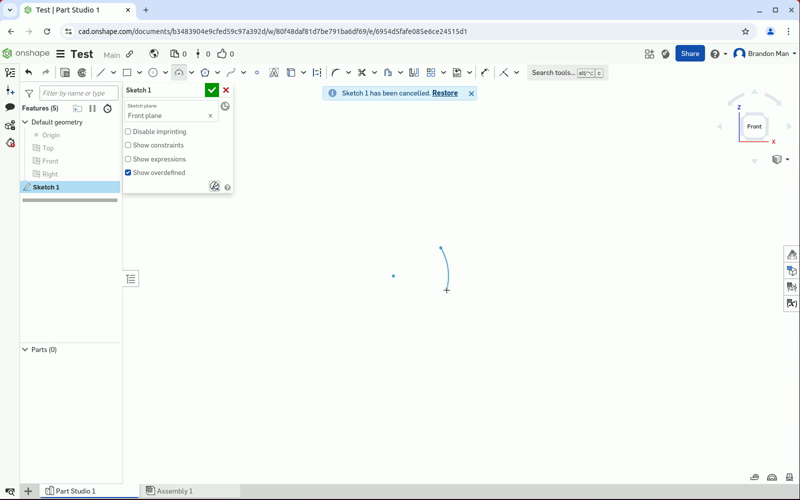
scroll(6)
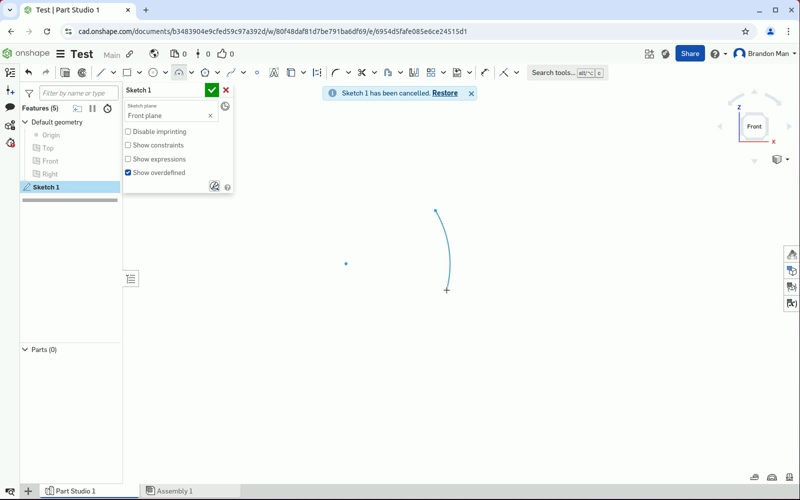
click(446, 289)
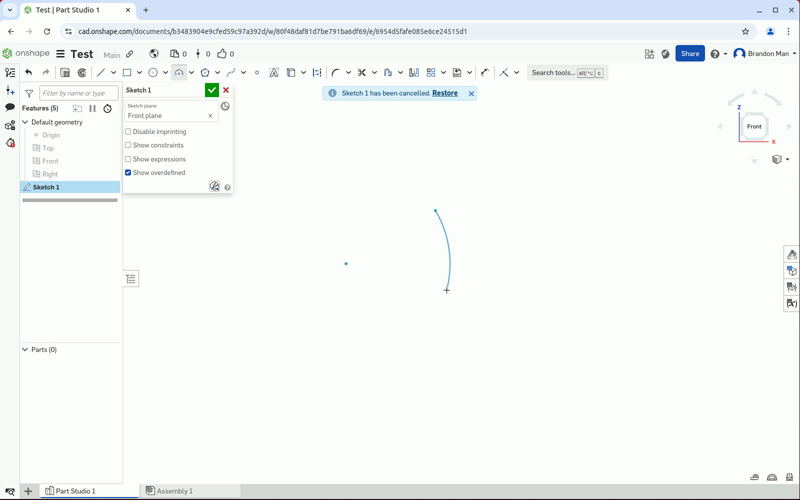
scroll(-6)
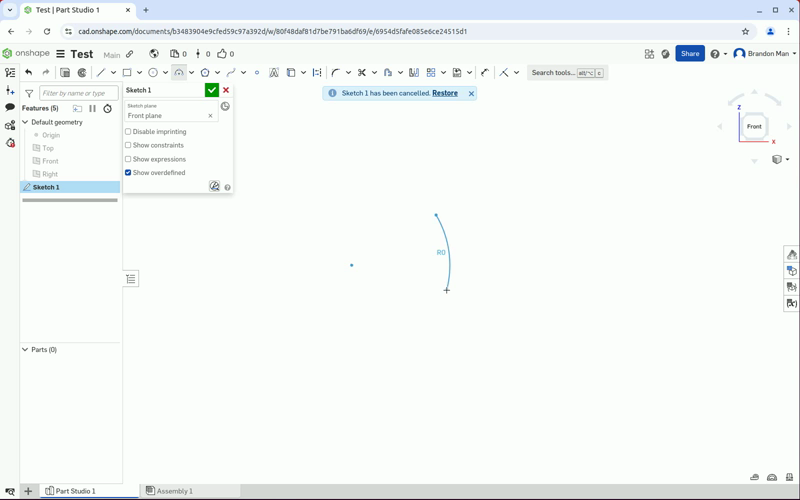
scroll(-6)
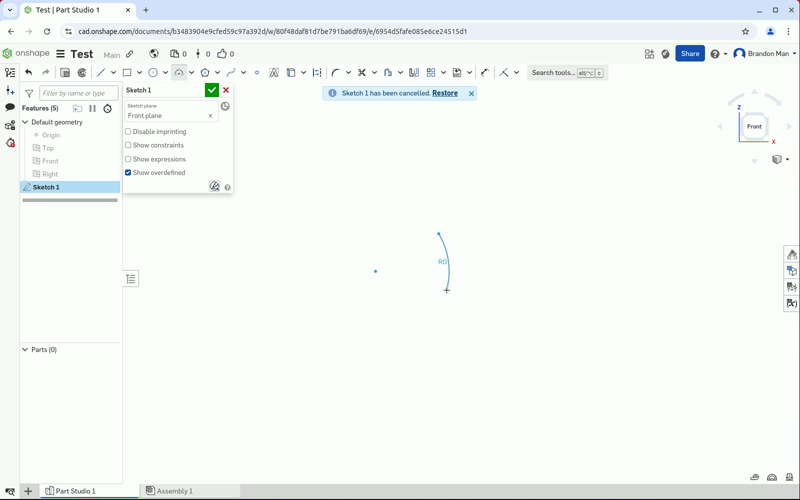
scroll(-6)
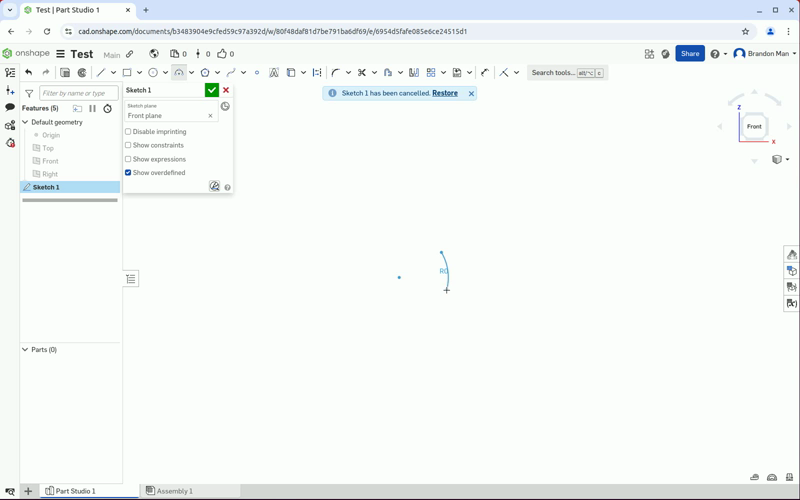
scroll(-6)
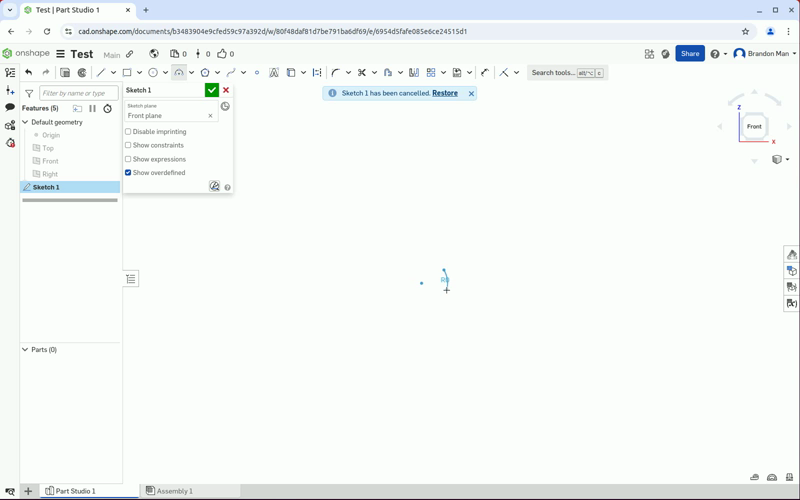
scroll(-6)
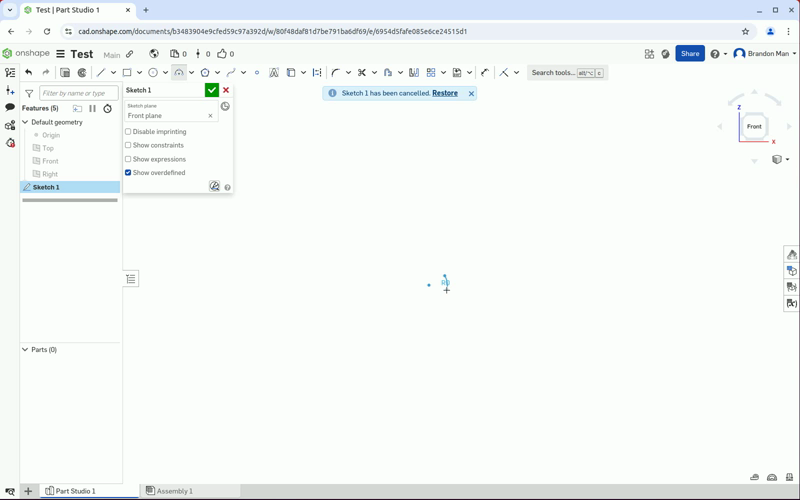
scroll(-6)
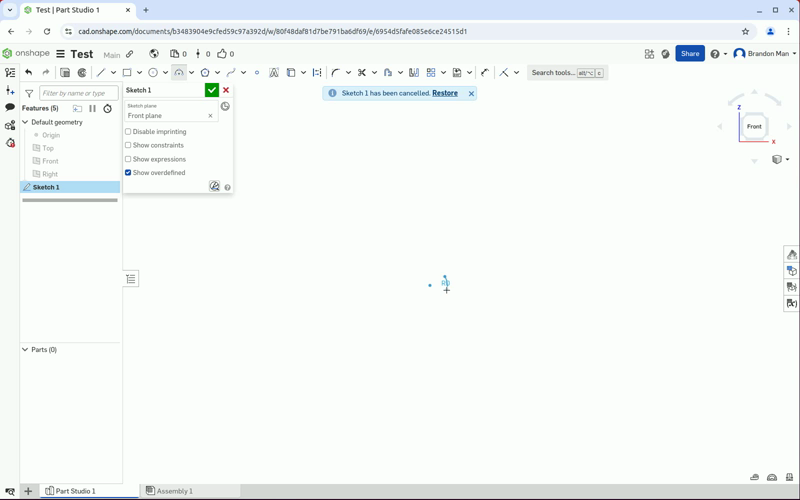
scroll(-6)
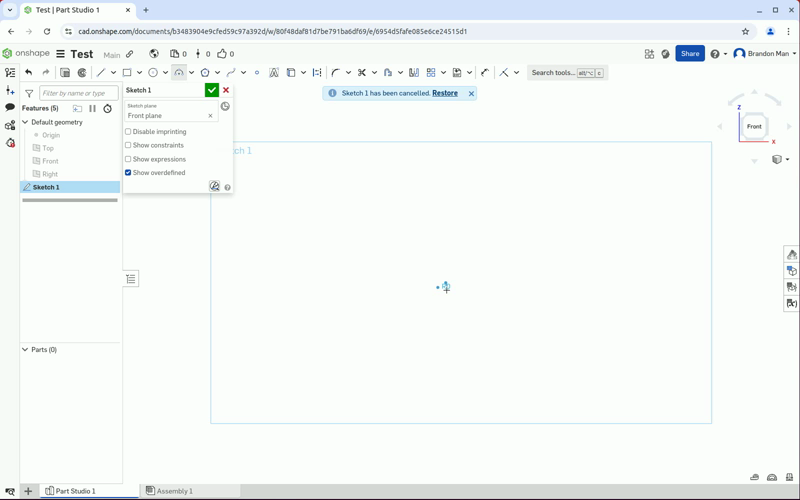
mouse_move(445, 286)
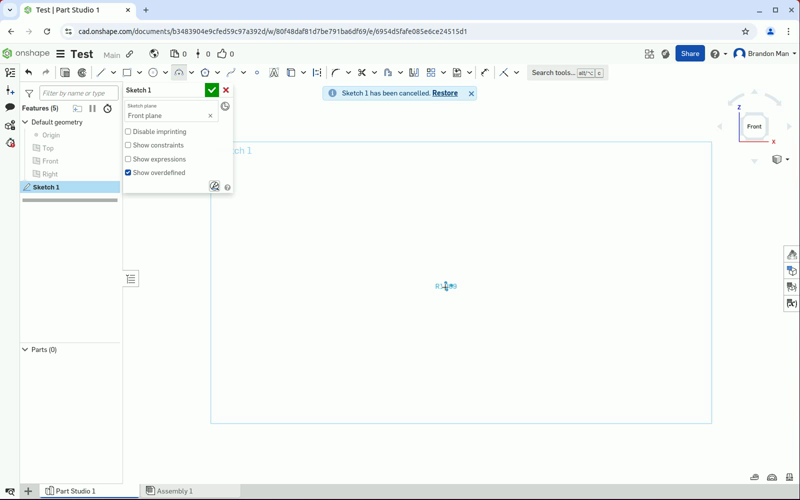
scroll(6)
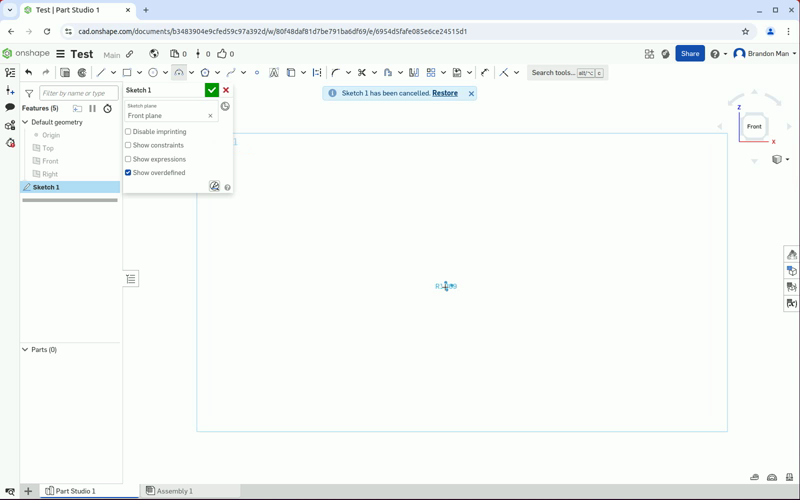
scroll(6)
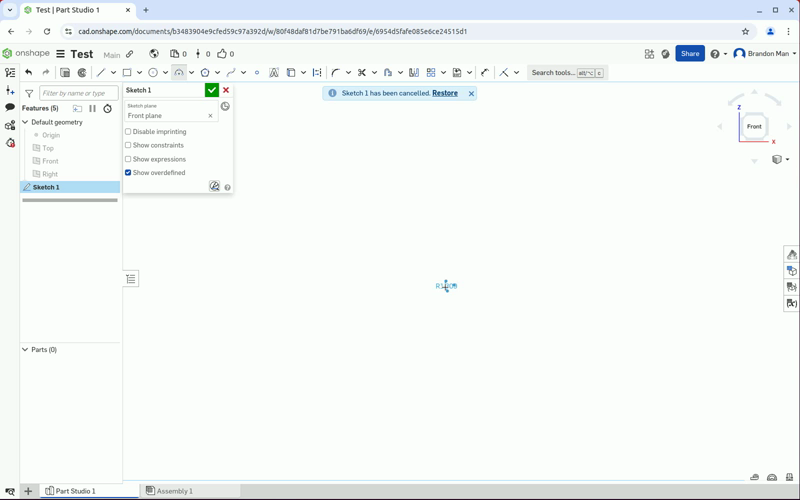
scroll(6)
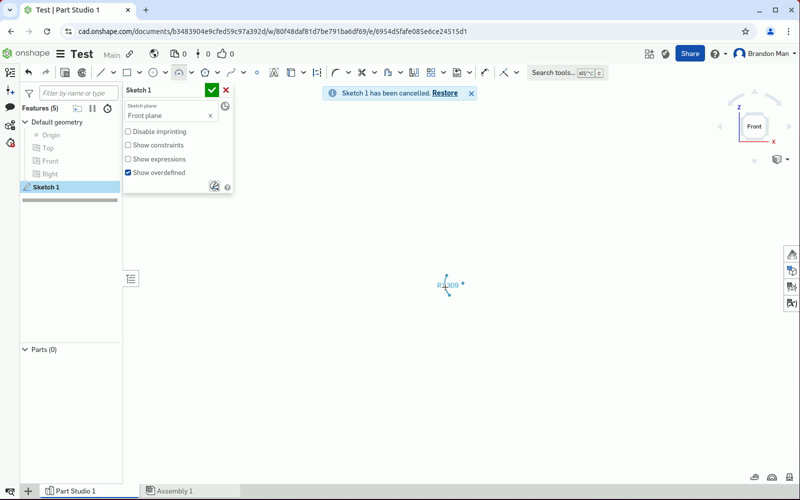
scroll(6)
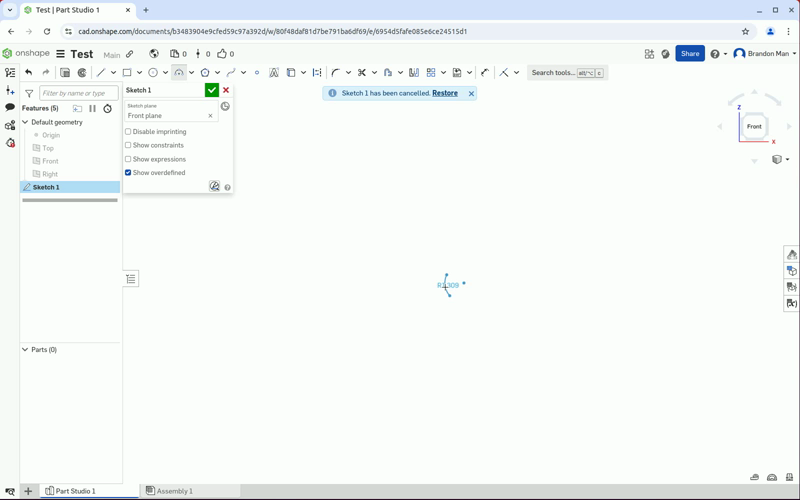
scroll(6)
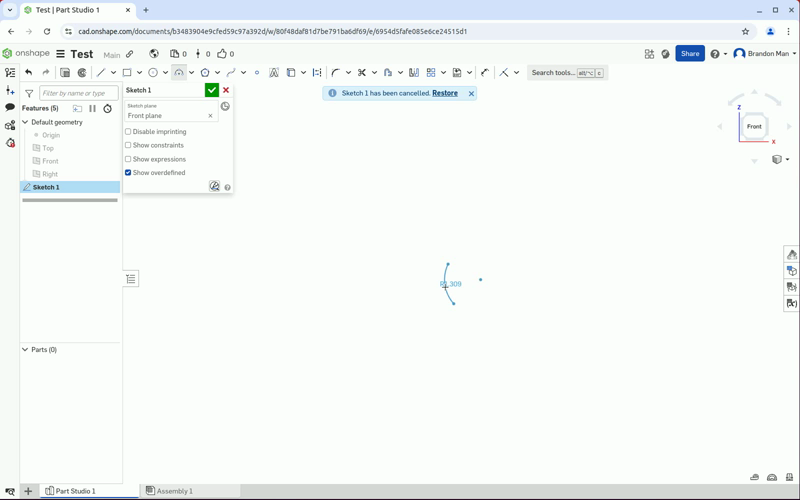
scroll(6)
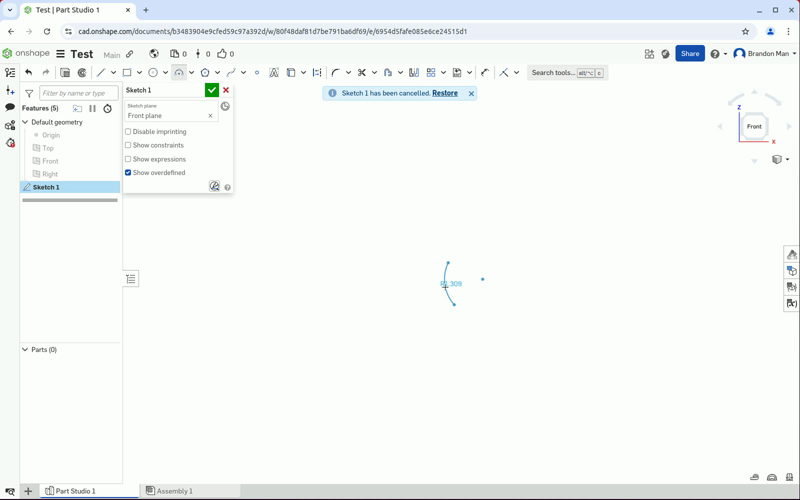
scroll(6)
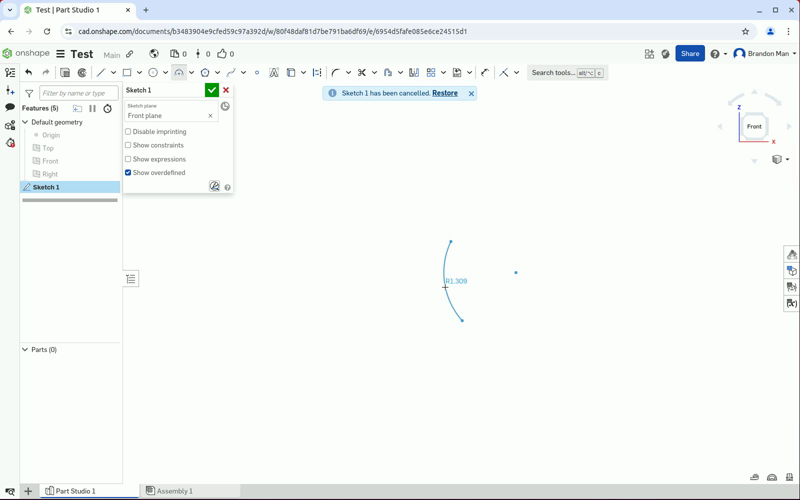
click(445, 286)
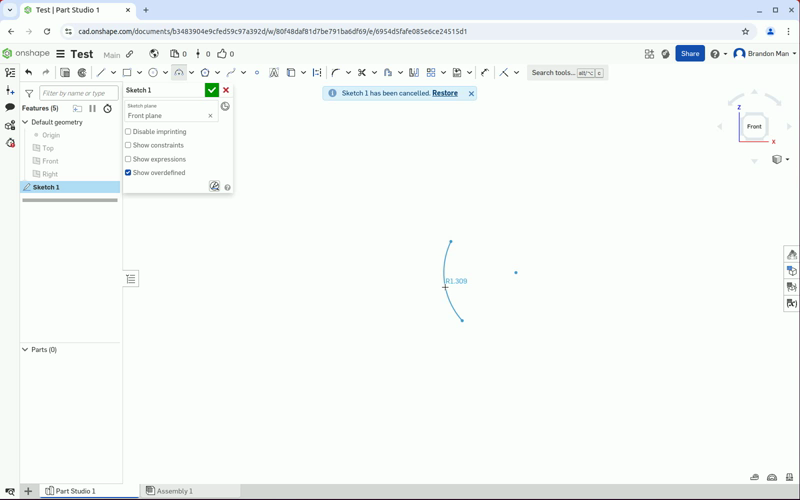
scroll(-6)
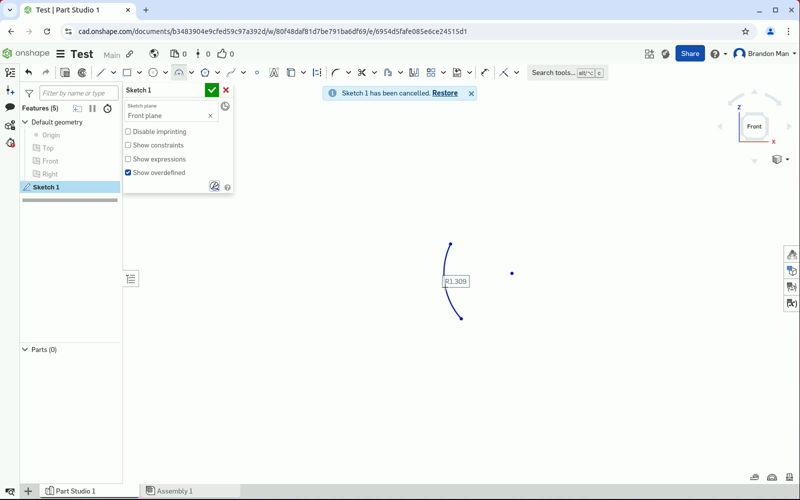
scroll(-6)
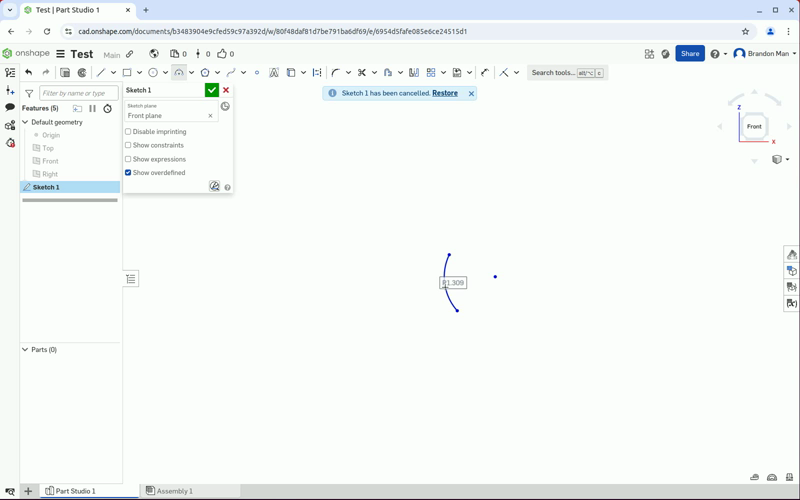
scroll(-6)
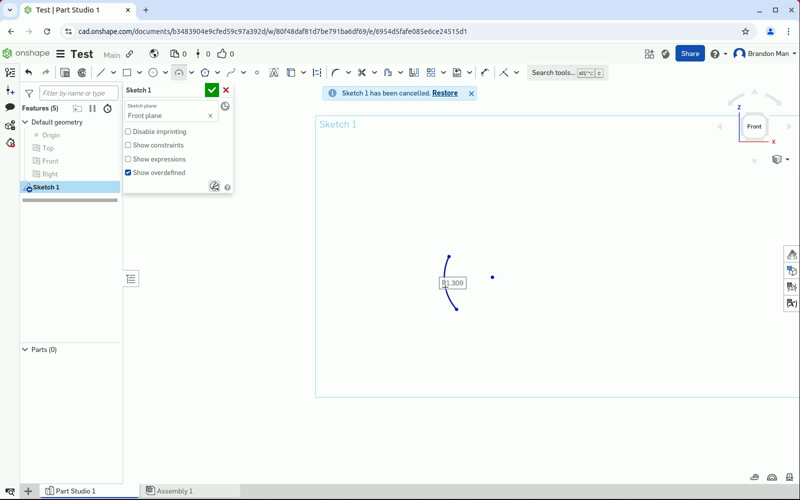
scroll(-6)
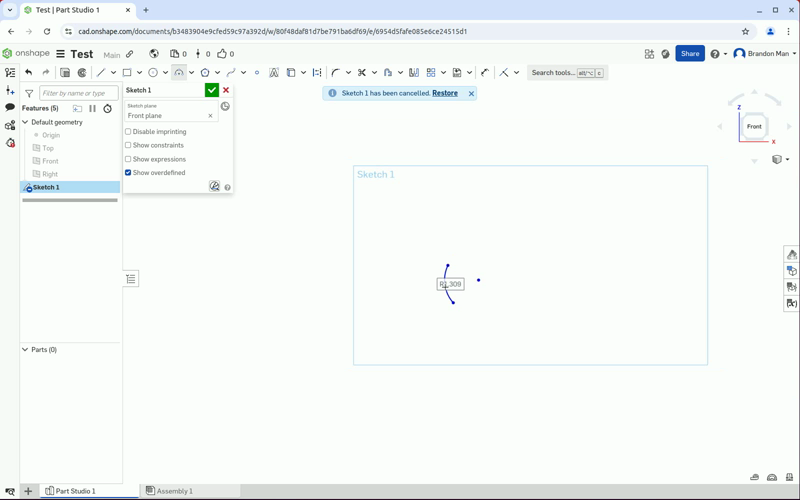
scroll(-6)
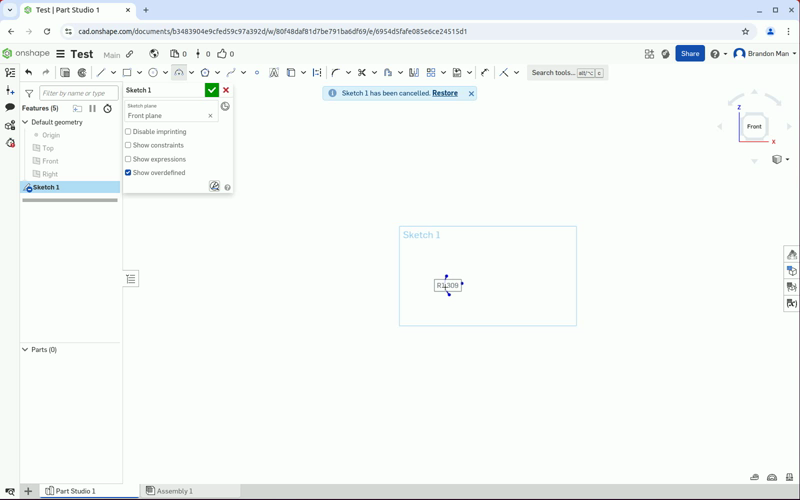
scroll(-6)
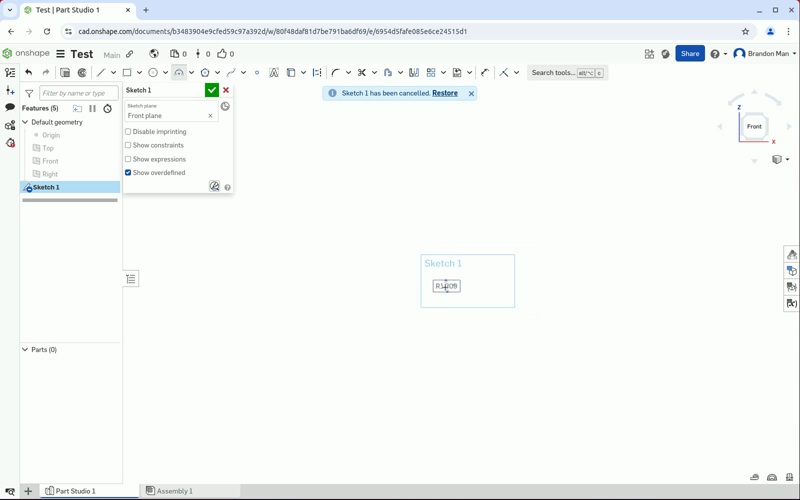
scroll(-6)
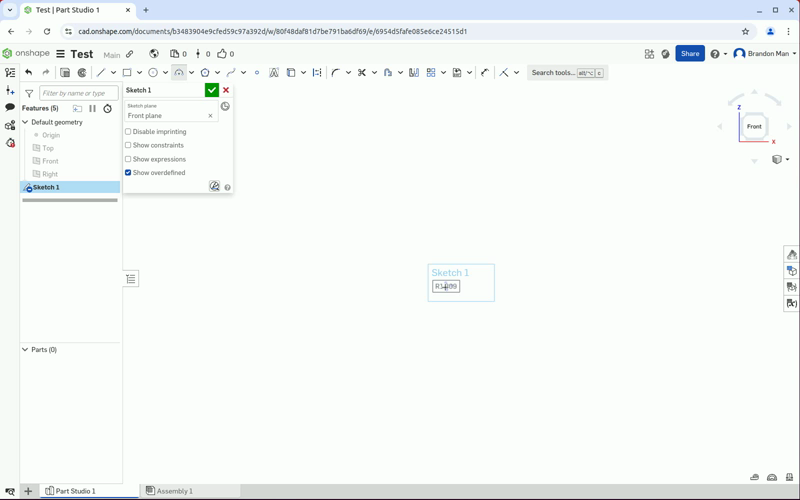
key_up(shift)
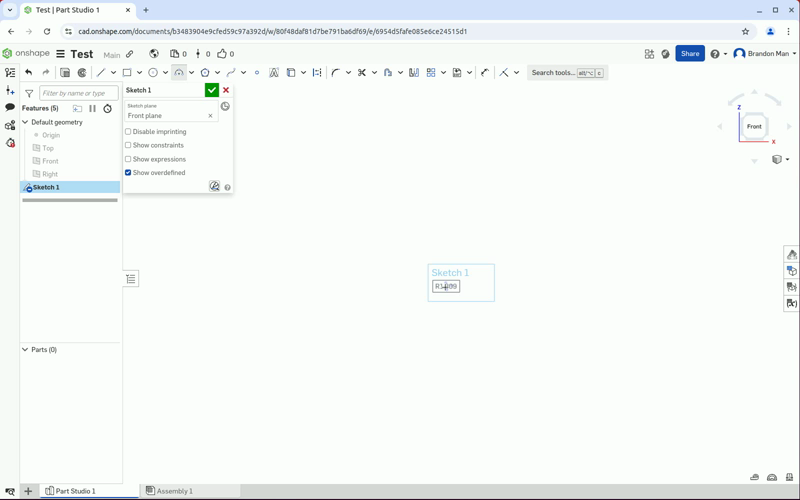
key(esc)
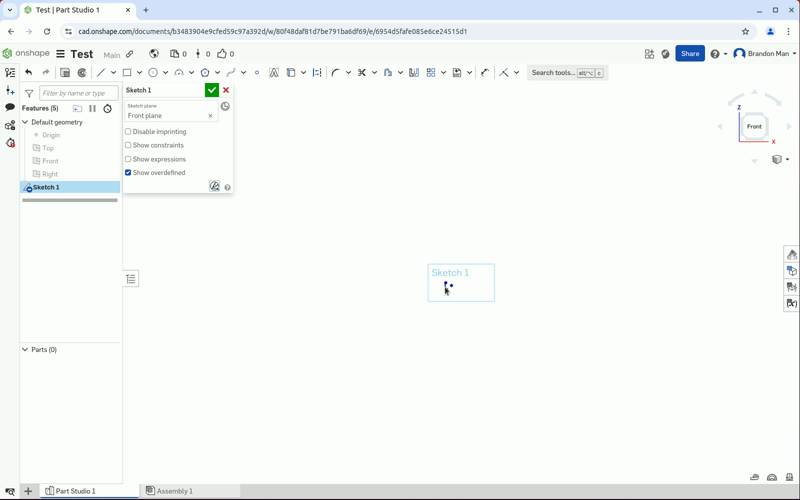
key(l)
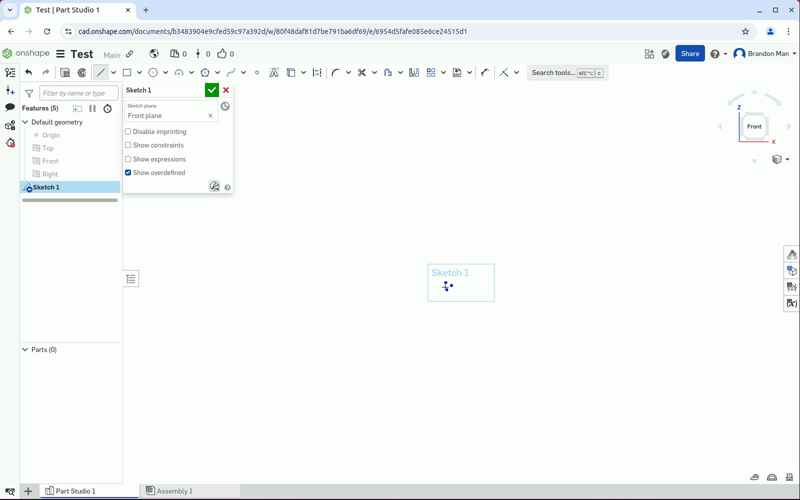
mouse_move(446, 289)
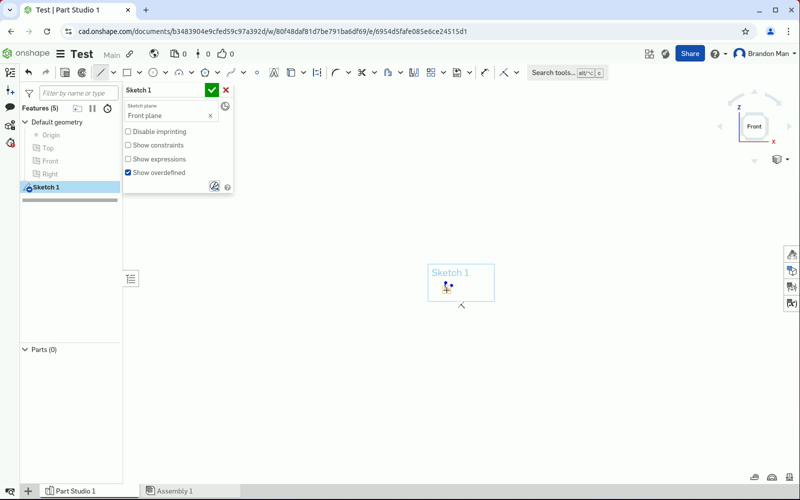
scroll(6)
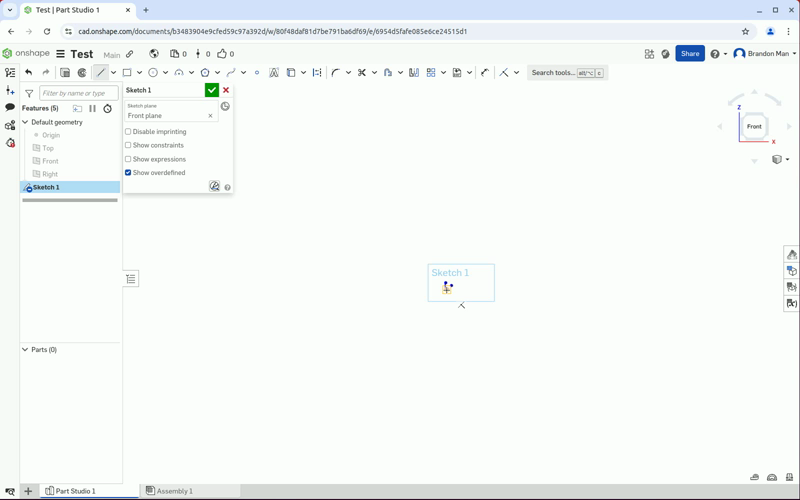
scroll(6)
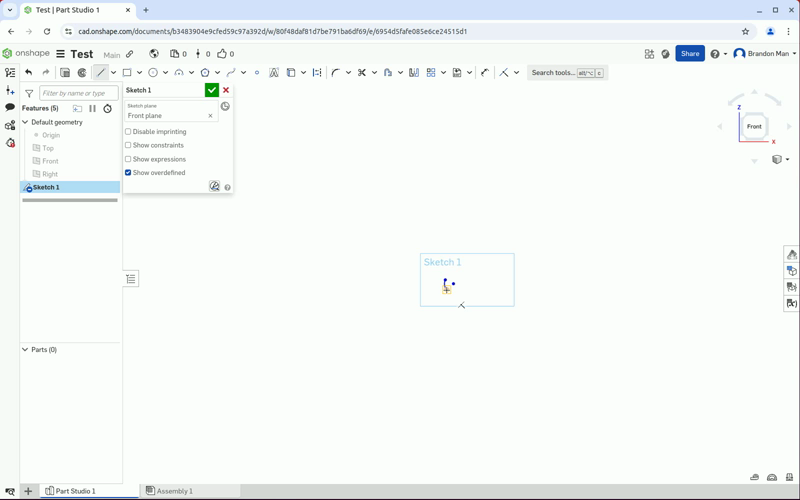
scroll(6)
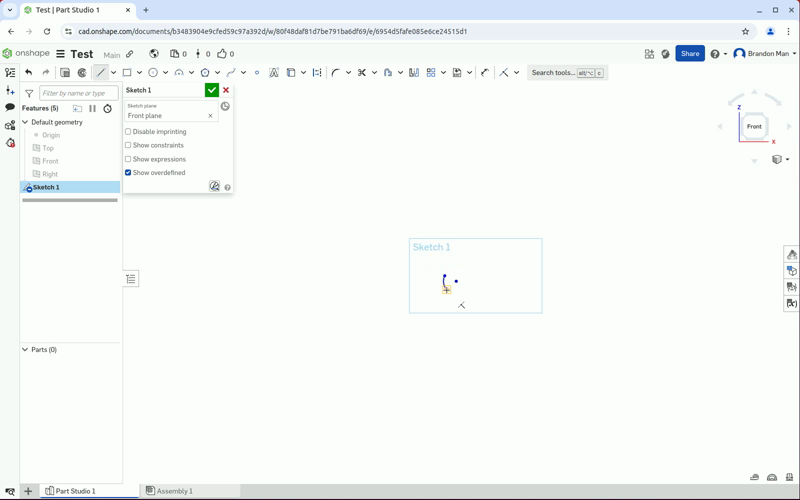
scroll(6)
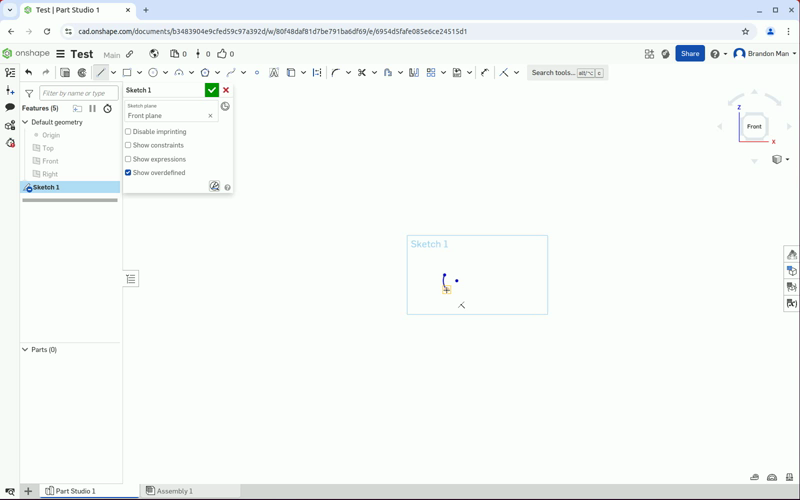
scroll(6)
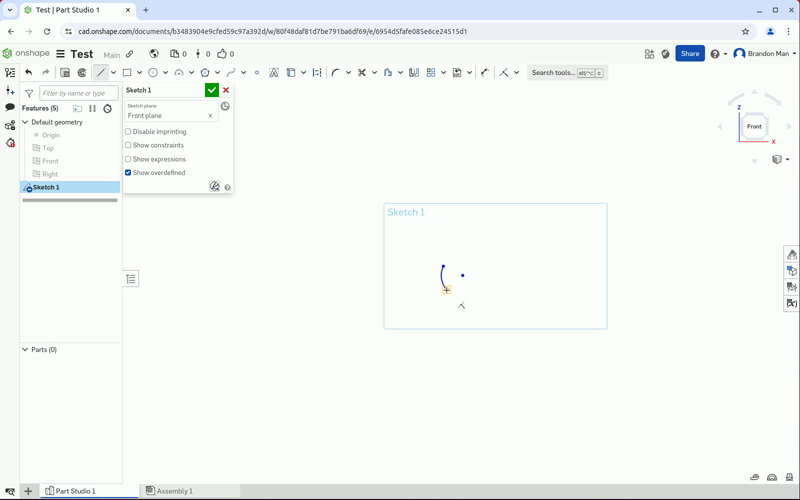
scroll(6)
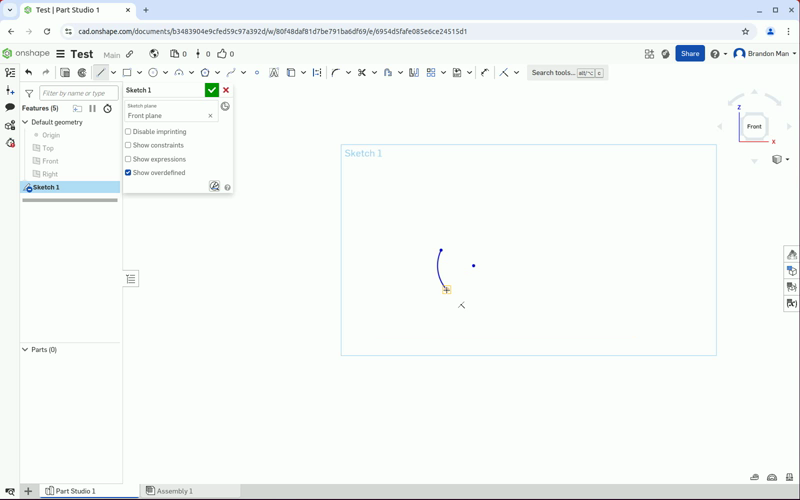
scroll(6)
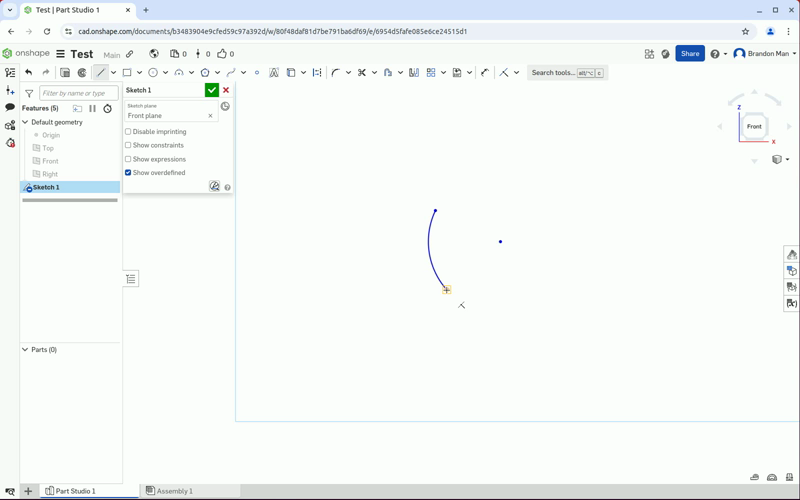
click(446, 289)
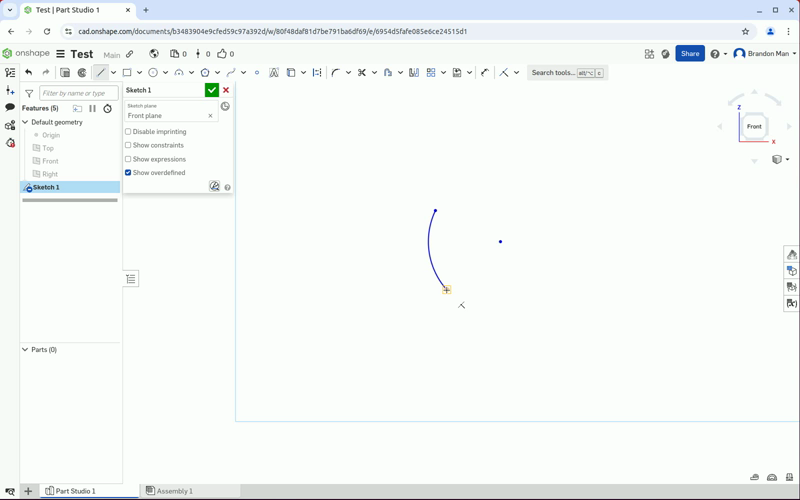
scroll(-6)
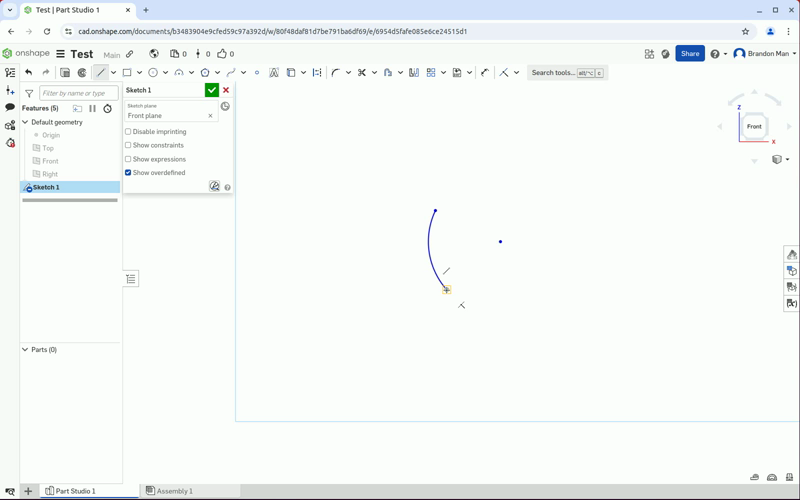
scroll(-6)
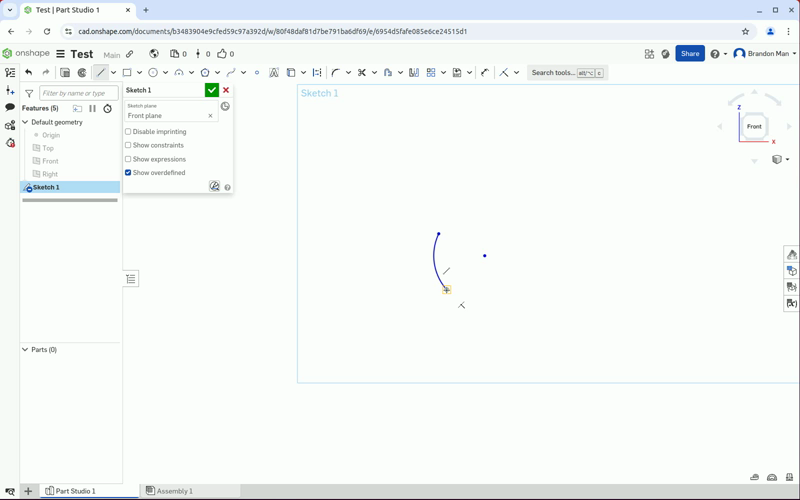
scroll(-6)
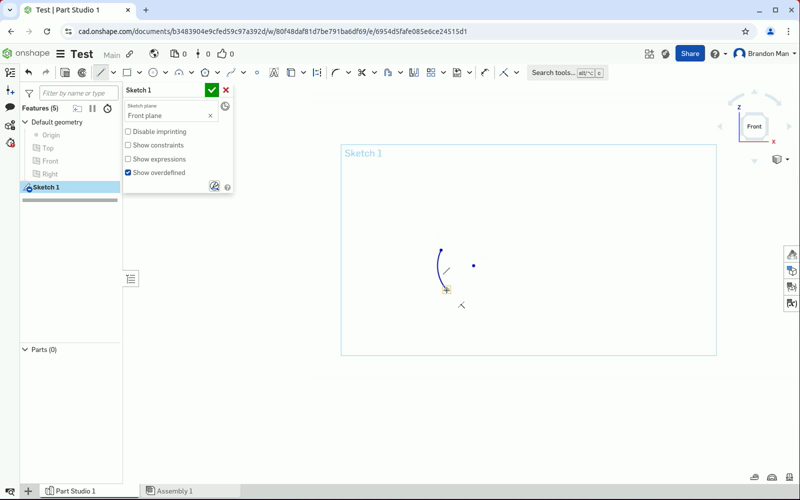
scroll(-6)
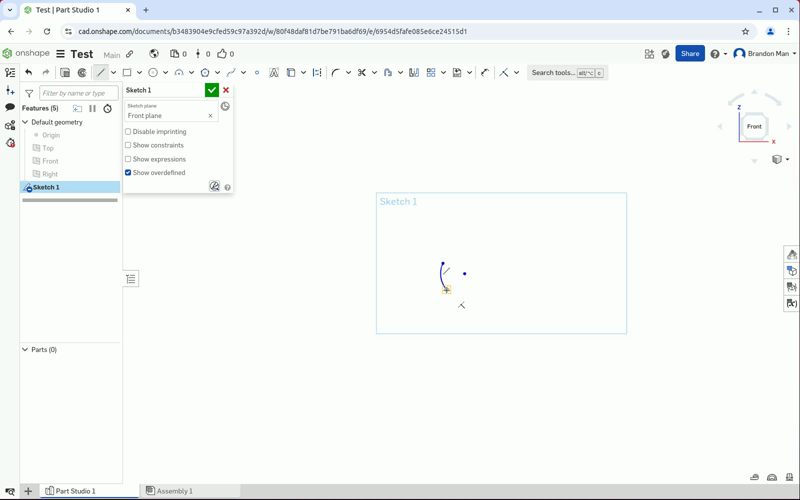
scroll(-6)
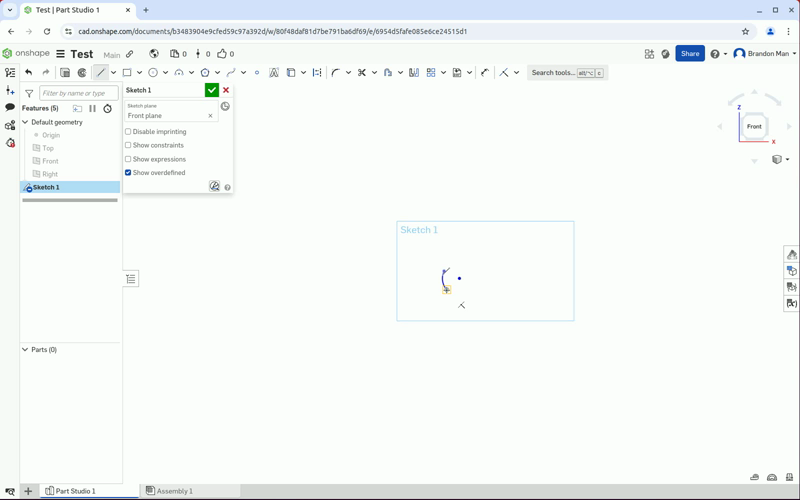
scroll(-6)
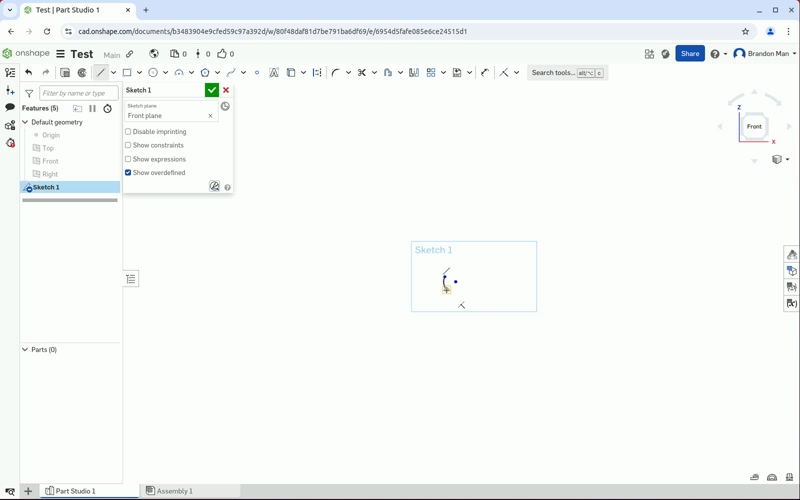
scroll(-6)
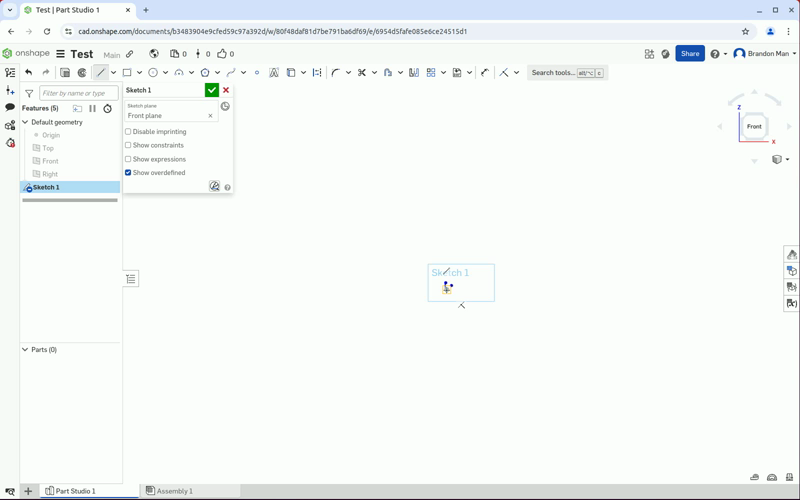
key_down(shift)
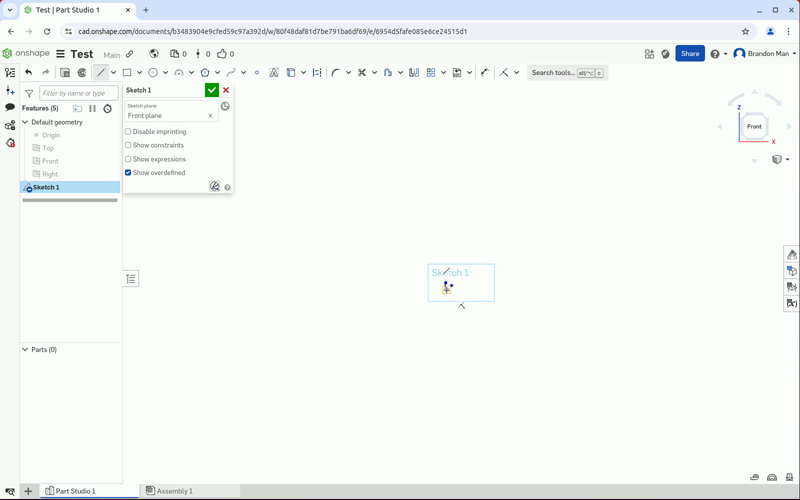
mouse_move(476, 289)
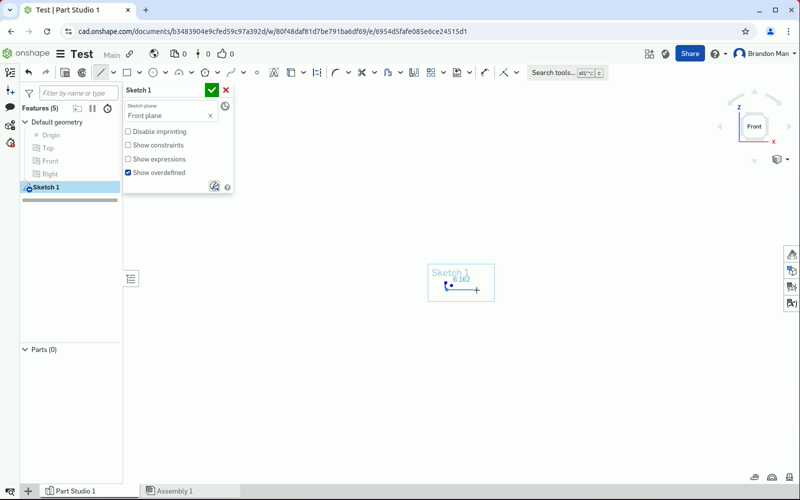
mouse_move(447, 282)
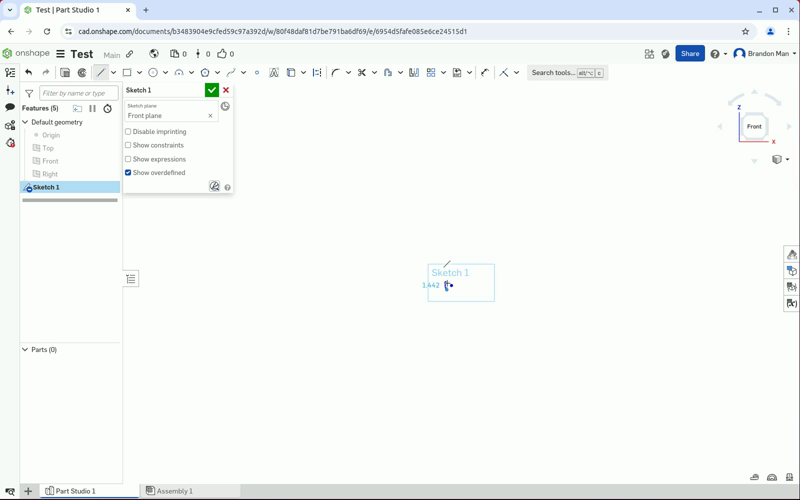
scroll(6)
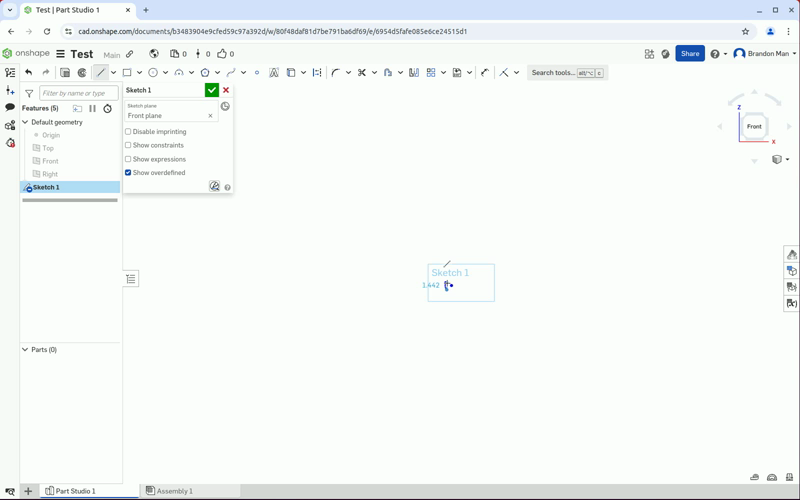
scroll(6)
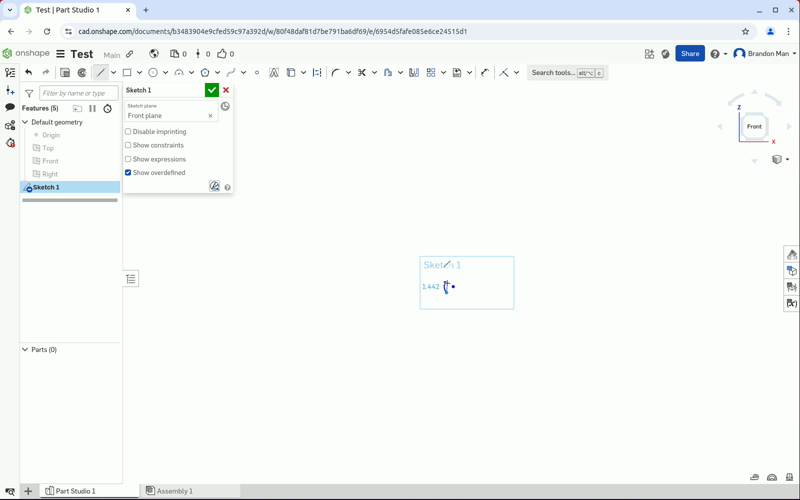
scroll(6)
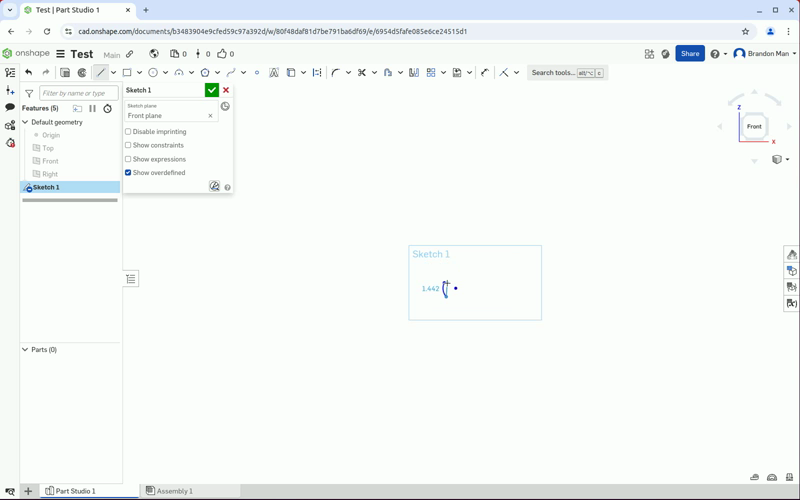
scroll(6)
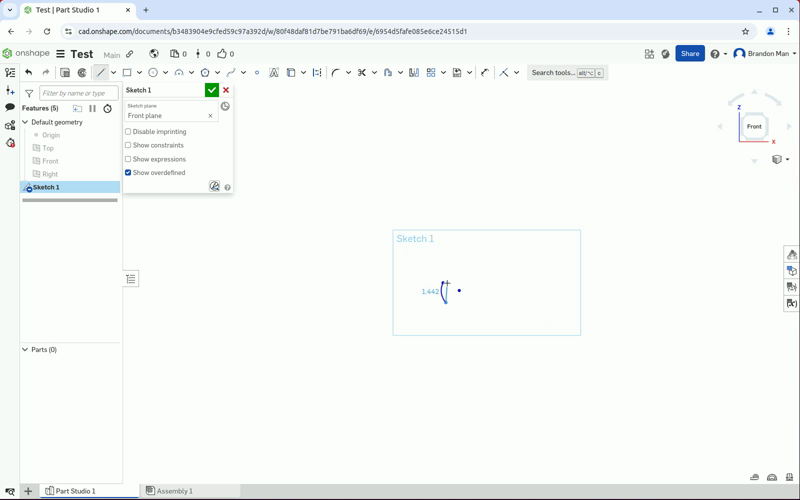
scroll(6)
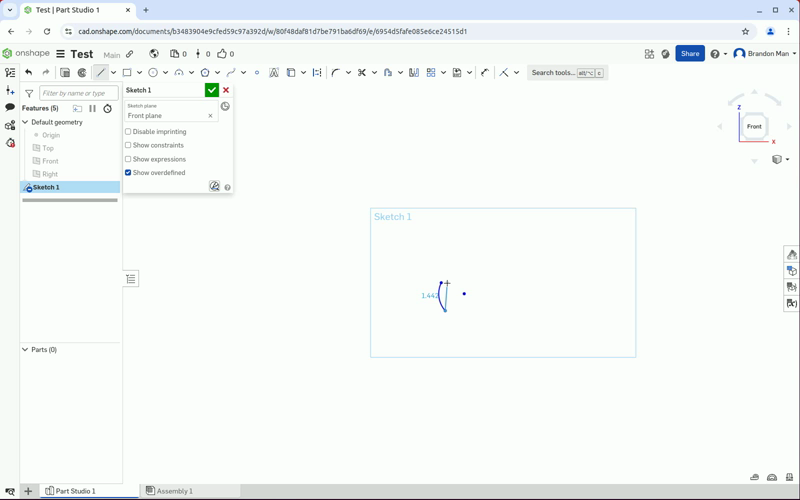
scroll(6)
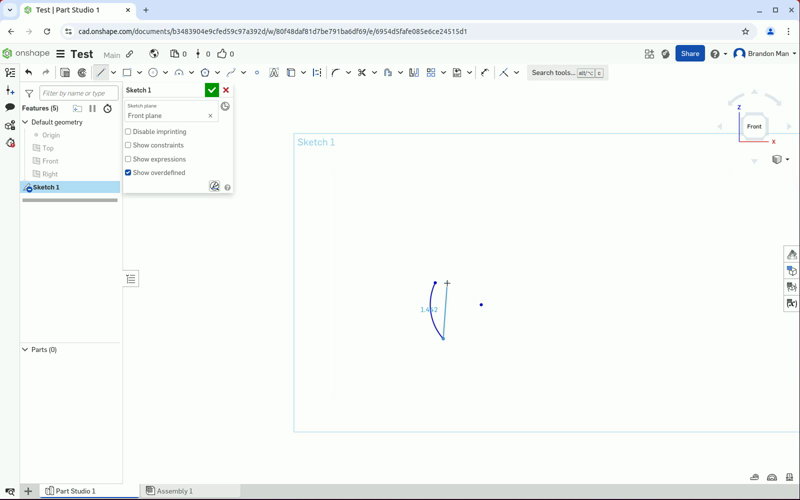
scroll(6)
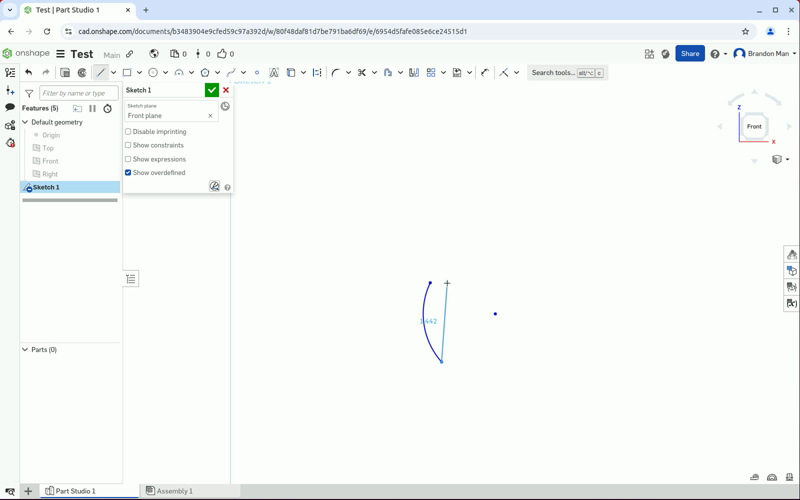
click(447, 282)
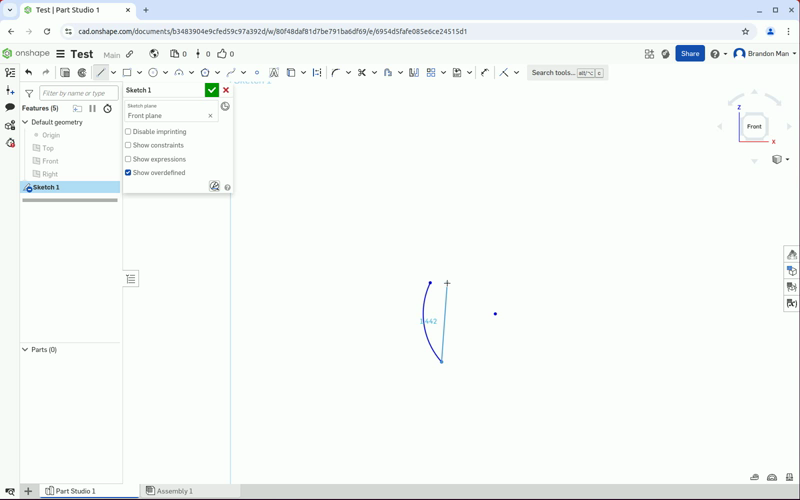
scroll(-6)
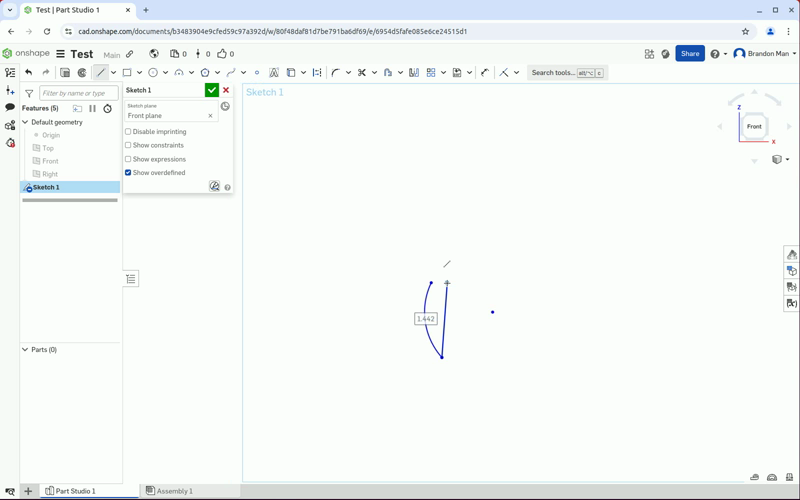
scroll(-6)
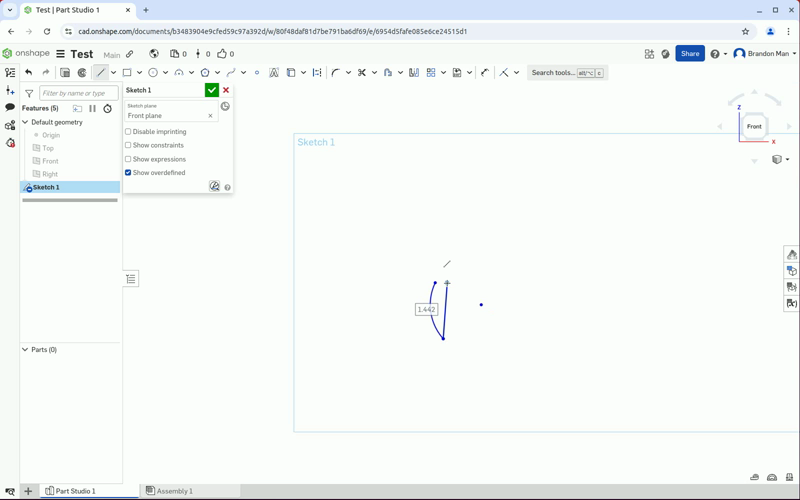
scroll(-6)
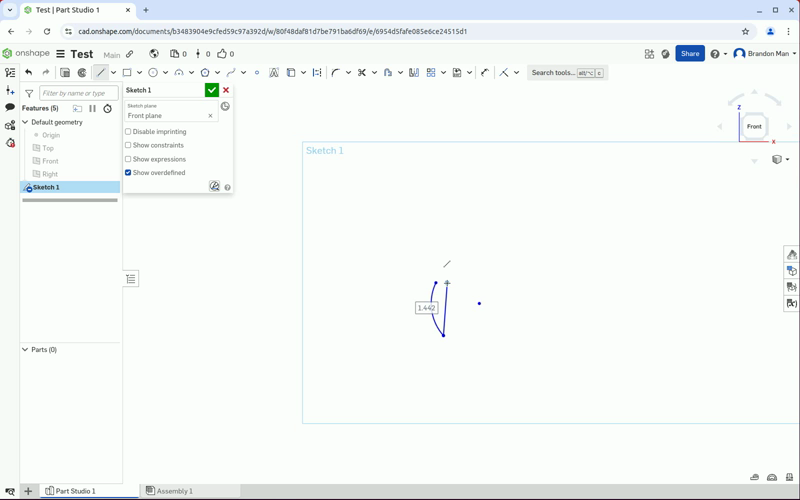
scroll(-6)
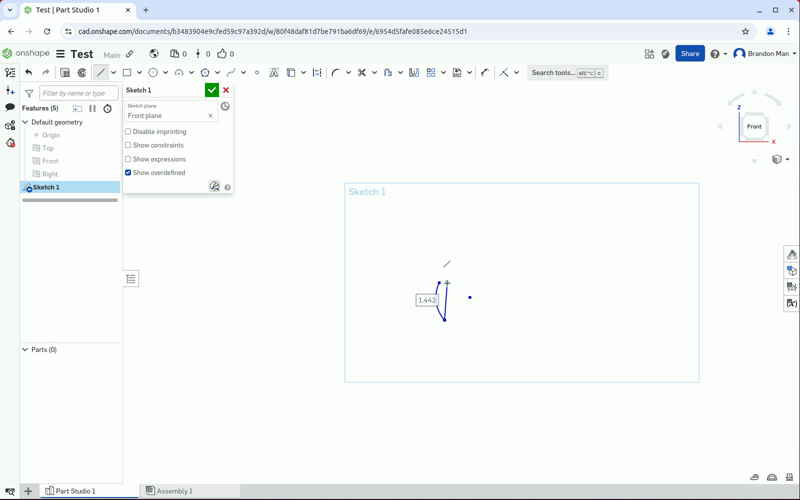
scroll(-6)
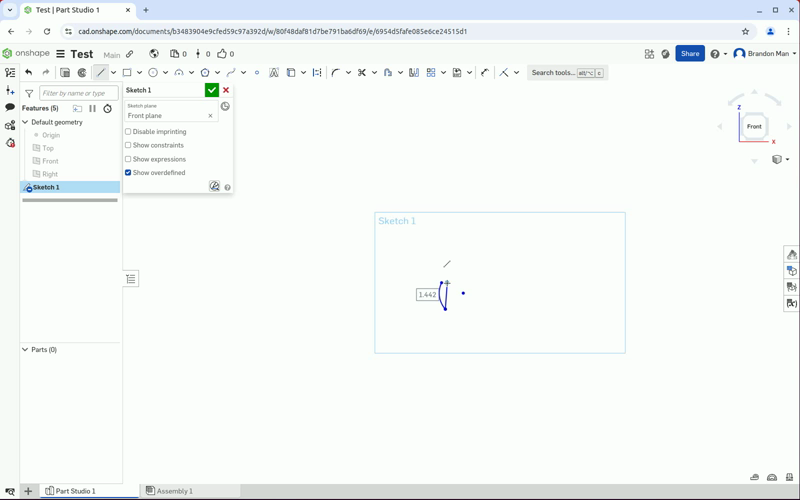
scroll(-6)
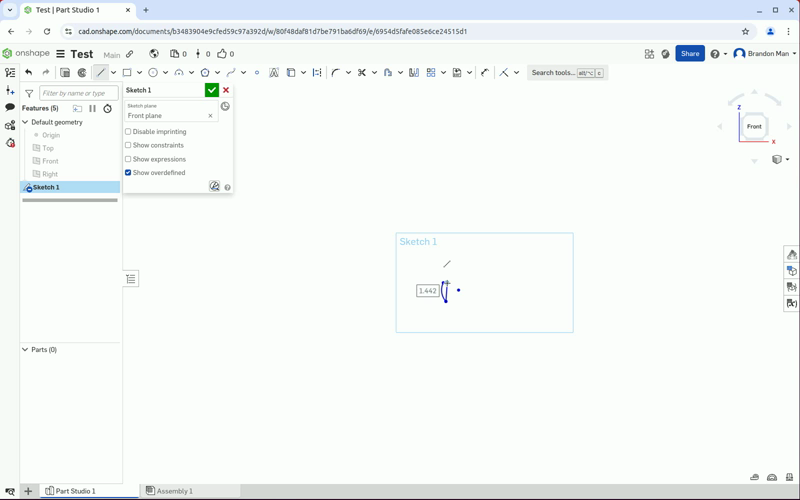
scroll(-6)
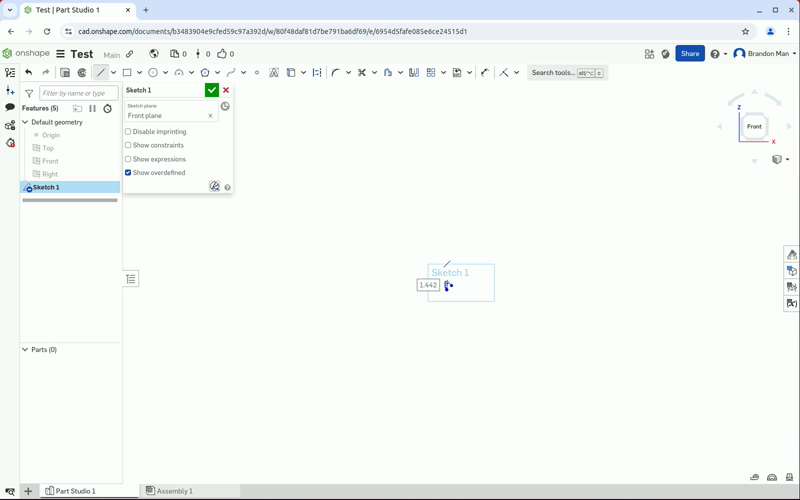
key_up(shift)
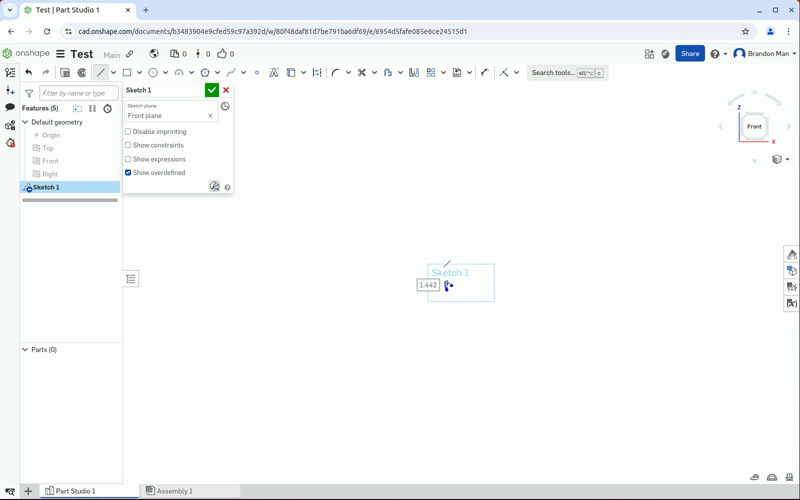
mouse_move(477, 282)
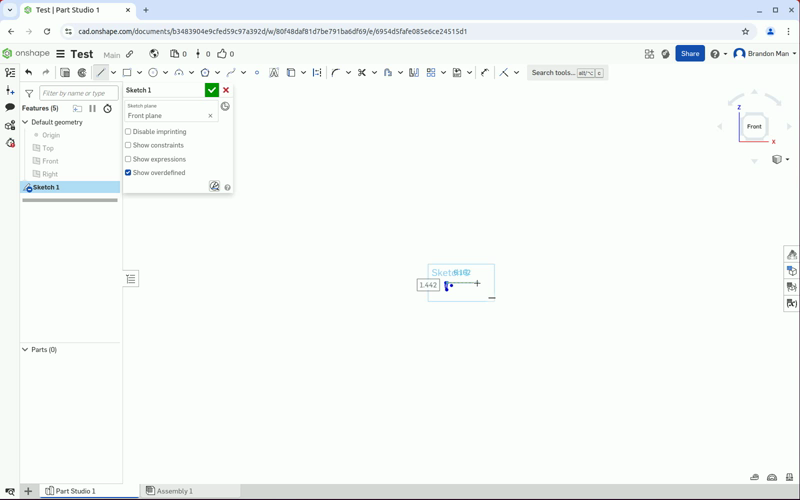
key_down(shift)
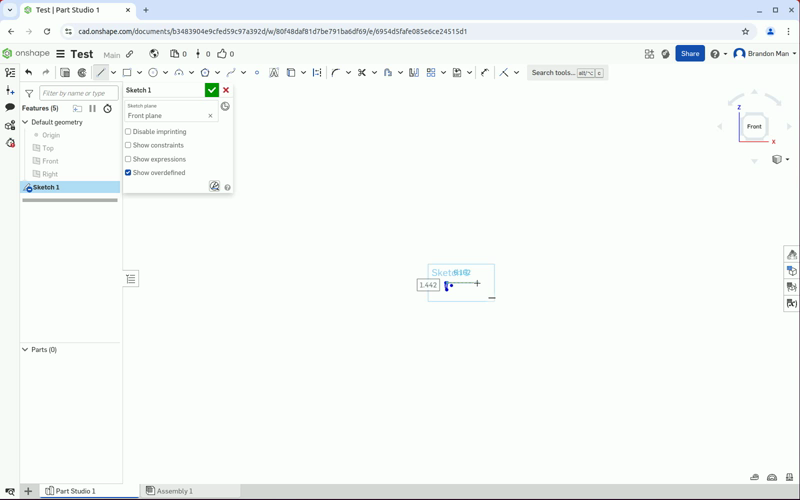
mouse_move(445, 282)
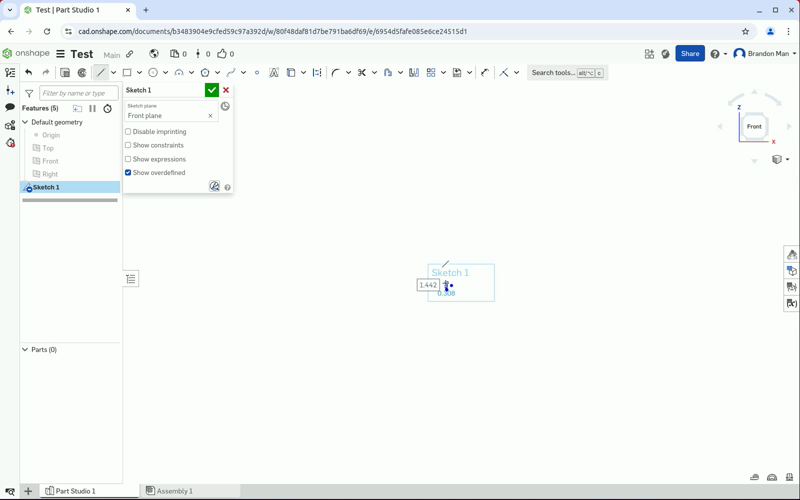
scroll(6)
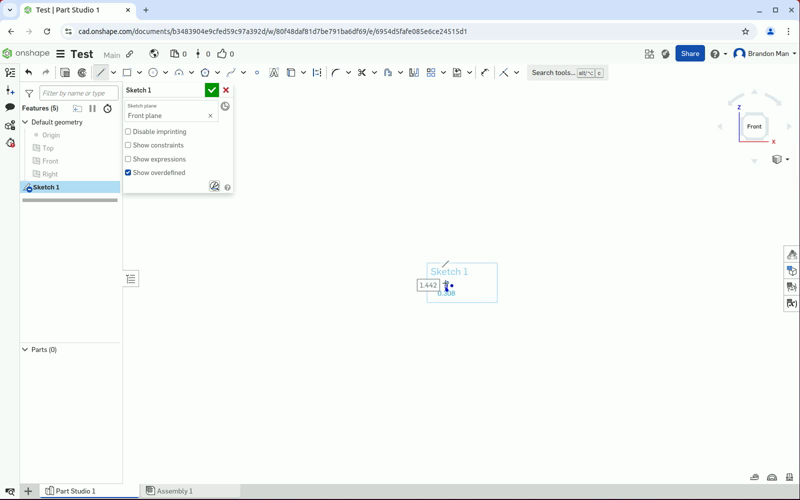
scroll(6)
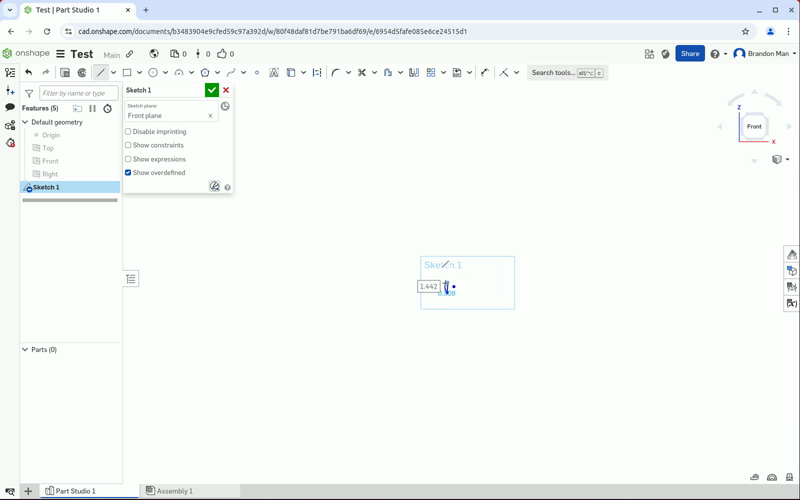
scroll(6)
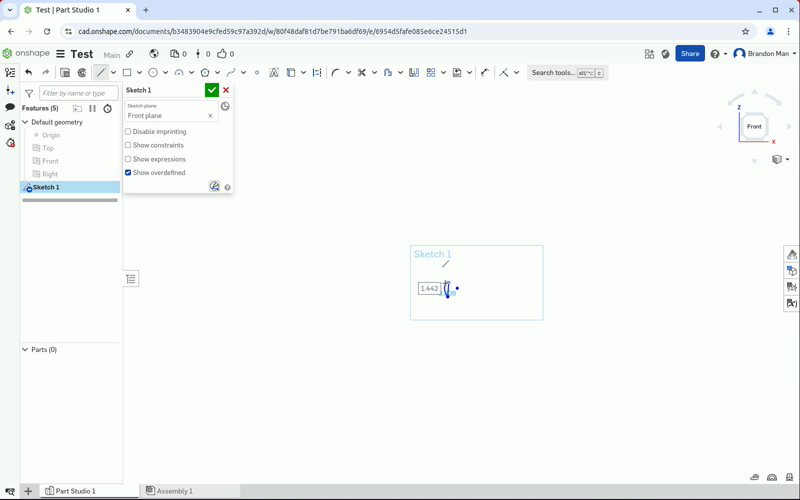
scroll(6)
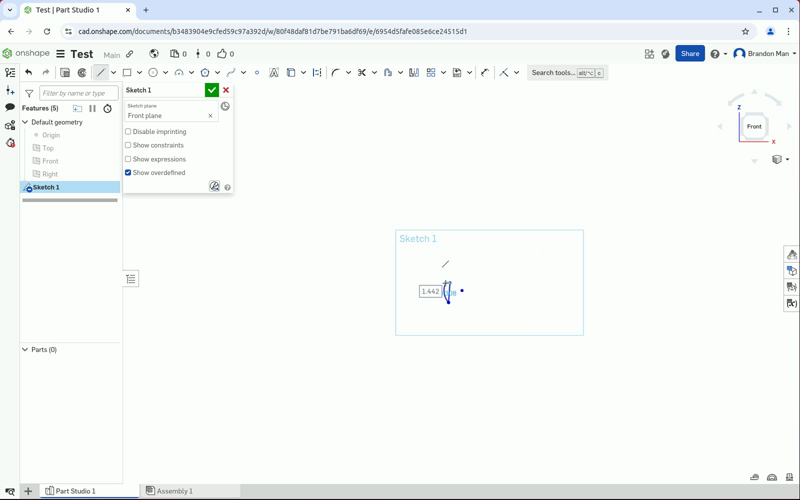
scroll(6)
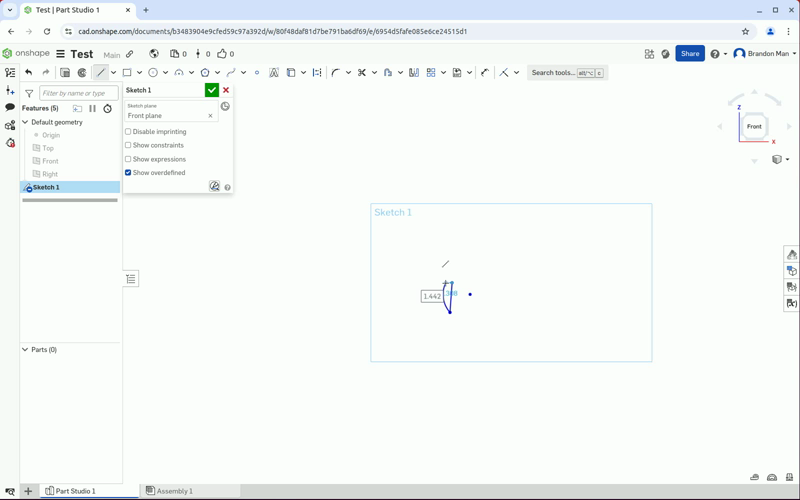
scroll(6)
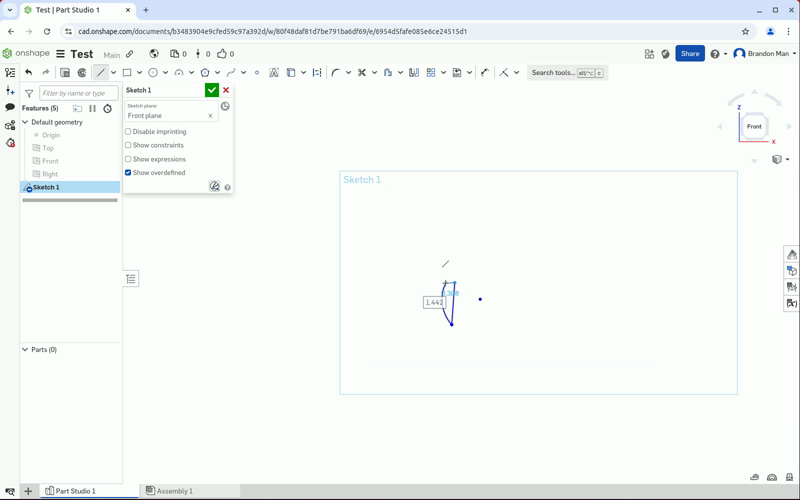
scroll(6)
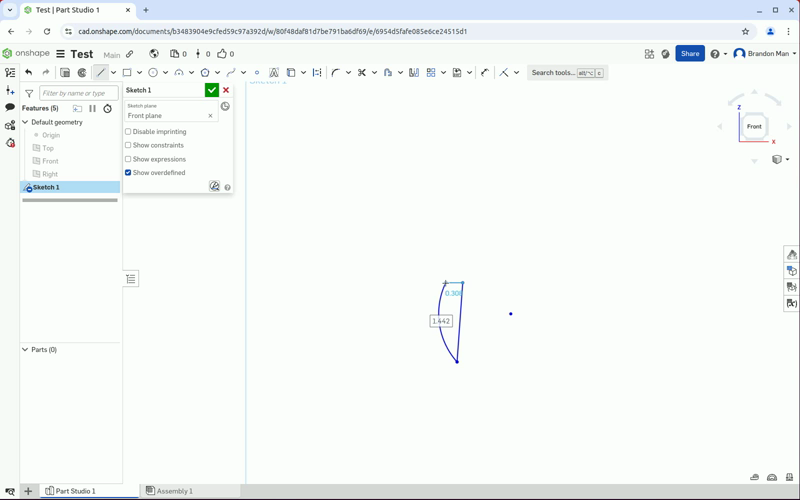
key_up(shift)
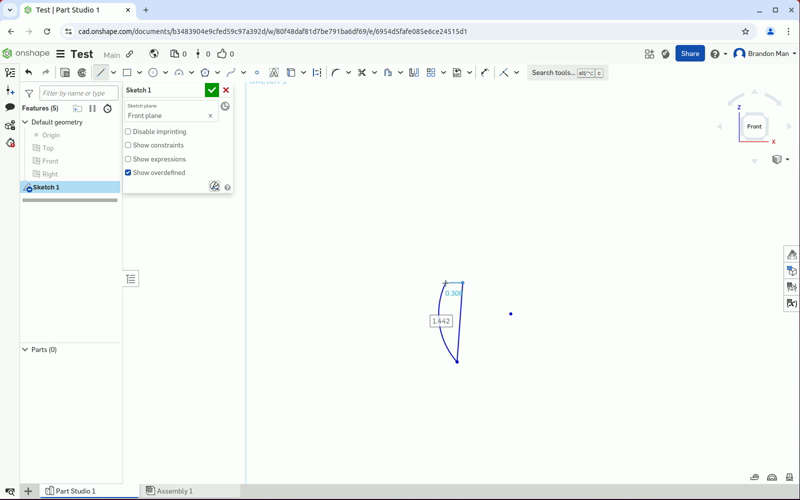
click(445, 282)
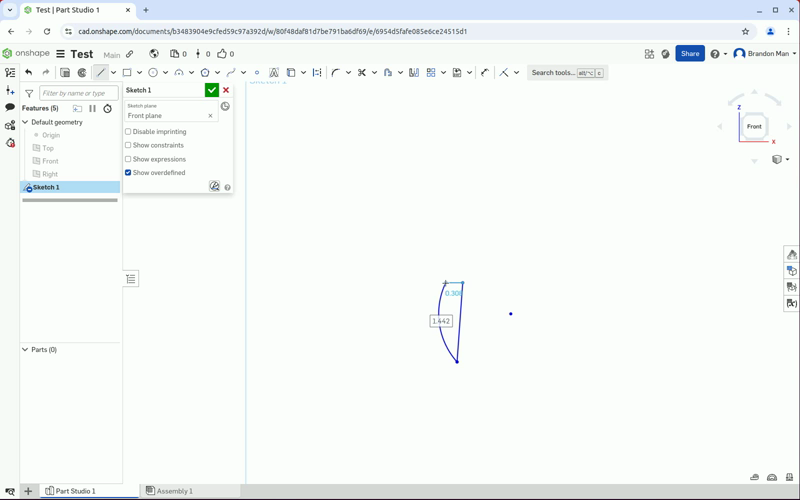
scroll(-6)
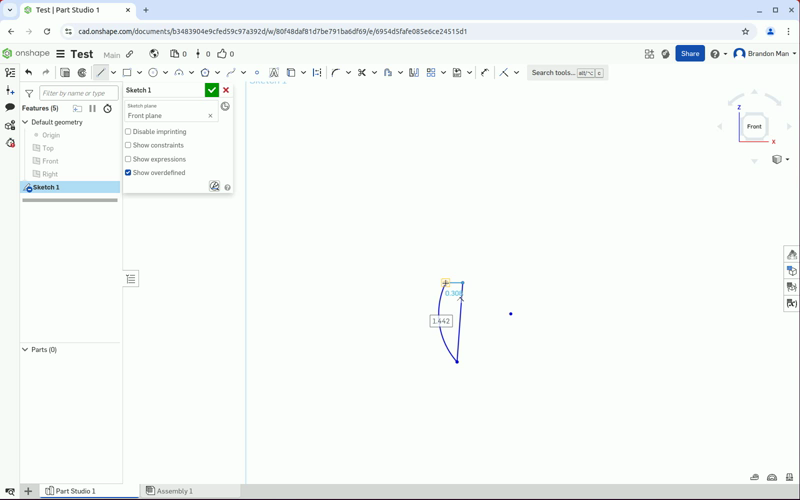
scroll(-6)
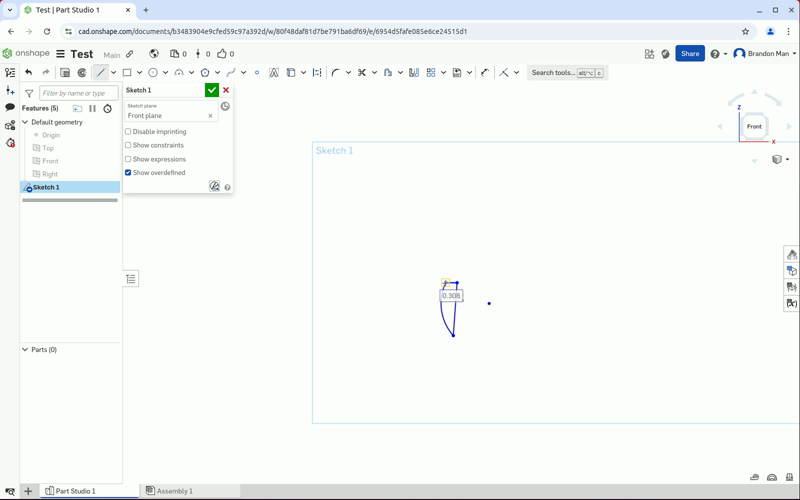
scroll(-6)
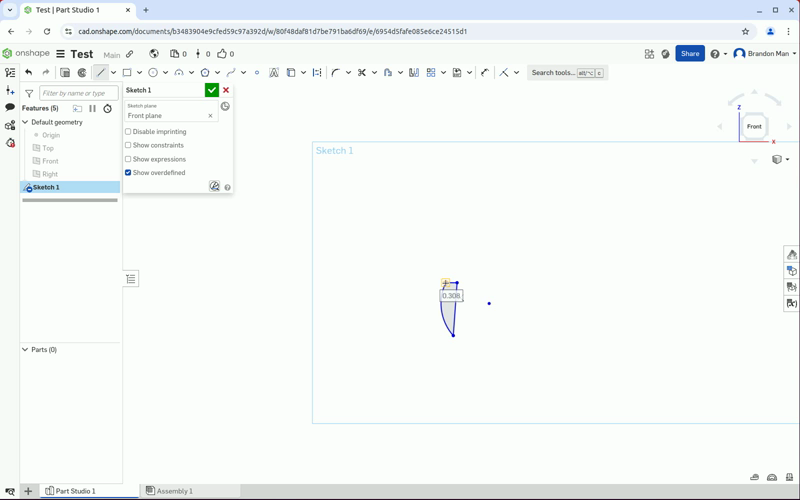
scroll(-6)
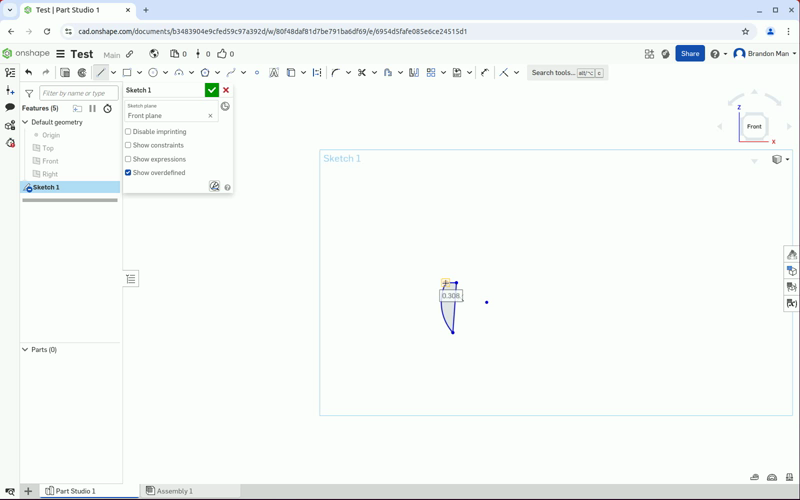
scroll(-6)
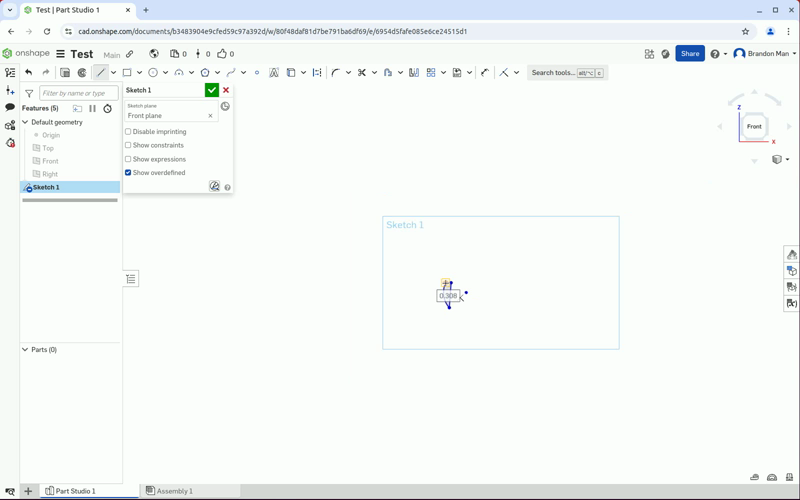
scroll(-6)
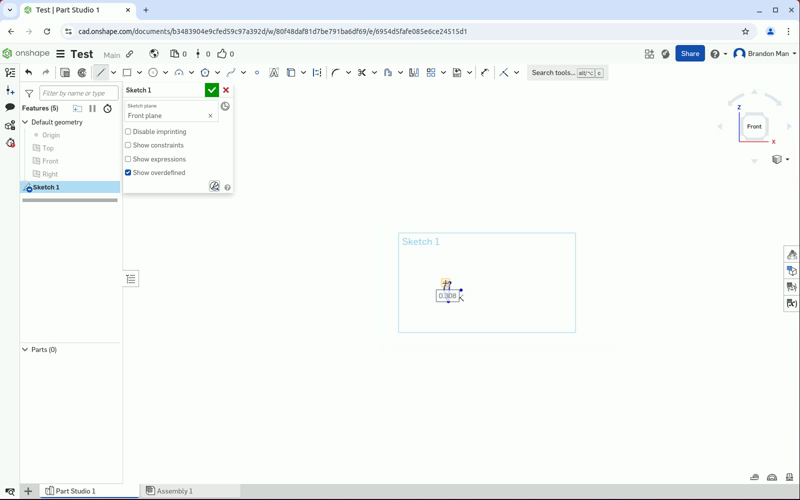
scroll(-6)
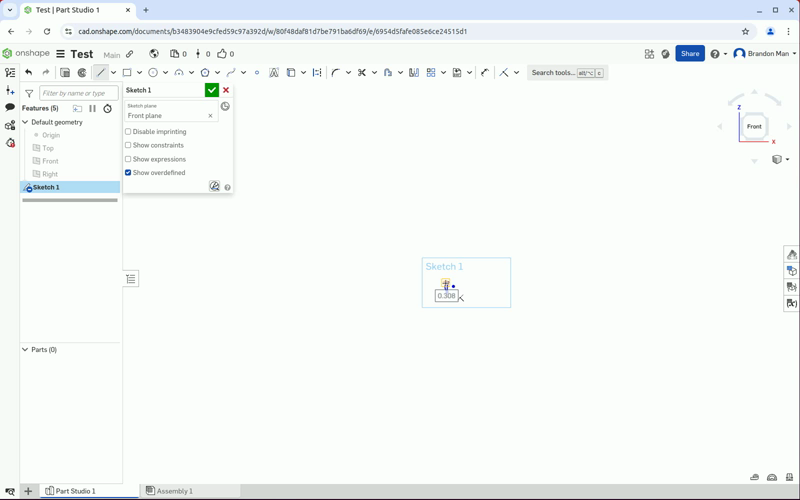
key(esc)
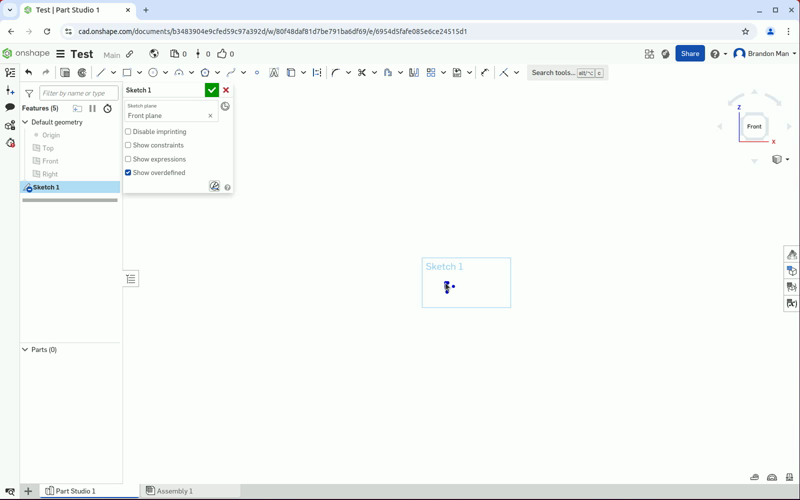
mouse_move(447, 283)
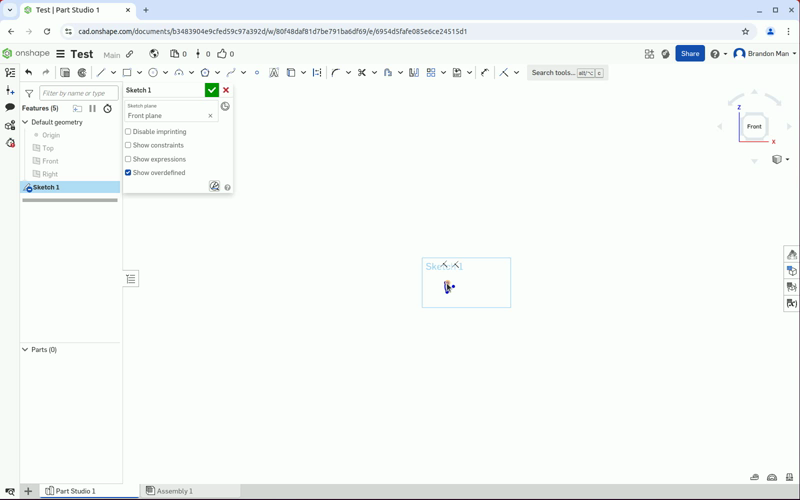
scroll(6)
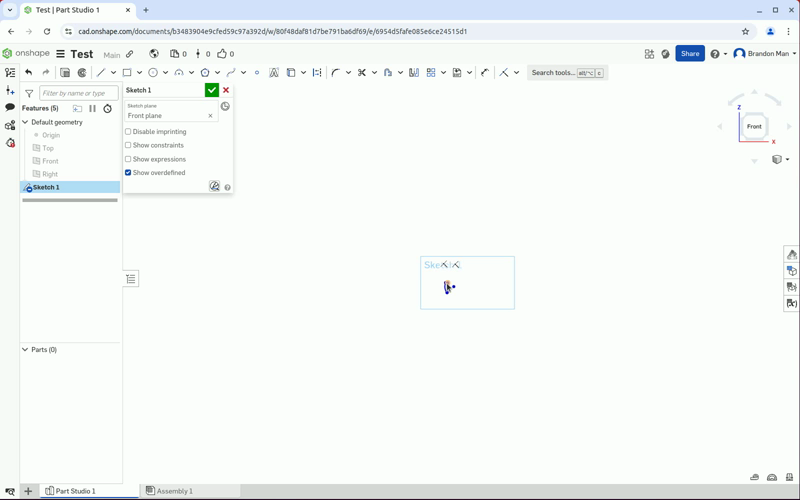
scroll(6)
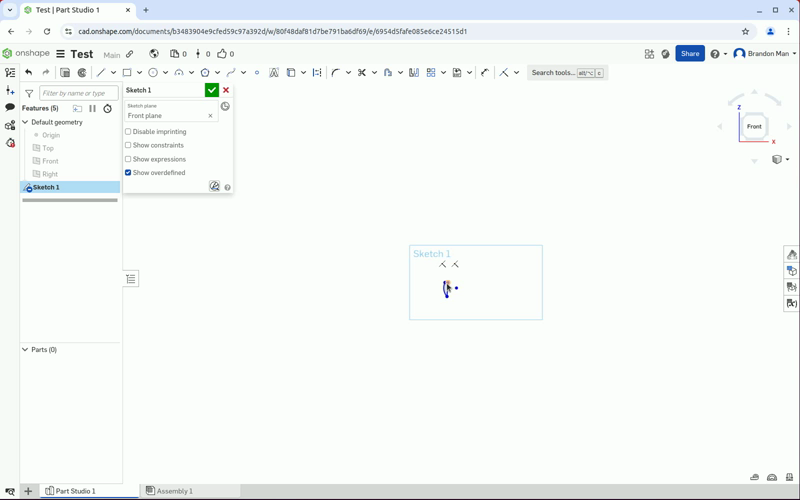
scroll(6)
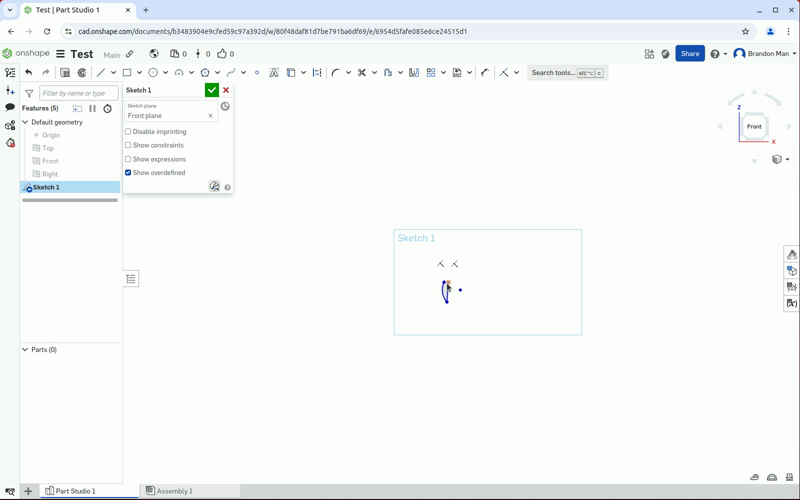
scroll(6)
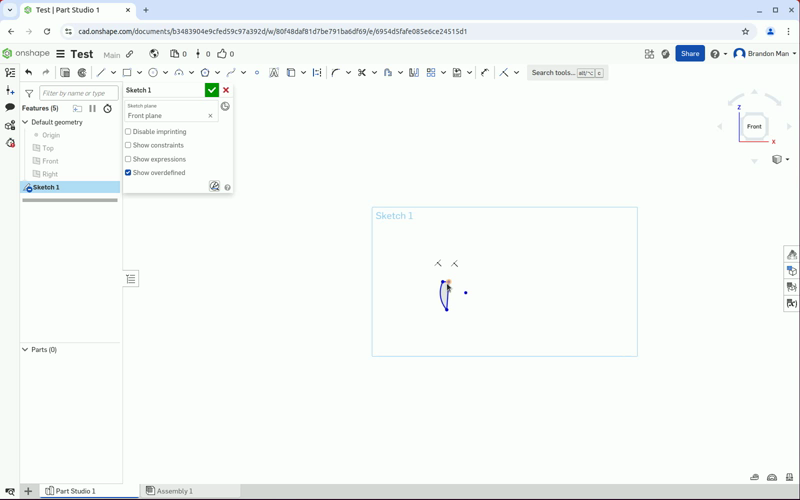
scroll(6)
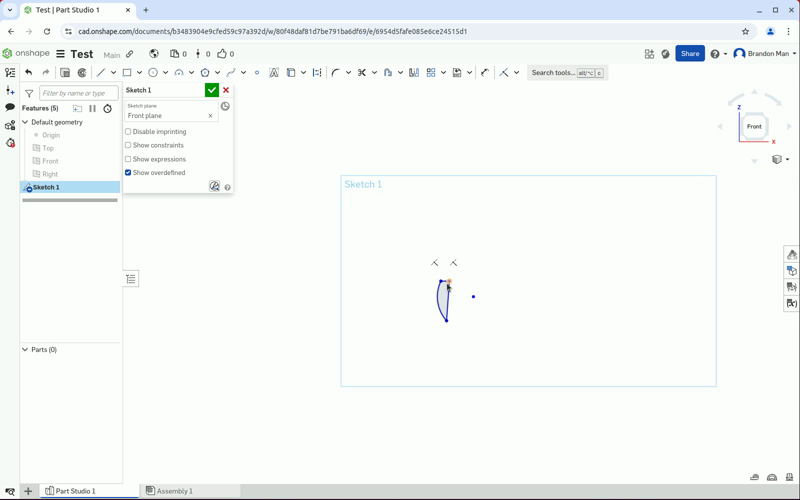
scroll(6)
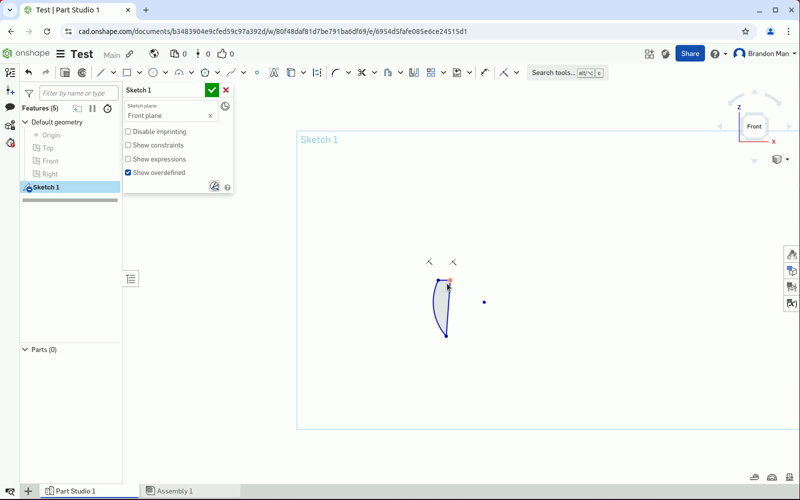
scroll(6)
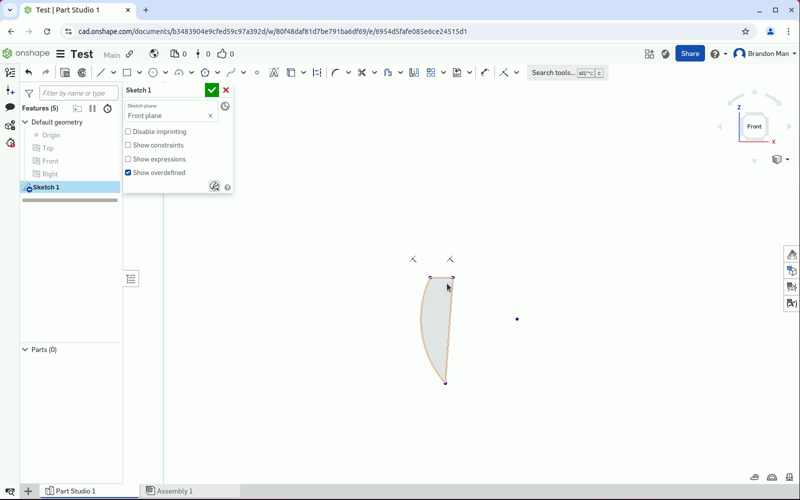
click(447, 283)
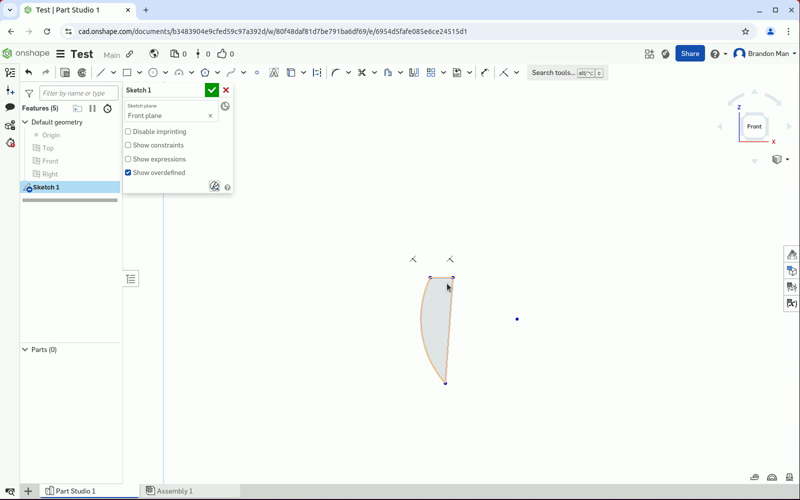
scroll(-6)
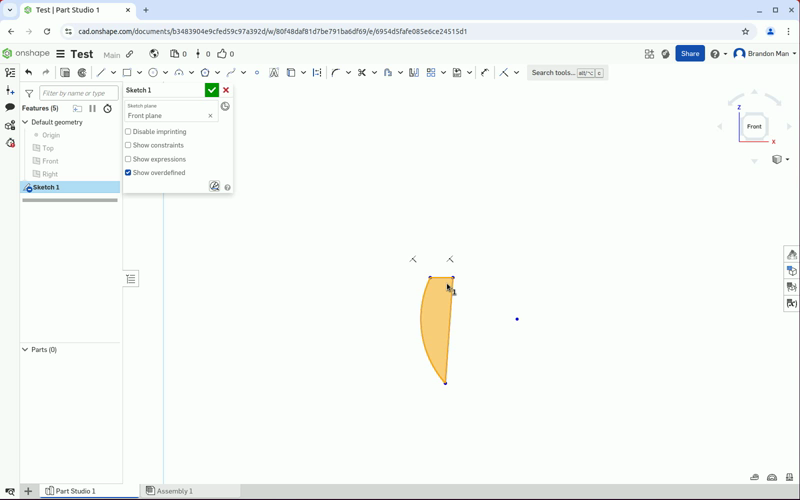
scroll(-6)
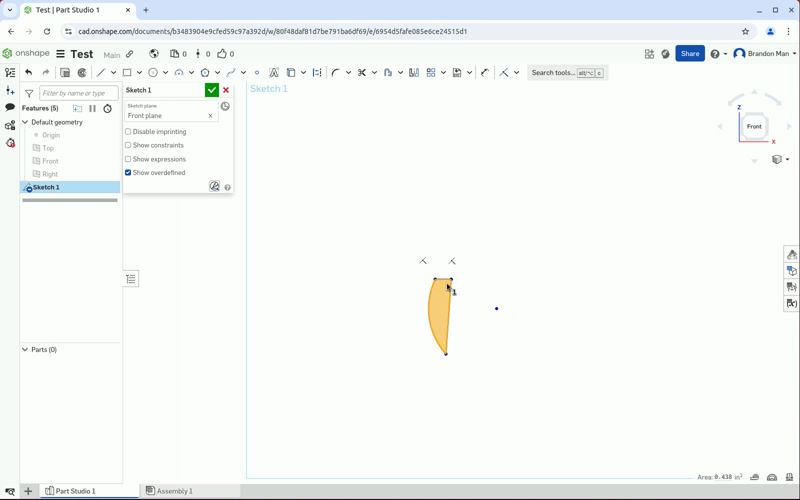
scroll(-6)
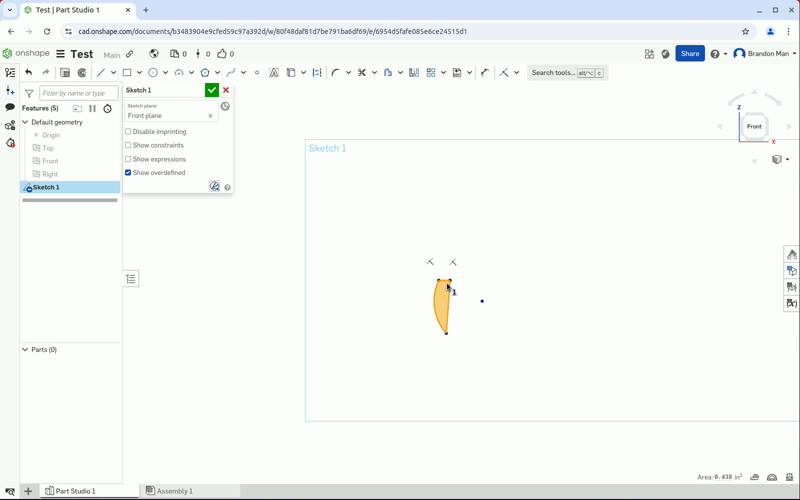
scroll(-6)
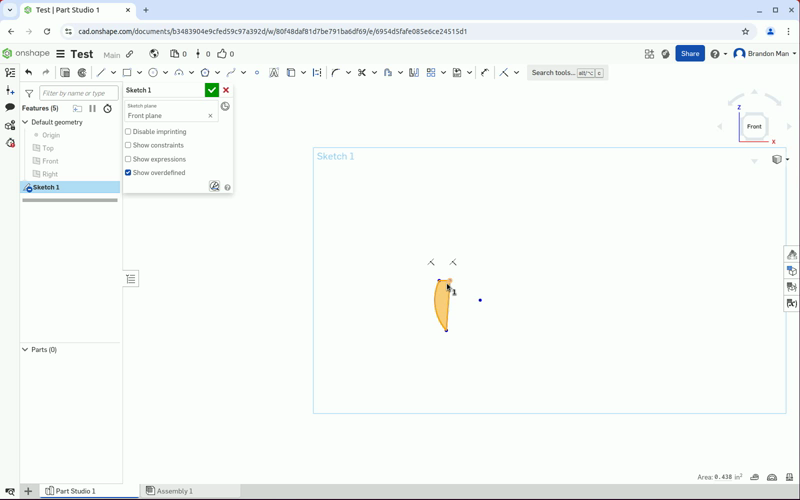
scroll(-6)
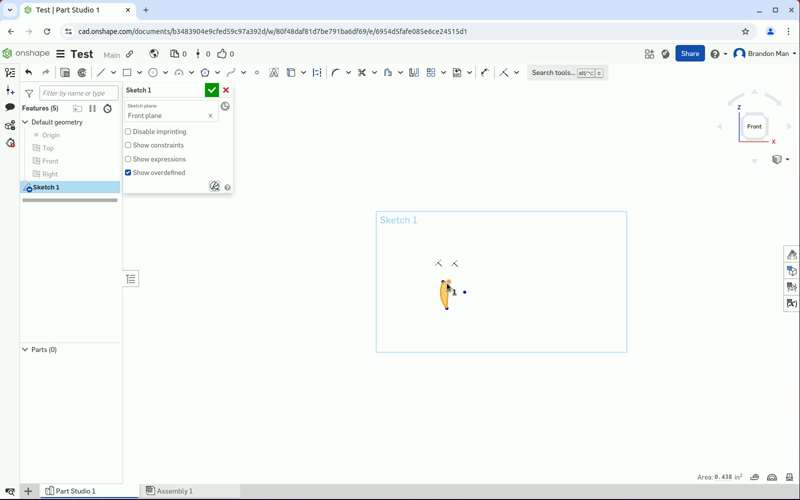
scroll(-6)
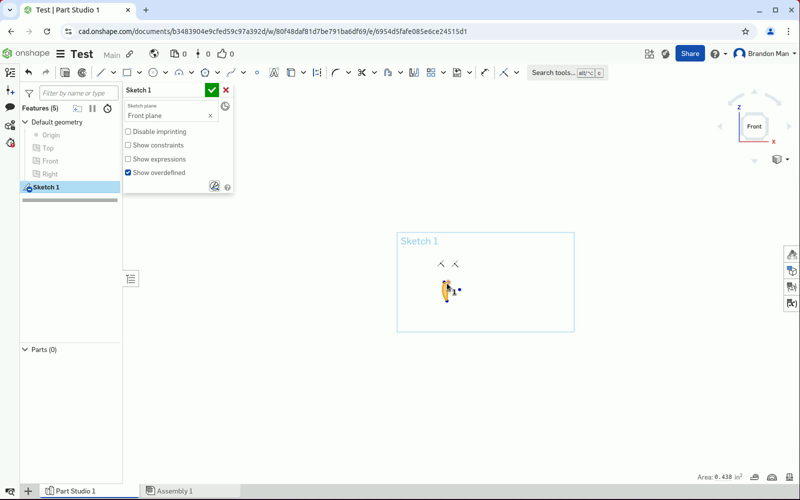
scroll(-6)
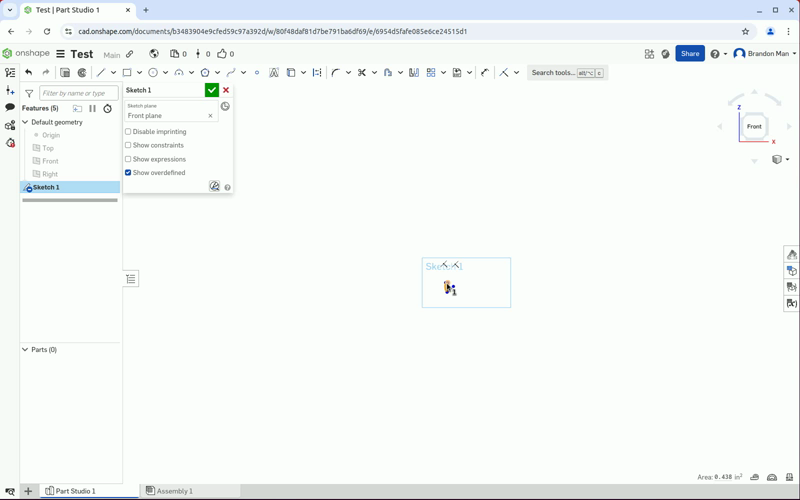
mouse_move(73, 352)
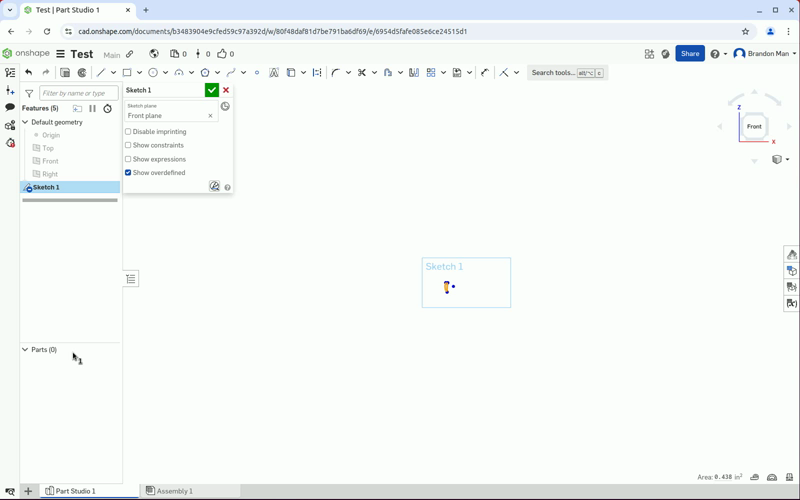
key(shift+y)
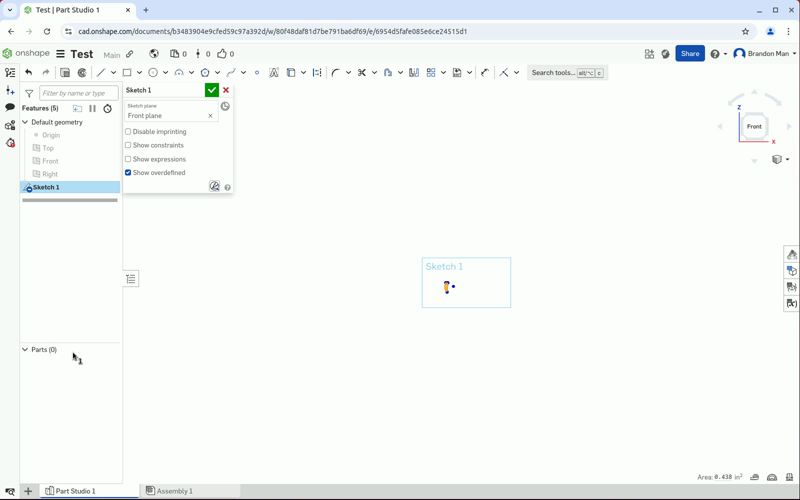
key(shift+e)
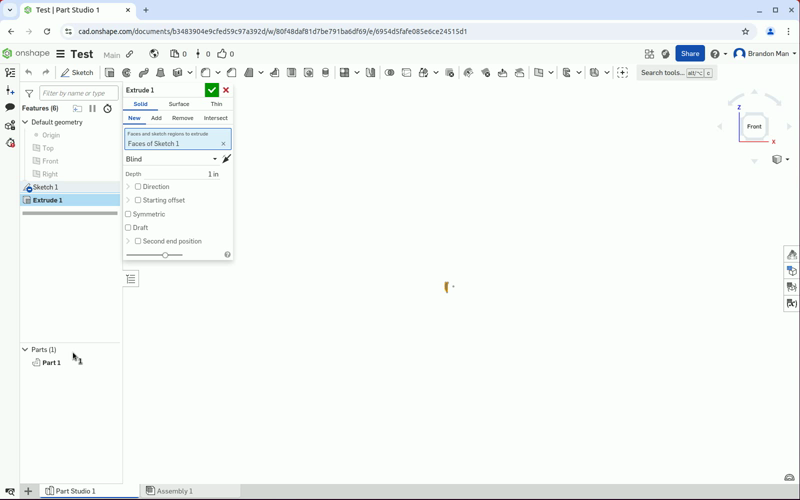
mouse_move(143, 106)
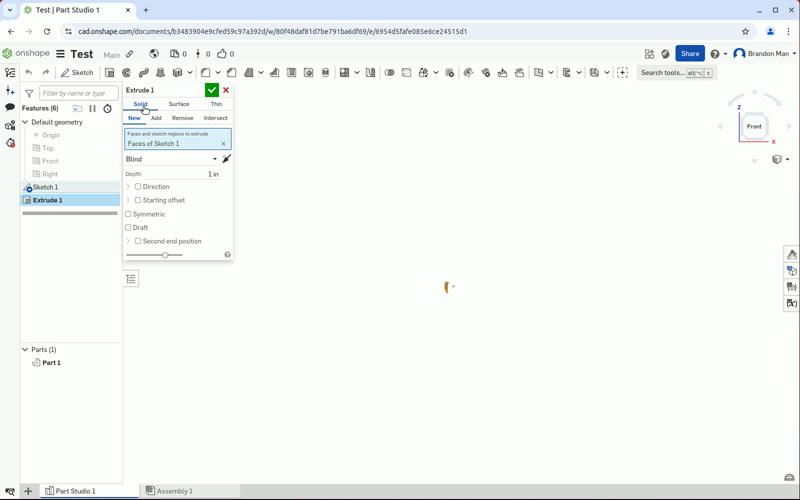
click(143, 106)
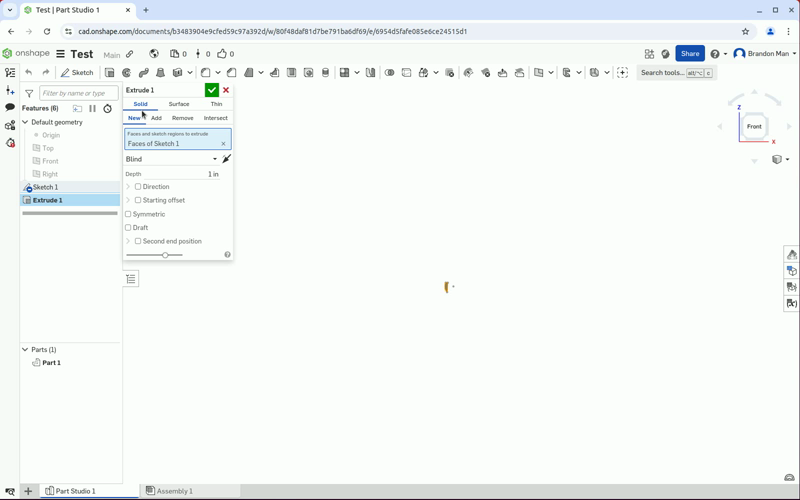
mouse_move(137, 120)
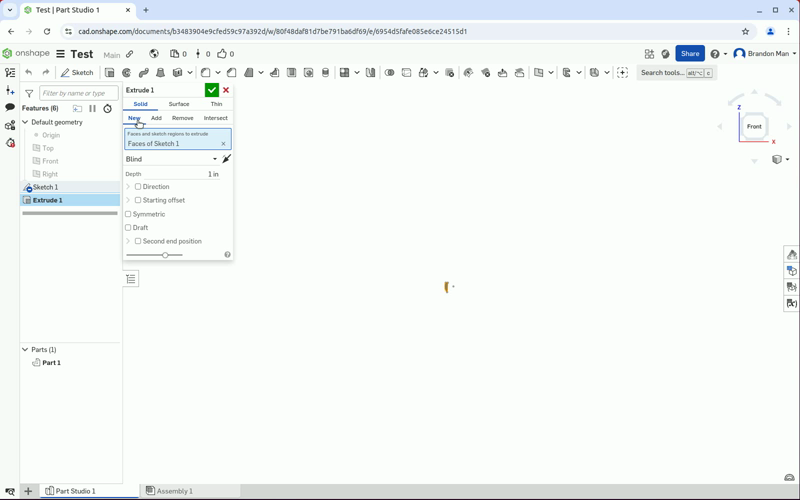
click(137, 120)
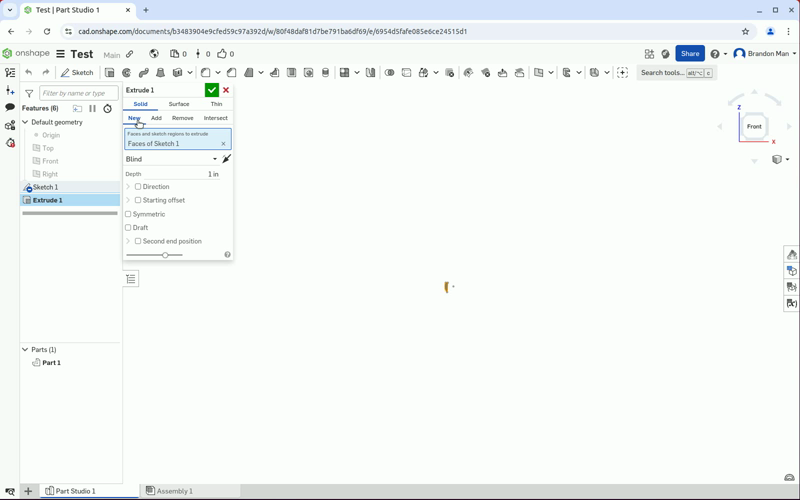
key(tab, 4)
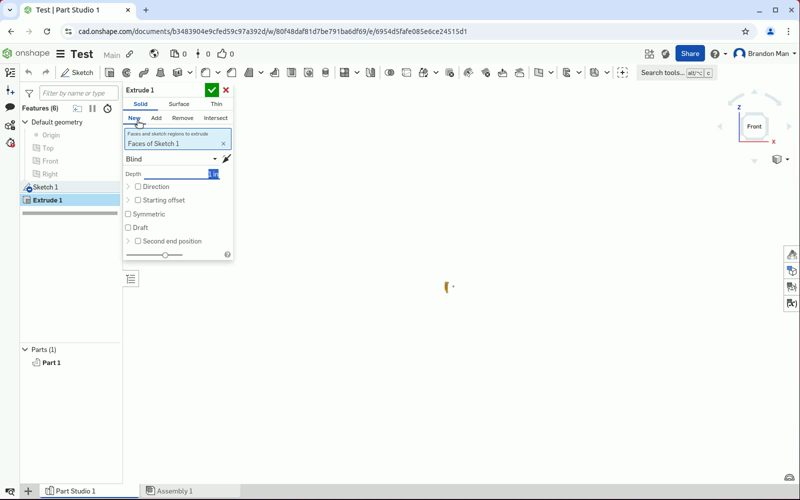
text(23.108)
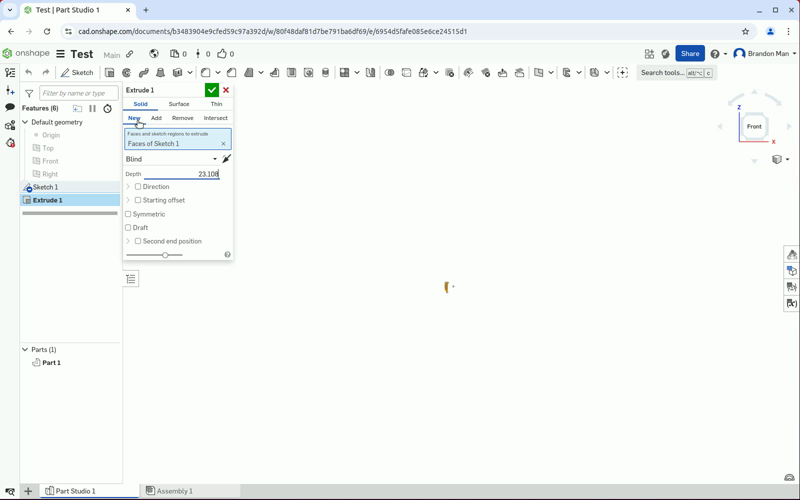
key(enter)
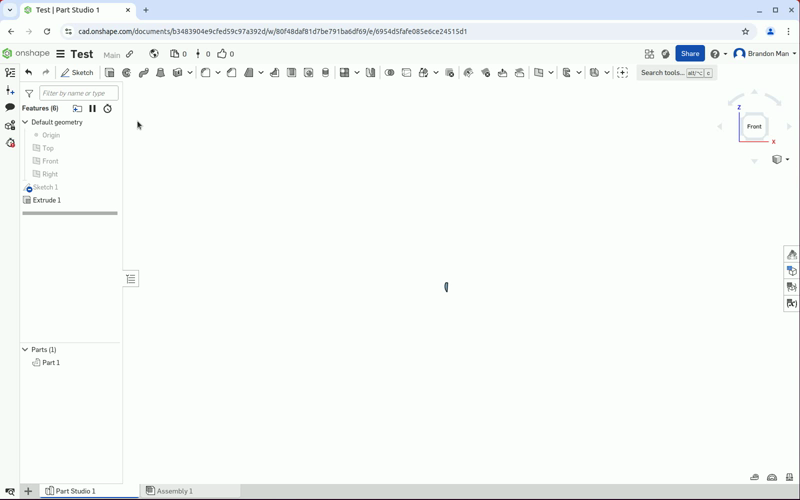
key(shift+h)
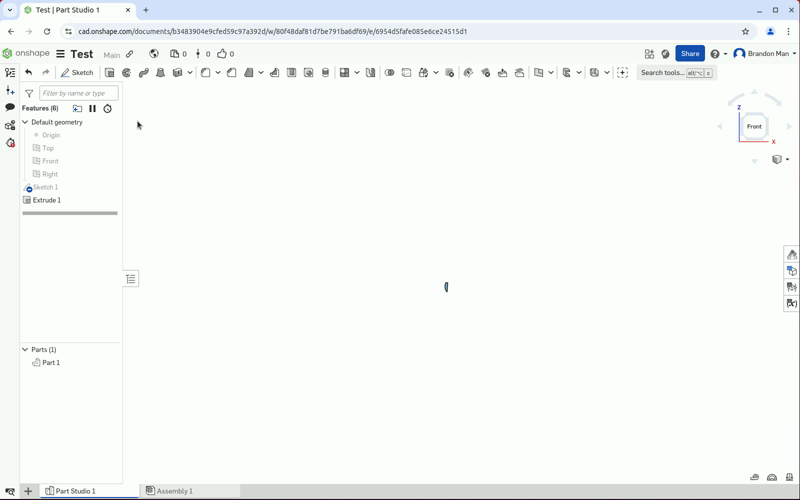
key(shift+h)
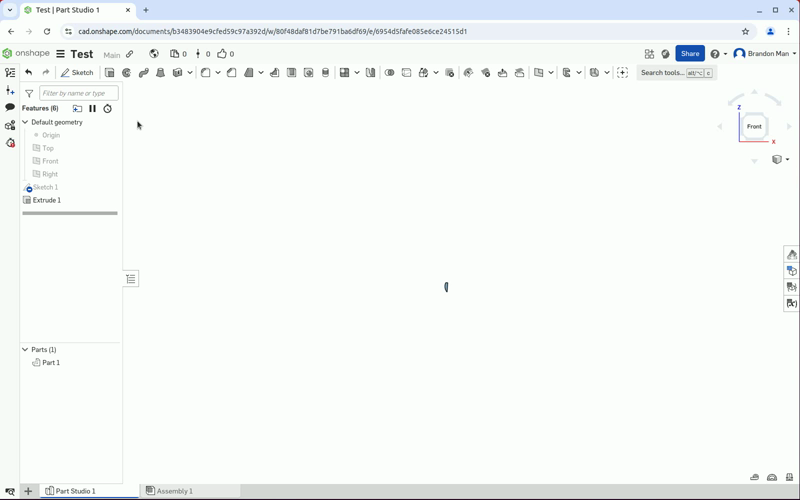
mouse_move(73, 189)
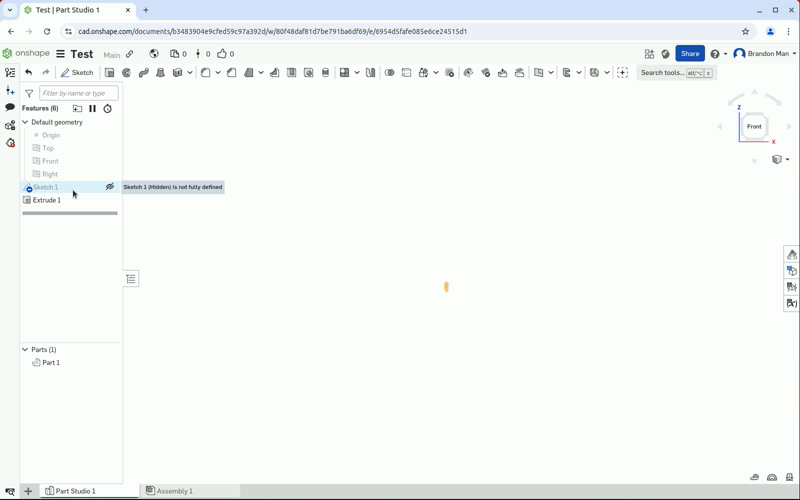
click(73, 189)
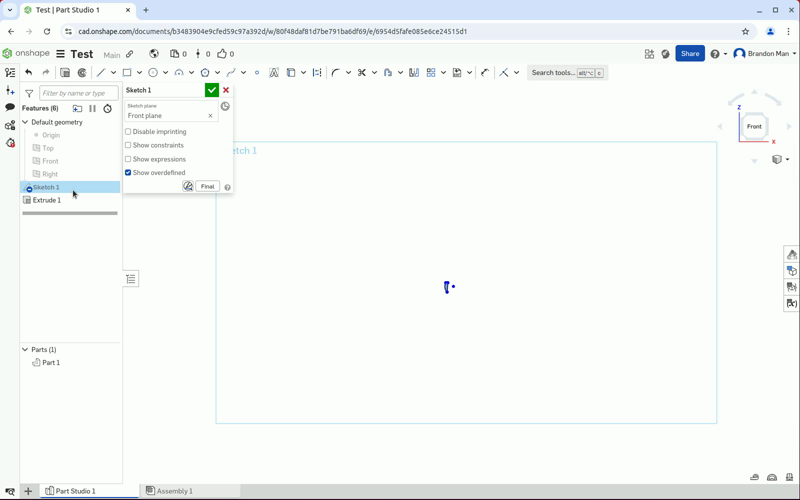
mouse_move(229, 92)
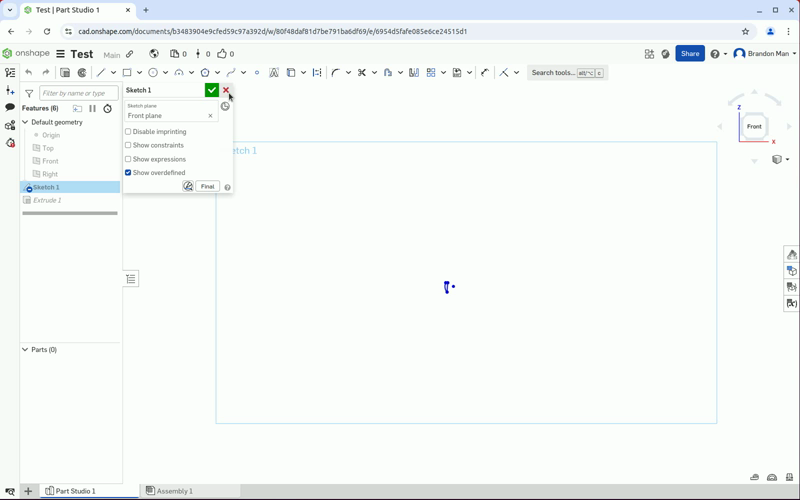
click(229, 92)
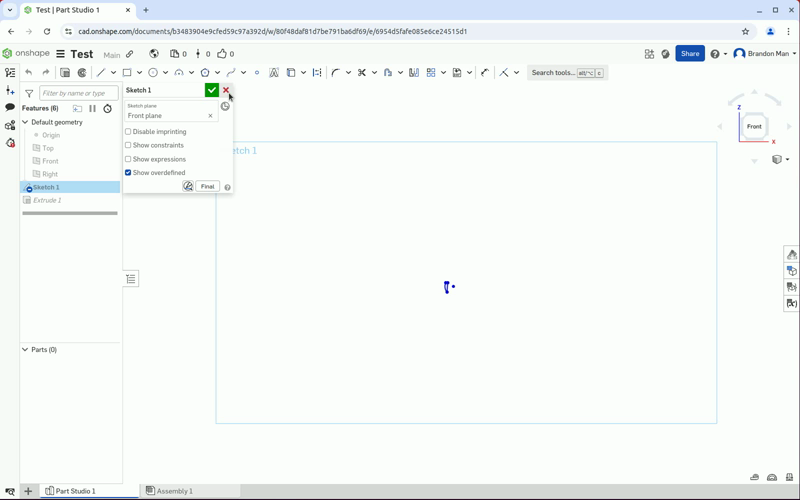
key(shift+s)
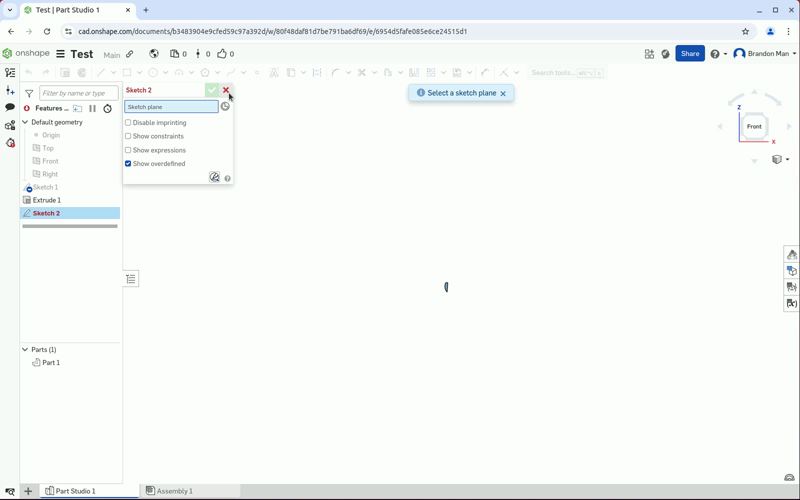
mouse_move(73, 163)
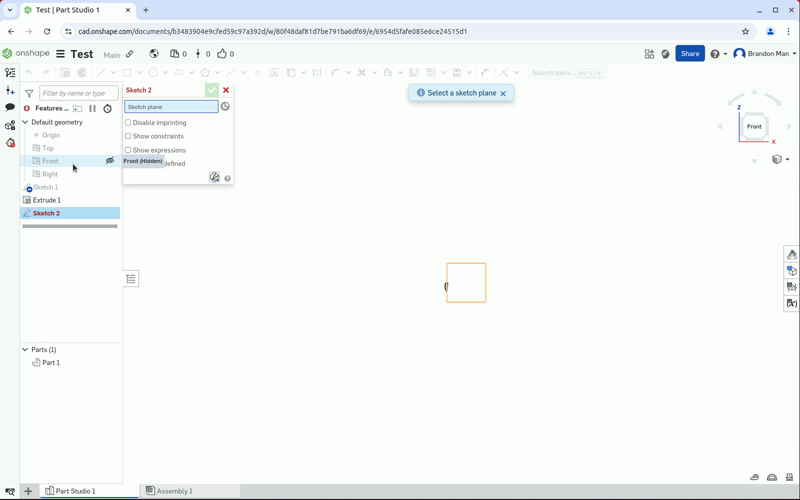
click(73, 163)
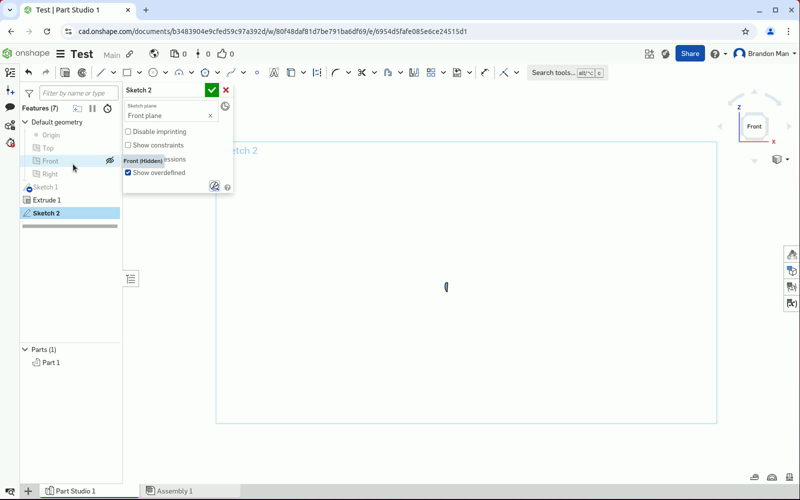
mouse_move(73, 352)
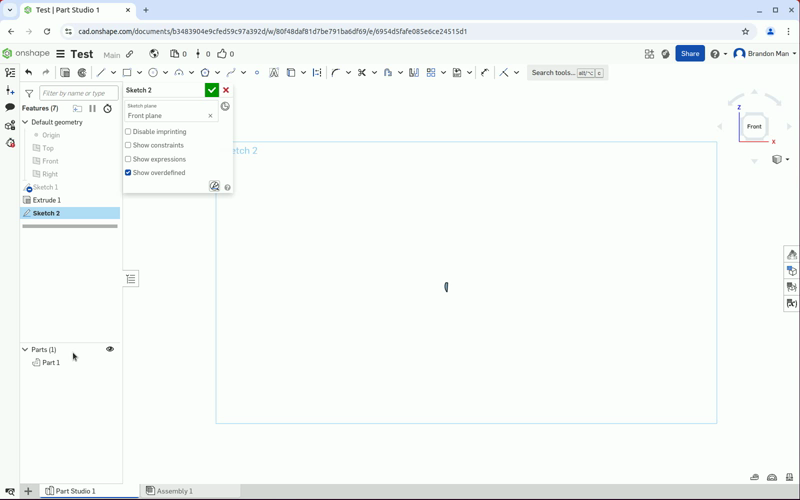
key(y)
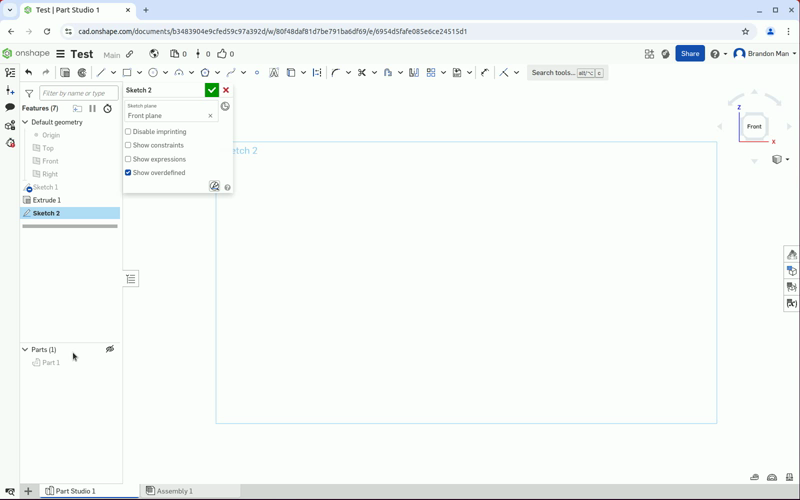
key(l)
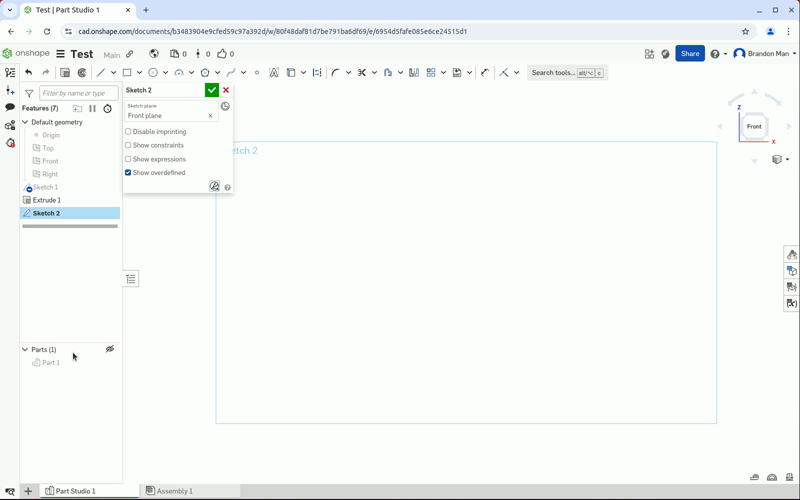
key_down(shift)
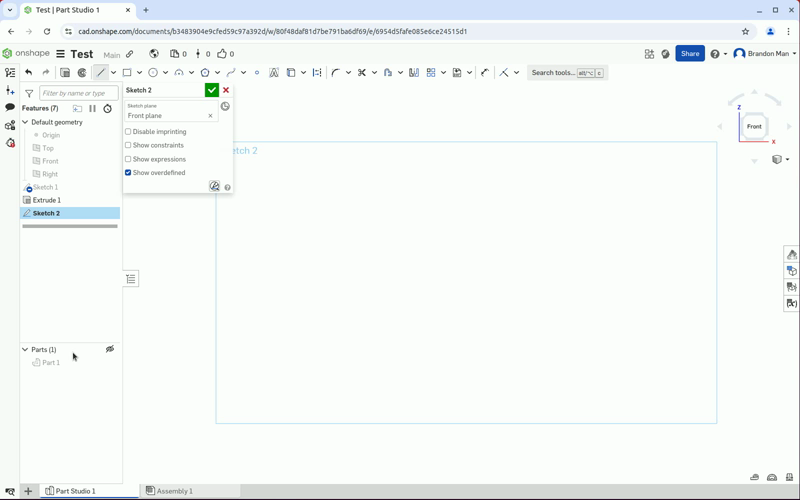
mouse_move(444, 295)
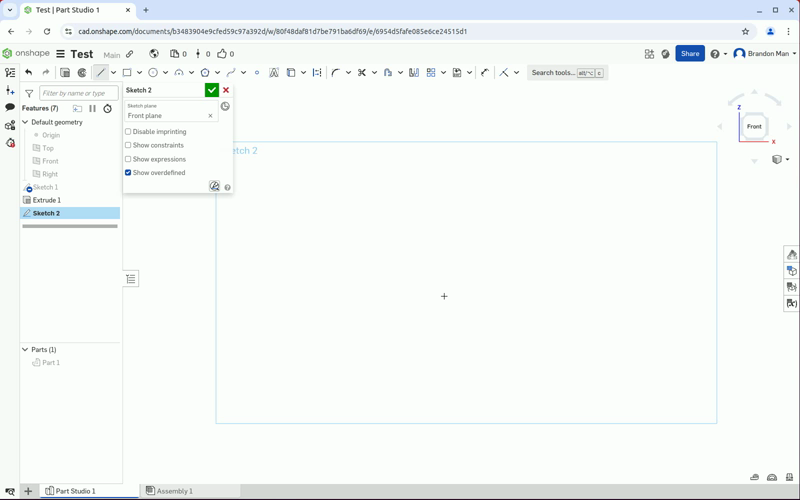
click(444, 295)
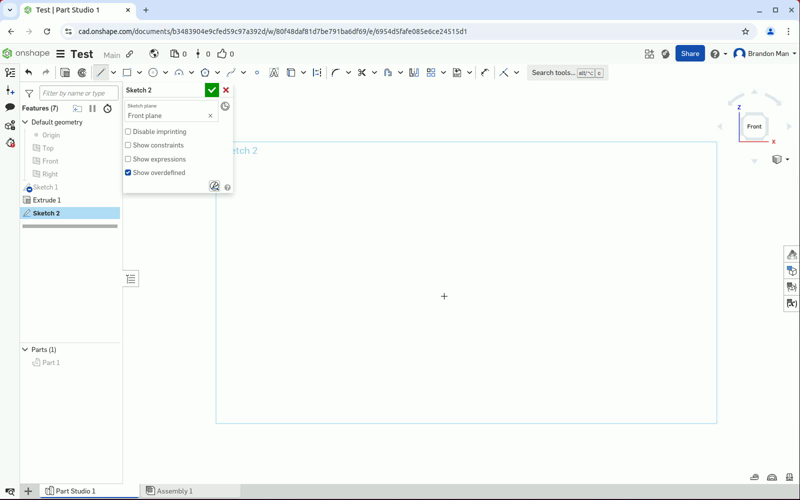
key_up(shift)
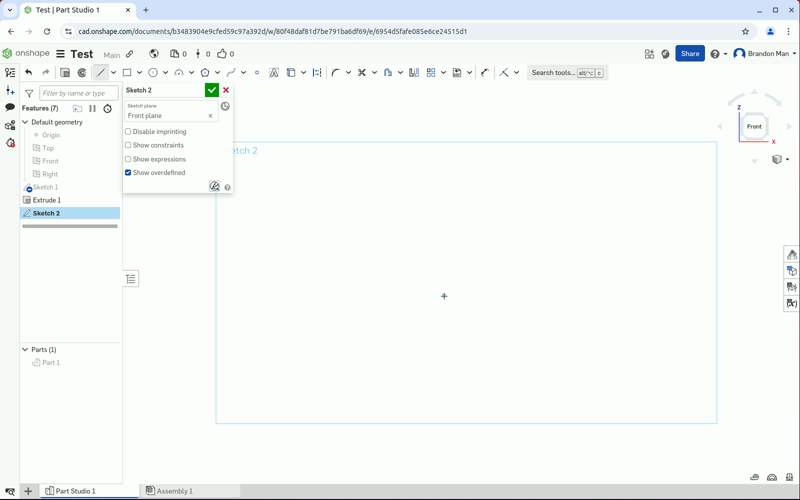
key_down(shift)
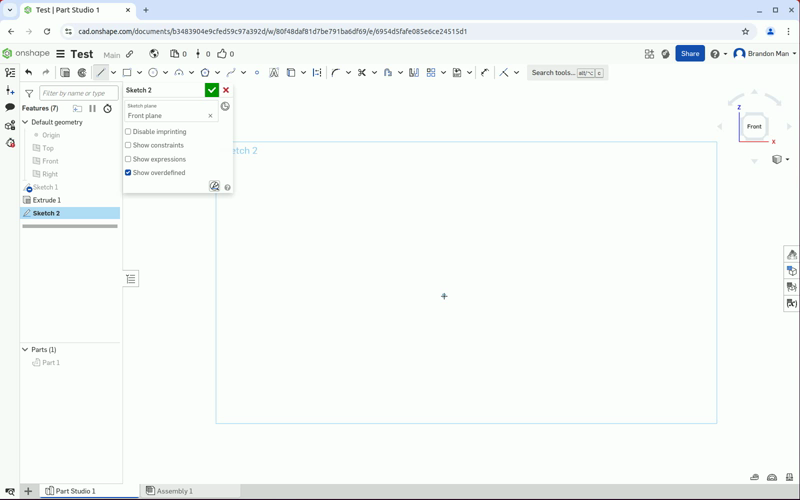
mouse_move(474, 295)
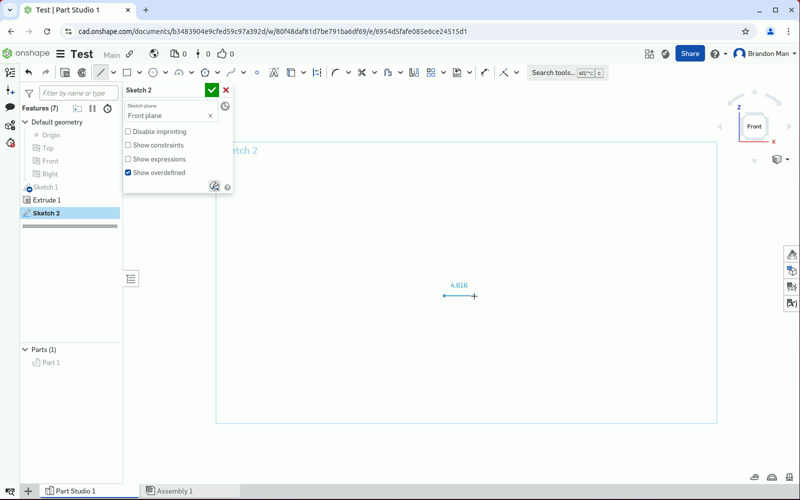
mouse_move(452, 295)
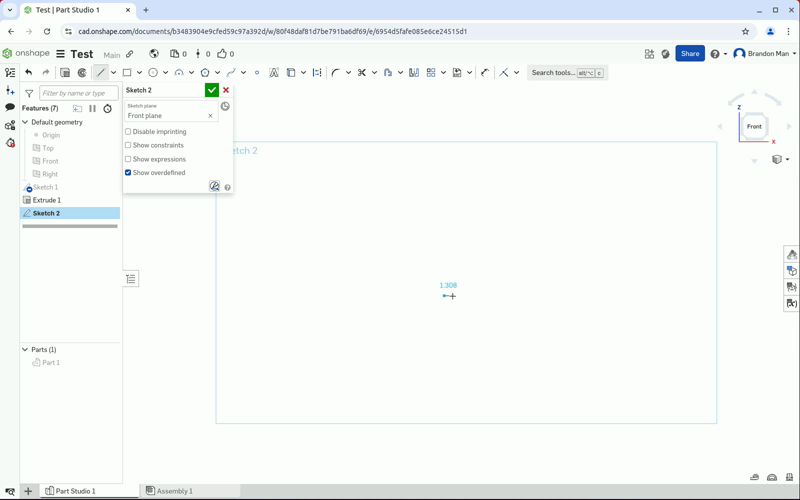
click(452, 295)
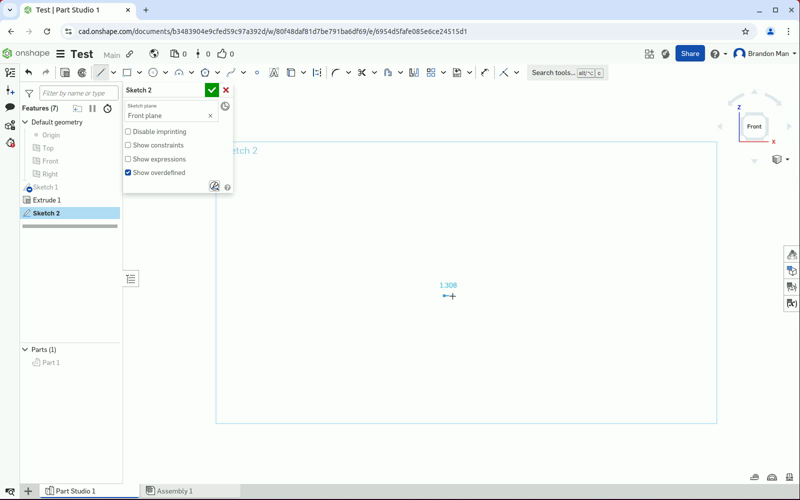
key_up(shift)
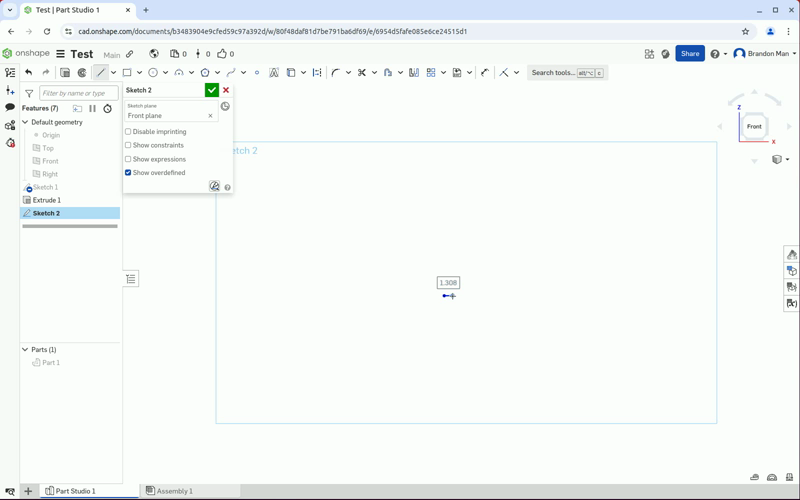
key(esc)
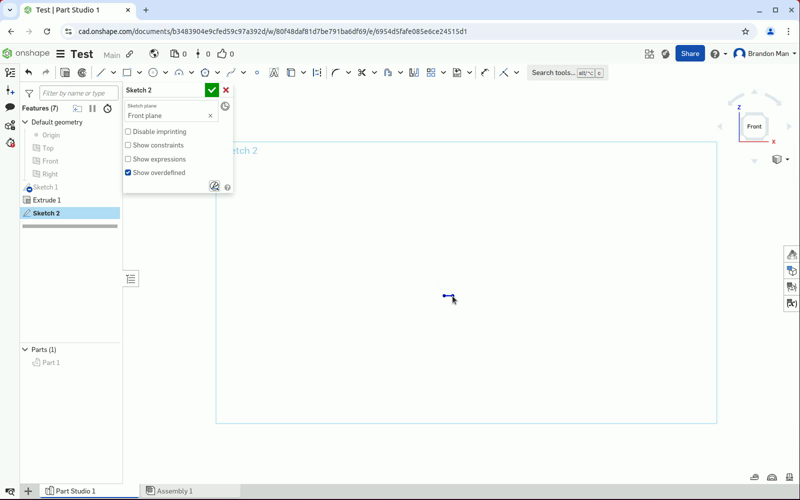
key(a)
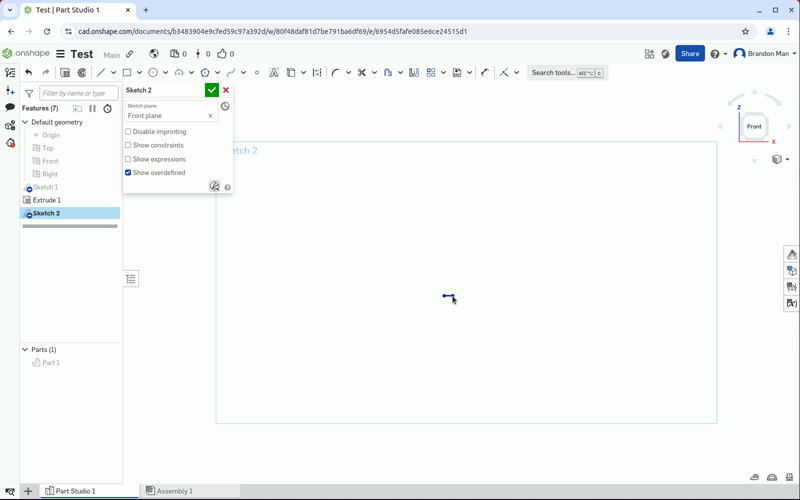
mouse_move(452, 295)
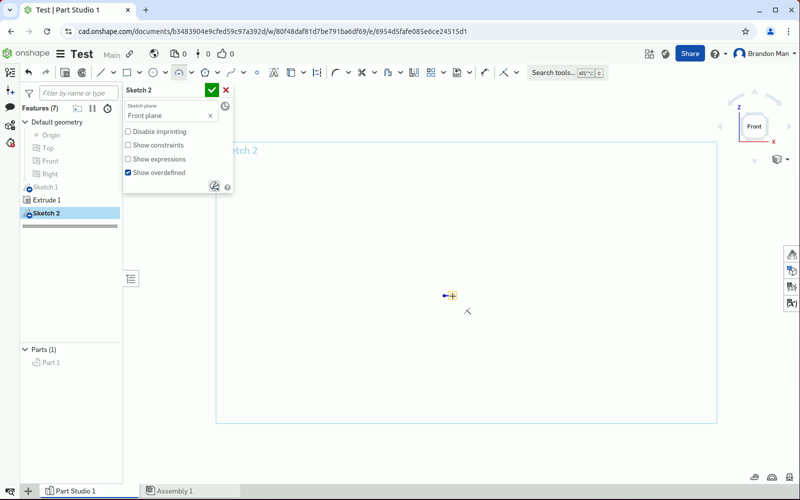
click(452, 295)
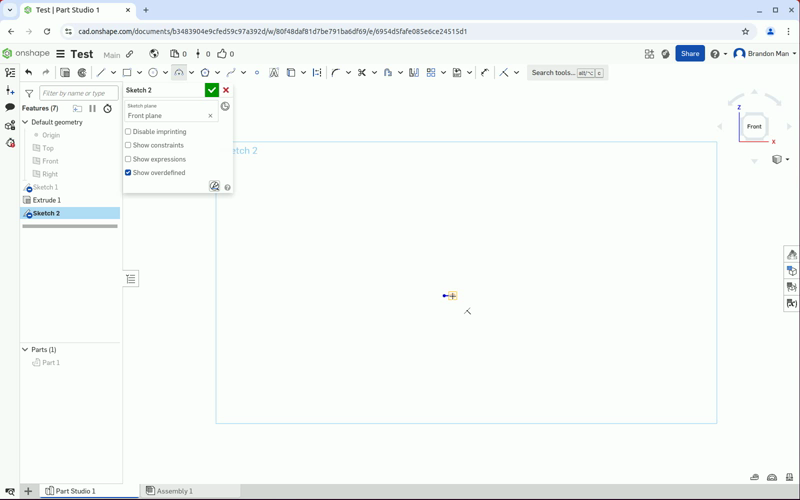
key_down(shift)
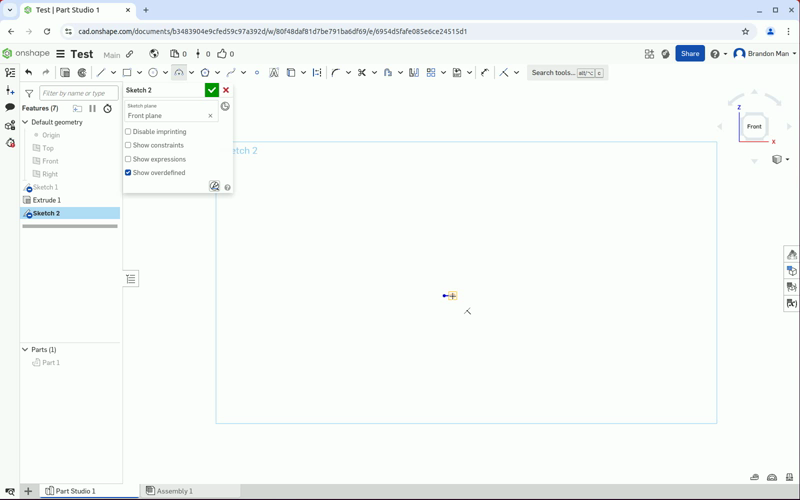
mouse_move(450, 294)
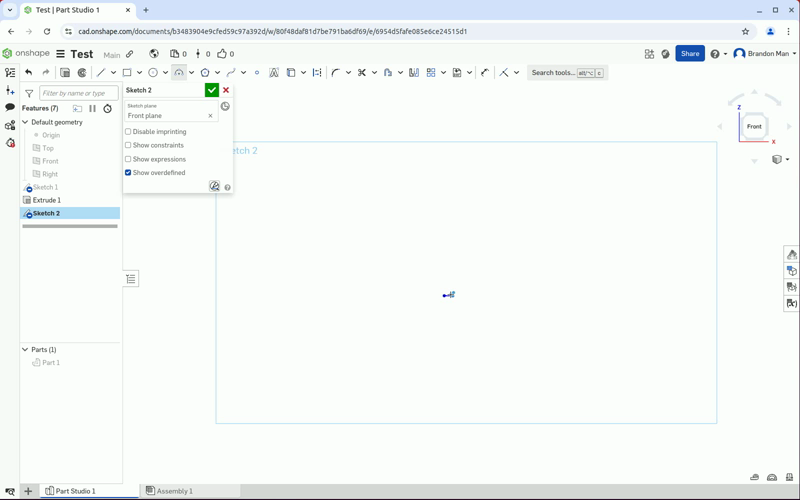
scroll(6)
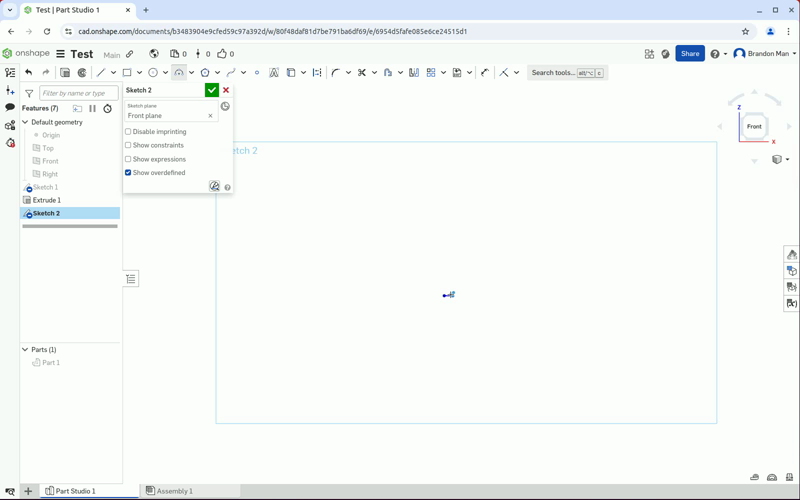
scroll(6)
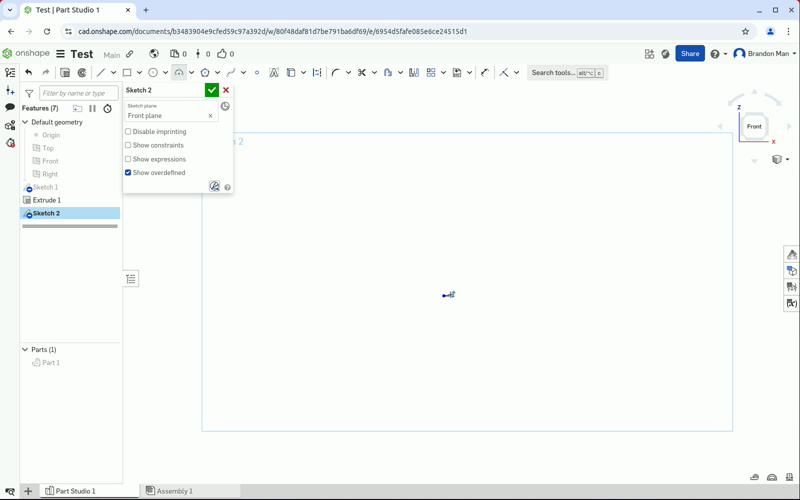
scroll(6)
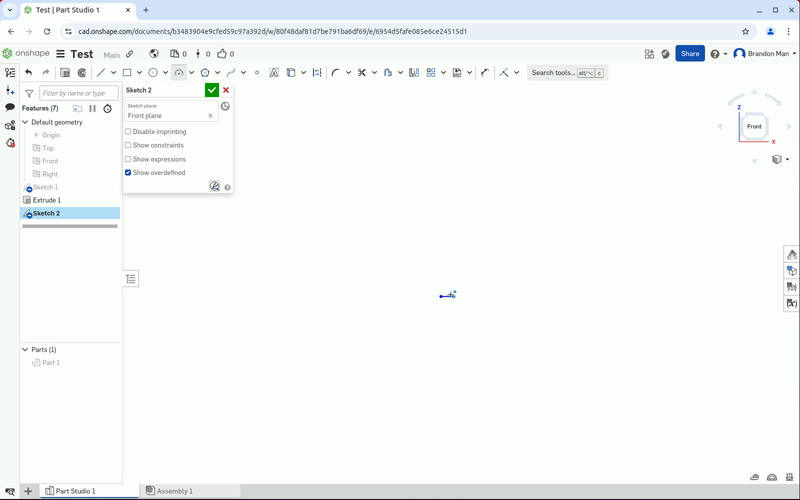
scroll(6)
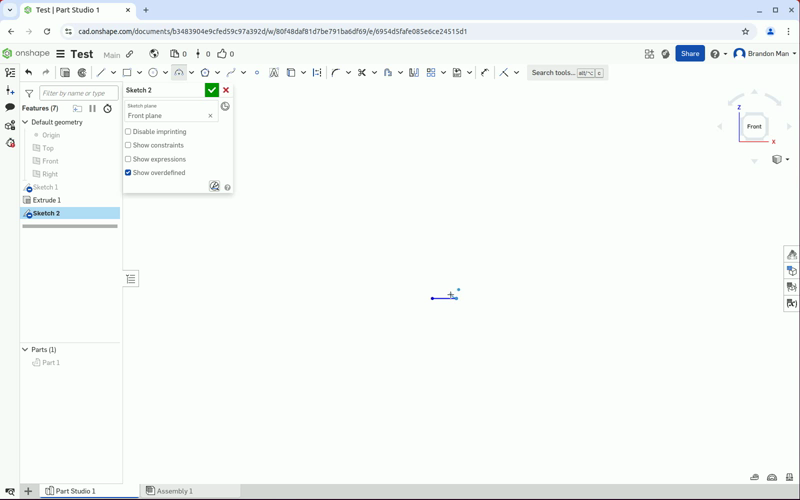
scroll(6)
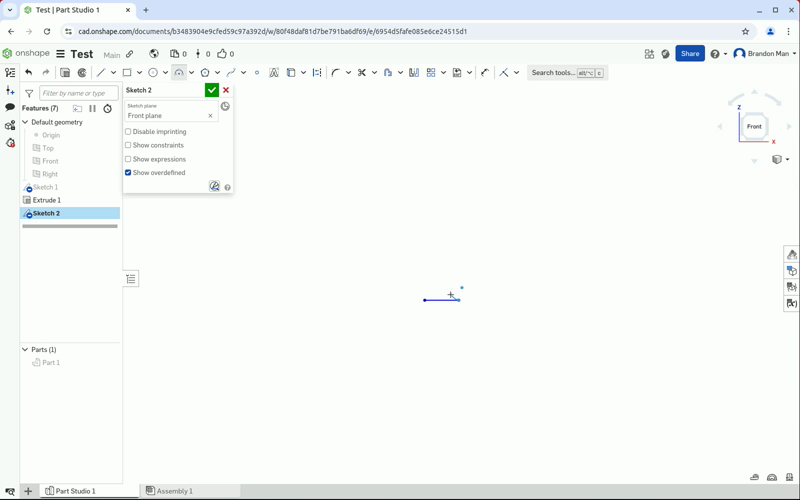
scroll(6)
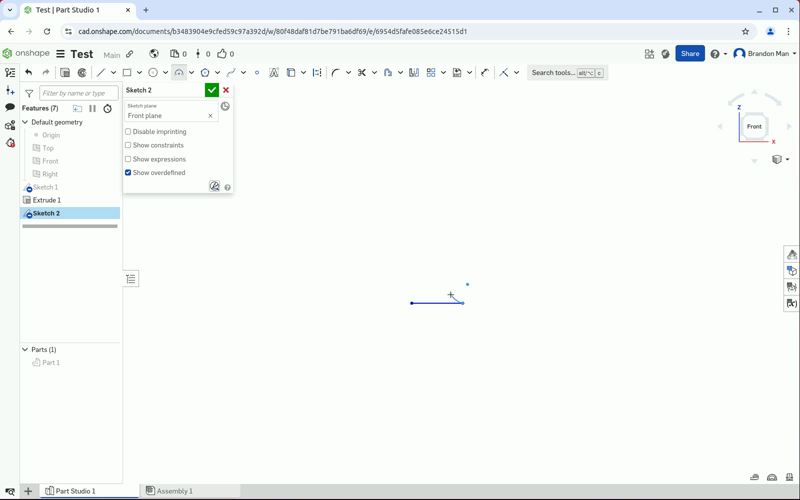
scroll(6)
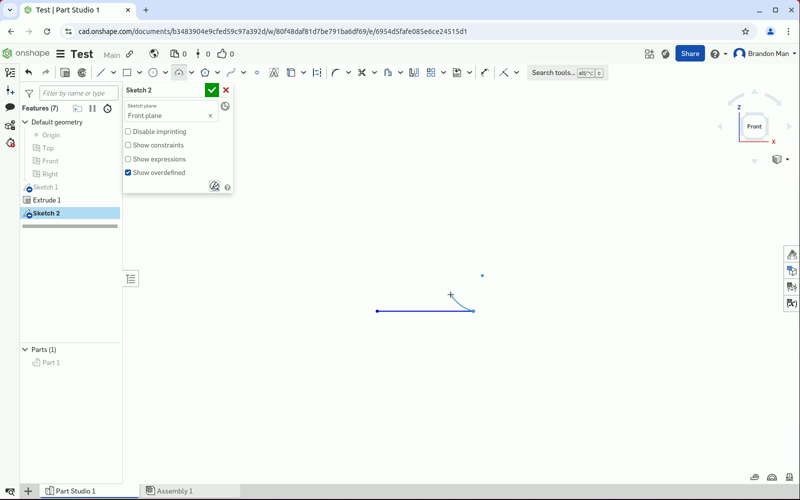
click(450, 294)
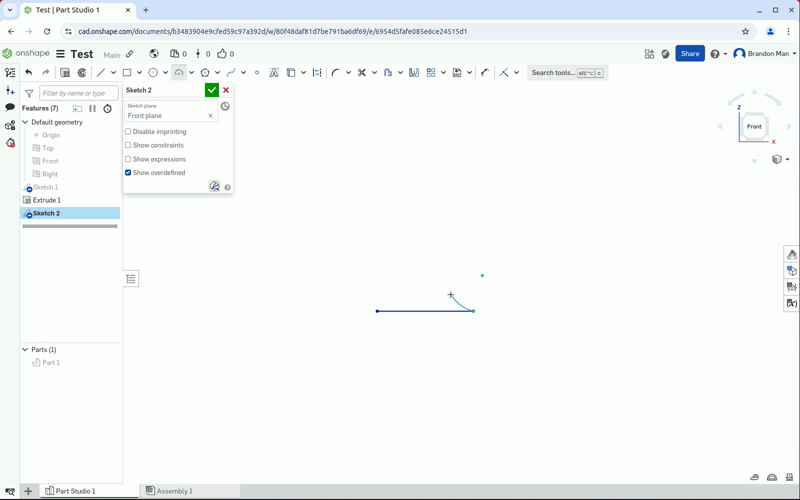
scroll(-6)
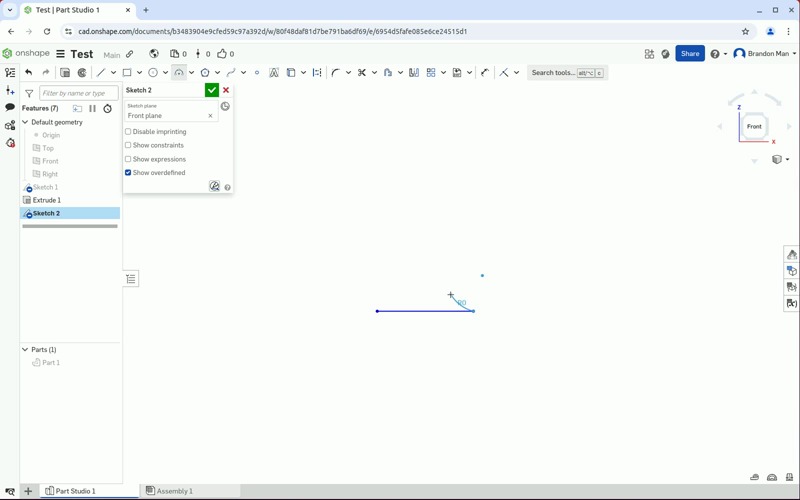
scroll(-6)
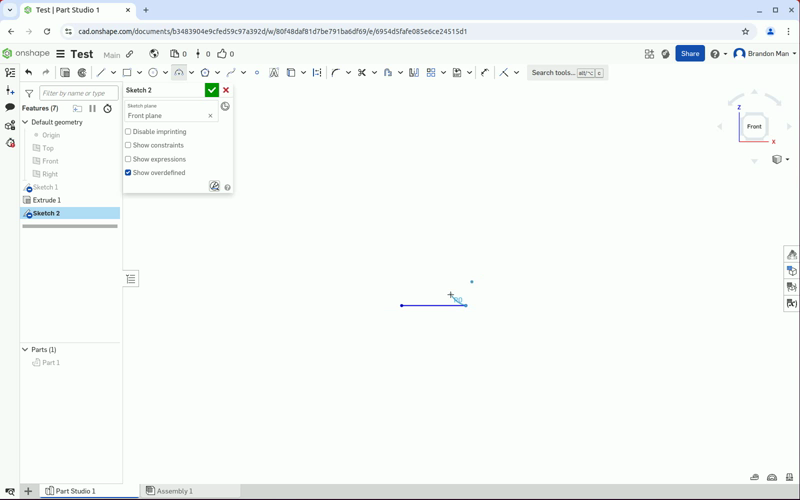
scroll(-6)
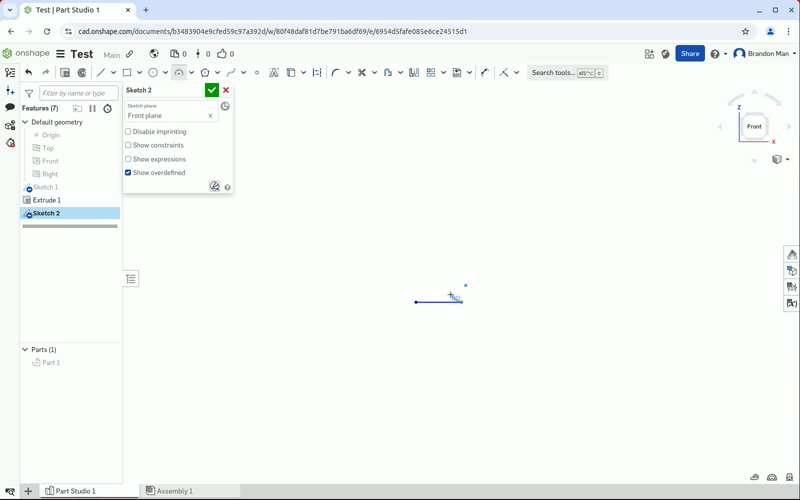
scroll(-6)
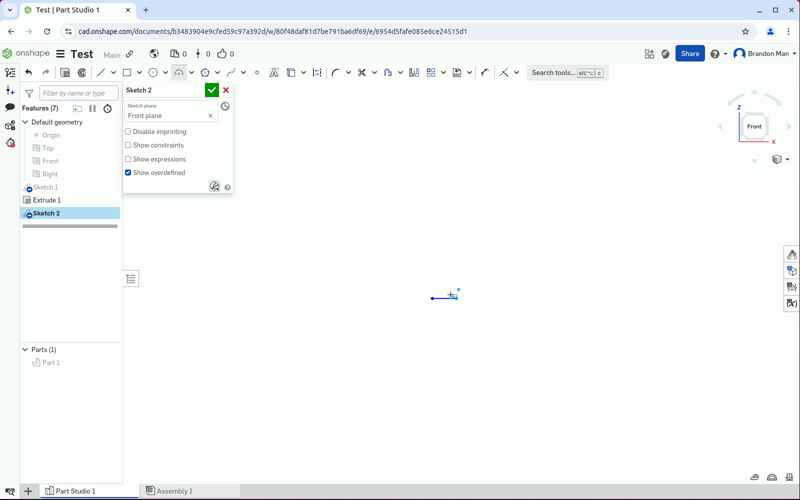
scroll(-6)
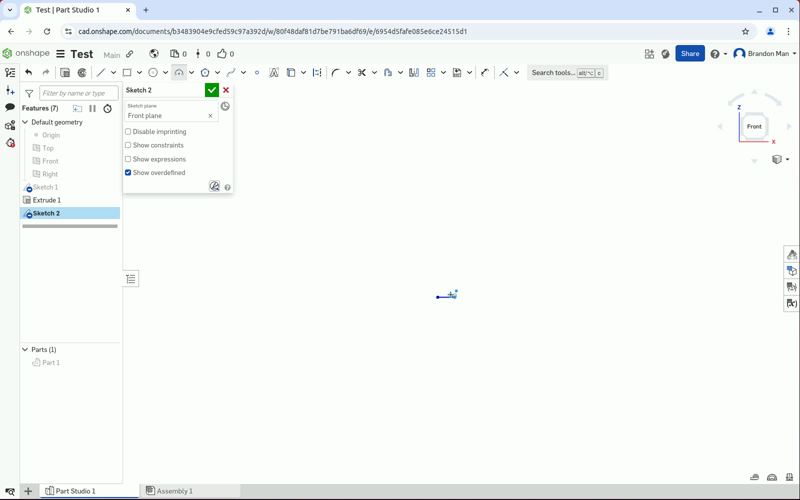
scroll(-6)
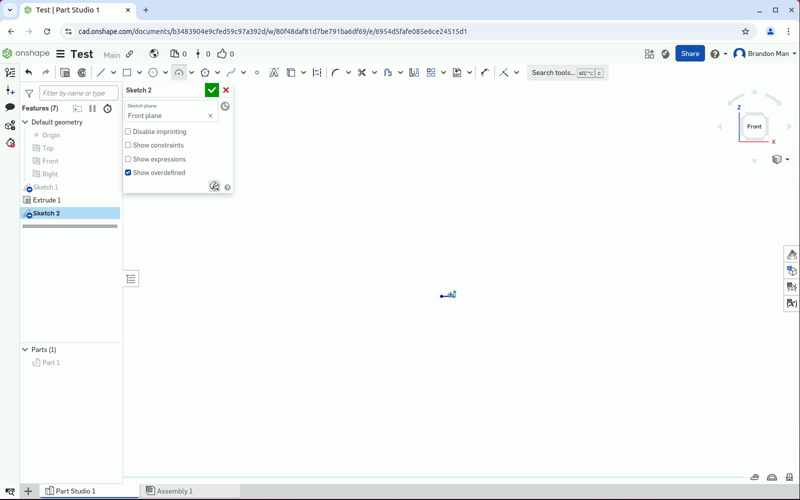
scroll(-6)
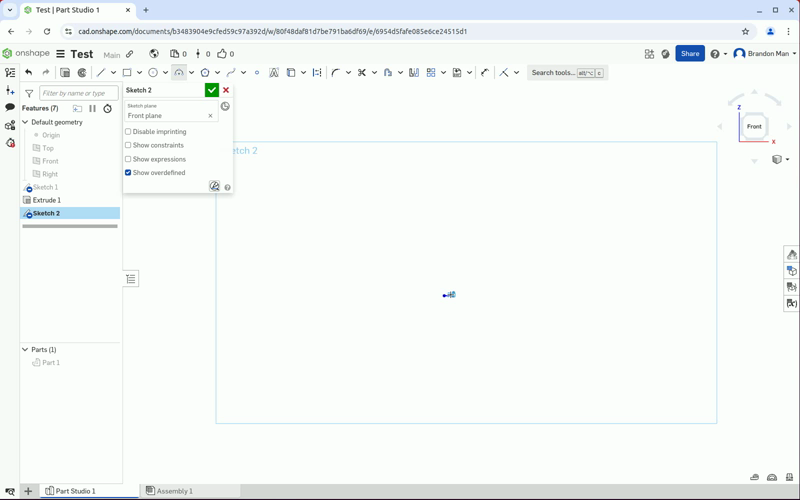
mouse_move(451, 294)
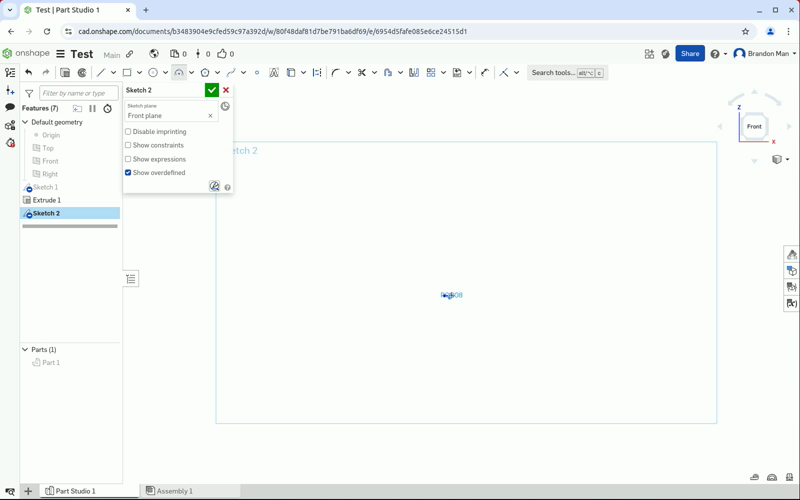
scroll(6)
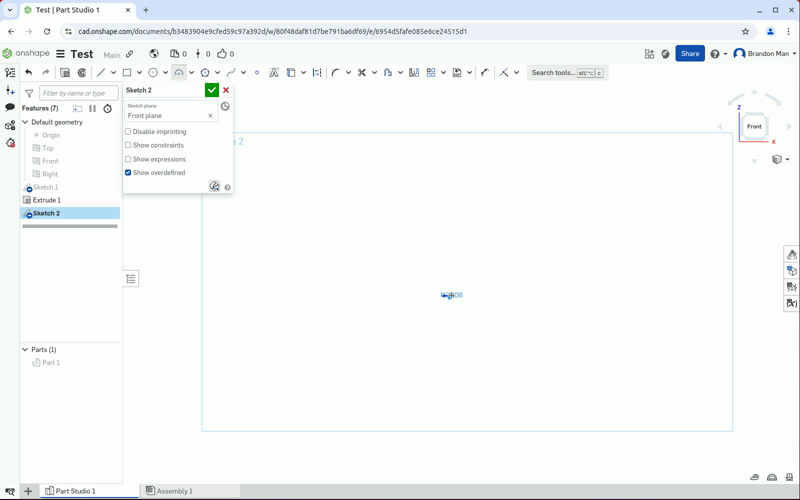
scroll(6)
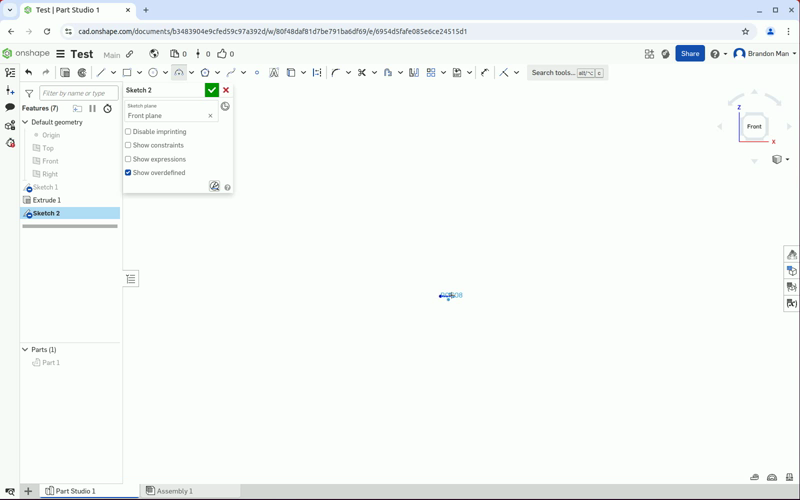
scroll(6)
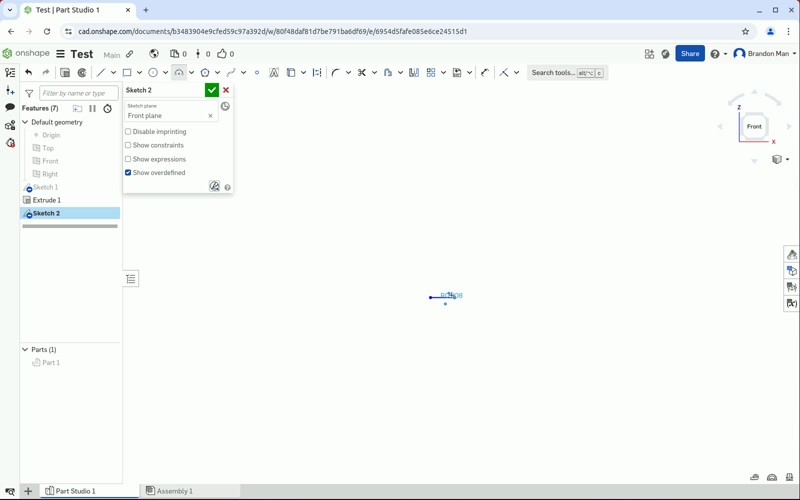
scroll(6)
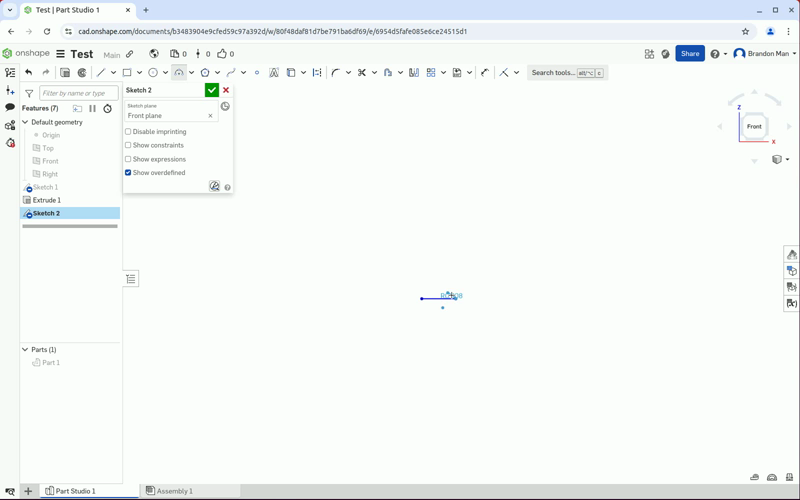
scroll(6)
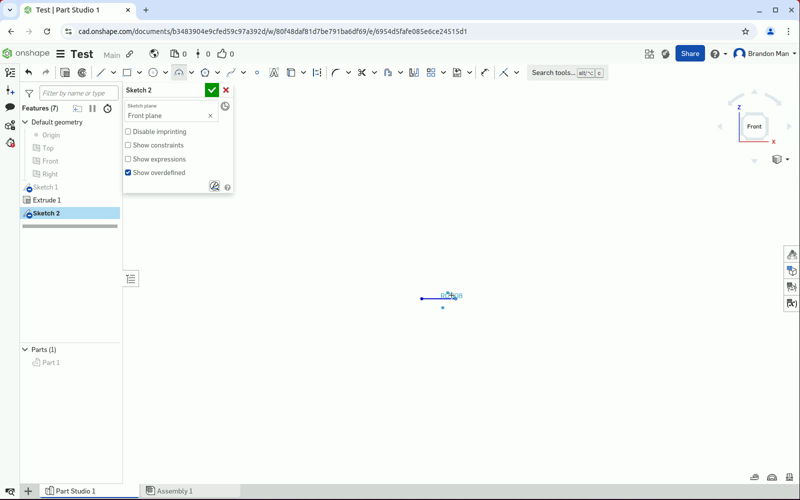
scroll(6)
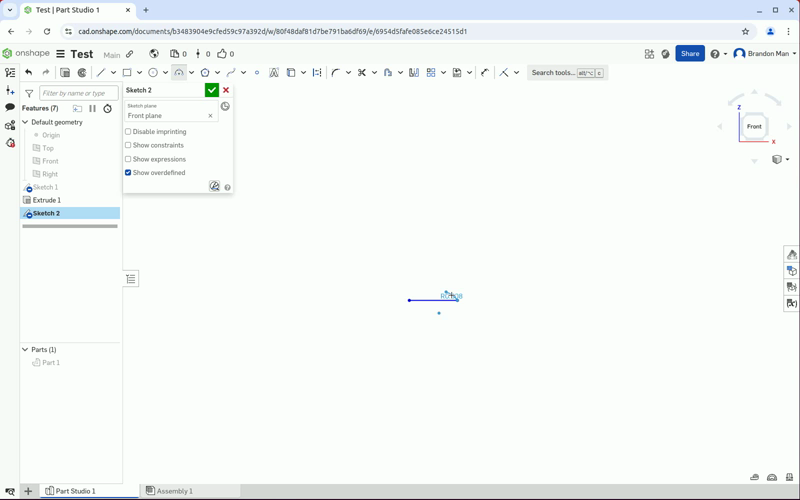
scroll(6)
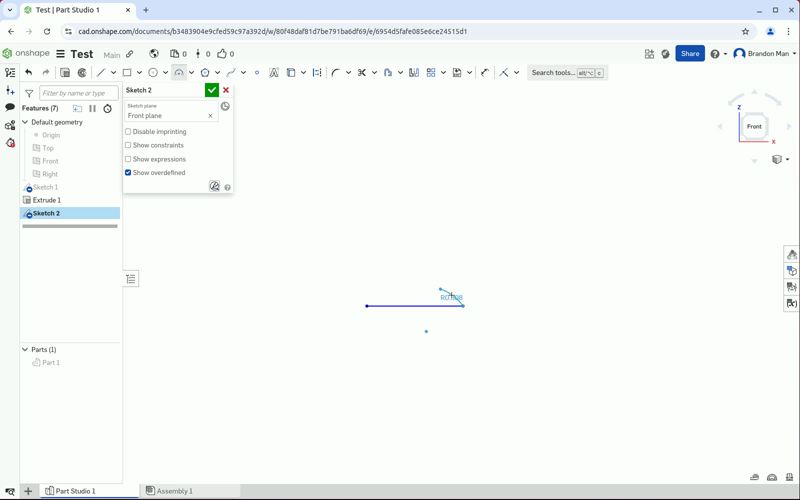
click(451, 294)
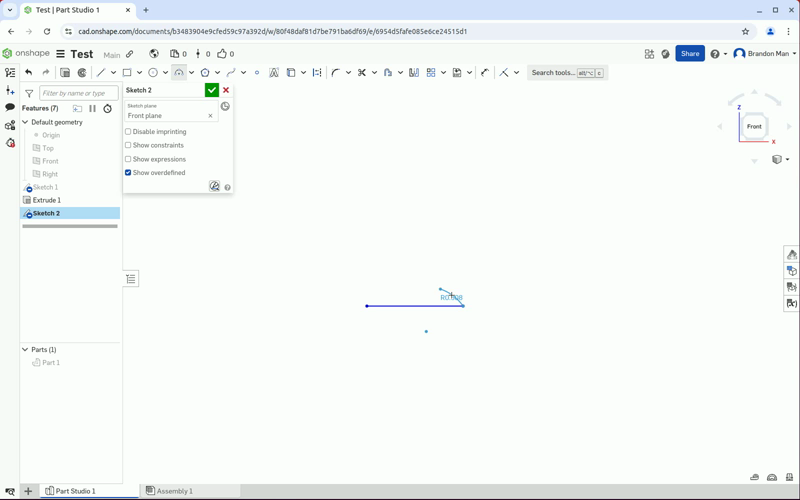
scroll(-6)
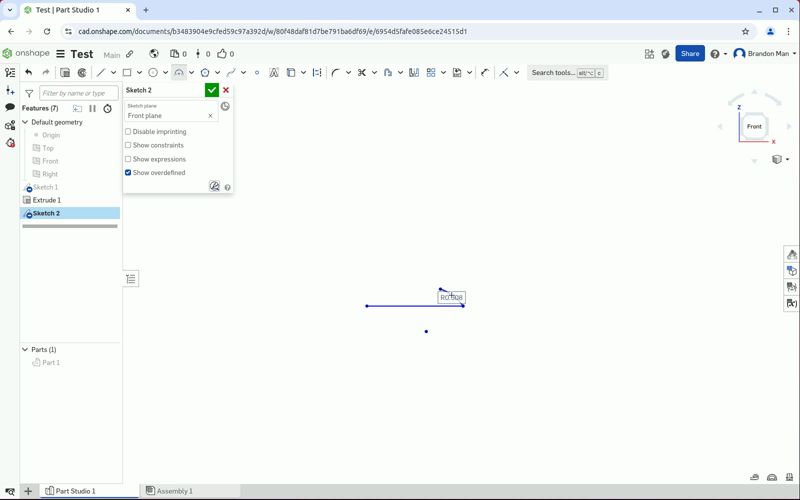
scroll(-6)
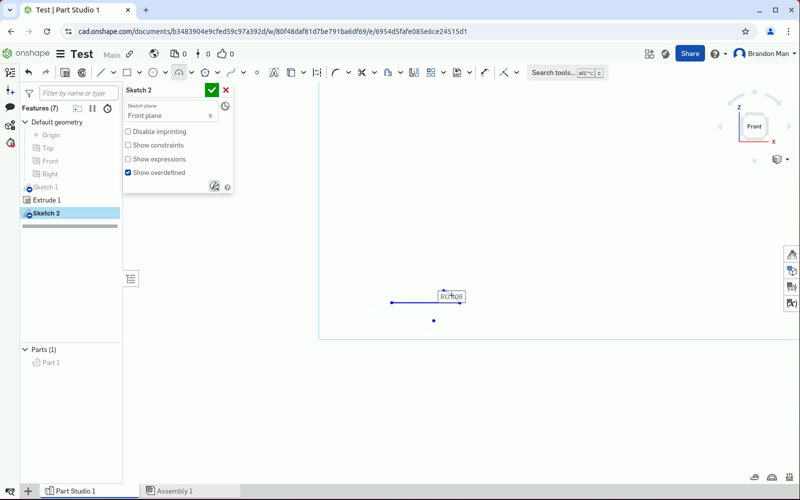
scroll(-6)
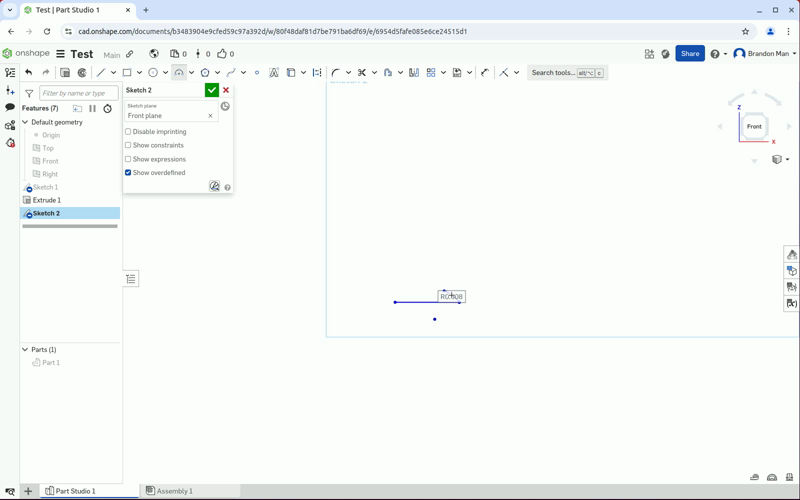
scroll(-6)
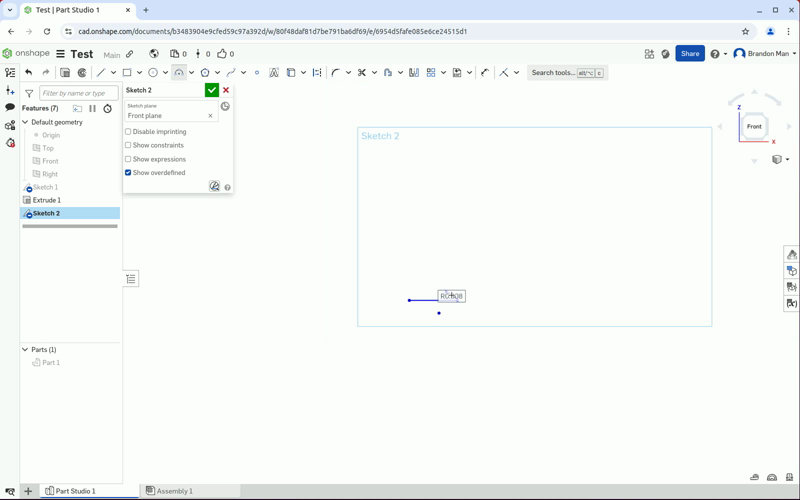
scroll(-6)
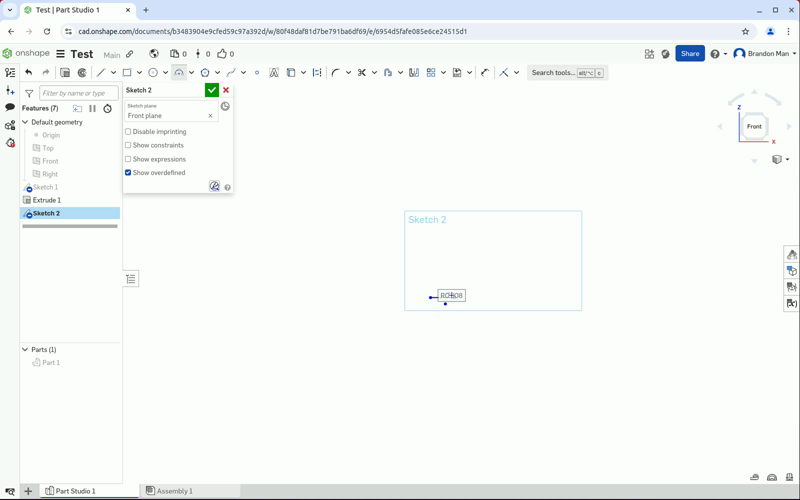
scroll(-6)
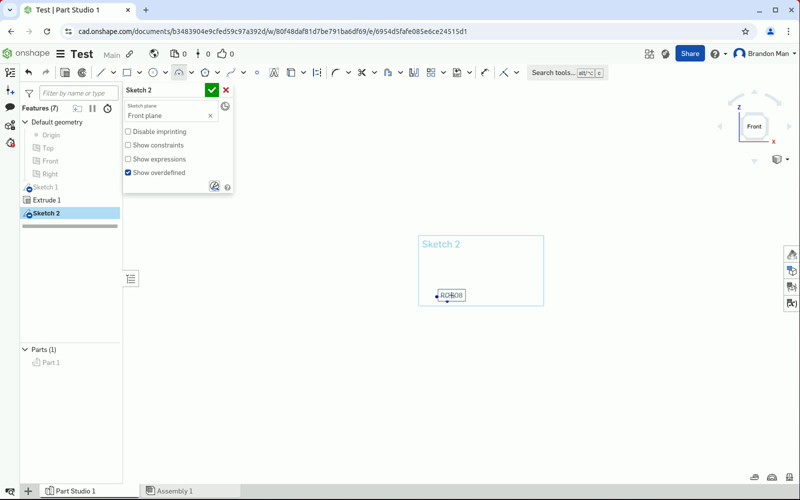
scroll(-6)
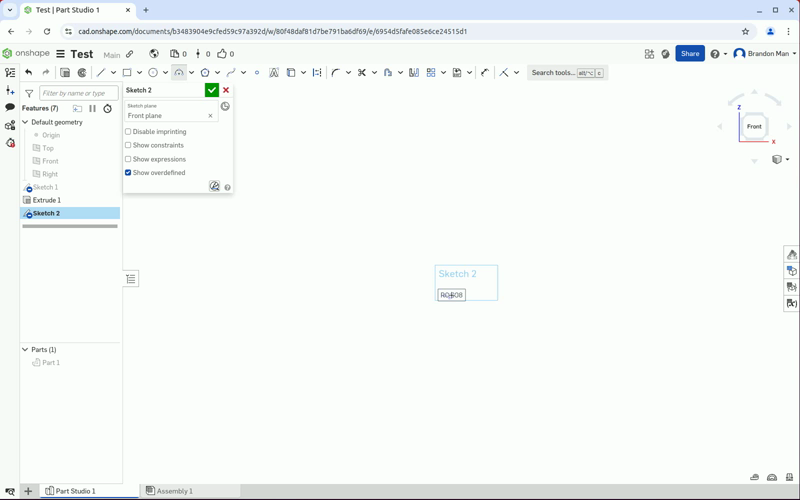
key_up(shift)
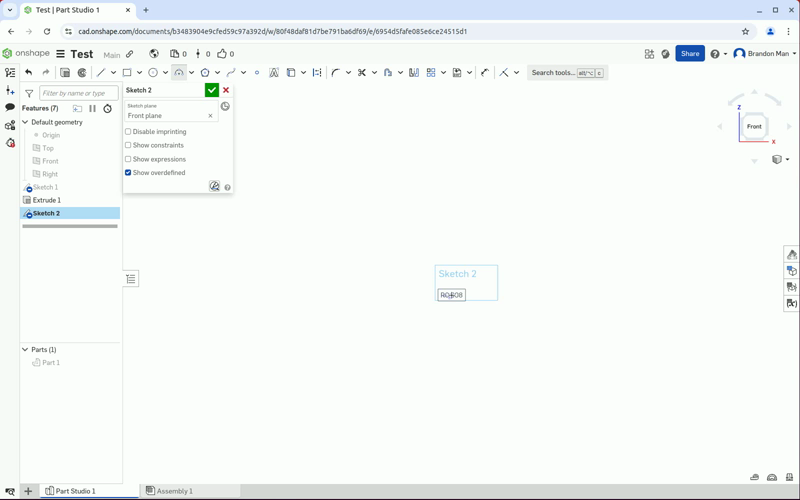
key(esc)
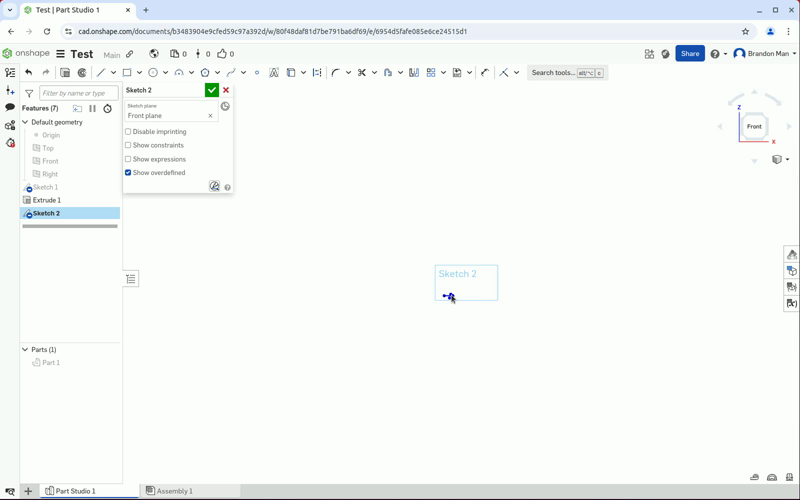
key(l)
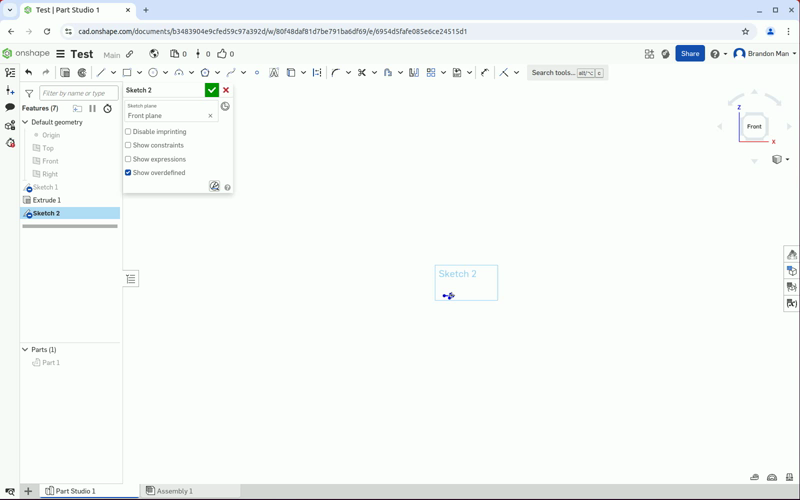
mouse_move(450, 294)
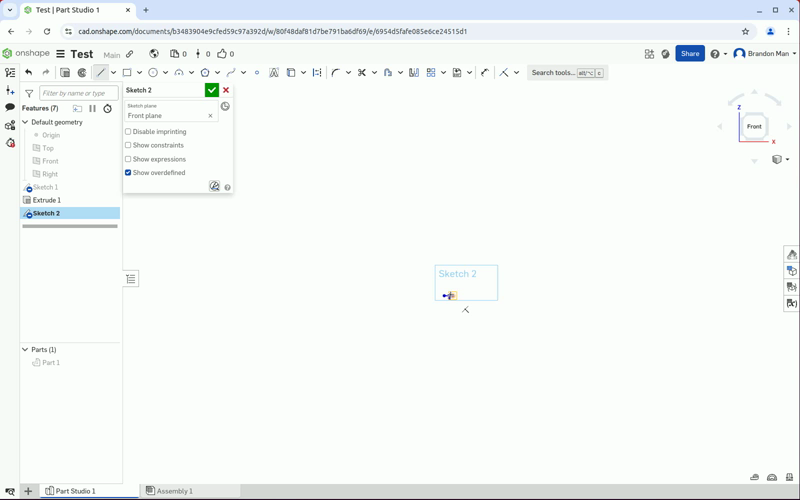
scroll(6)
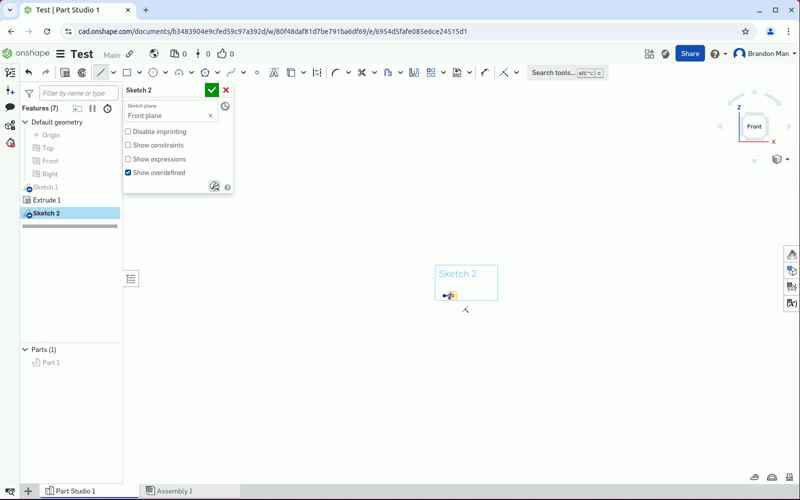
scroll(6)
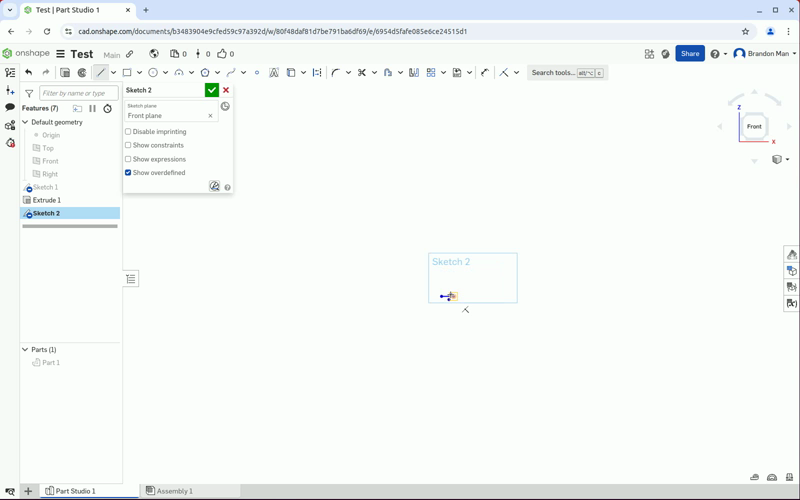
scroll(6)
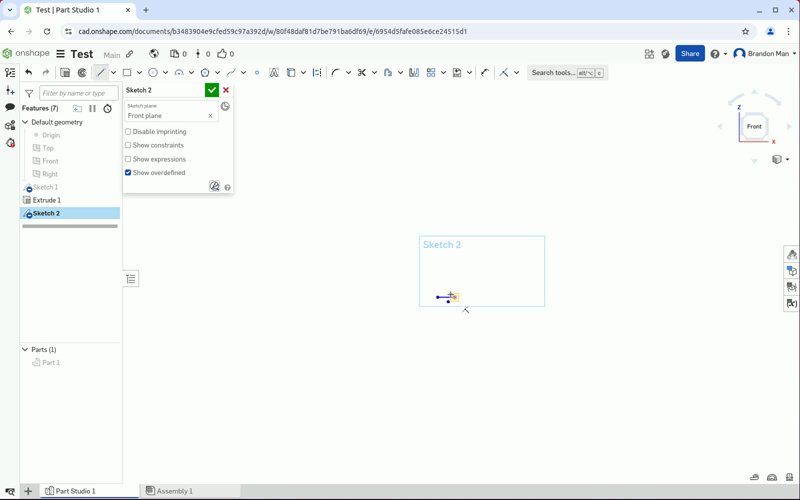
scroll(6)
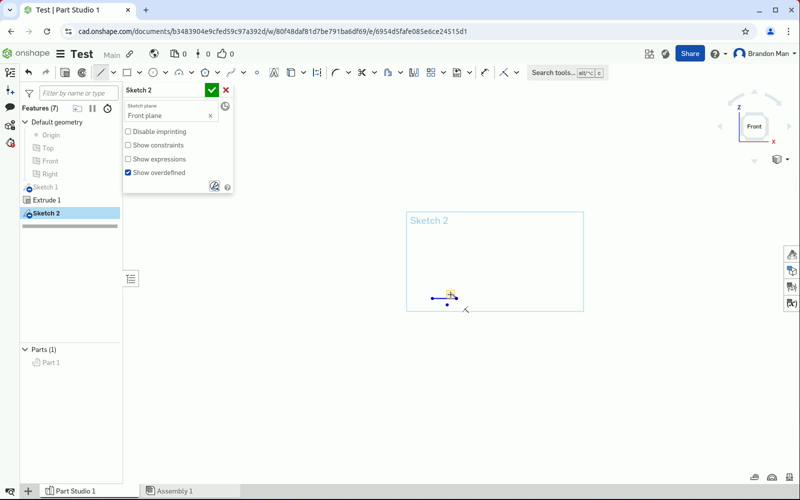
scroll(6)
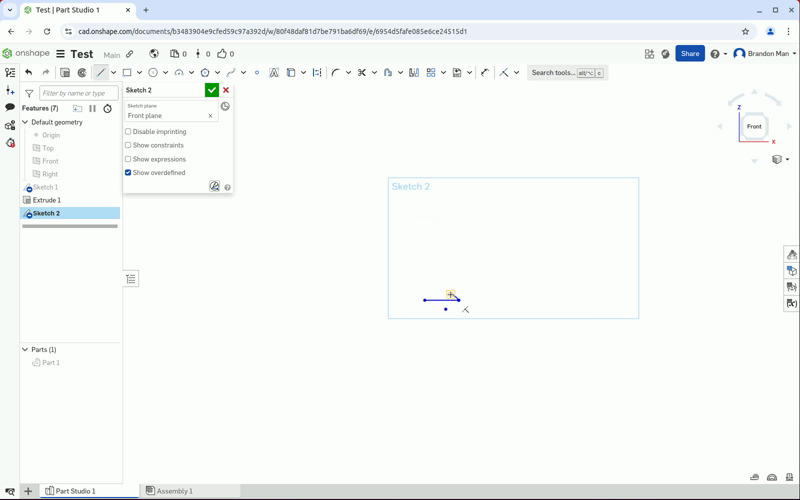
scroll(6)
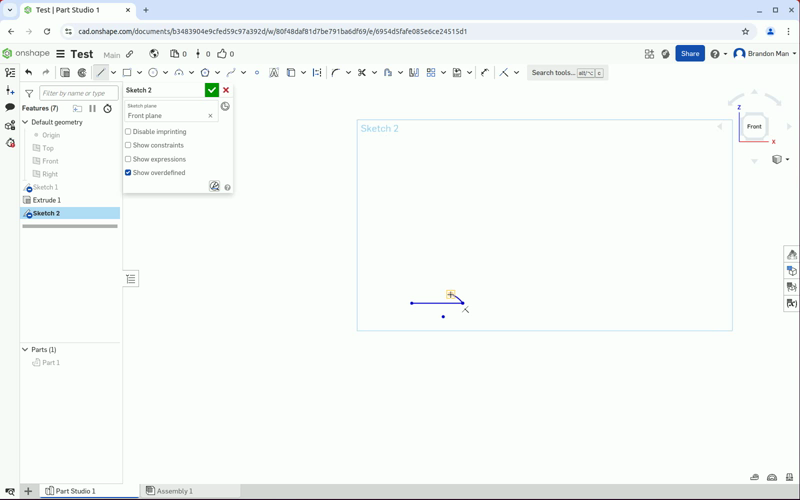
scroll(6)
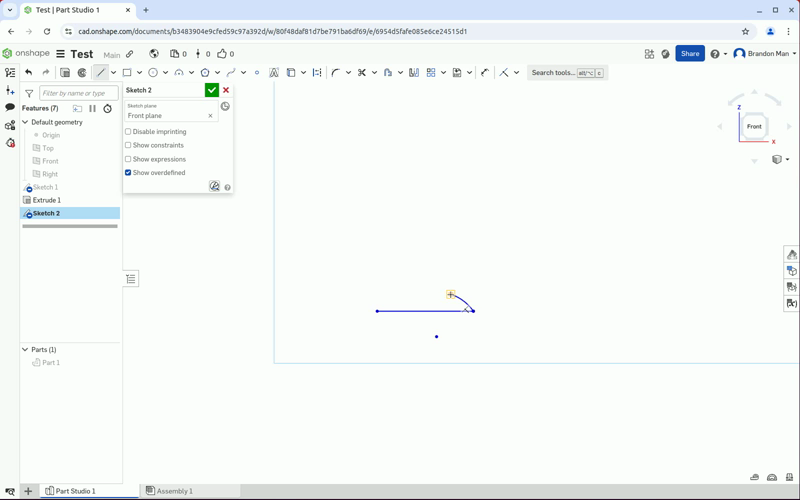
click(450, 294)
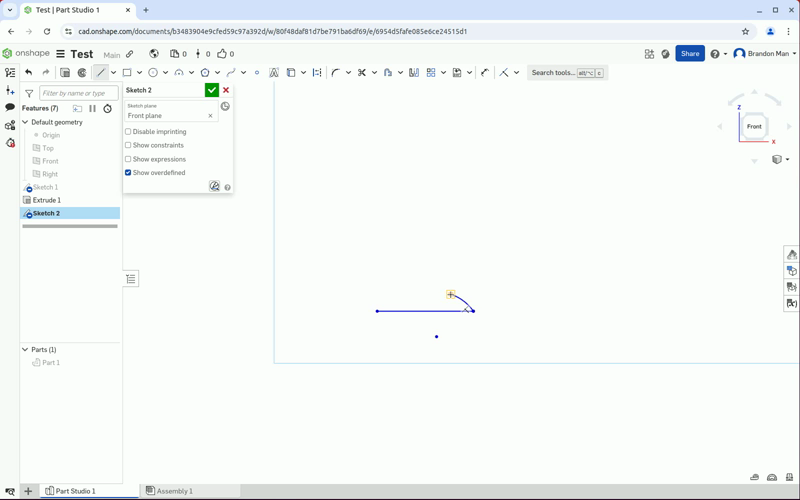
scroll(-6)
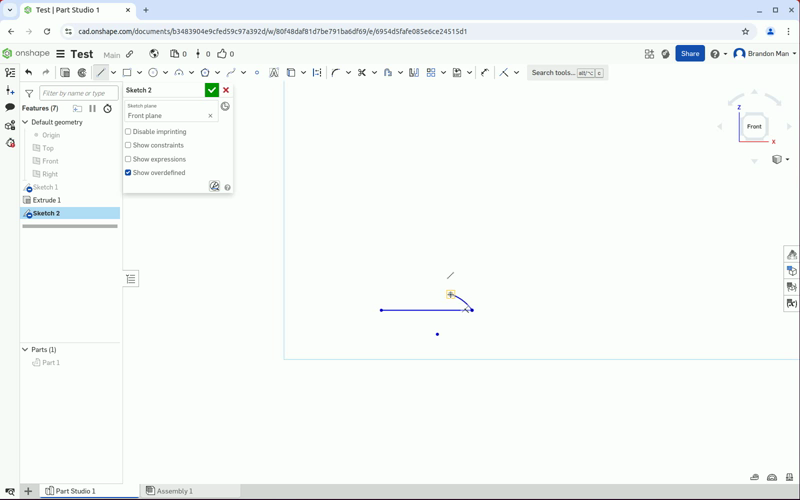
scroll(-6)
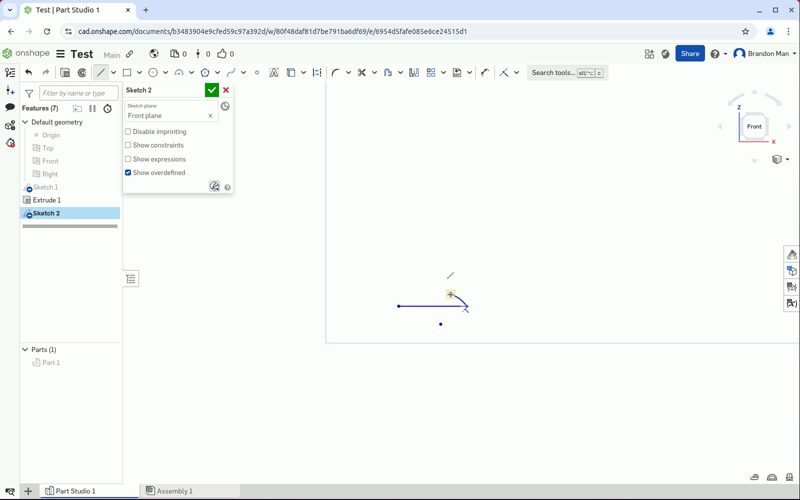
scroll(-6)
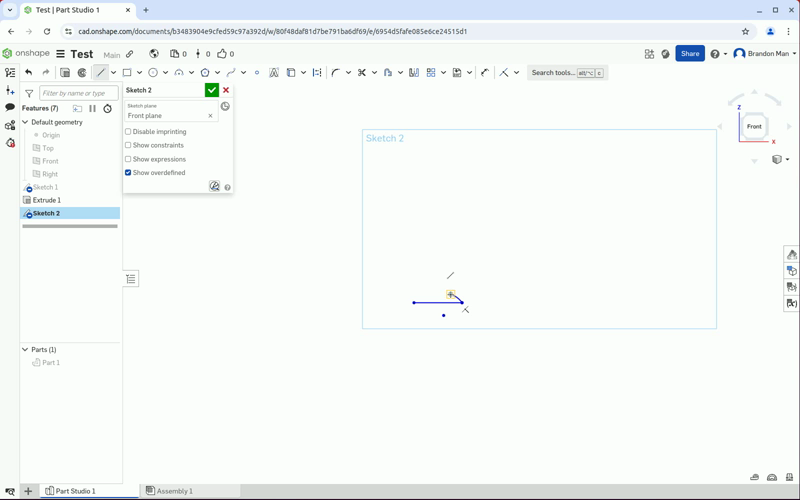
scroll(-6)
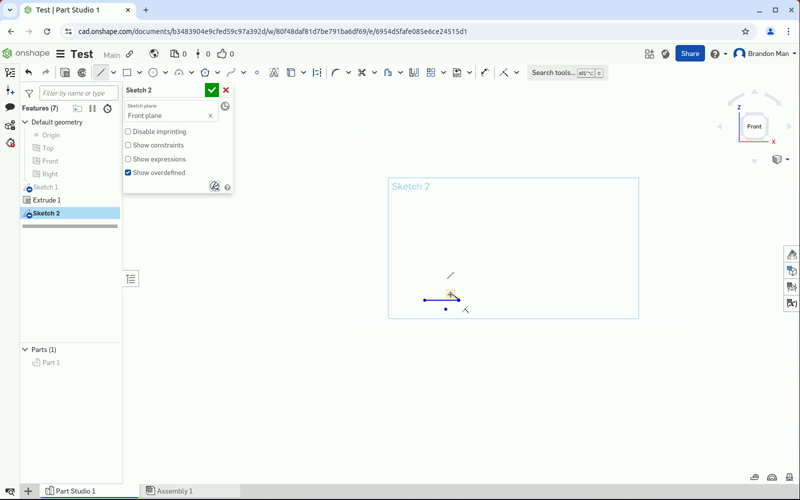
scroll(-6)
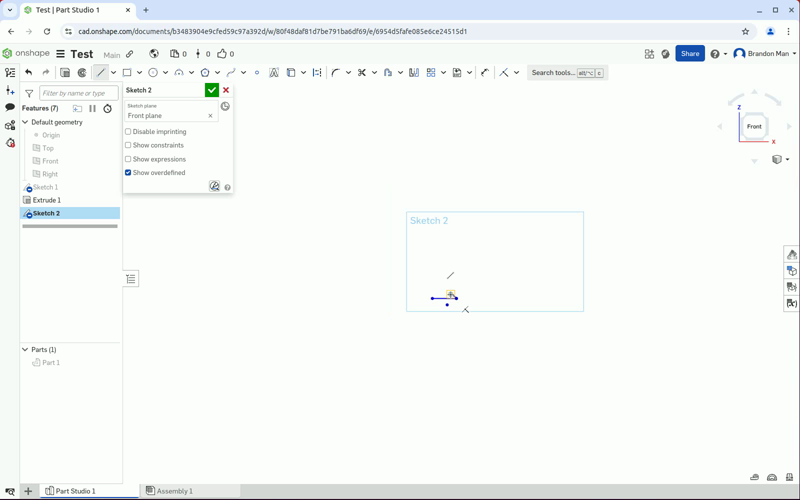
scroll(-6)
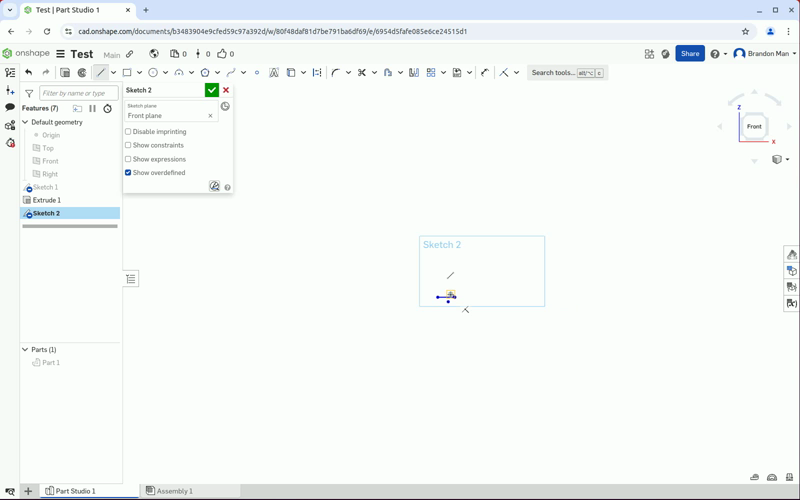
scroll(-6)
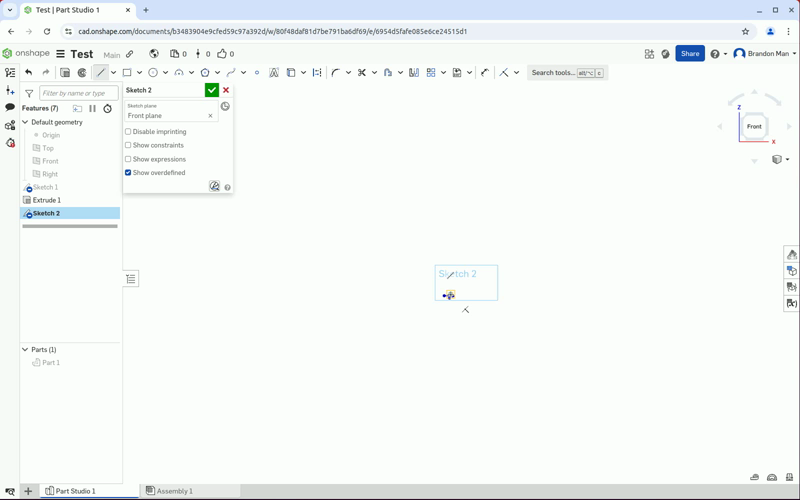
key_down(shift)
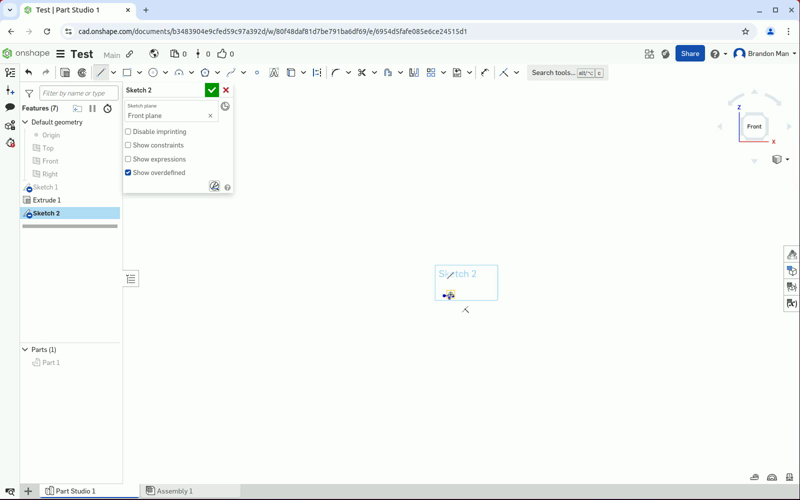
mouse_move(480, 294)
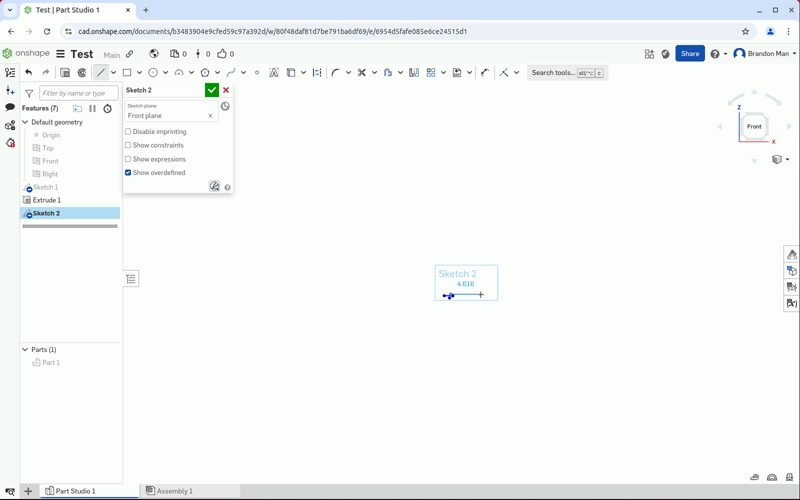
mouse_move(446, 294)
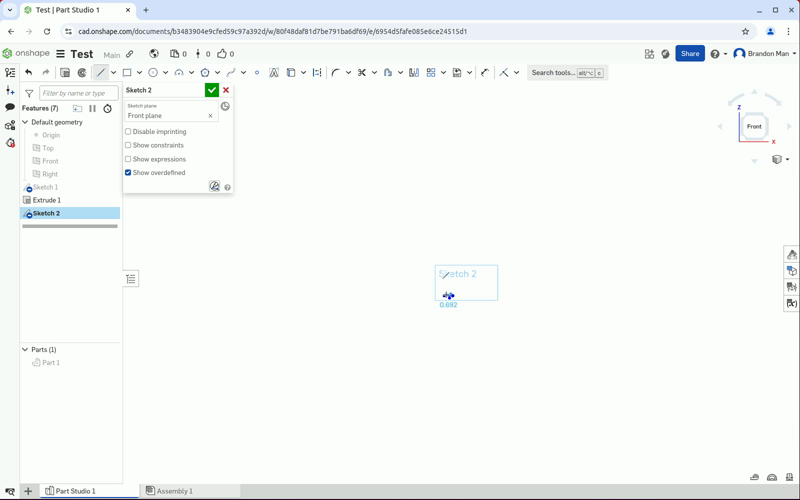
scroll(6)
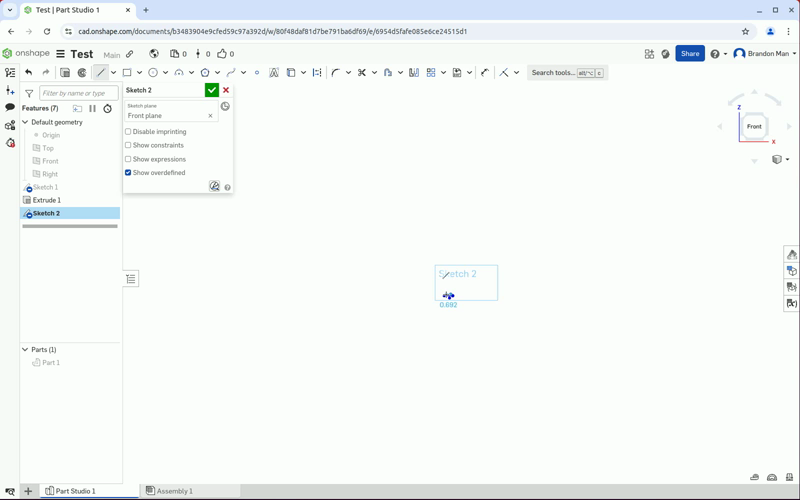
scroll(6)
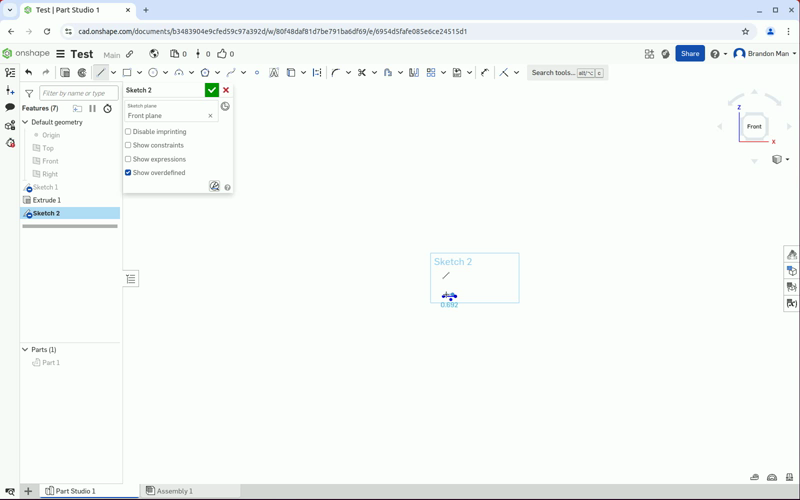
scroll(6)
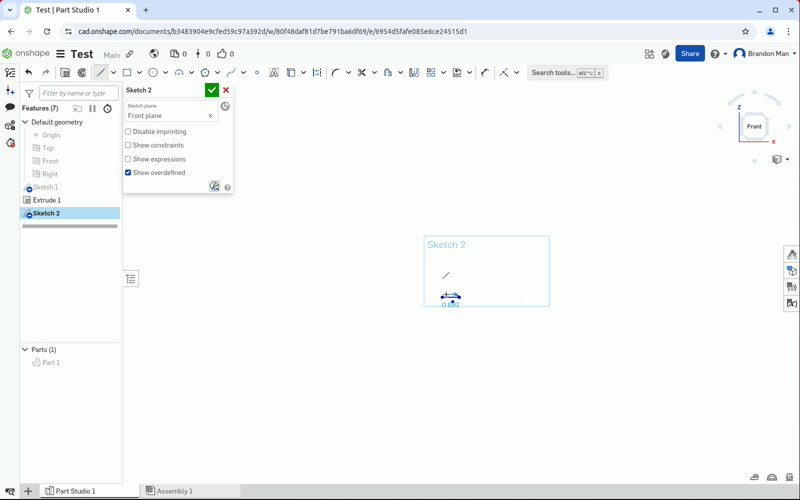
scroll(6)
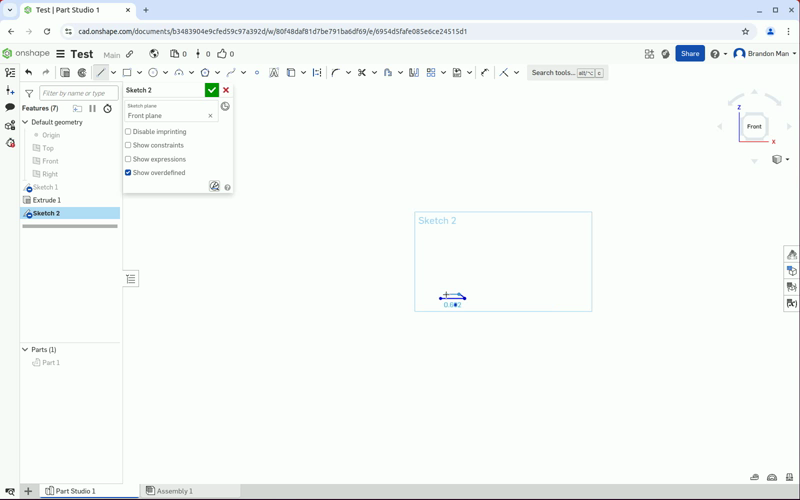
scroll(6)
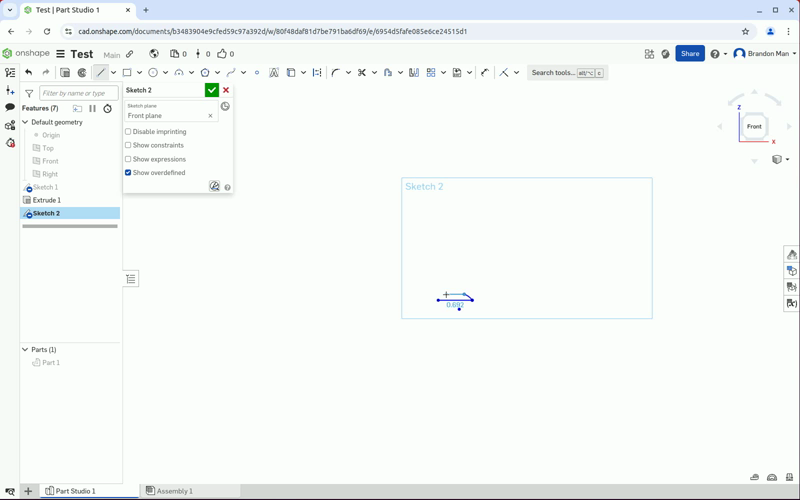
scroll(6)
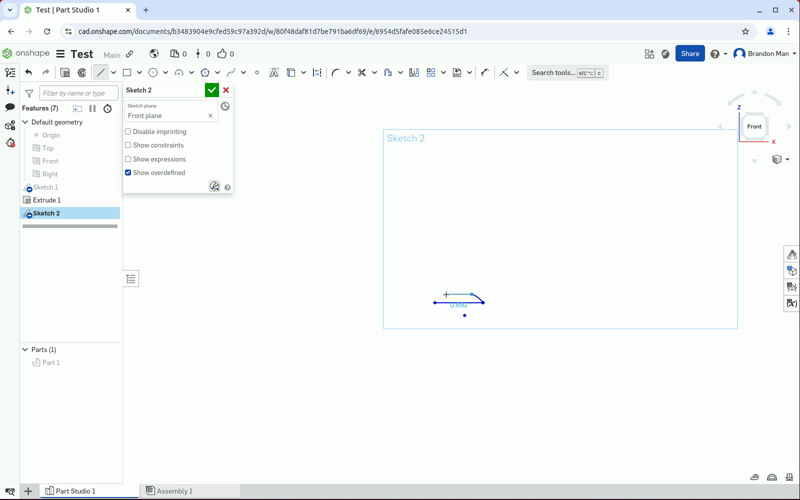
scroll(6)
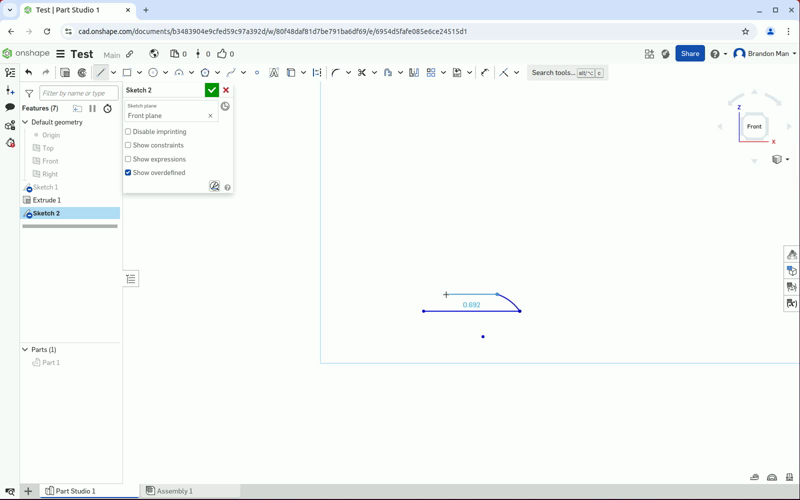
click(446, 294)
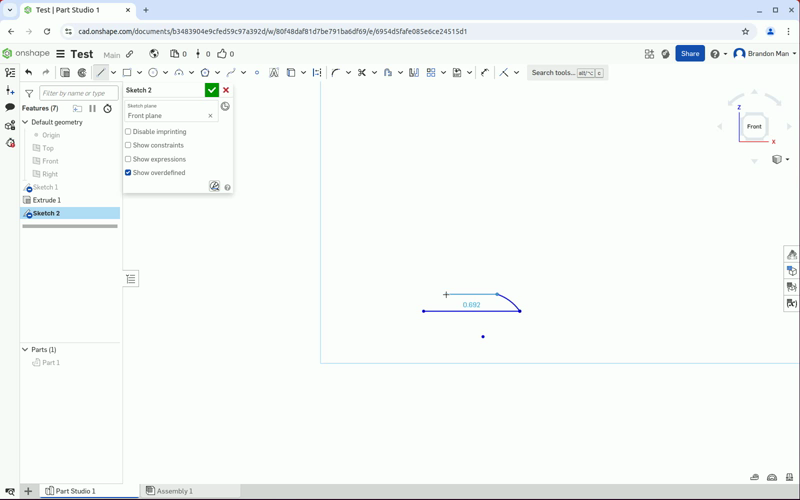
scroll(-6)
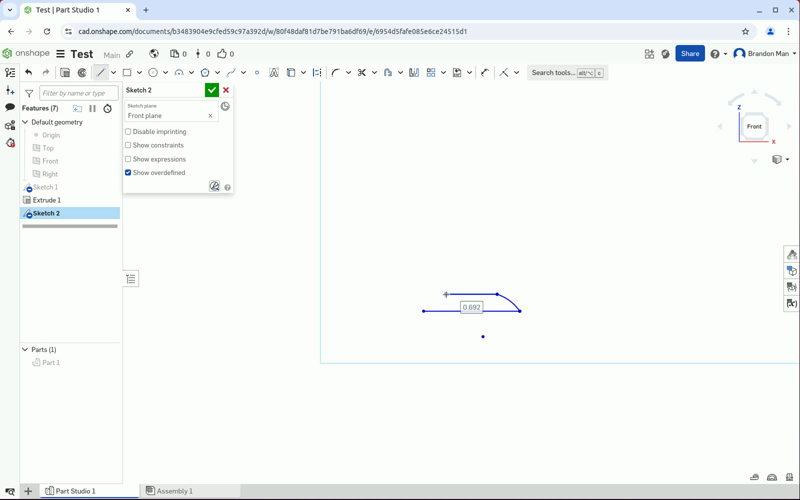
scroll(-6)
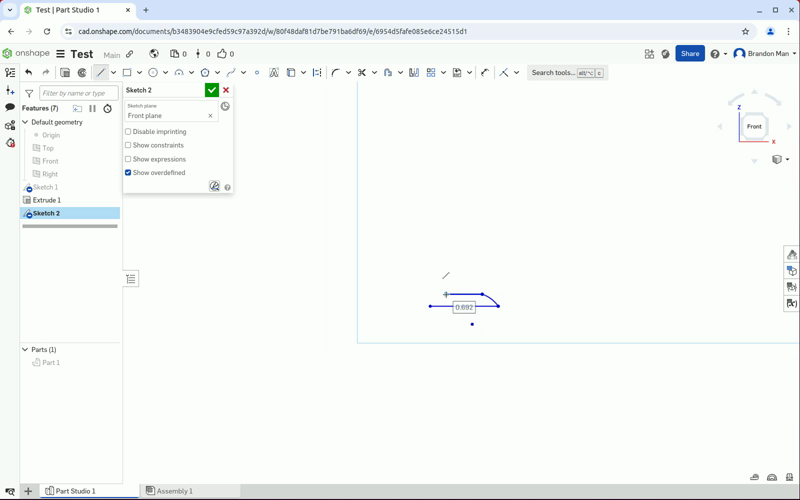
scroll(-6)
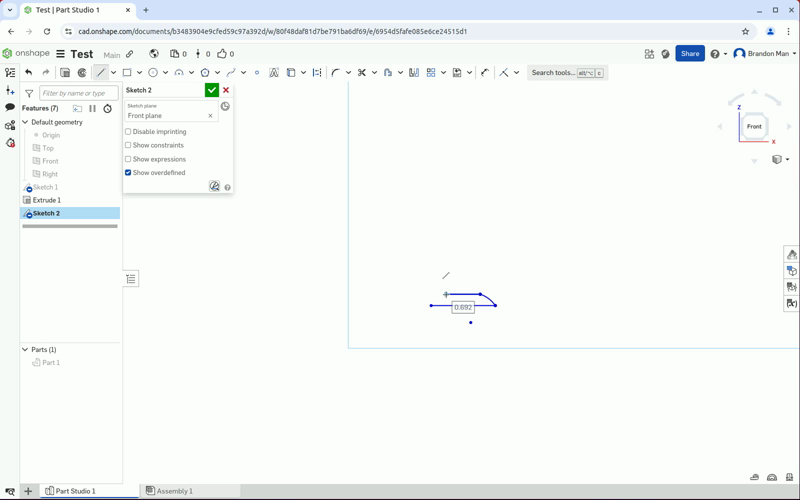
scroll(-6)
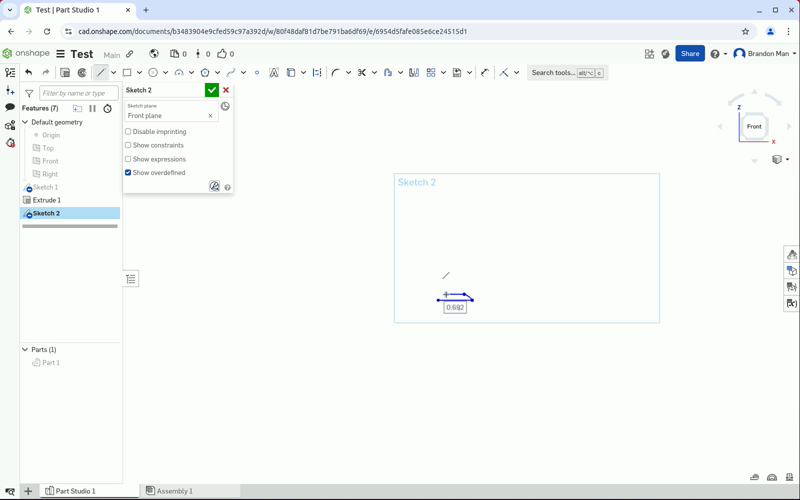
scroll(-6)
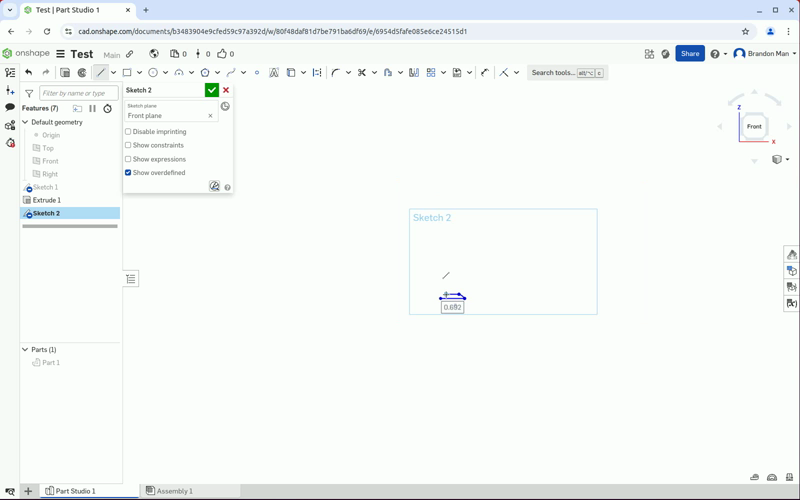
scroll(-6)
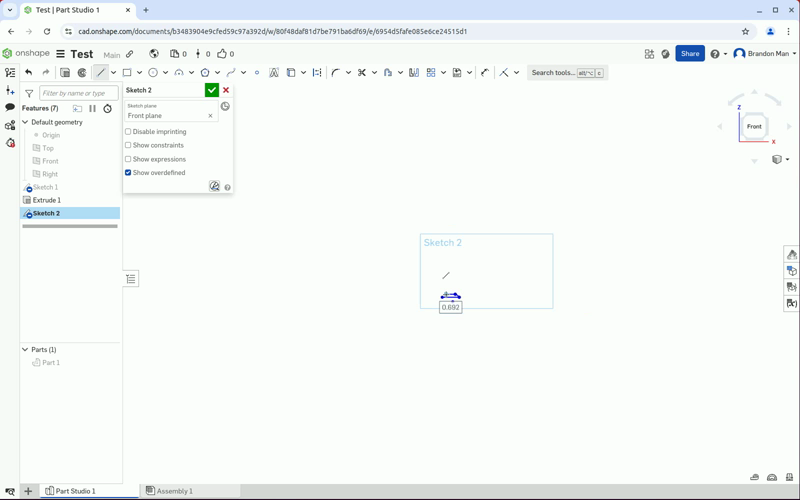
scroll(-6)
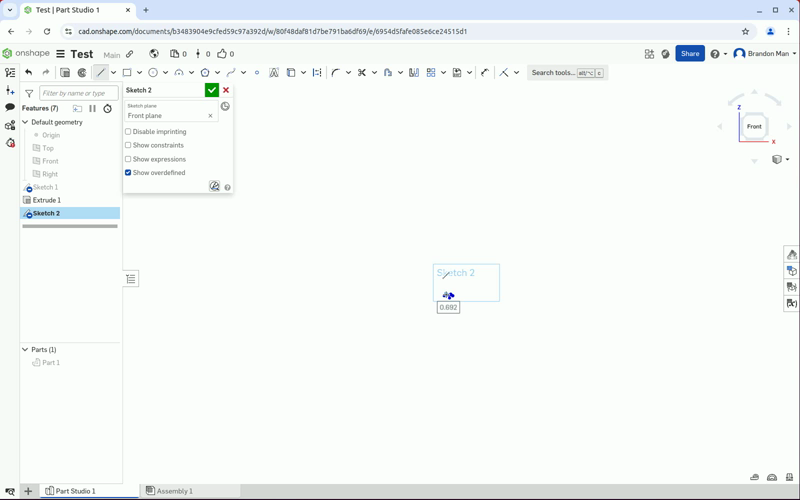
key_up(shift)
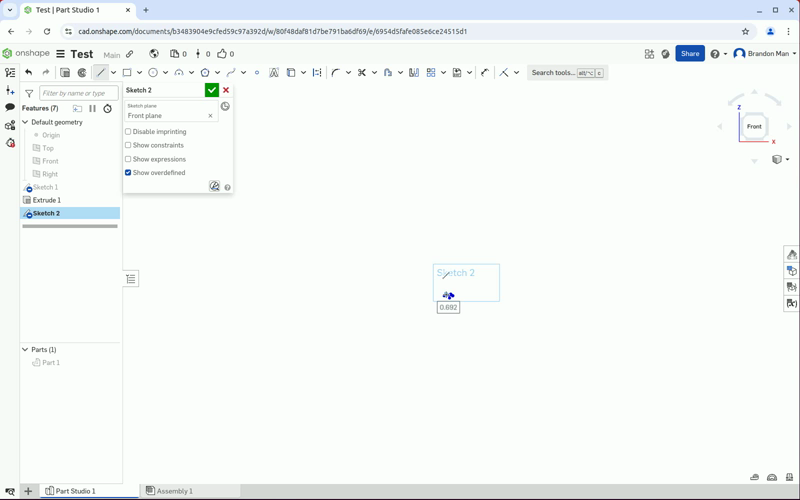
key_down(shift)
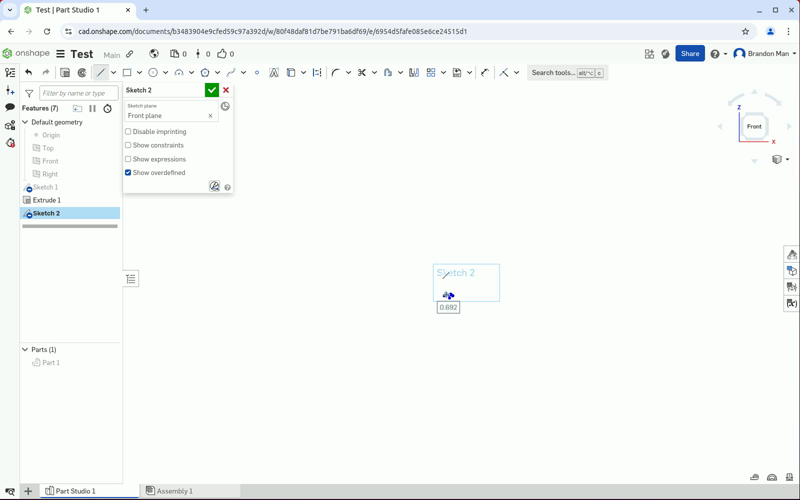
mouse_move(476, 294)
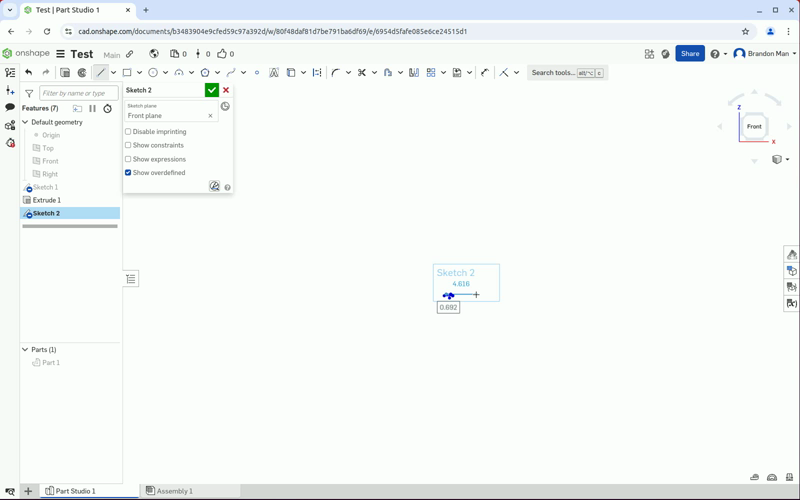
mouse_move(446, 288)
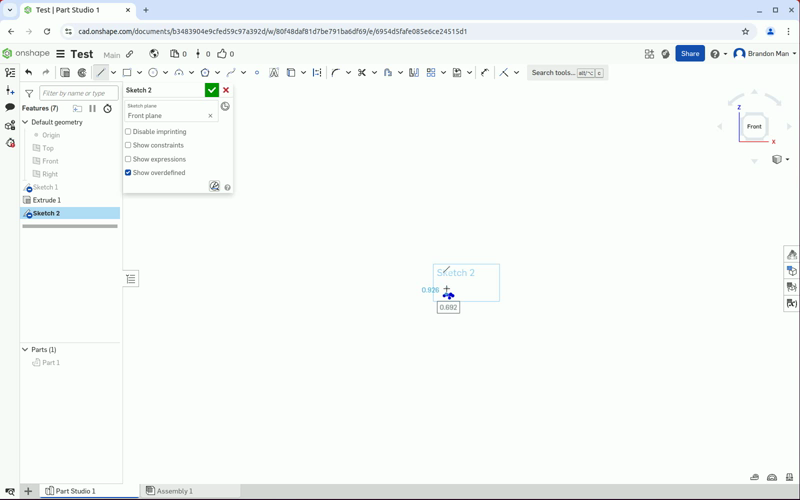
scroll(6)
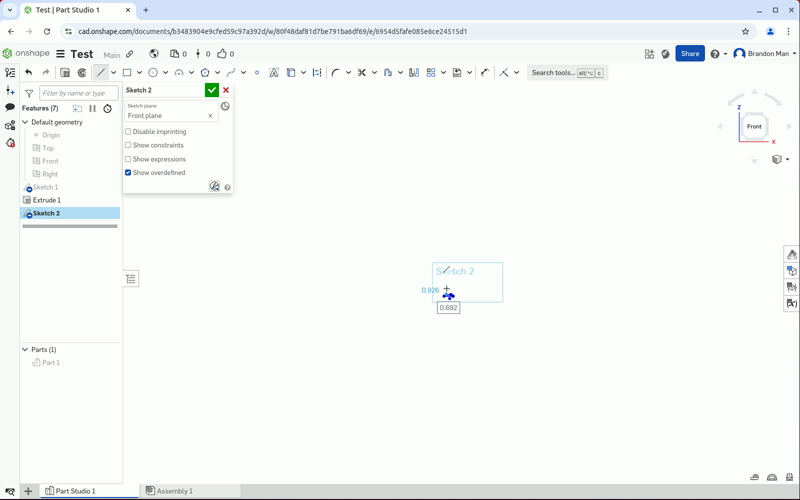
scroll(6)
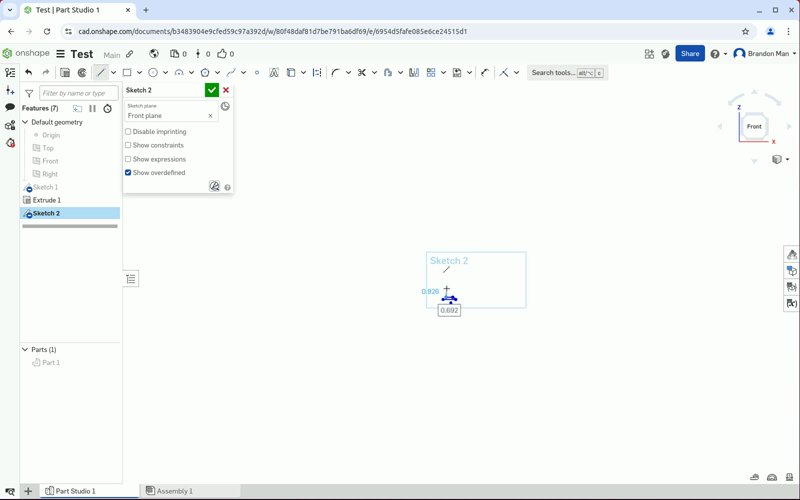
scroll(6)
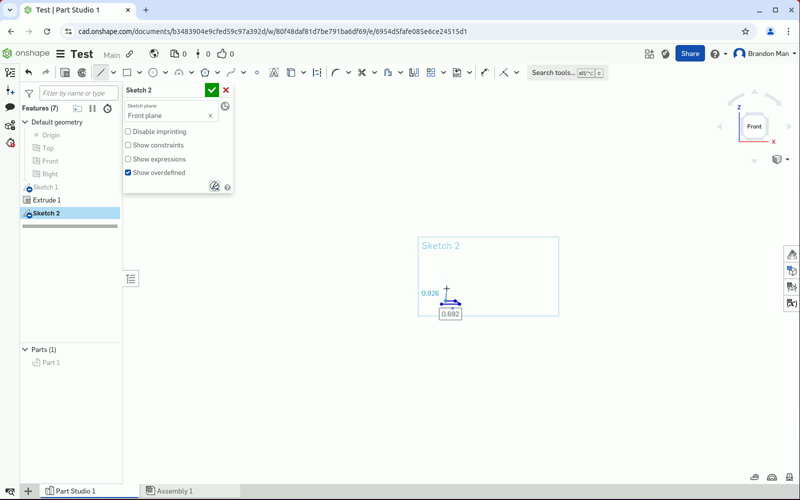
scroll(6)
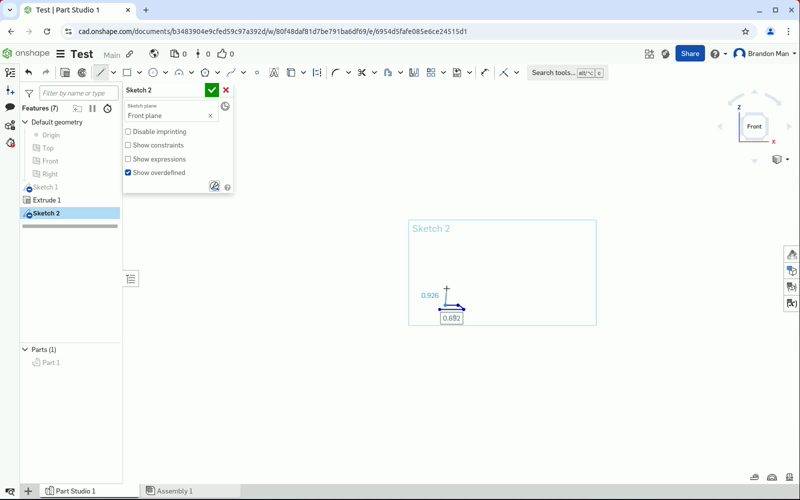
scroll(6)
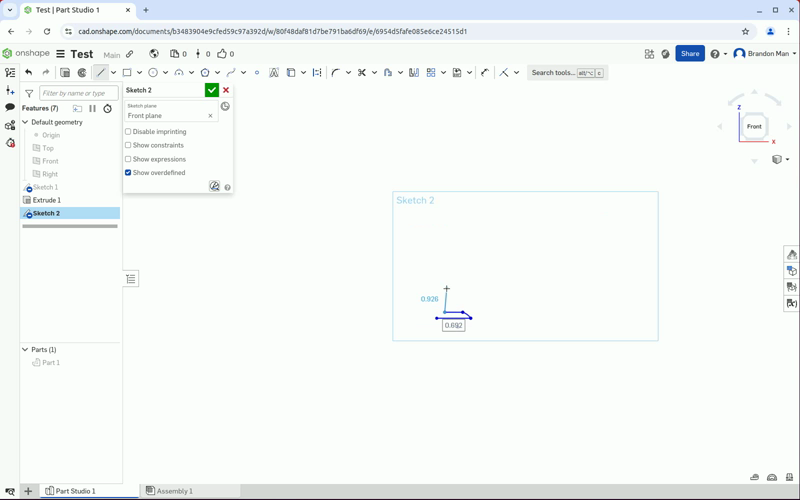
scroll(6)
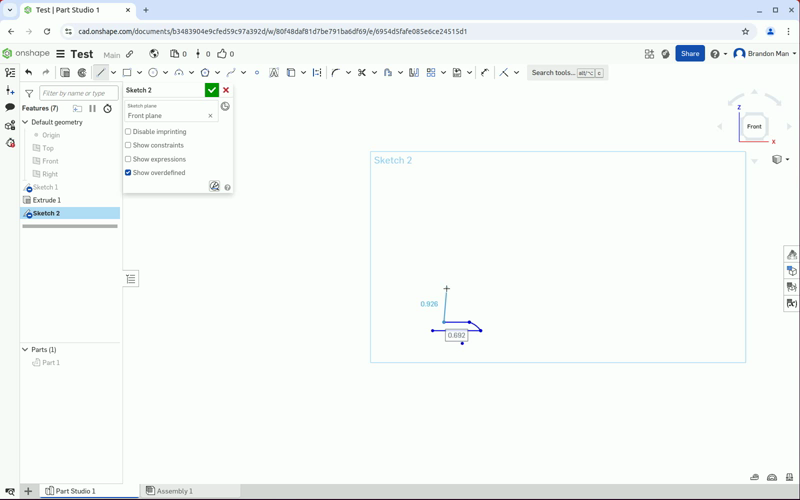
scroll(6)
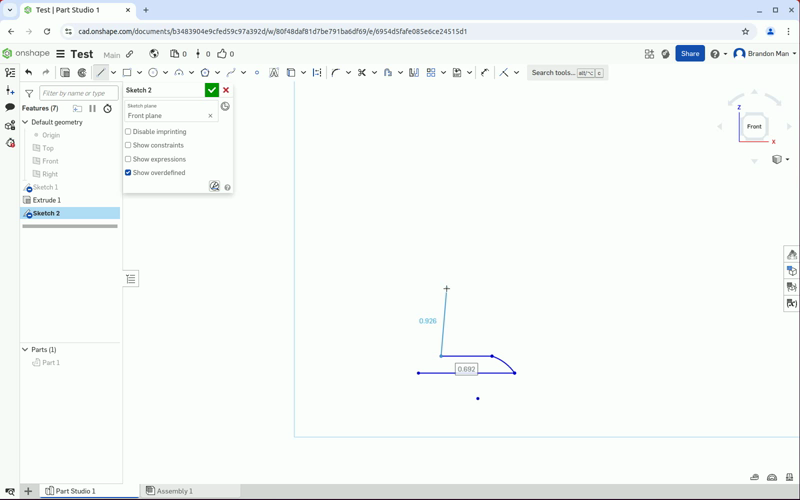
click(446, 288)
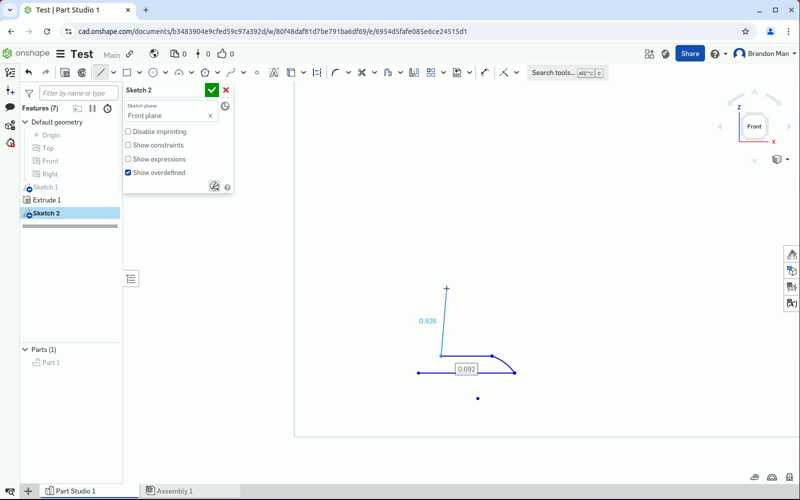
scroll(-6)
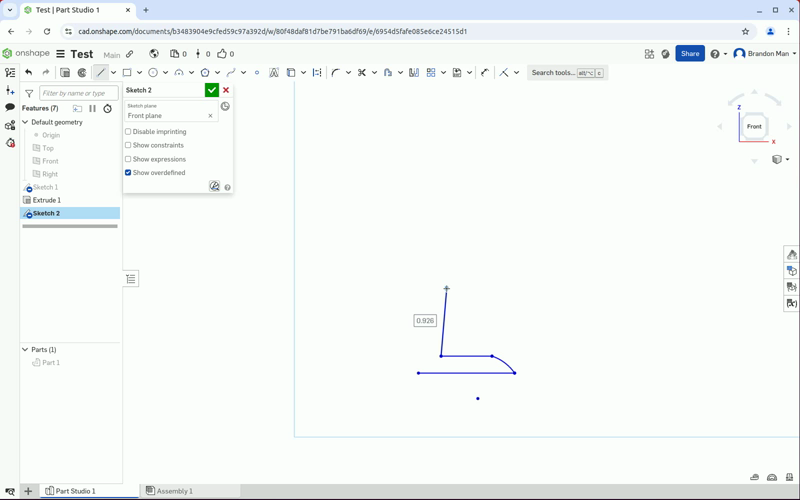
scroll(-6)
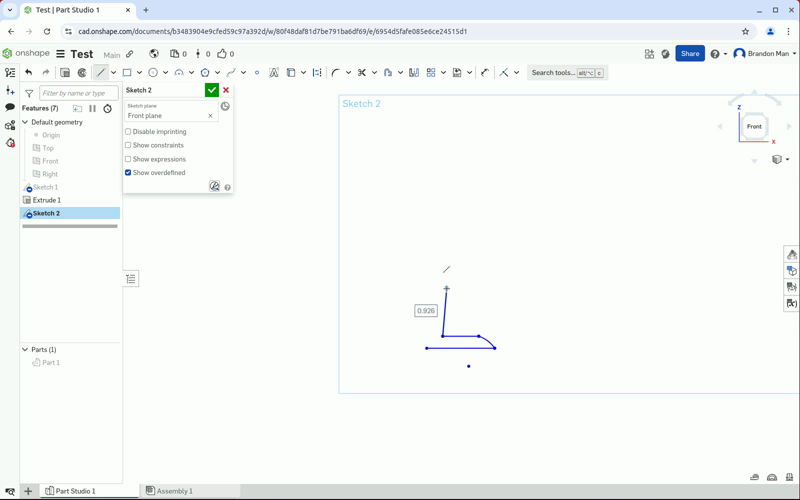
scroll(-6)
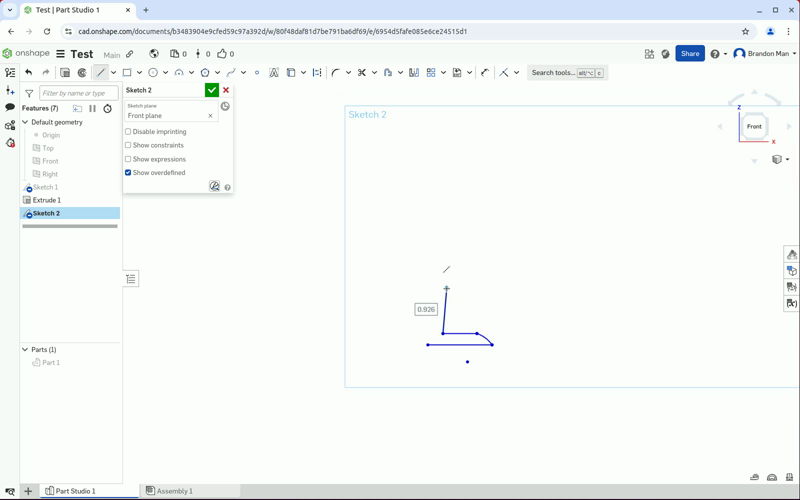
scroll(-6)
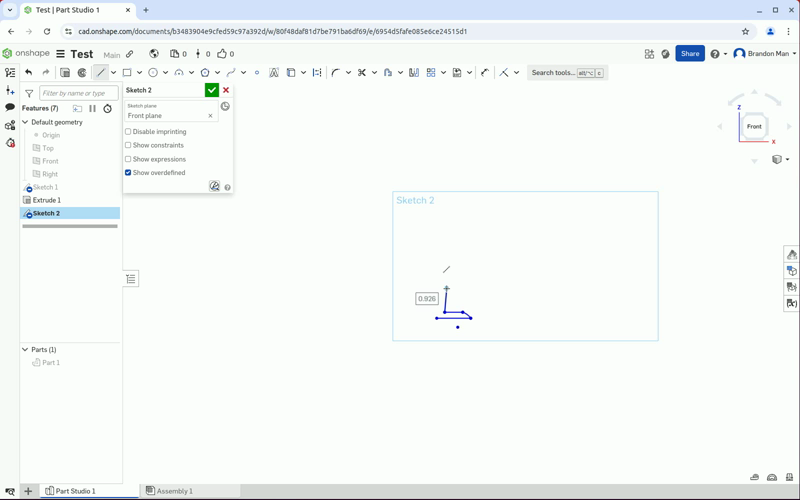
scroll(-6)
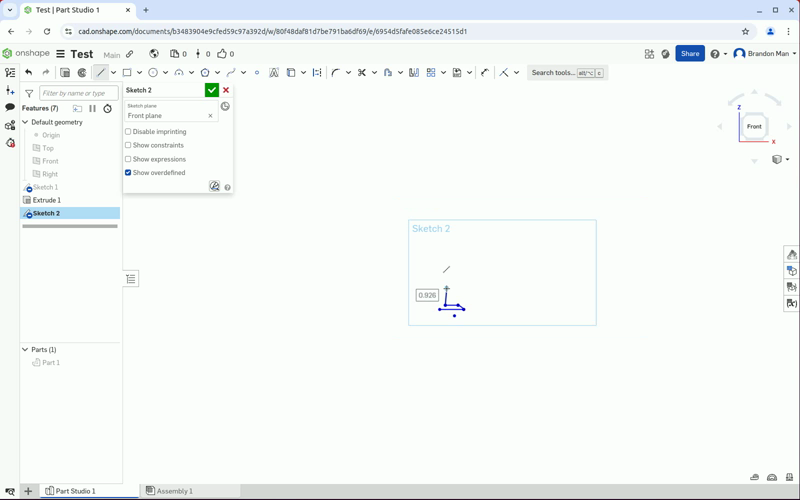
scroll(-6)
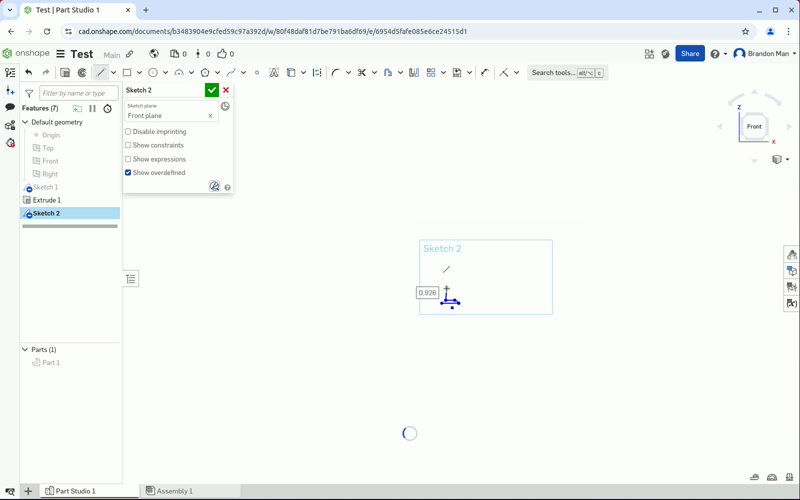
scroll(-6)
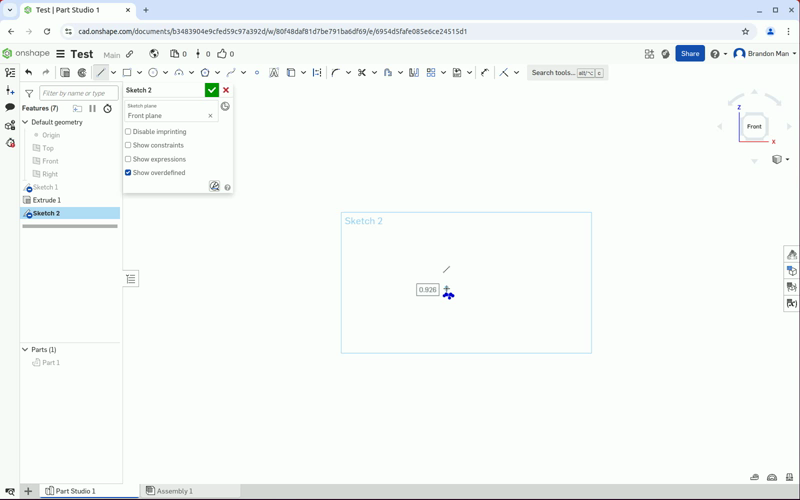
key_up(shift)
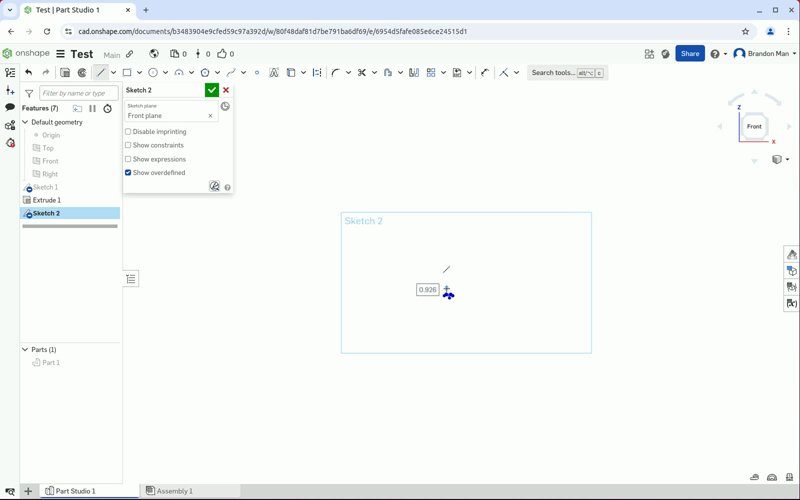
key(esc)
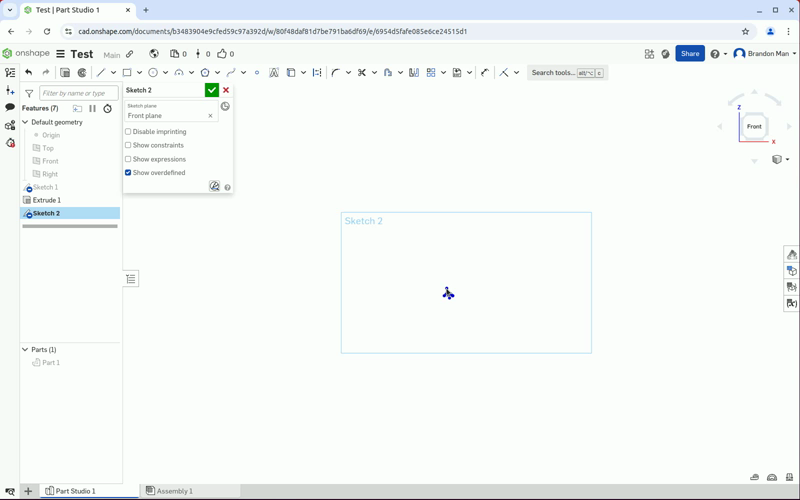
key(a)
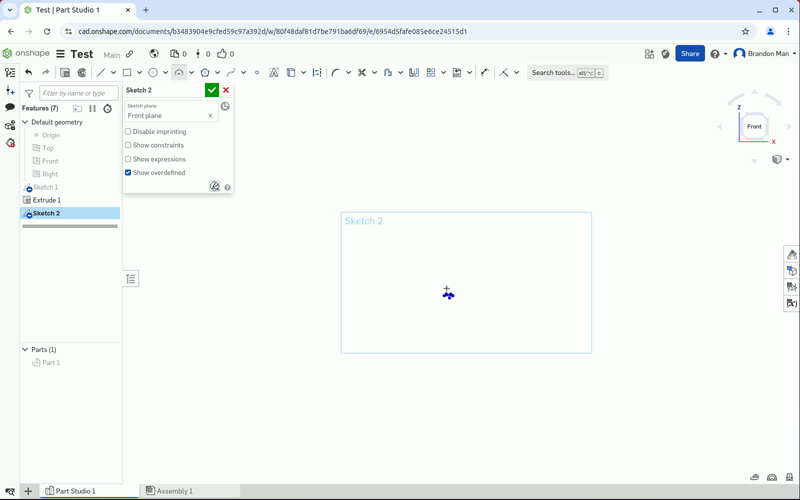
mouse_move(446, 288)
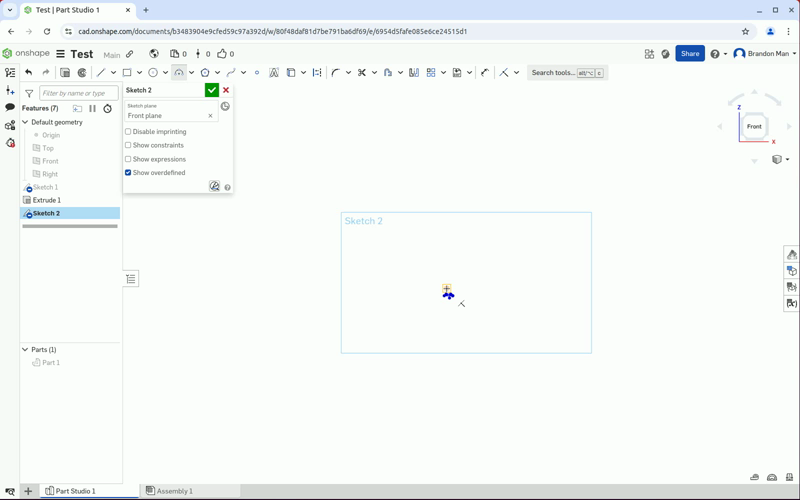
click(446, 288)
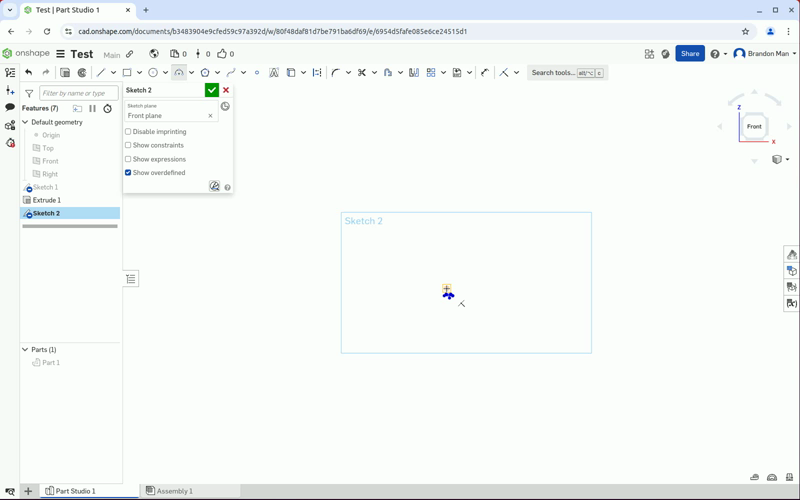
key_down(shift)
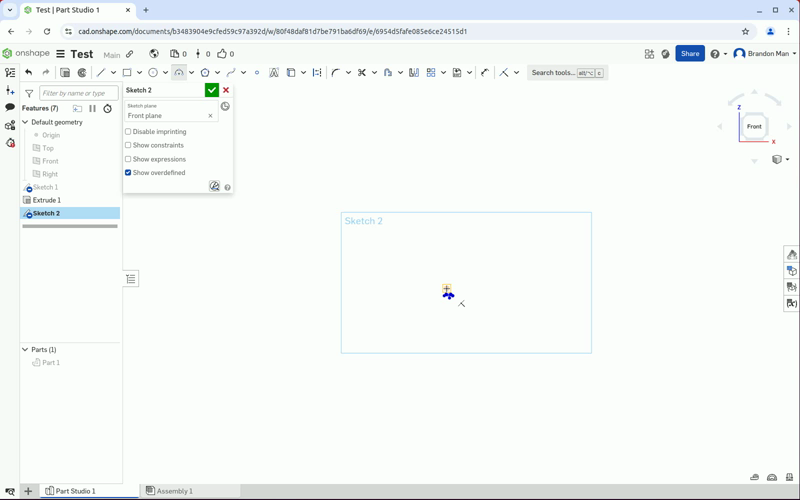
mouse_move(445, 282)
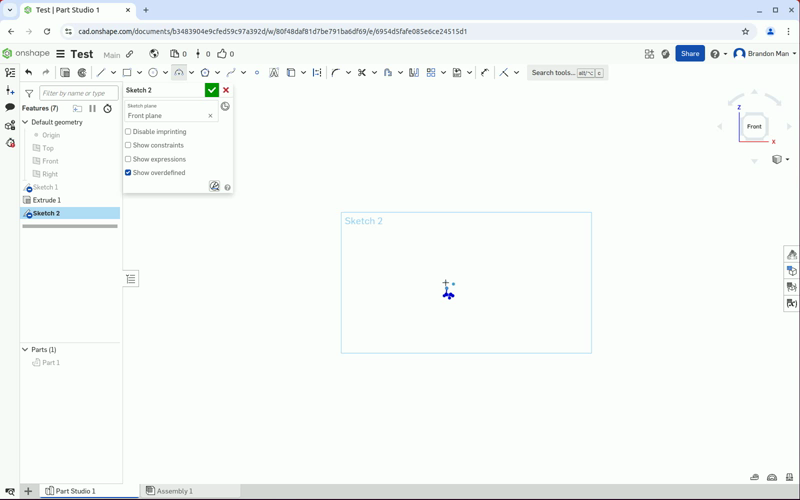
scroll(6)
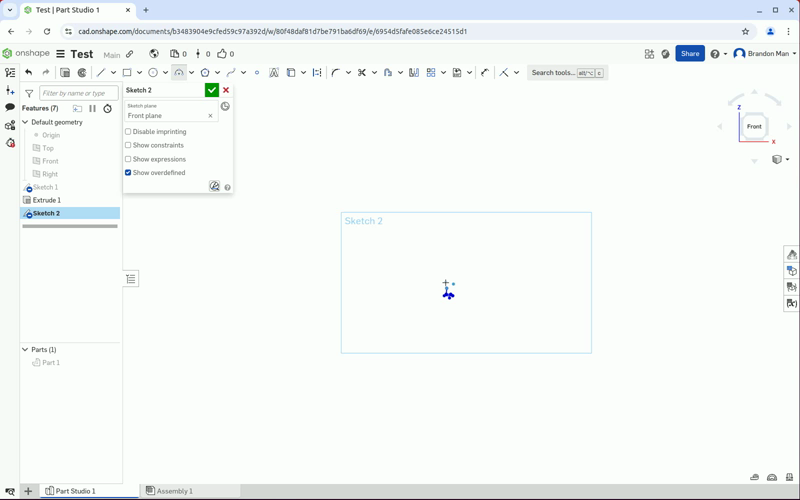
scroll(6)
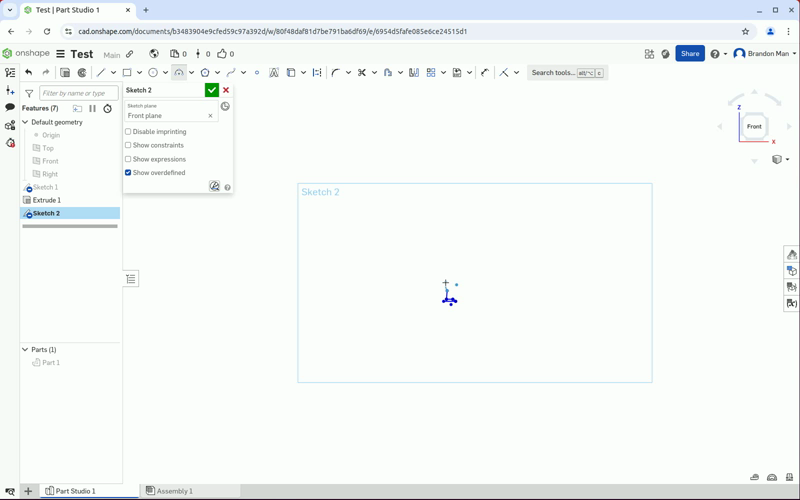
scroll(6)
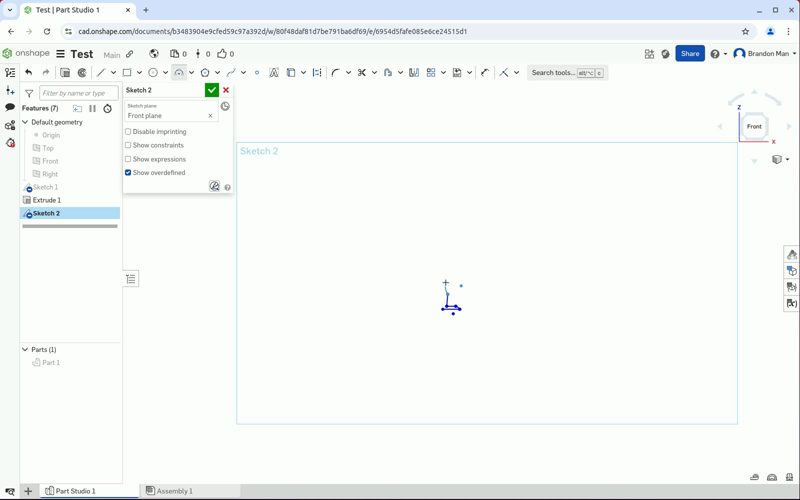
scroll(6)
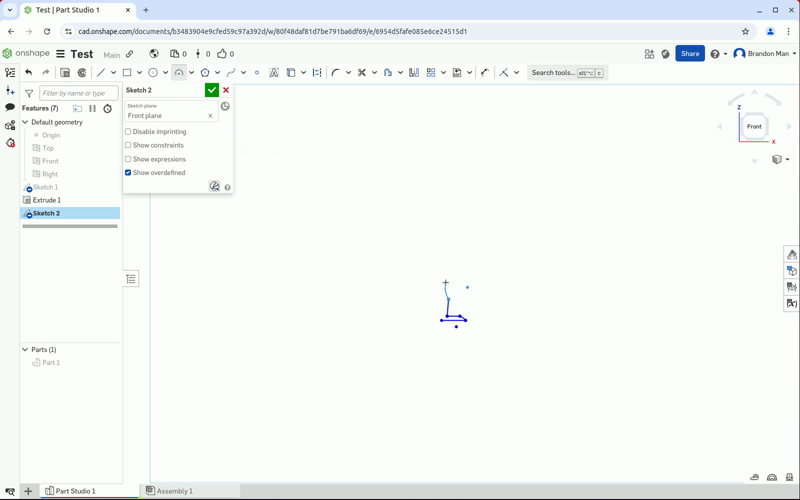
scroll(6)
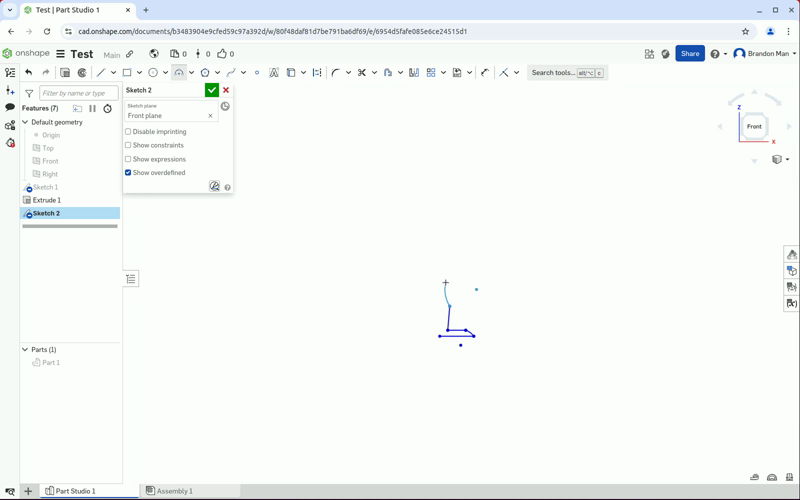
scroll(6)
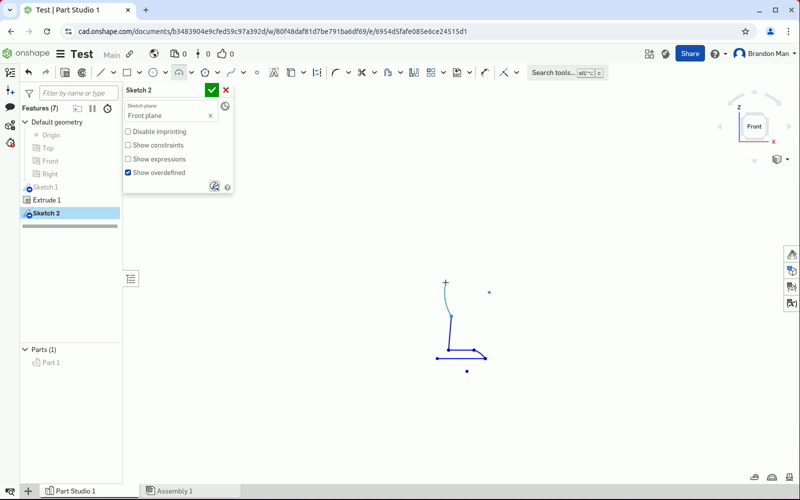
scroll(6)
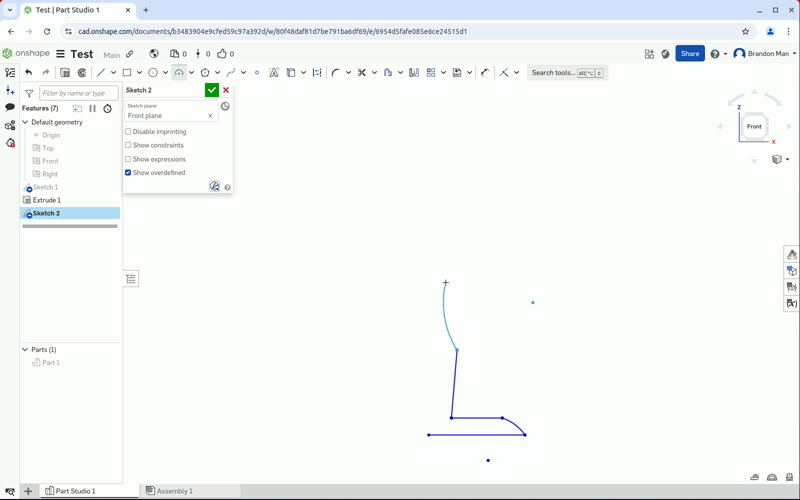
click(445, 282)
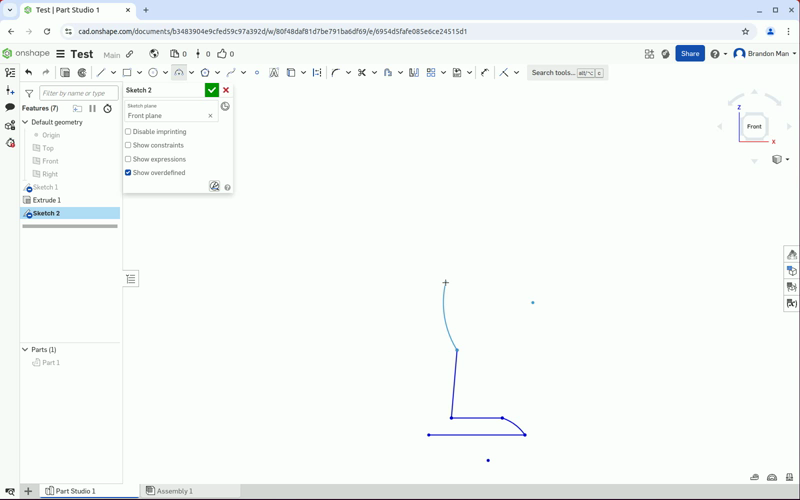
scroll(-6)
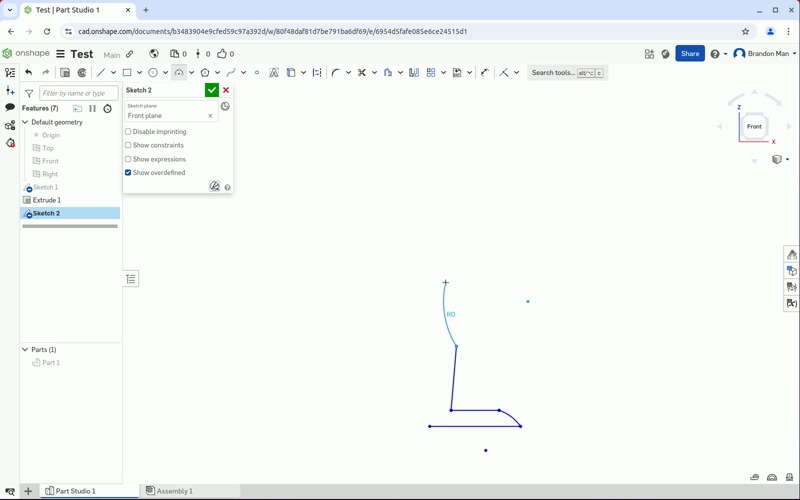
scroll(-6)
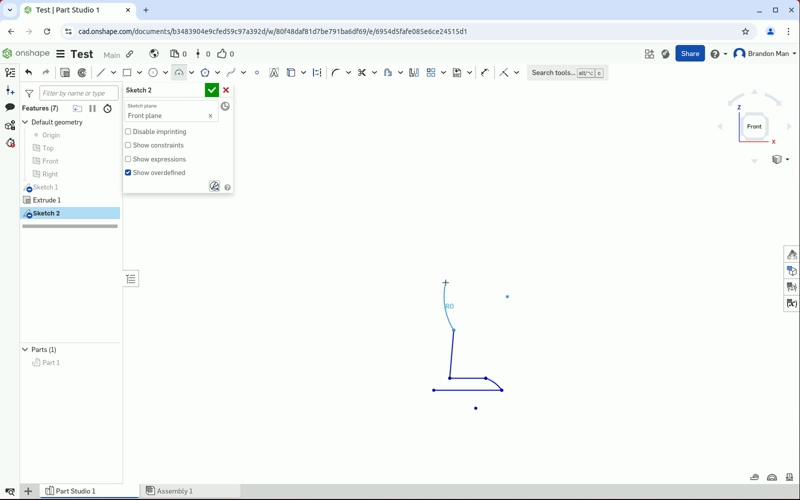
scroll(-6)
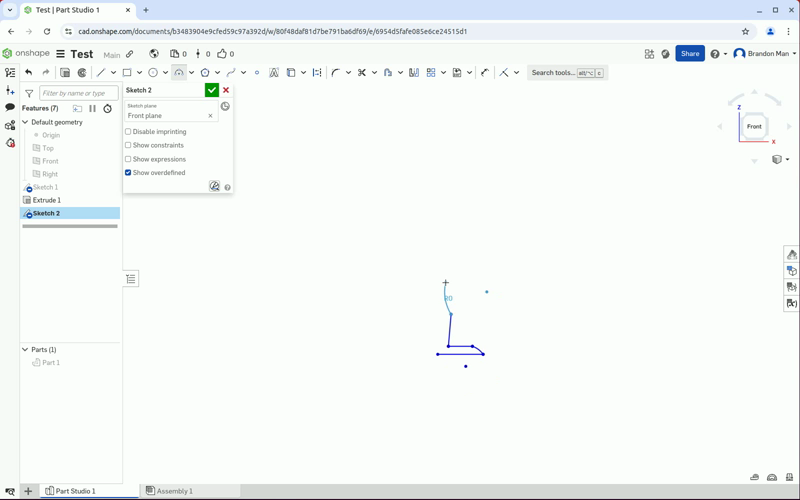
scroll(-6)
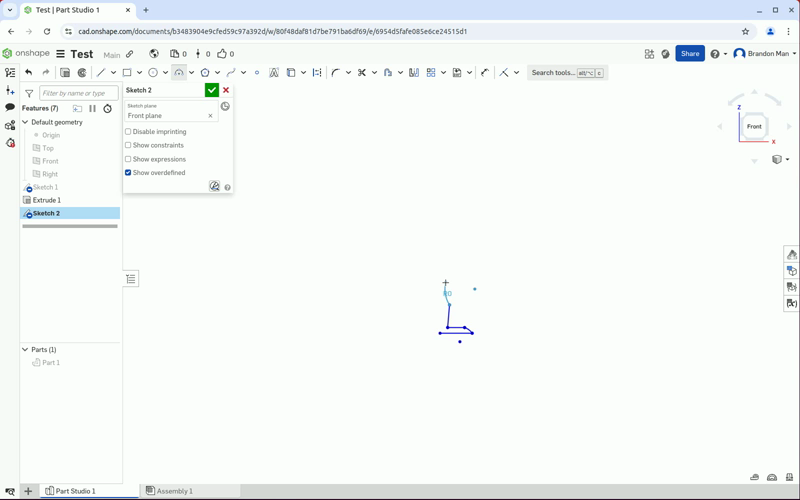
scroll(-6)
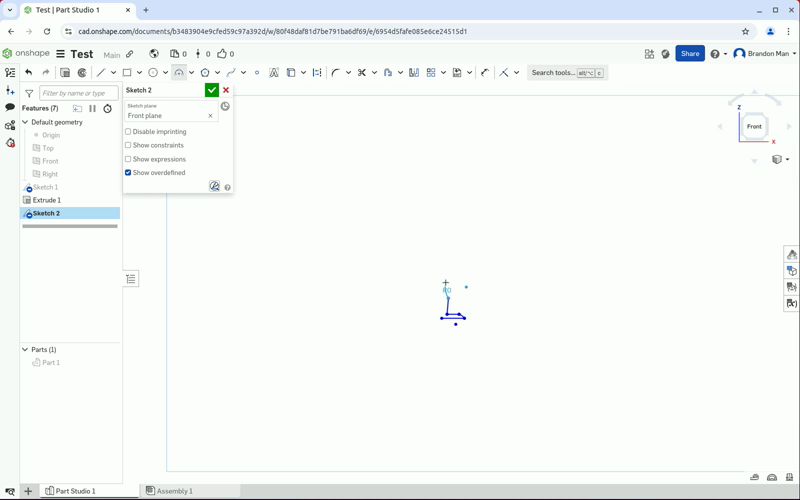
scroll(-6)
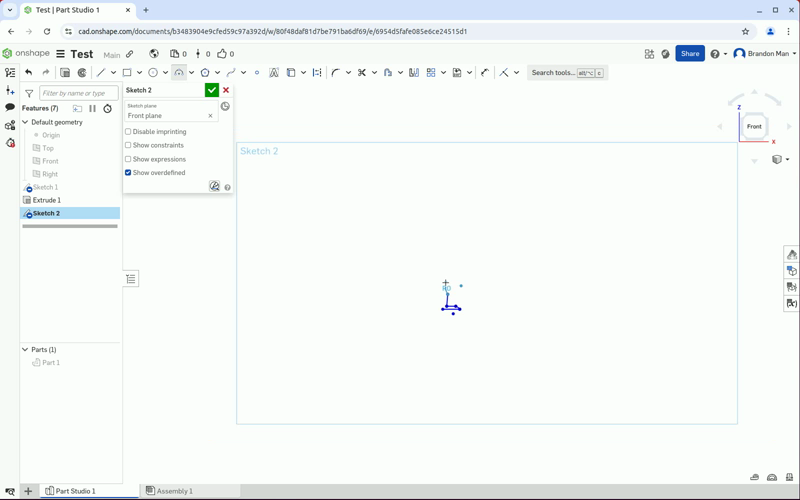
scroll(-6)
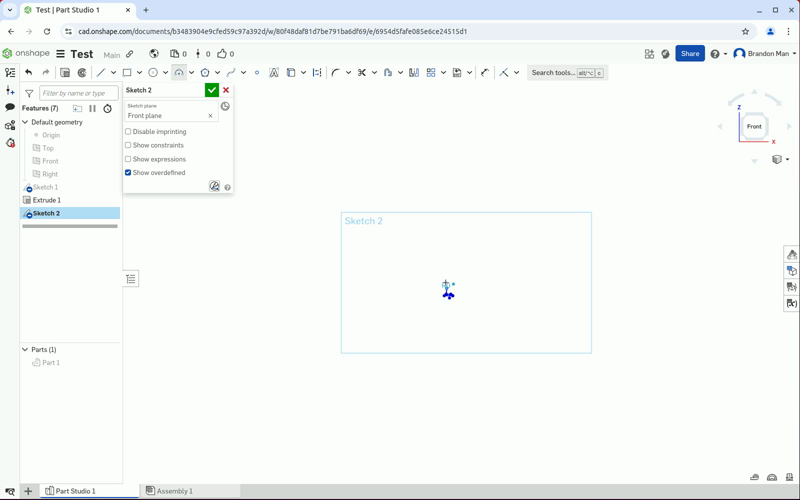
mouse_move(445, 285)
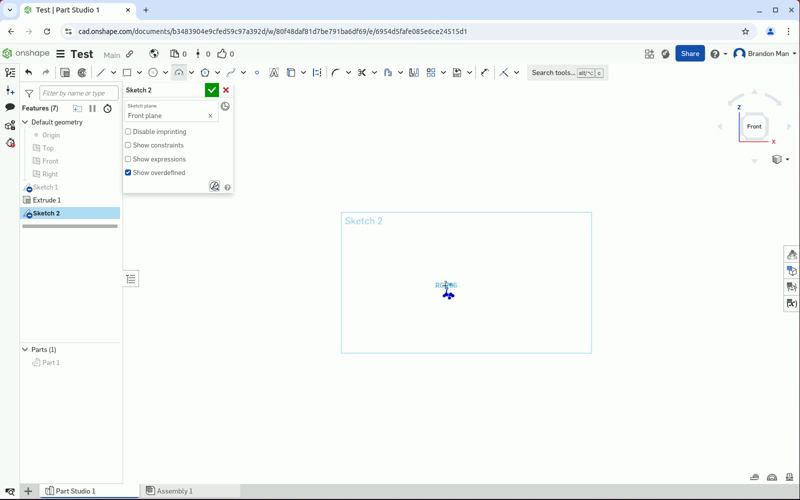
scroll(6)
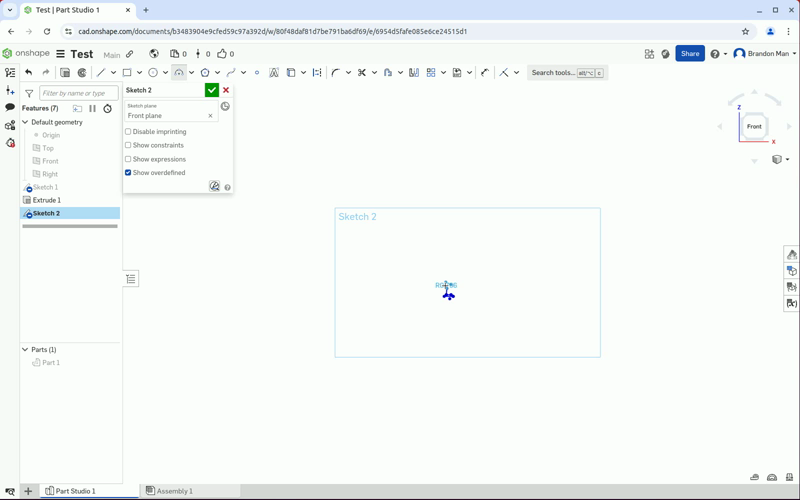
scroll(6)
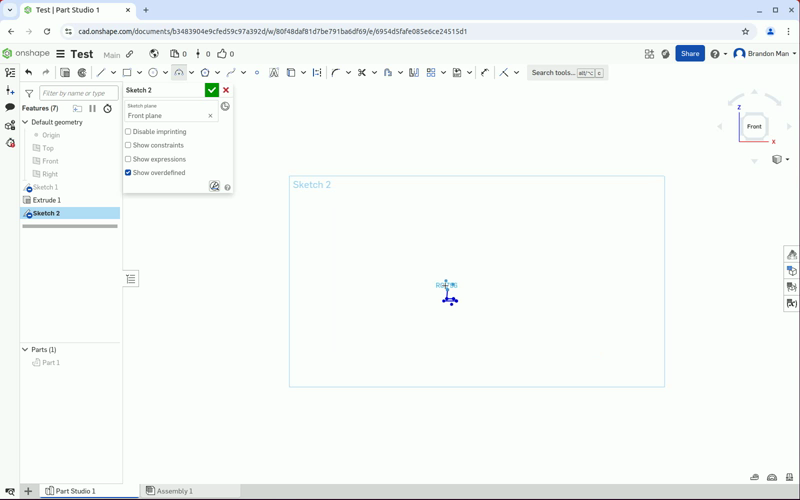
scroll(6)
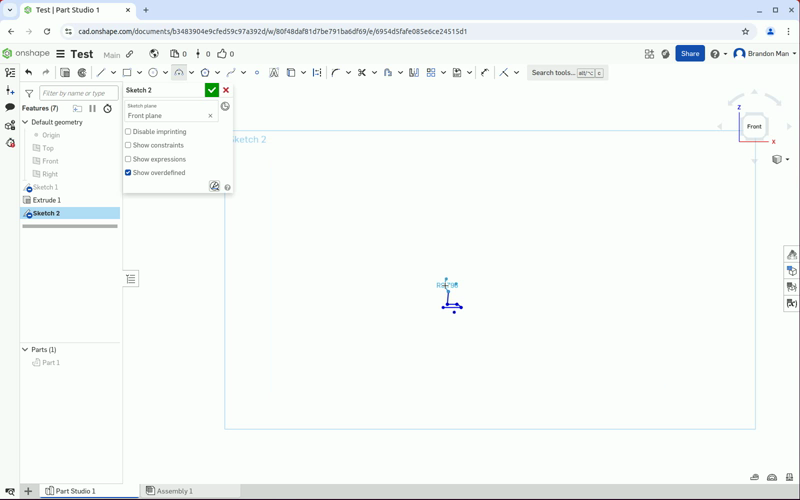
scroll(6)
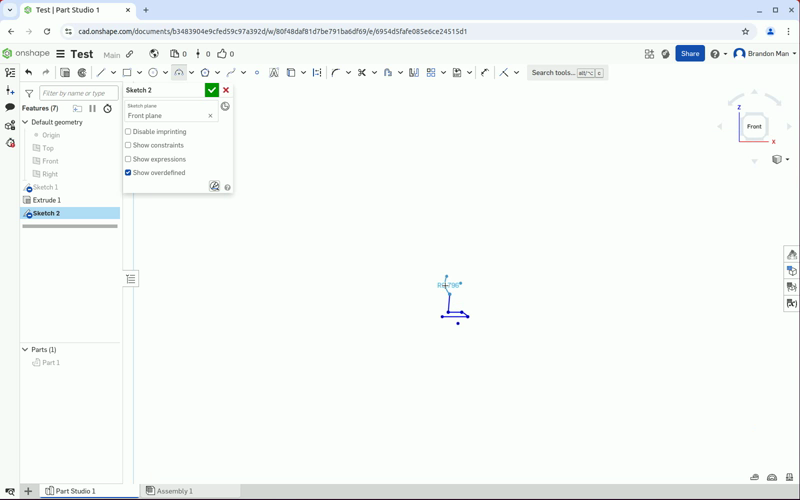
scroll(6)
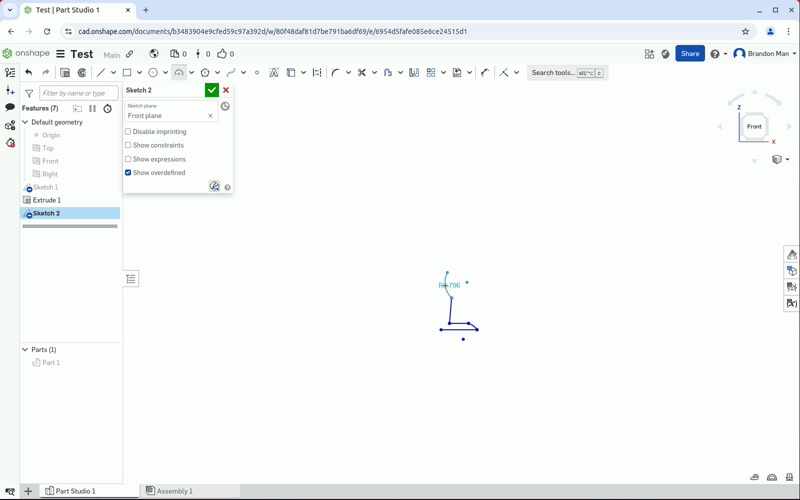
scroll(6)
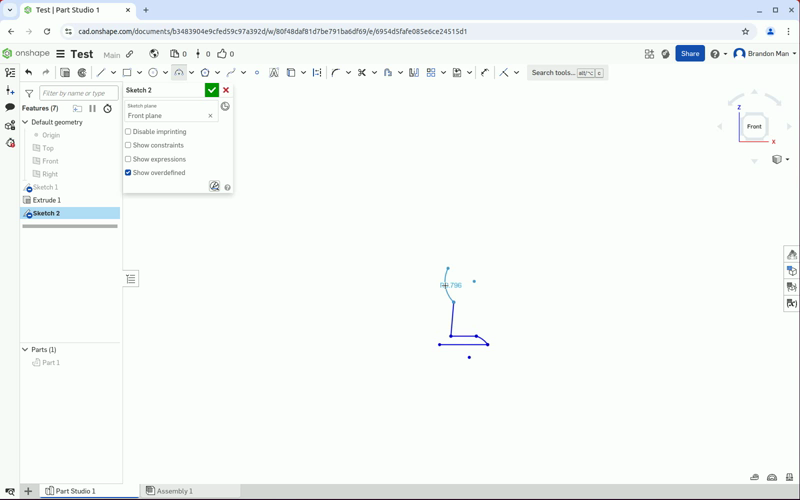
scroll(6)
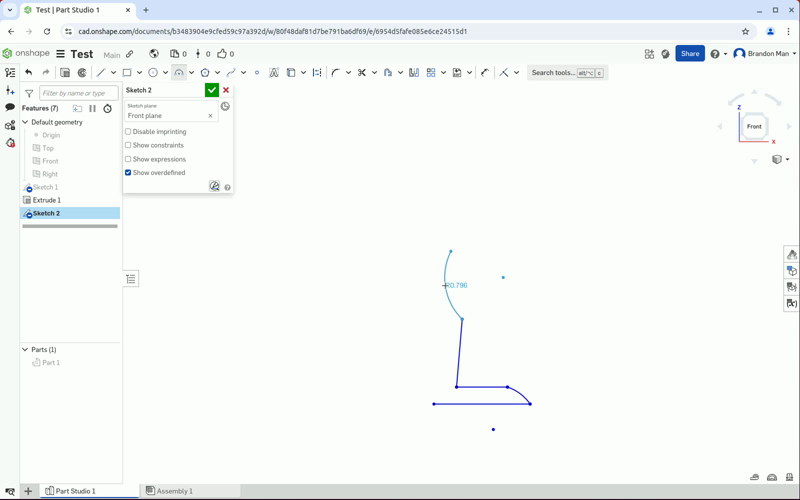
click(445, 285)
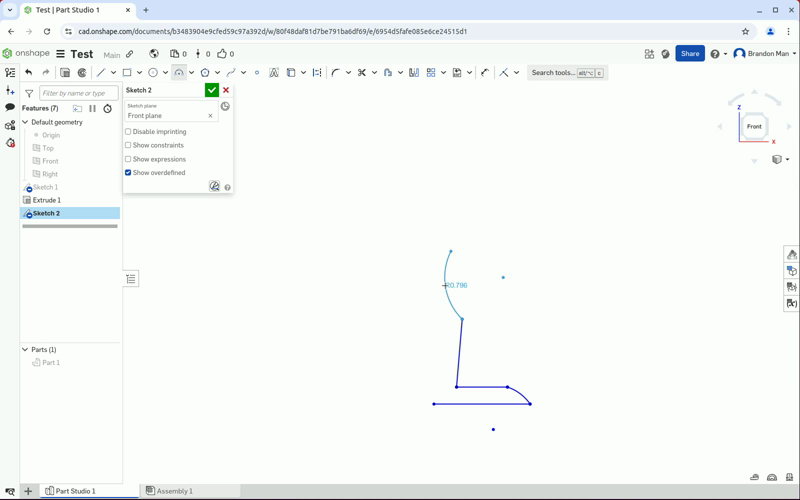
scroll(-6)
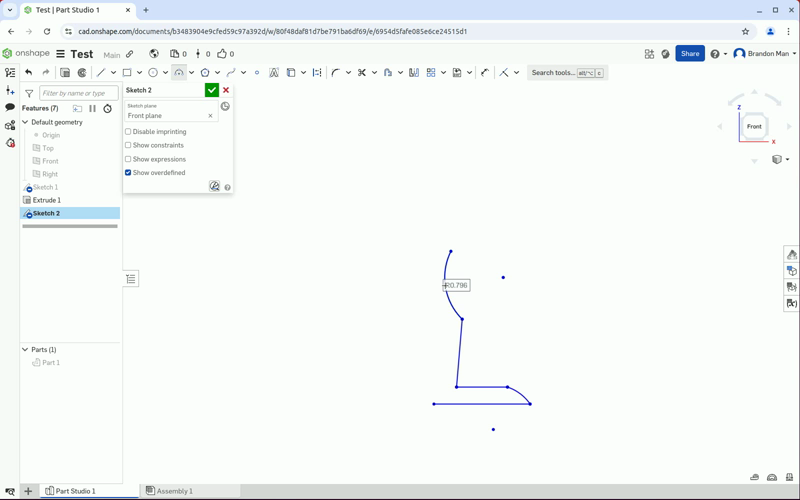
scroll(-6)
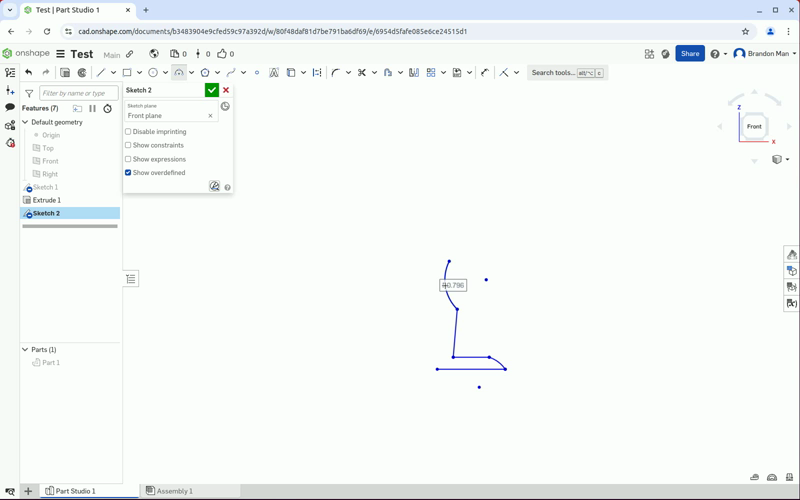
scroll(-6)
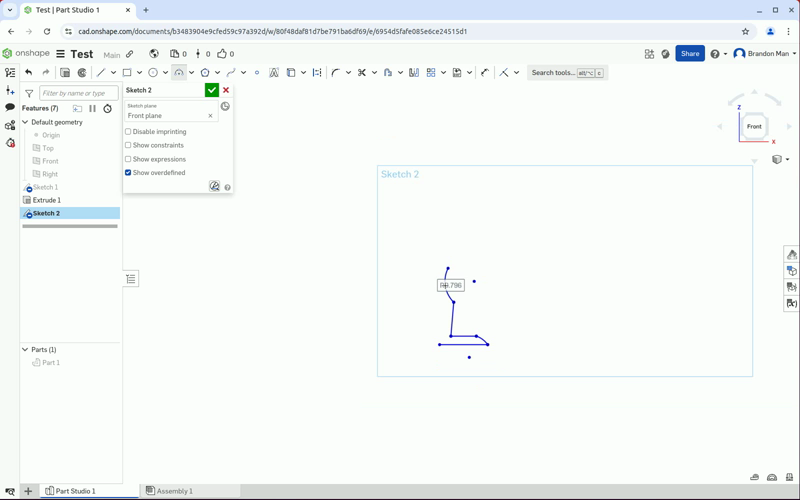
scroll(-6)
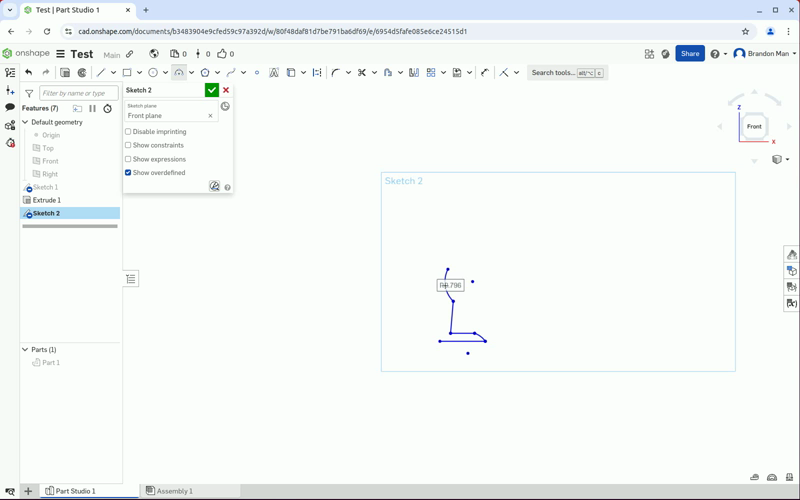
scroll(-6)
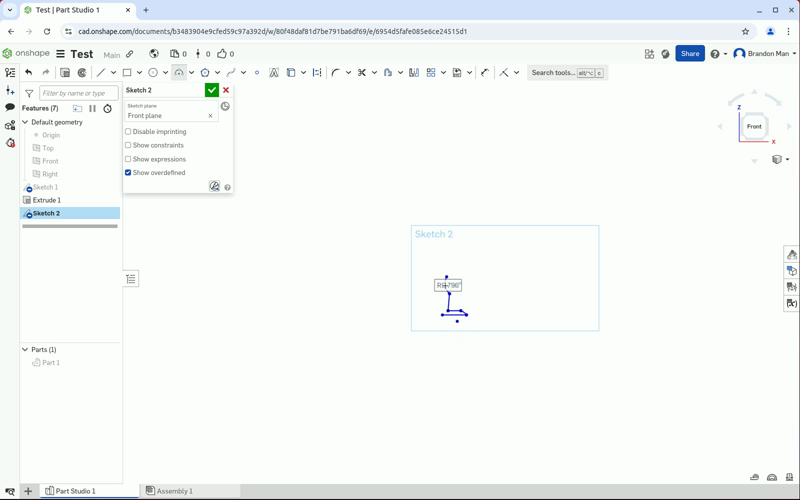
scroll(-6)
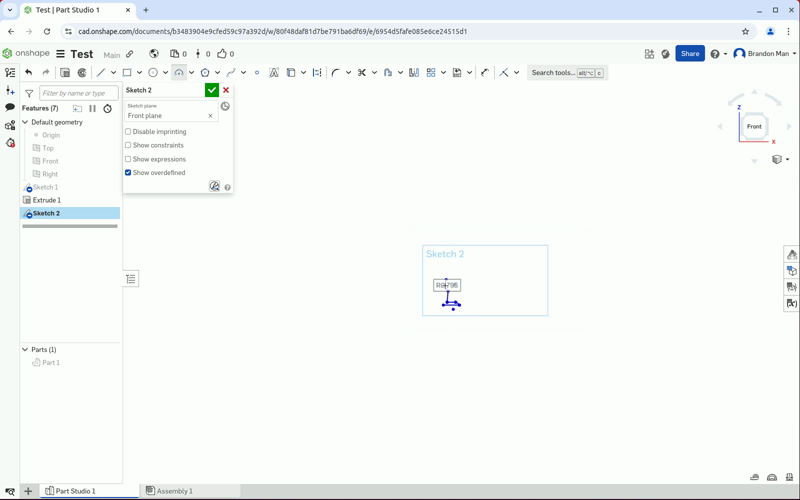
scroll(-6)
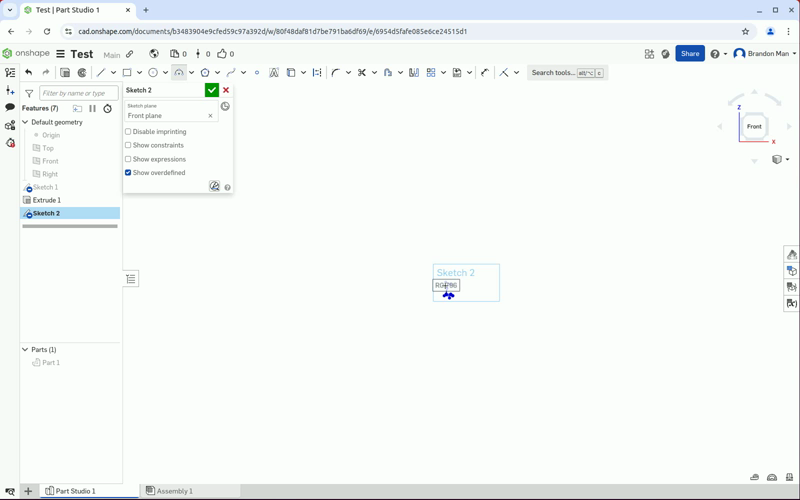
key_up(shift)
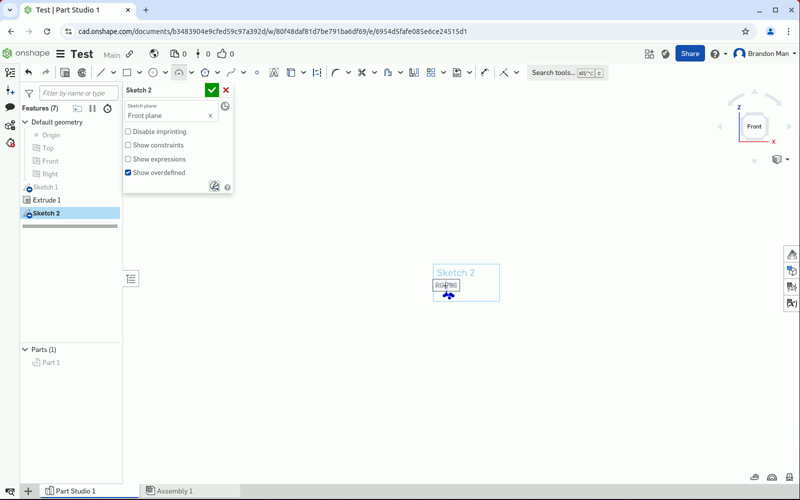
key(esc)
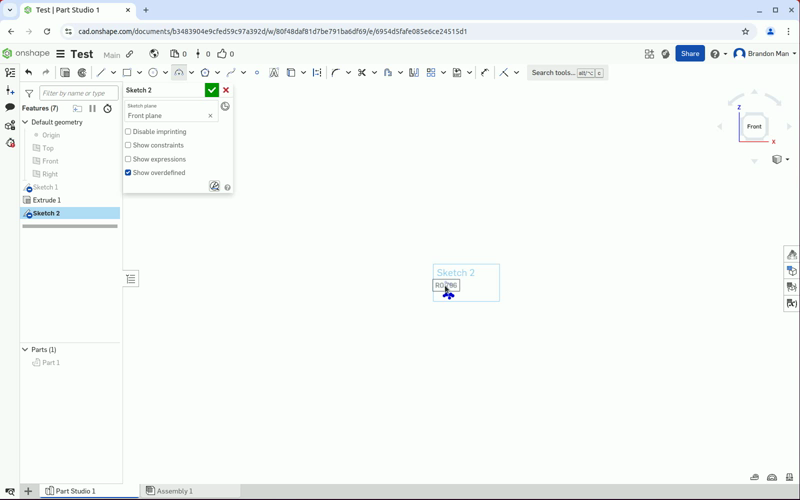
key(l)
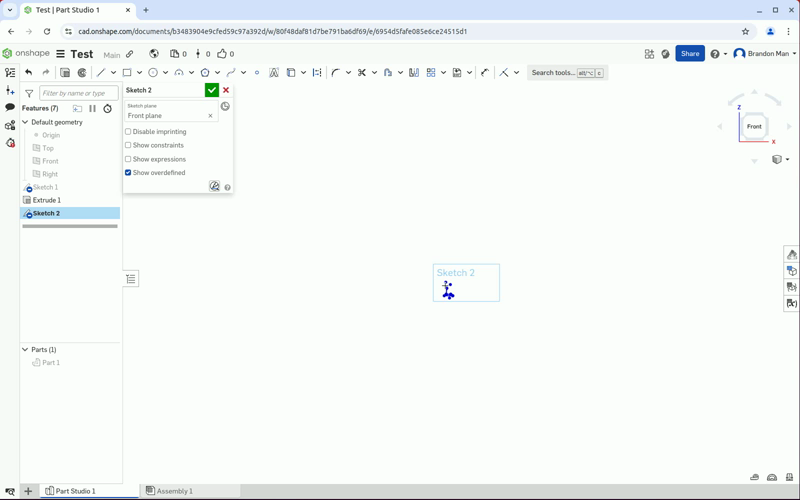
mouse_move(445, 282)
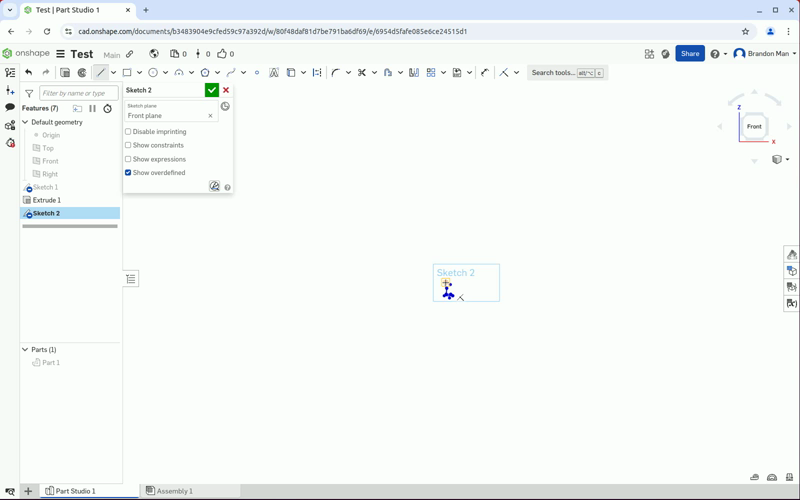
scroll(6)
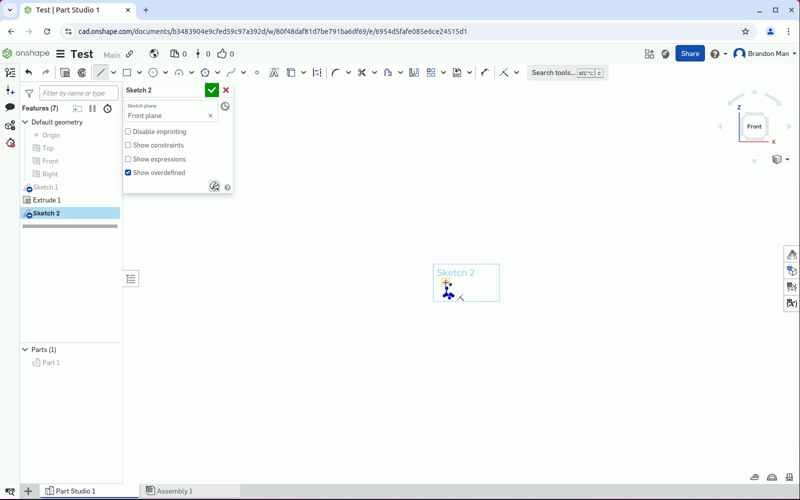
scroll(6)
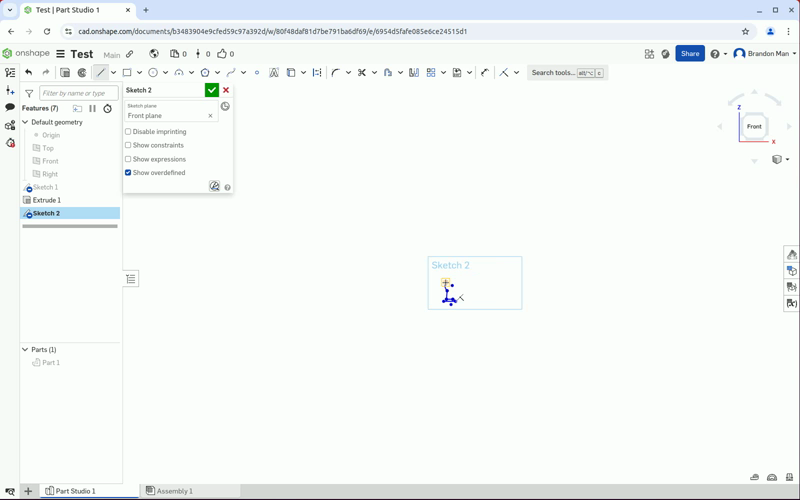
scroll(6)
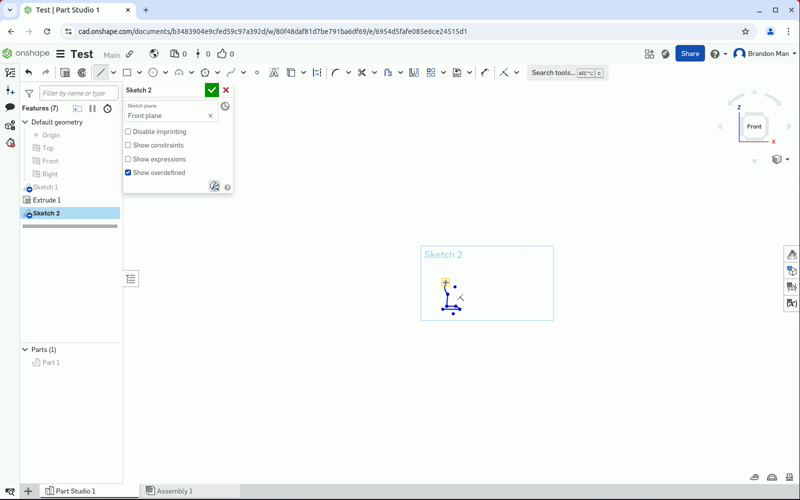
scroll(6)
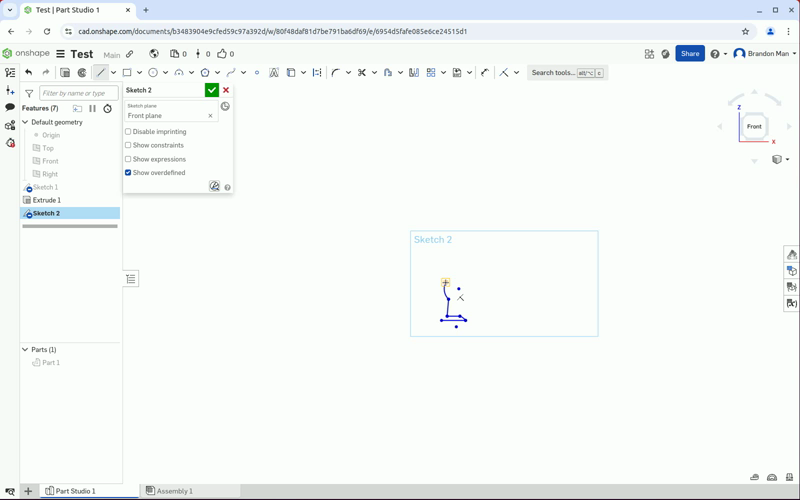
scroll(6)
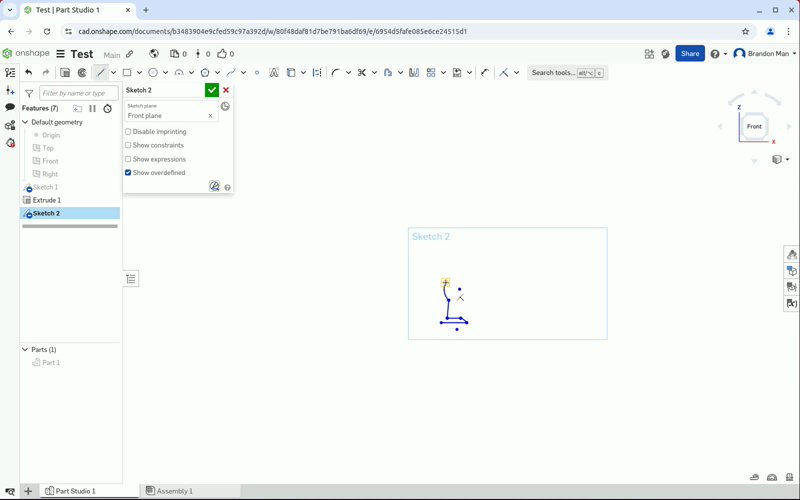
scroll(6)
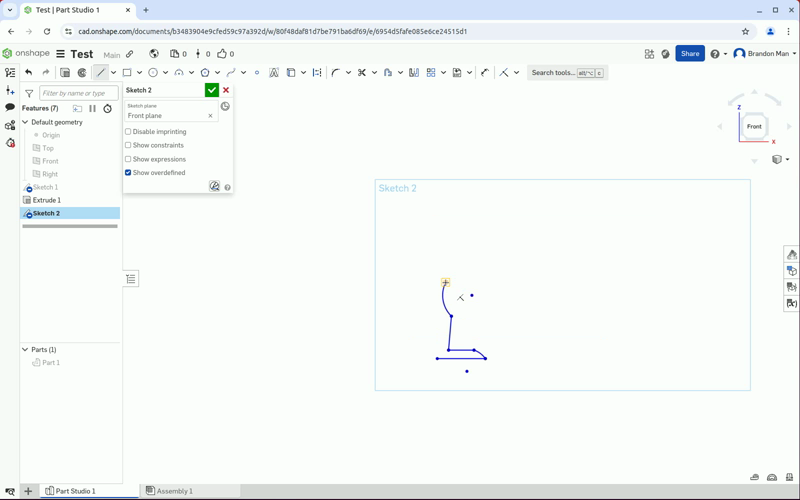
scroll(6)
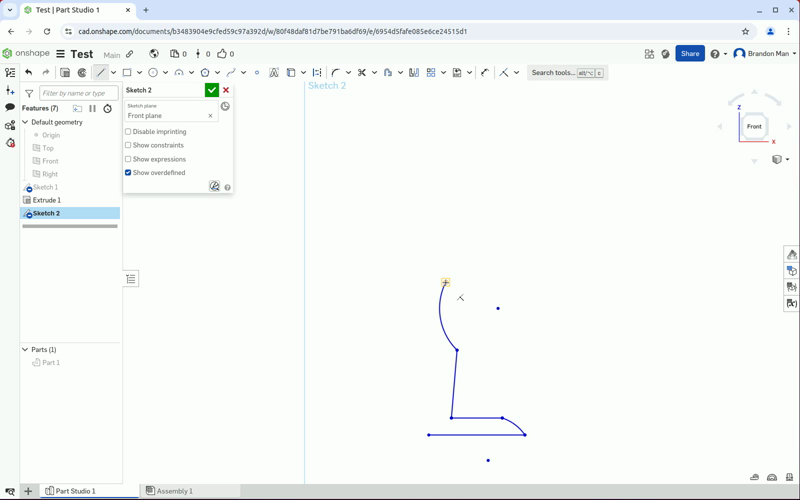
click(445, 282)
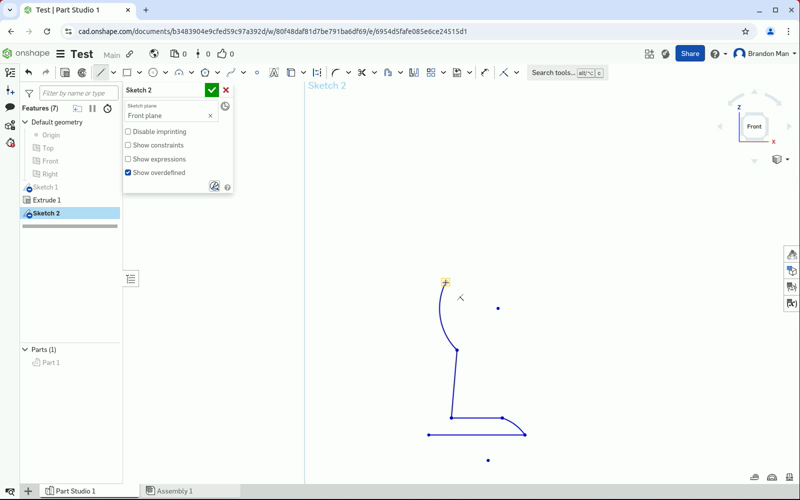
scroll(-6)
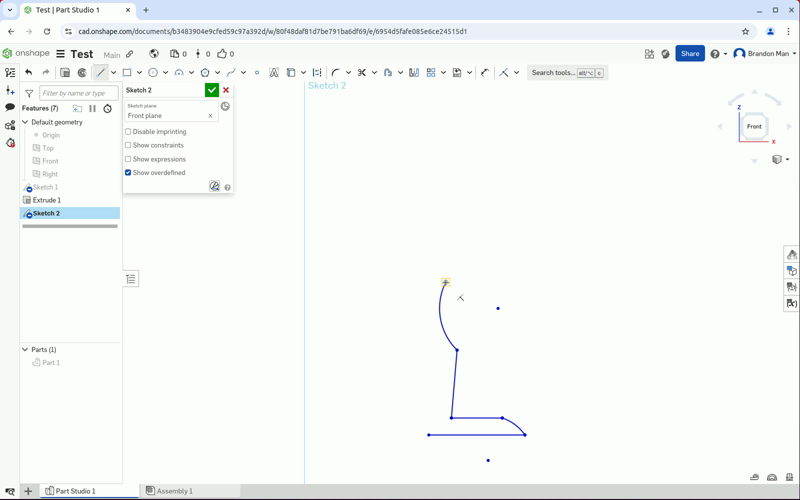
scroll(-6)
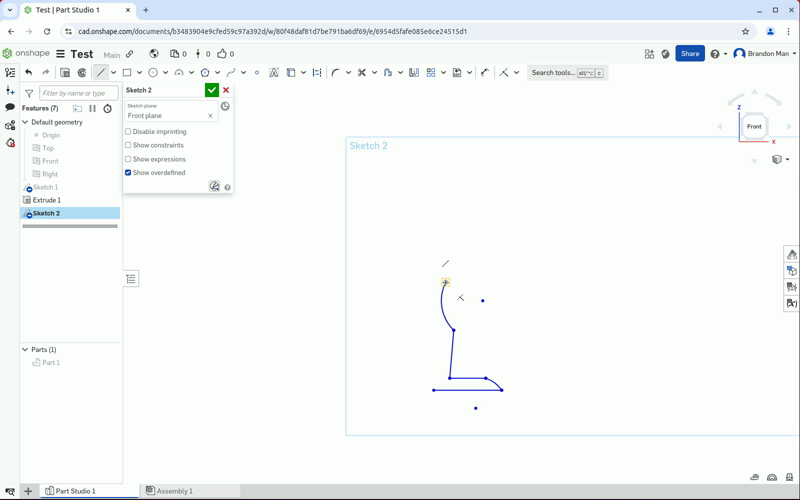
scroll(-6)
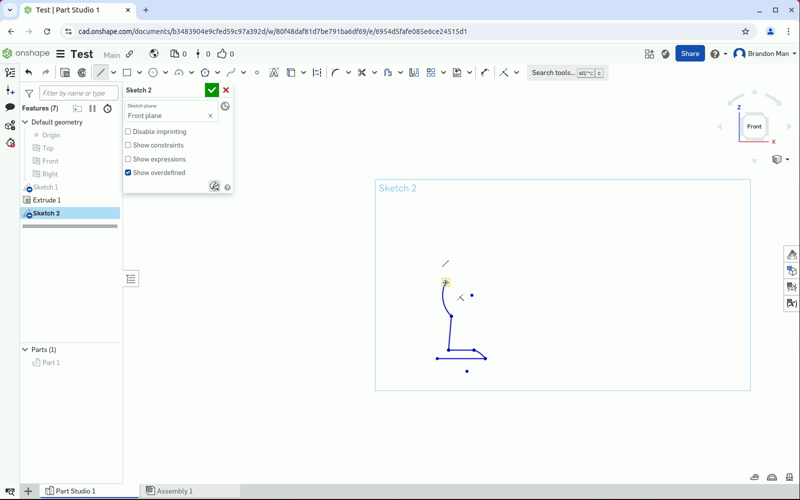
scroll(-6)
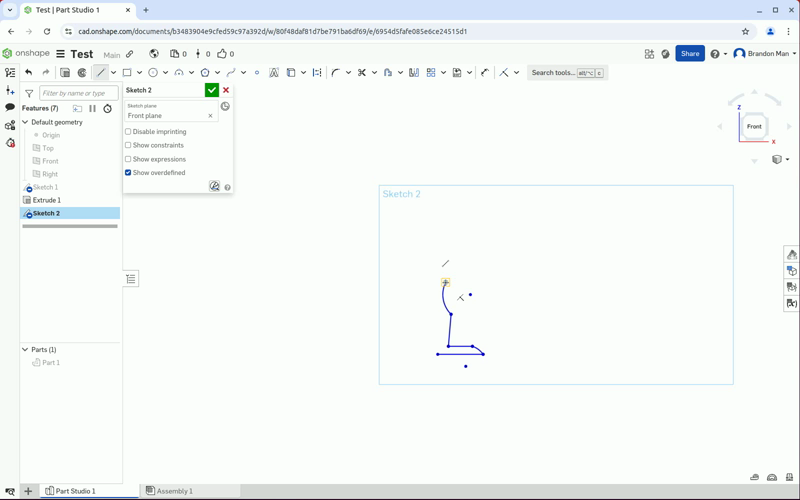
scroll(-6)
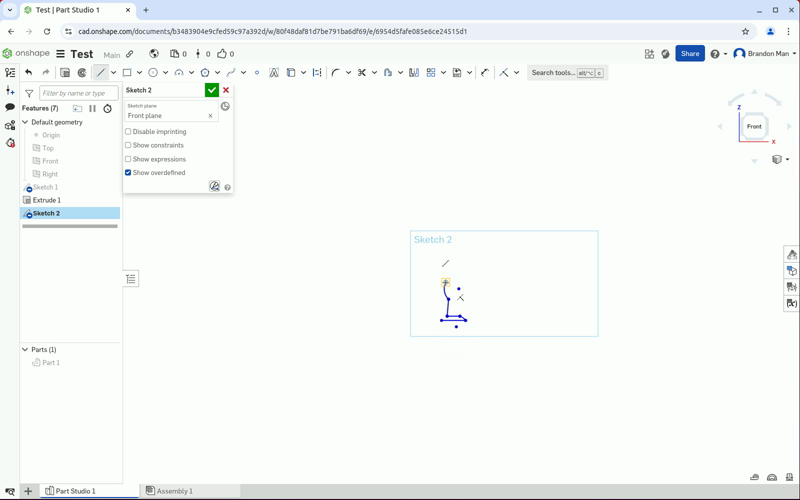
scroll(-6)
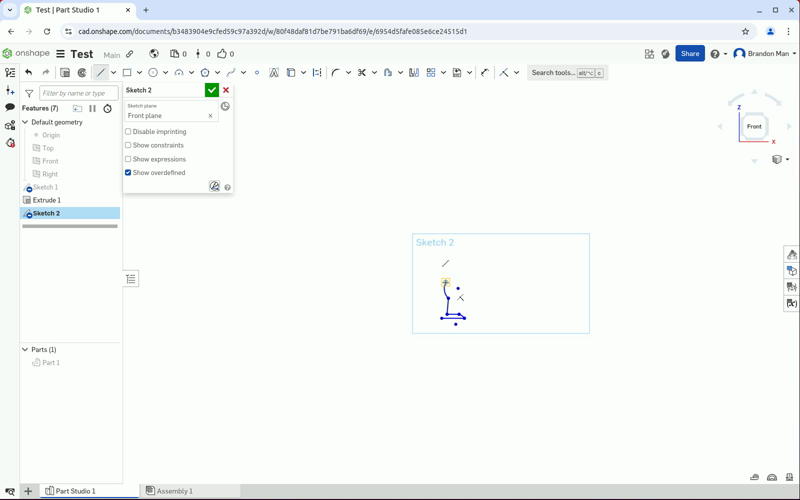
scroll(-6)
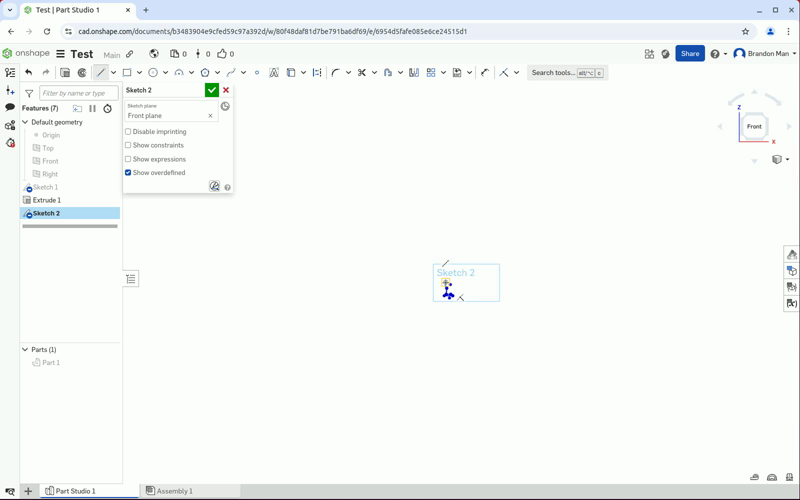
mouse_move(475, 282)
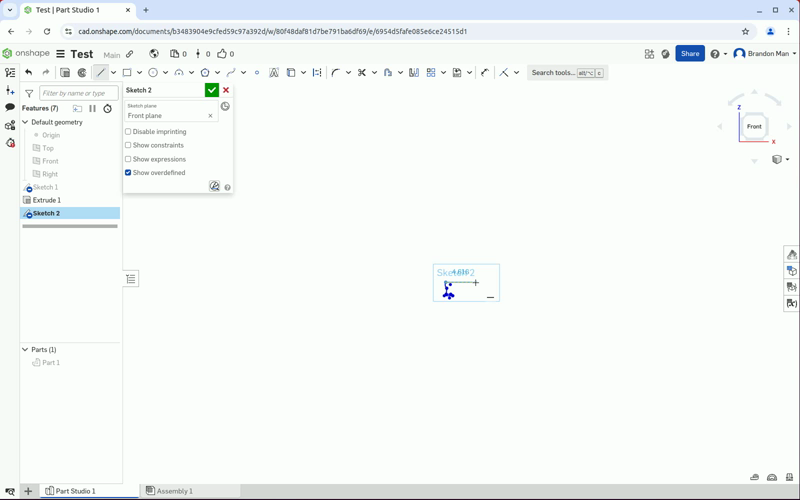
key_down(shift)
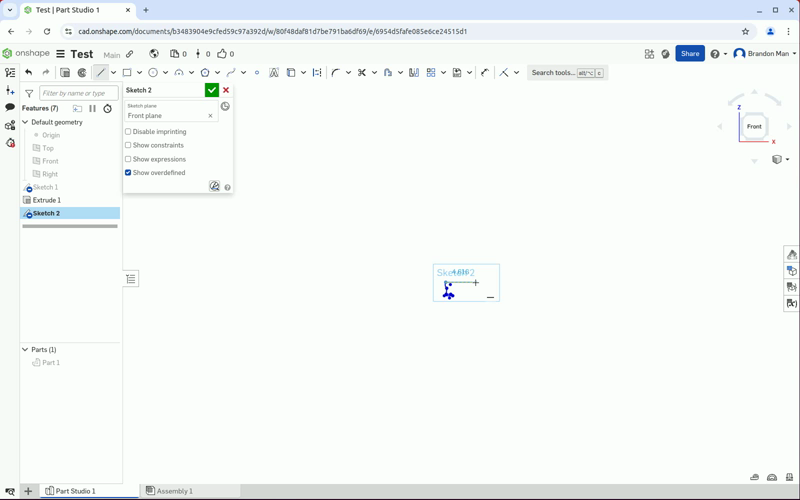
mouse_move(444, 295)
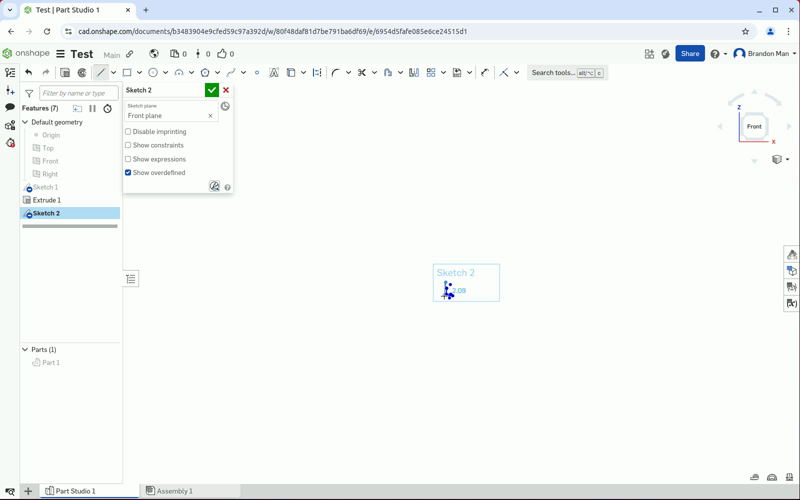
scroll(6)
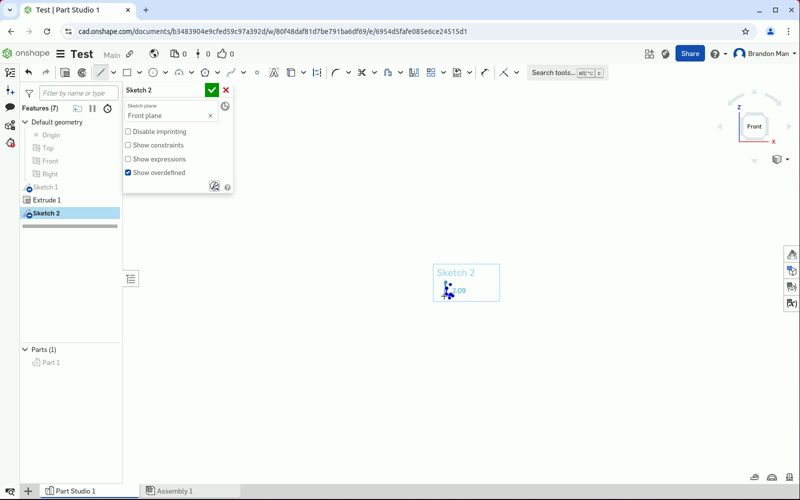
scroll(6)
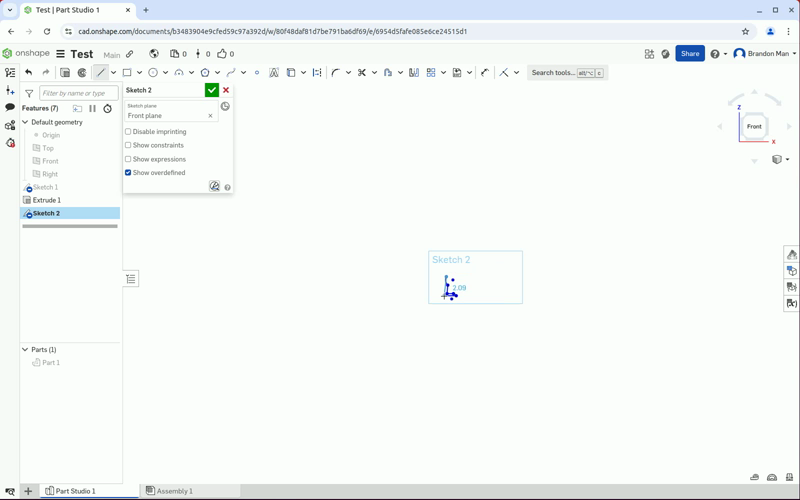
scroll(6)
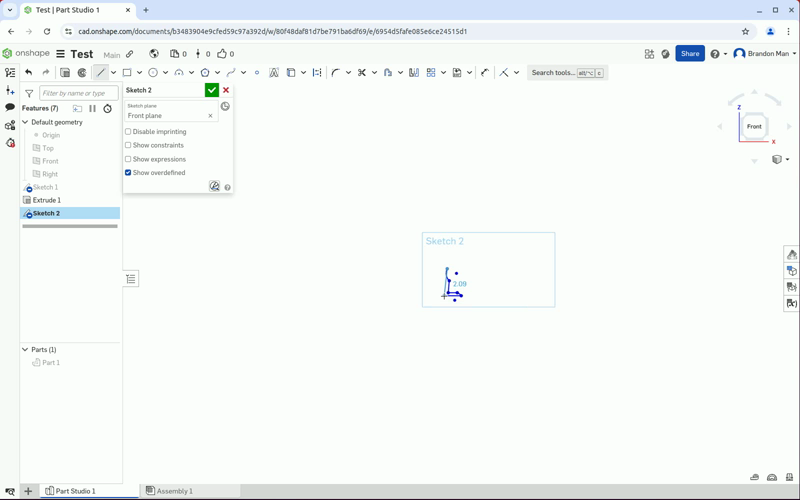
scroll(6)
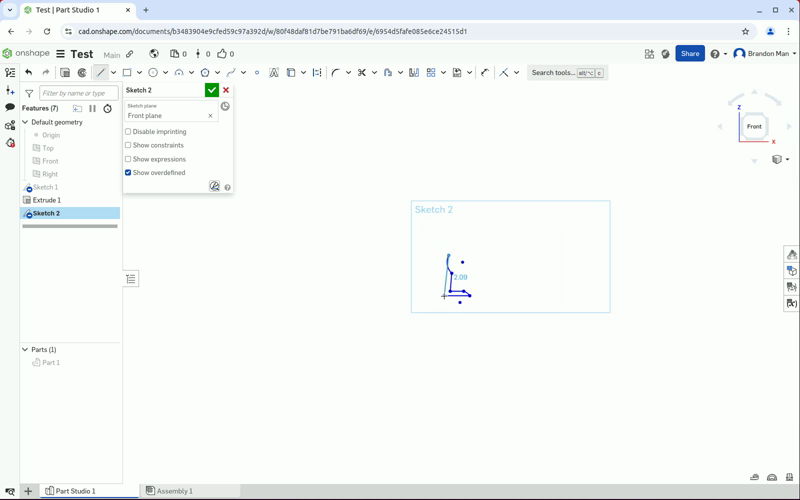
scroll(6)
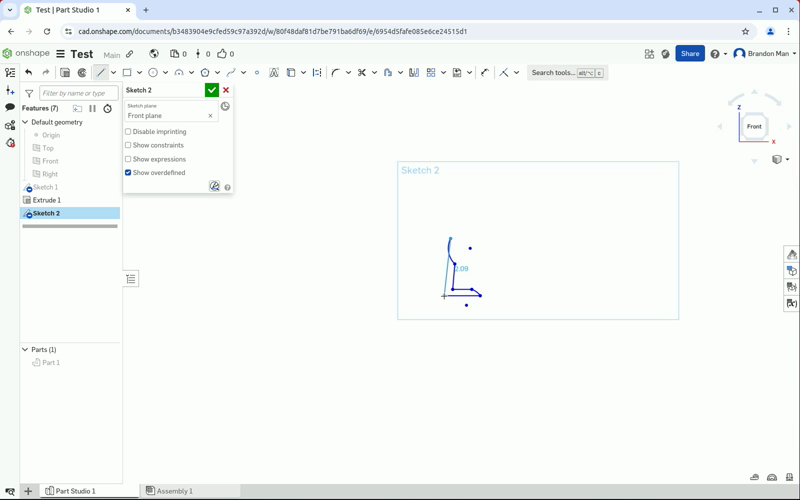
scroll(6)
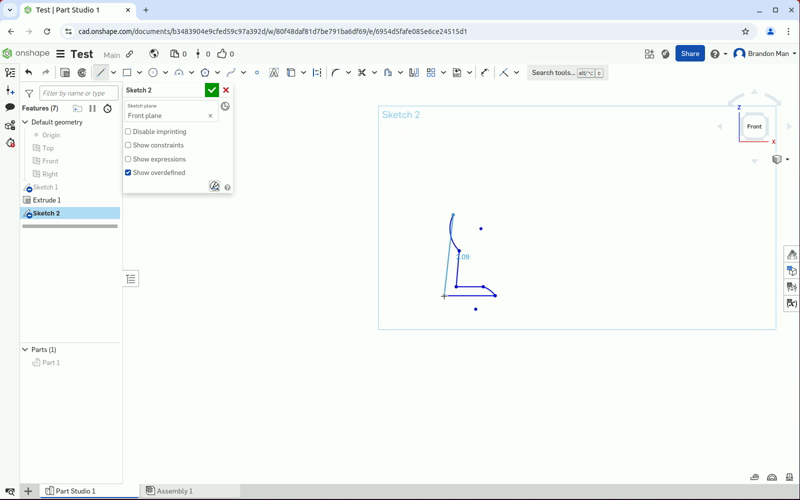
scroll(6)
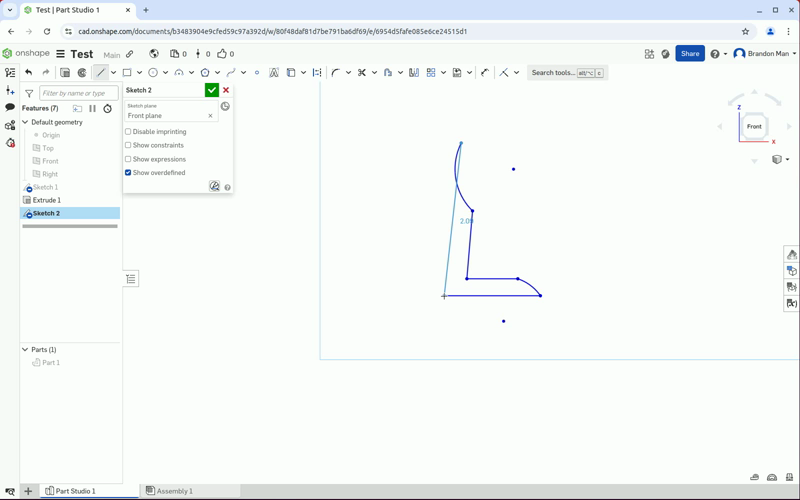
key_up(shift)
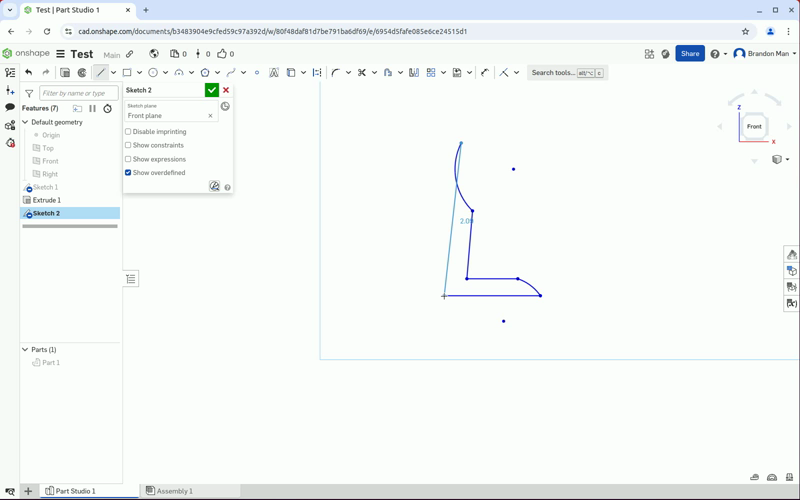
click(444, 295)
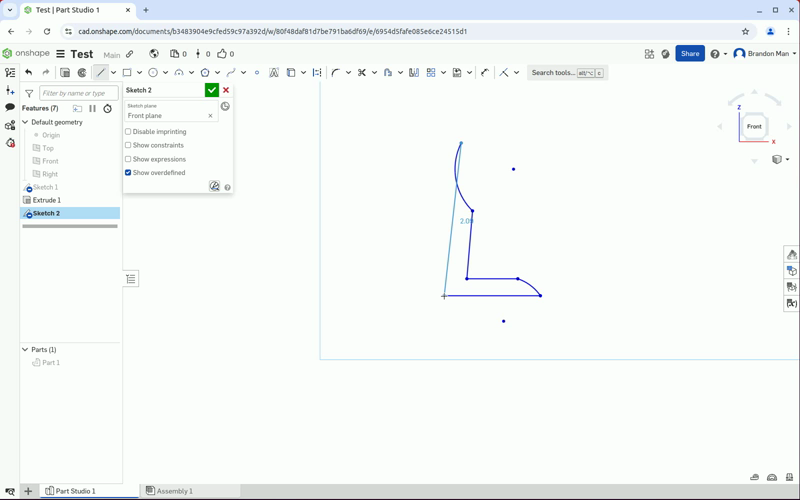
scroll(-6)
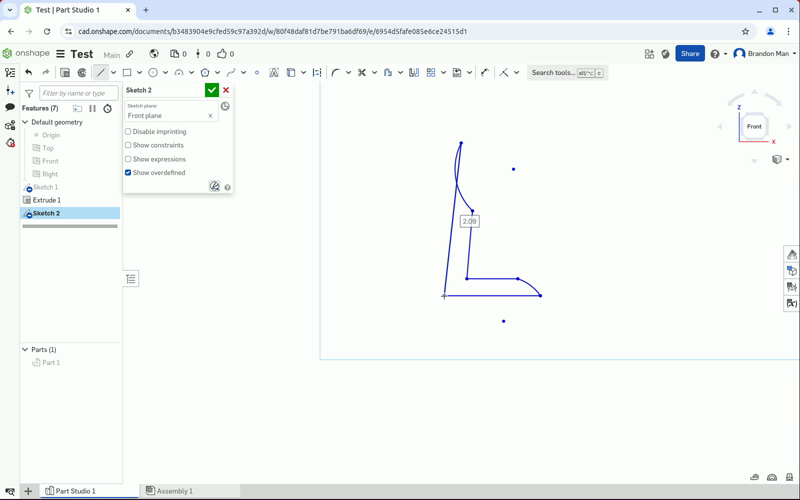
scroll(-6)
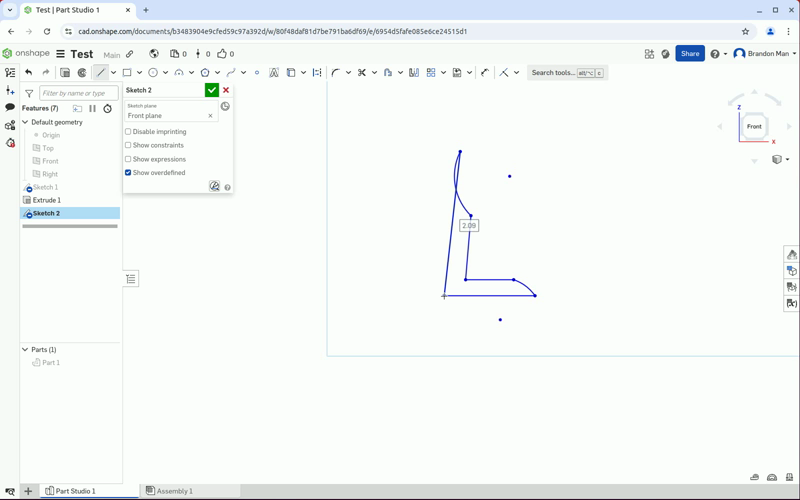
scroll(-6)
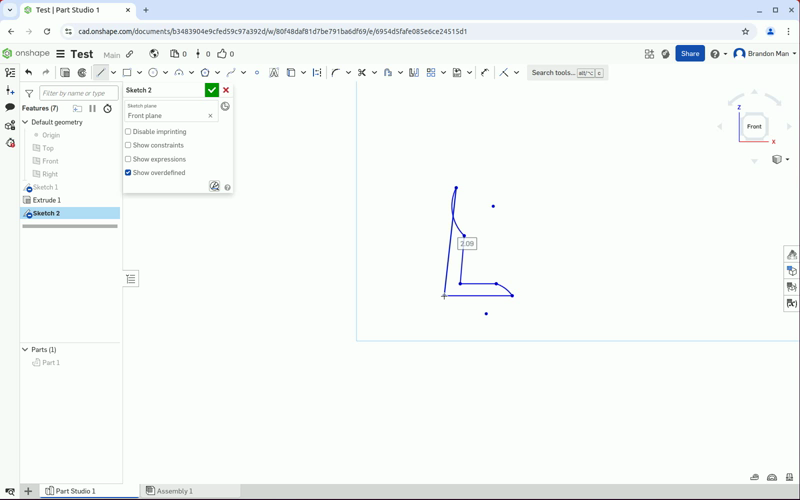
scroll(-6)
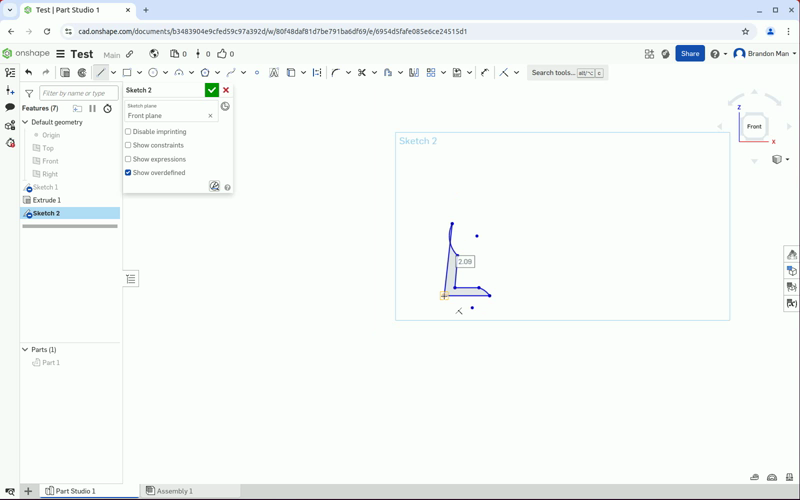
scroll(-6)
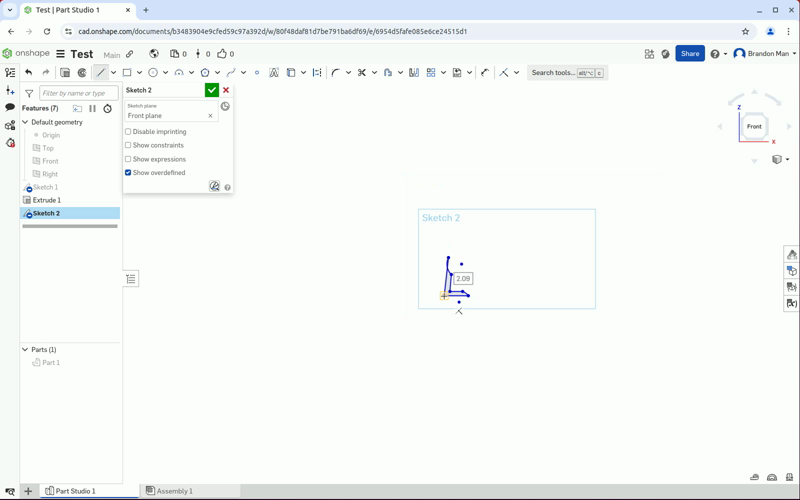
scroll(-6)
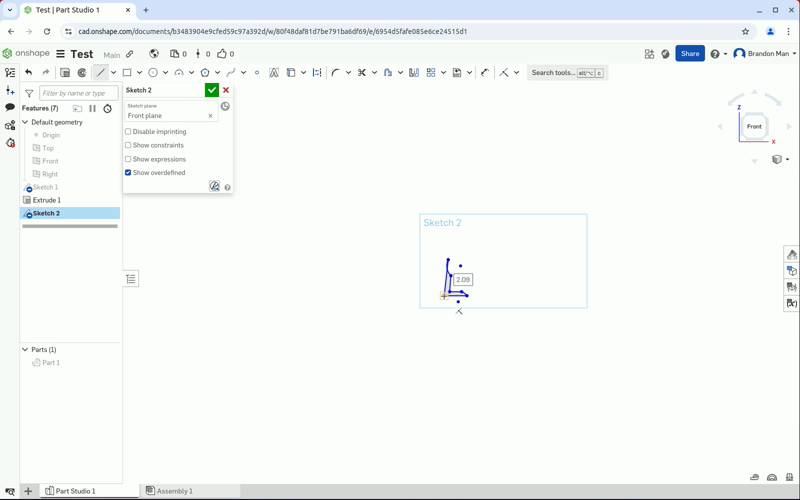
scroll(-6)
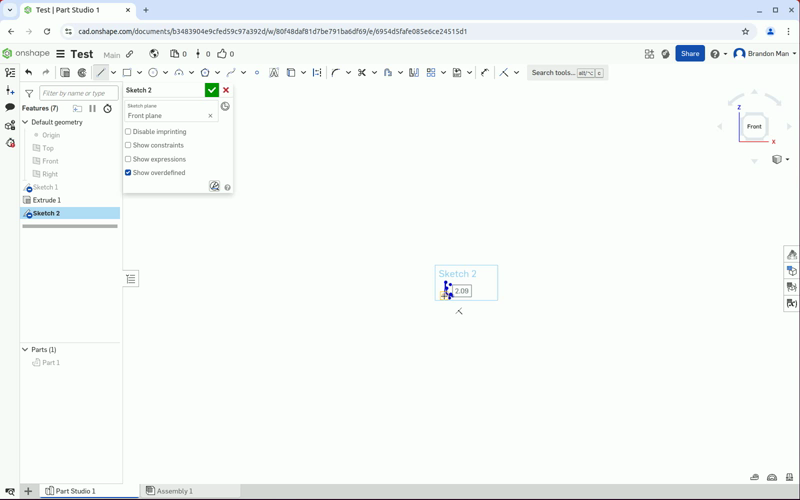
key(esc)
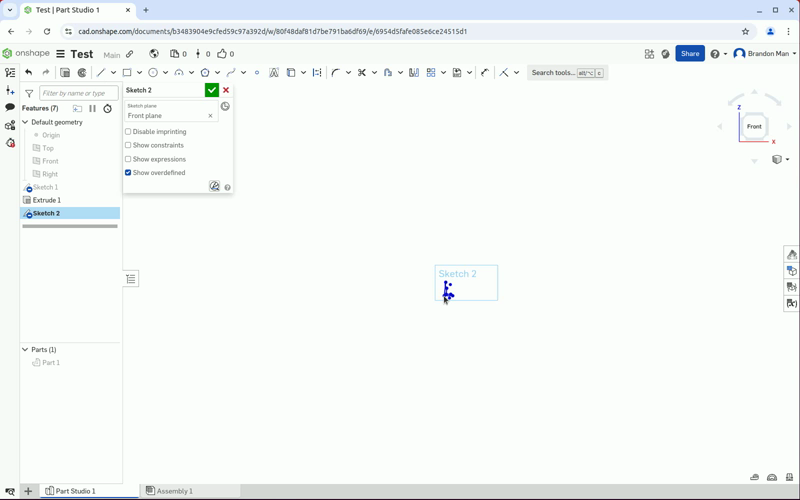
mouse_move(444, 293)
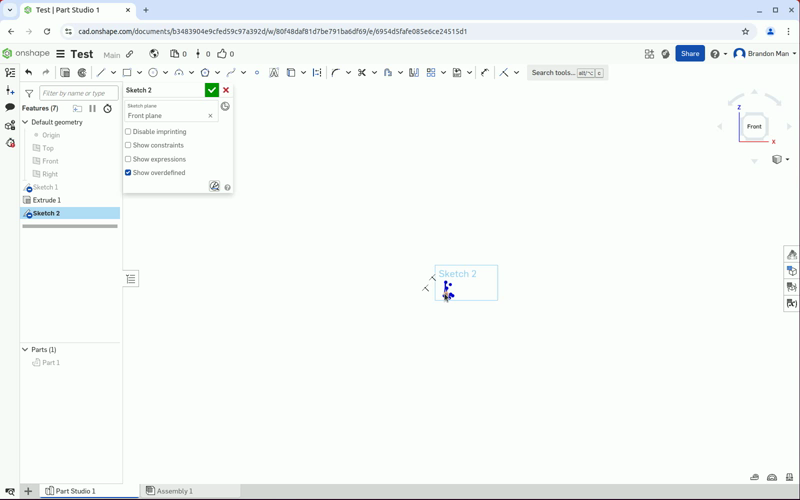
scroll(6)
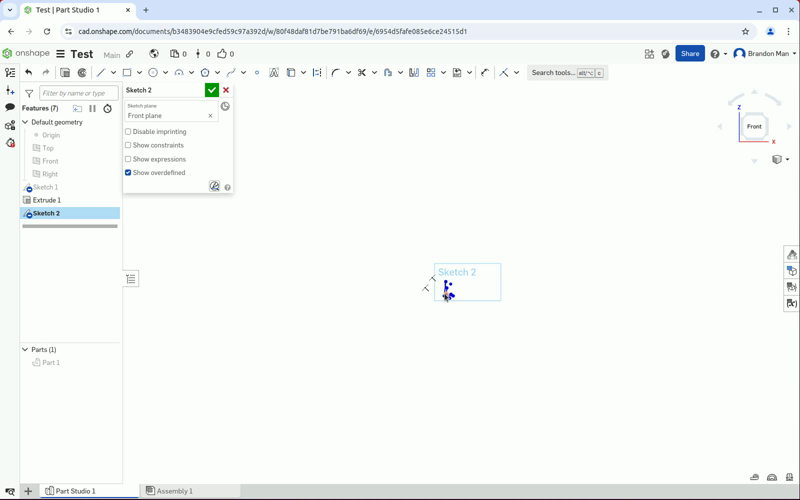
scroll(6)
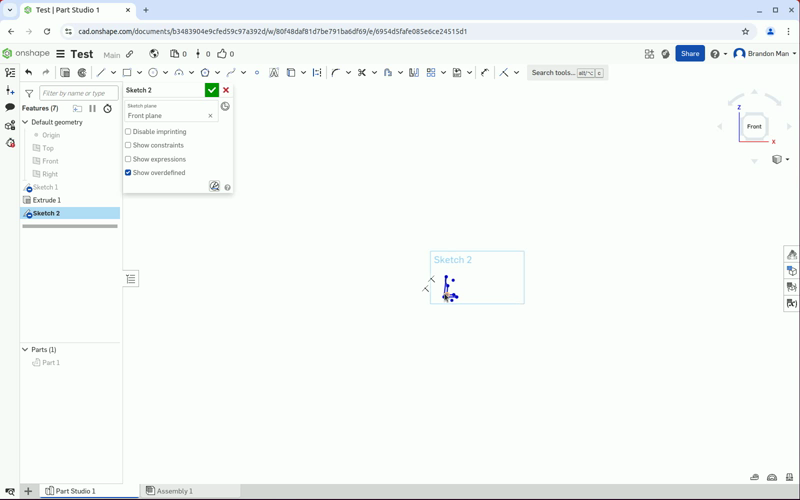
scroll(6)
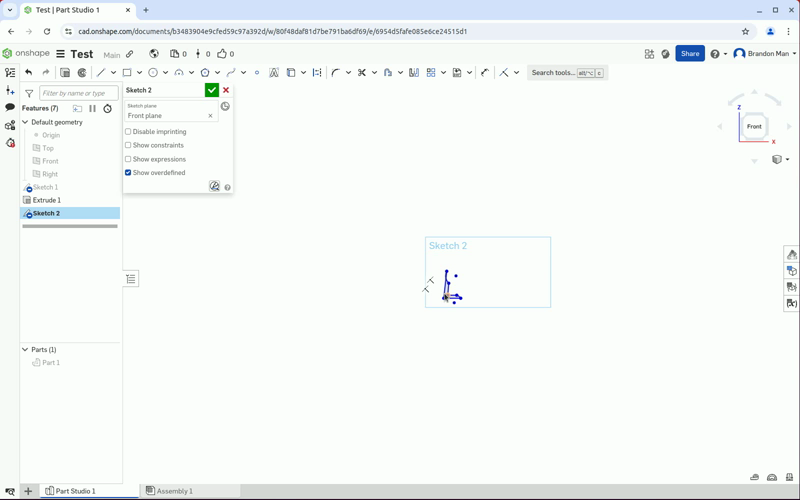
scroll(6)
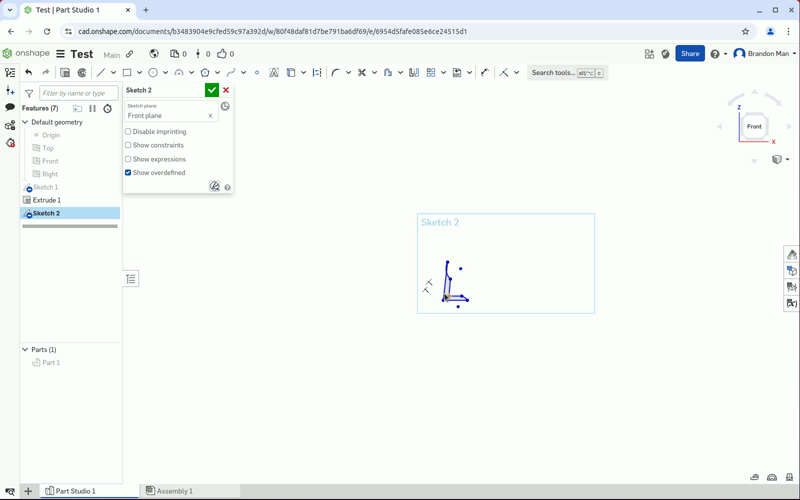
scroll(6)
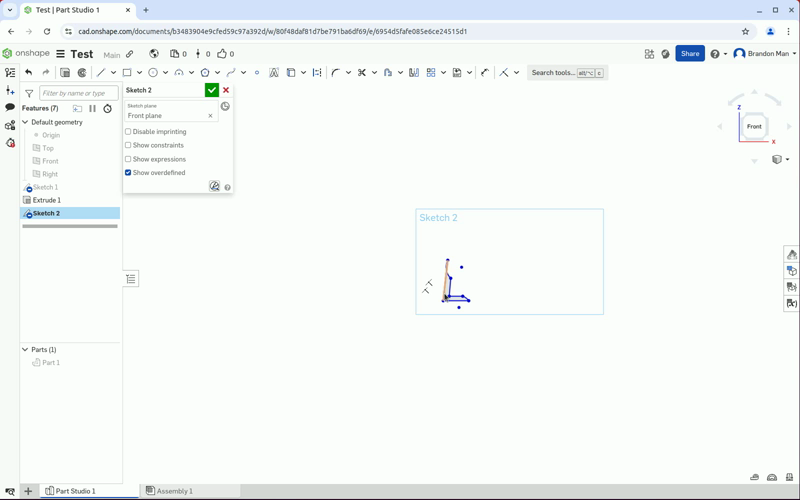
scroll(6)
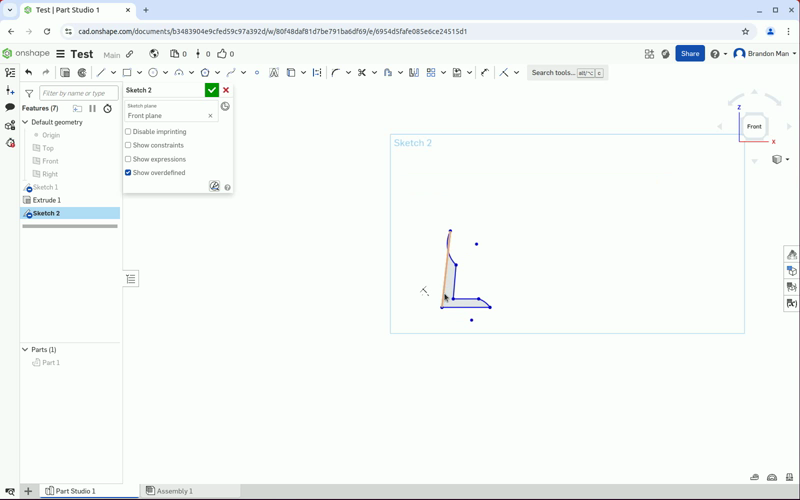
scroll(6)
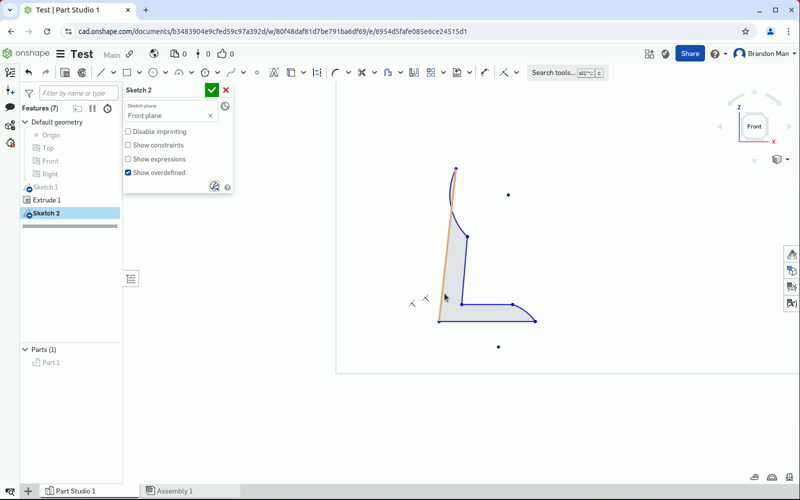
click(444, 293)
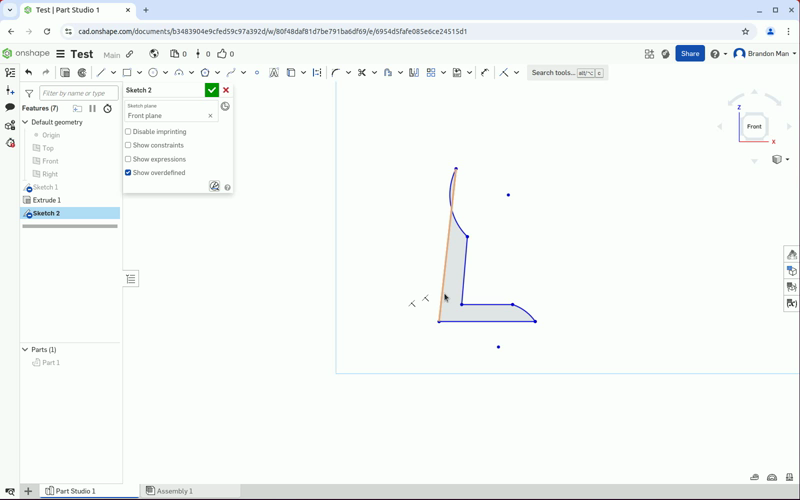
scroll(-6)
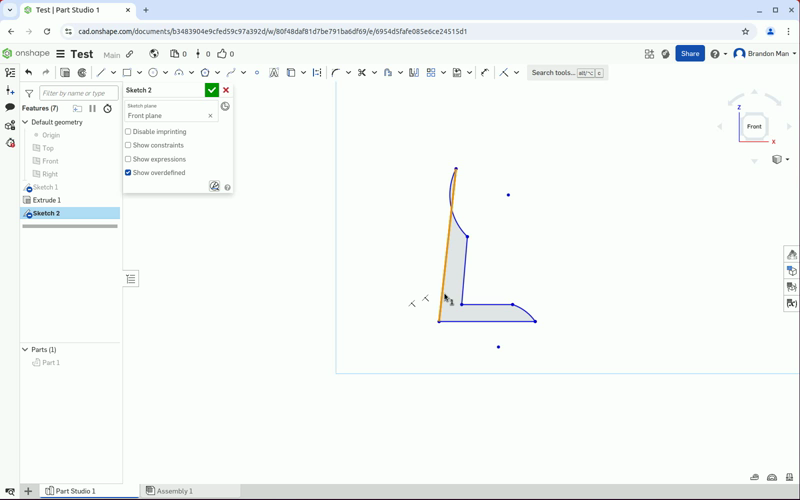
scroll(-6)
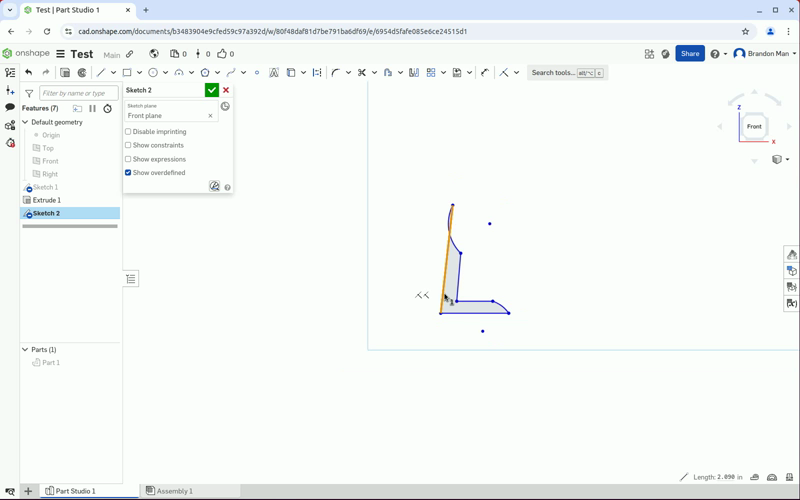
scroll(-6)
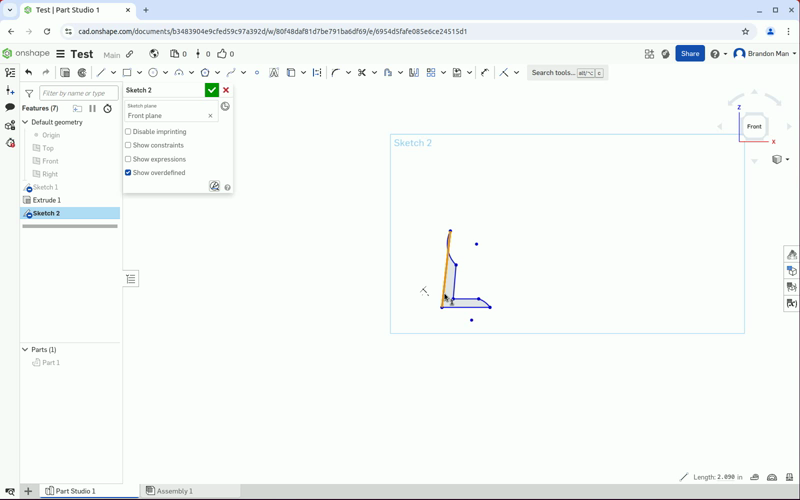
scroll(-6)
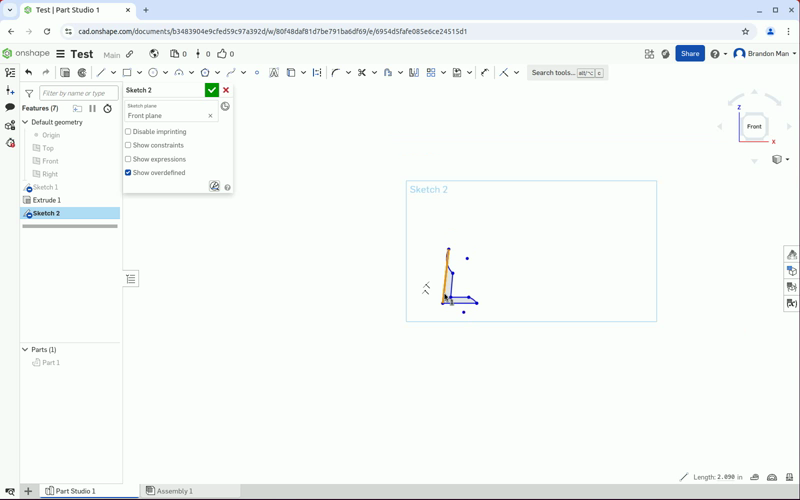
scroll(-6)
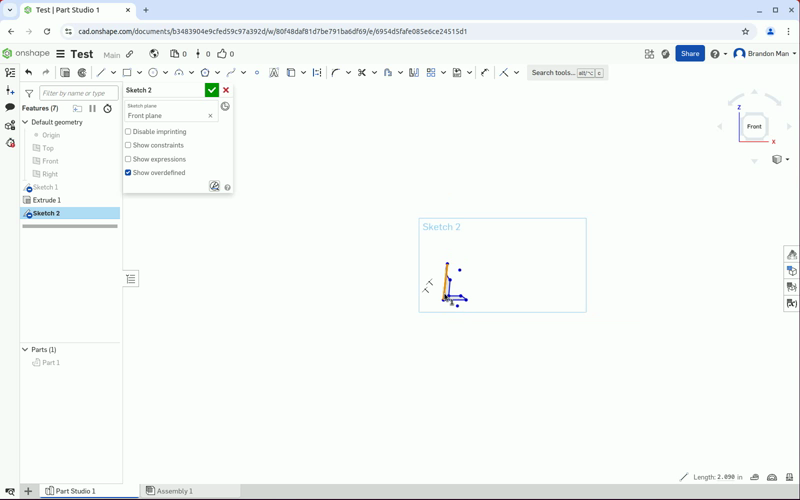
scroll(-6)
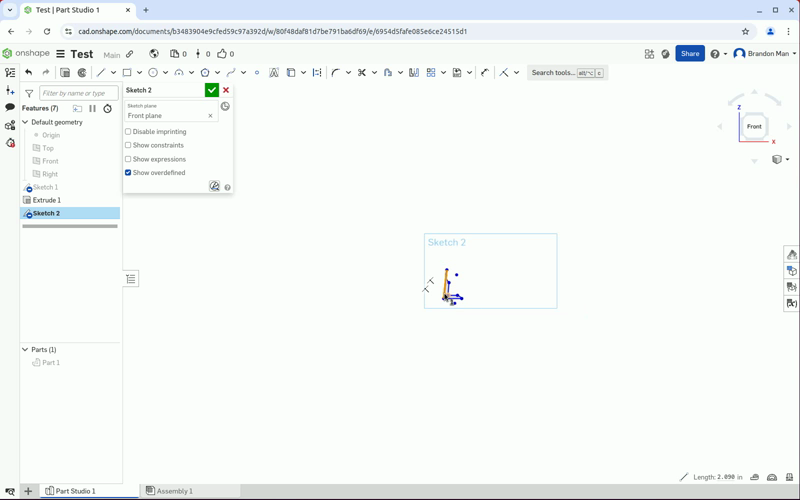
scroll(-6)
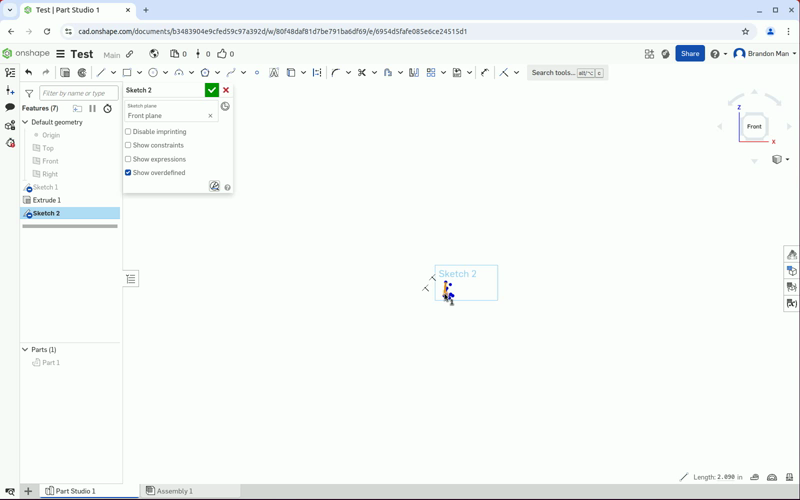
mouse_move(73, 352)
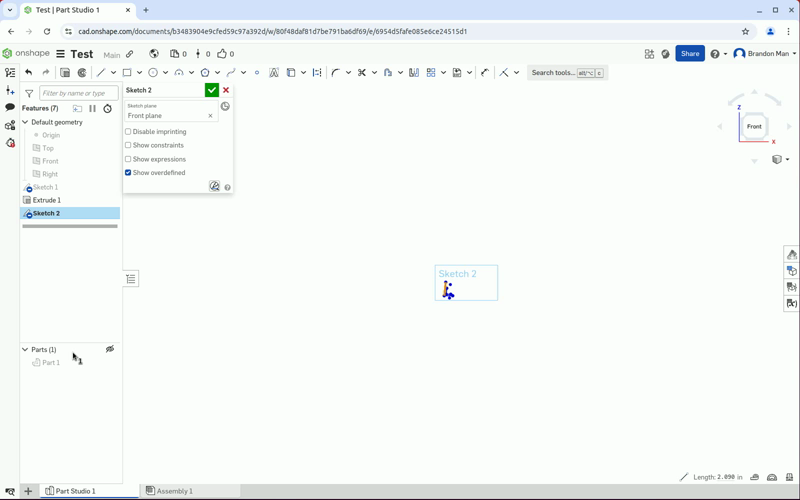
key(shift+y)
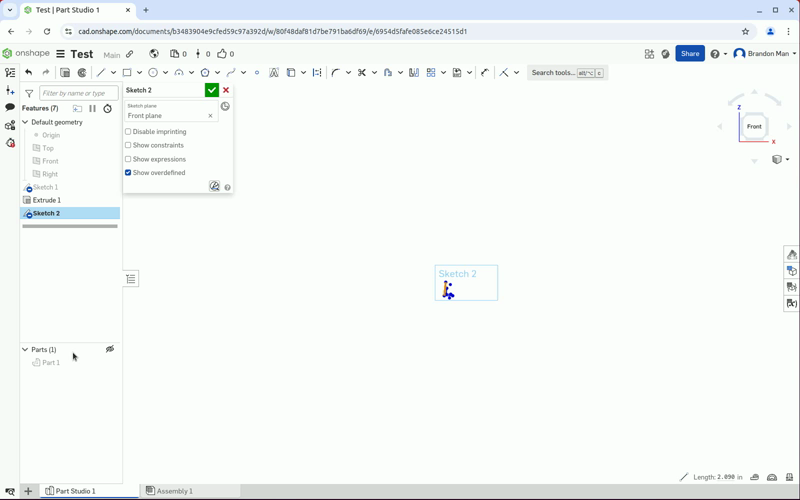
key(shift+e)
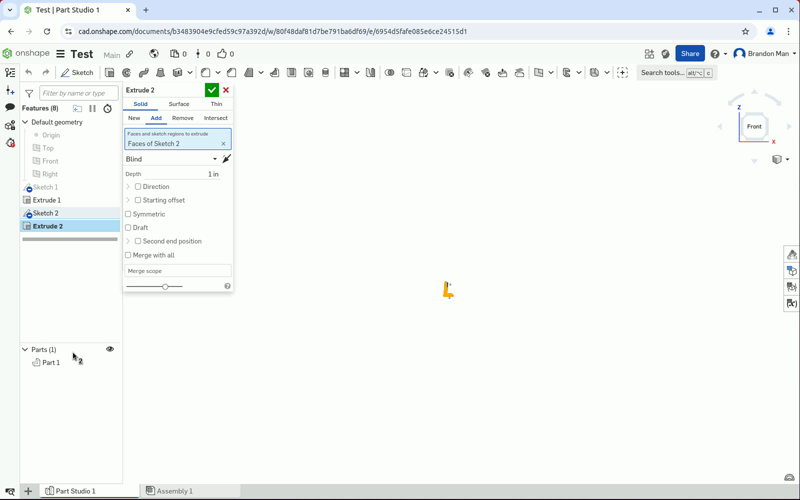
mouse_move(143, 106)
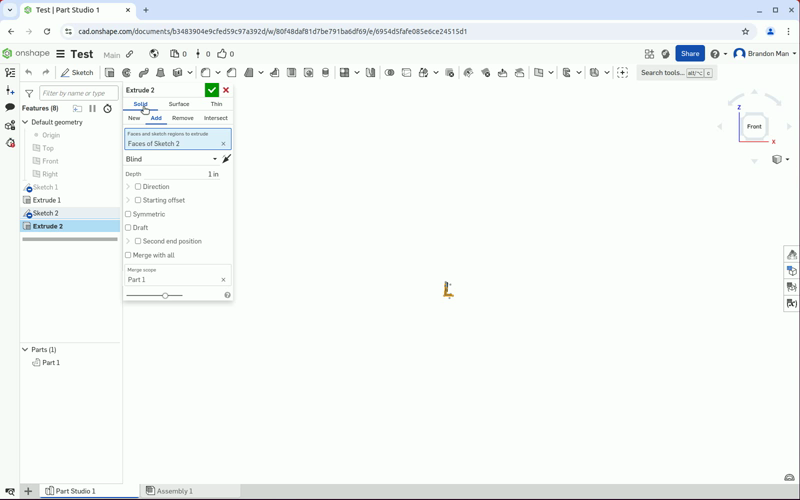
click(143, 106)
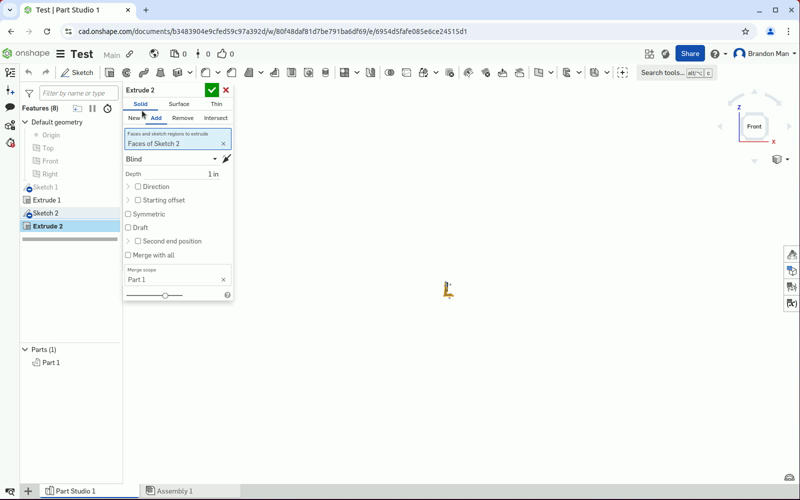
mouse_move(137, 120)
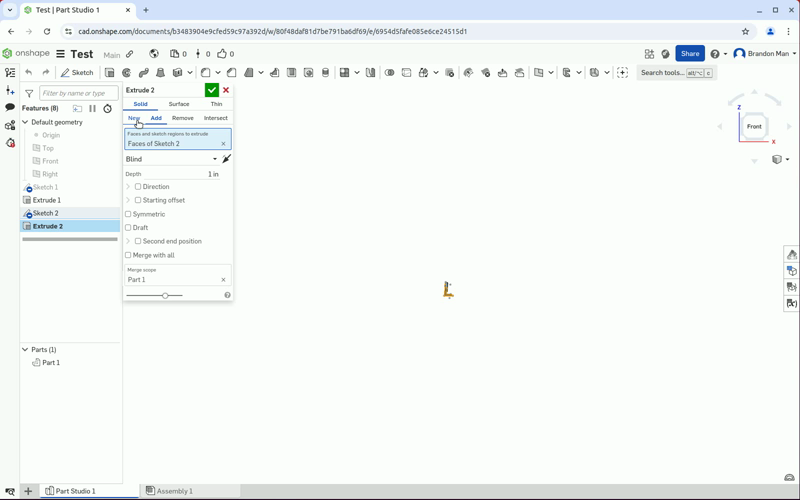
click(137, 120)
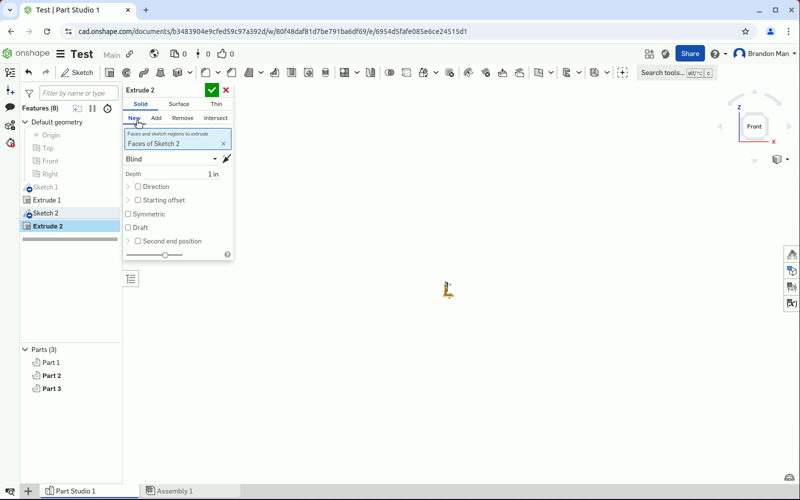
key(tab, 4)
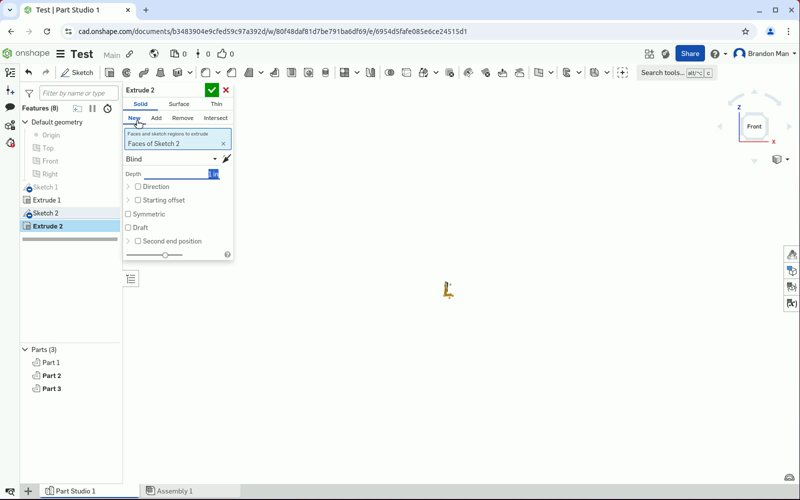
text(23.108)
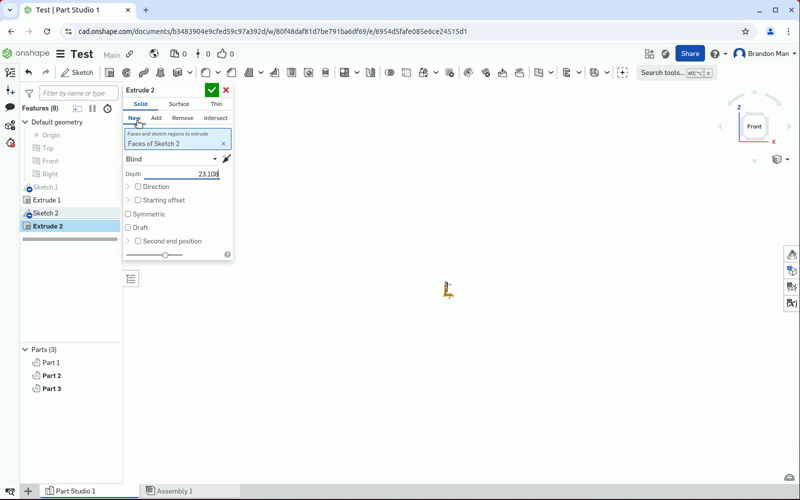
key(enter)
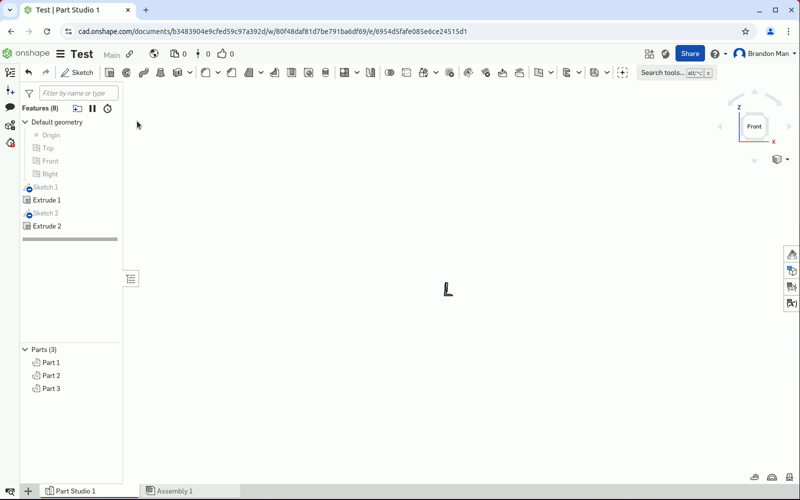
key(shift+h)
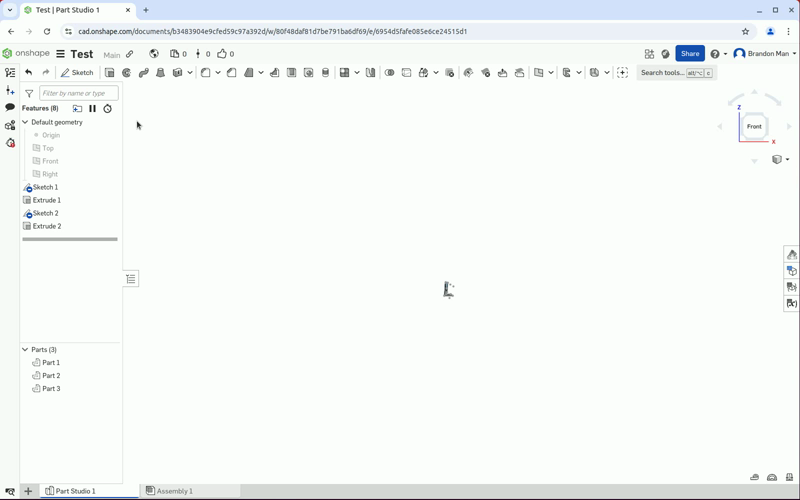
key(shift+h)
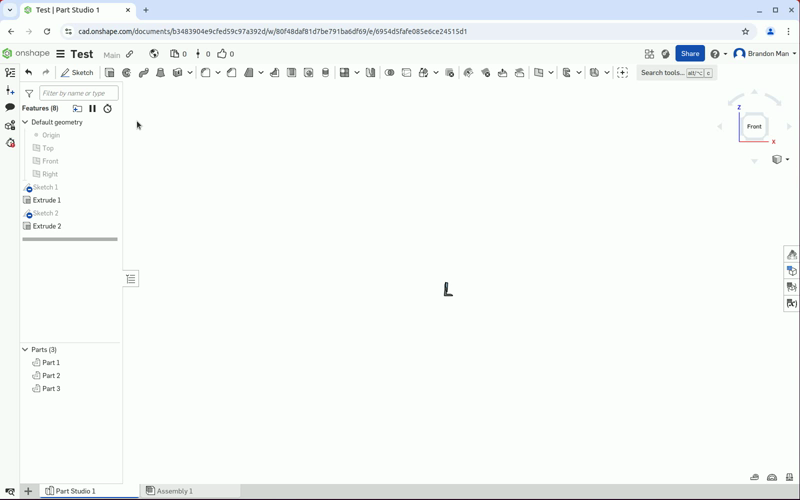
mouse_move(73, 189)
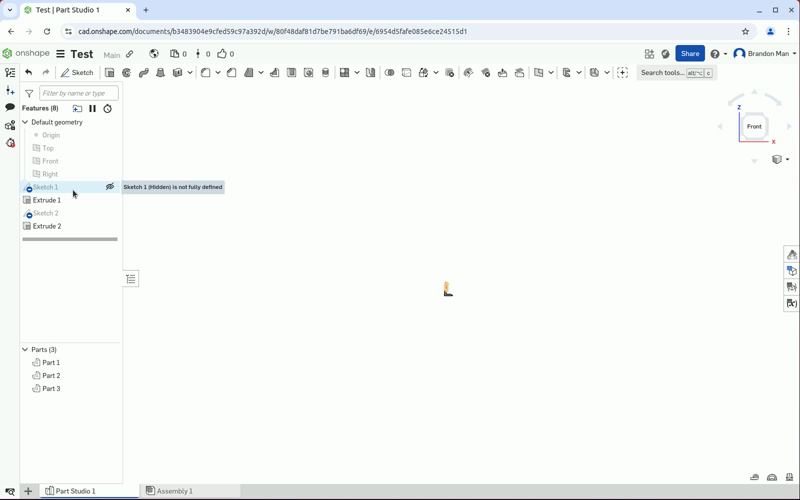
click(73, 189)
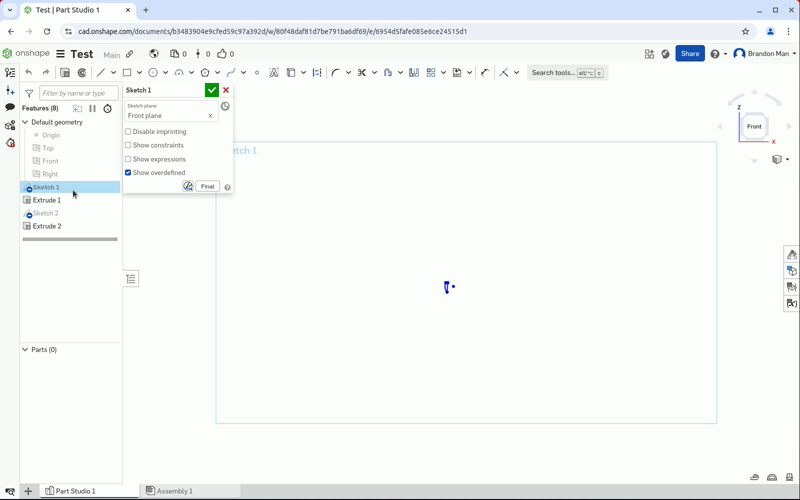
mouse_move(229, 92)
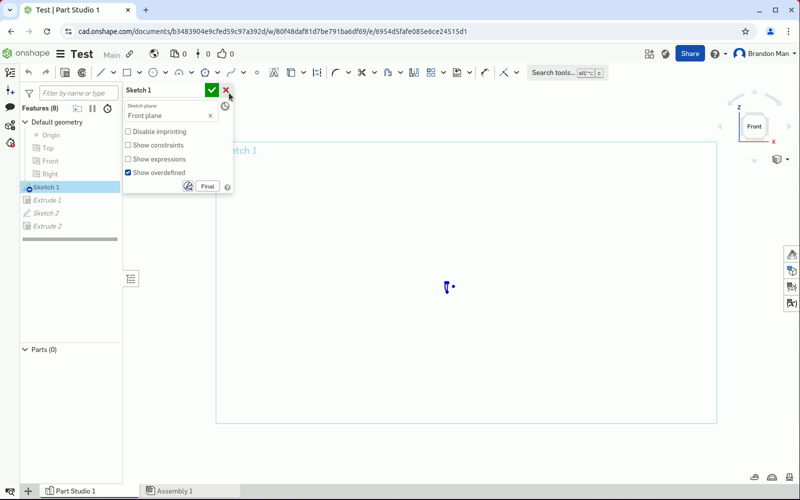
click(229, 92)
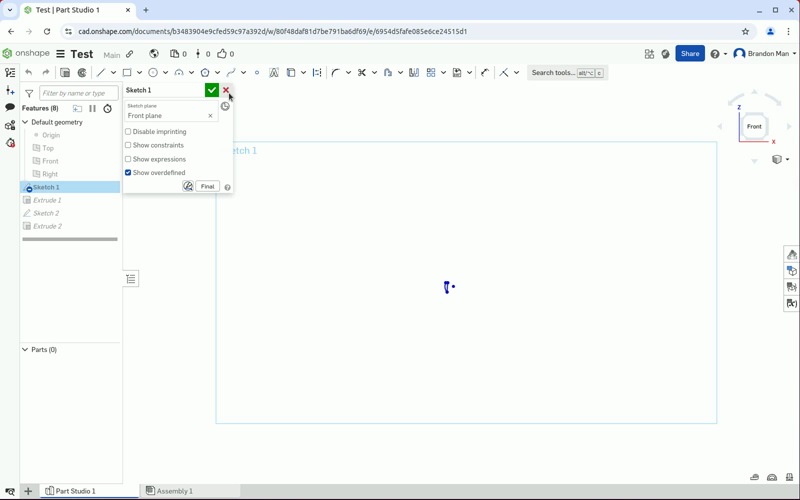
key(shift+s)
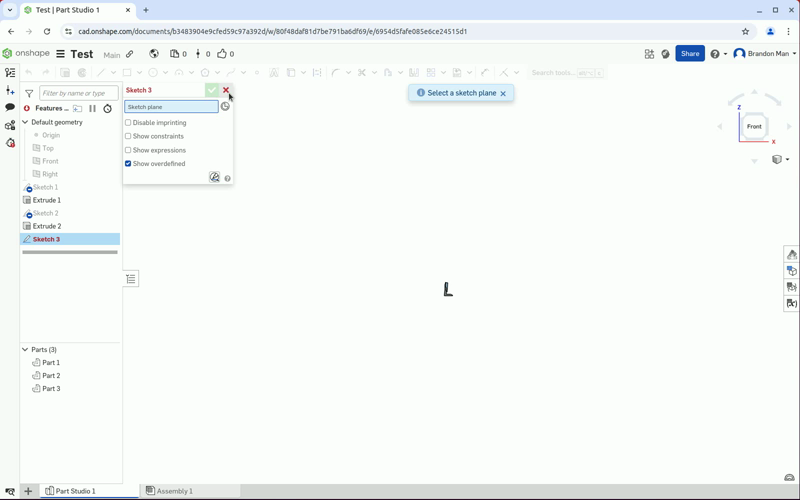
mouse_move(73, 163)
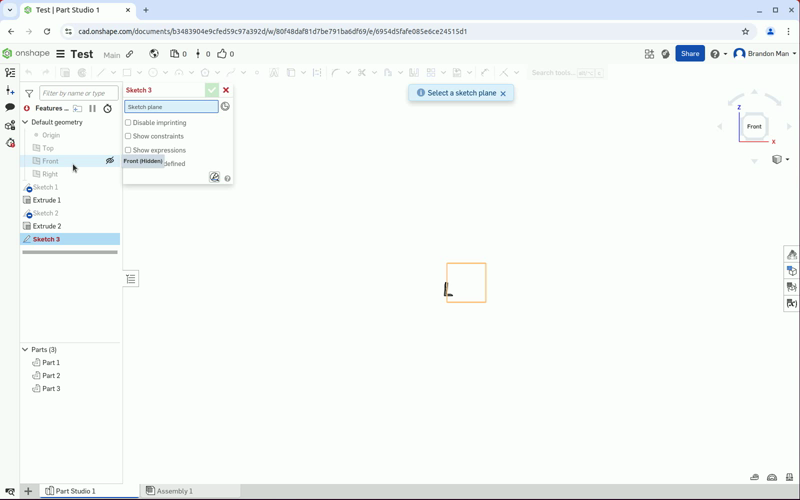
click(73, 163)
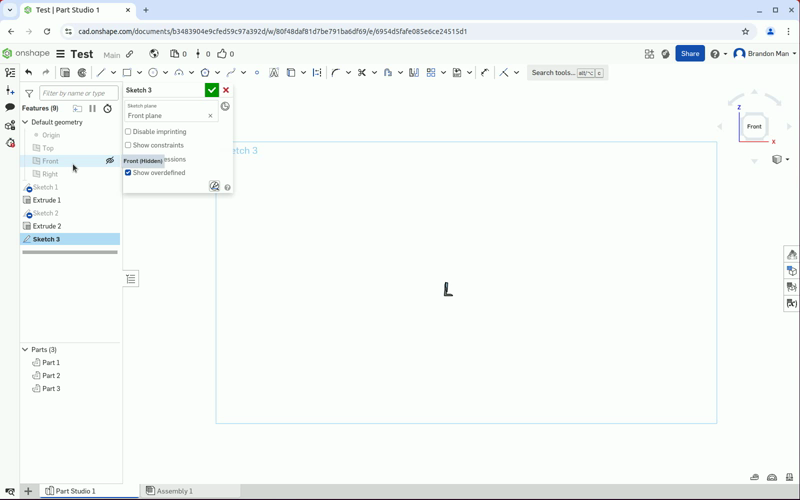
mouse_move(73, 352)
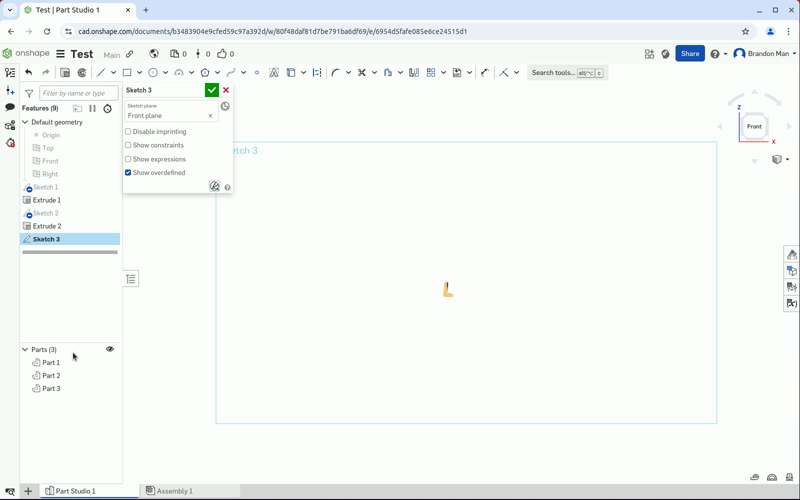
key(y)
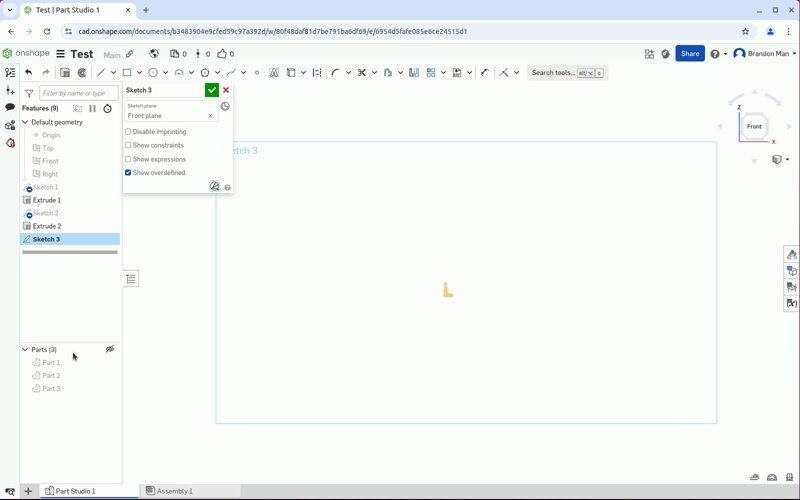
key(a)
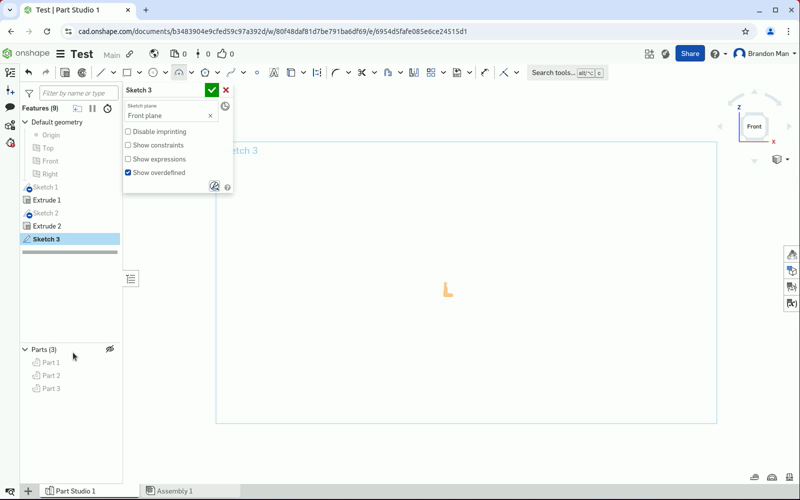
key_down(shift)
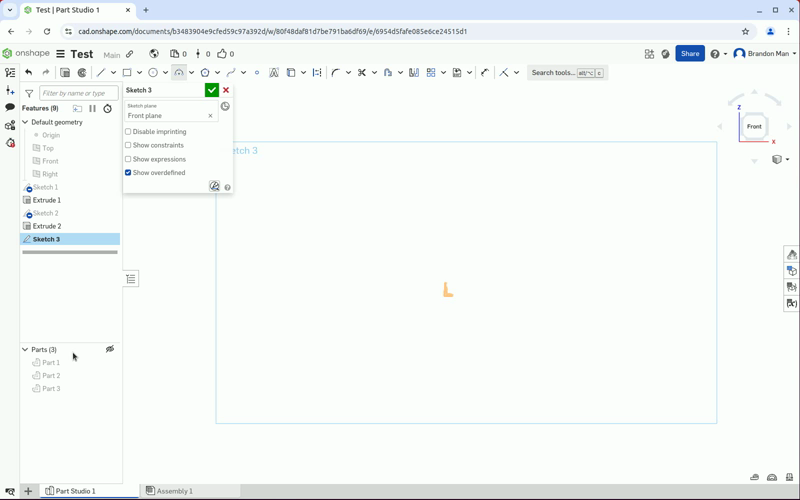
mouse_move(449, 293)
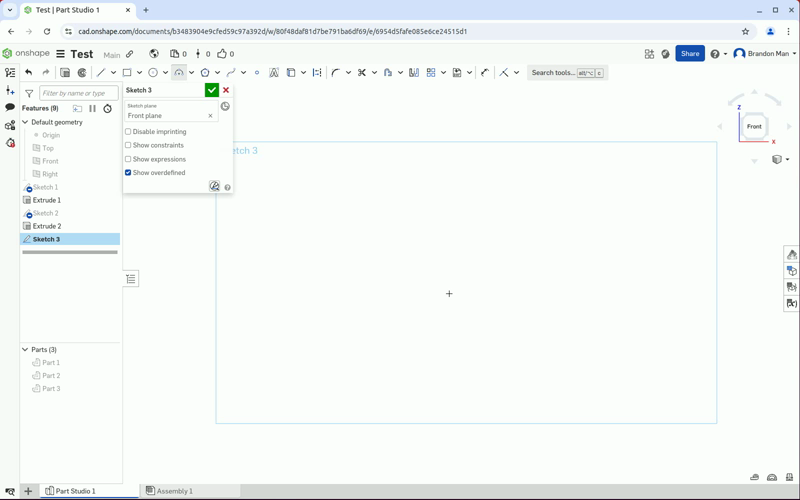
click(449, 293)
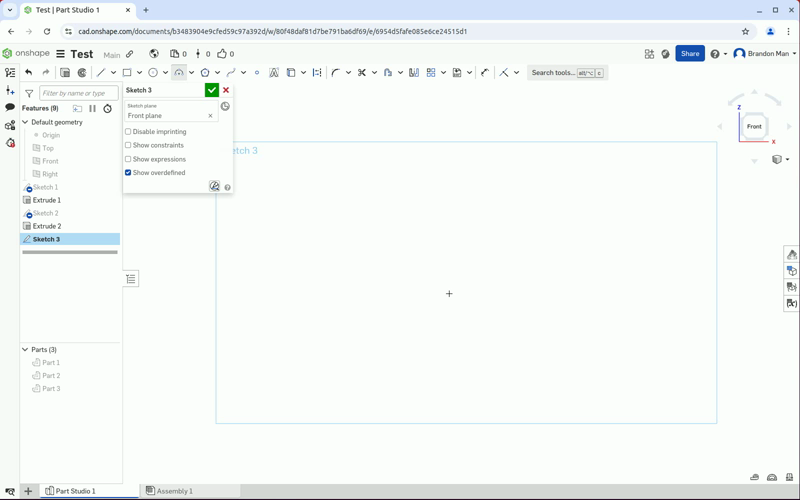
key_up(shift)
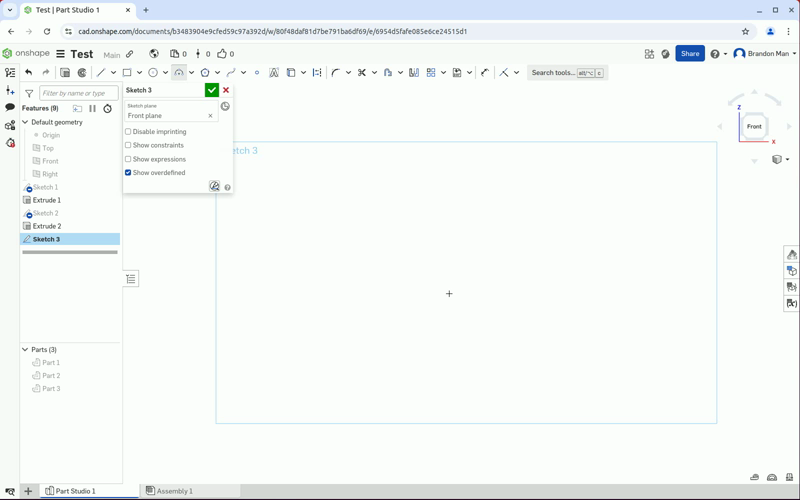
key_down(shift)
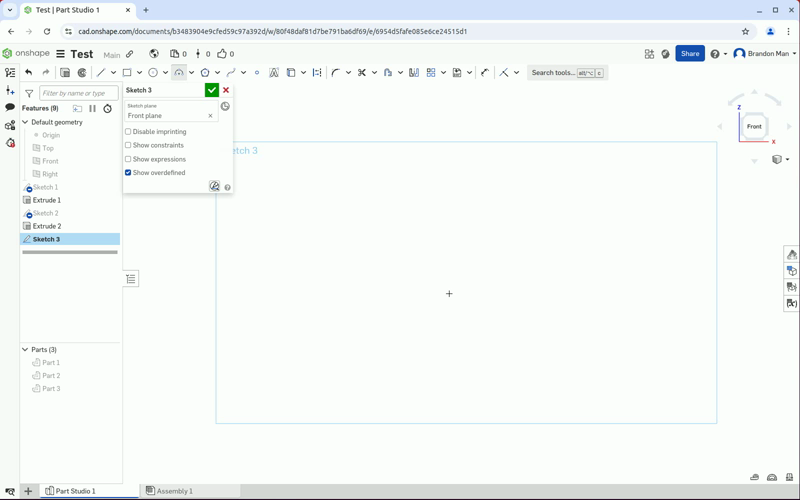
mouse_move(450, 295)
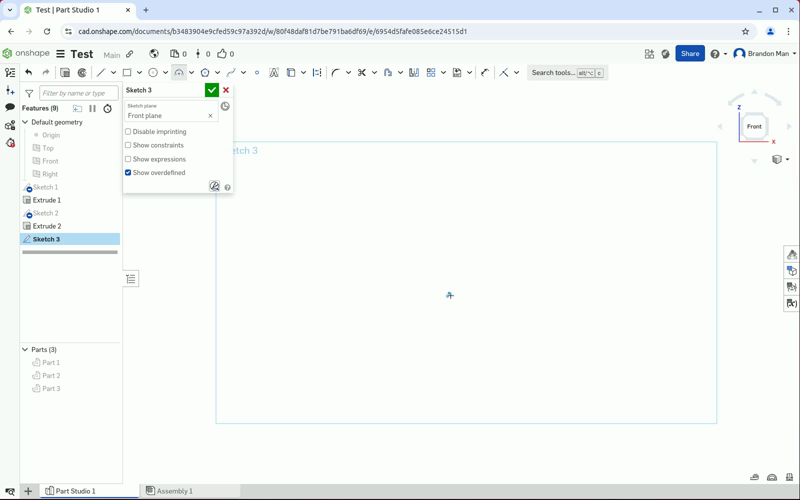
scroll(6)
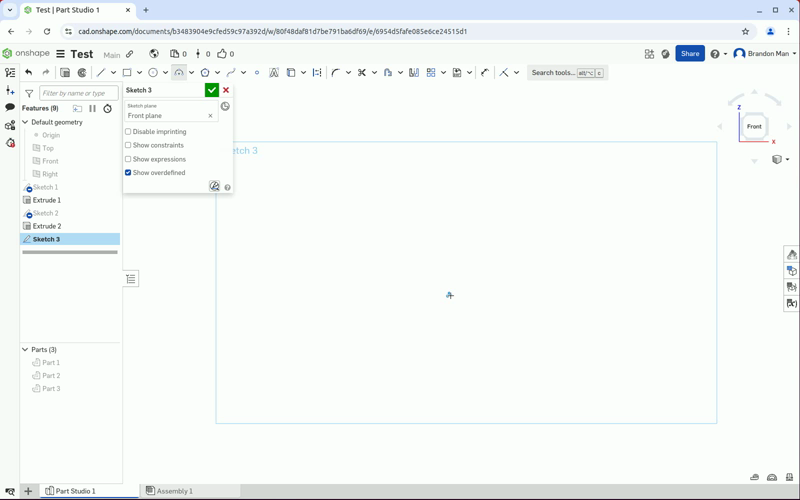
scroll(6)
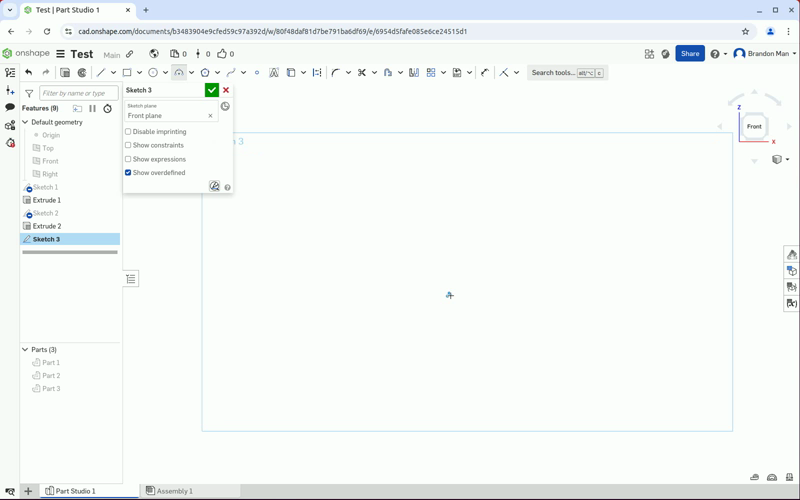
scroll(6)
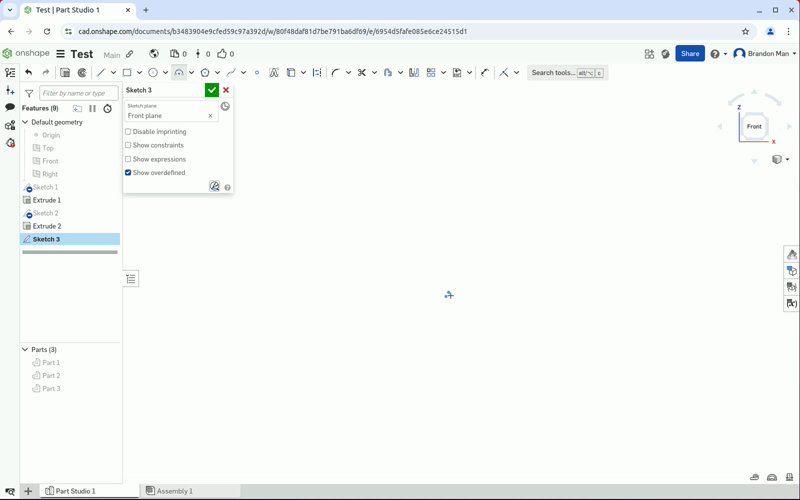
scroll(6)
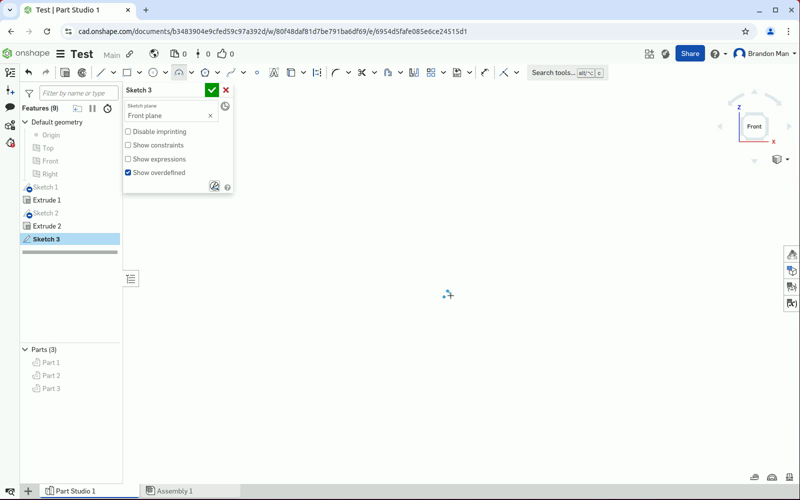
scroll(6)
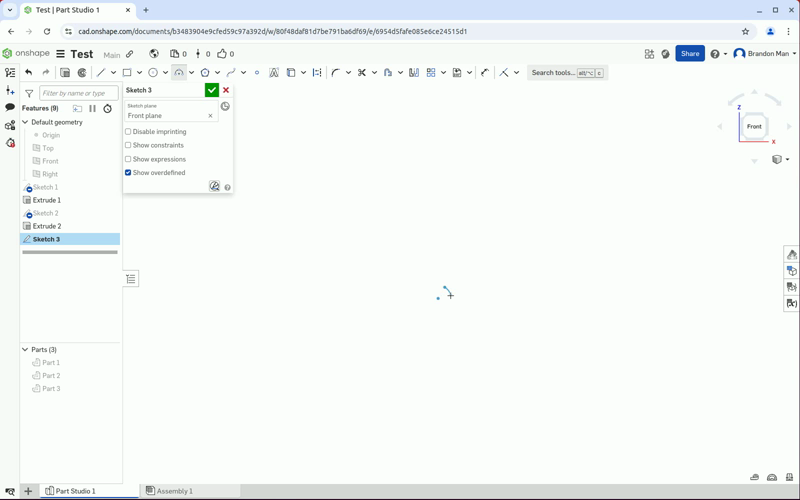
scroll(6)
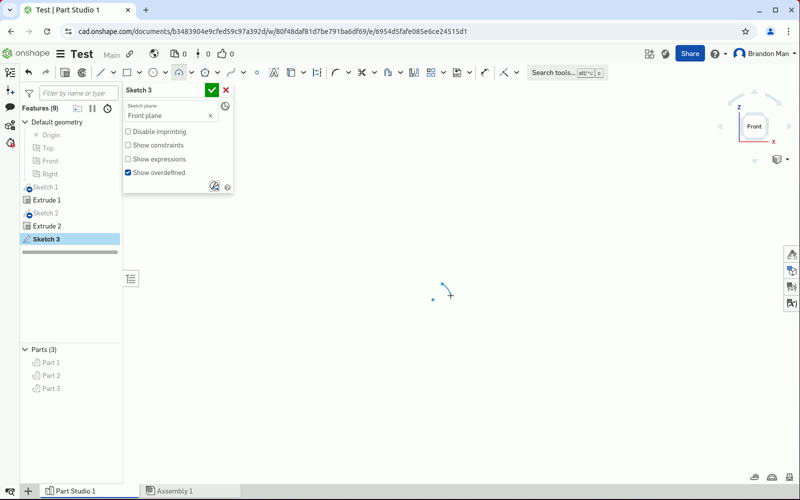
scroll(6)
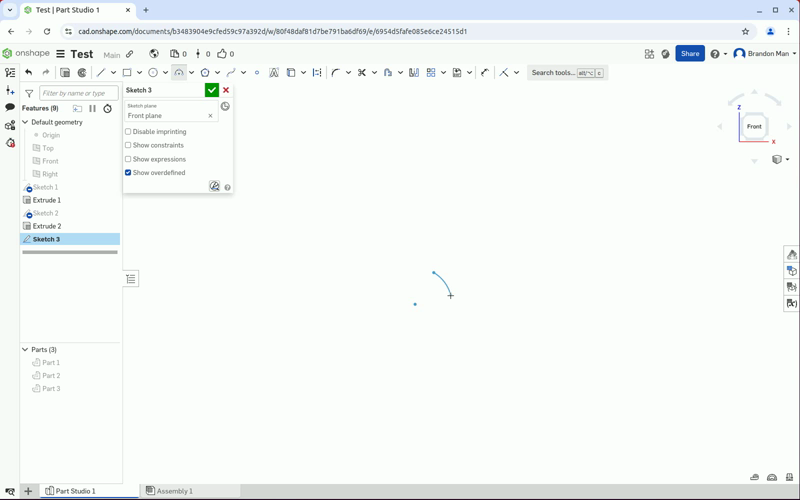
click(450, 295)
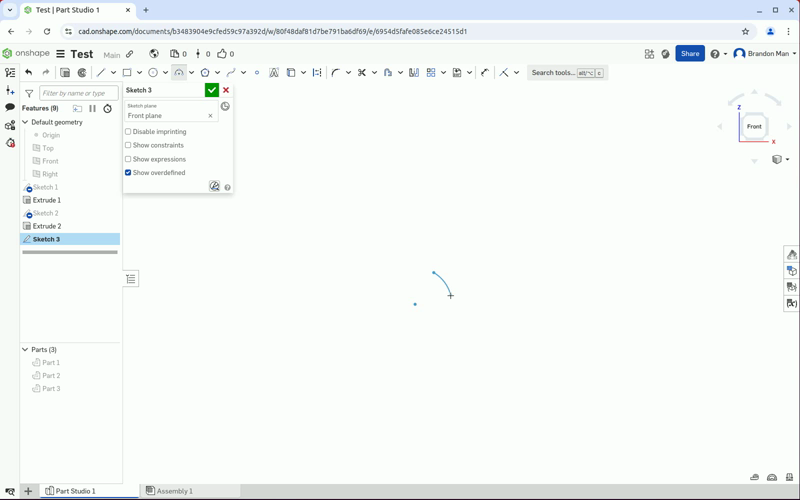
scroll(-6)
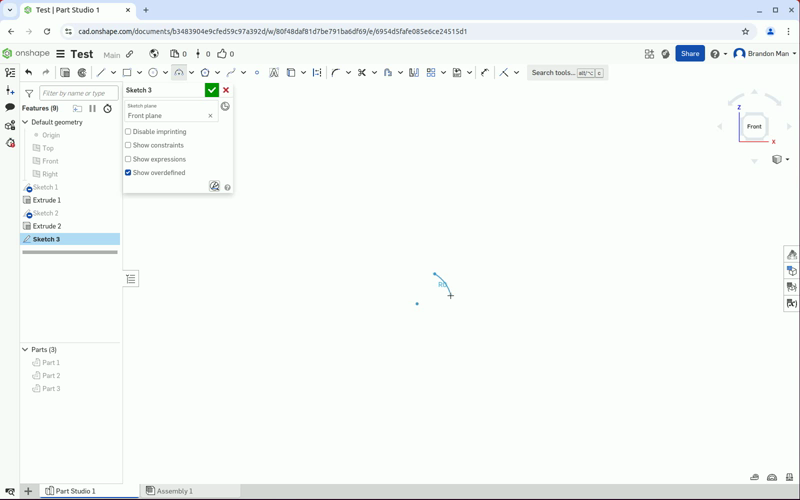
scroll(-6)
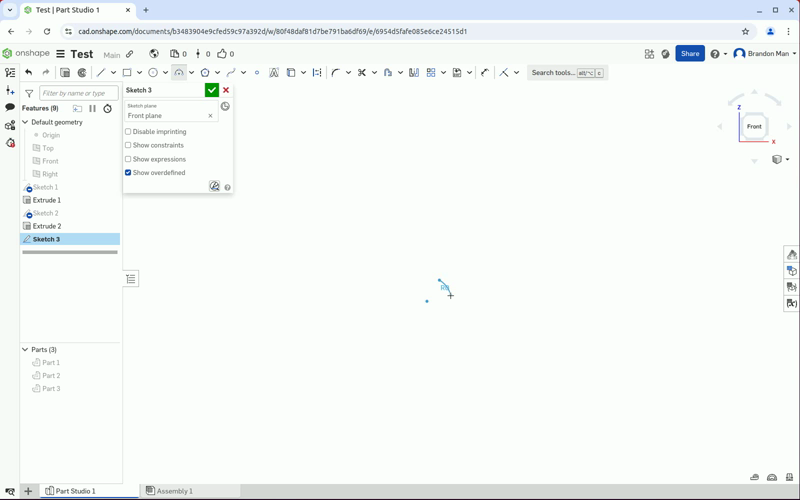
scroll(-6)
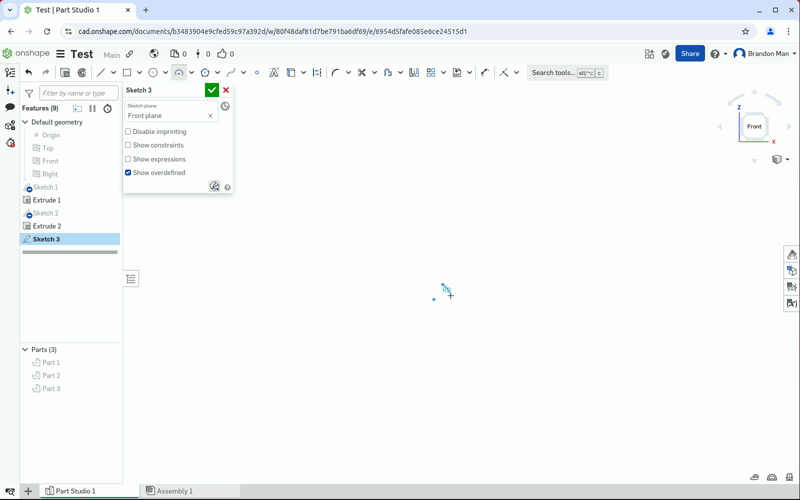
scroll(-6)
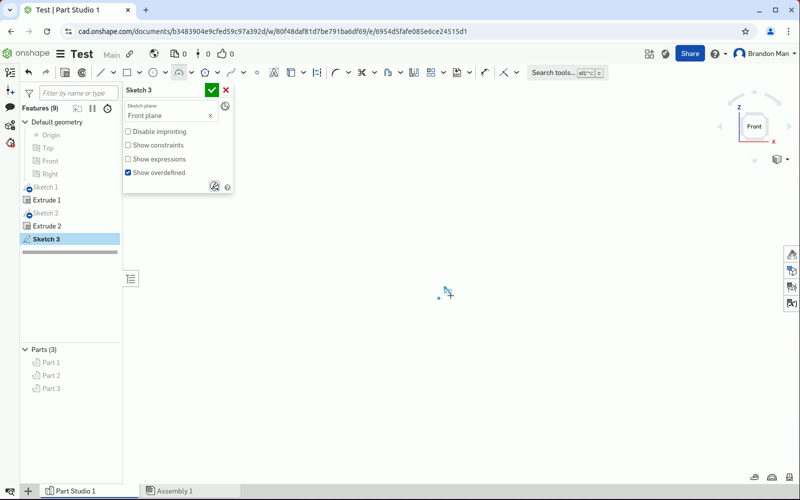
scroll(-6)
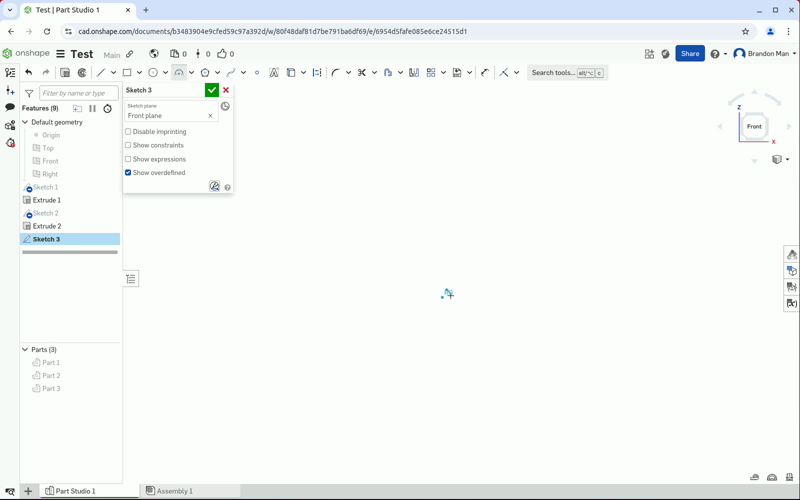
scroll(-6)
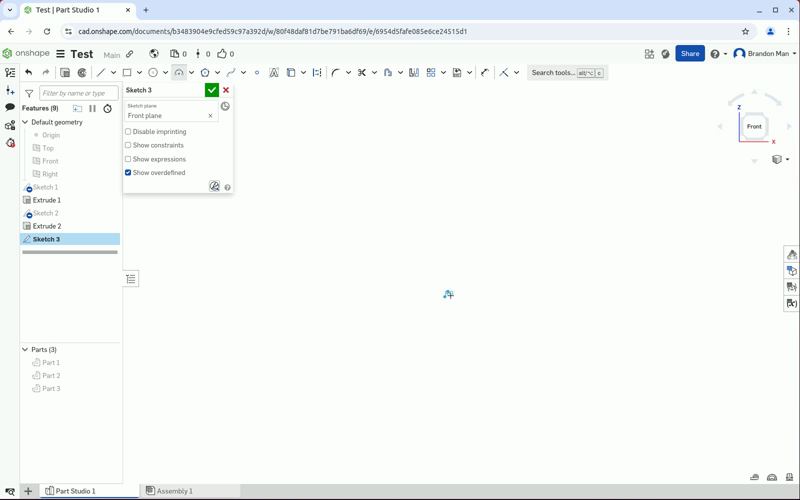
scroll(-6)
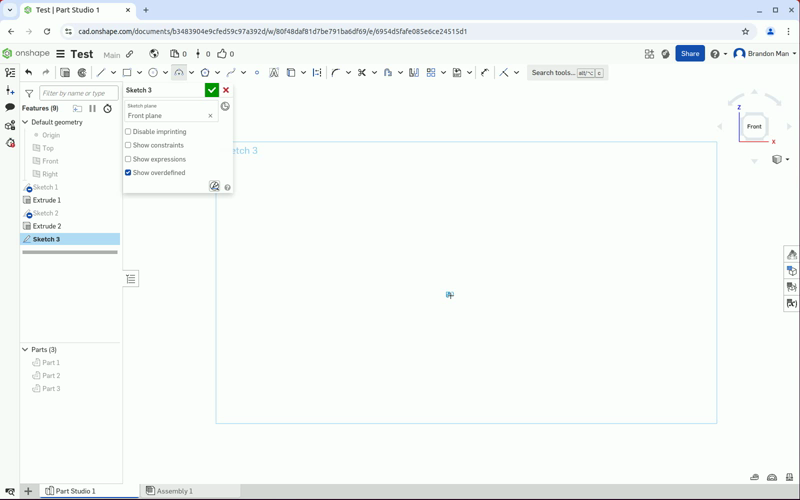
mouse_move(450, 294)
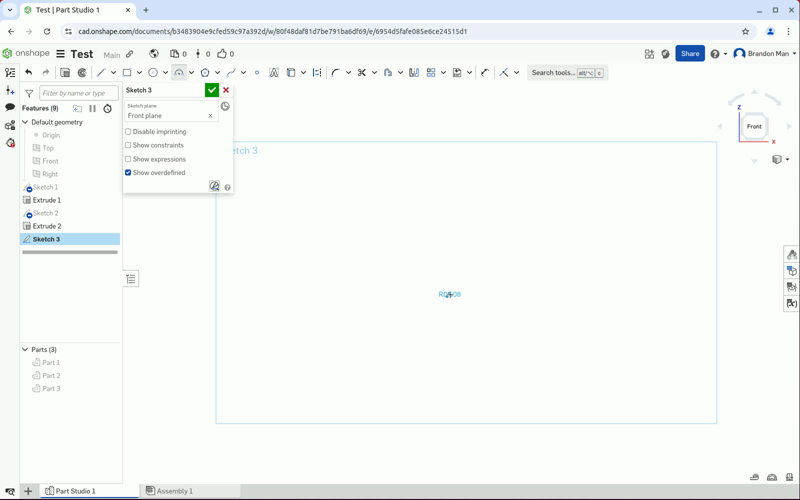
scroll(6)
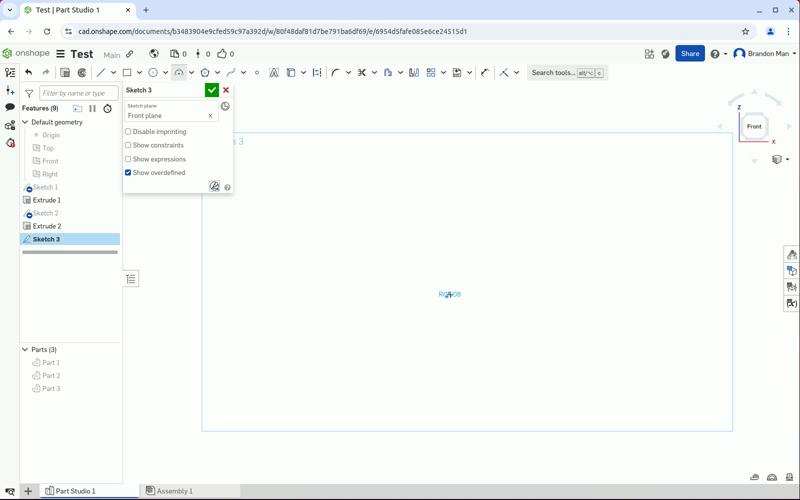
scroll(6)
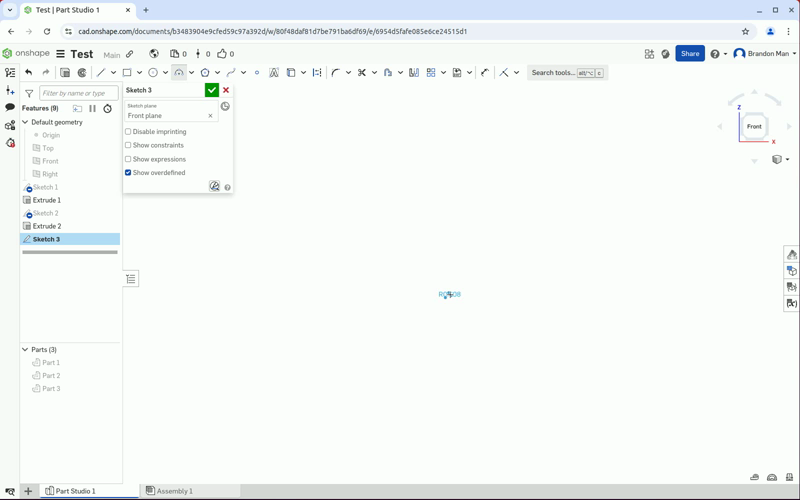
scroll(6)
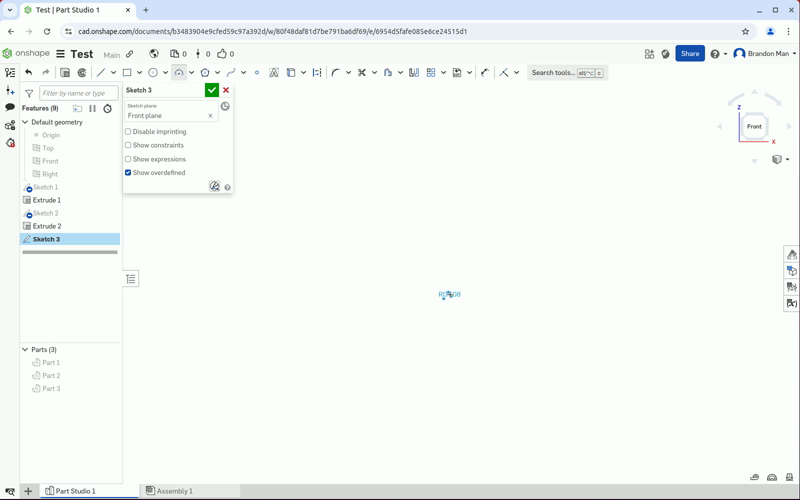
scroll(6)
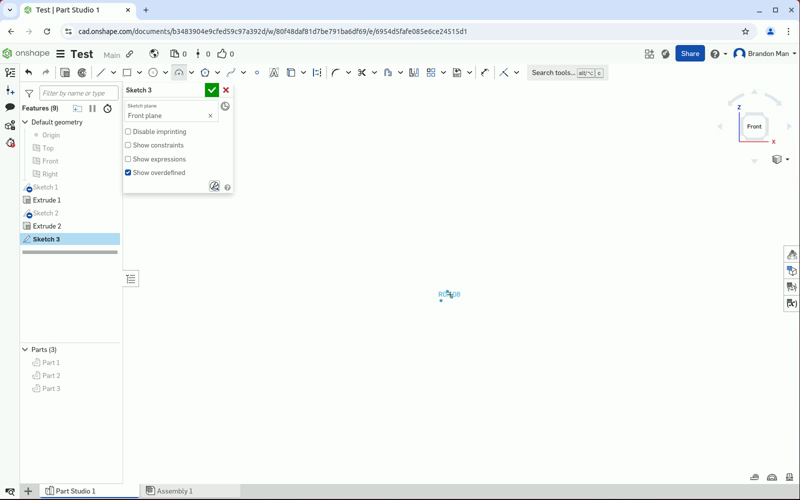
scroll(6)
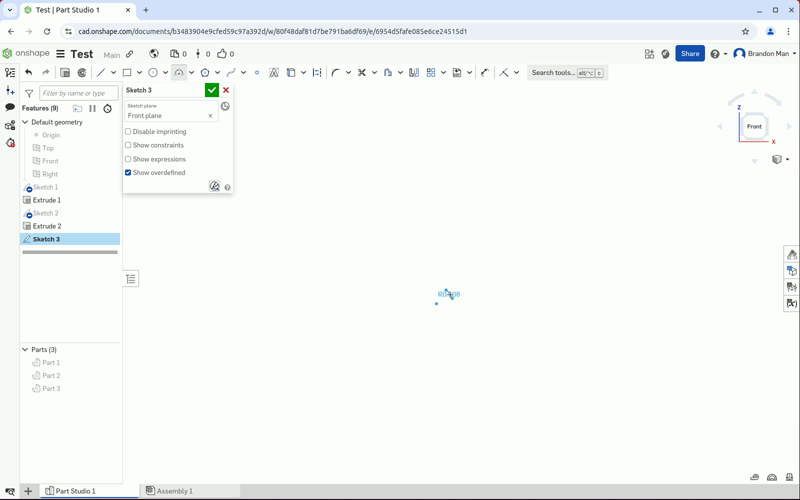
scroll(6)
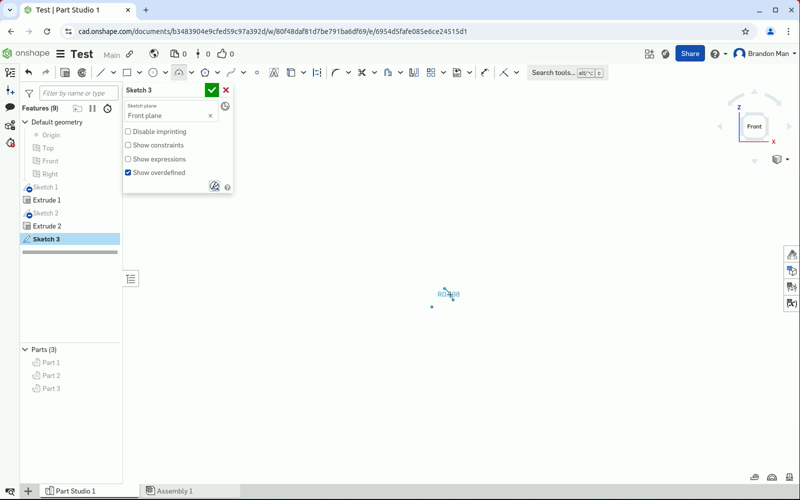
scroll(6)
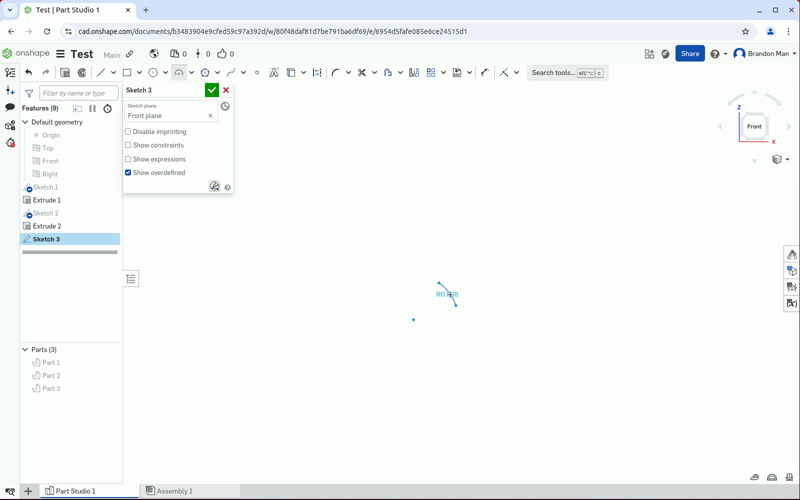
click(450, 294)
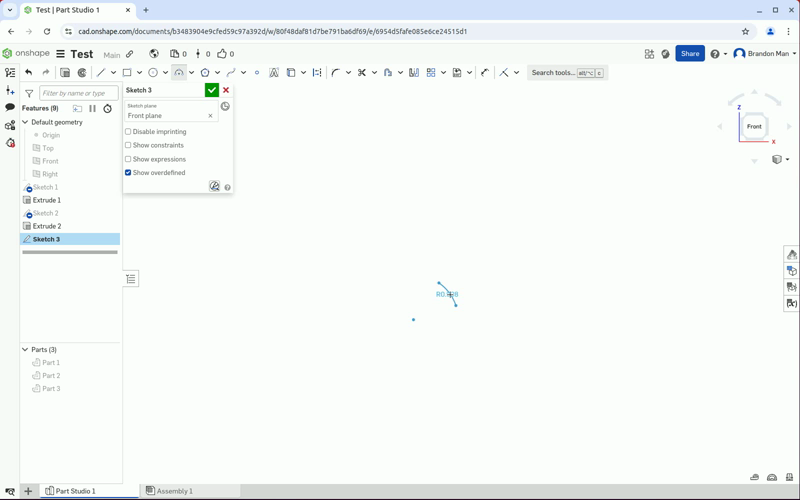
scroll(-6)
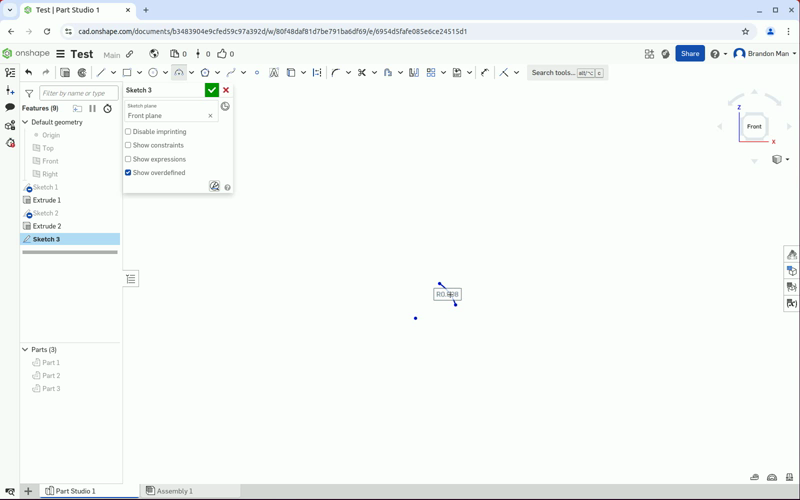
scroll(-6)
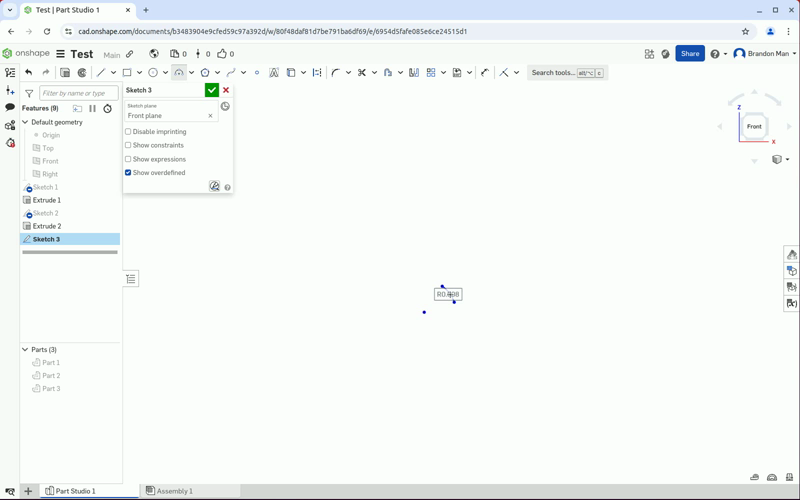
scroll(-6)
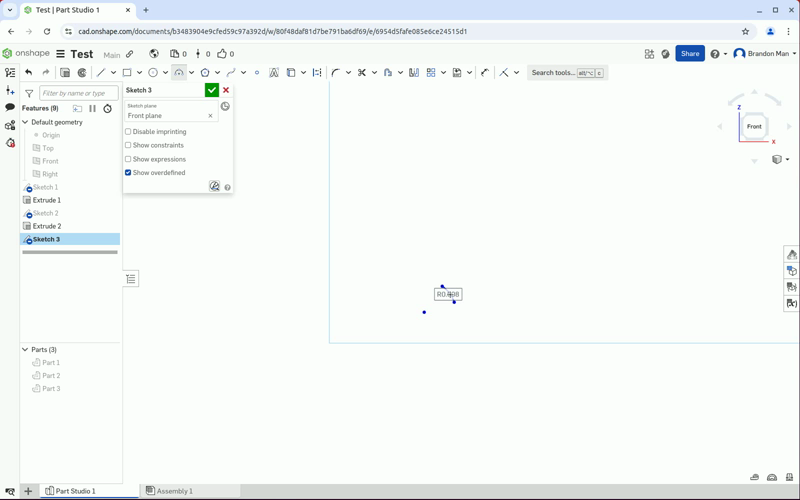
scroll(-6)
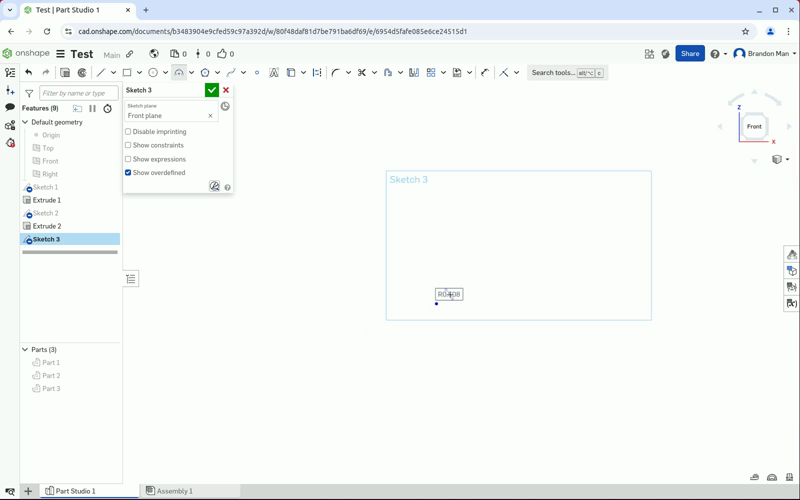
scroll(-6)
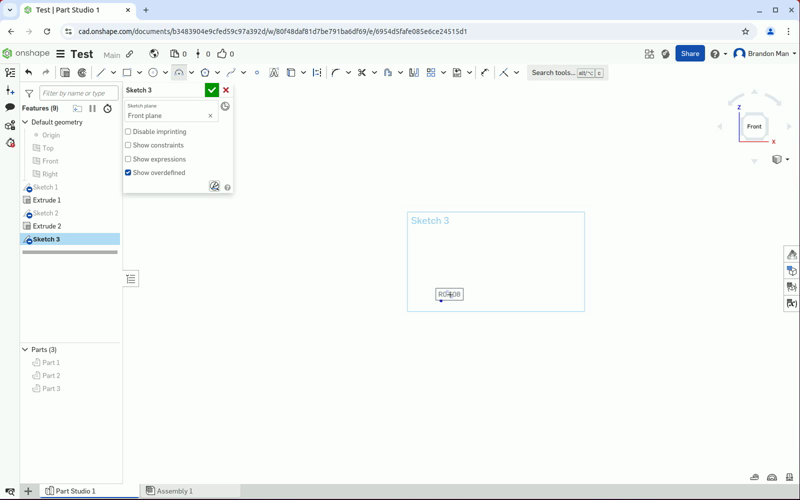
scroll(-6)
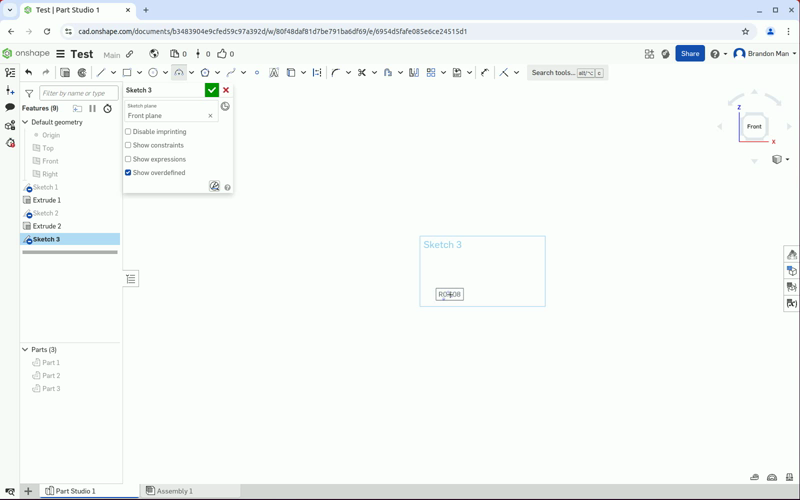
scroll(-6)
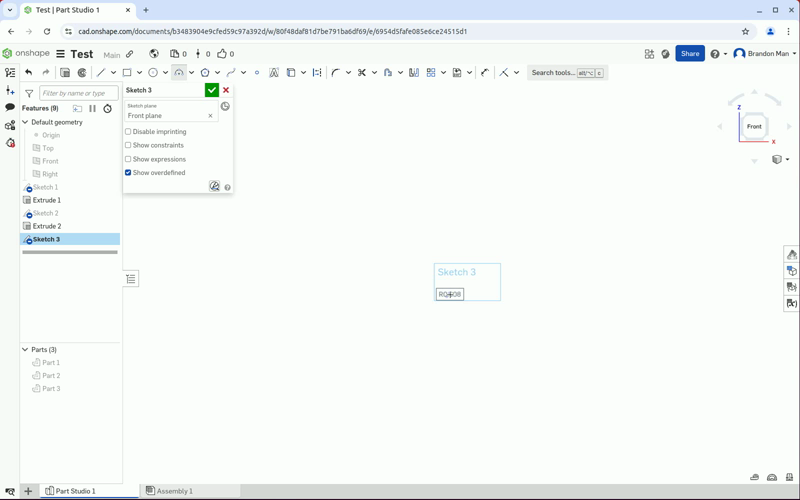
key_up(shift)
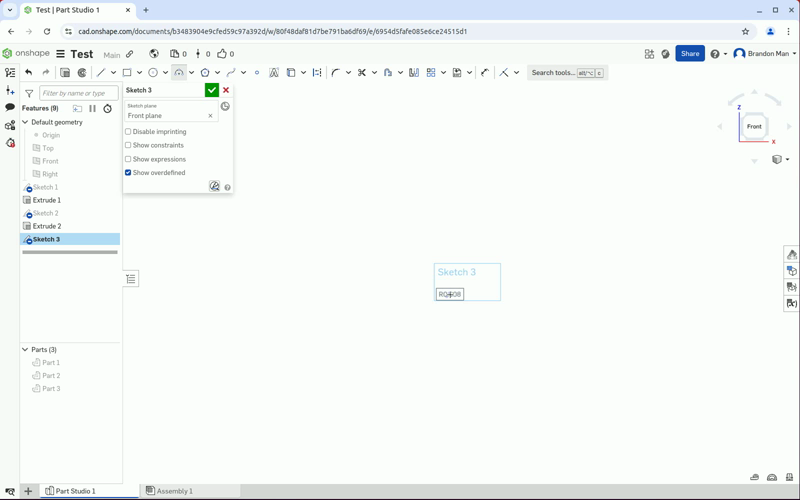
key(esc)
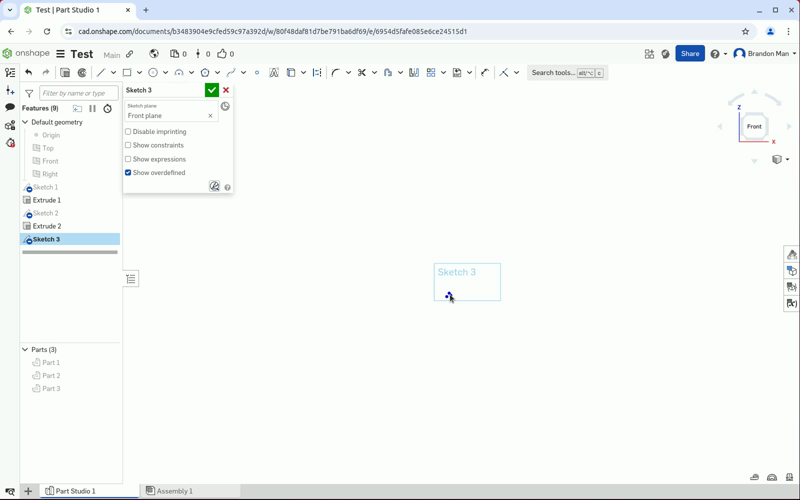
key(l)
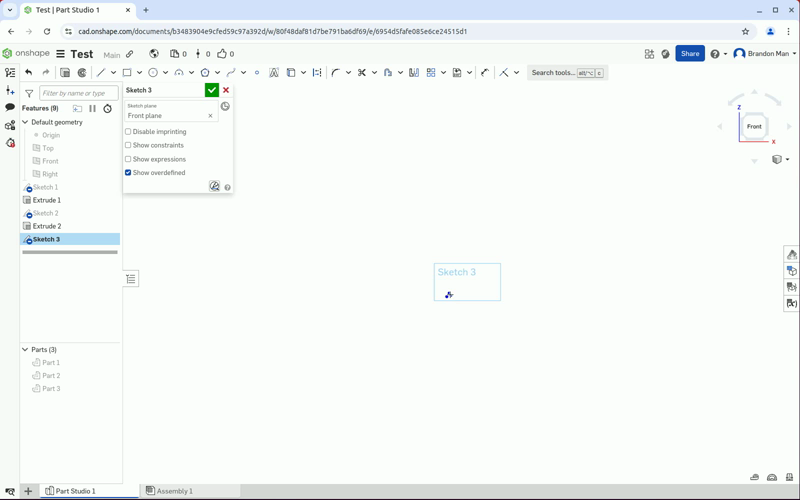
mouse_move(450, 295)
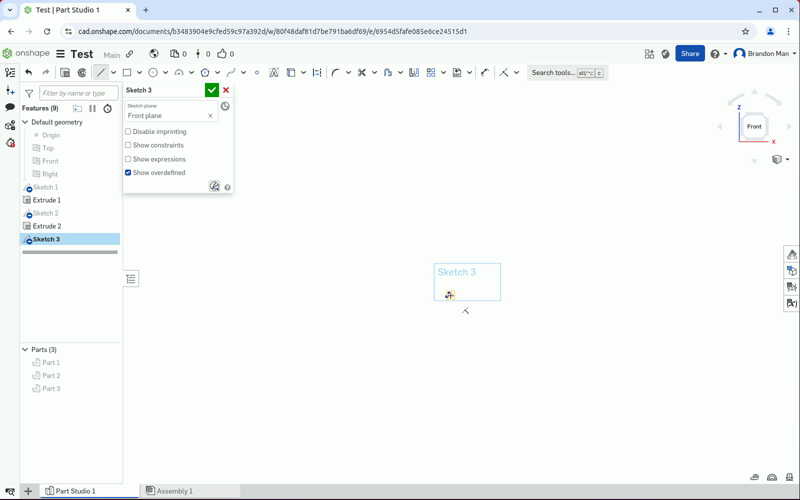
scroll(6)
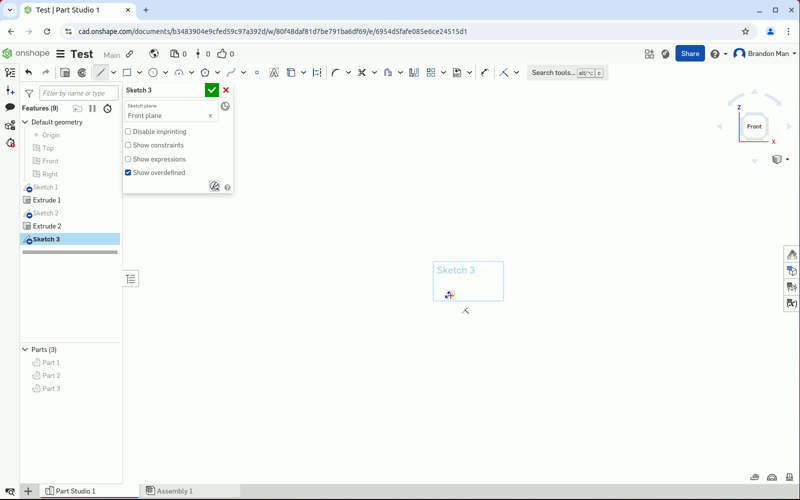
scroll(6)
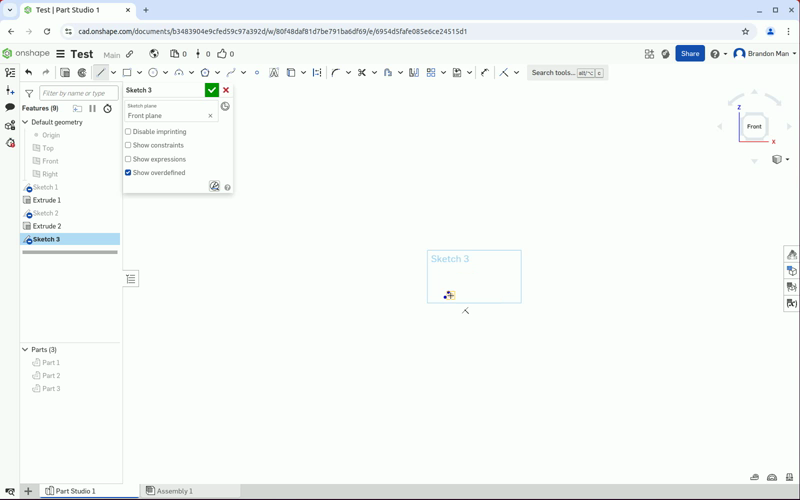
scroll(6)
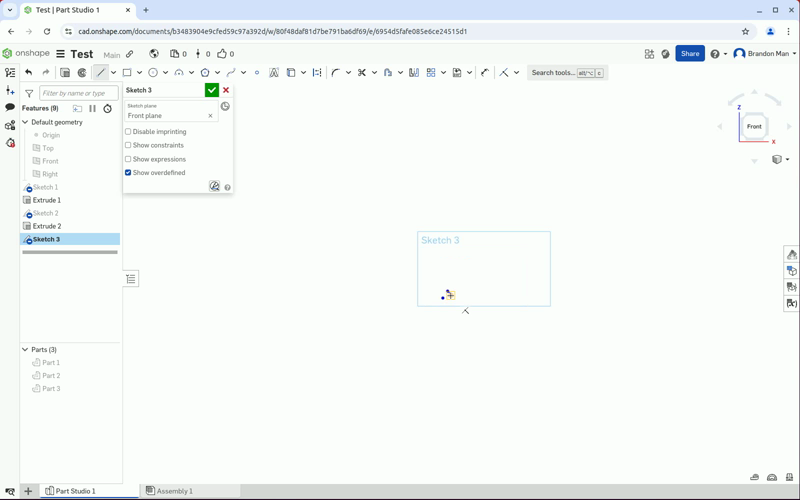
scroll(6)
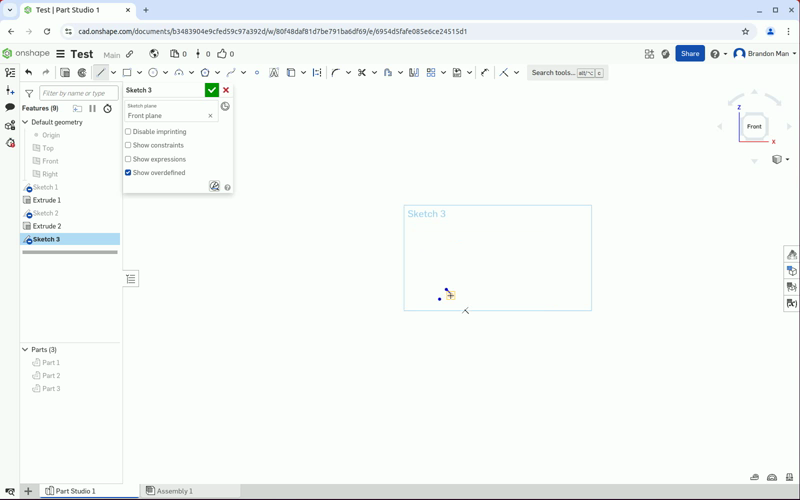
scroll(6)
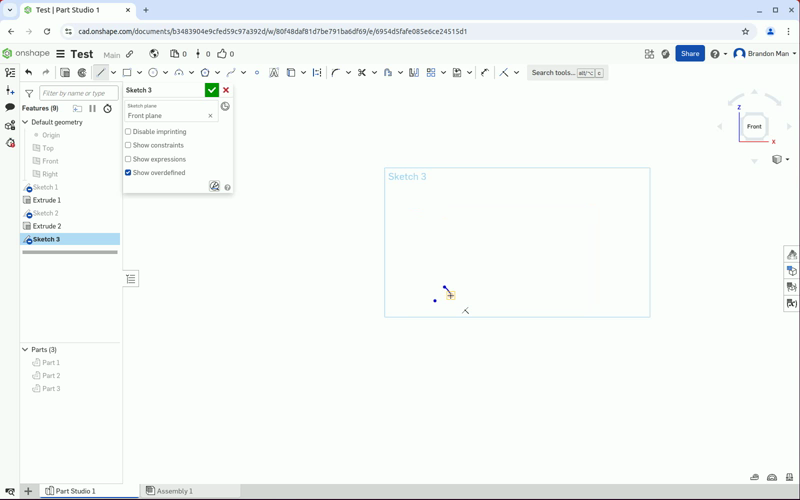
scroll(6)
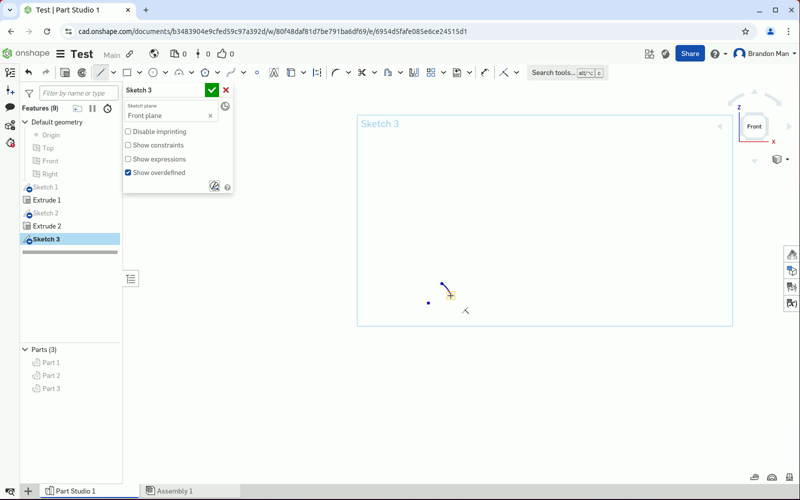
scroll(6)
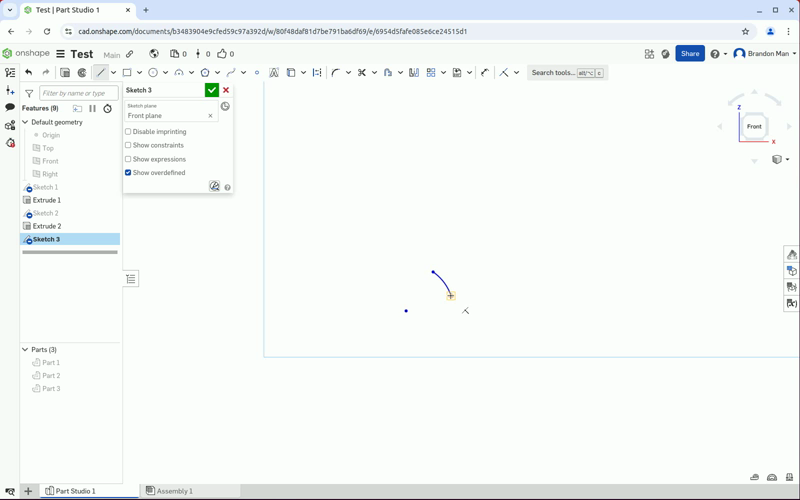
click(450, 295)
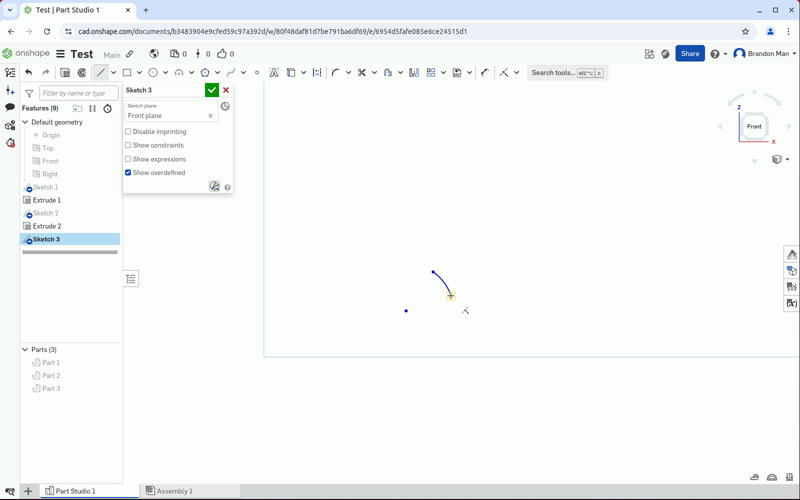
scroll(-6)
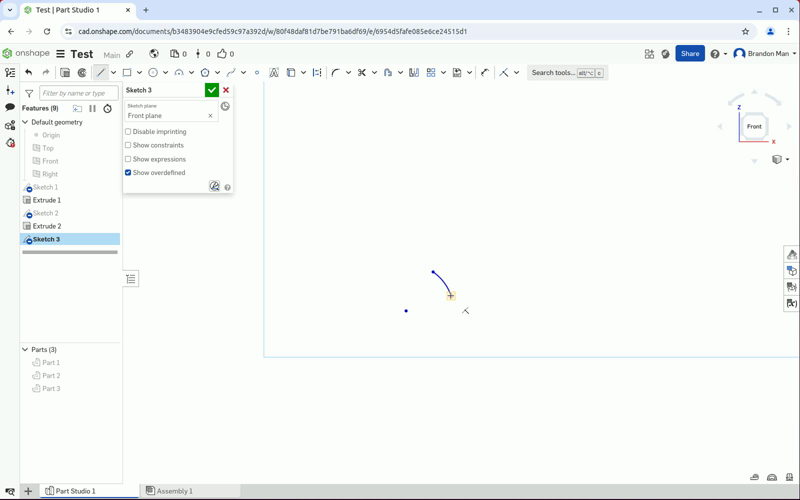
scroll(-6)
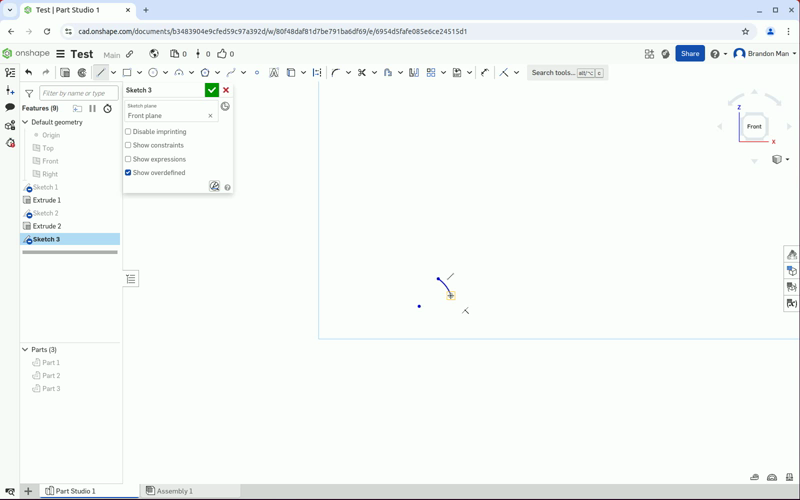
scroll(-6)
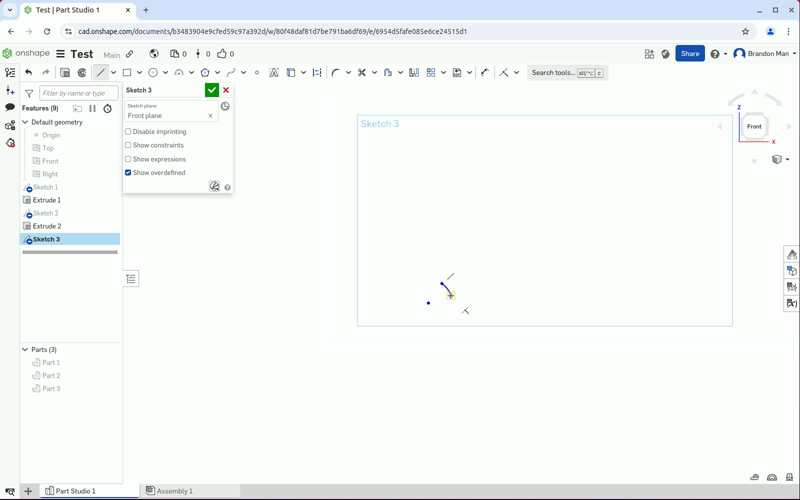
scroll(-6)
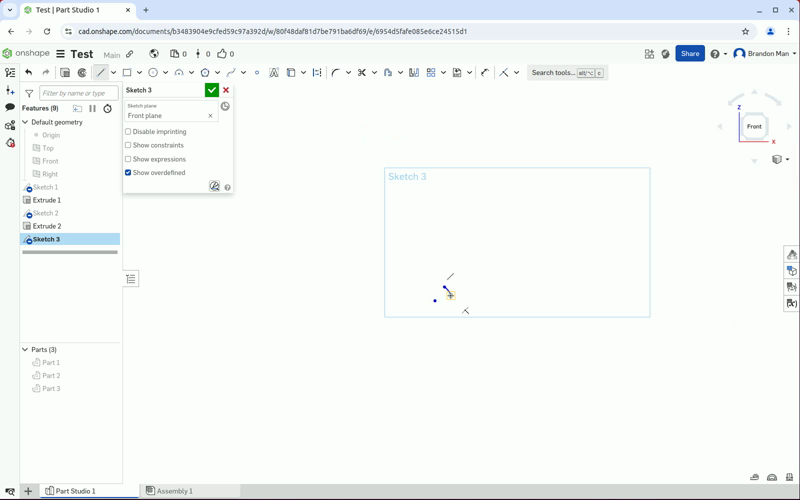
scroll(-6)
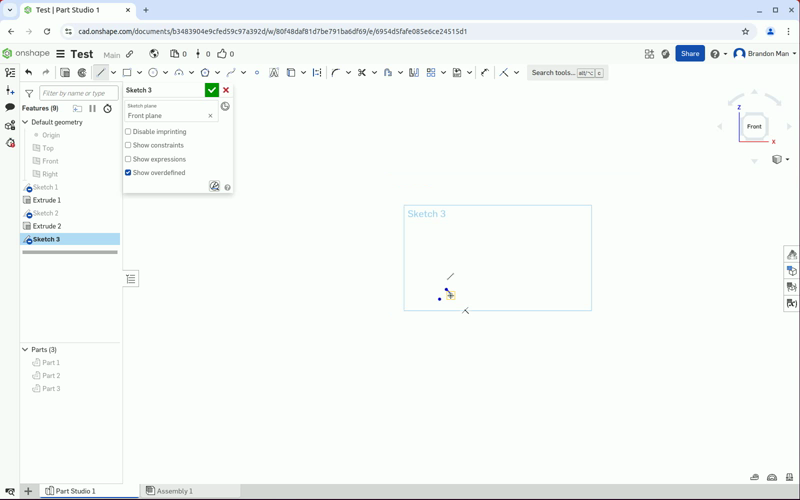
scroll(-6)
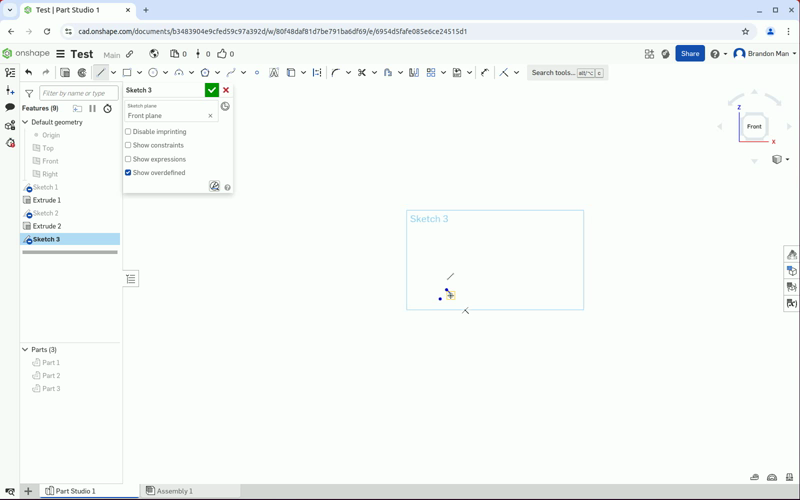
scroll(-6)
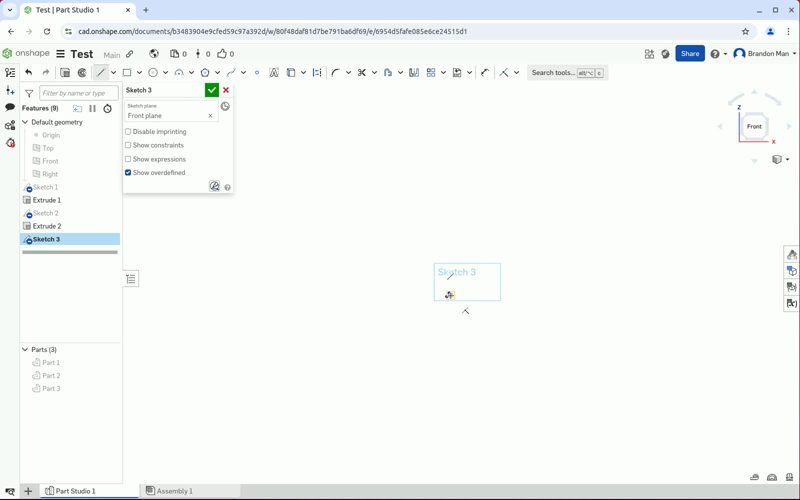
key_down(shift)
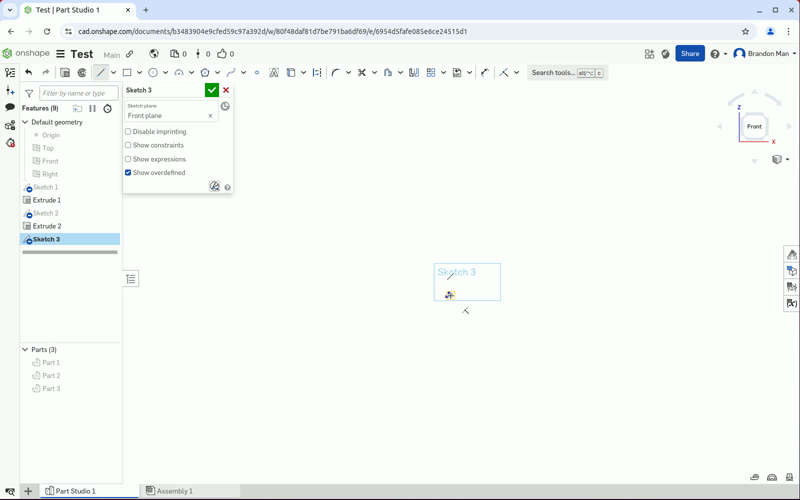
mouse_move(480, 295)
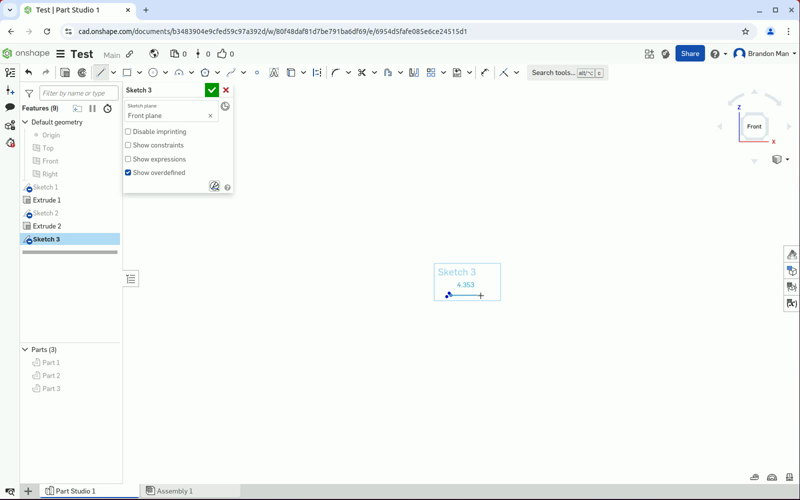
mouse_move(460, 295)
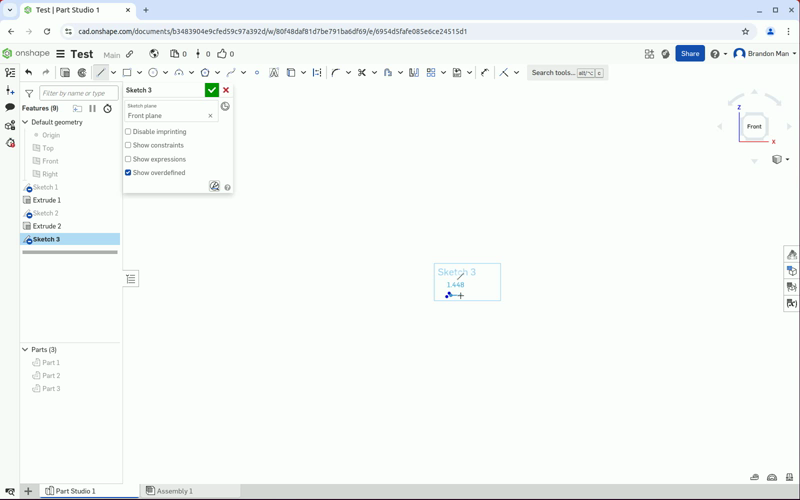
click(460, 295)
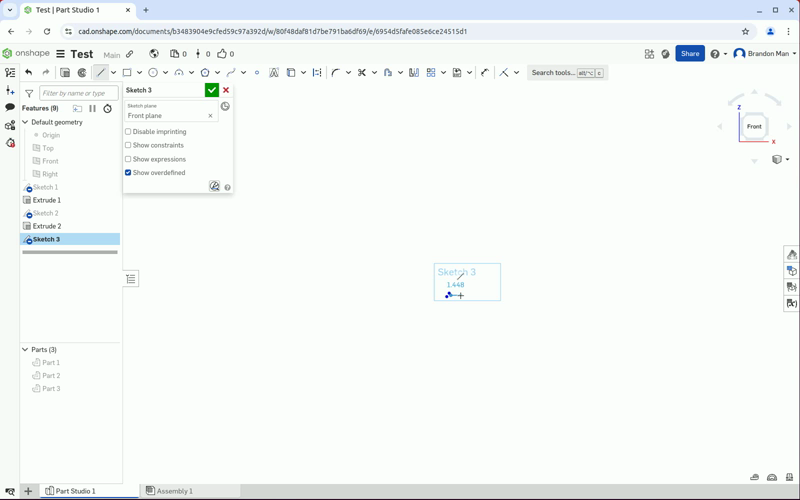
key_up(shift)
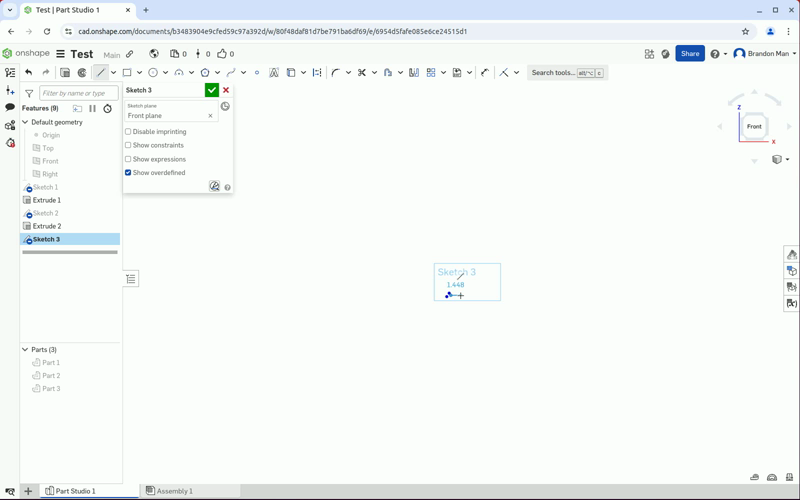
key_down(shift)
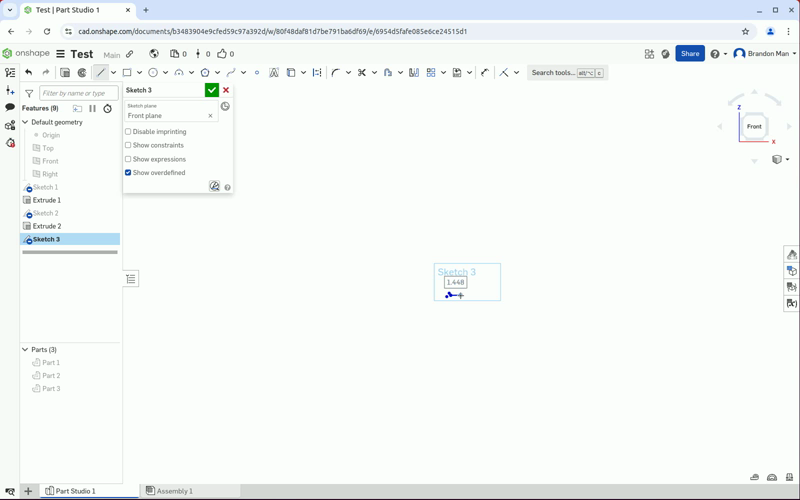
mouse_move(490, 295)
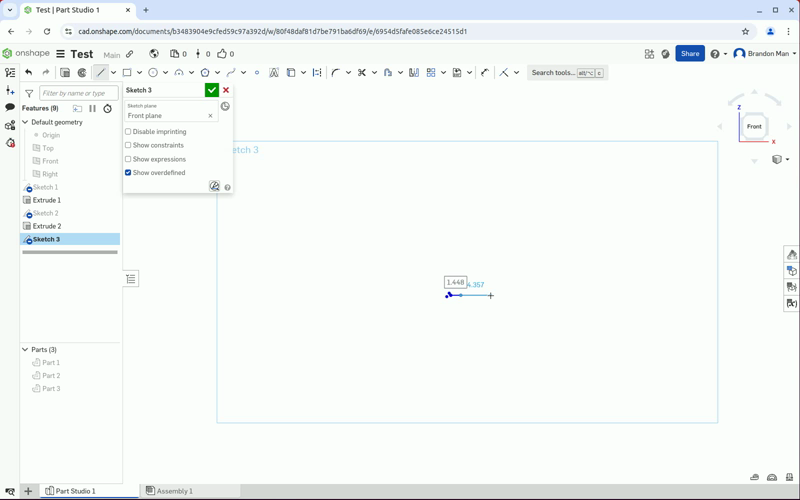
mouse_move(470, 295)
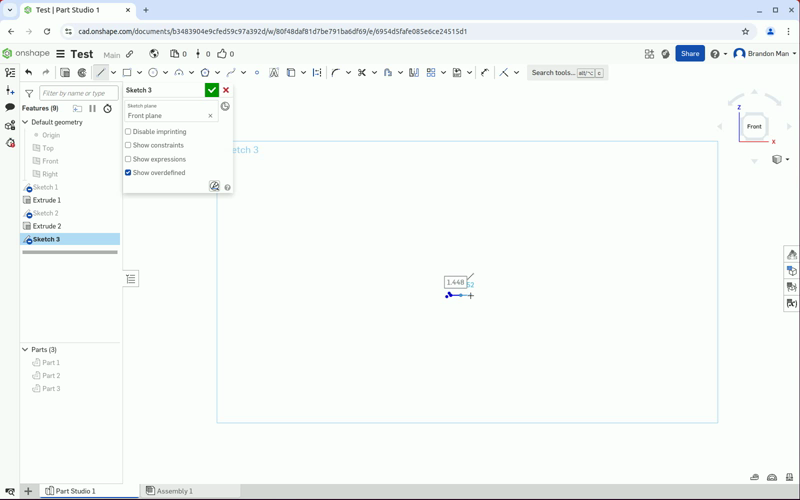
click(470, 295)
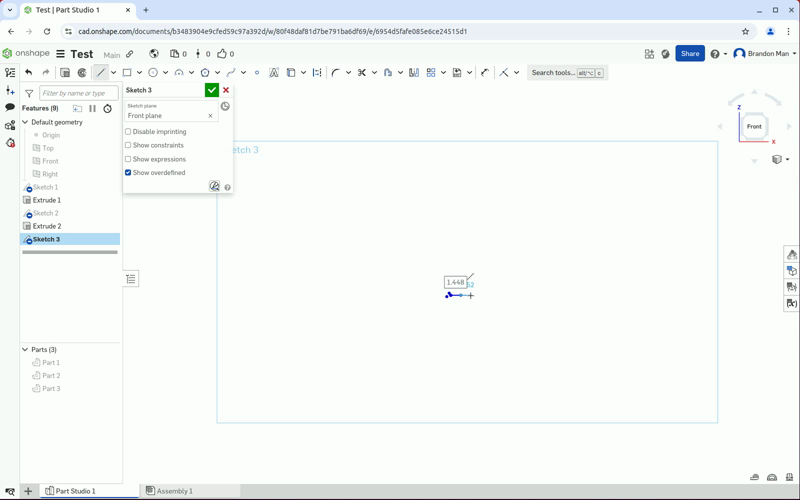
key_up(shift)
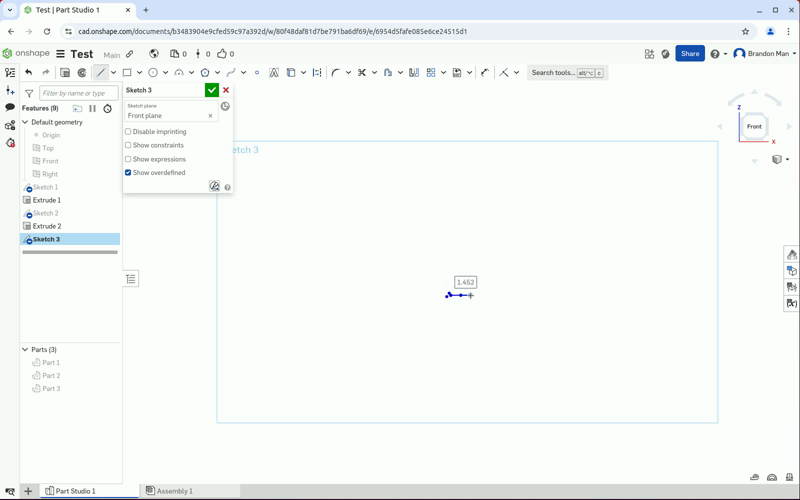
key(esc)
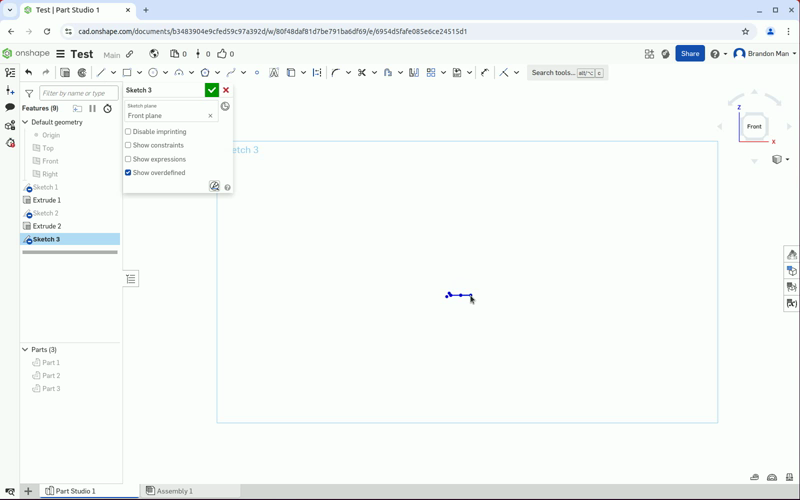
key(a)
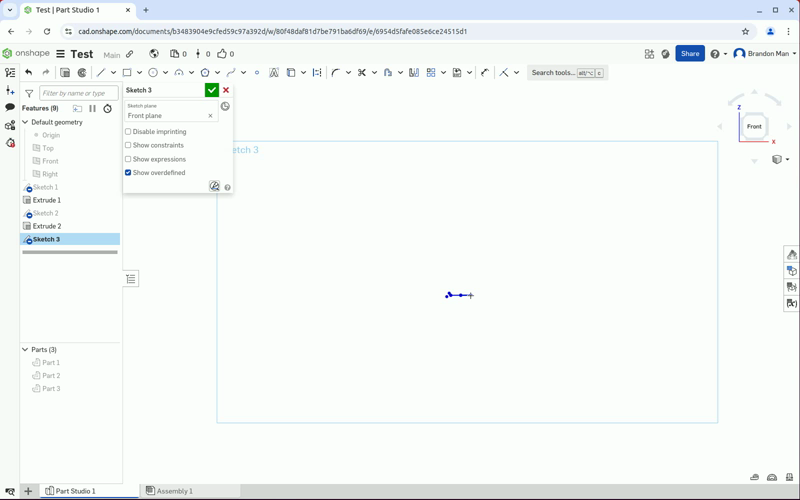
mouse_move(470, 295)
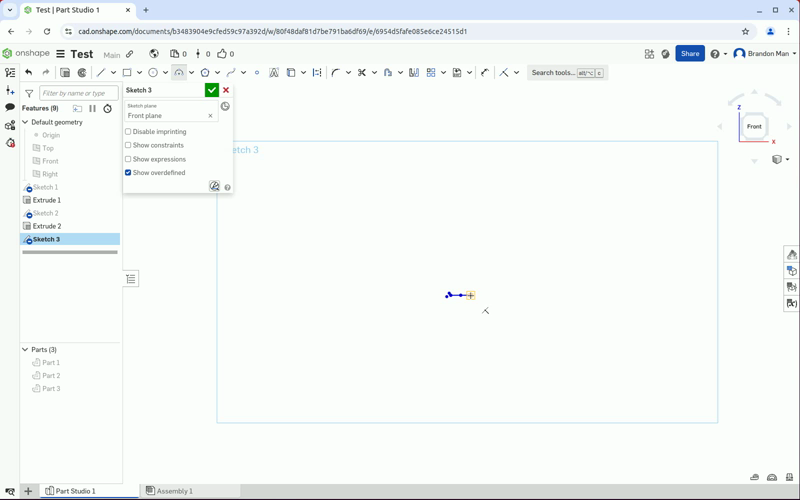
click(470, 295)
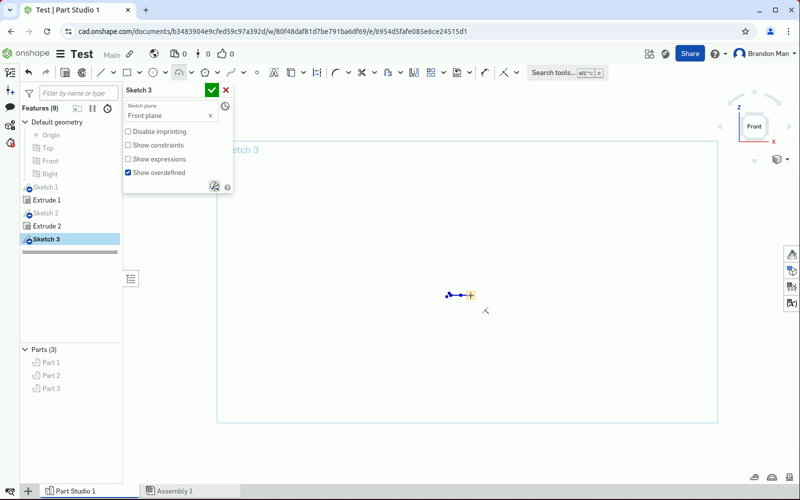
key_down(shift)
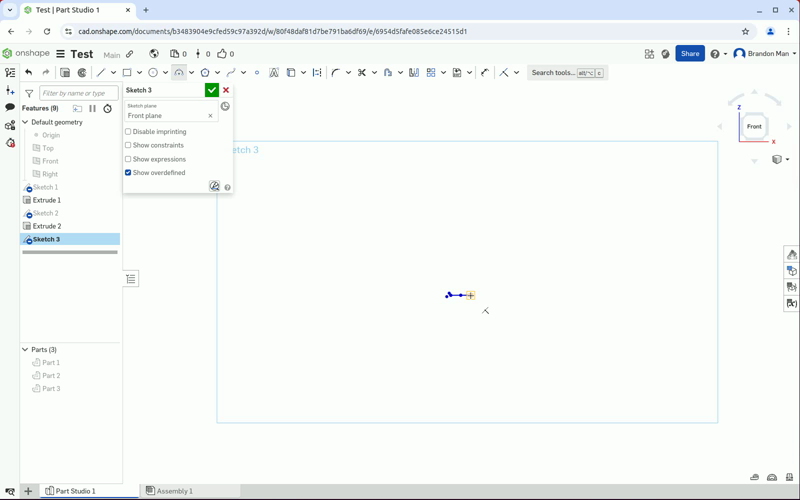
mouse_move(472, 293)
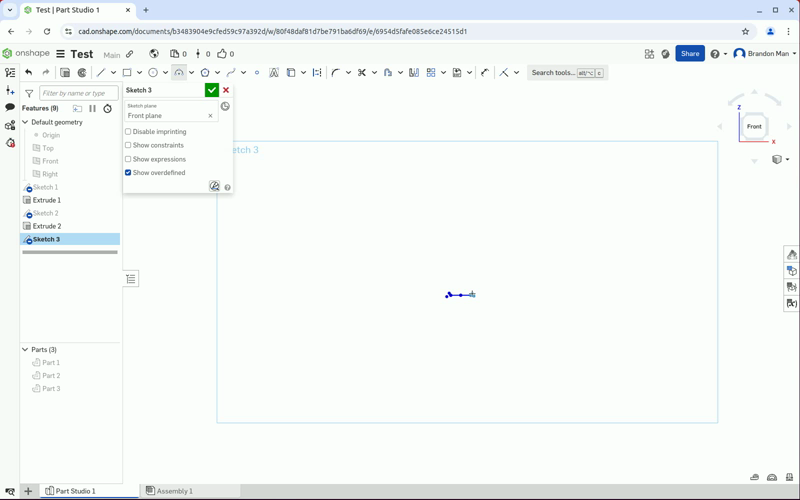
scroll(6)
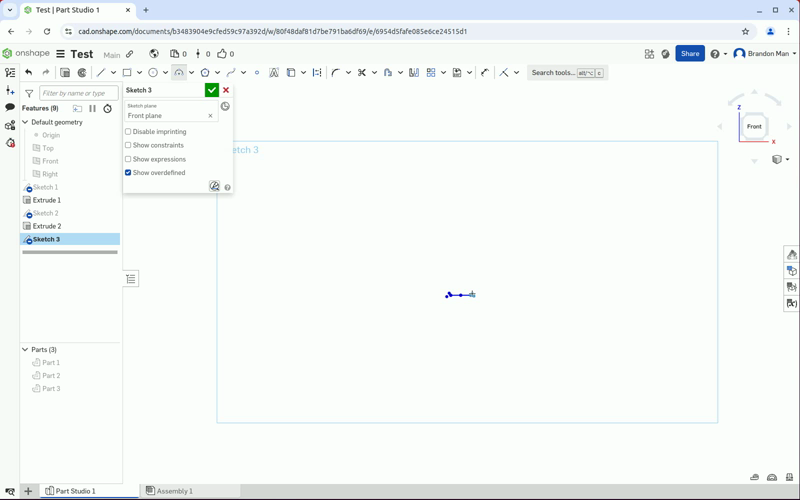
scroll(6)
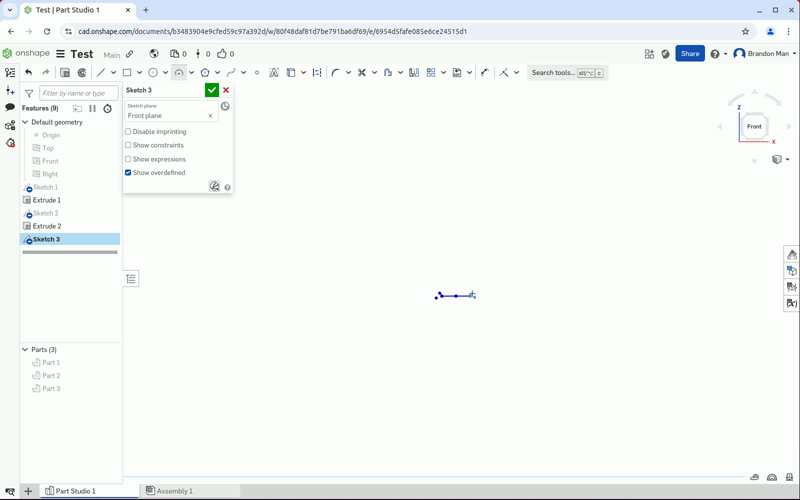
scroll(6)
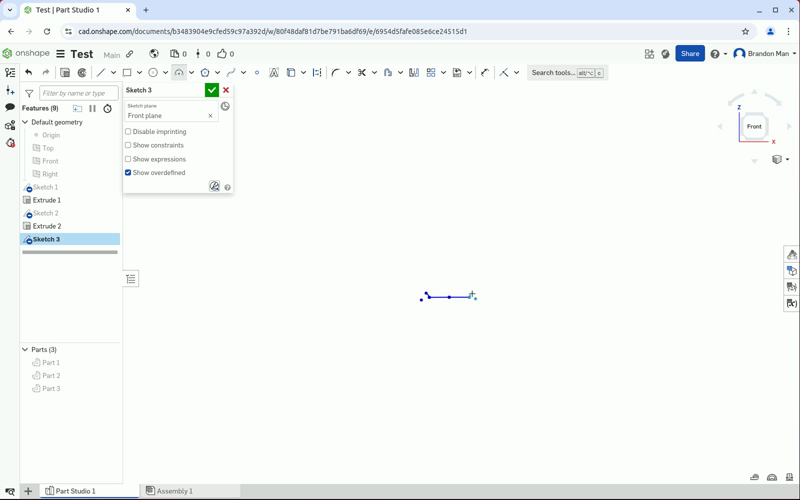
scroll(6)
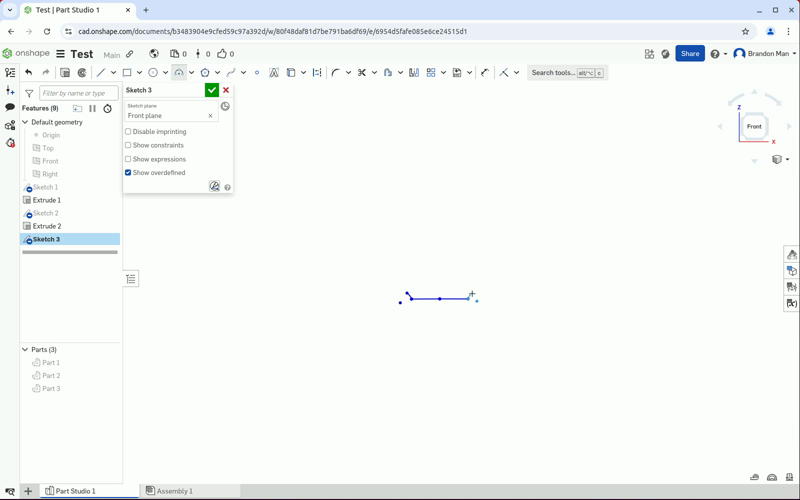
scroll(6)
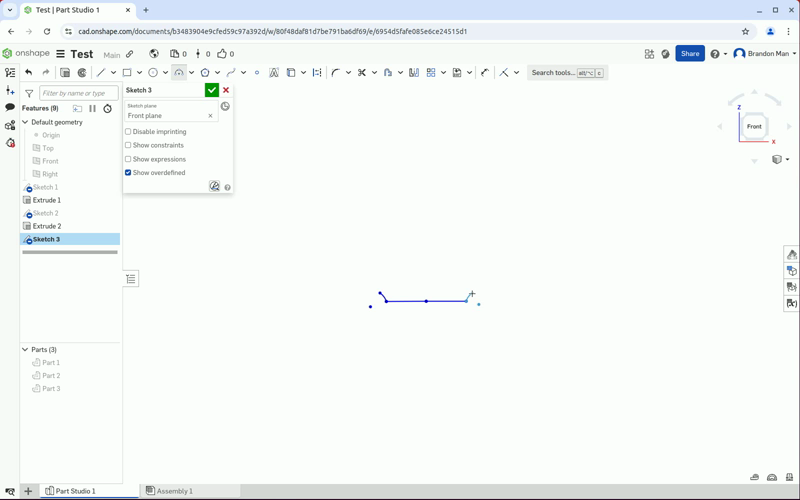
scroll(6)
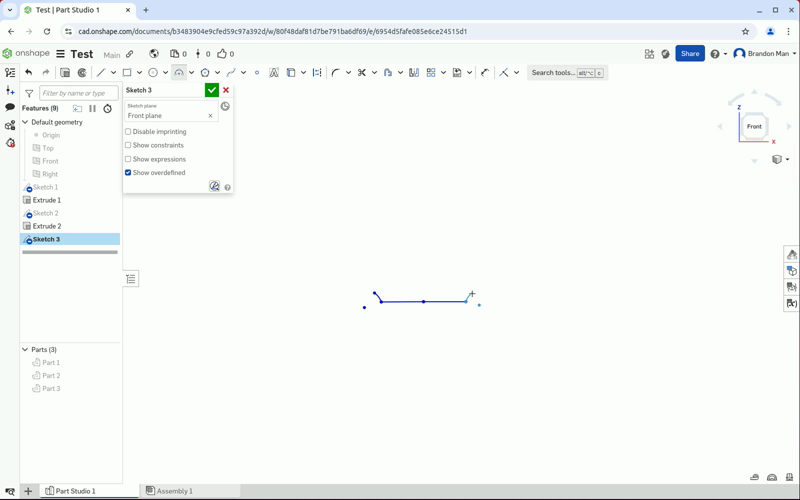
scroll(6)
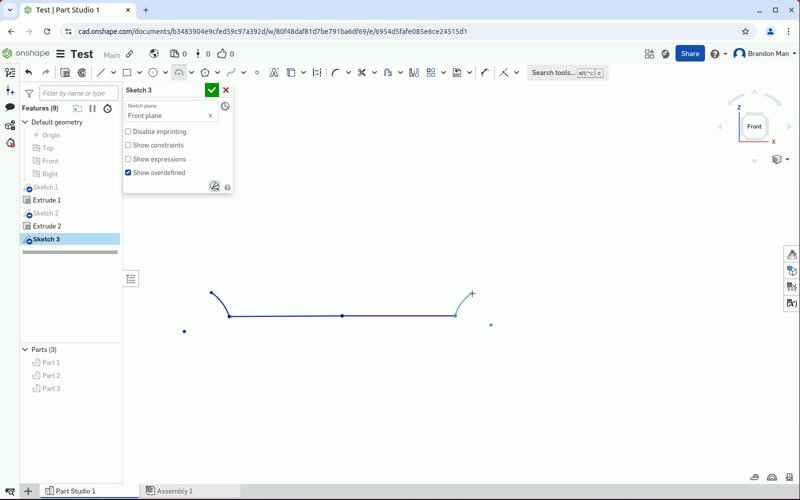
click(472, 293)
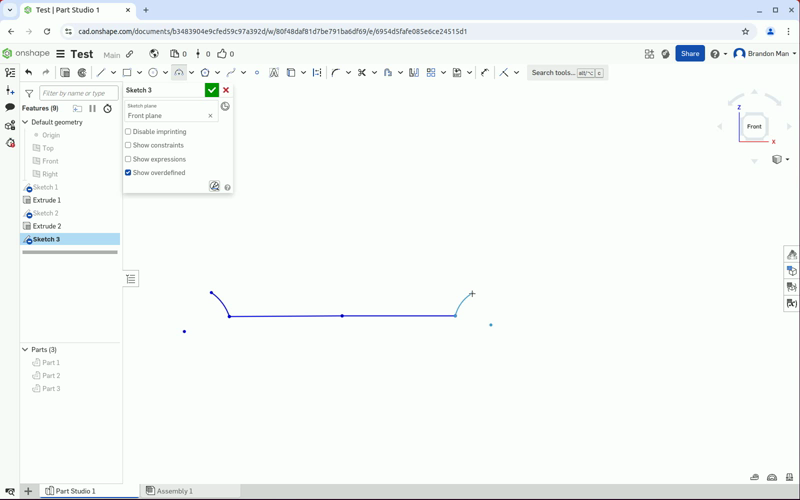
scroll(-6)
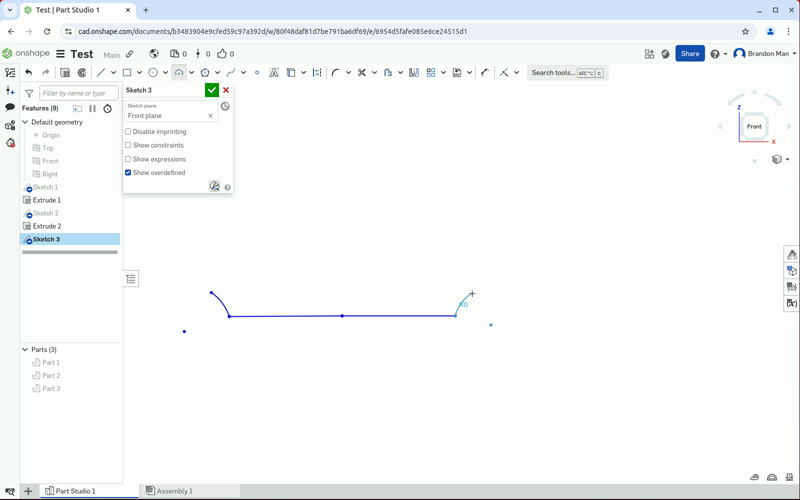
scroll(-6)
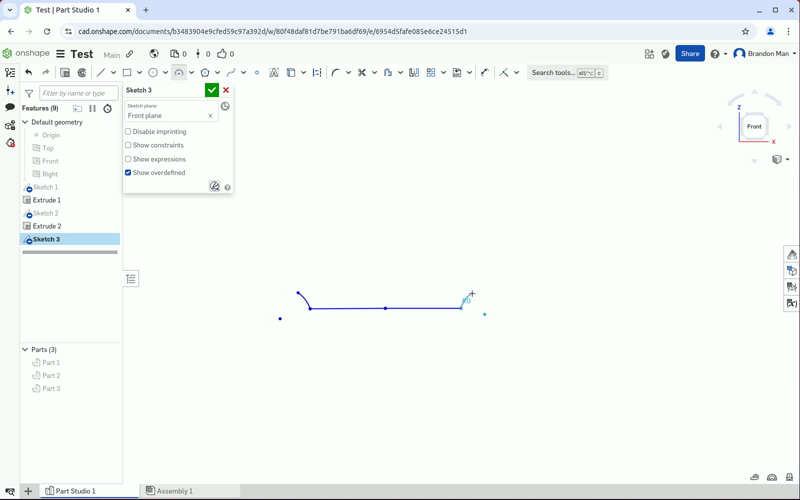
scroll(-6)
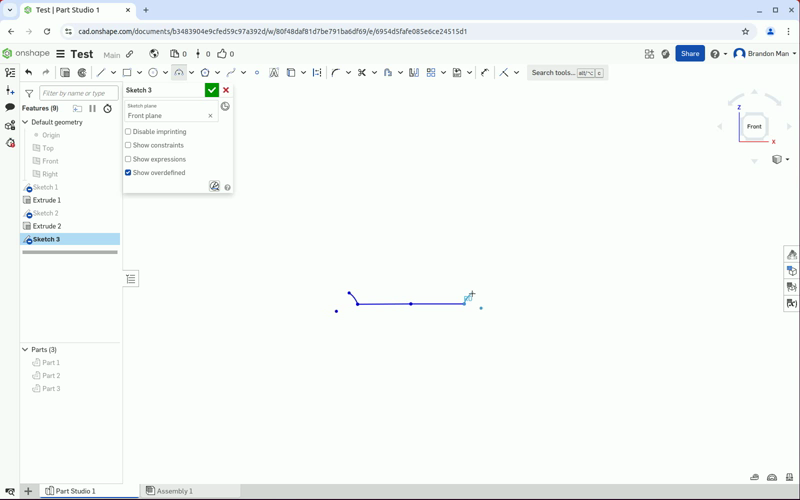
scroll(-6)
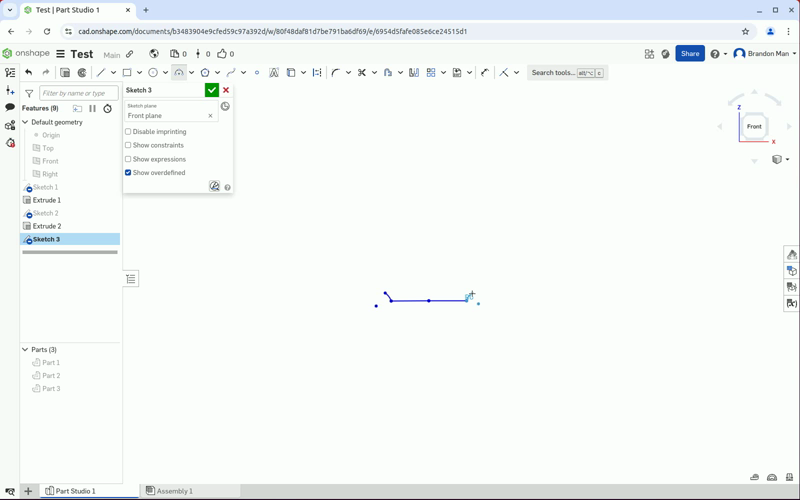
scroll(-6)
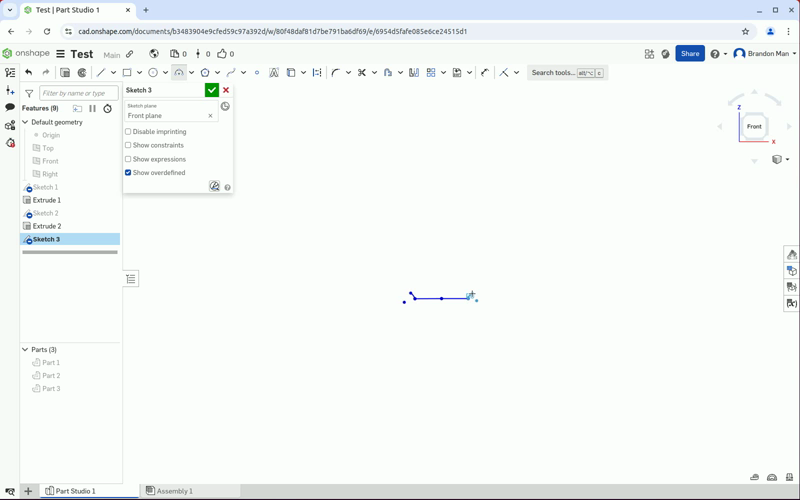
scroll(-6)
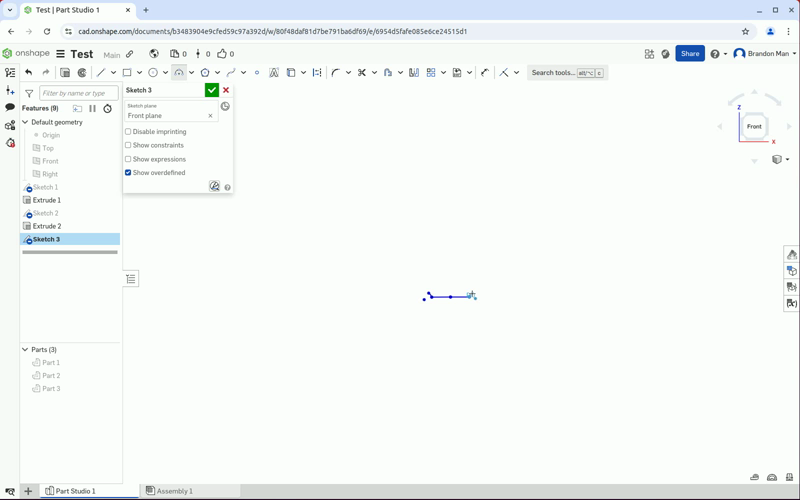
scroll(-6)
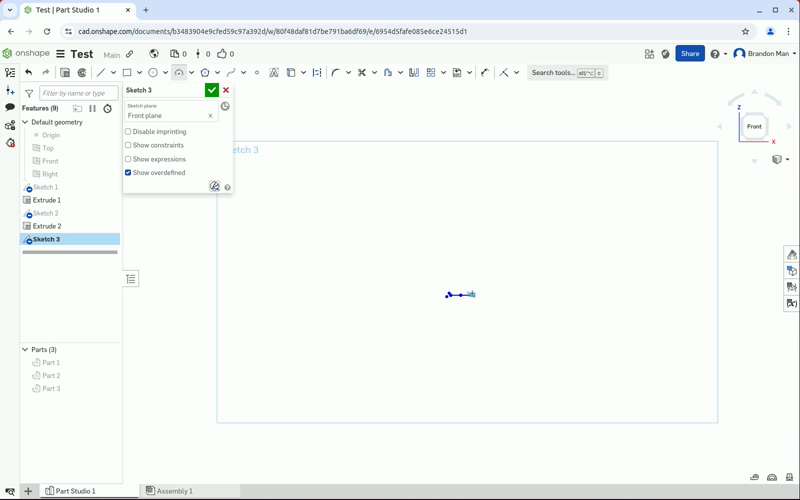
mouse_move(471, 294)
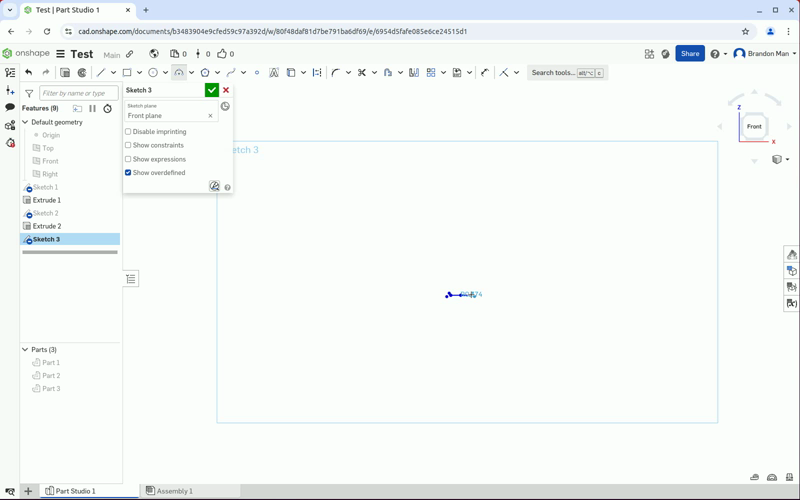
scroll(6)
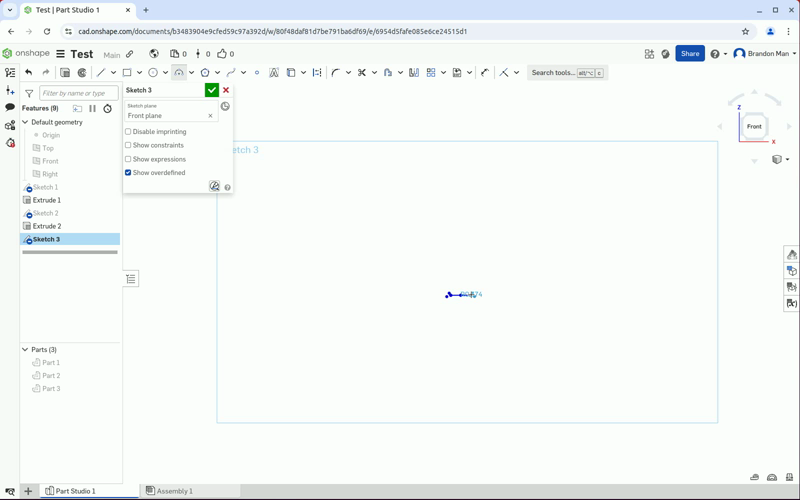
scroll(6)
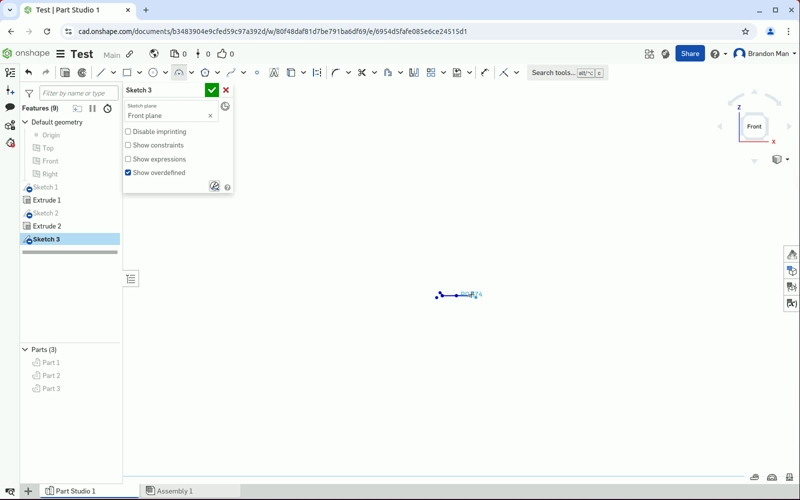
scroll(6)
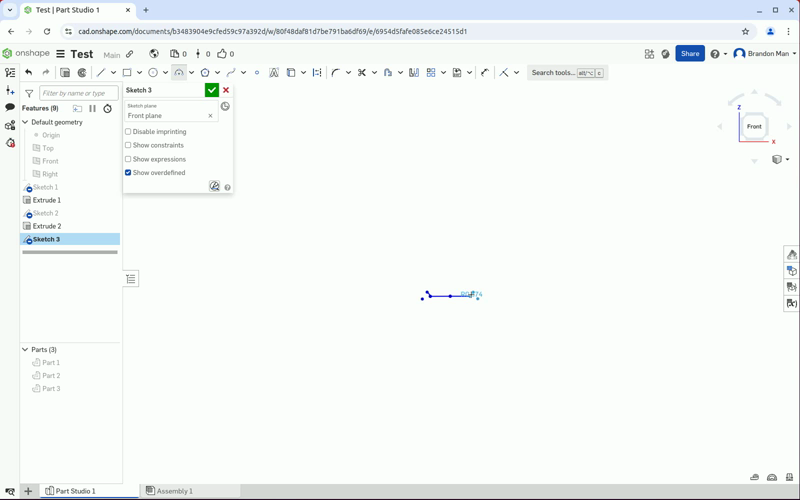
scroll(6)
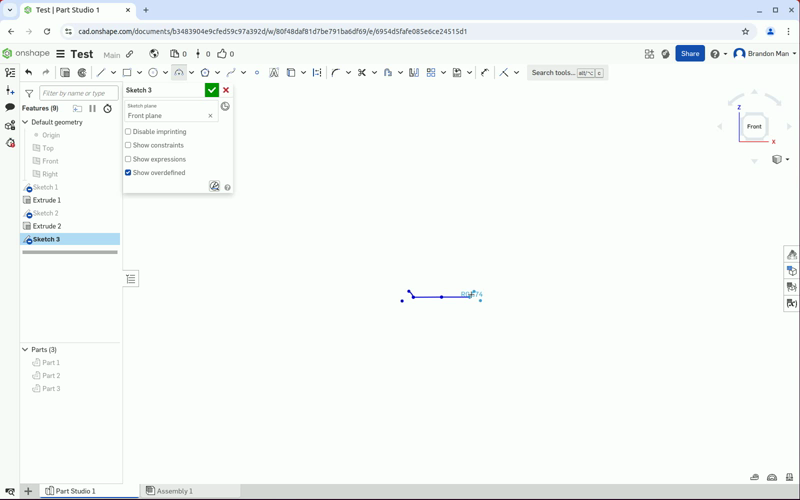
scroll(6)
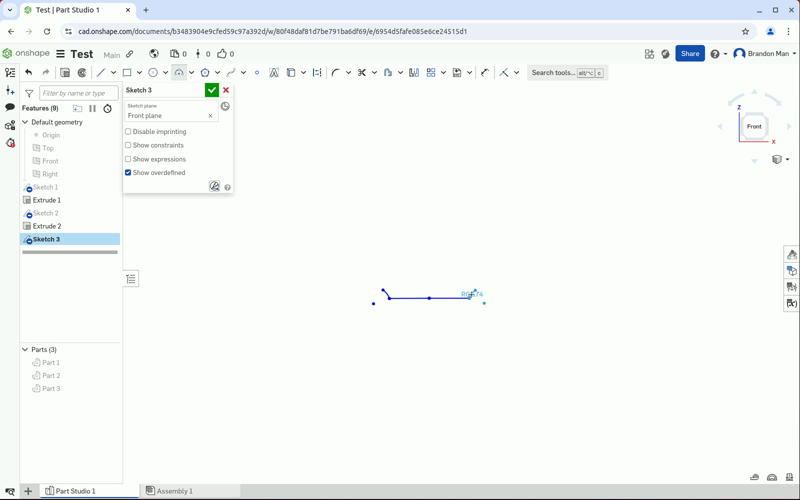
scroll(6)
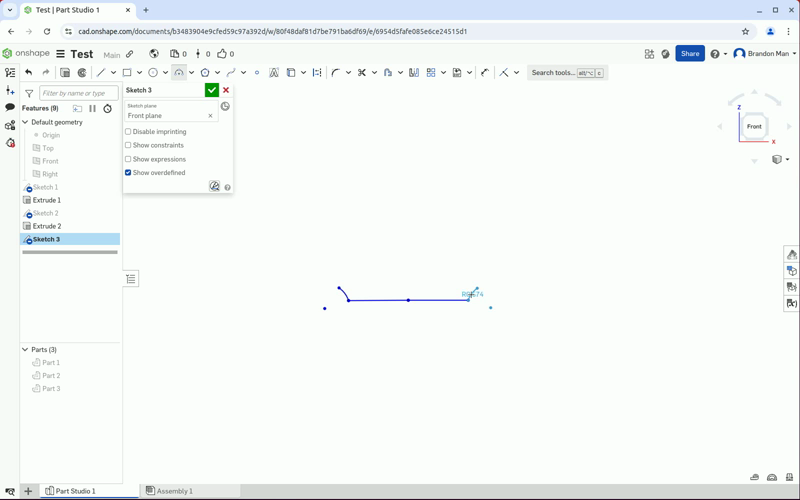
scroll(6)
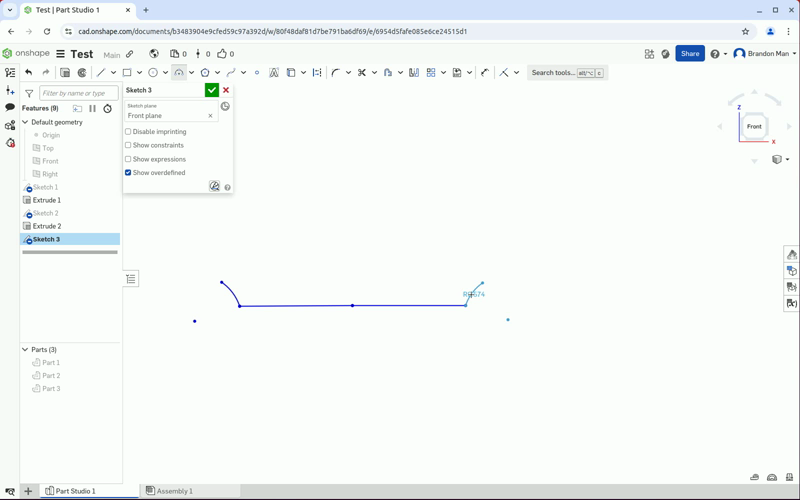
click(471, 294)
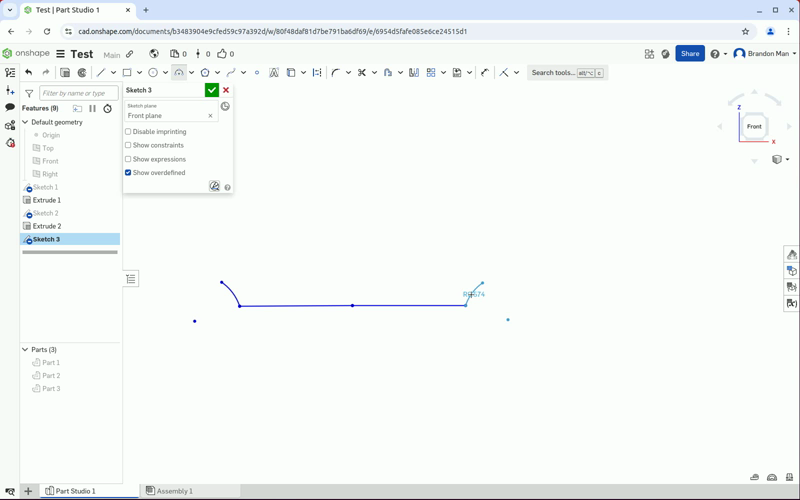
scroll(-6)
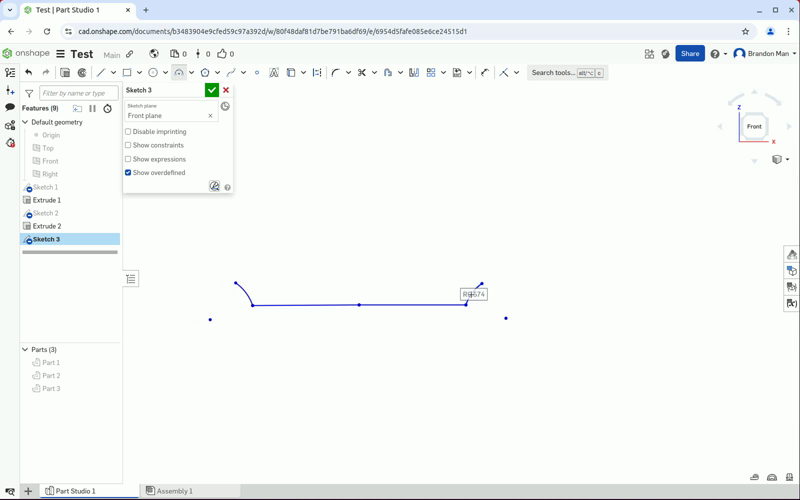
scroll(-6)
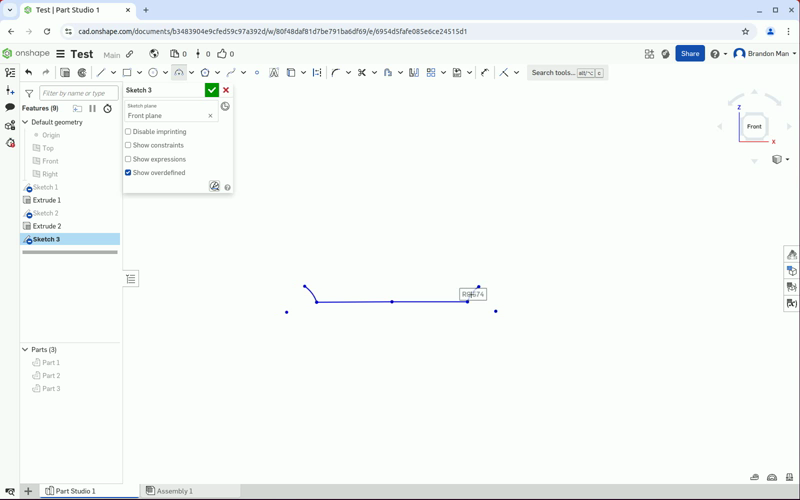
scroll(-6)
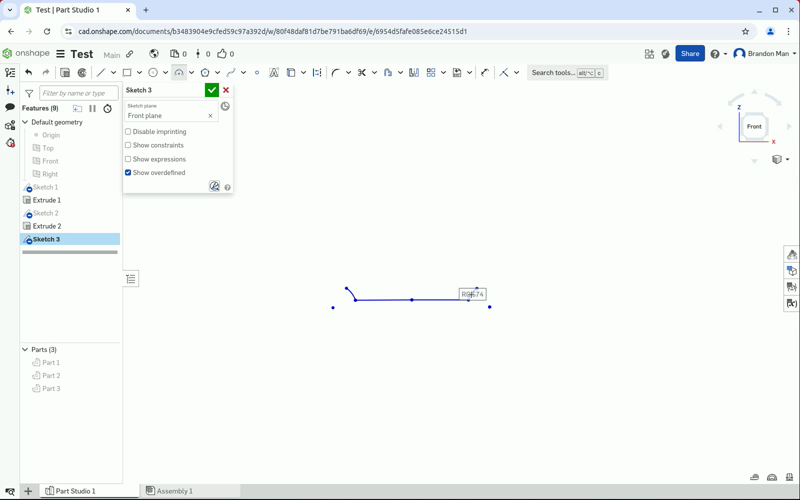
scroll(-6)
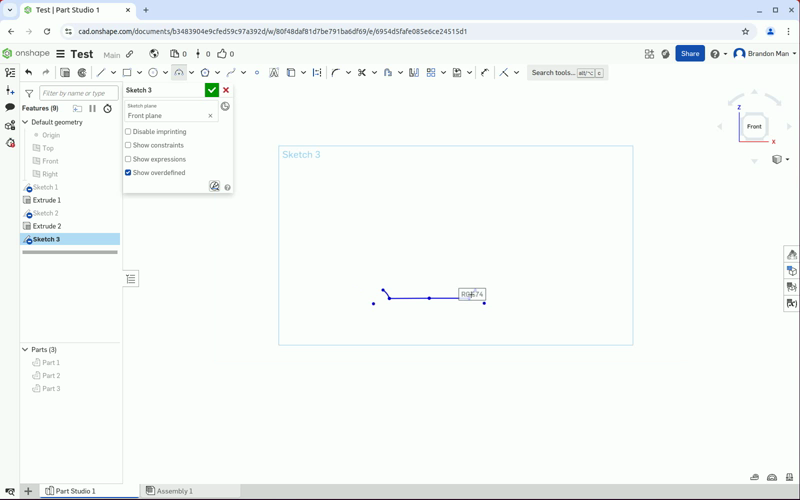
scroll(-6)
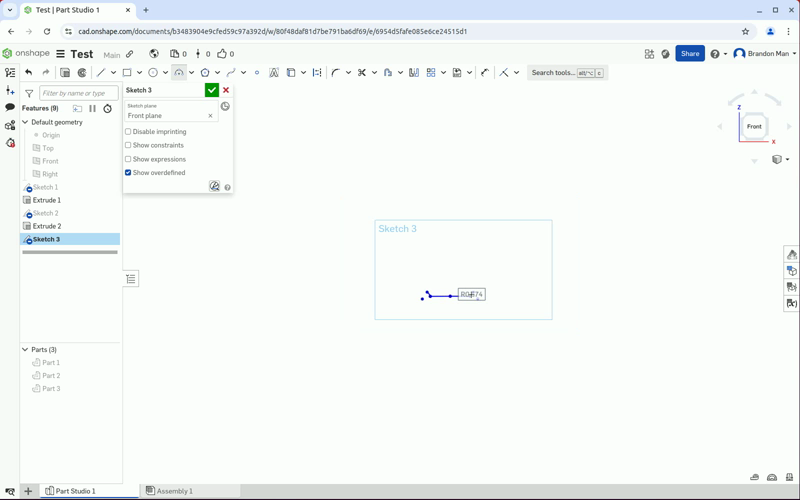
scroll(-6)
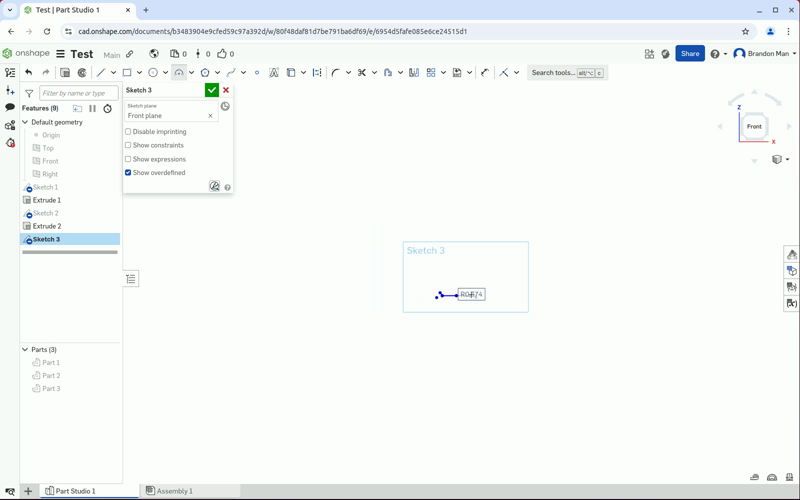
scroll(-6)
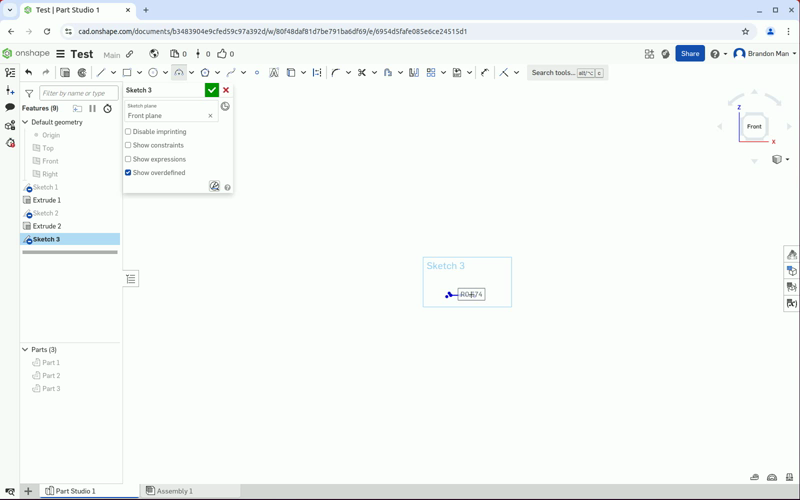
key_up(shift)
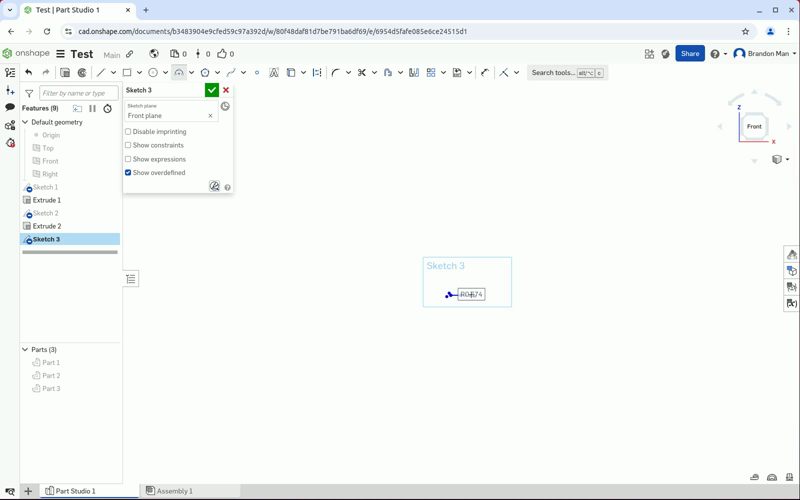
key(esc)
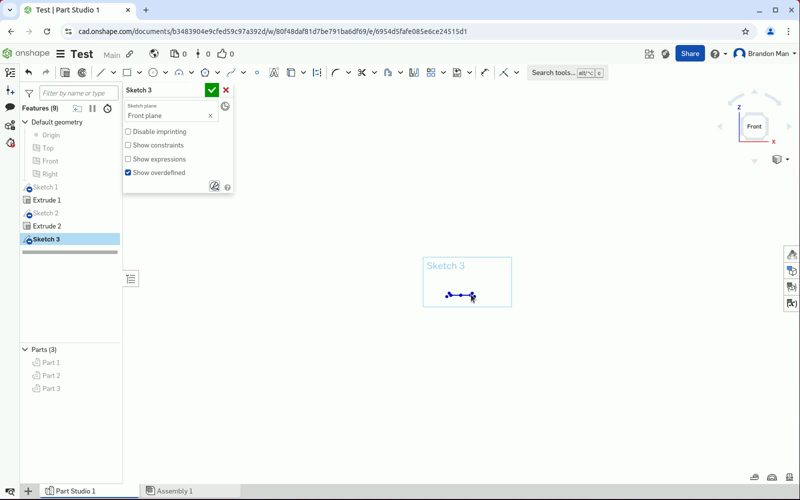
key(l)
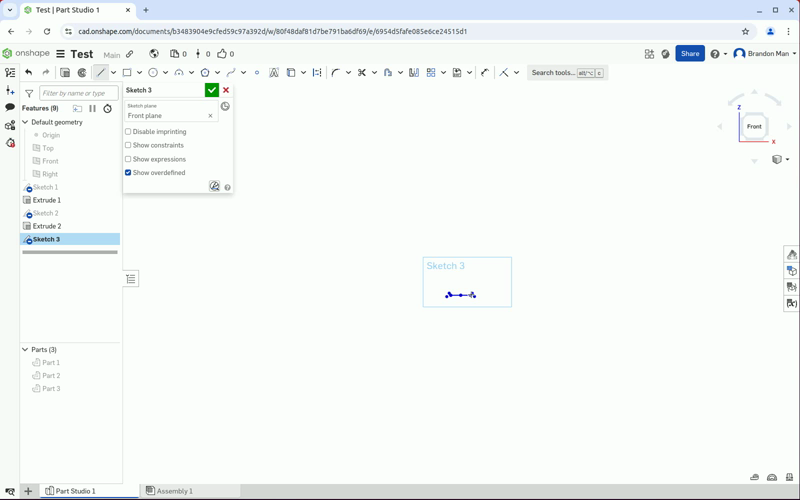
mouse_move(472, 293)
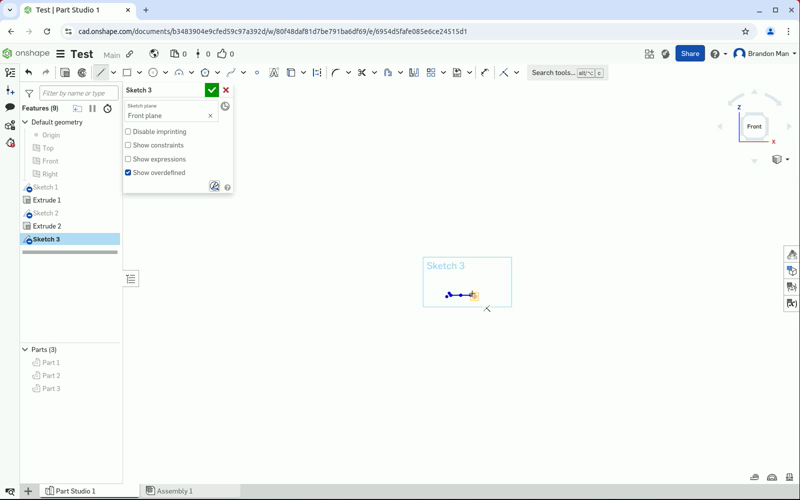
scroll(6)
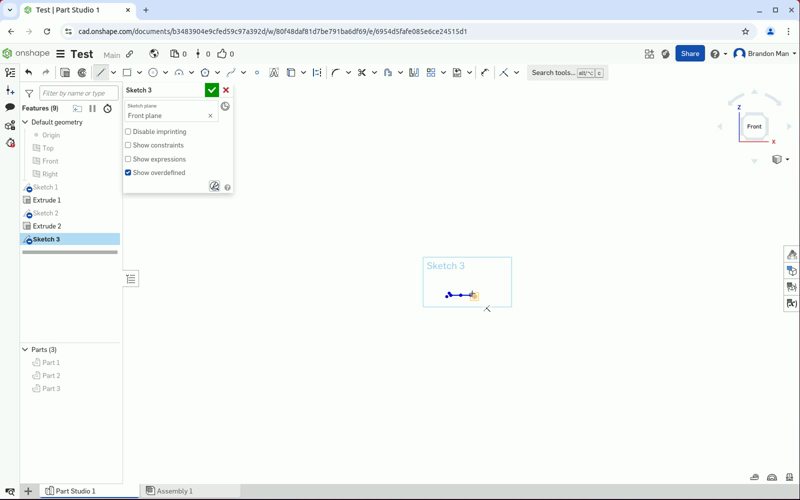
scroll(6)
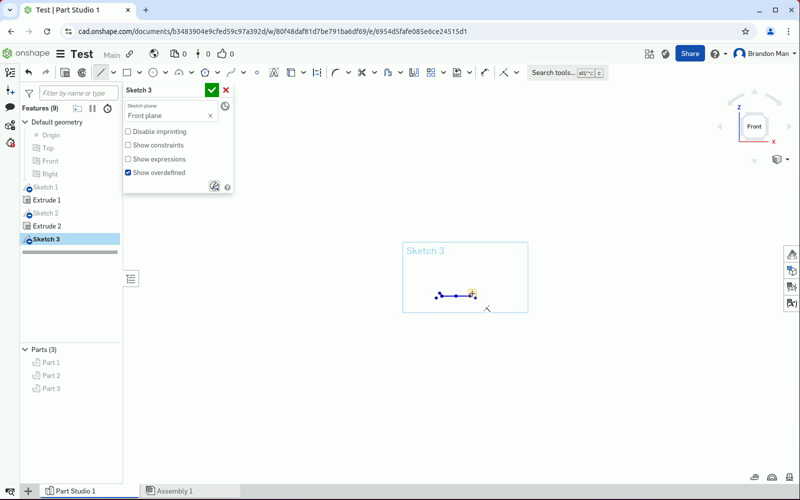
scroll(6)
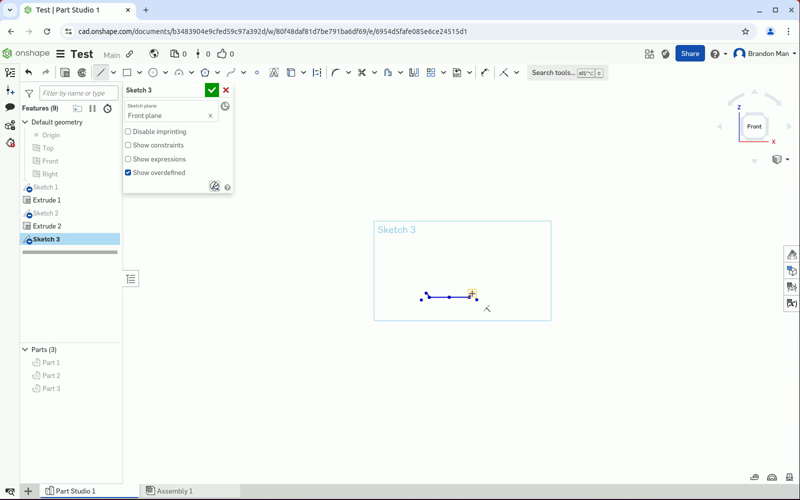
scroll(6)
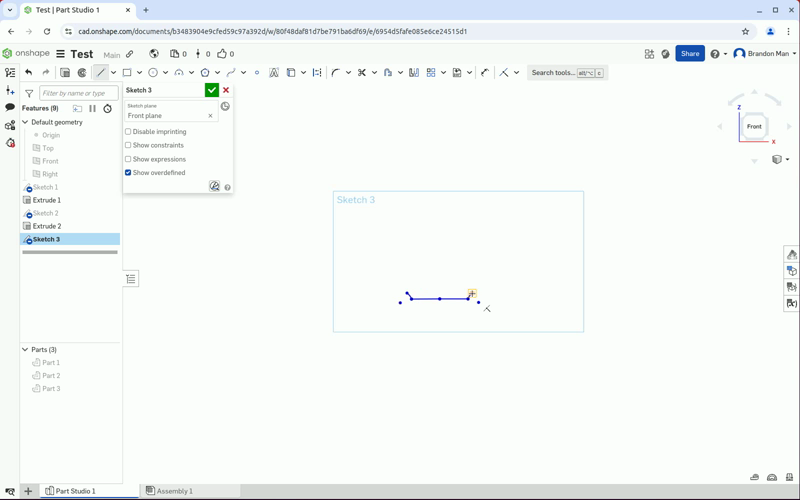
scroll(6)
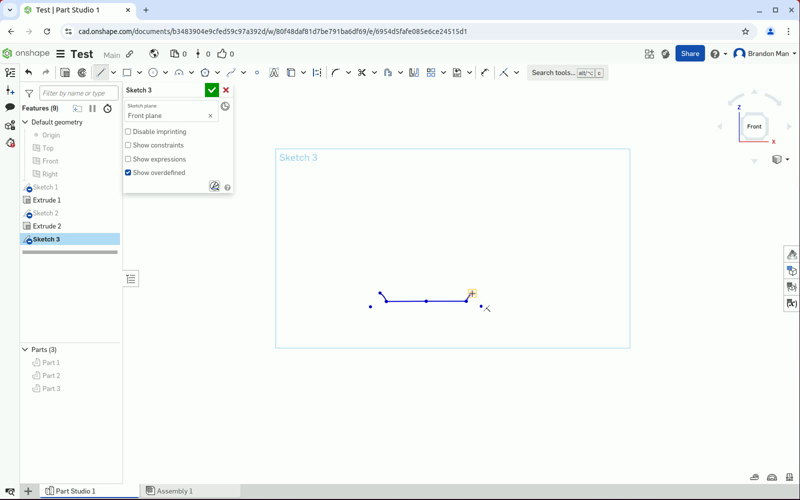
scroll(6)
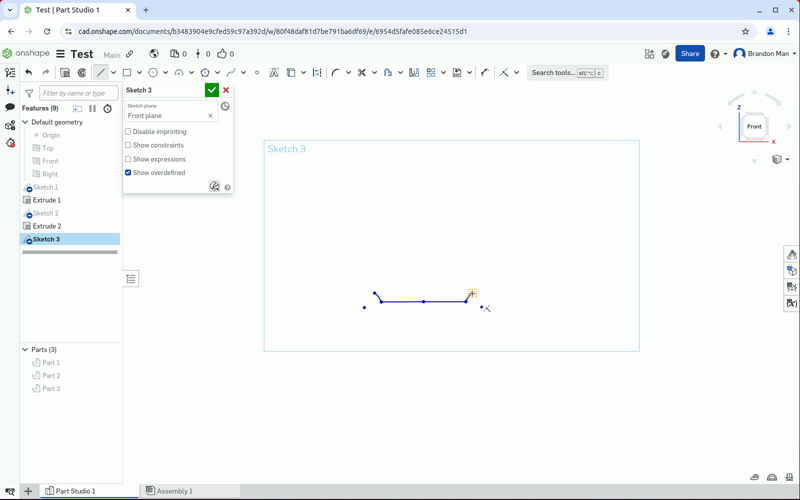
scroll(6)
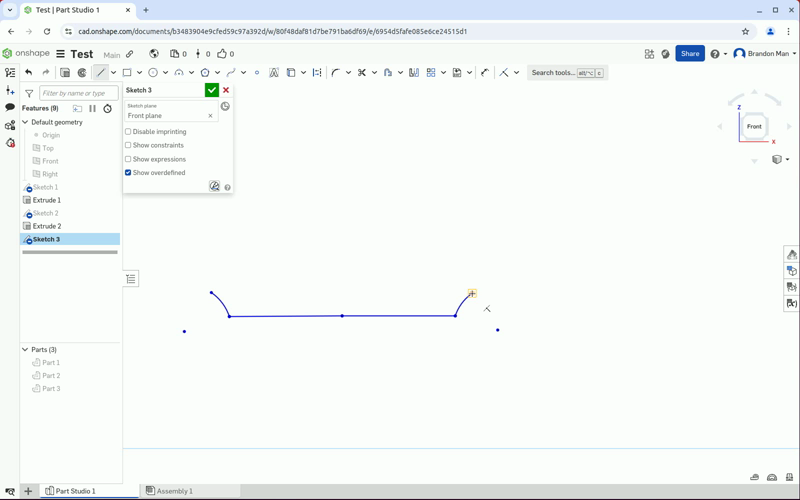
click(472, 293)
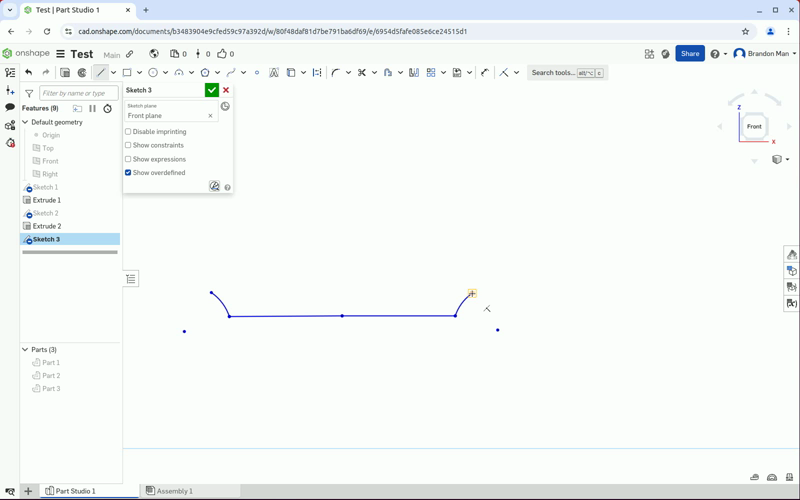
scroll(-6)
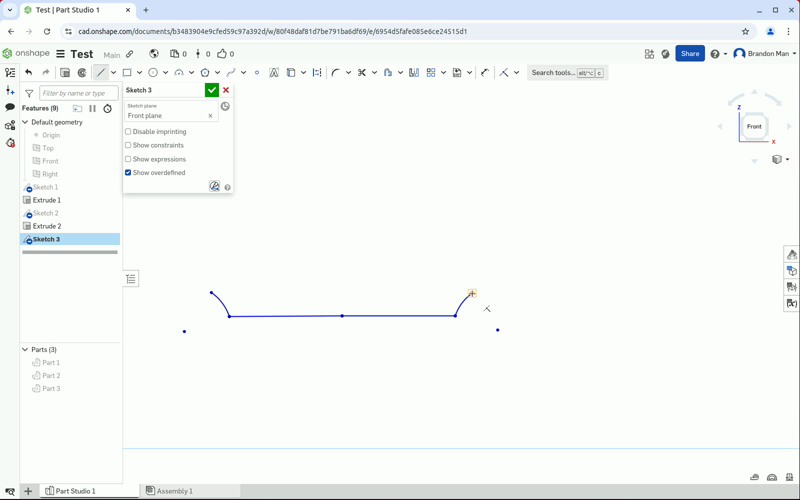
scroll(-6)
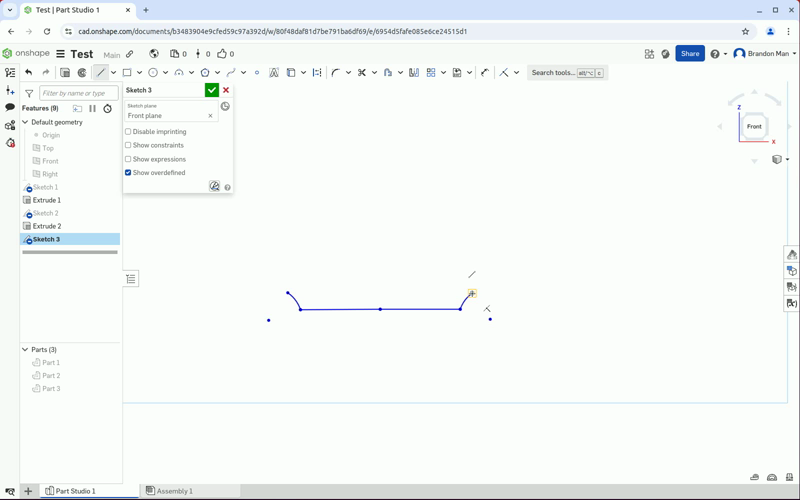
scroll(-6)
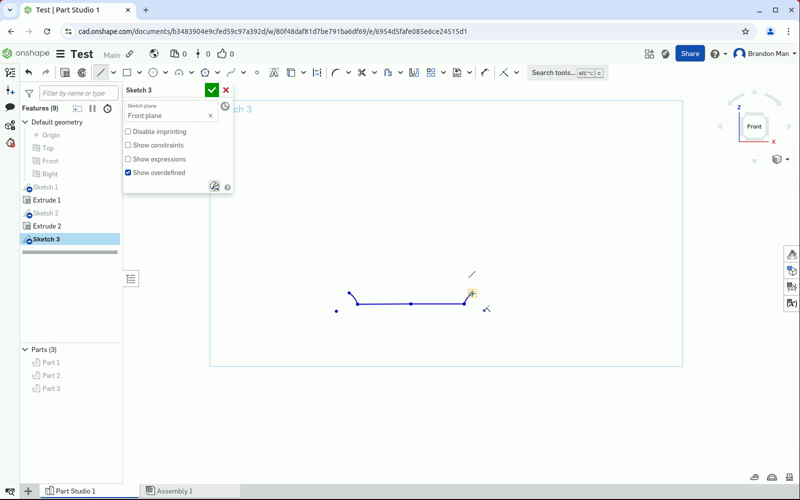
scroll(-6)
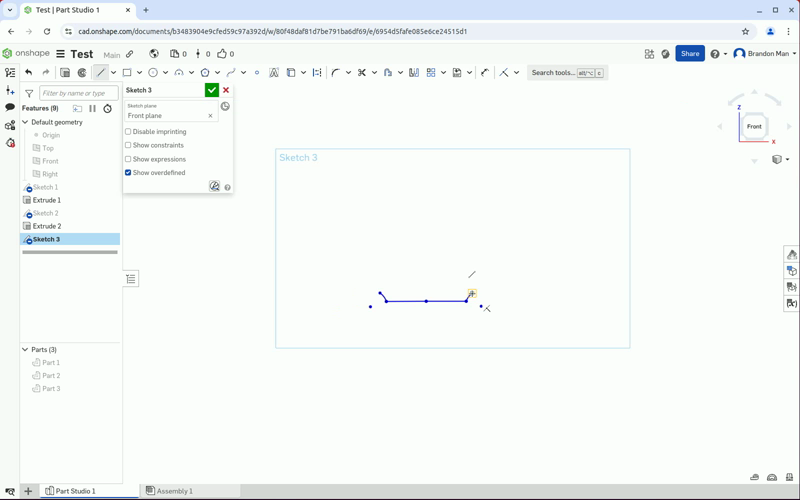
scroll(-6)
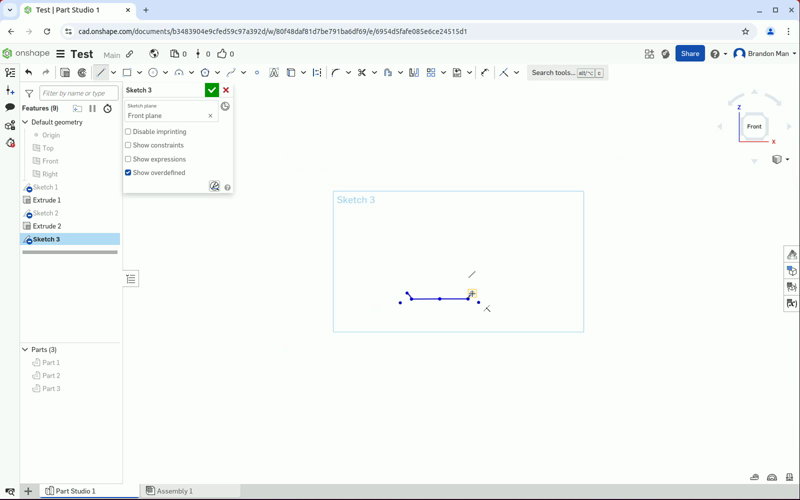
scroll(-6)
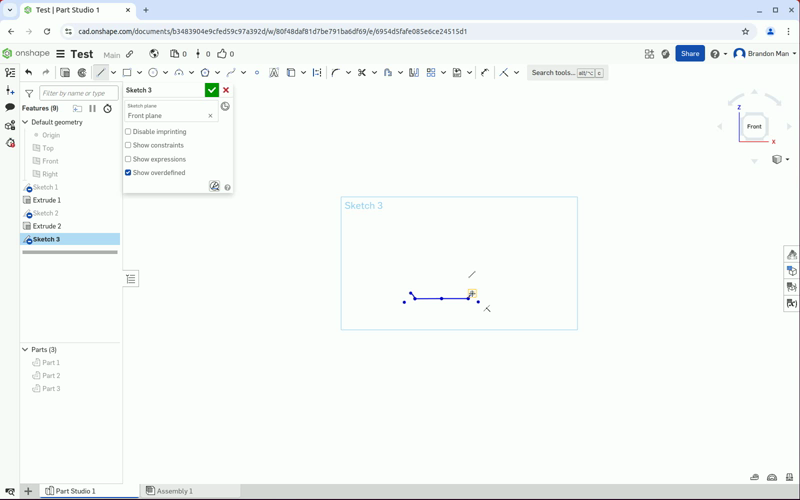
scroll(-6)
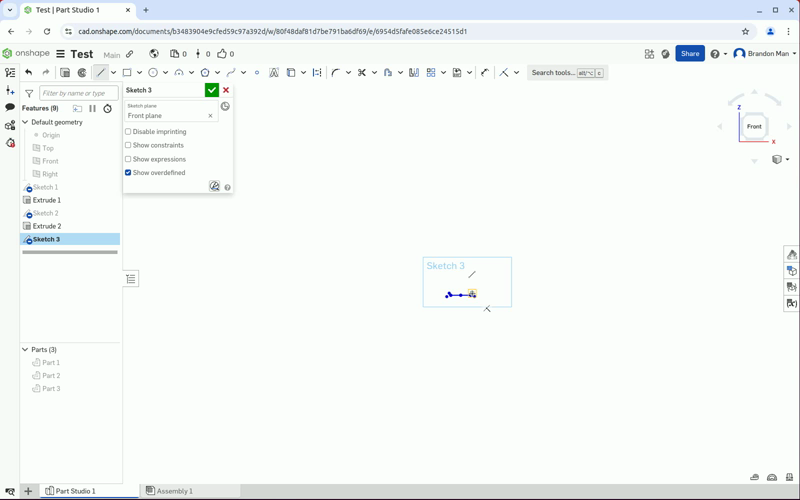
key_down(shift)
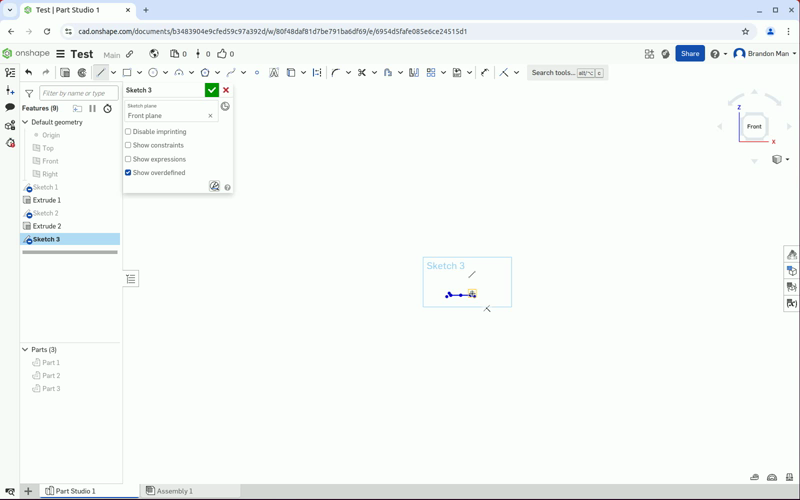
mouse_move(502, 293)
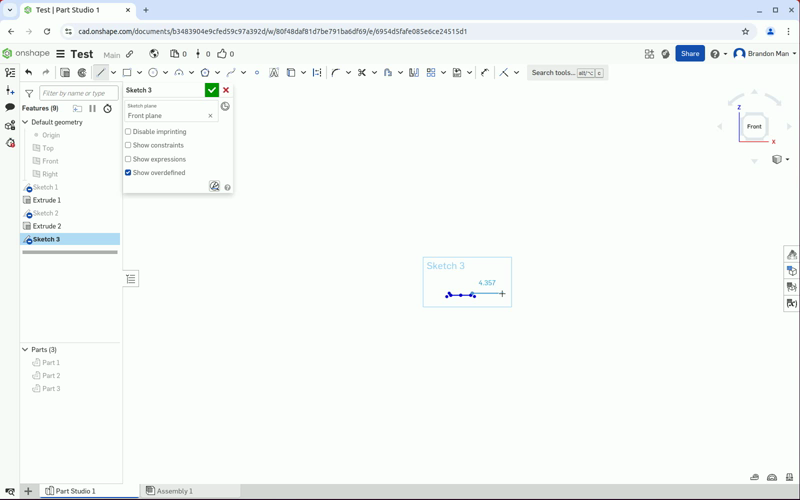
mouse_move(460, 293)
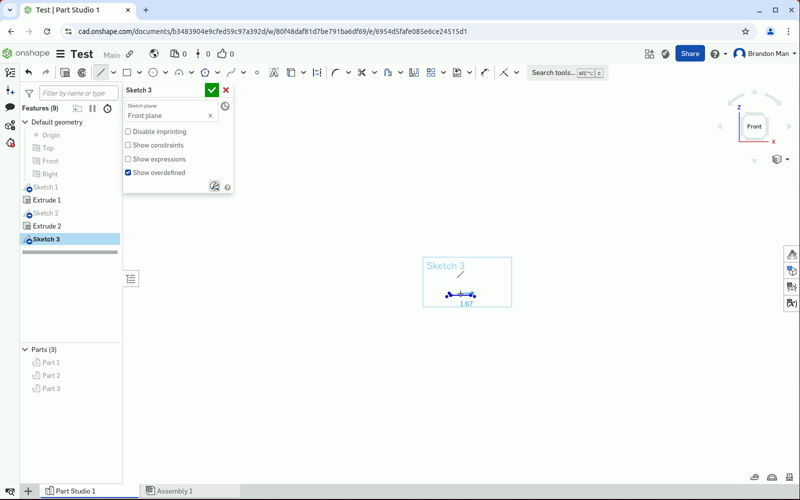
scroll(6)
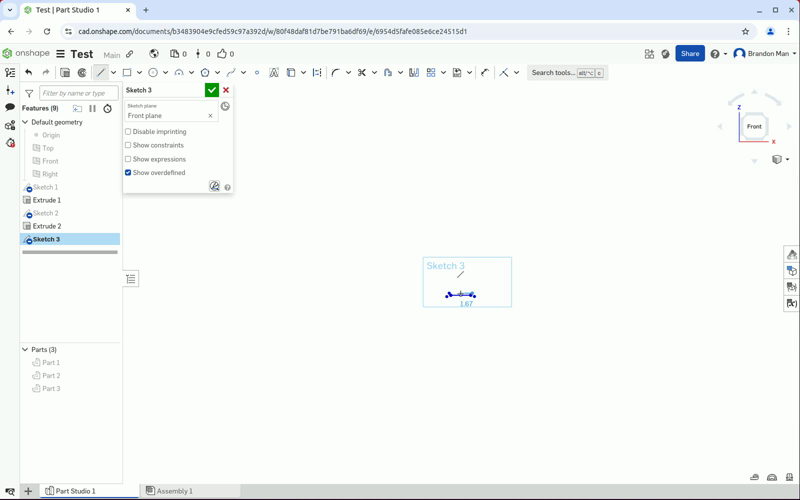
scroll(6)
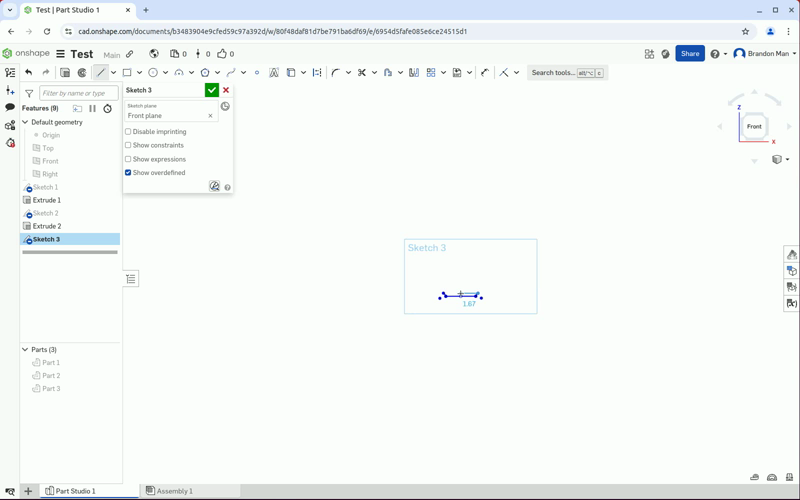
scroll(6)
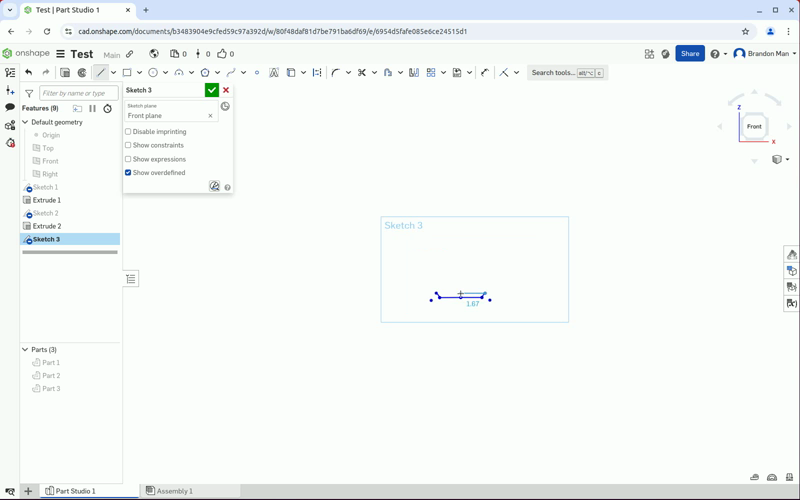
scroll(6)
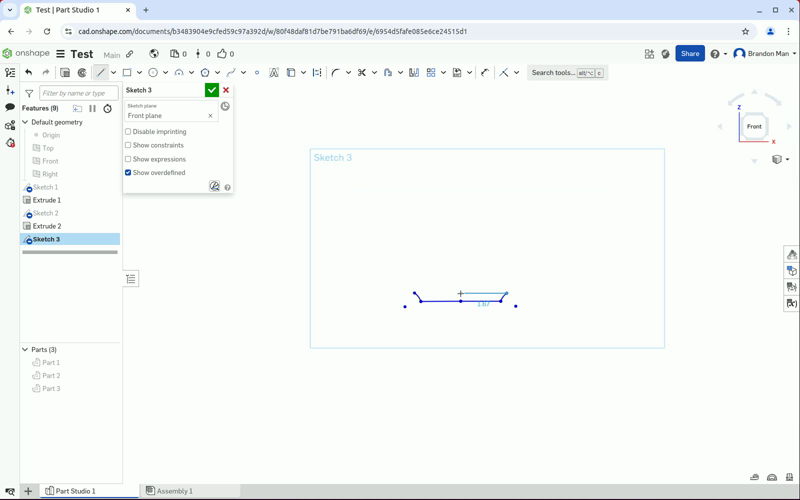
scroll(6)
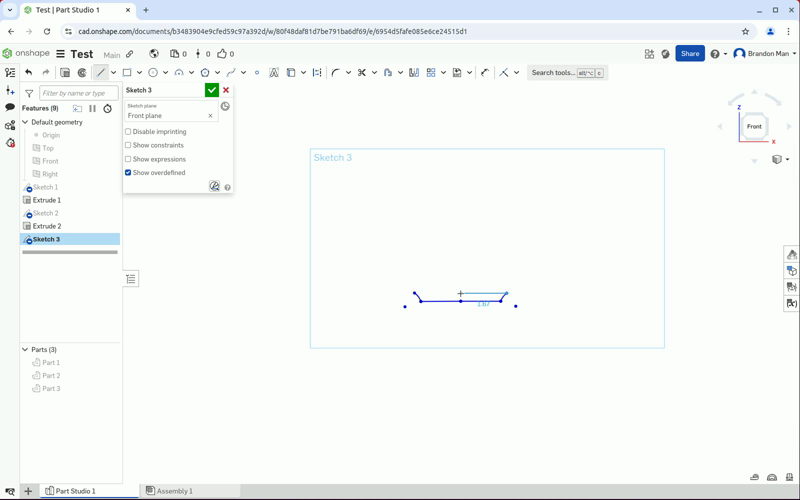
scroll(6)
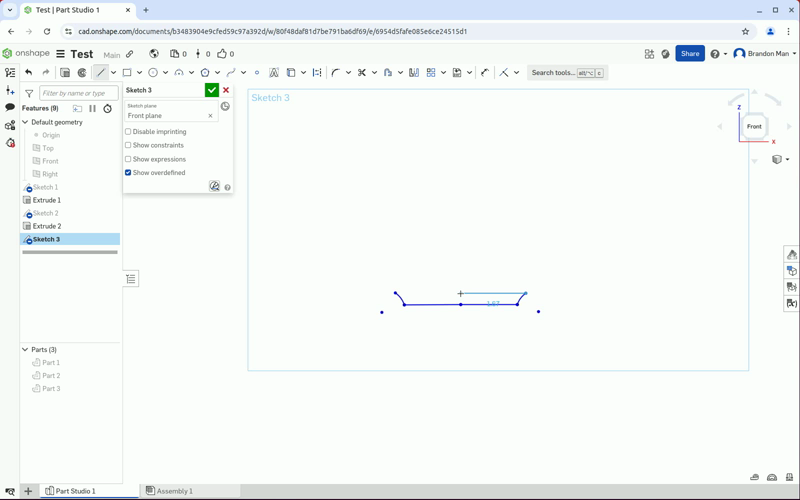
scroll(6)
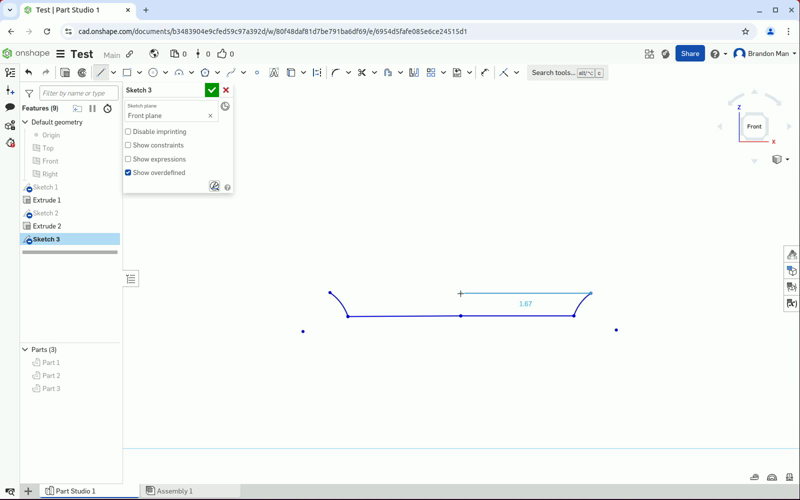
click(460, 293)
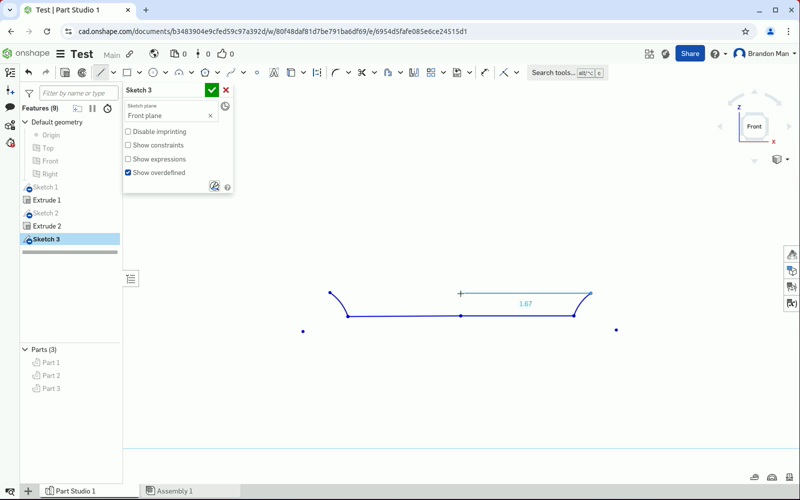
scroll(-6)
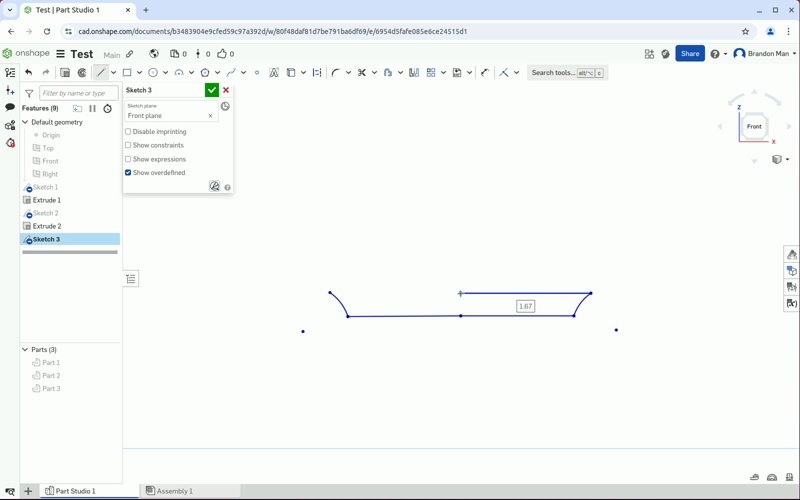
scroll(-6)
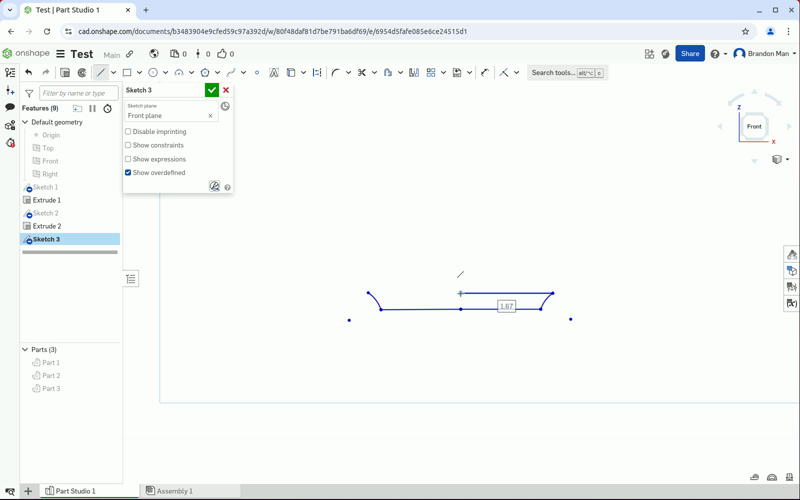
scroll(-6)
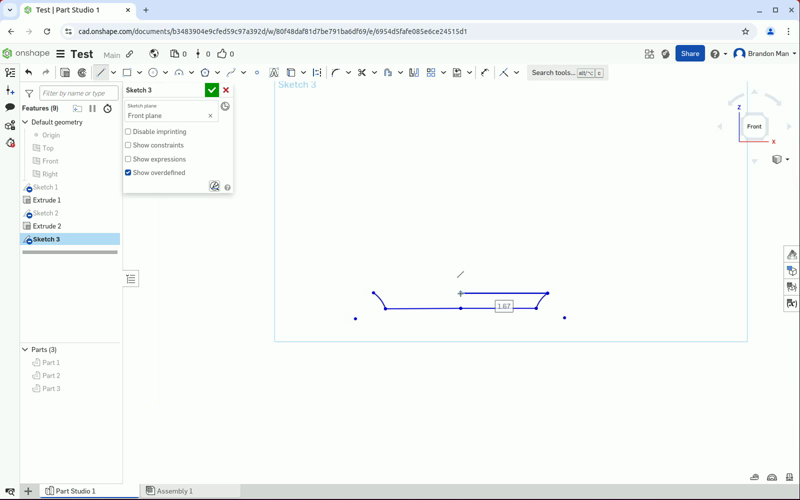
scroll(-6)
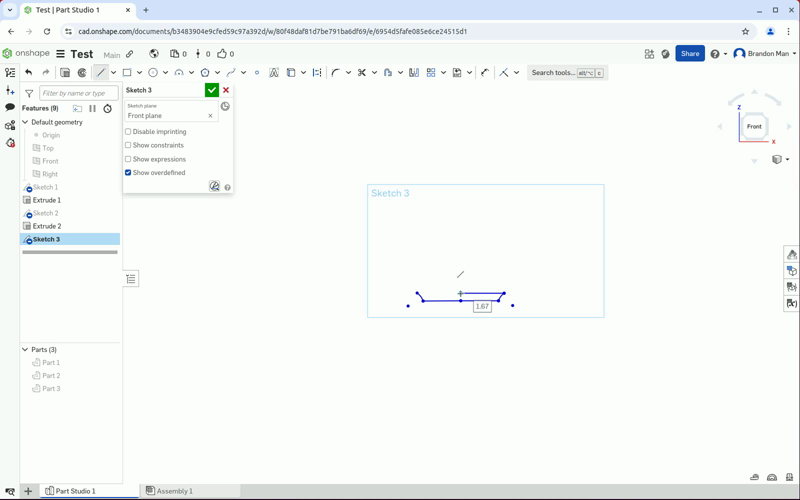
scroll(-6)
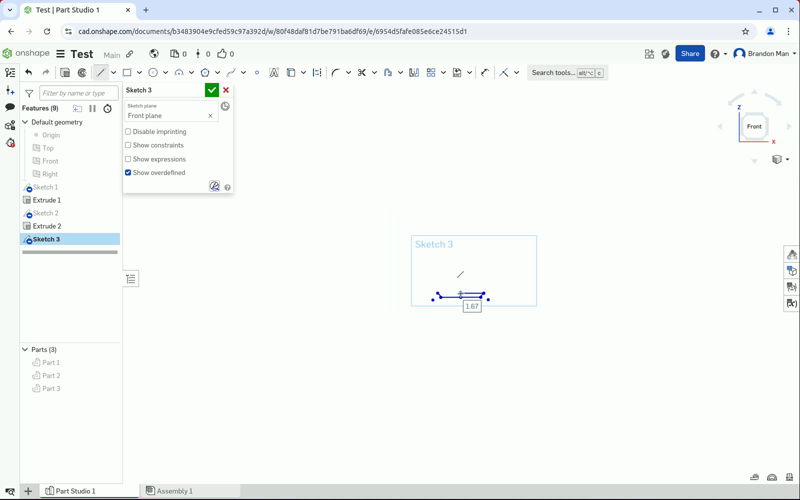
scroll(-6)
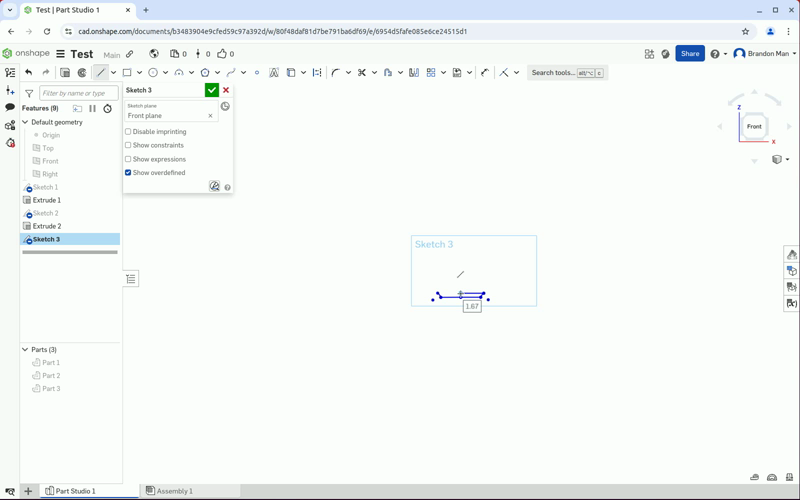
scroll(-6)
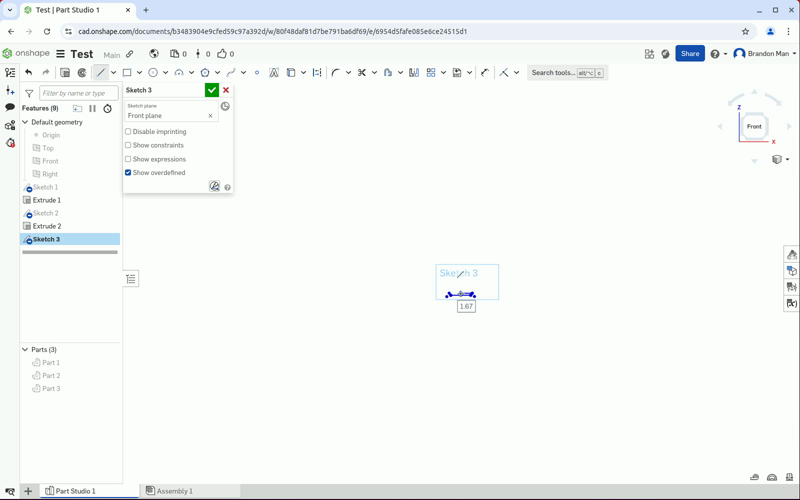
key_up(shift)
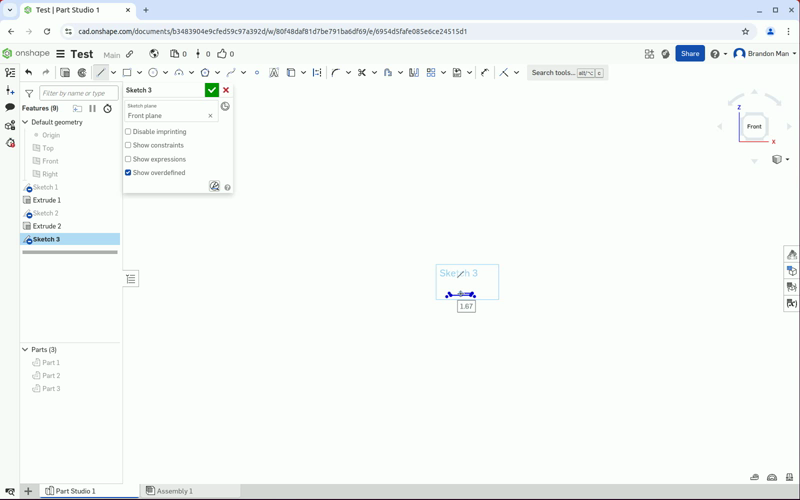
mouse_move(490, 293)
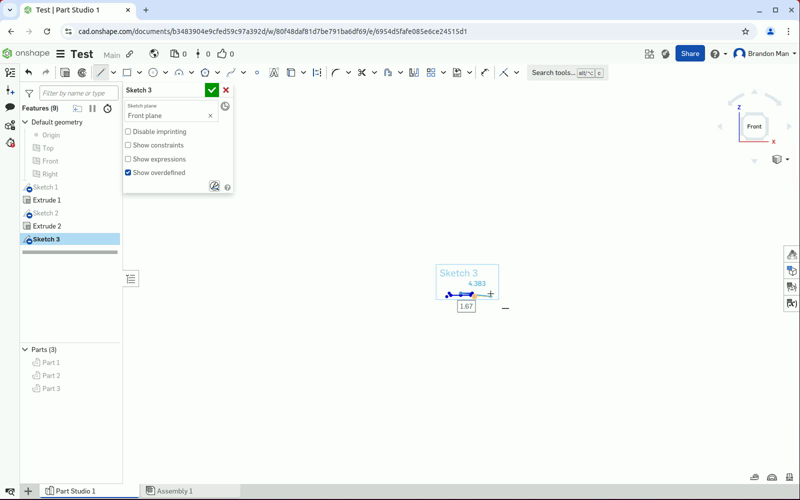
key_down(shift)
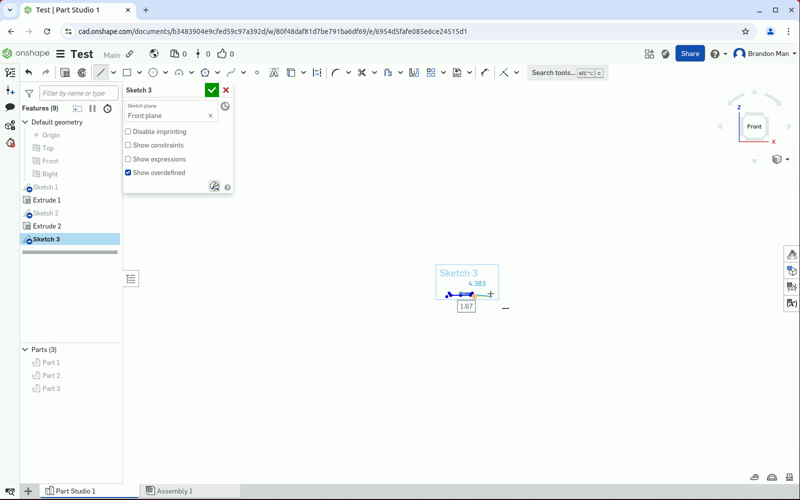
mouse_move(449, 293)
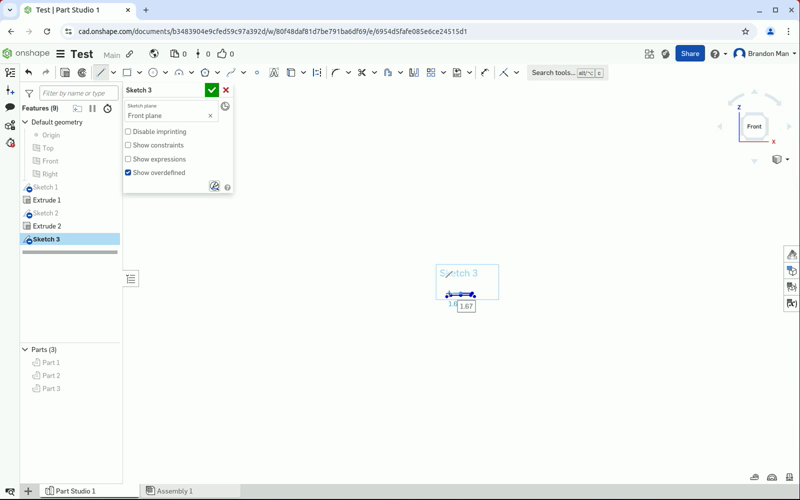
scroll(6)
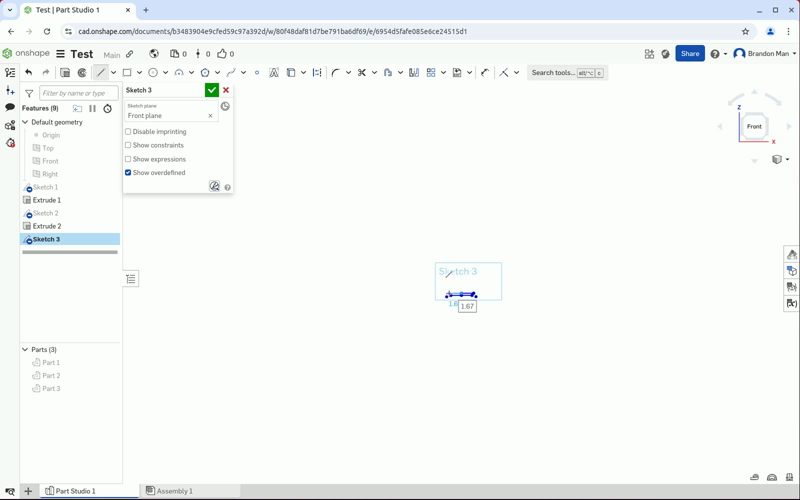
scroll(6)
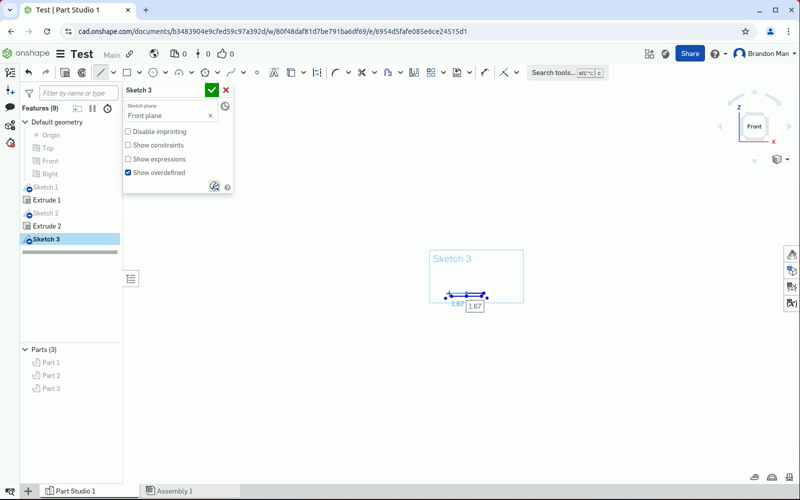
scroll(6)
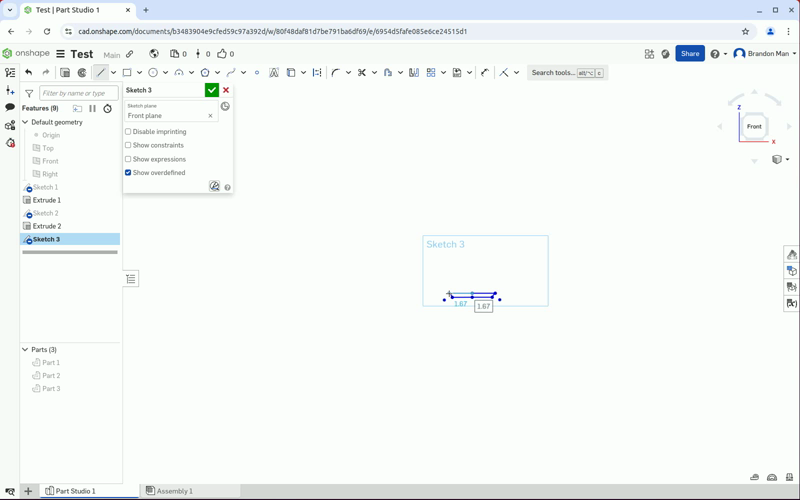
scroll(6)
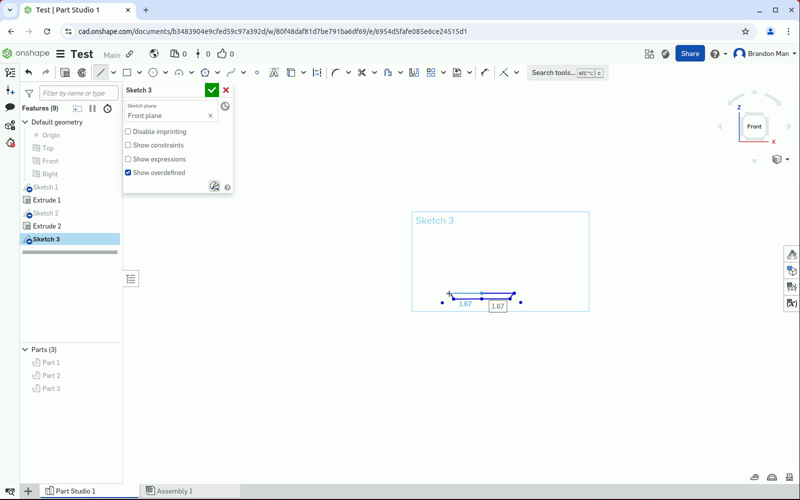
scroll(6)
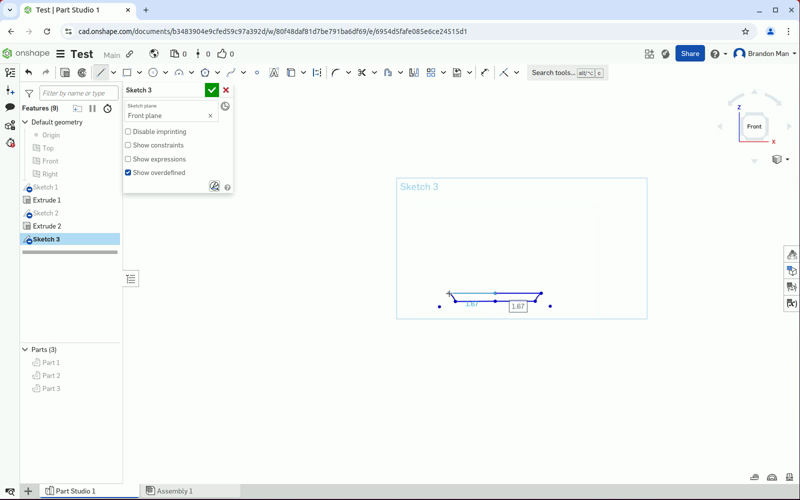
scroll(6)
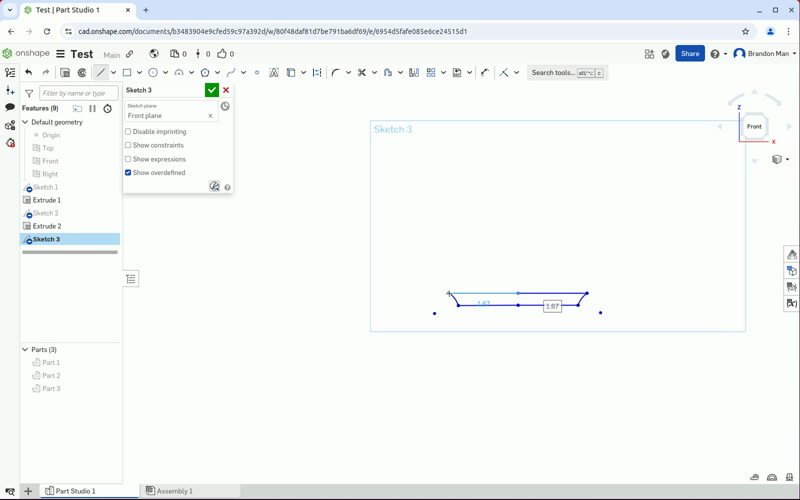
scroll(6)
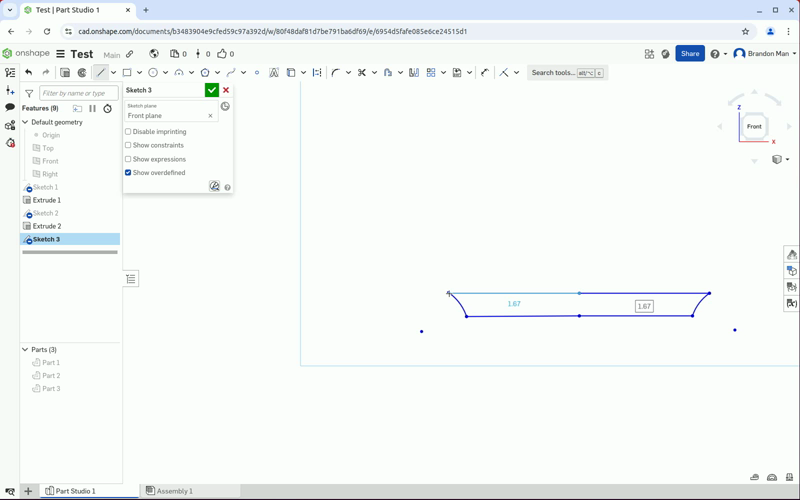
key_up(shift)
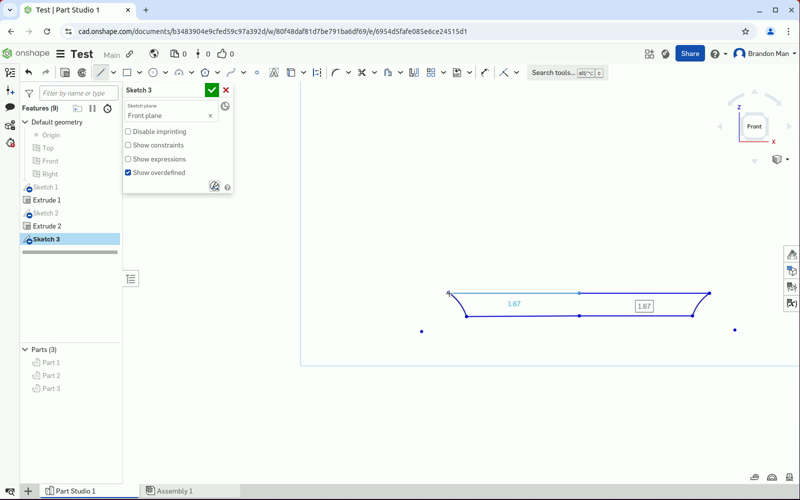
click(449, 293)
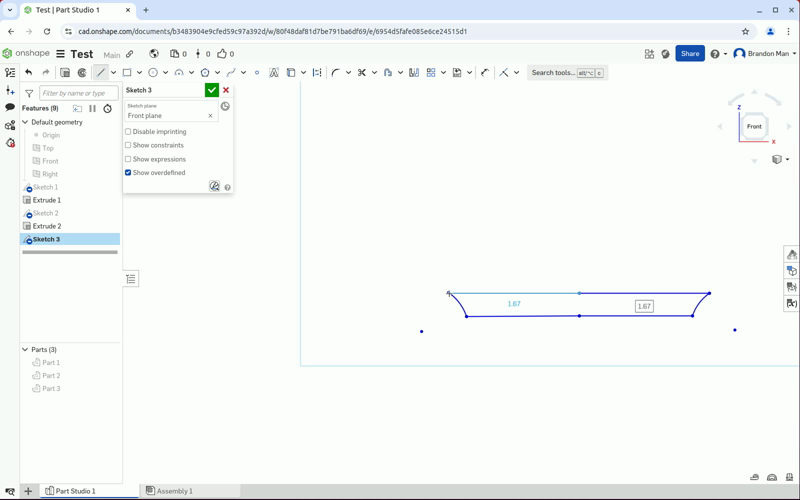
scroll(-6)
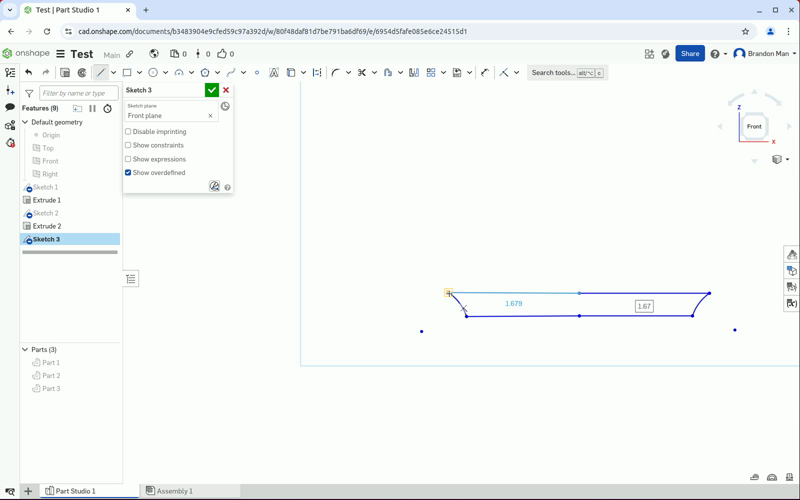
scroll(-6)
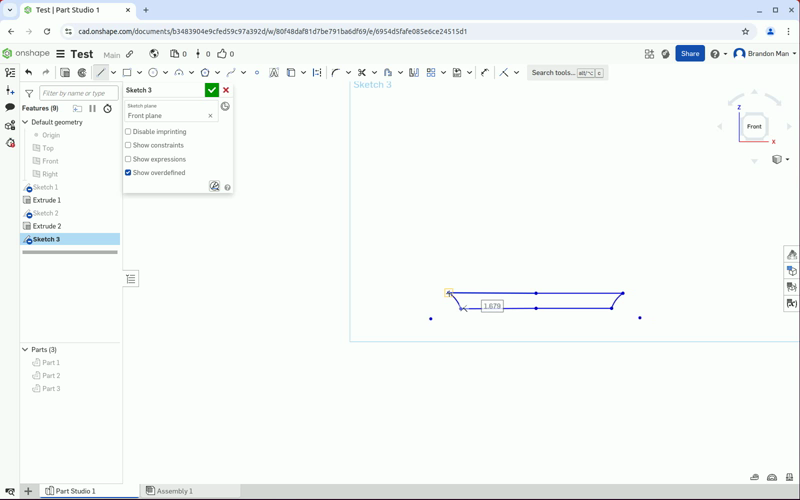
scroll(-6)
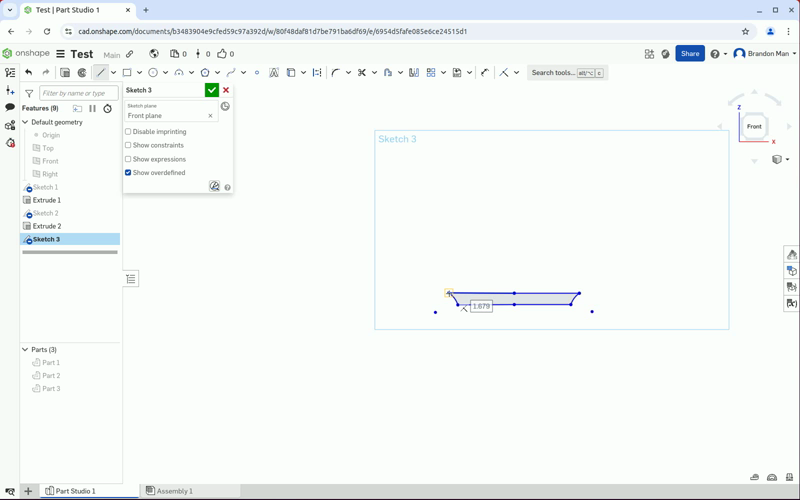
scroll(-6)
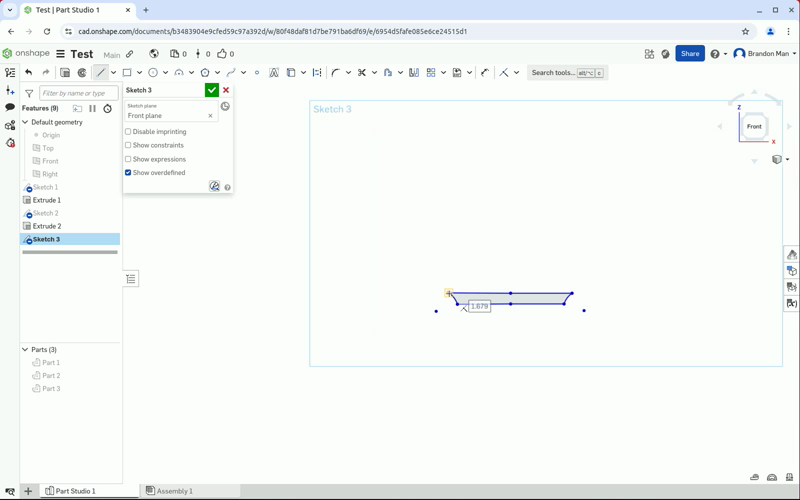
scroll(-6)
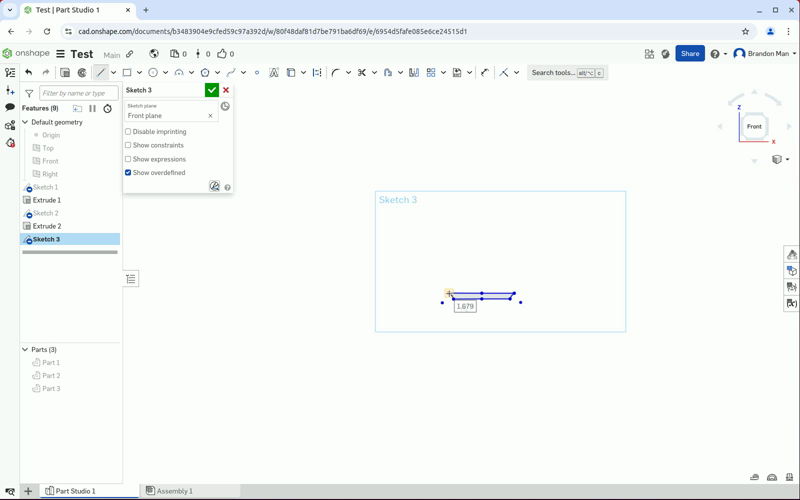
scroll(-6)
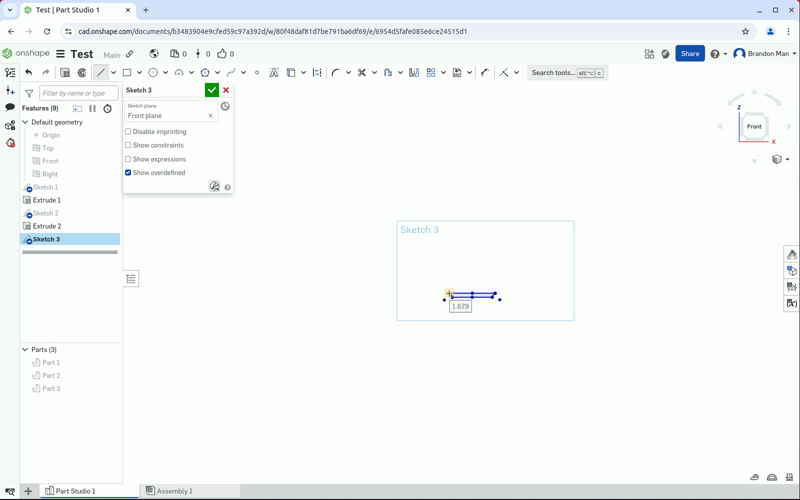
scroll(-6)
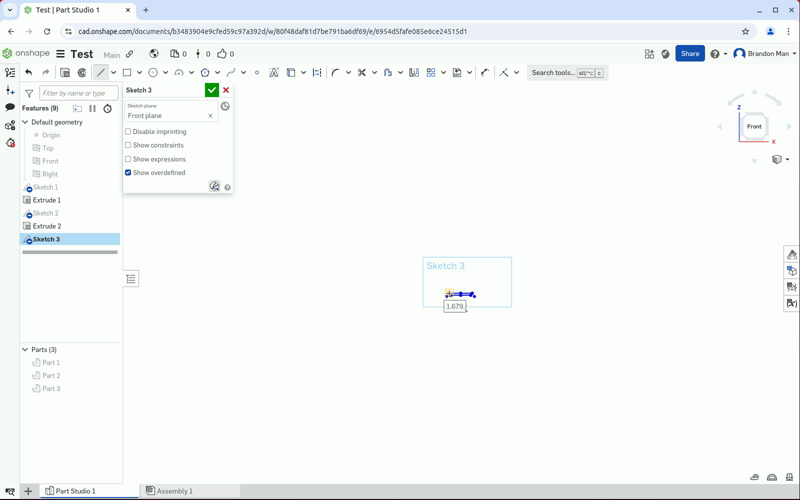
key(esc)
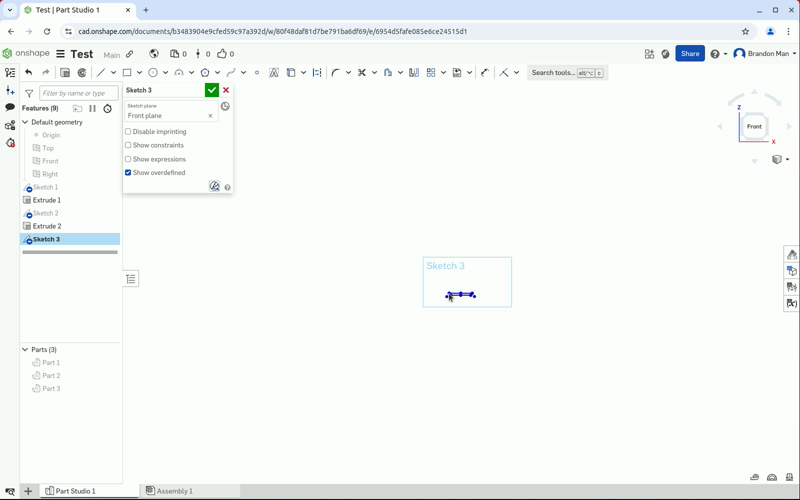
mouse_move(451, 295)
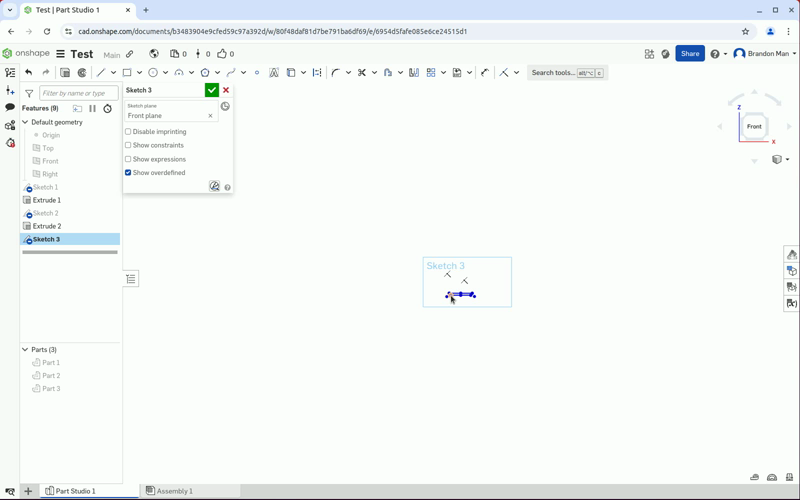
scroll(6)
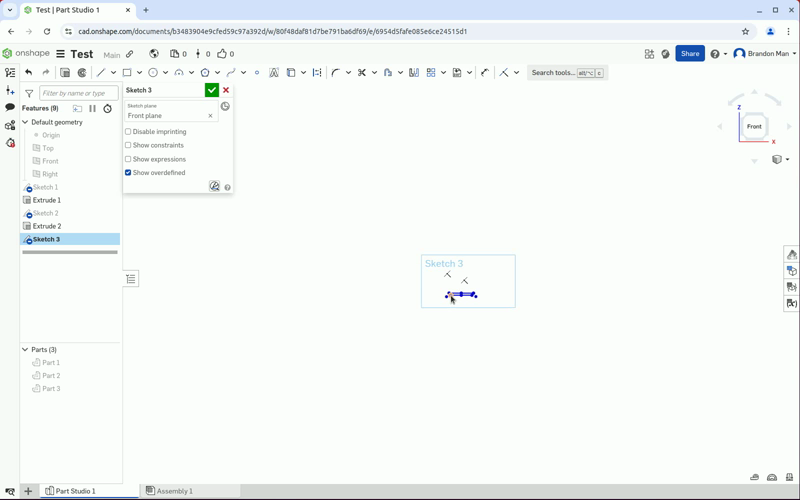
scroll(6)
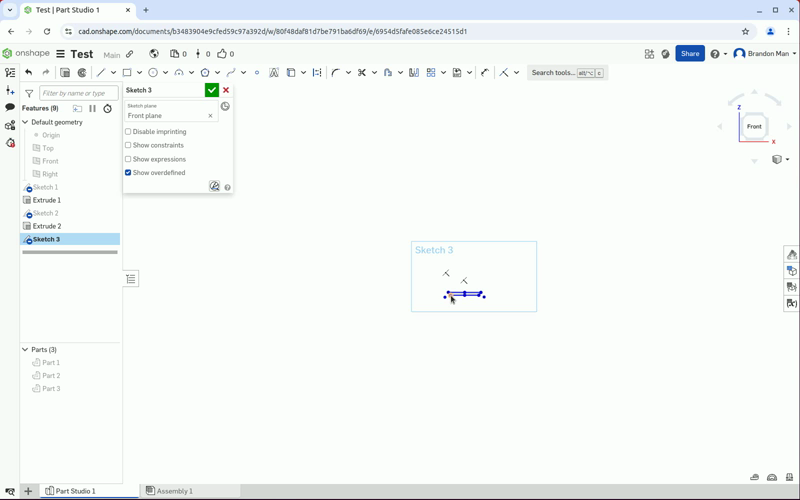
scroll(6)
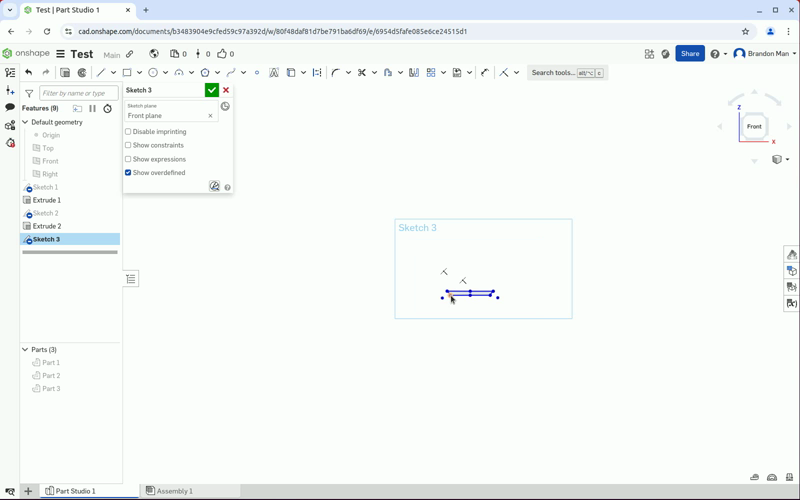
scroll(6)
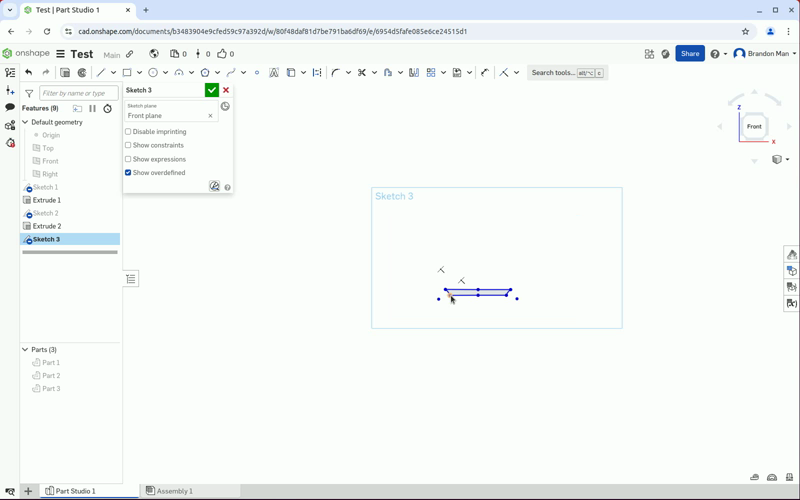
scroll(6)
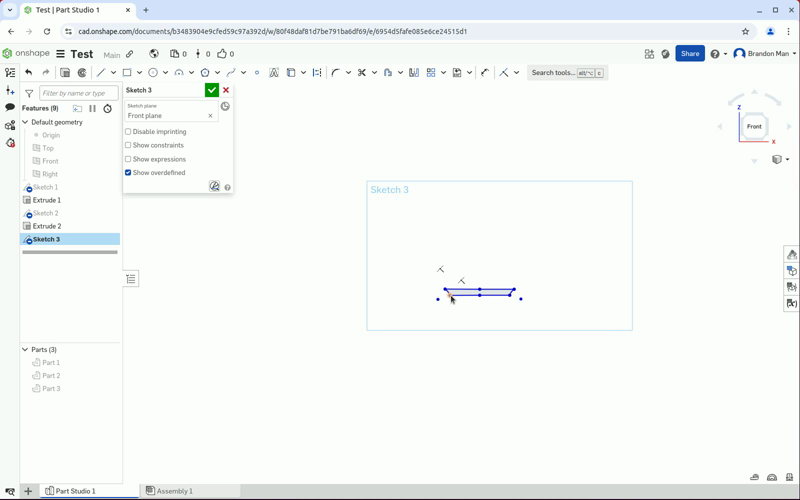
scroll(6)
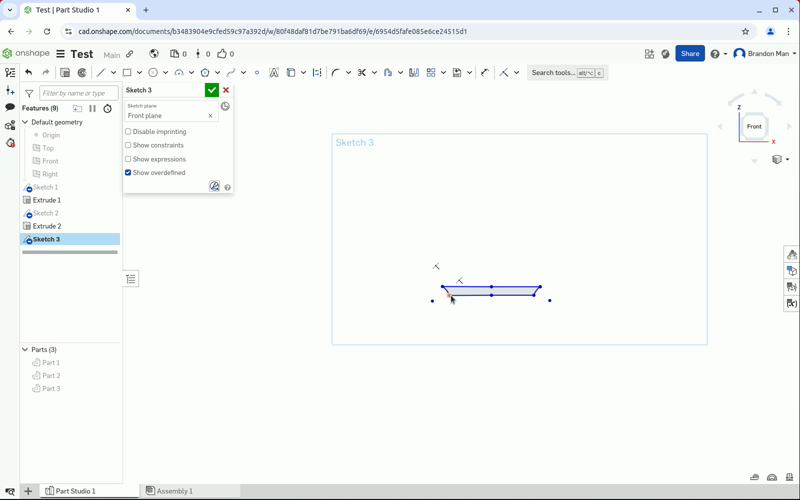
scroll(6)
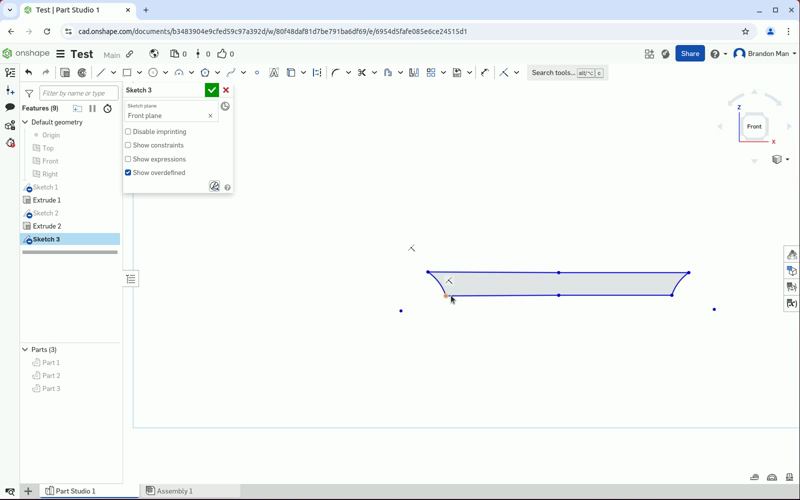
click(451, 295)
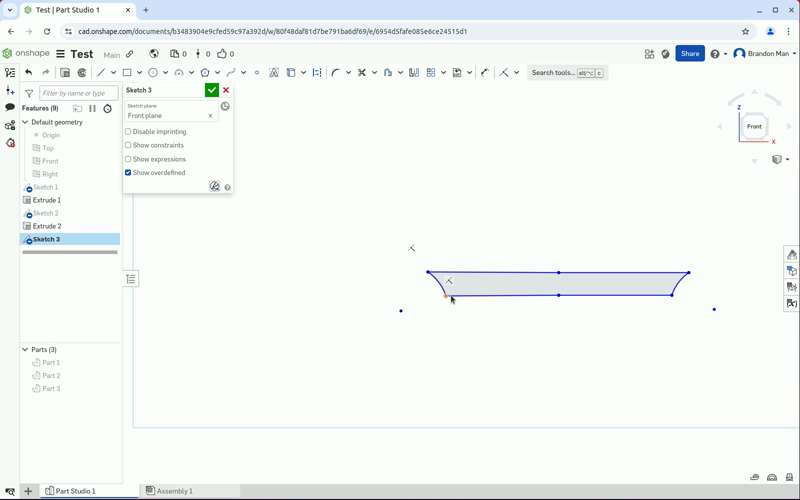
scroll(-6)
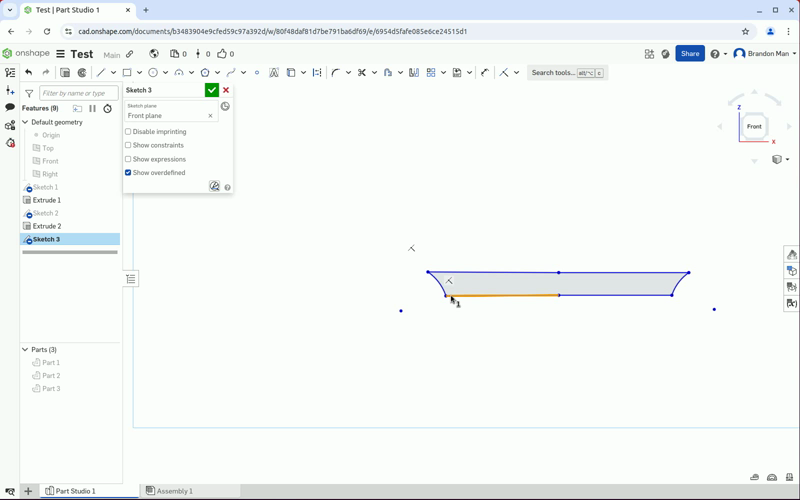
scroll(-6)
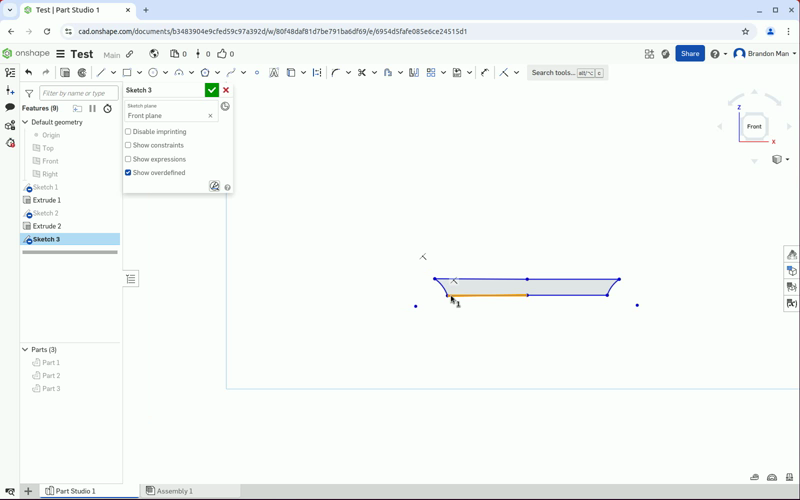
scroll(-6)
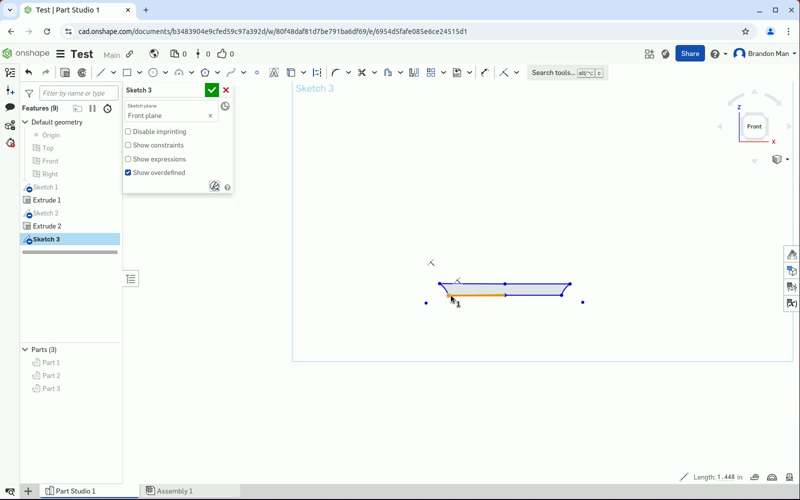
scroll(-6)
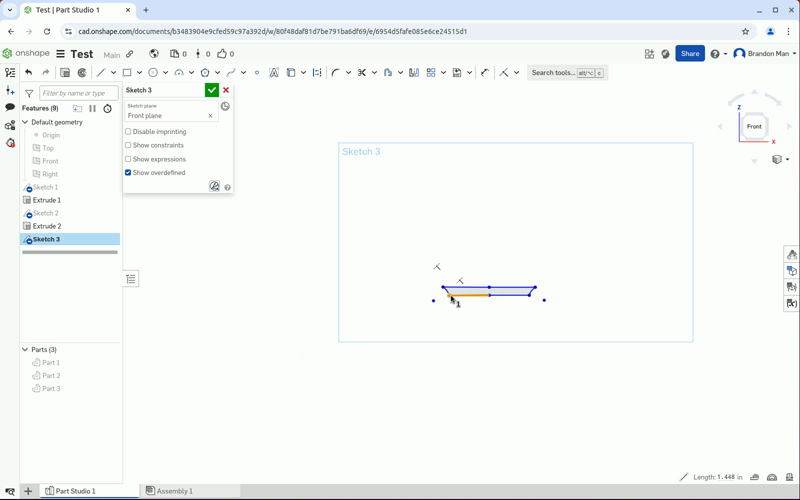
scroll(-6)
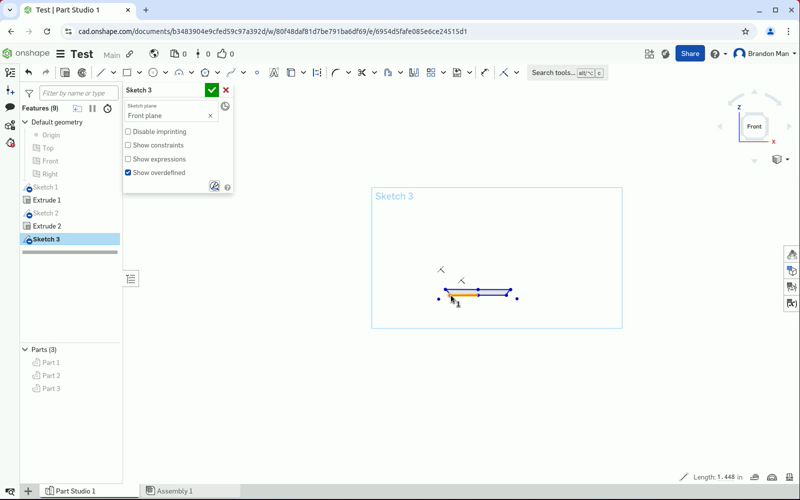
scroll(-6)
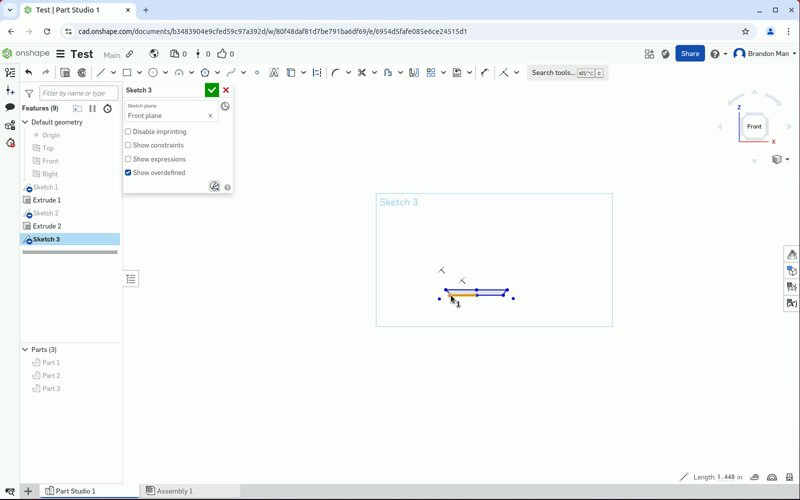
scroll(-6)
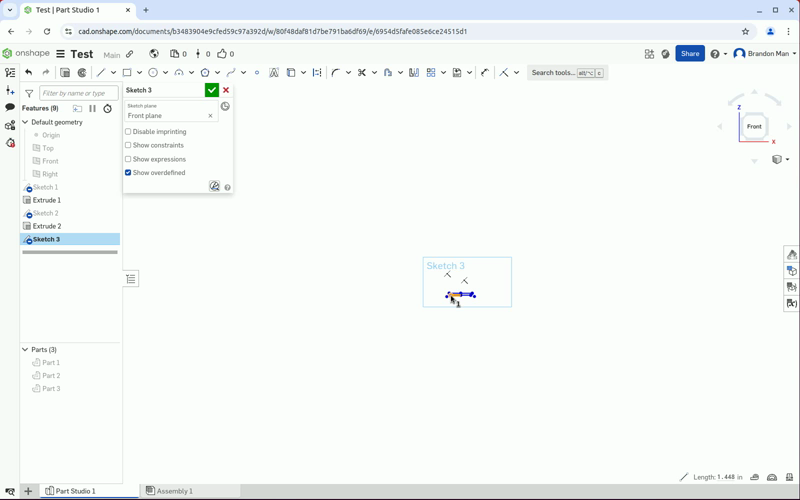
mouse_move(73, 352)
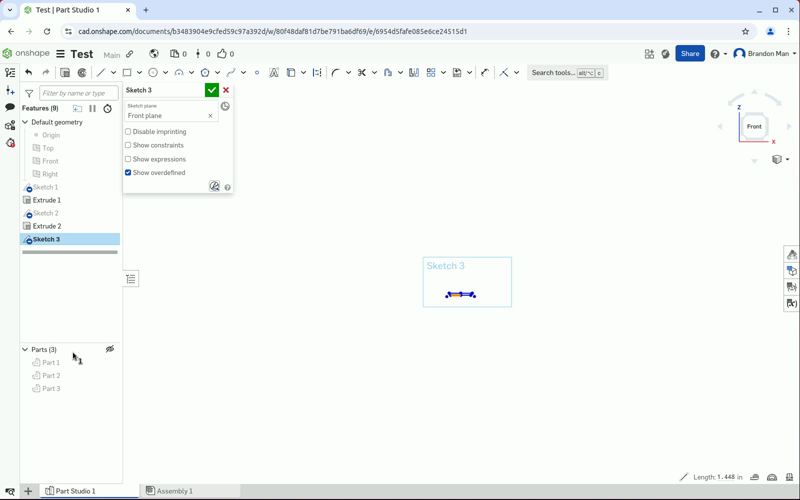
key(shift+y)
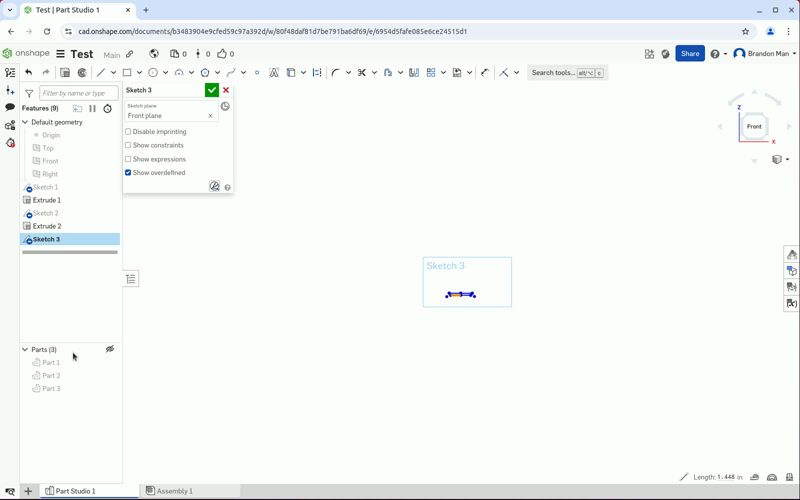
key(shift+e)
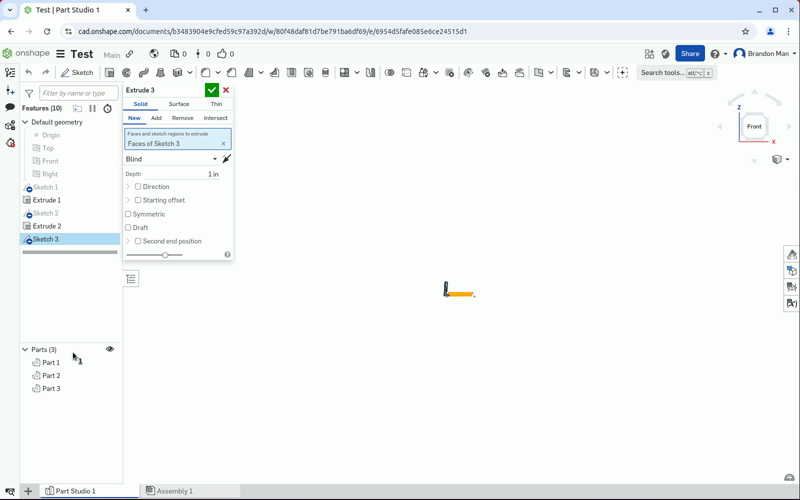
mouse_move(143, 106)
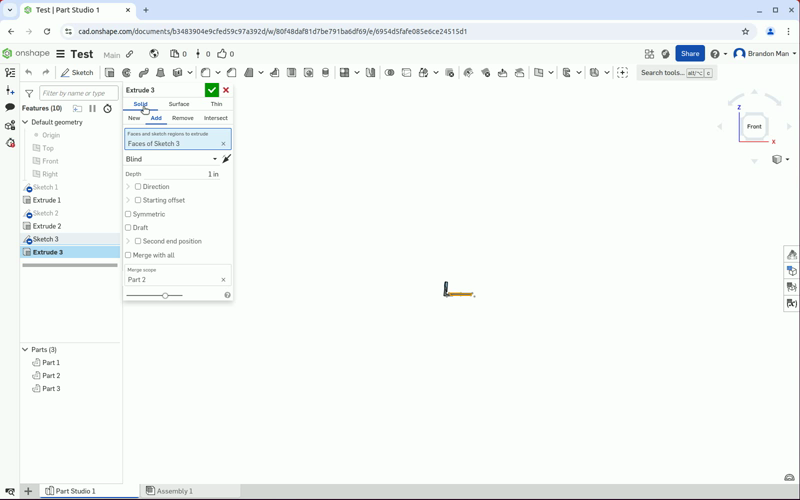
click(143, 106)
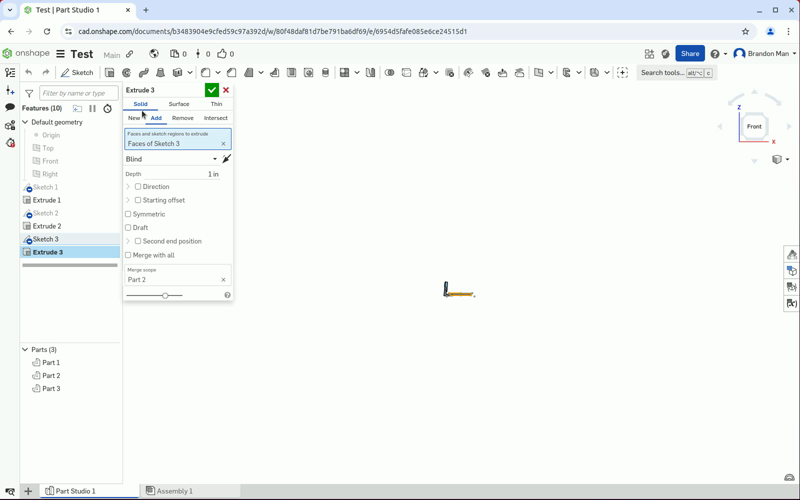
mouse_move(137, 120)
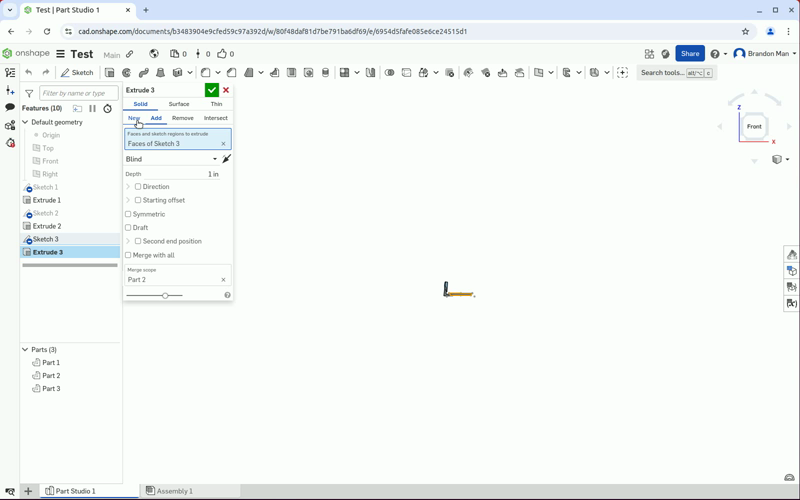
click(137, 120)
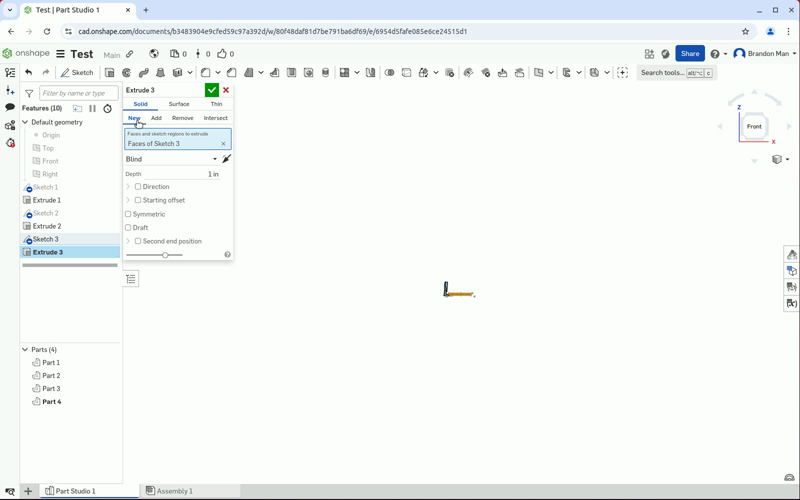
key(tab, 4)
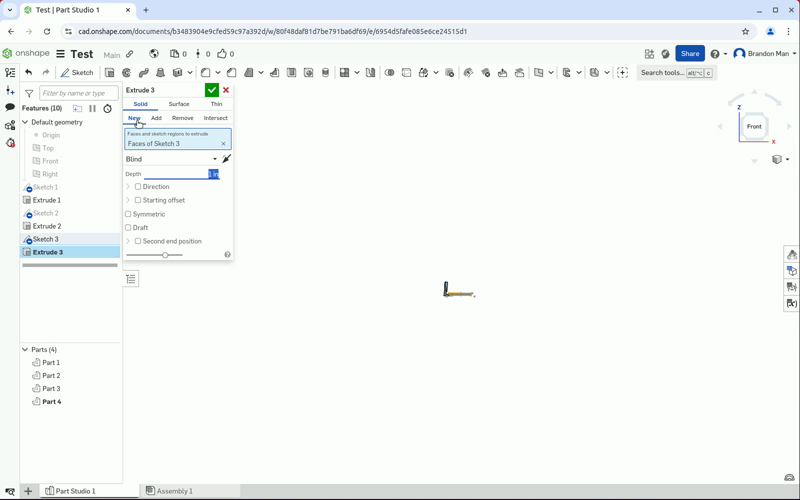
text(23.108)
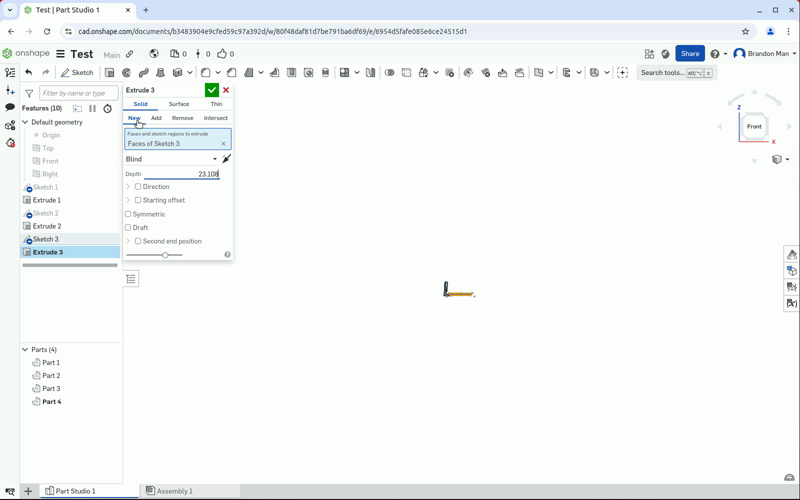
key(enter)
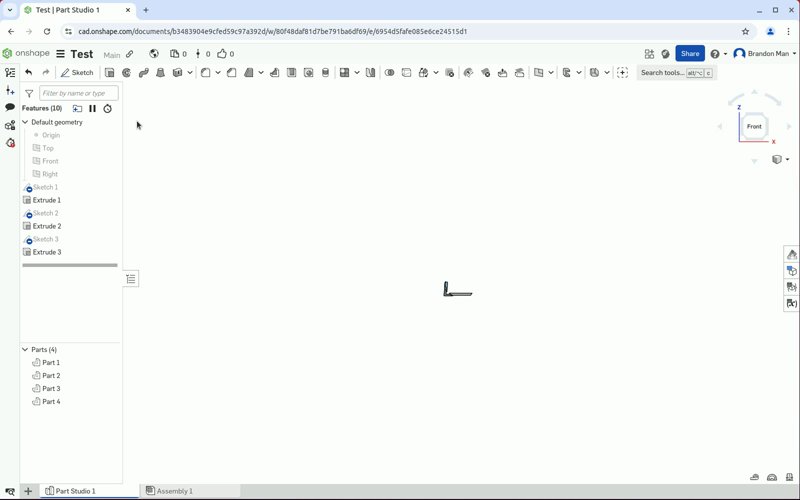
key(shift+h)
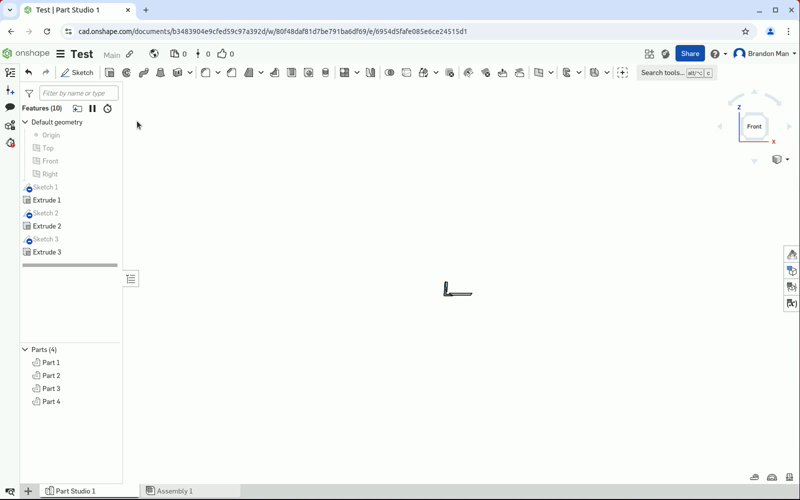
key(shift+h)
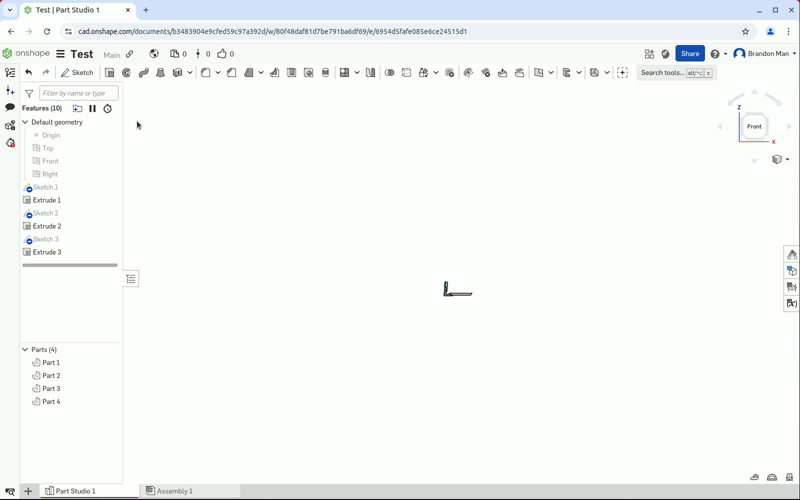
mouse_move(73, 189)
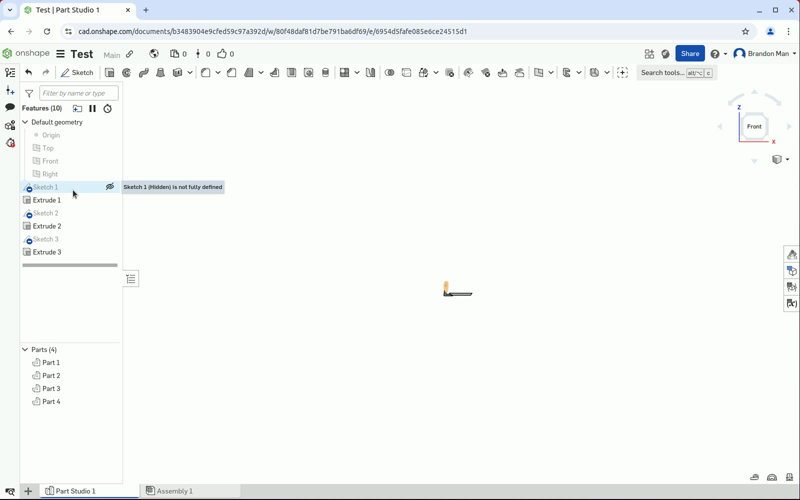
click(73, 189)
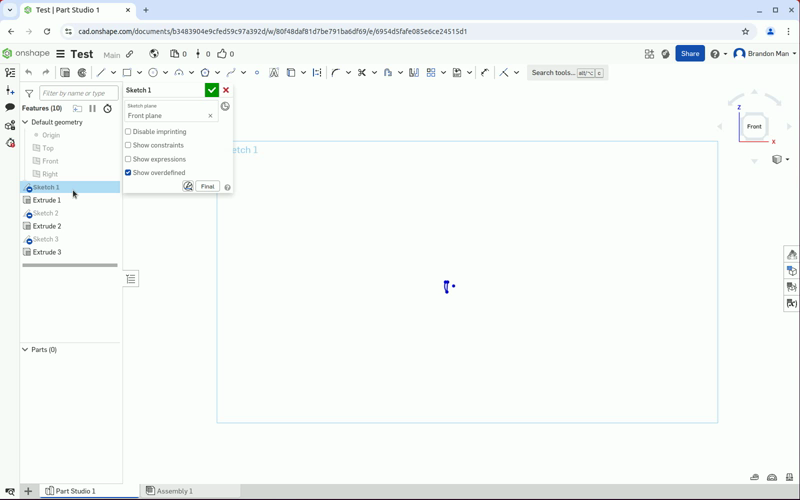
mouse_move(229, 92)
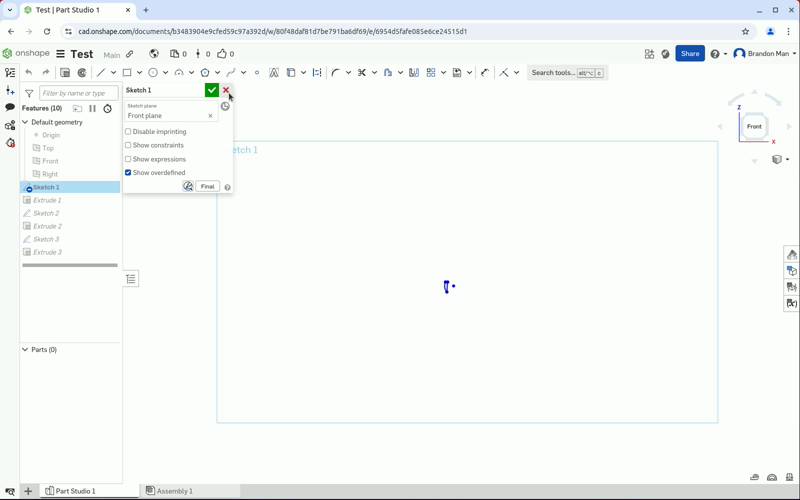
click(229, 92)
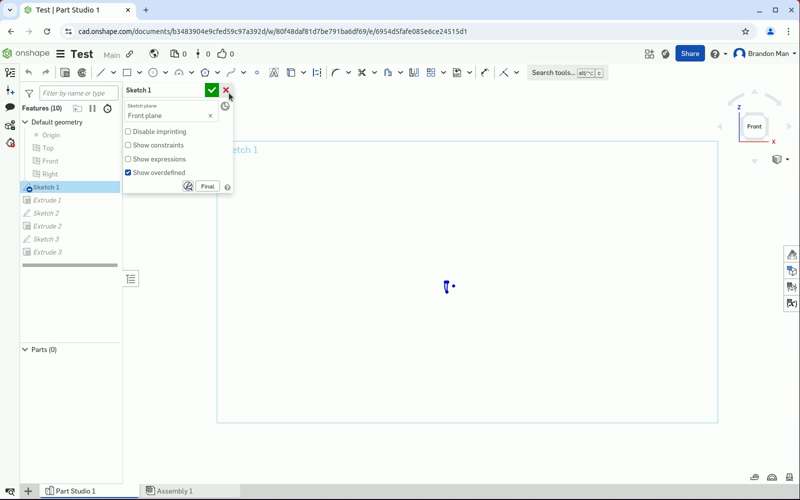
key(shift+s)
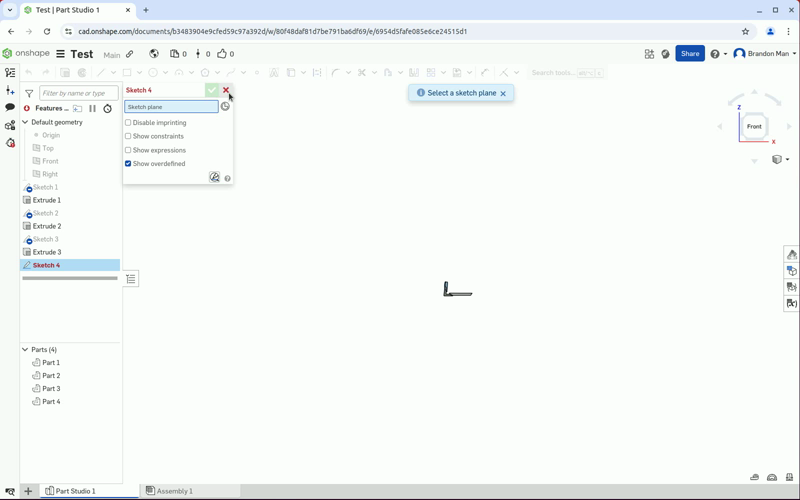
mouse_move(73, 163)
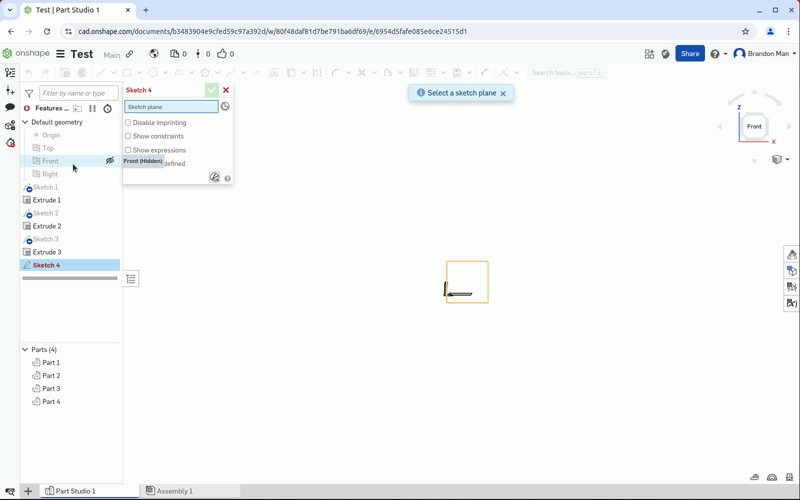
click(73, 163)
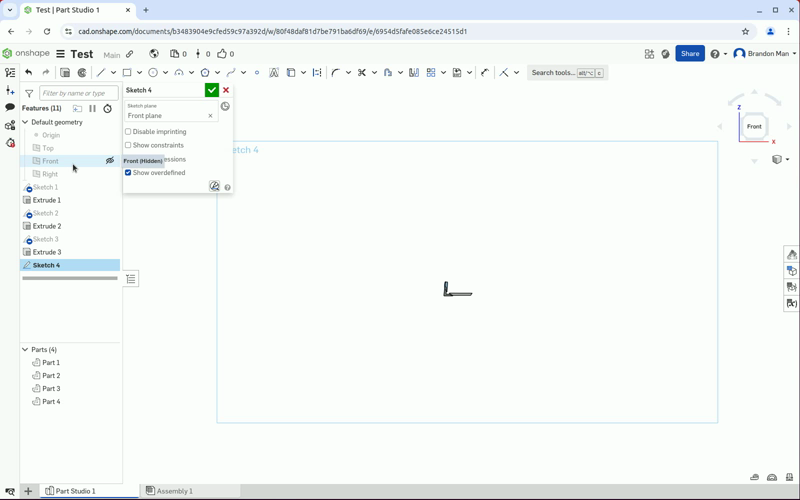
mouse_move(73, 352)
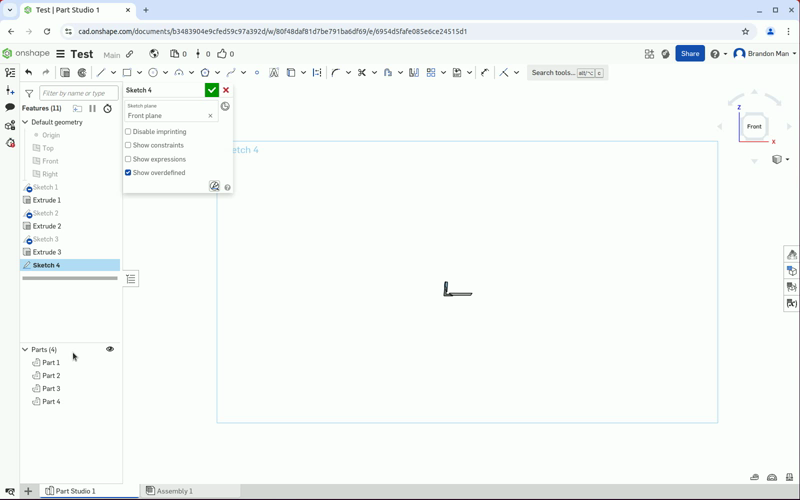
key(y)
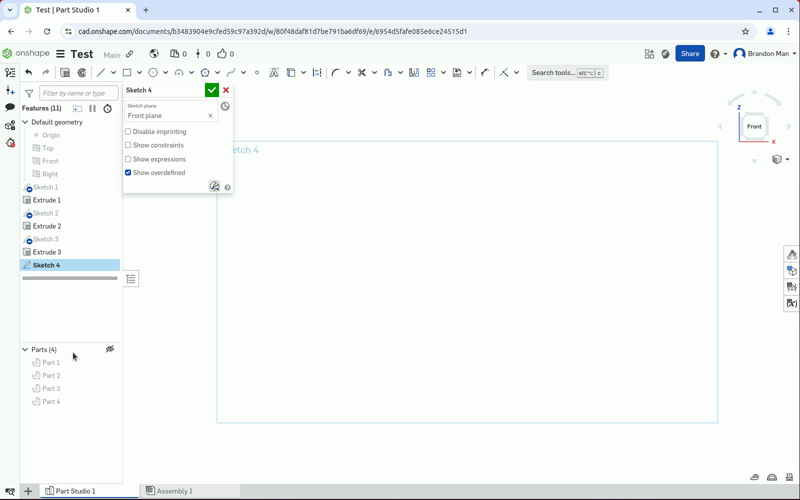
key(l)
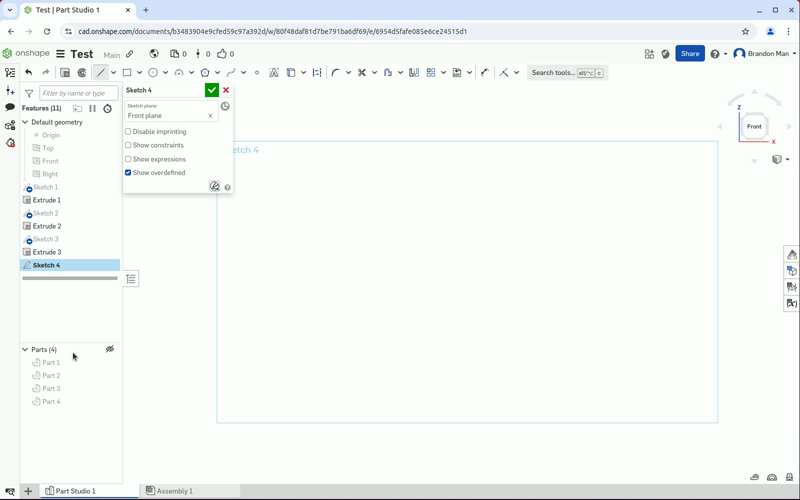
key_down(shift)
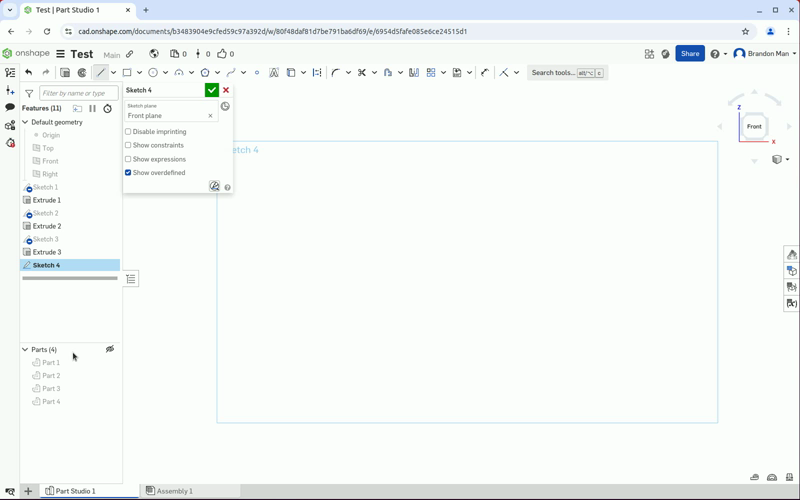
mouse_move(470, 295)
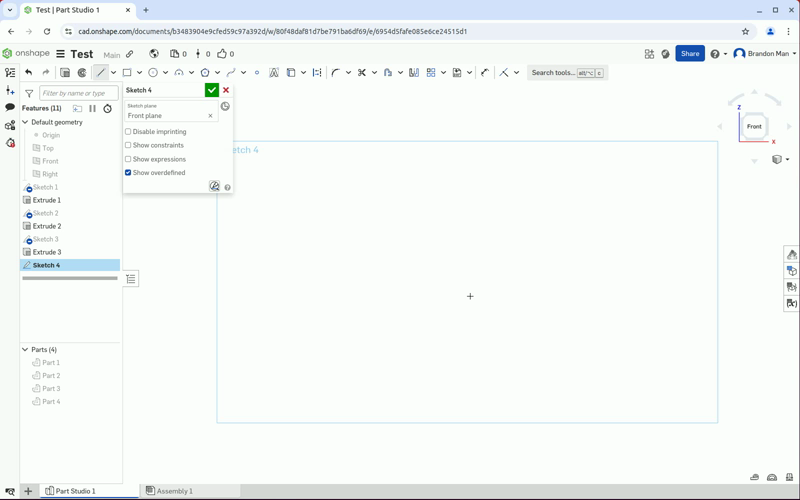
click(470, 295)
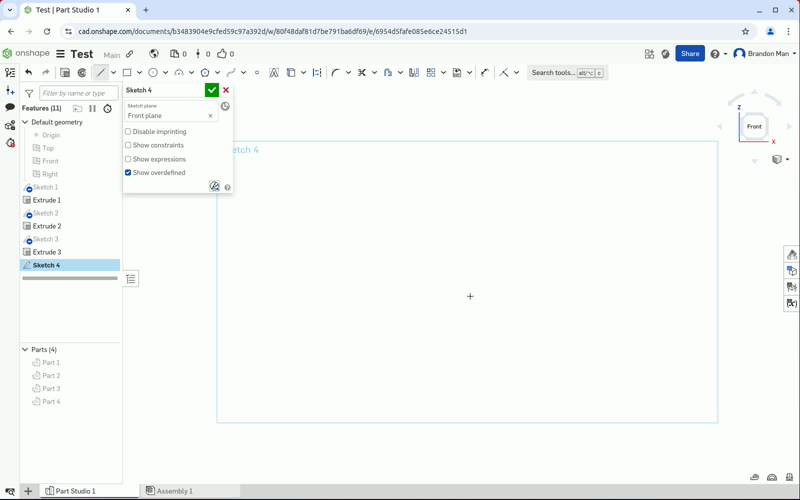
key_up(shift)
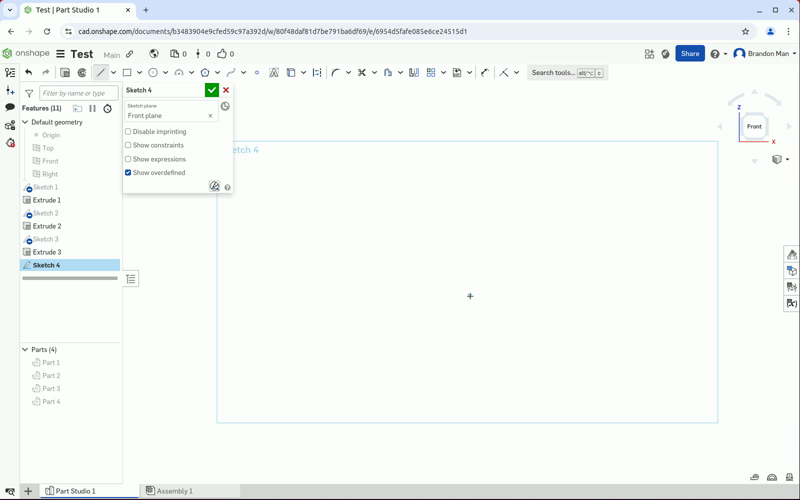
key_down(shift)
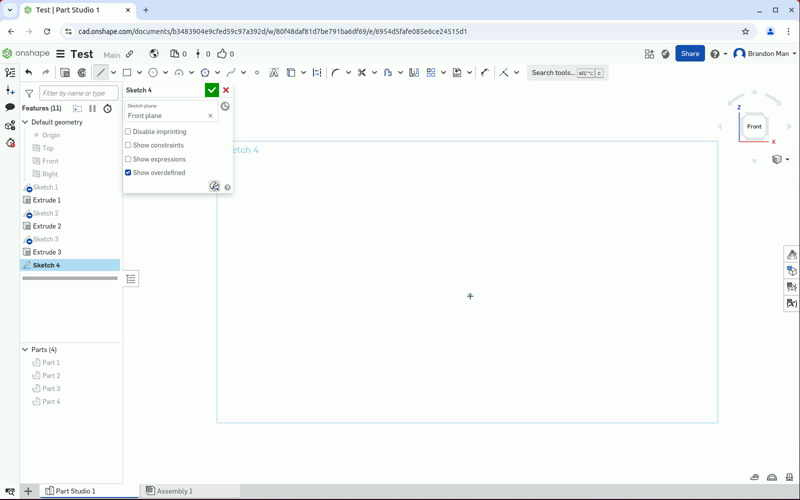
mouse_move(500, 295)
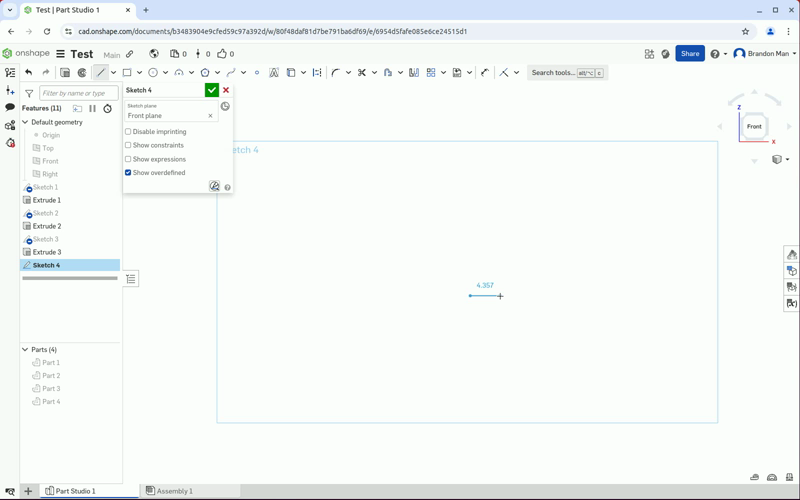
mouse_move(478, 295)
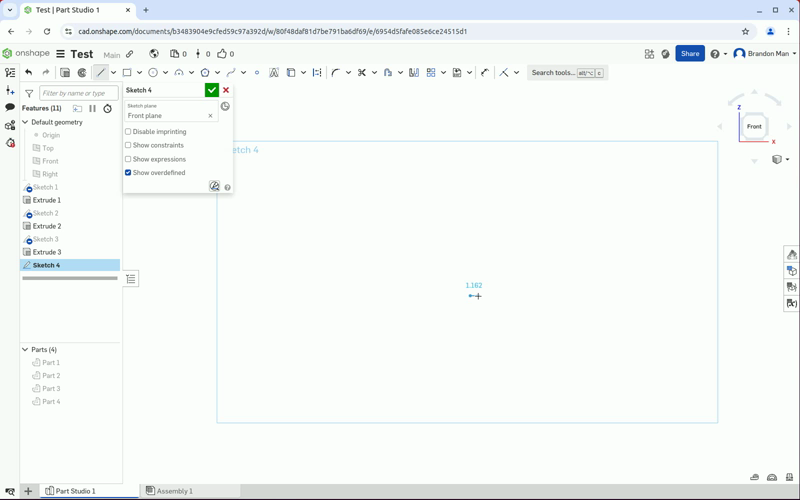
click(478, 295)
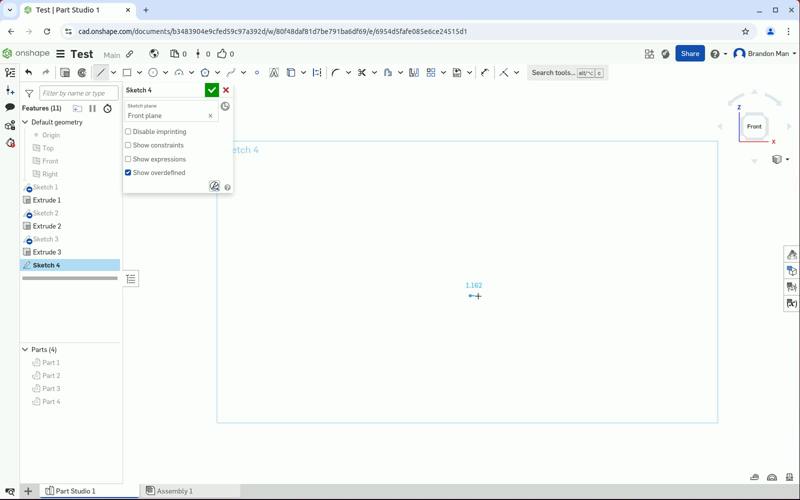
key_up(shift)
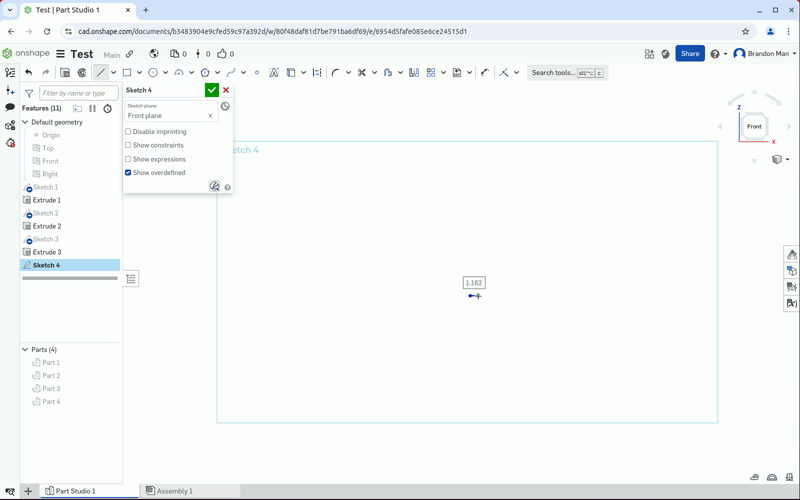
key_down(shift)
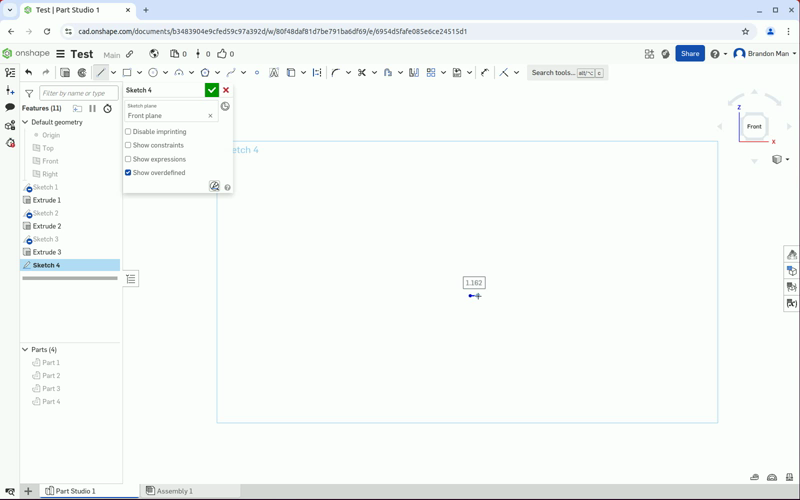
mouse_move(508, 295)
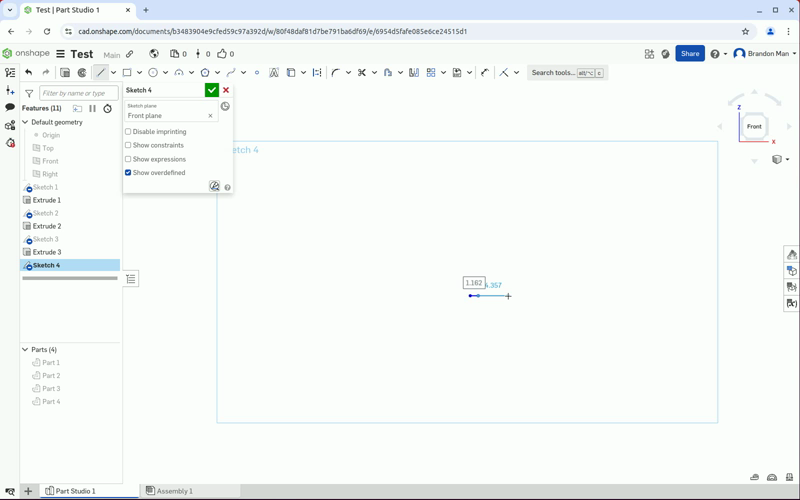
mouse_move(477, 282)
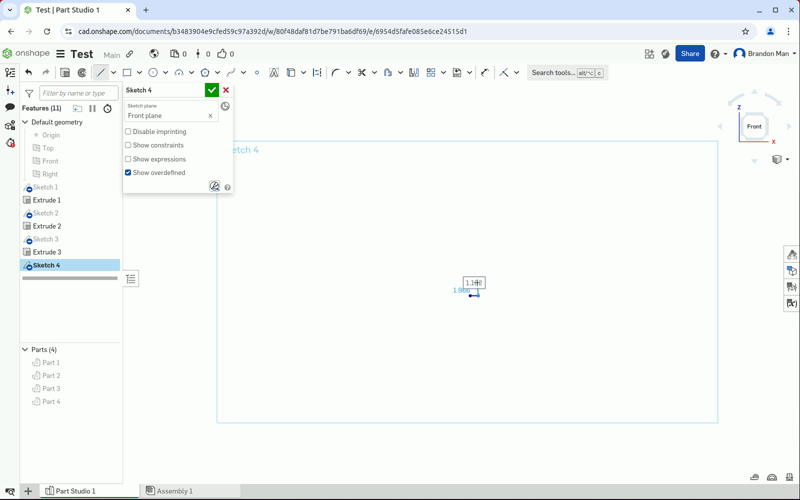
click(477, 282)
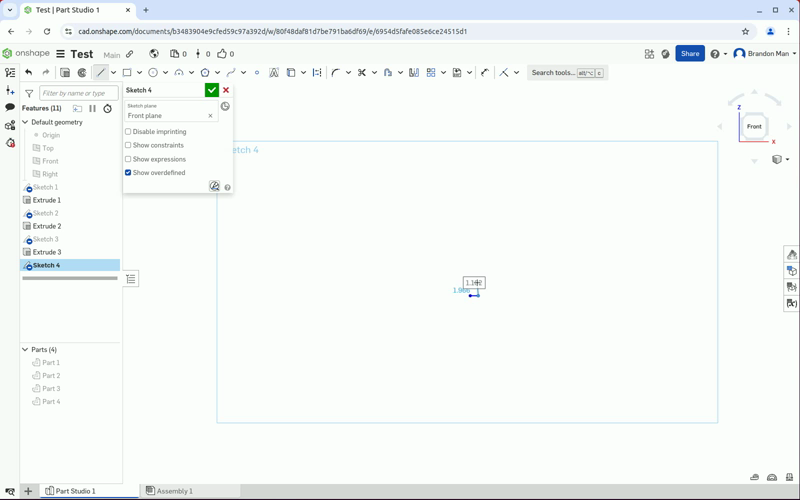
key_up(shift)
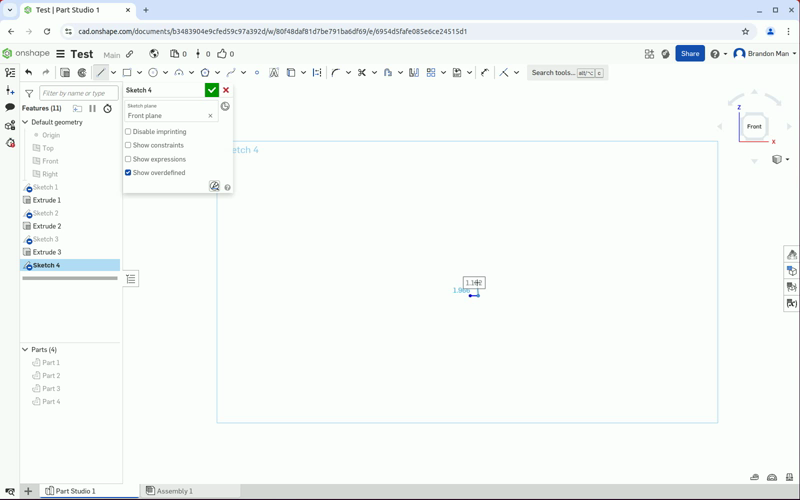
key(esc)
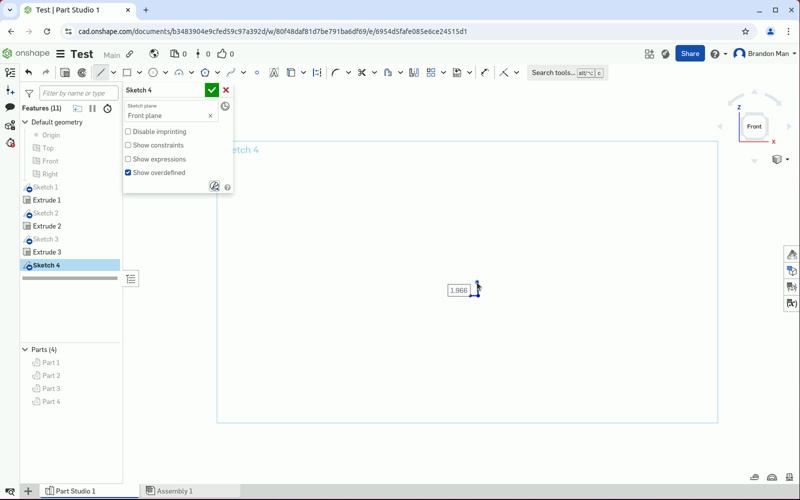
key(a)
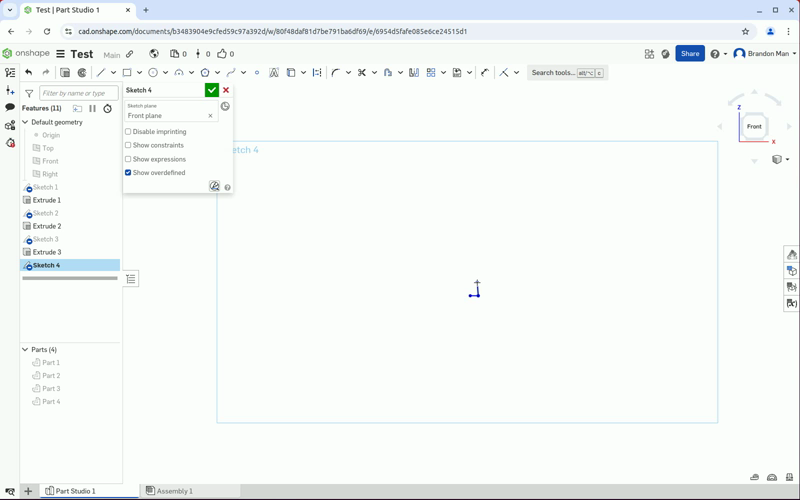
mouse_move(477, 282)
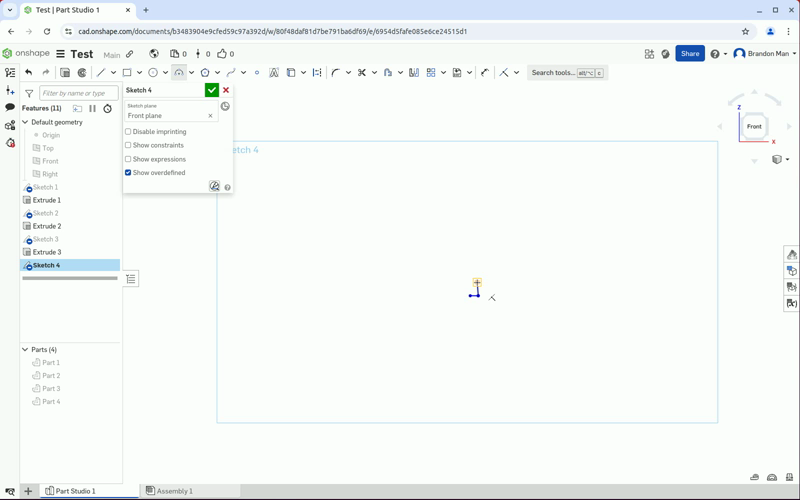
click(477, 282)
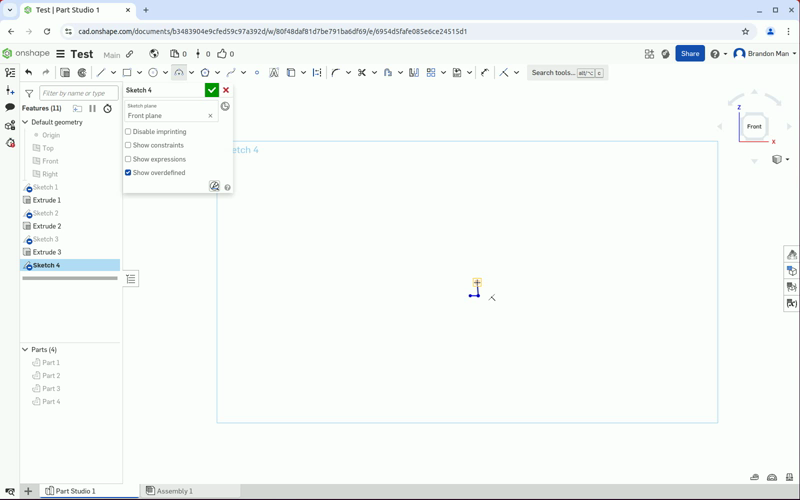
key_down(shift)
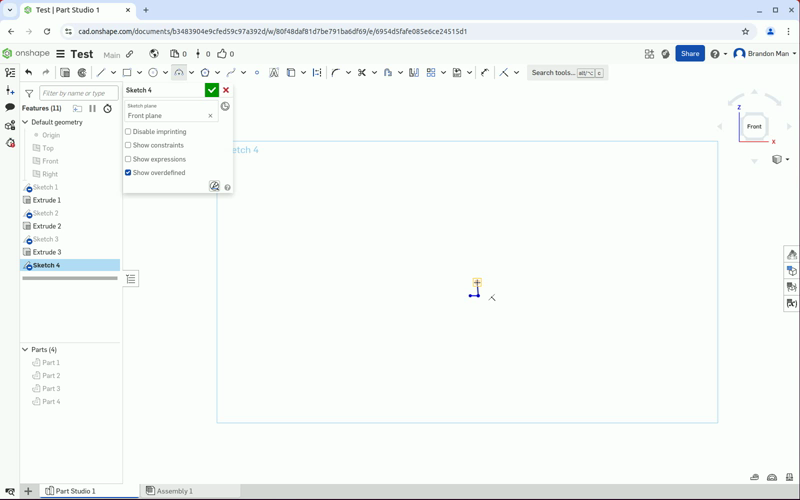
mouse_move(475, 288)
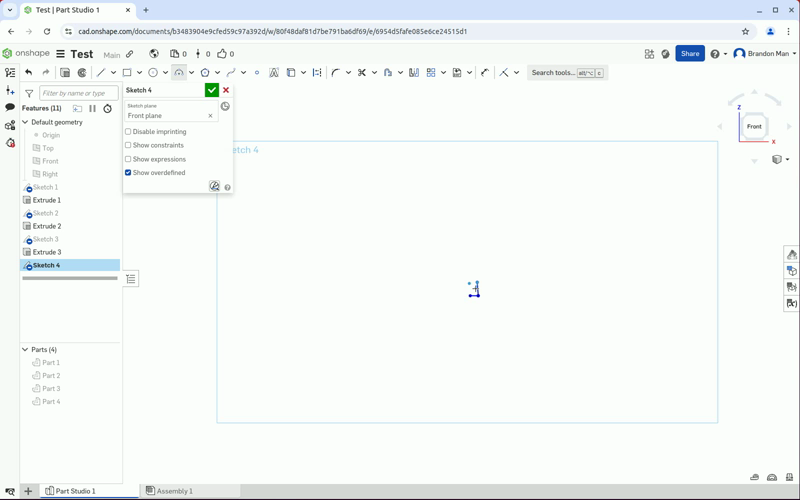
scroll(6)
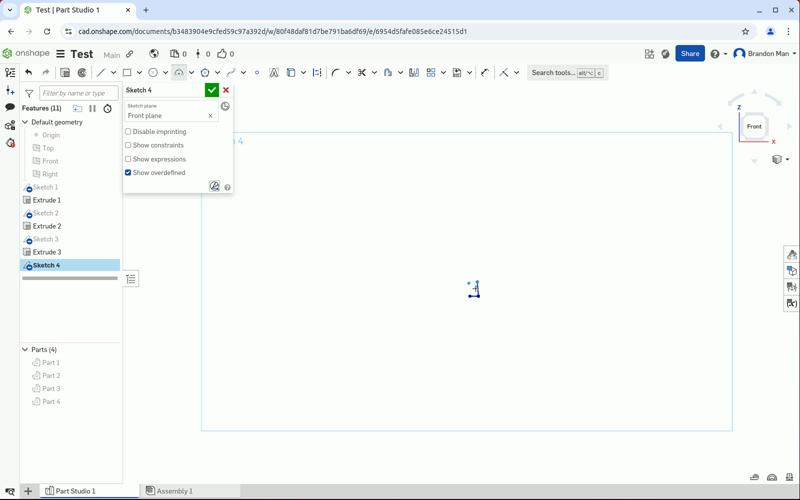
scroll(6)
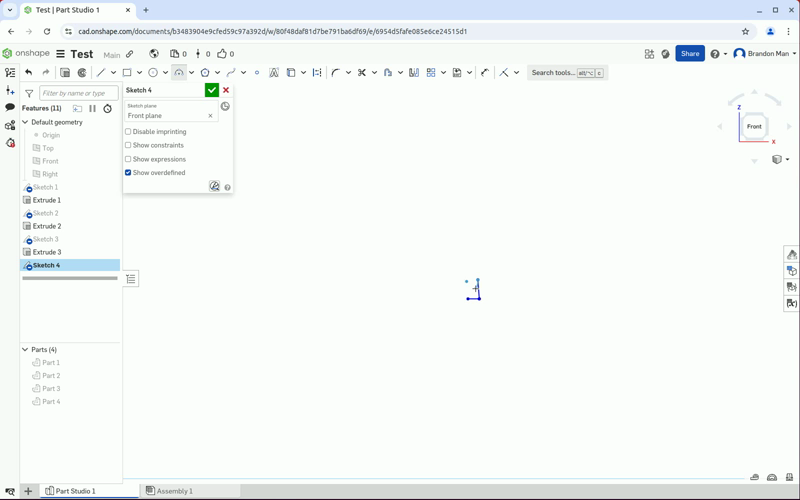
scroll(6)
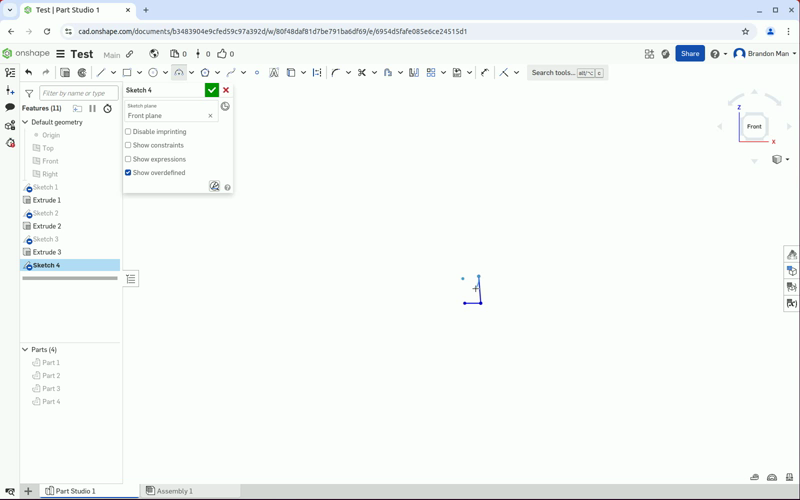
scroll(6)
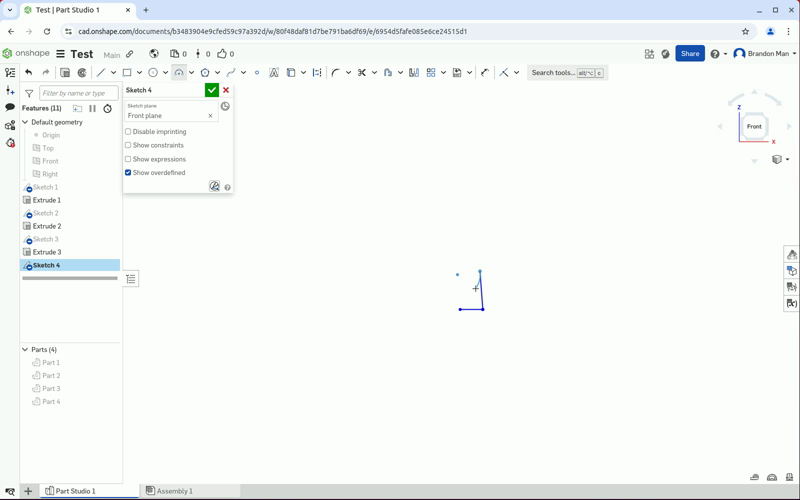
scroll(6)
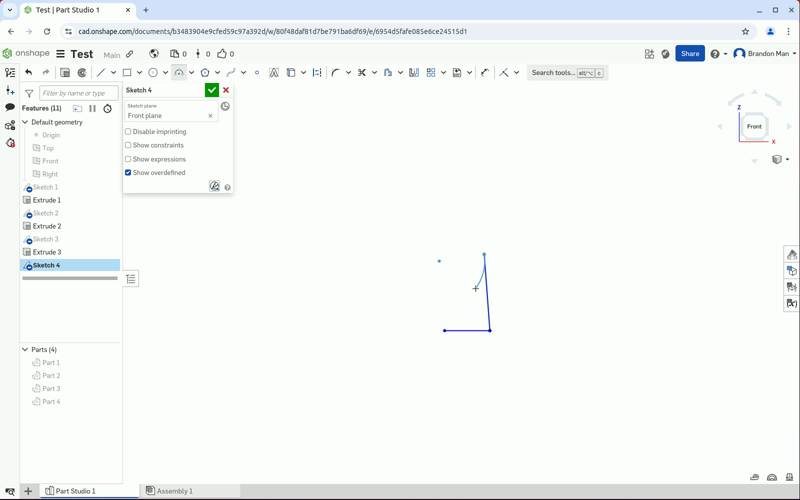
scroll(6)
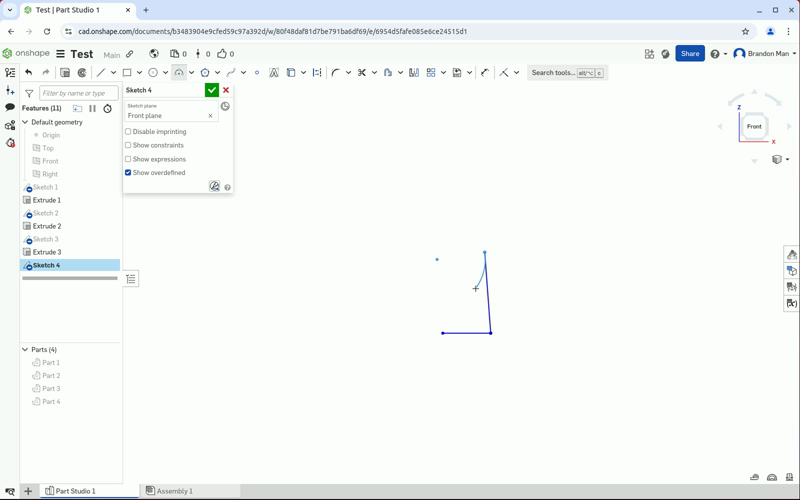
scroll(6)
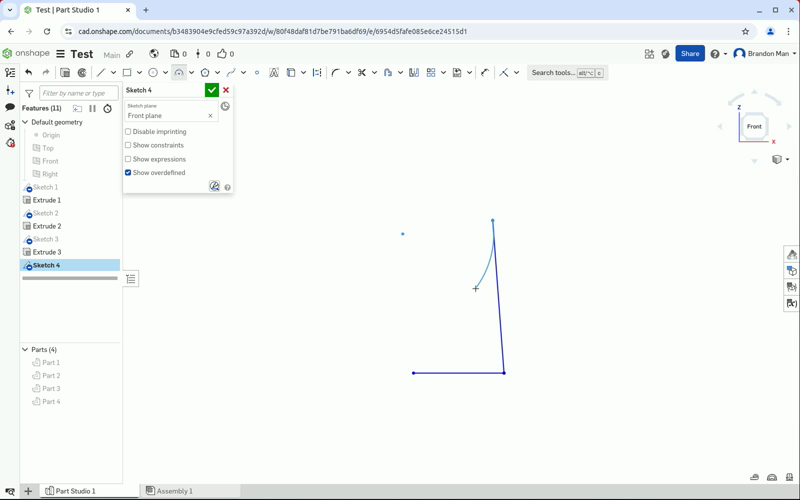
click(475, 288)
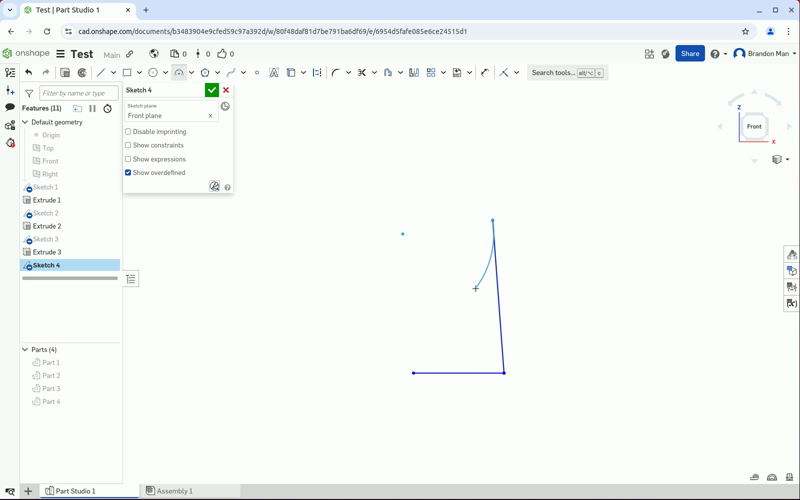
scroll(-6)
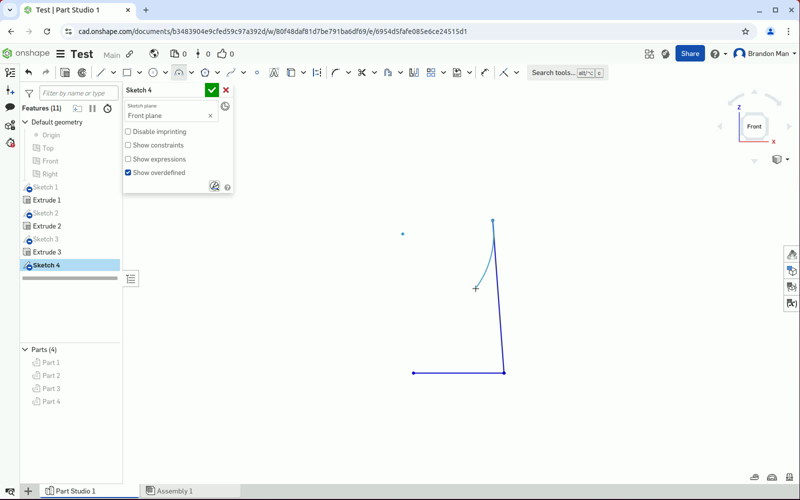
scroll(-6)
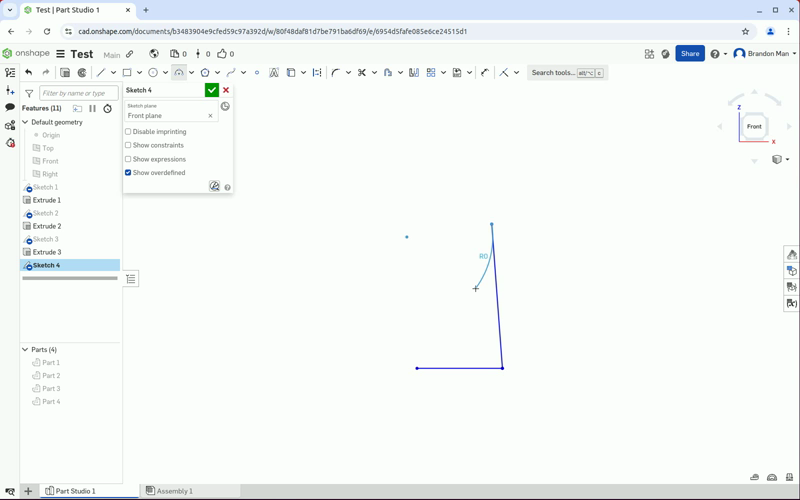
scroll(-6)
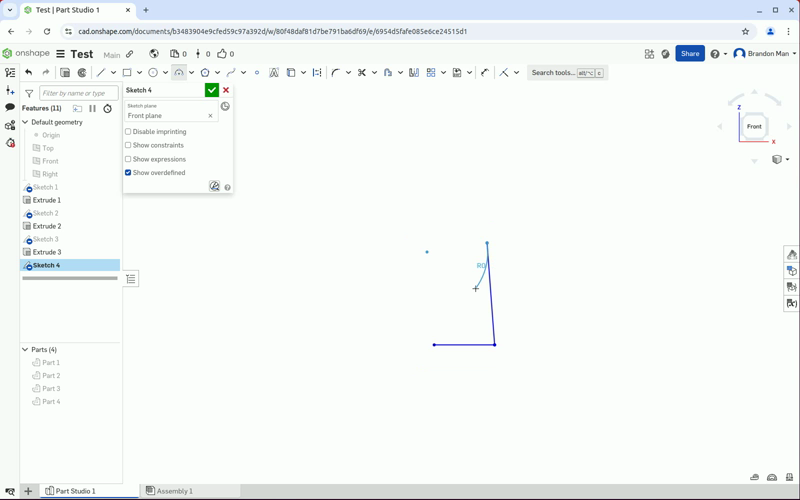
scroll(-6)
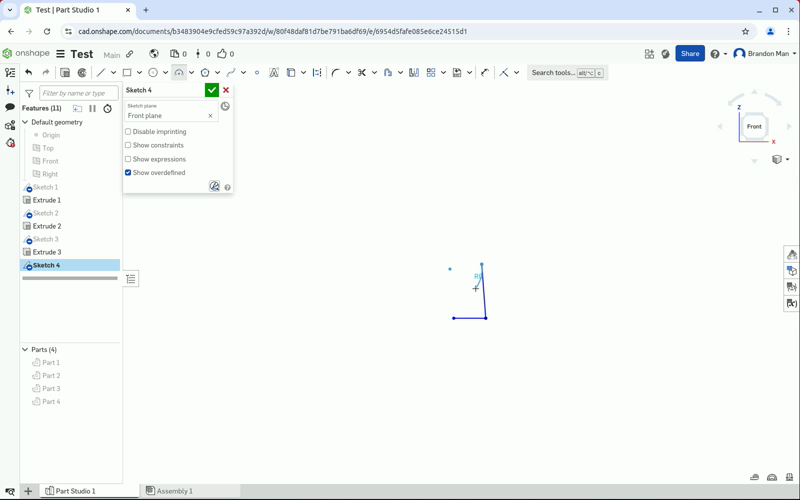
scroll(-6)
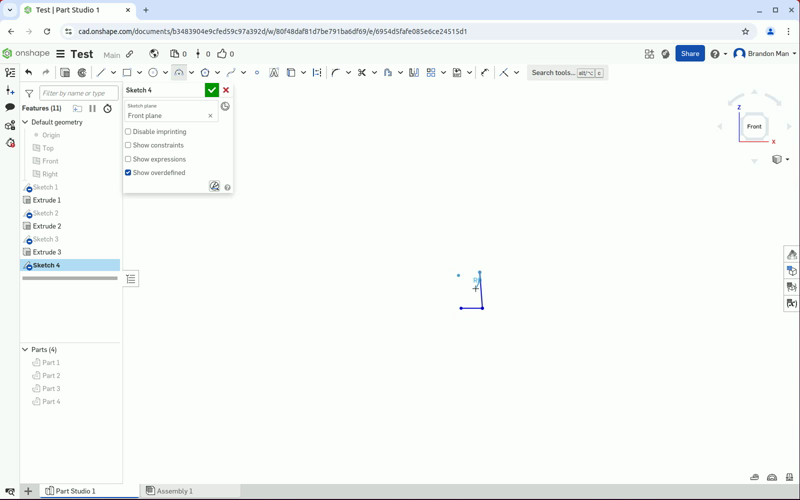
scroll(-6)
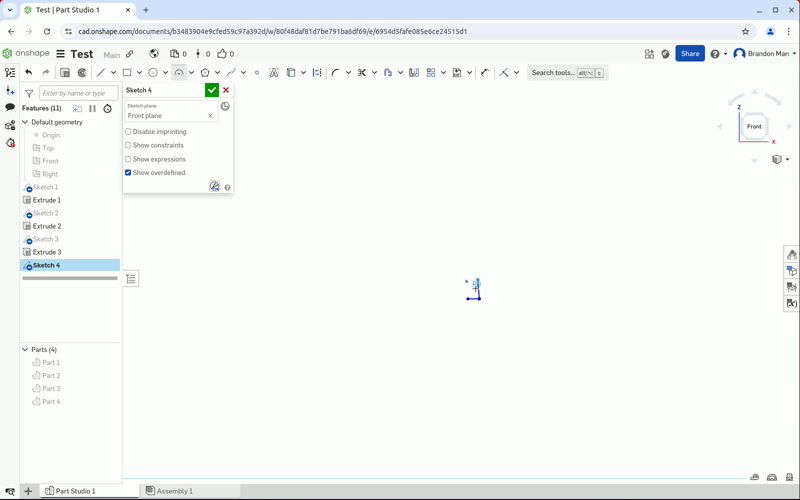
scroll(-6)
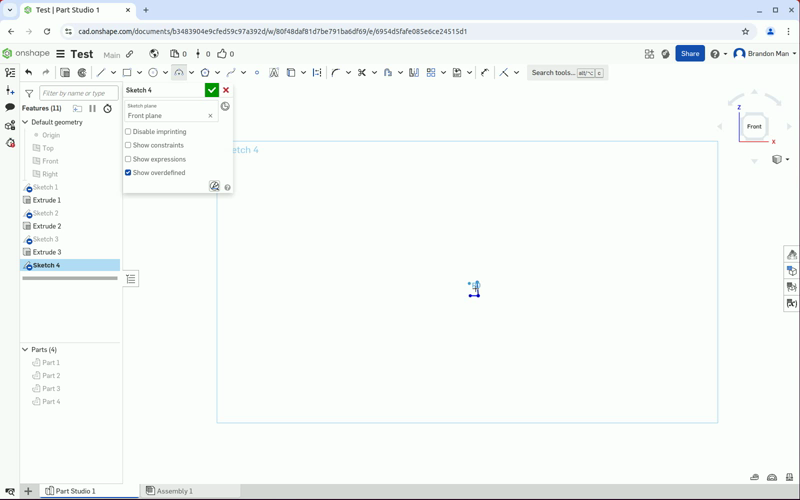
mouse_move(477, 285)
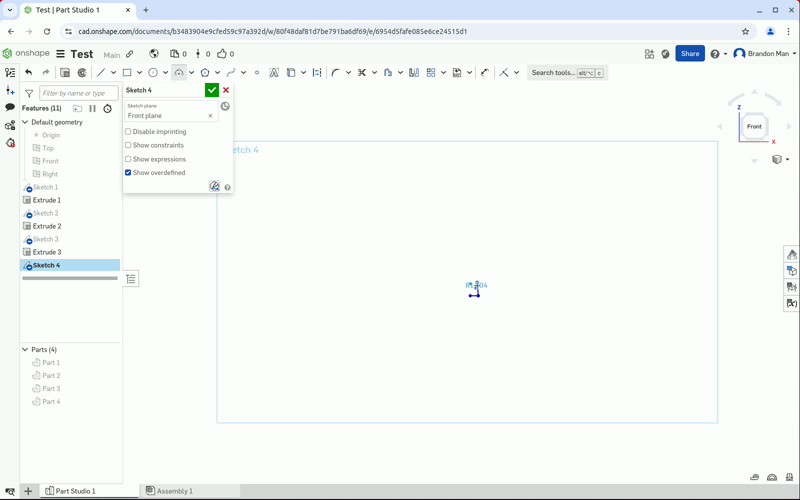
scroll(6)
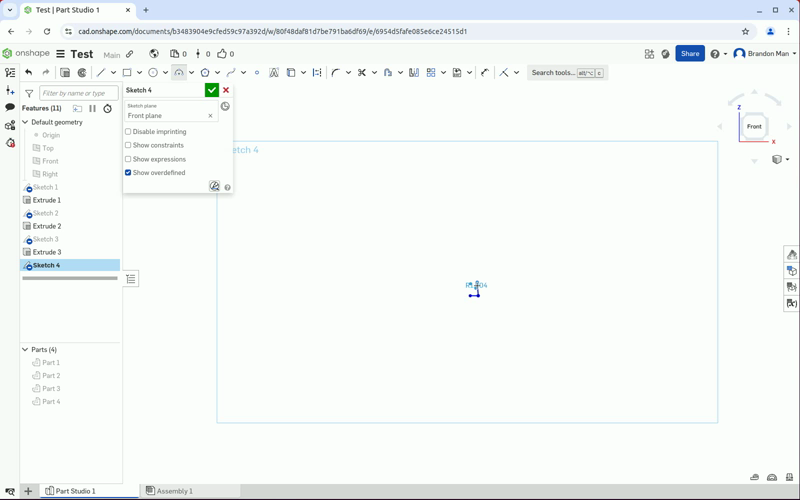
scroll(6)
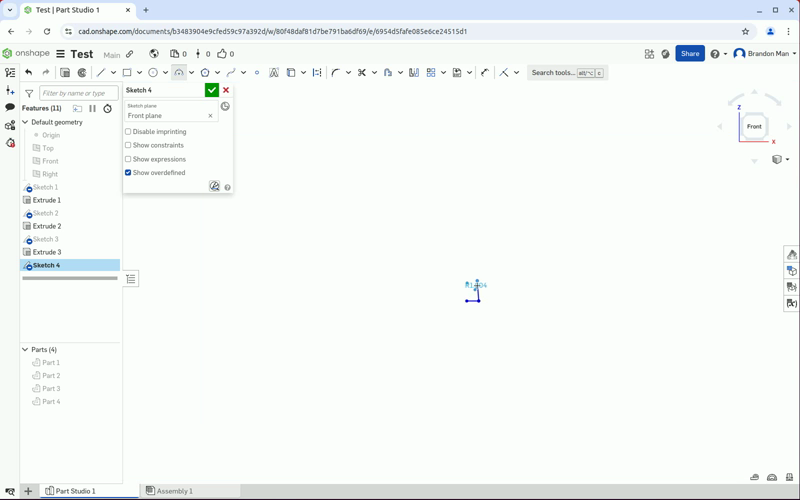
scroll(6)
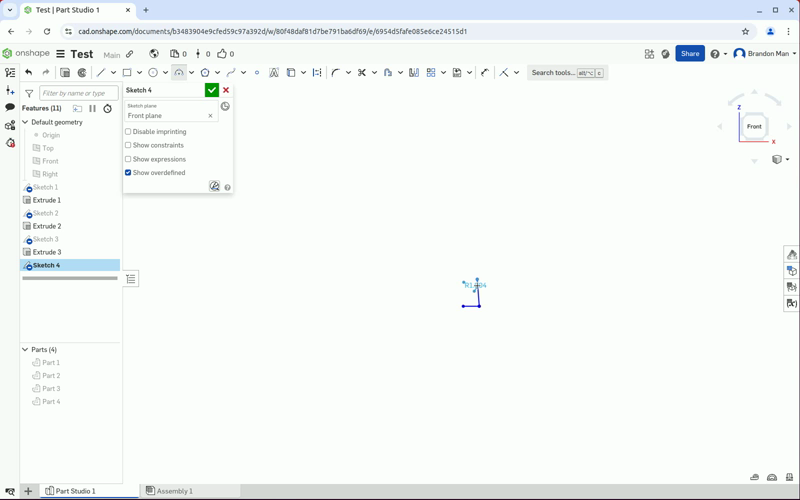
scroll(6)
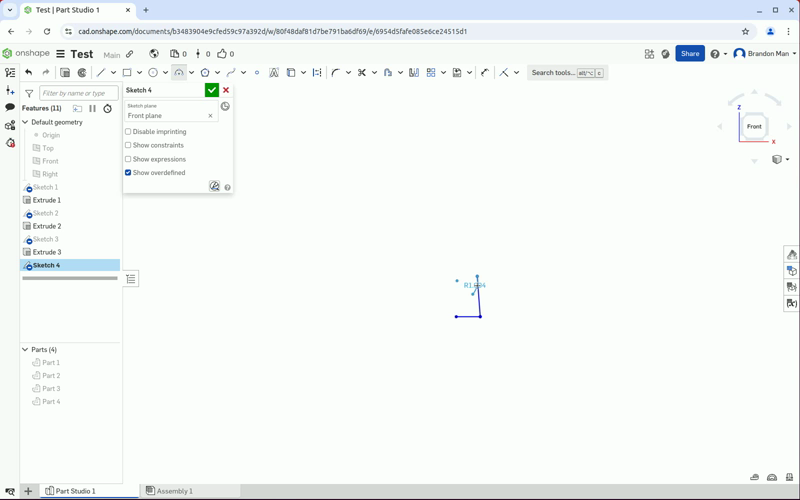
scroll(6)
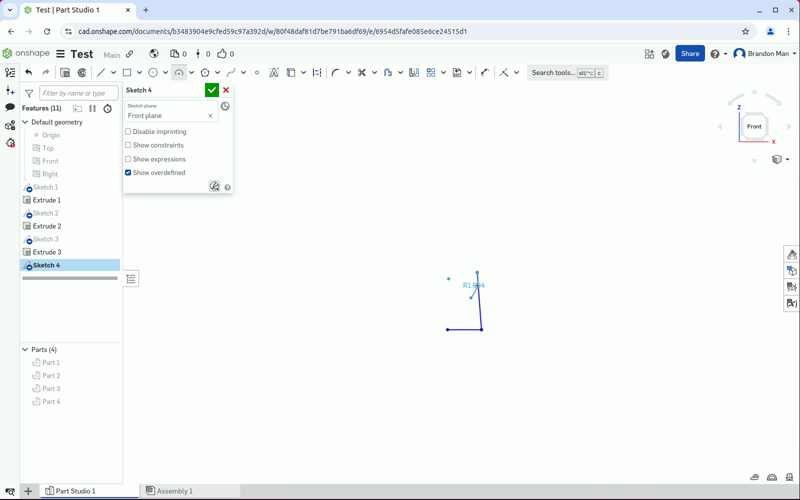
scroll(6)
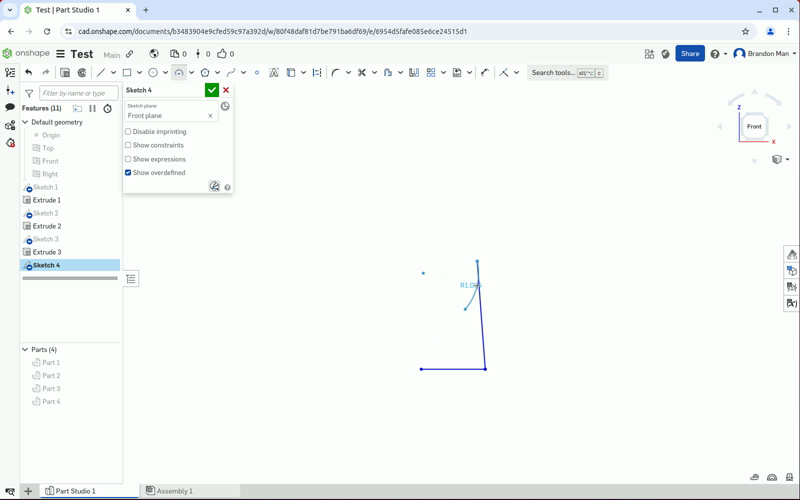
scroll(6)
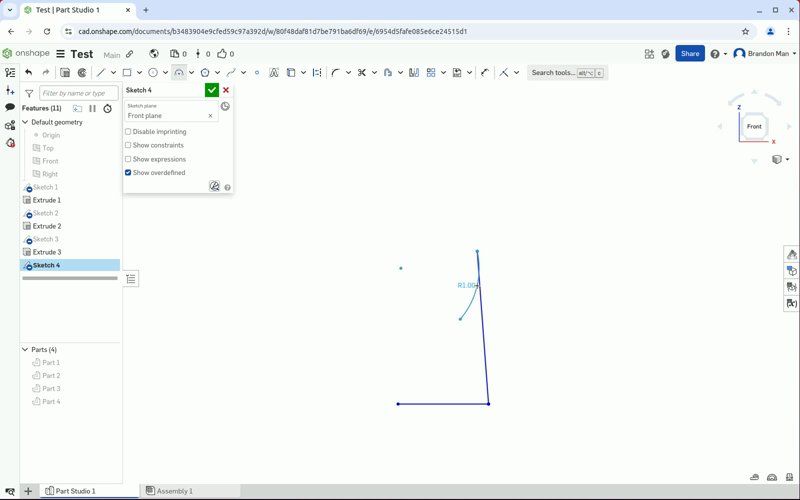
click(477, 285)
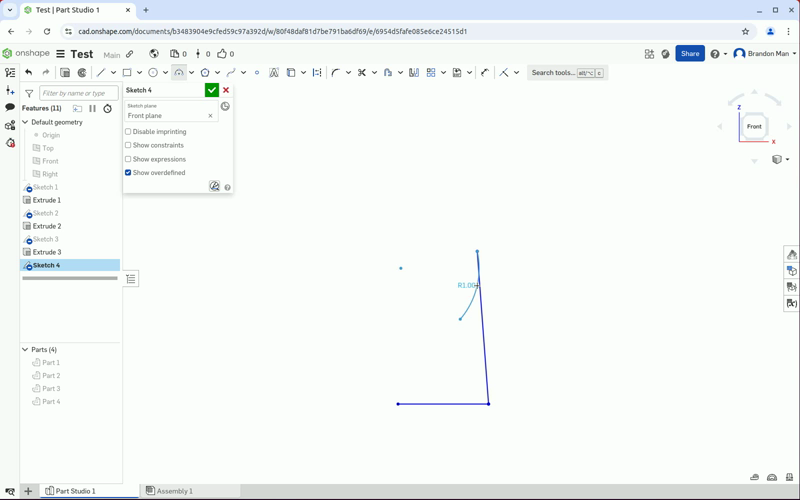
scroll(-6)
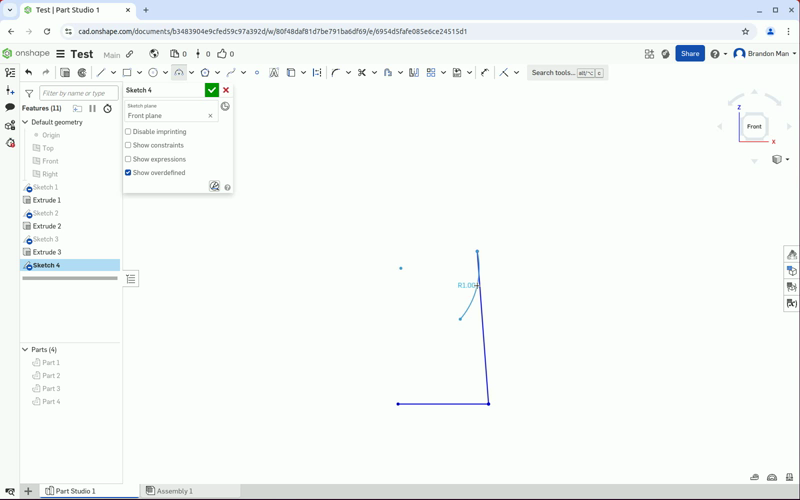
scroll(-6)
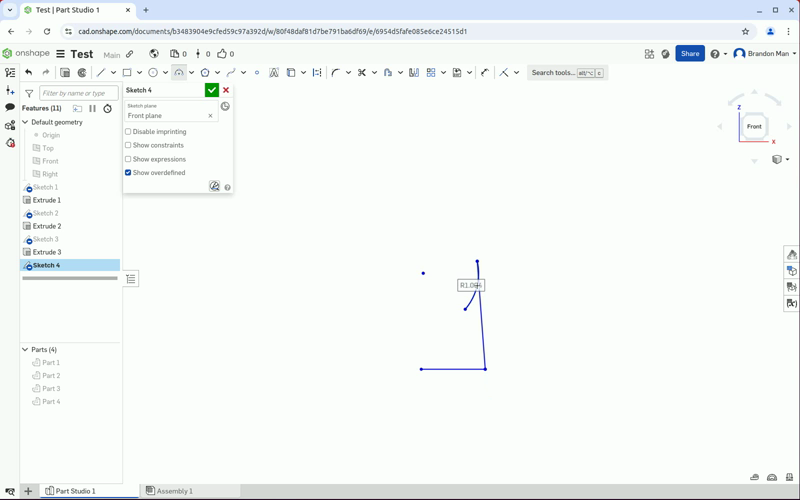
scroll(-6)
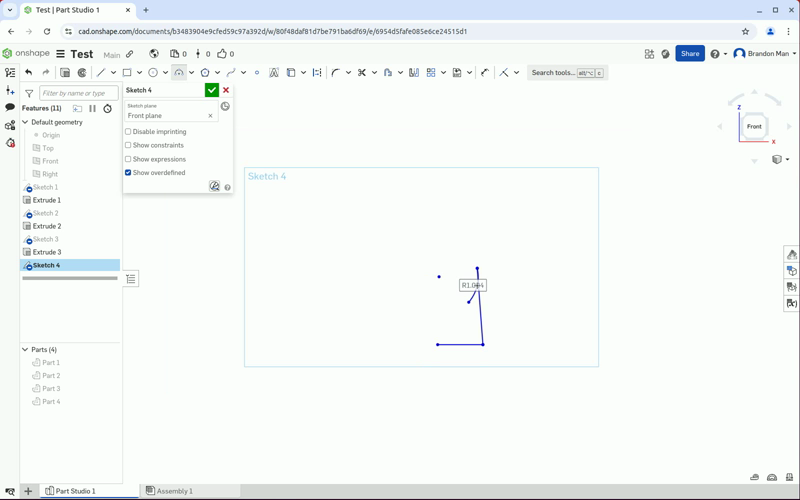
scroll(-6)
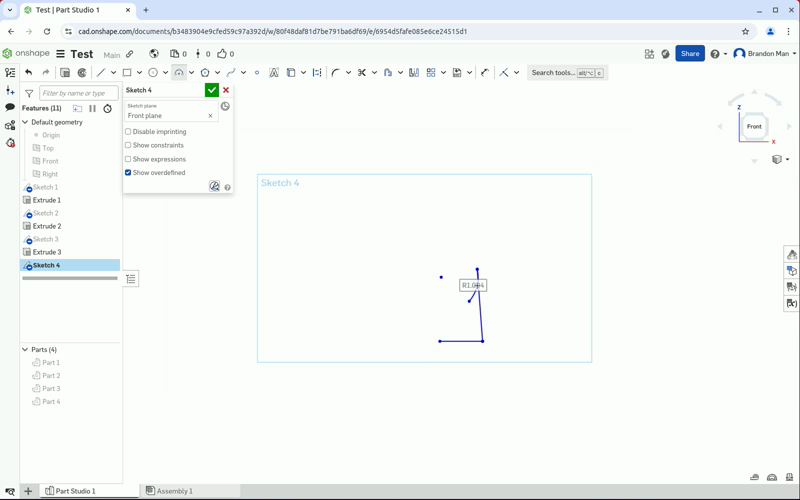
scroll(-6)
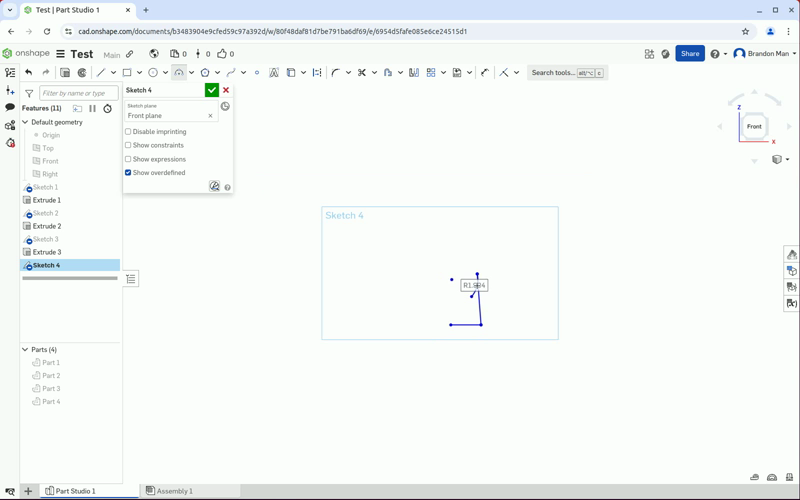
scroll(-6)
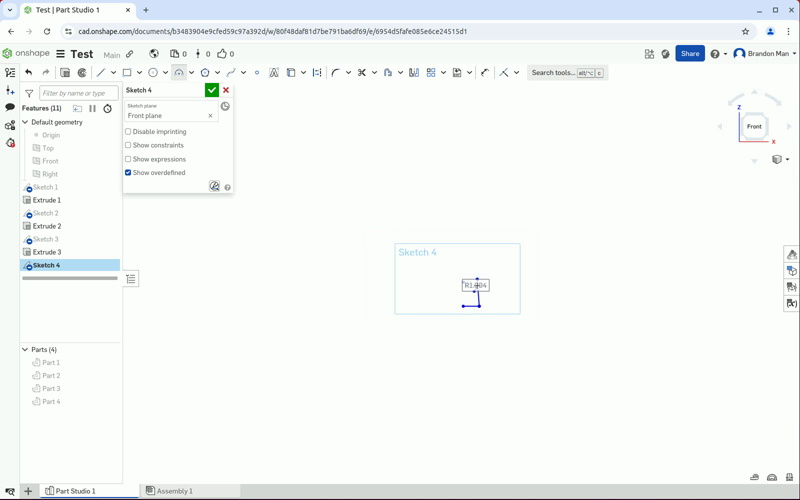
scroll(-6)
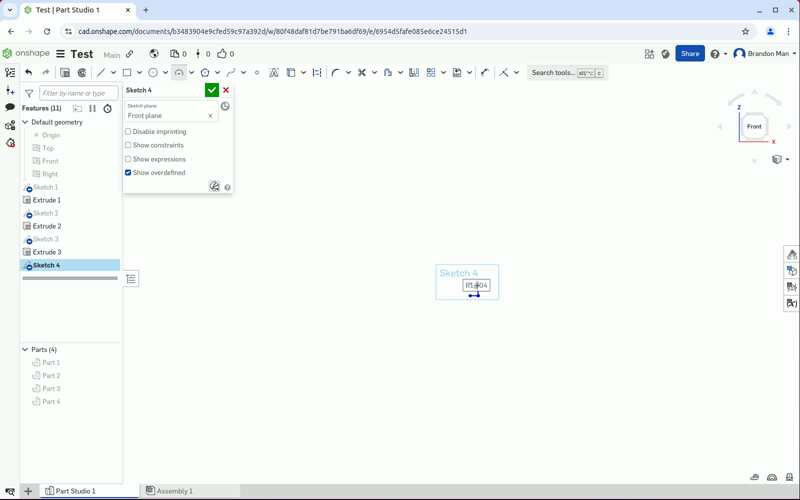
key_up(shift)
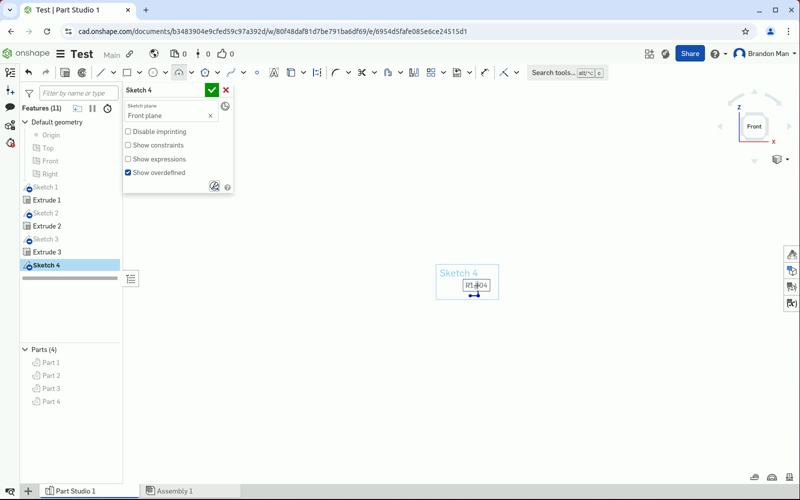
key(esc)
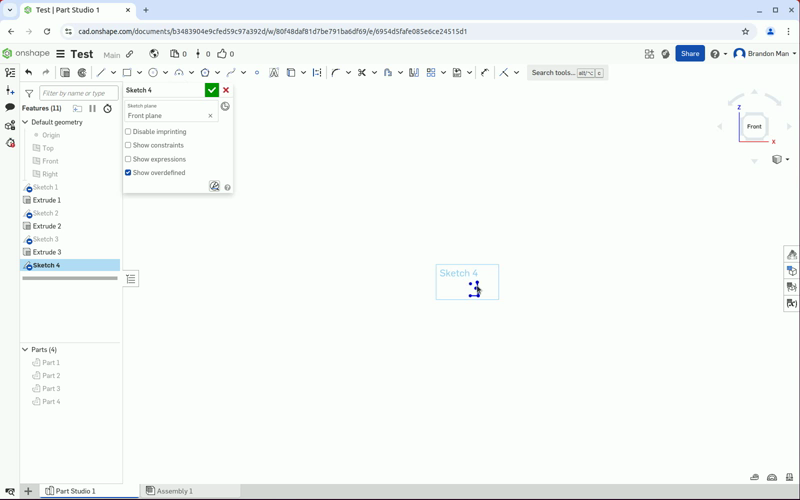
key(l)
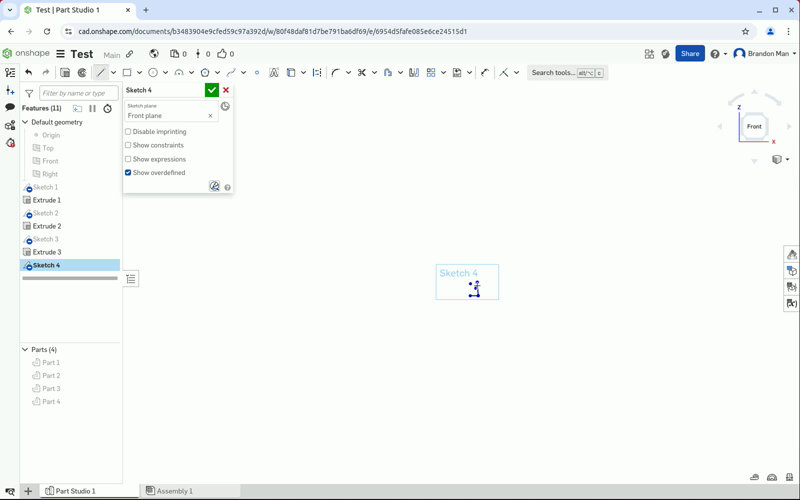
mouse_move(475, 288)
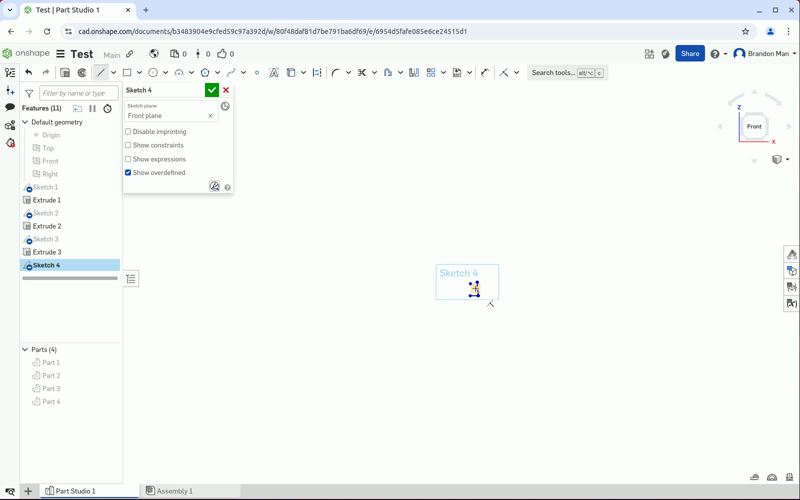
scroll(6)
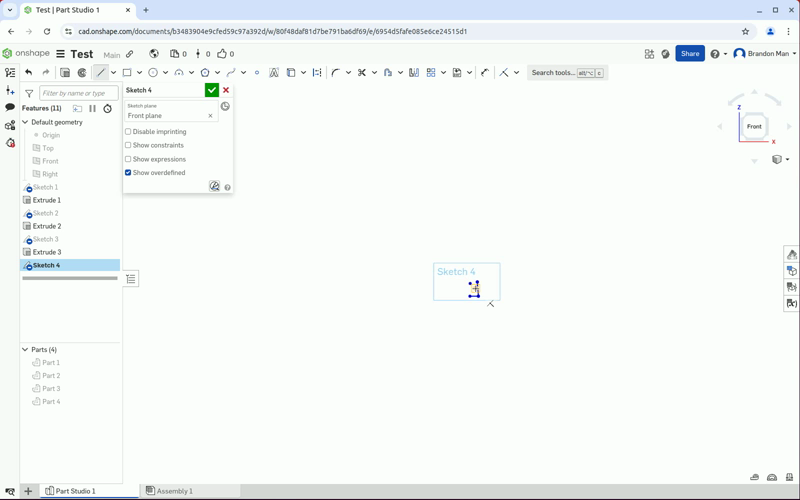
scroll(6)
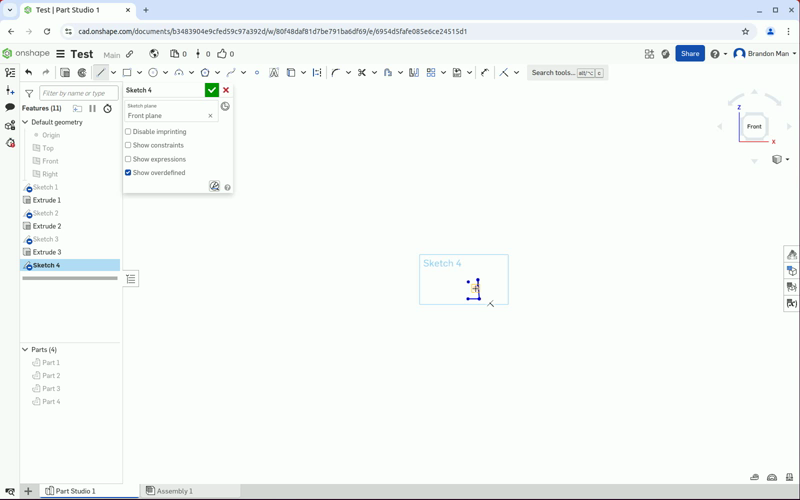
scroll(6)
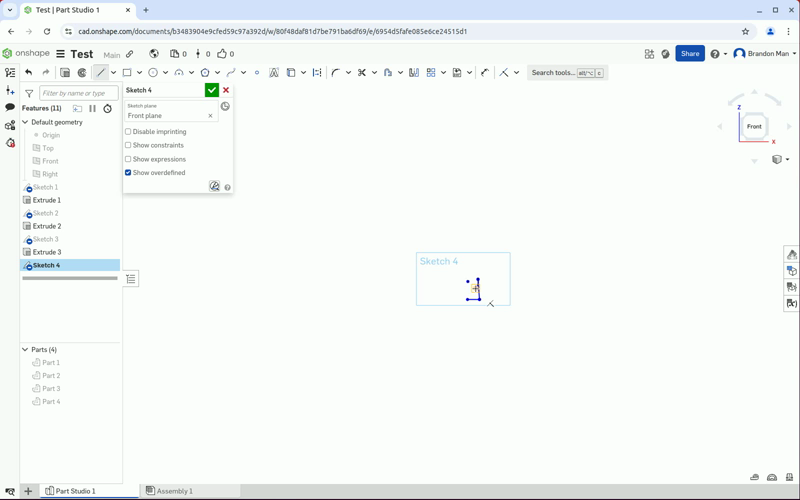
scroll(6)
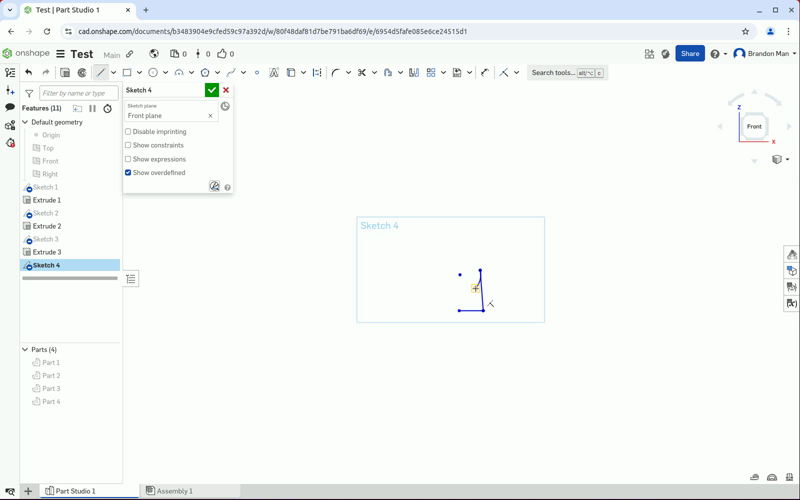
scroll(6)
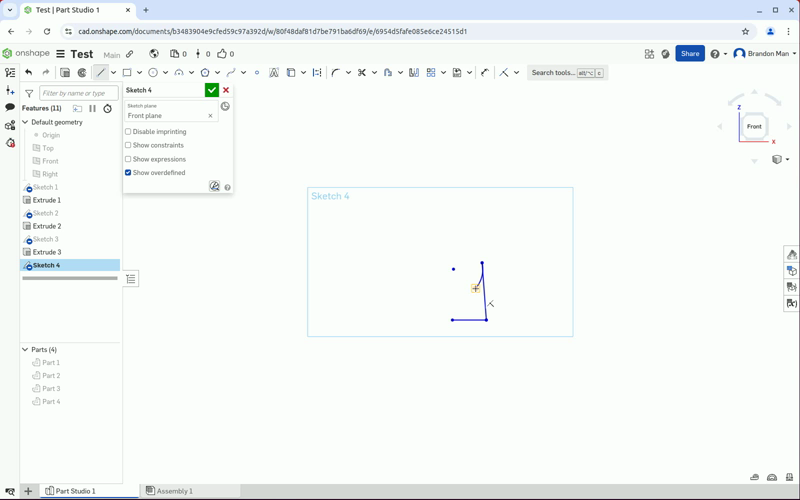
scroll(6)
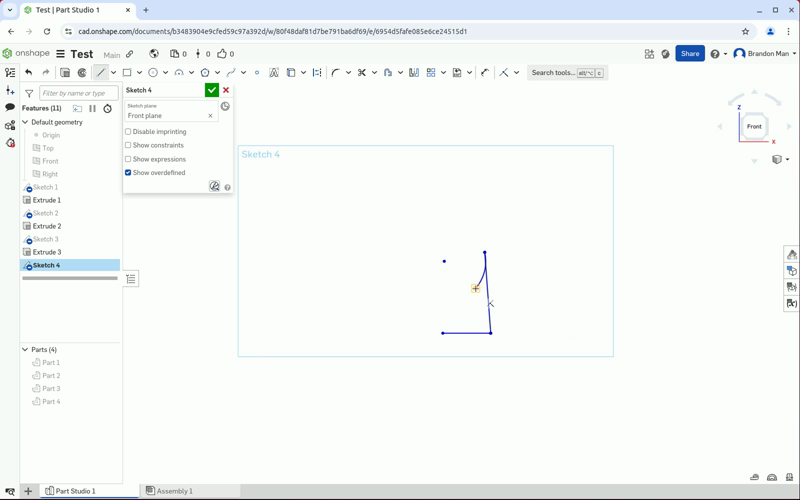
scroll(6)
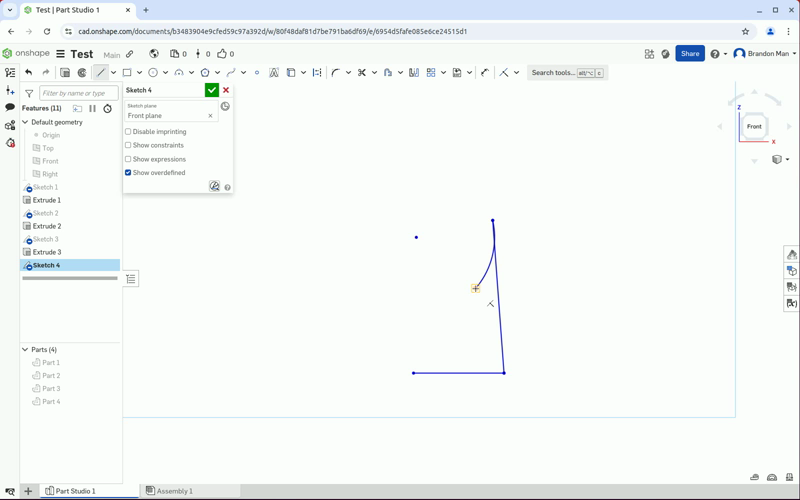
click(475, 288)
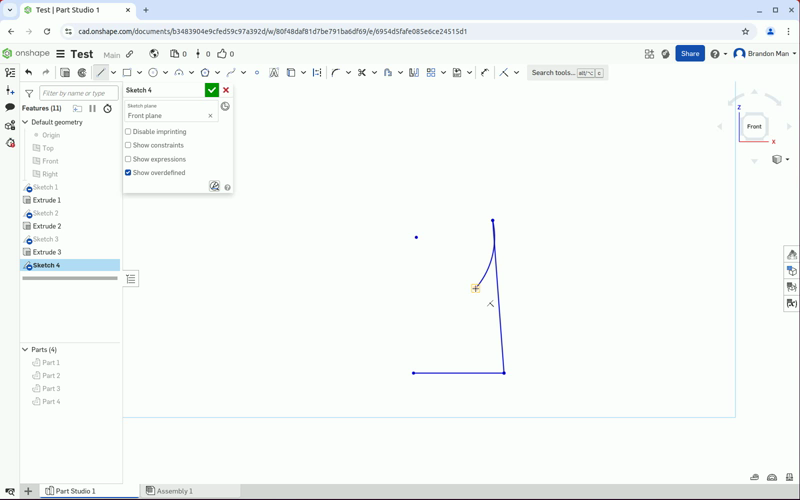
scroll(-6)
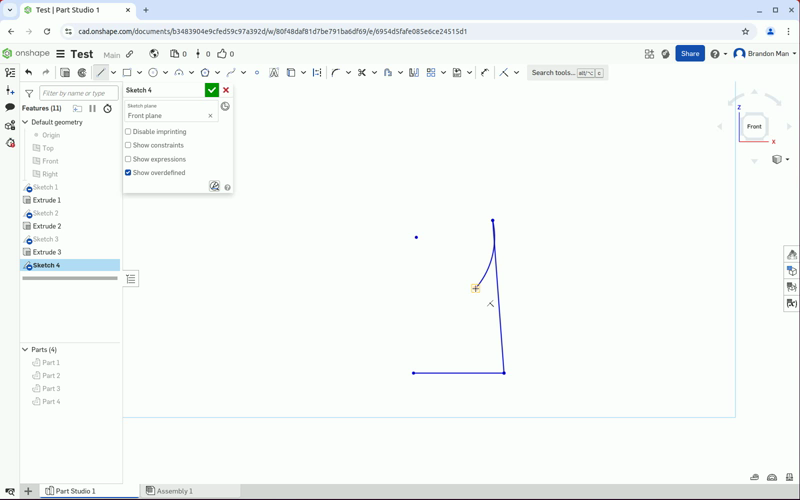
scroll(-6)
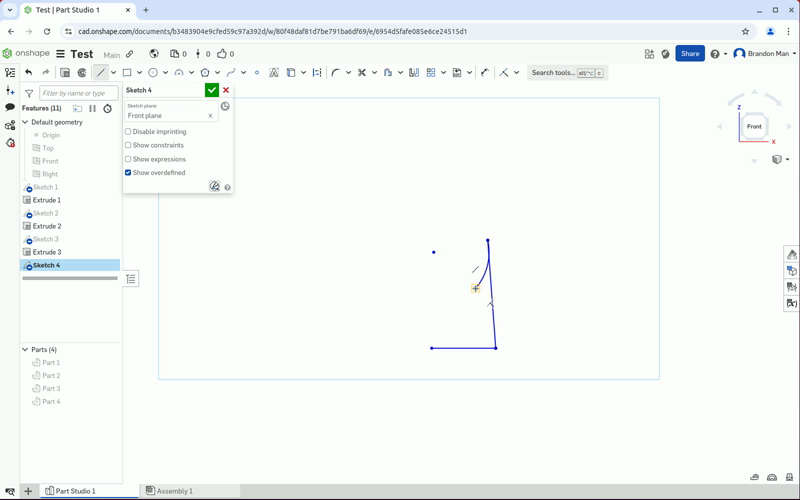
scroll(-6)
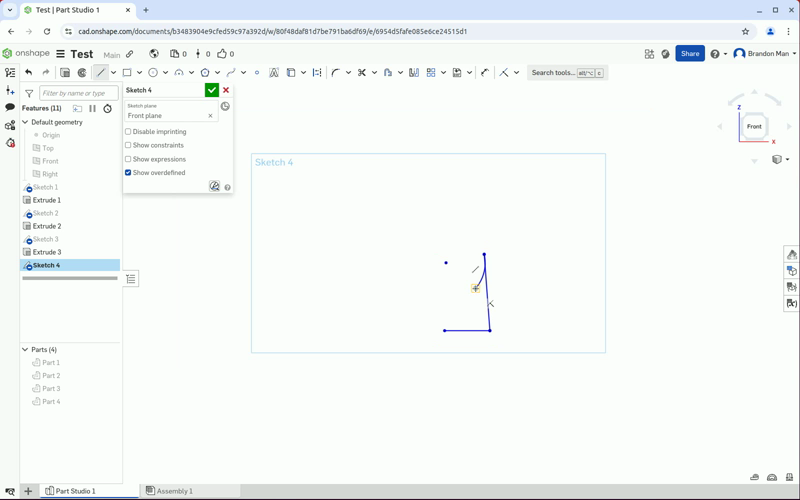
scroll(-6)
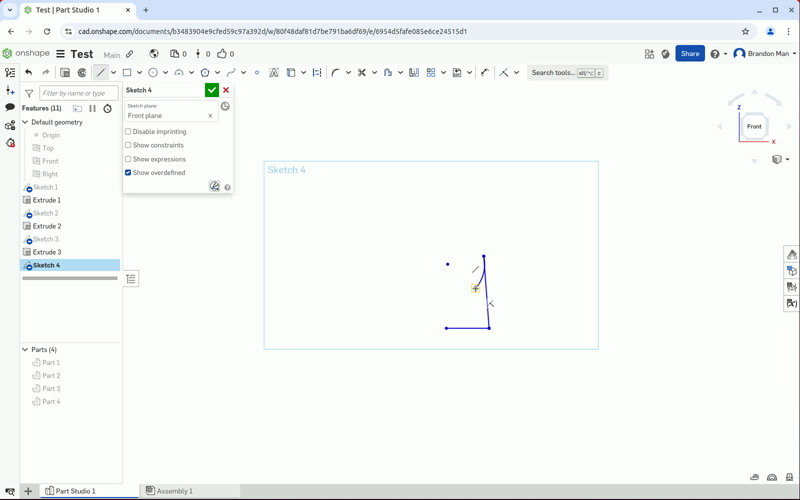
scroll(-6)
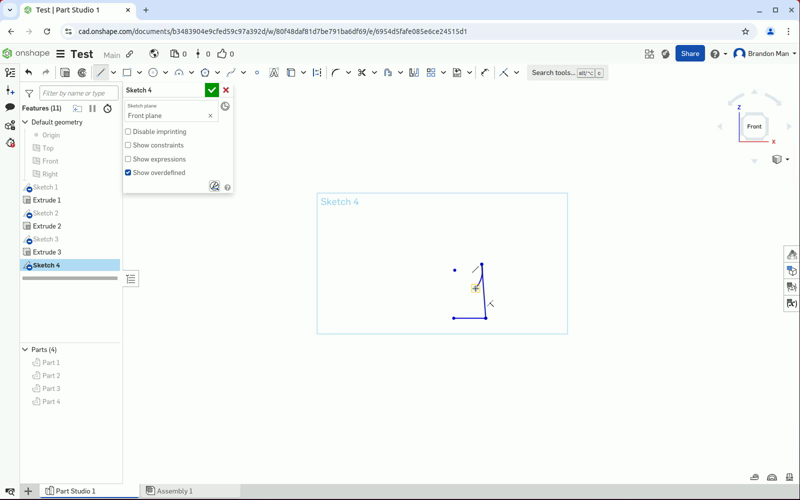
scroll(-6)
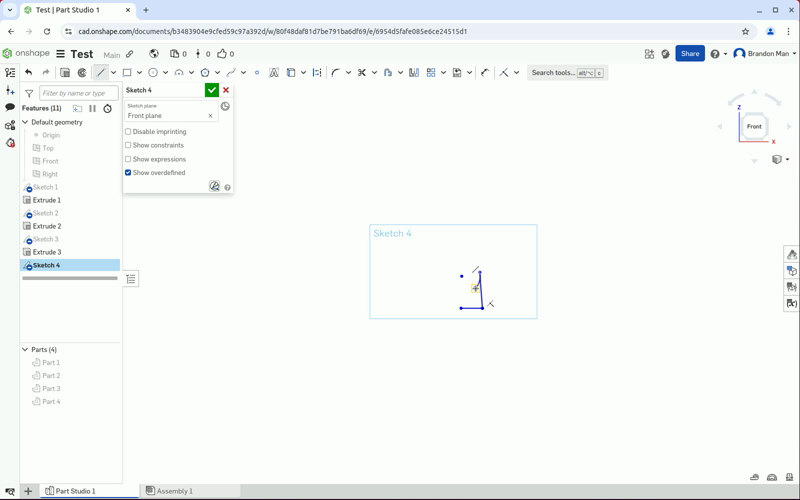
scroll(-6)
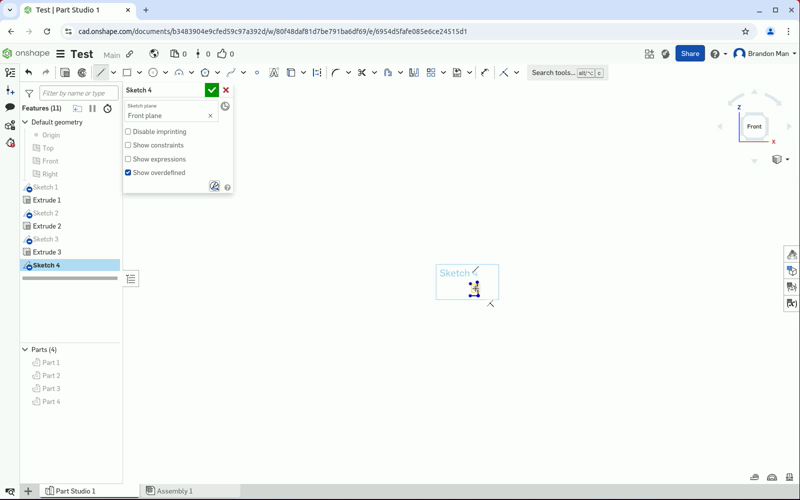
key_down(shift)
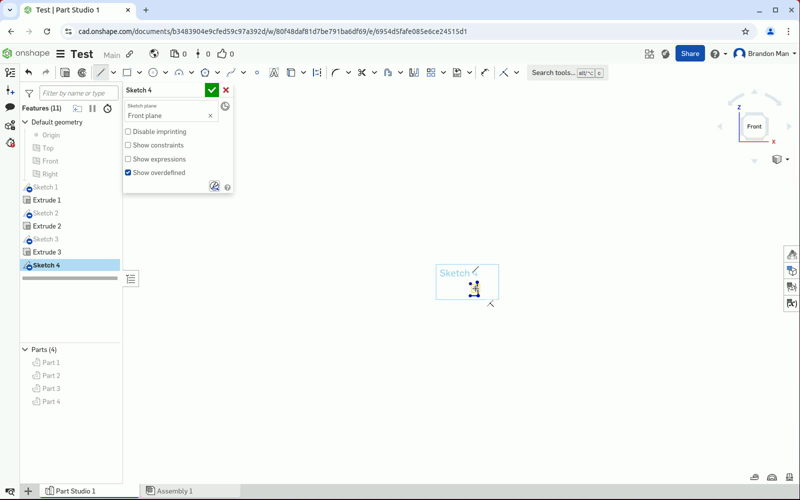
mouse_move(505, 288)
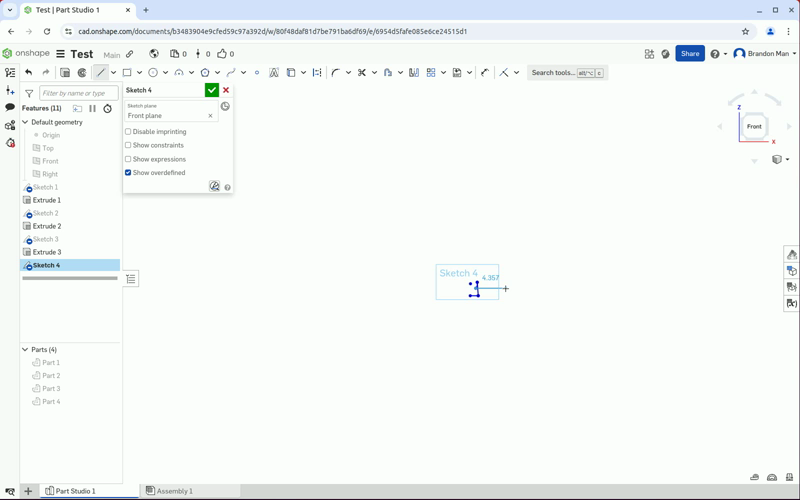
mouse_move(476, 294)
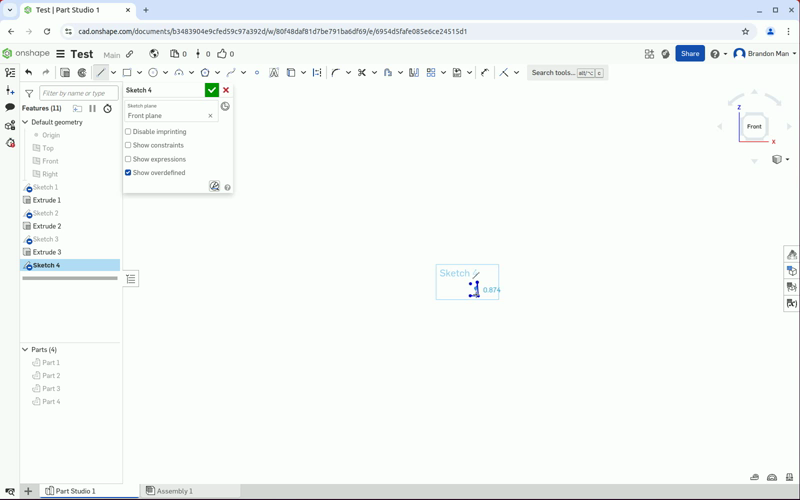
scroll(6)
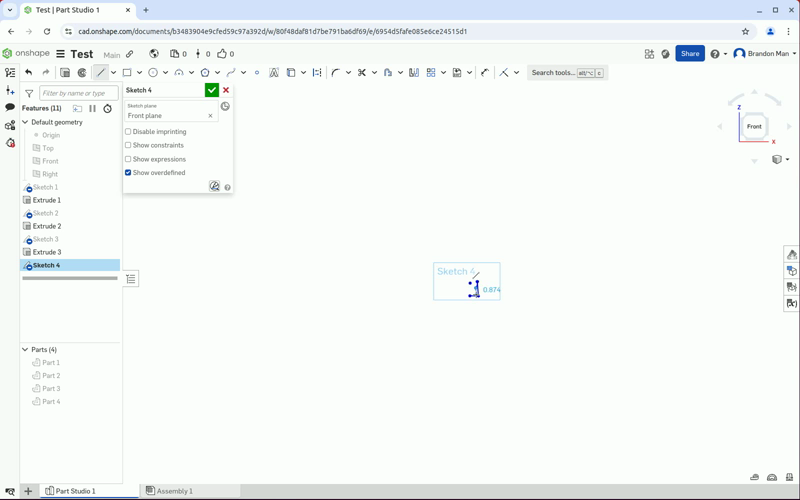
scroll(6)
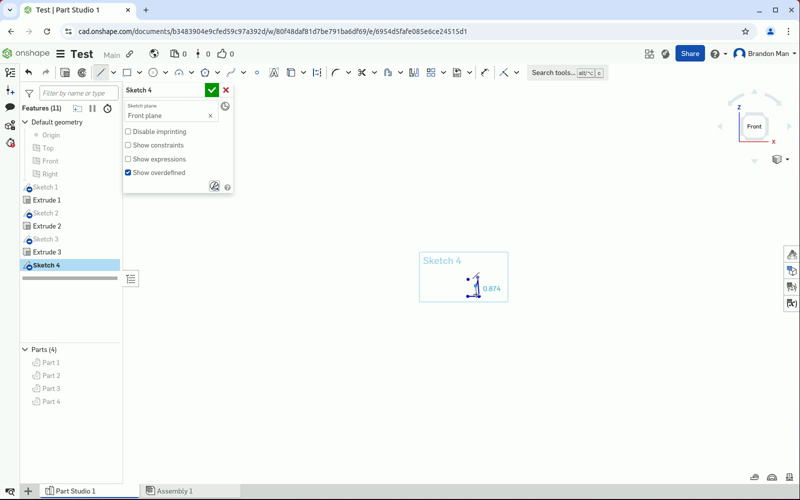
scroll(6)
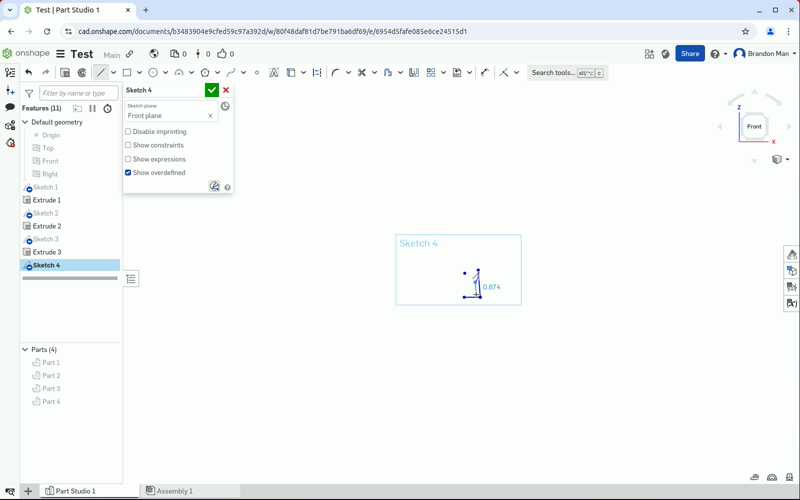
scroll(6)
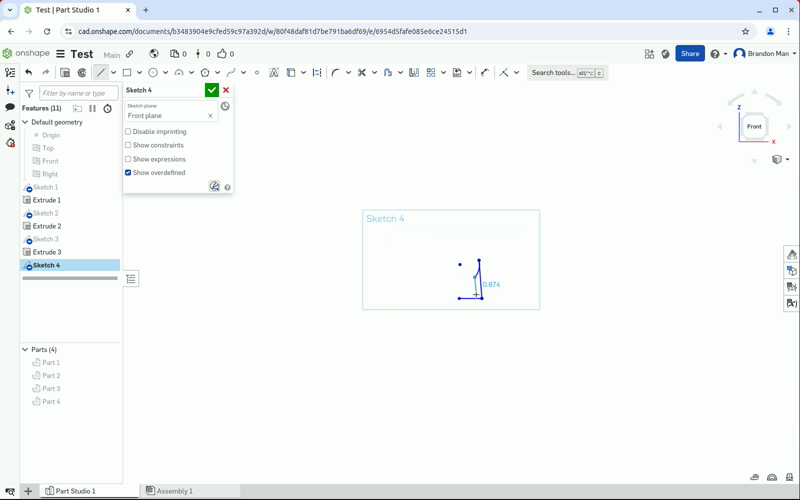
scroll(6)
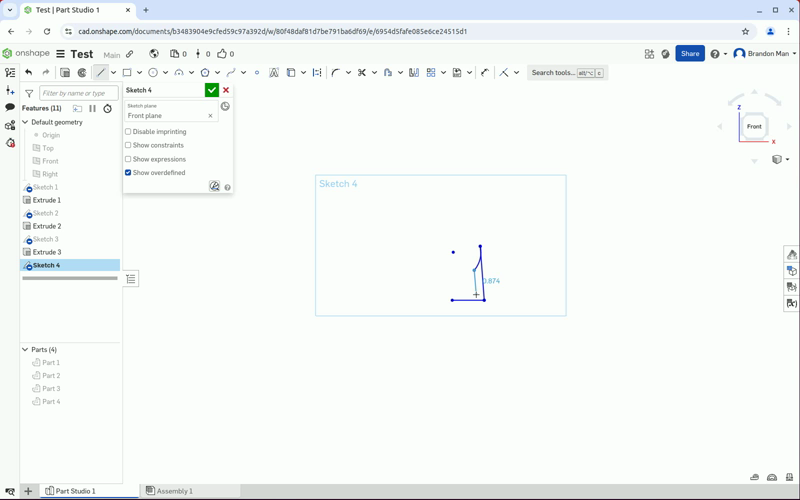
scroll(6)
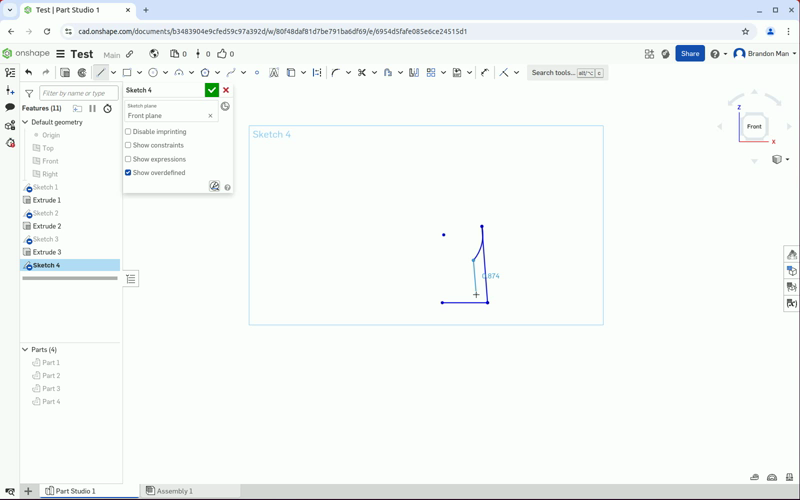
scroll(6)
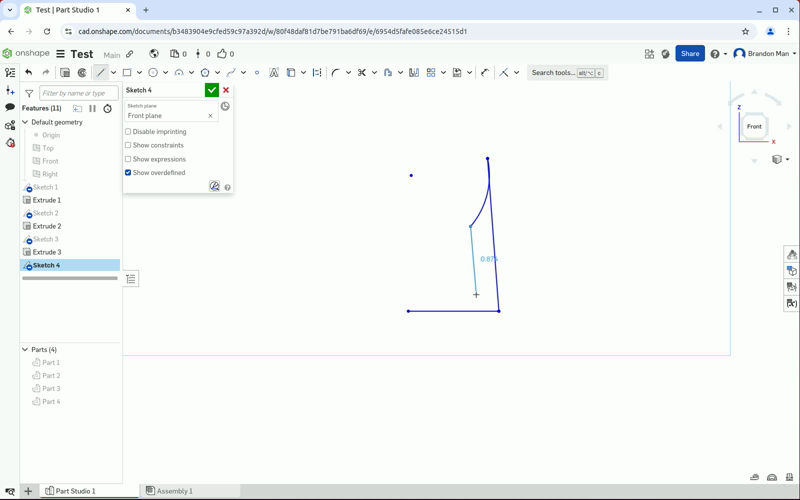
click(476, 294)
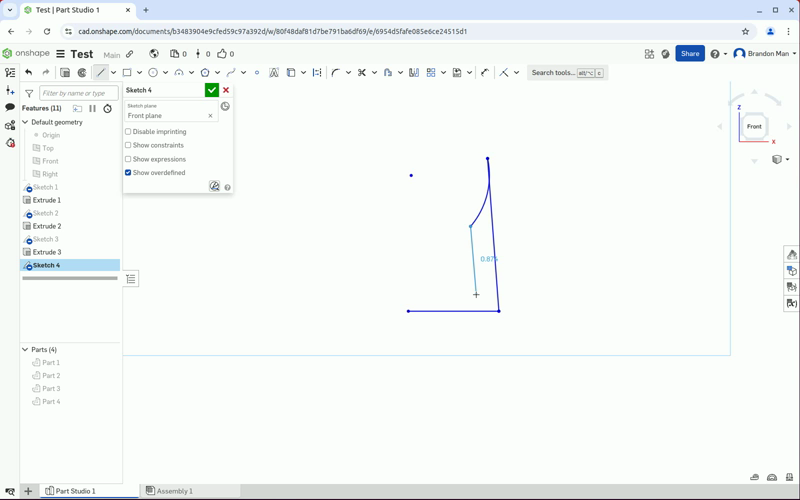
scroll(-6)
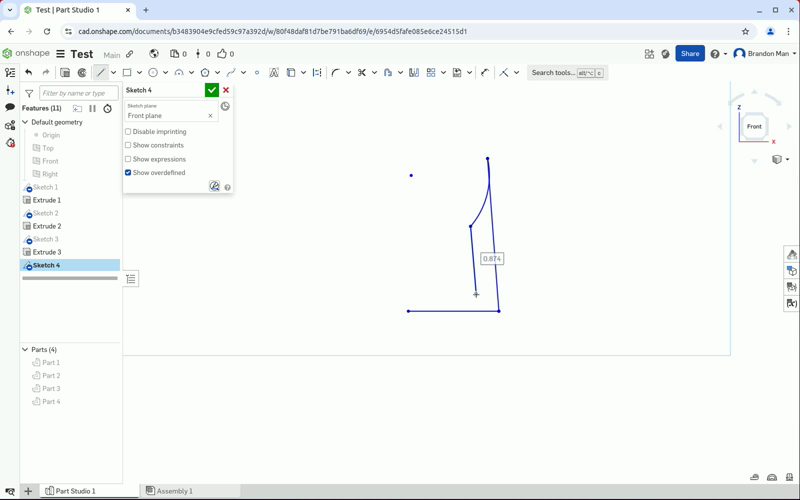
scroll(-6)
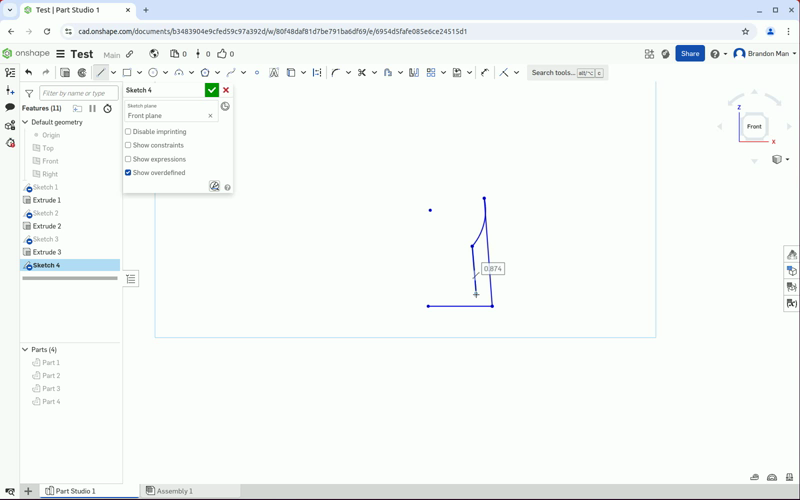
scroll(-6)
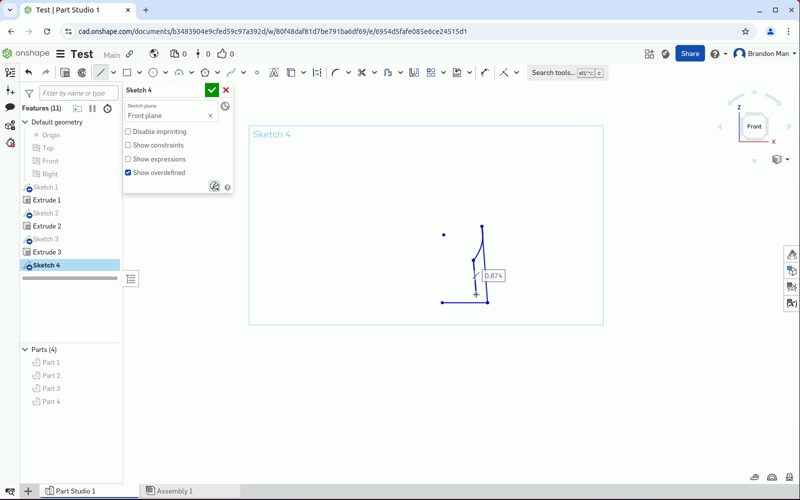
scroll(-6)
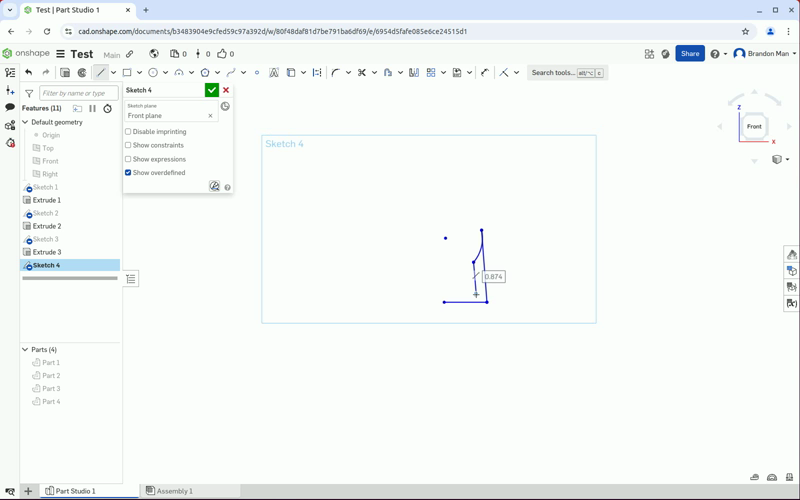
scroll(-6)
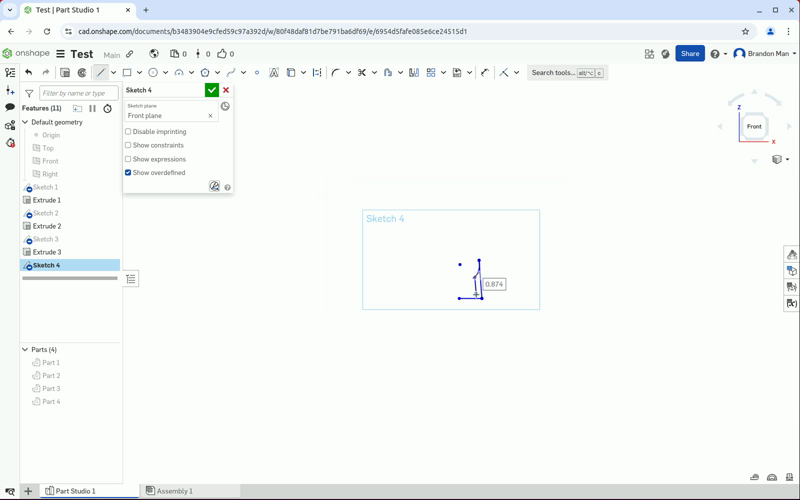
scroll(-6)
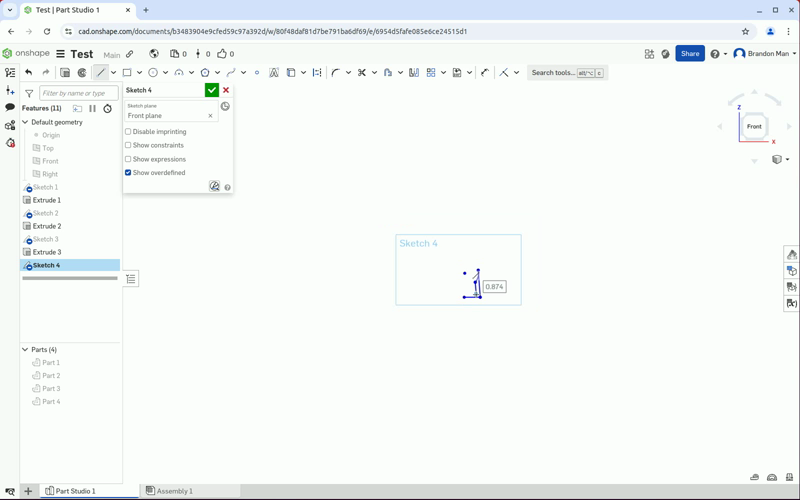
scroll(-6)
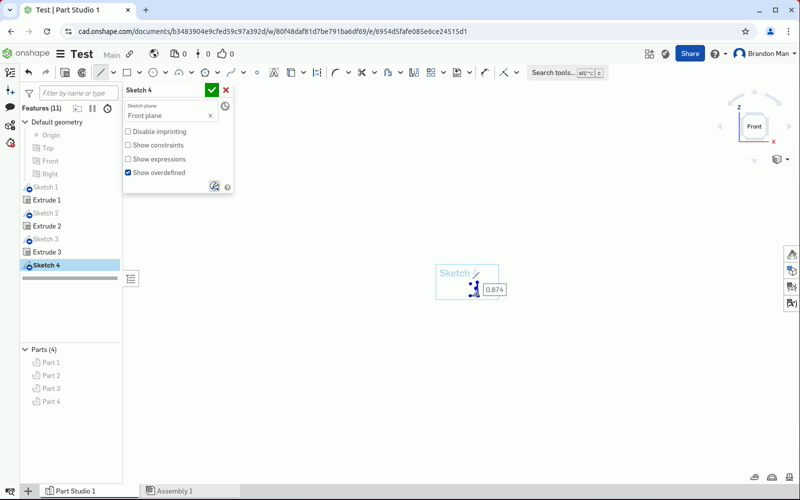
key_up(shift)
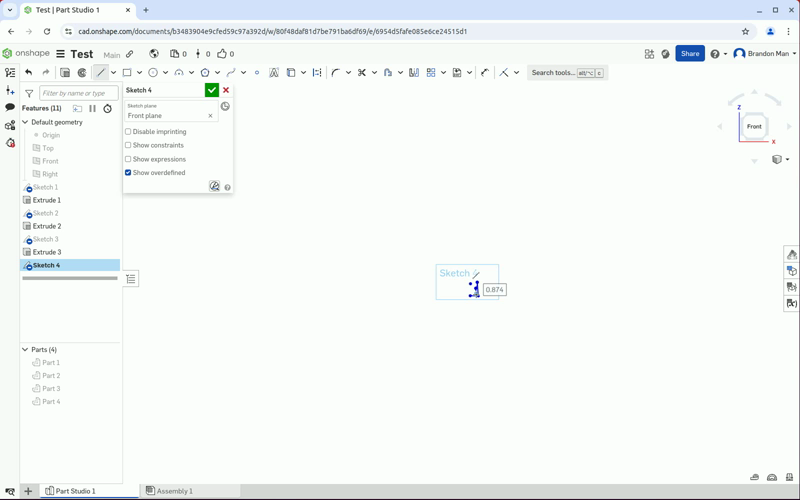
key_down(shift)
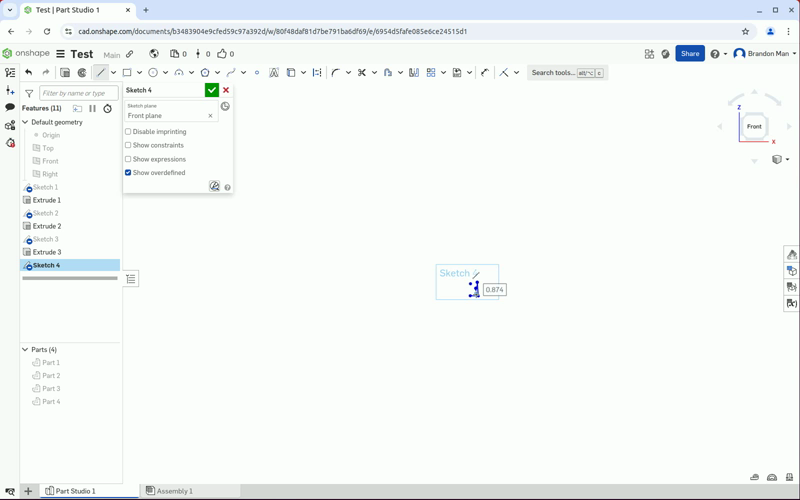
mouse_move(506, 294)
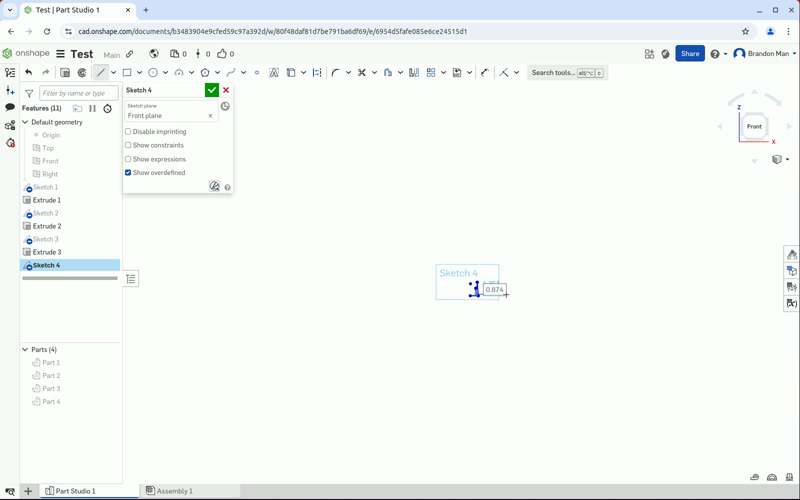
mouse_move(471, 294)
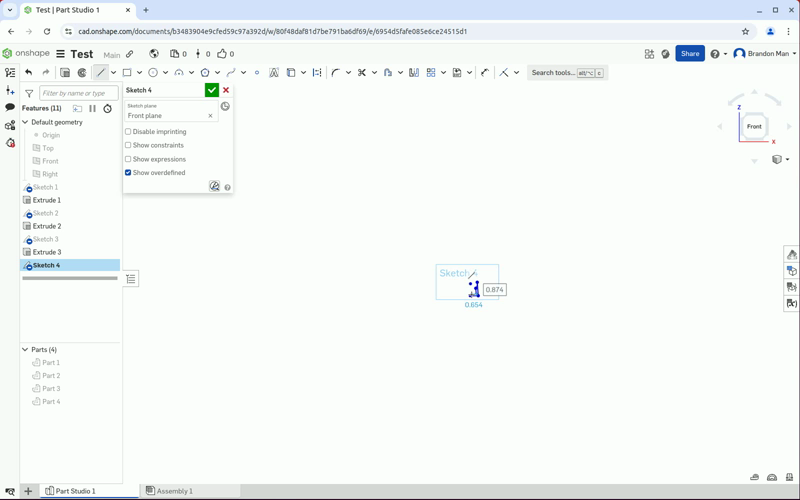
scroll(6)
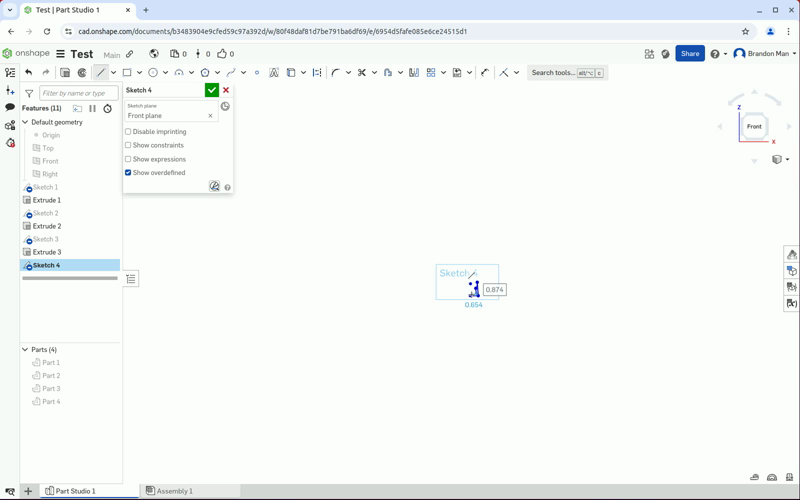
scroll(6)
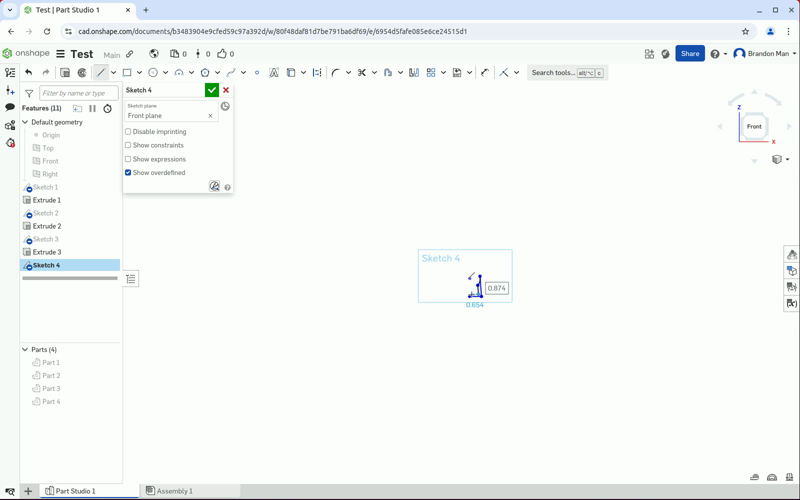
scroll(6)
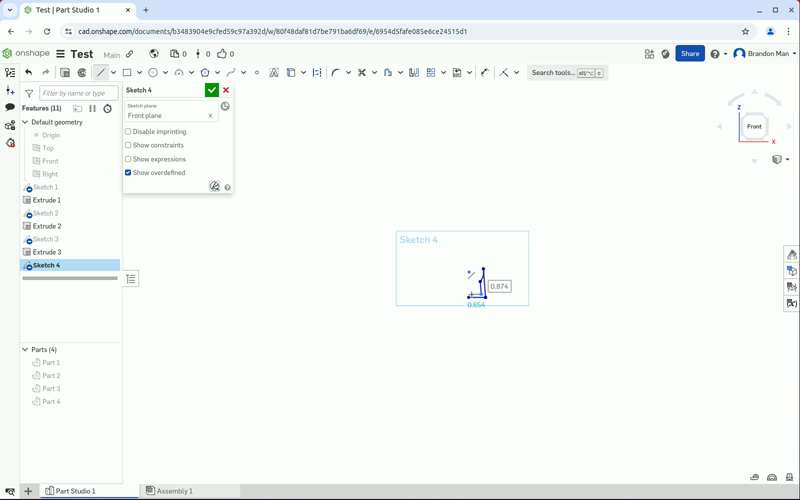
scroll(6)
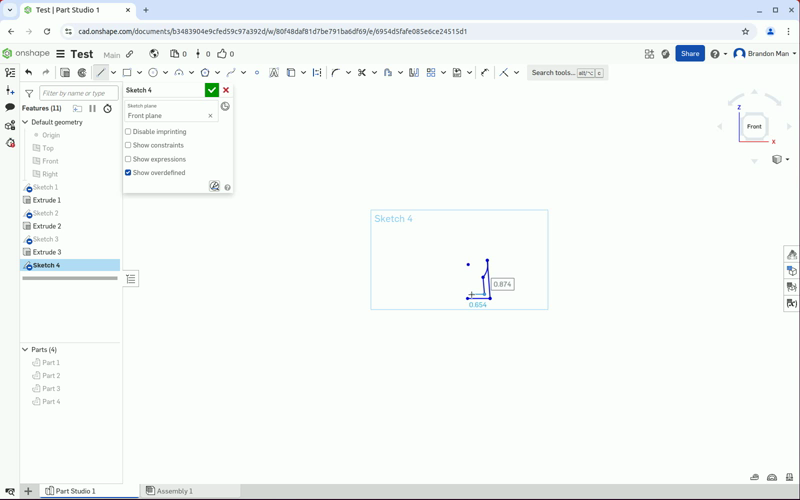
scroll(6)
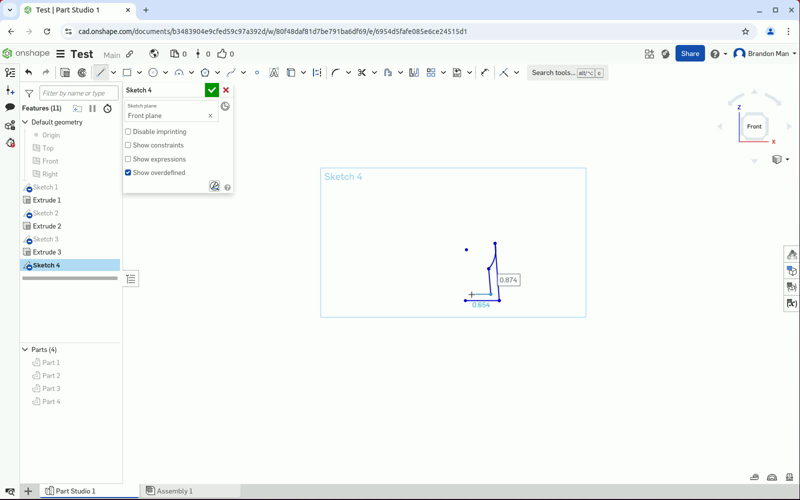
scroll(6)
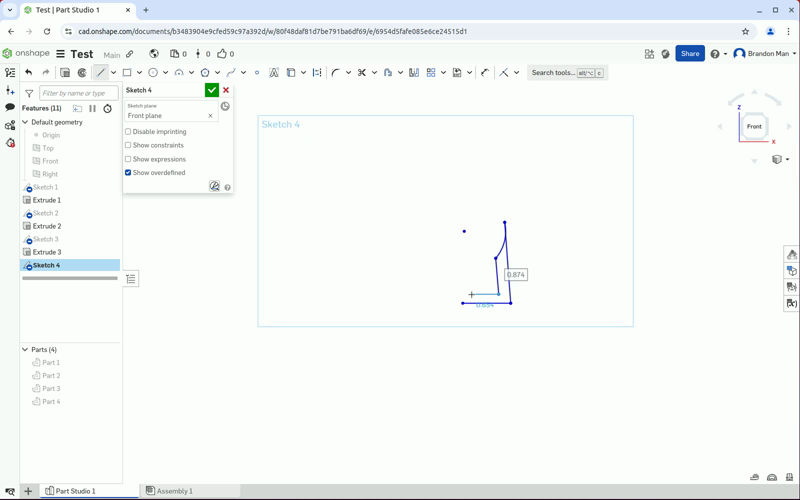
scroll(6)
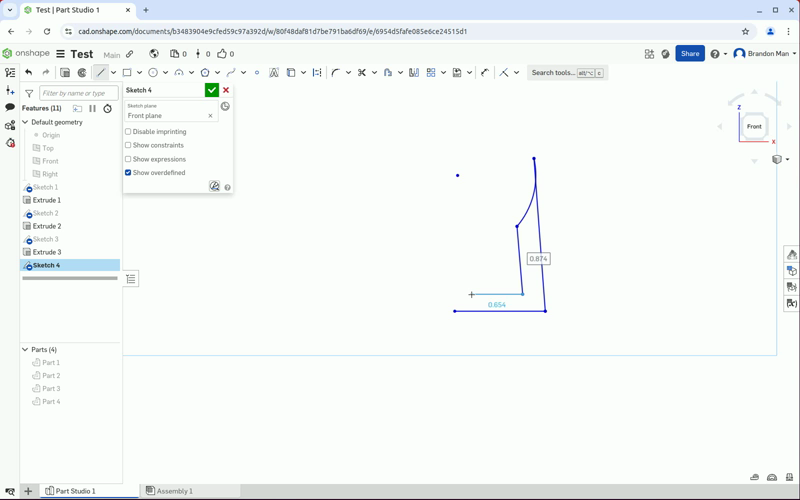
click(471, 294)
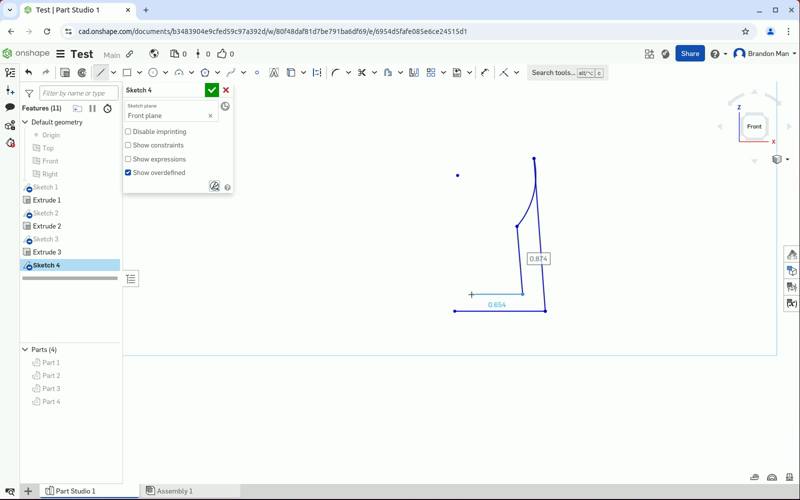
scroll(-6)
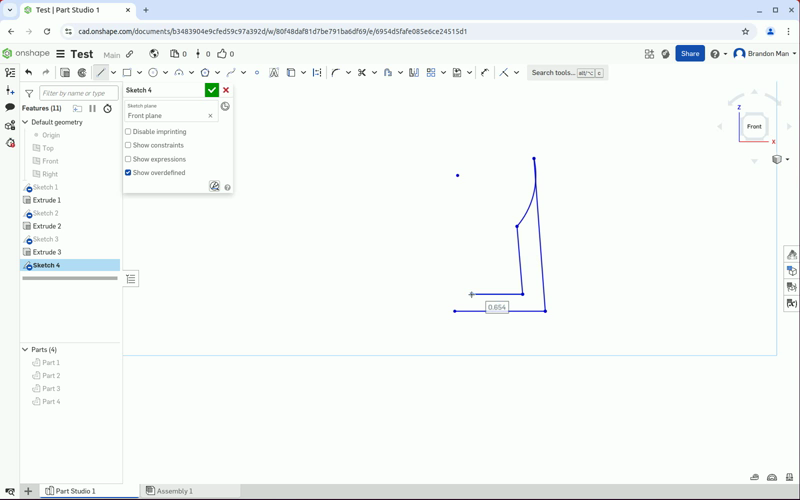
scroll(-6)
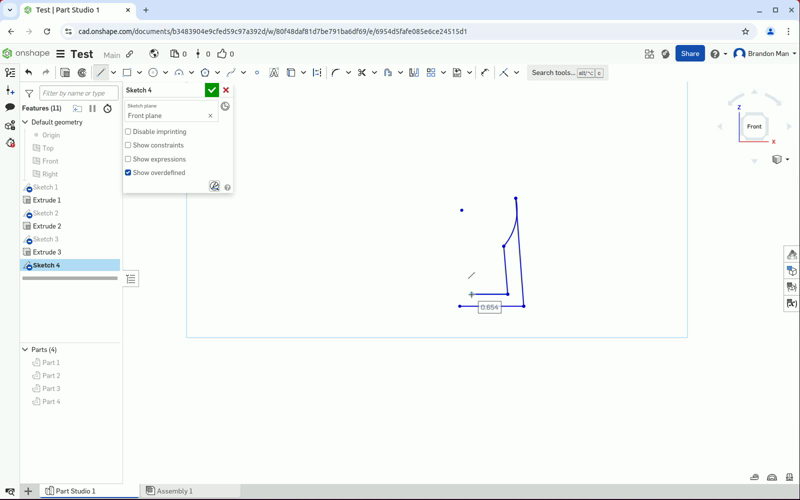
scroll(-6)
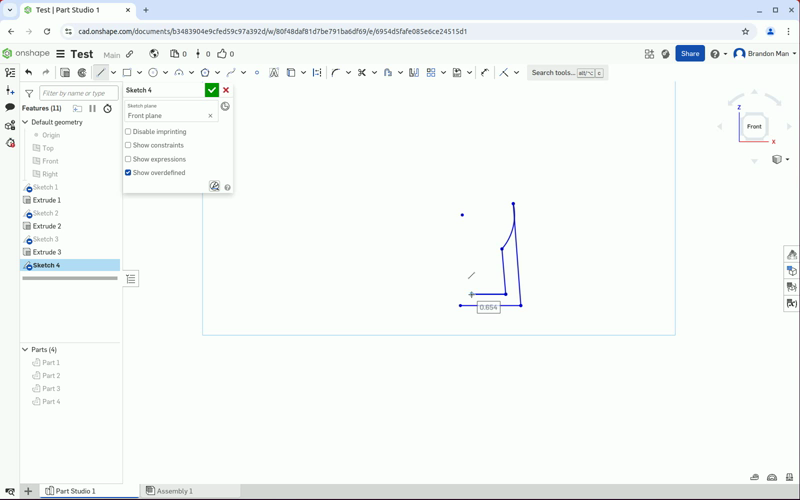
scroll(-6)
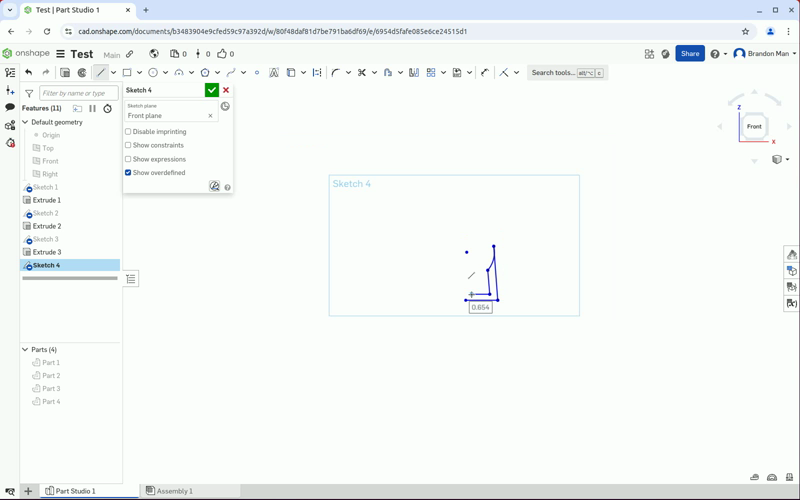
scroll(-6)
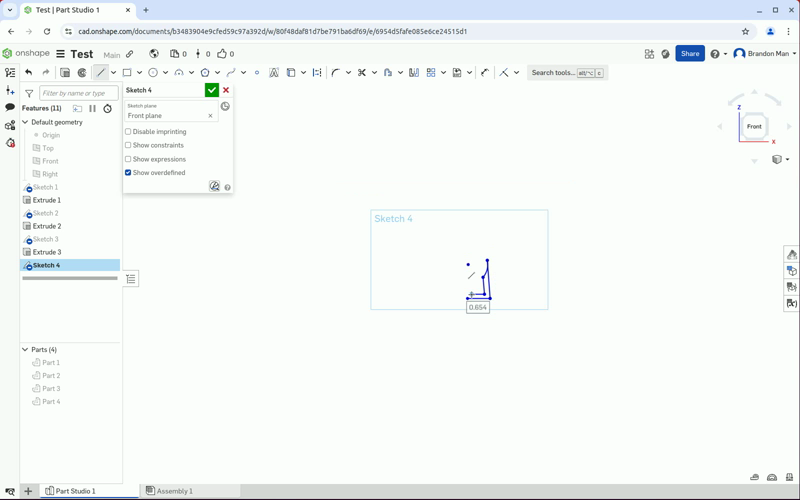
scroll(-6)
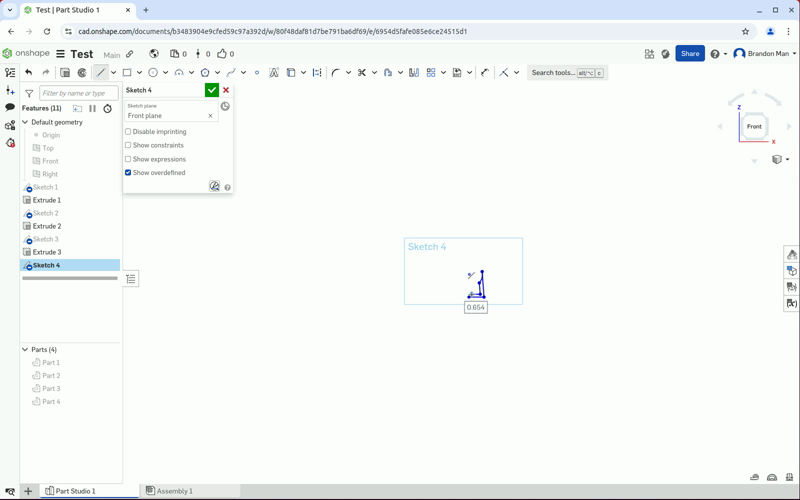
scroll(-6)
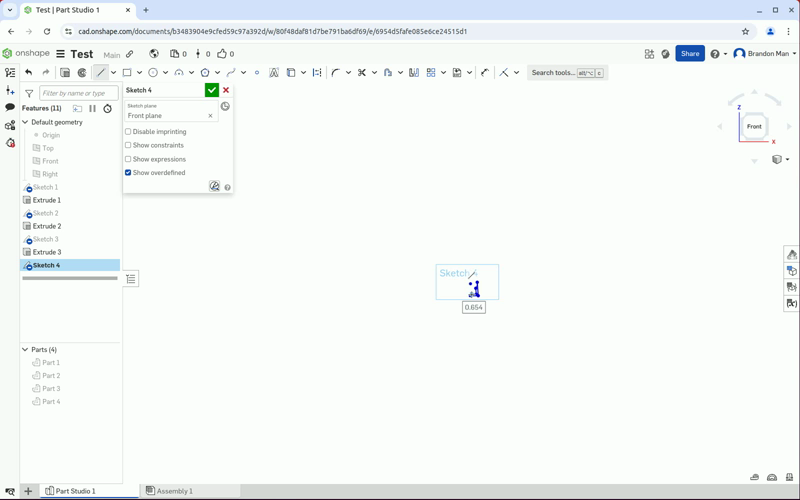
key_up(shift)
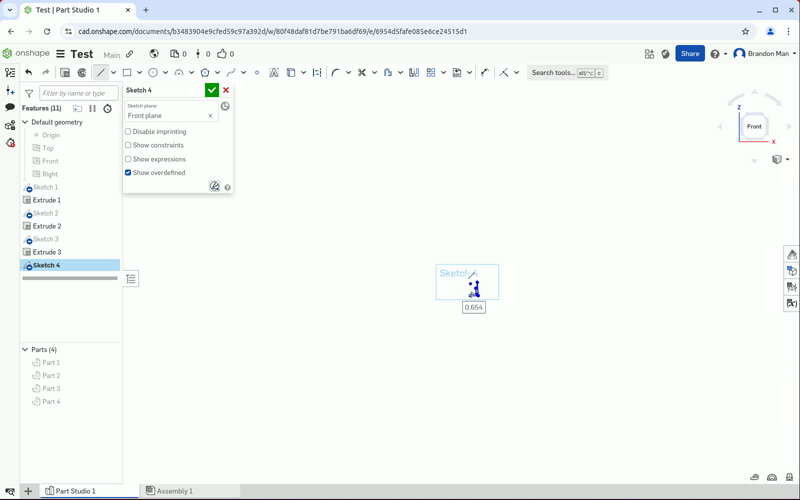
key(esc)
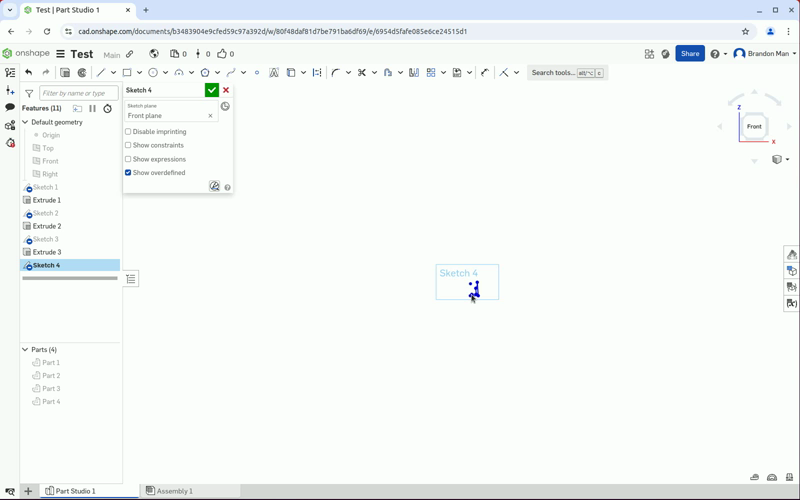
key(a)
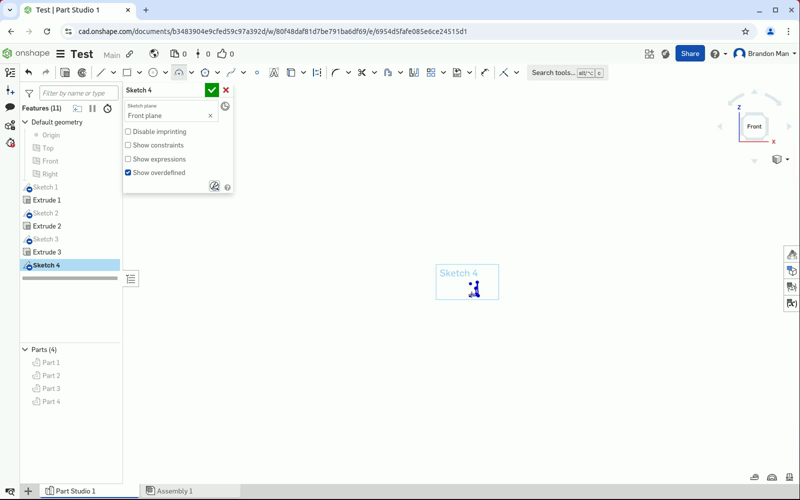
mouse_move(471, 294)
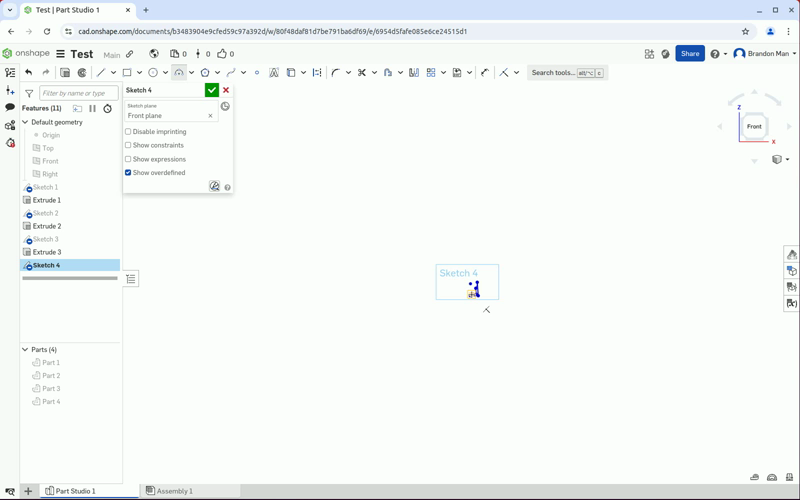
scroll(6)
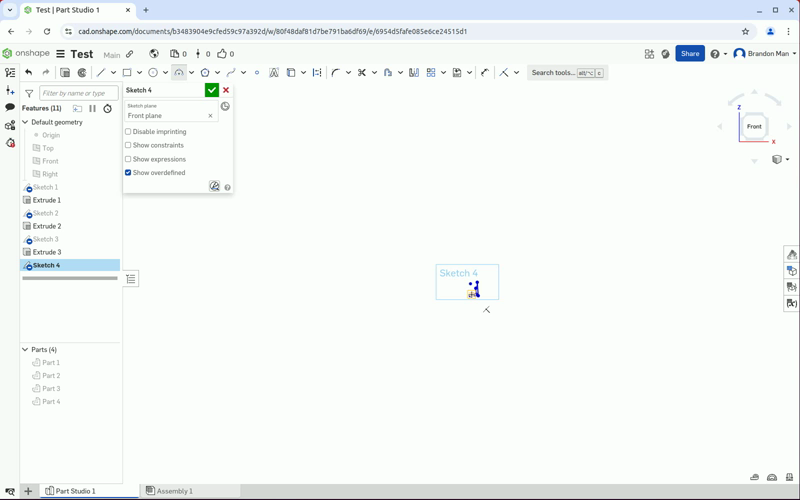
scroll(6)
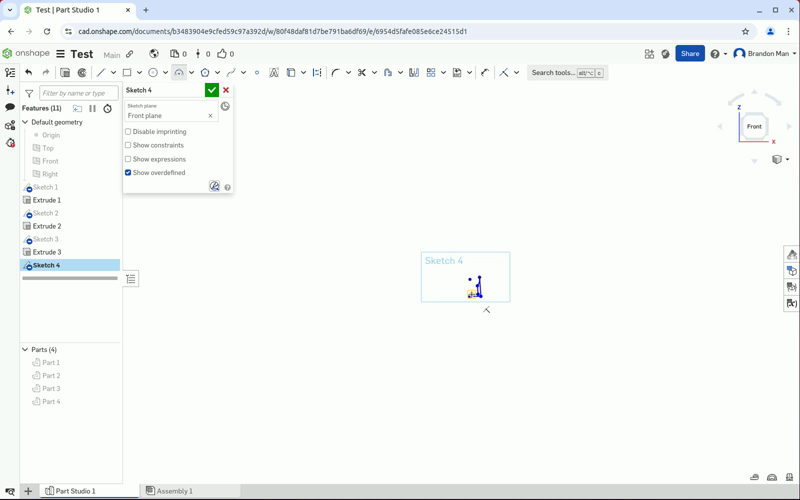
scroll(6)
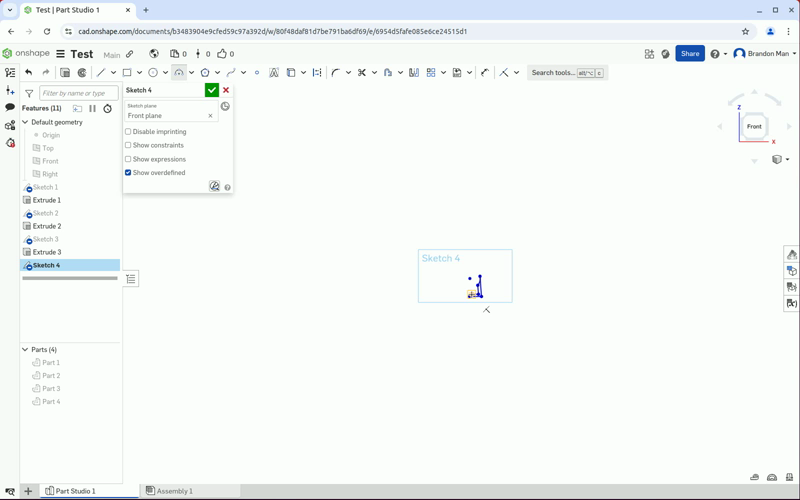
scroll(6)
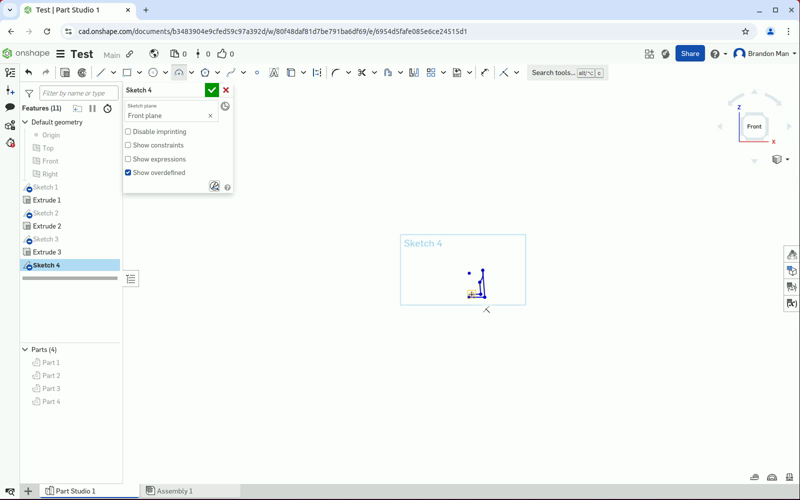
scroll(6)
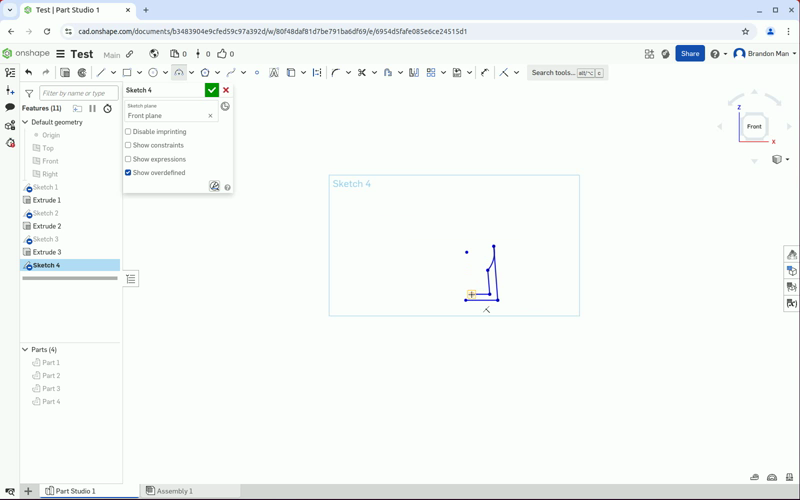
scroll(6)
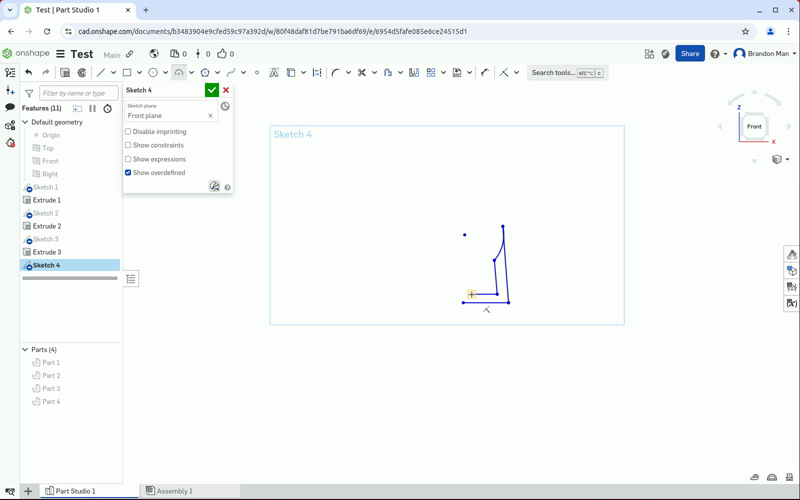
scroll(6)
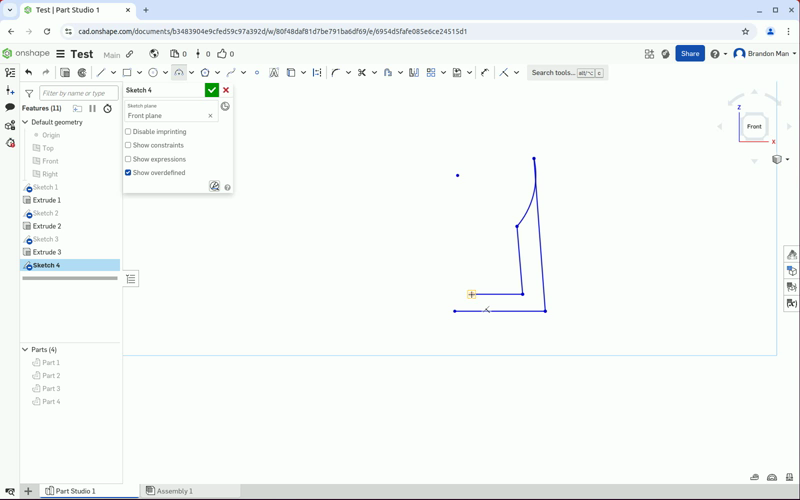
click(471, 294)
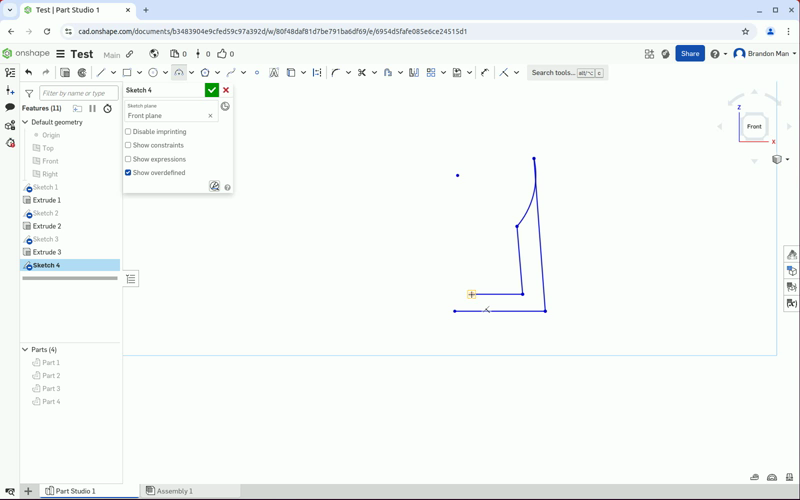
scroll(-6)
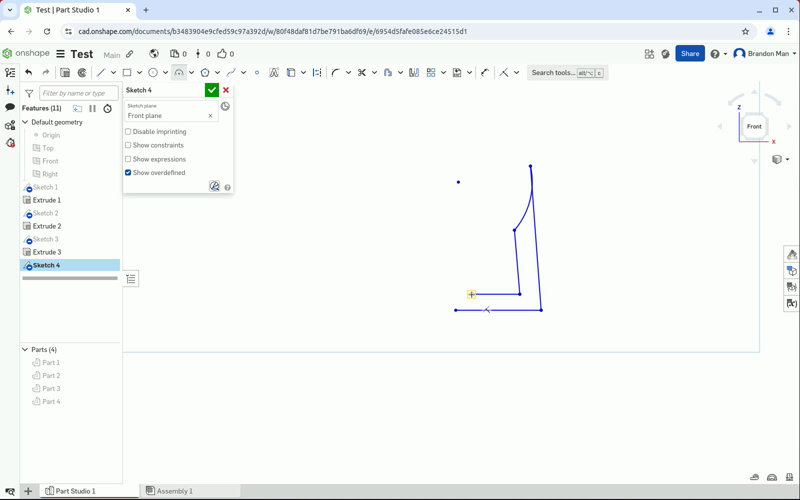
scroll(-6)
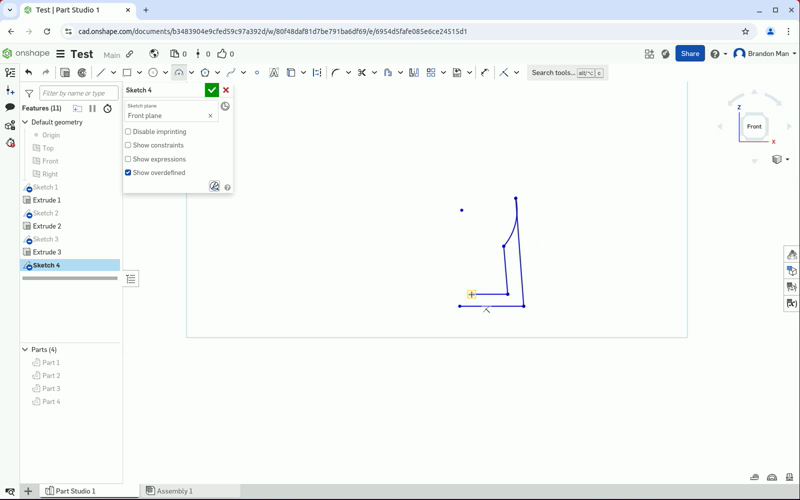
scroll(-6)
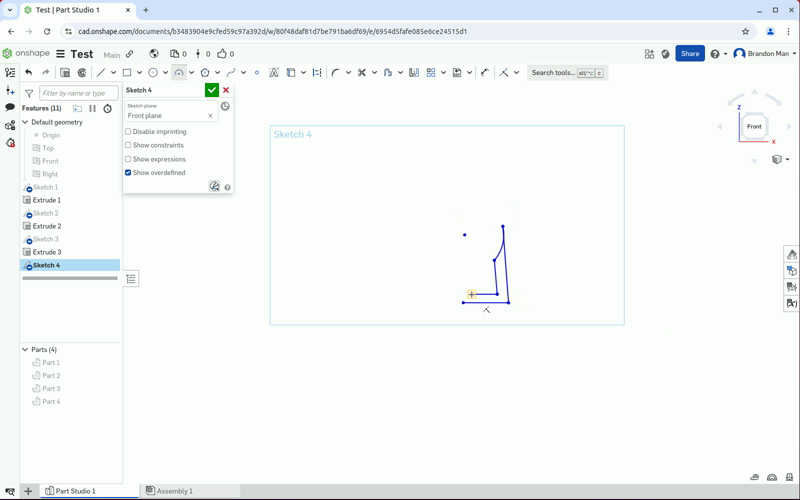
scroll(-6)
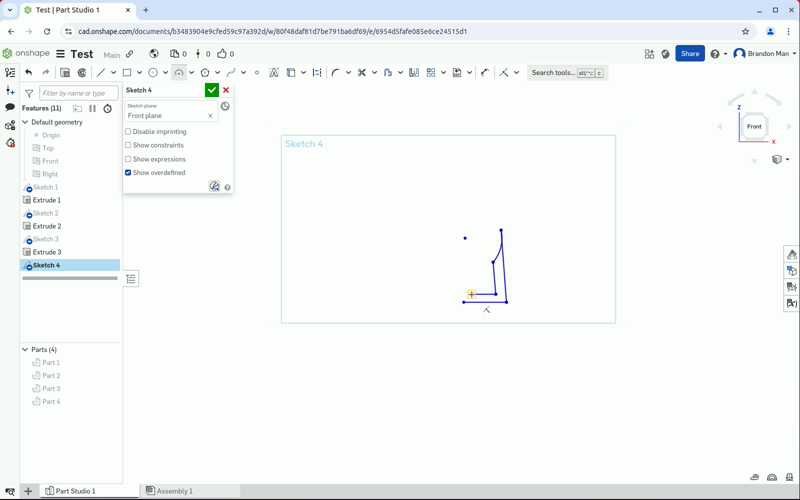
scroll(-6)
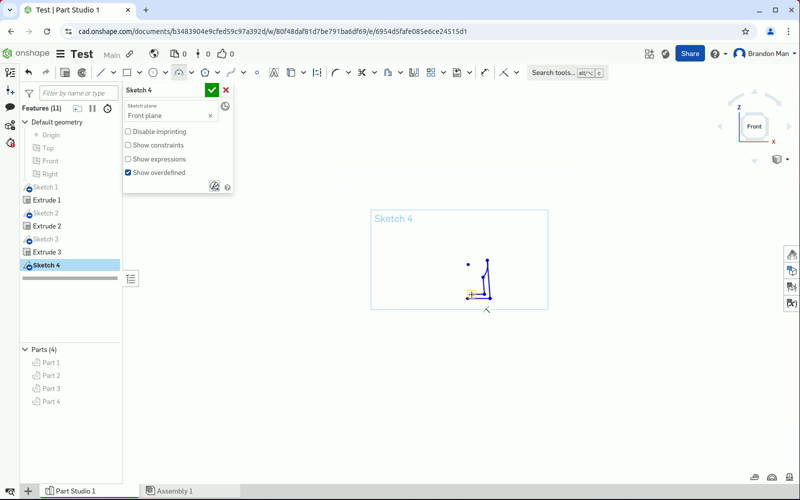
scroll(-6)
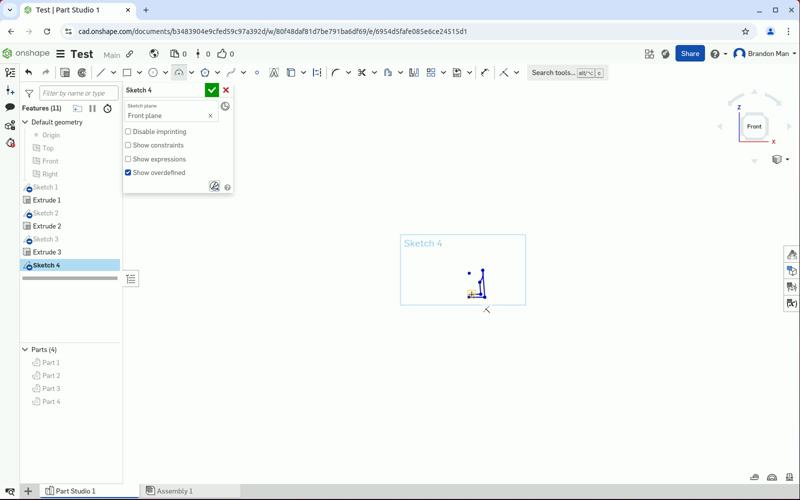
scroll(-6)
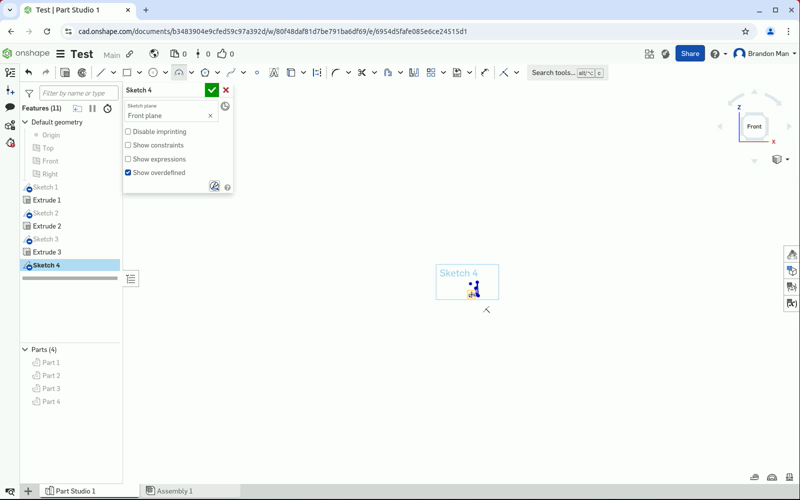
mouse_move(470, 295)
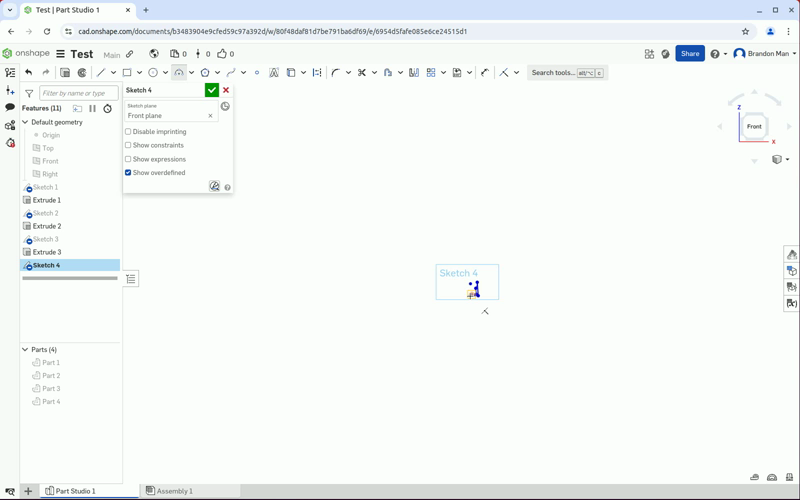
scroll(6)
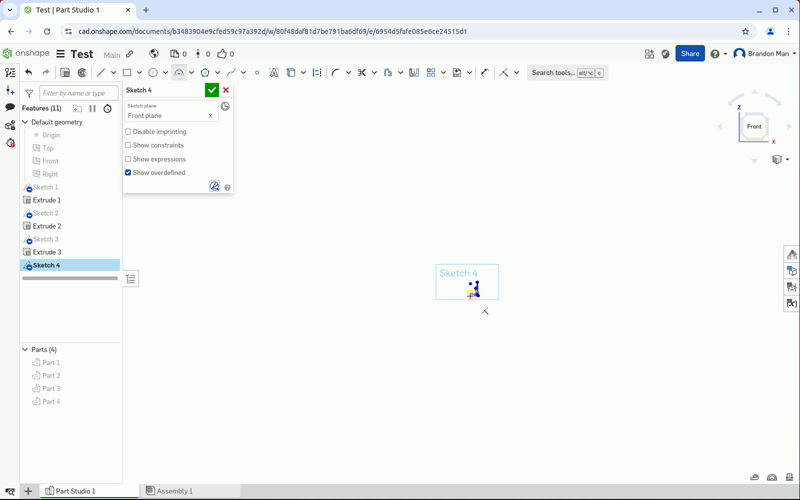
scroll(6)
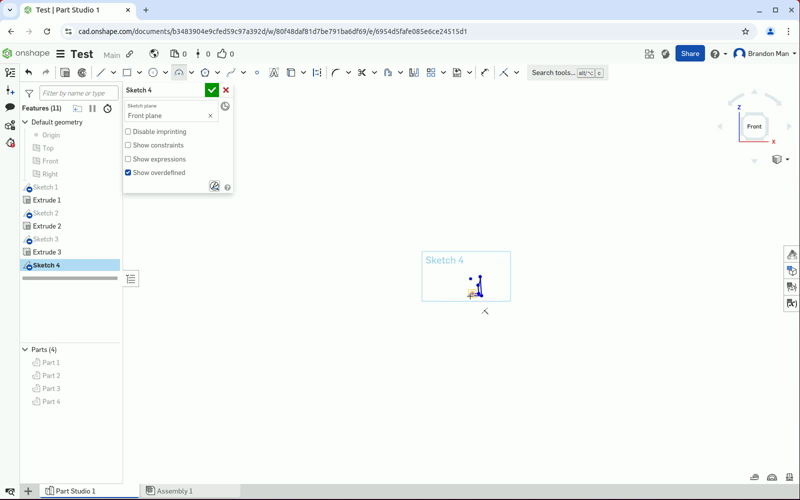
scroll(6)
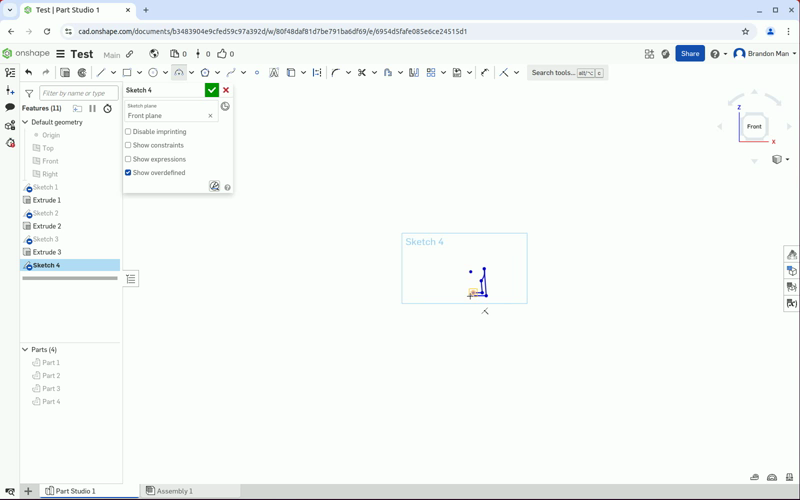
scroll(6)
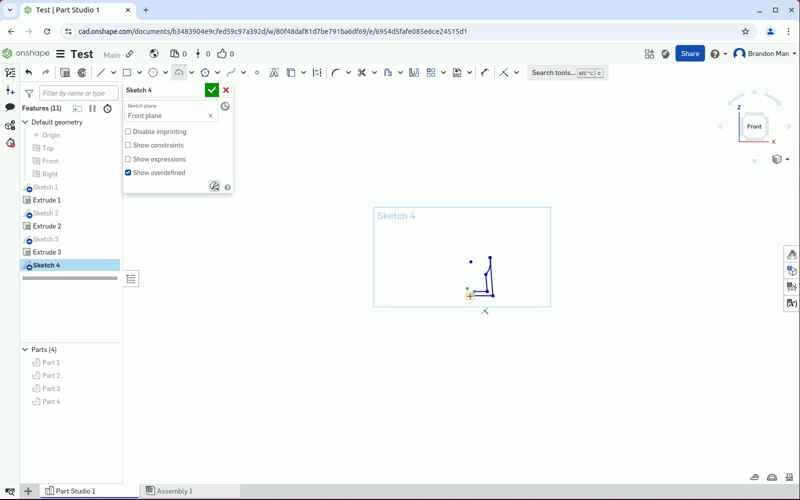
scroll(6)
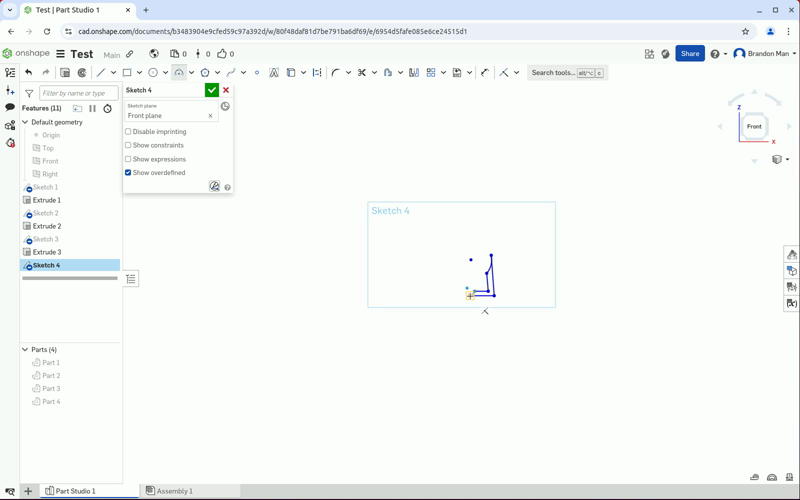
scroll(6)
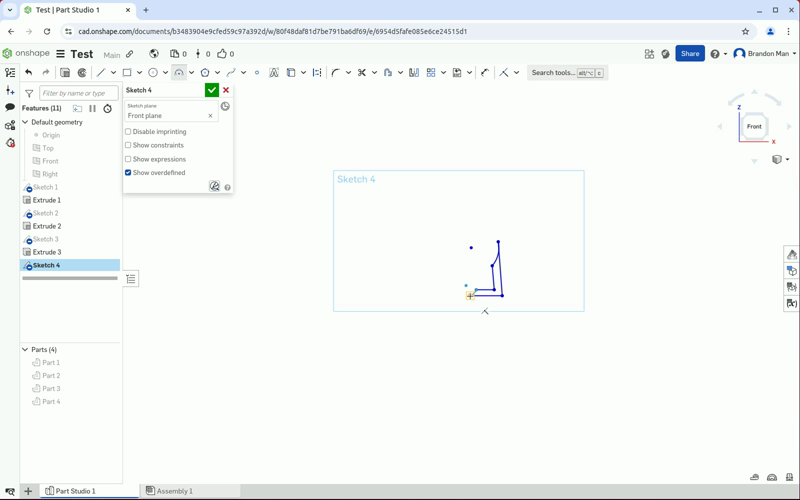
scroll(6)
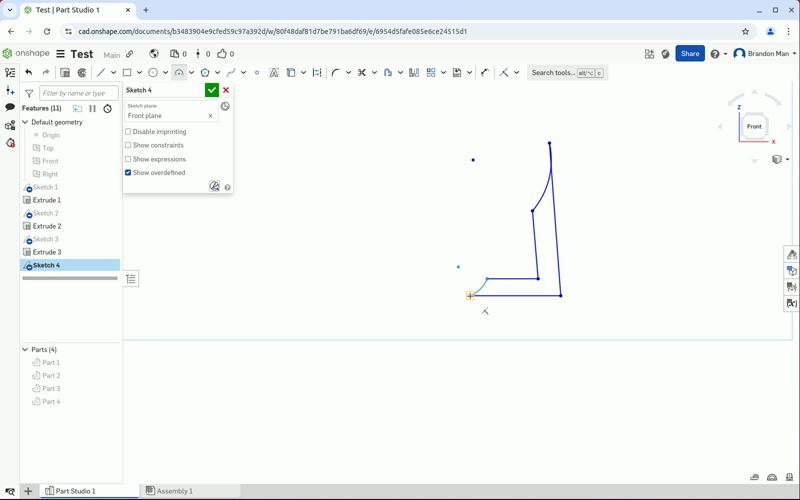
click(470, 295)
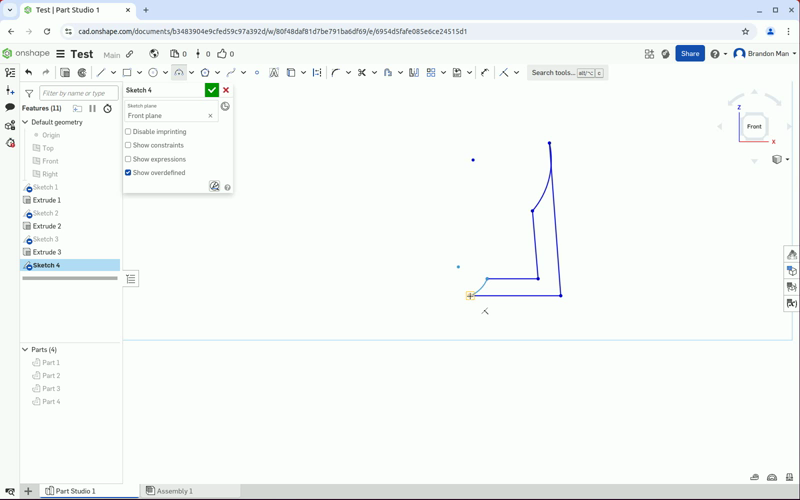
scroll(-6)
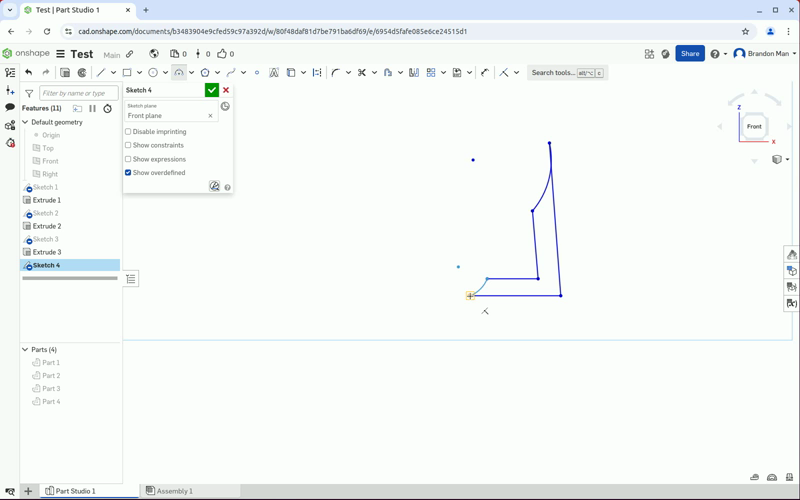
scroll(-6)
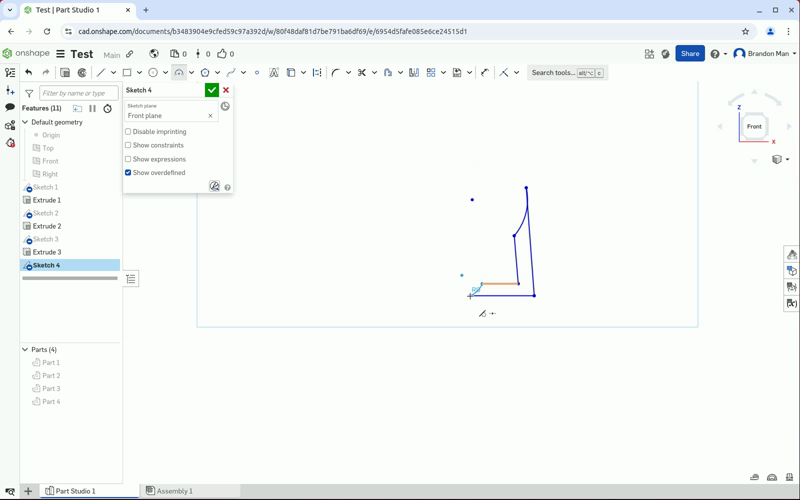
scroll(-6)
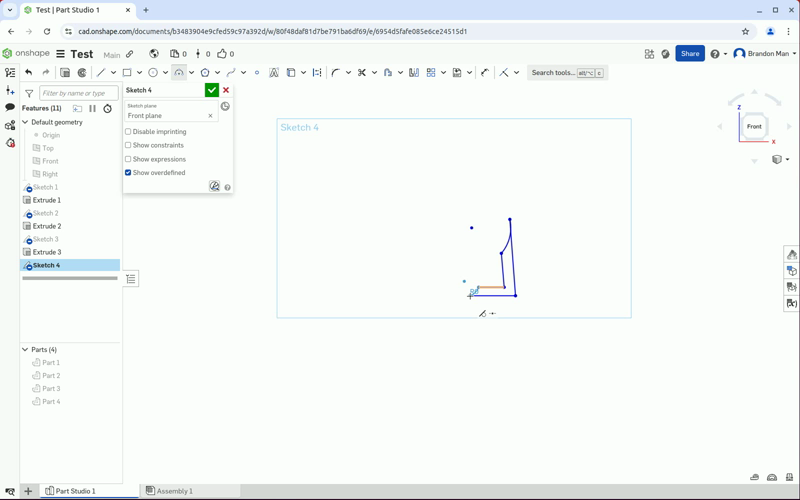
scroll(-6)
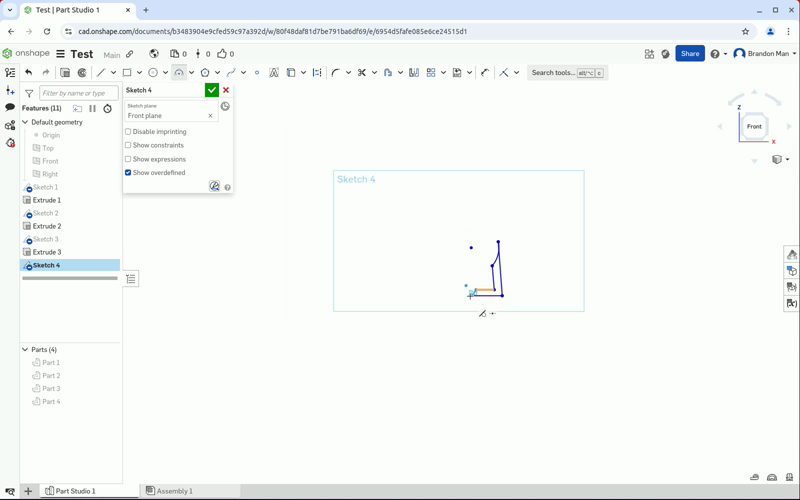
scroll(-6)
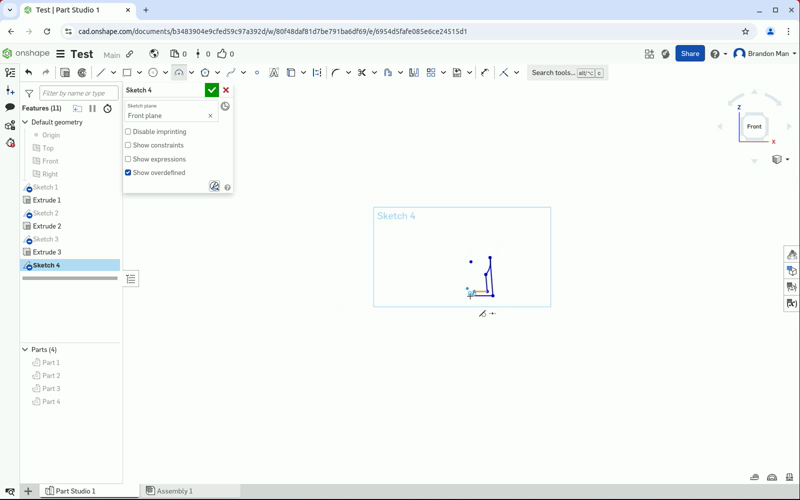
scroll(-6)
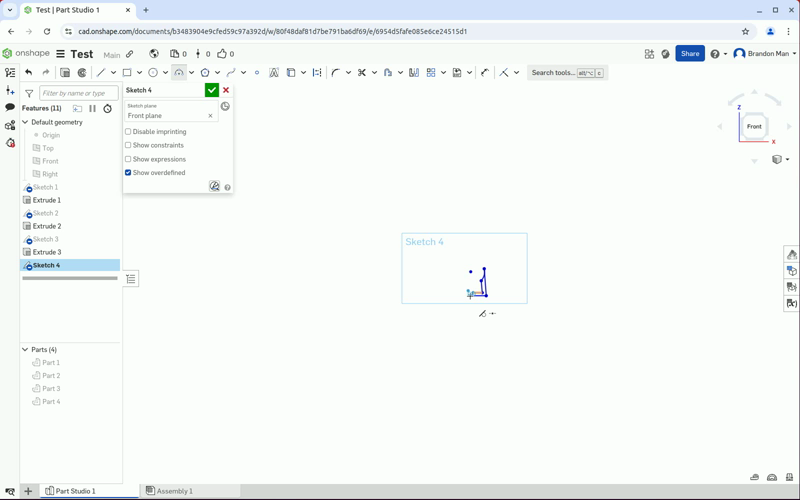
scroll(-6)
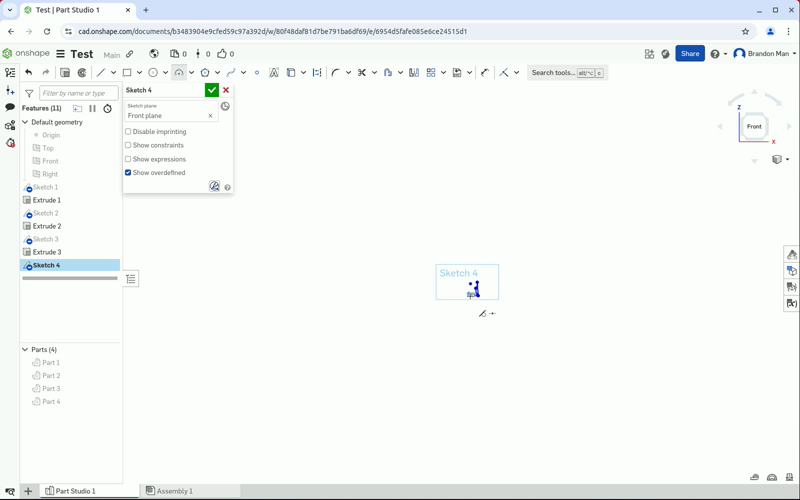
key_down(shift)
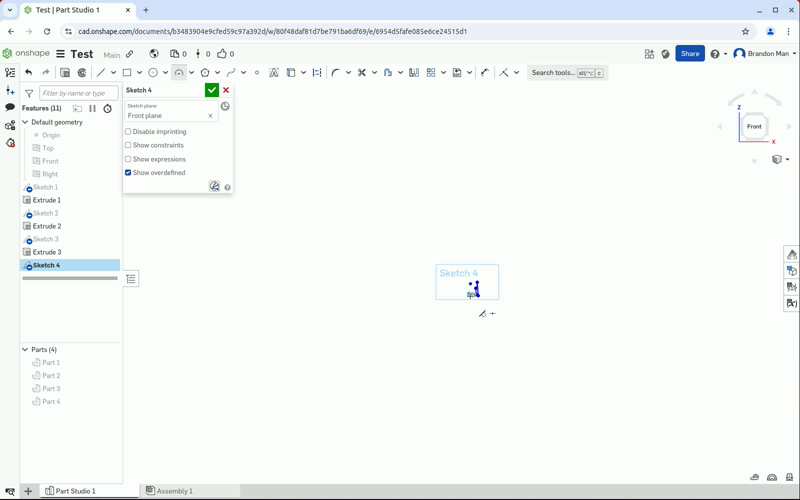
mouse_move(470, 294)
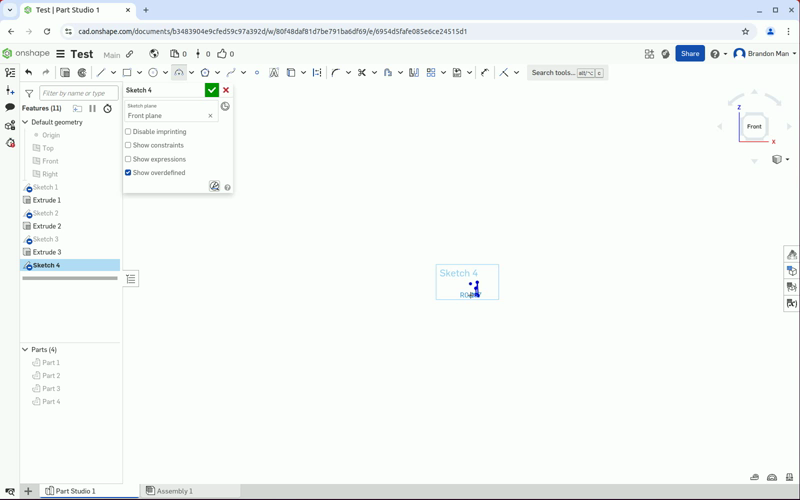
scroll(6)
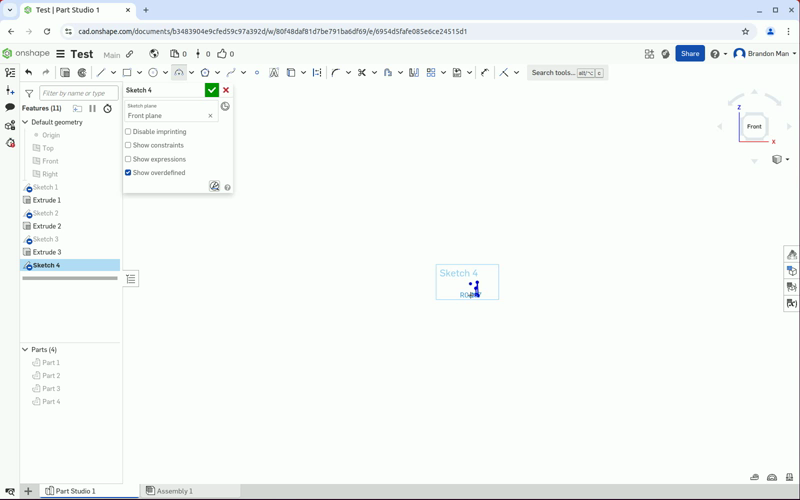
scroll(6)
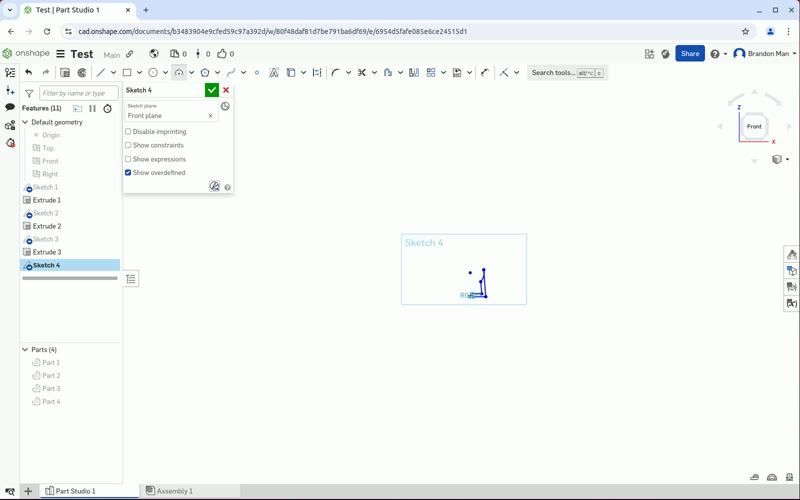
scroll(6)
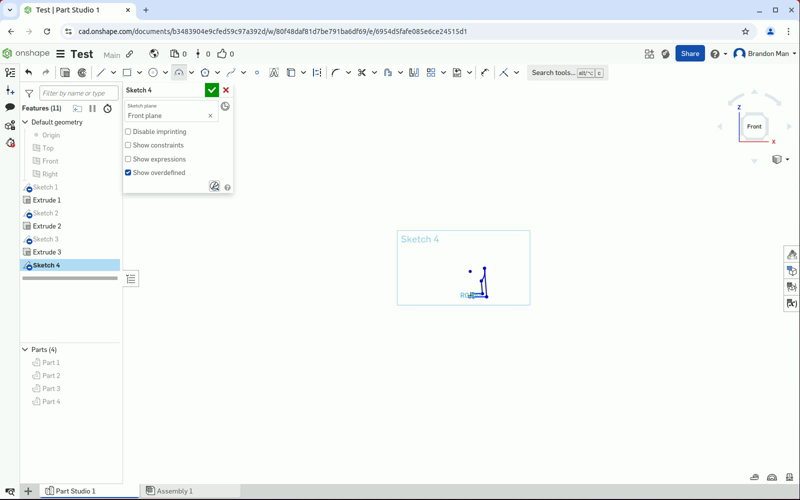
scroll(6)
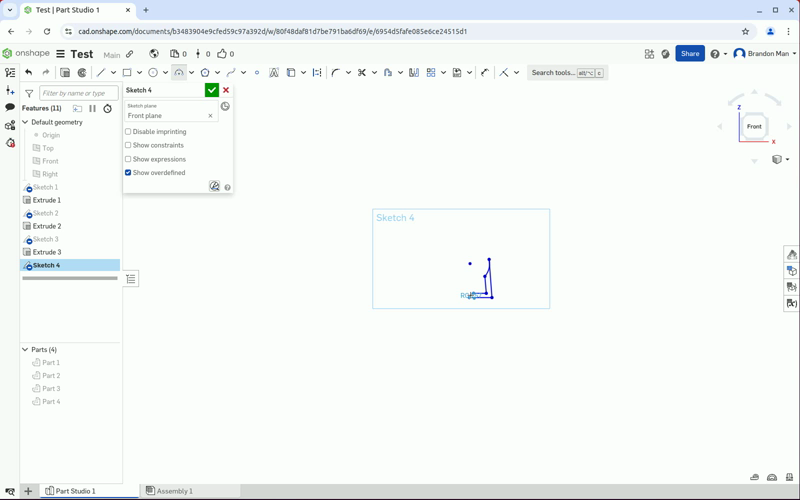
scroll(6)
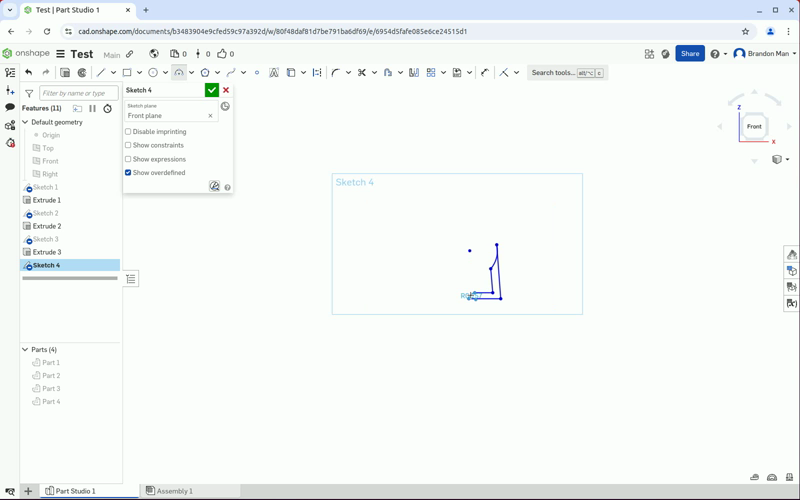
scroll(6)
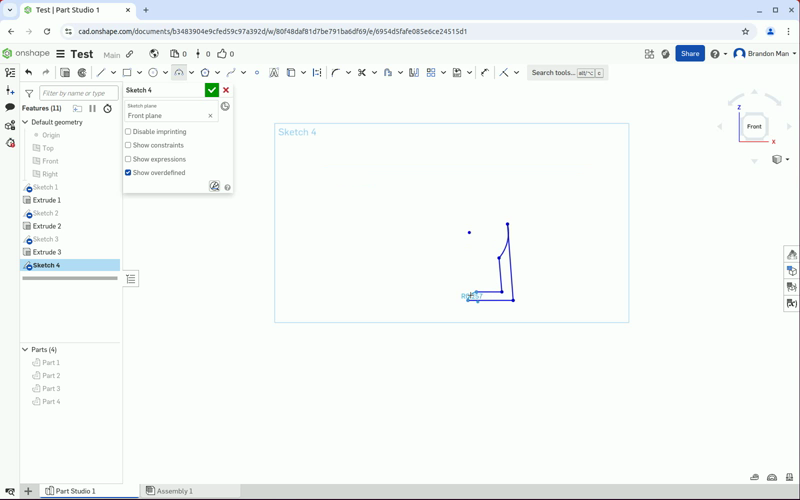
scroll(6)
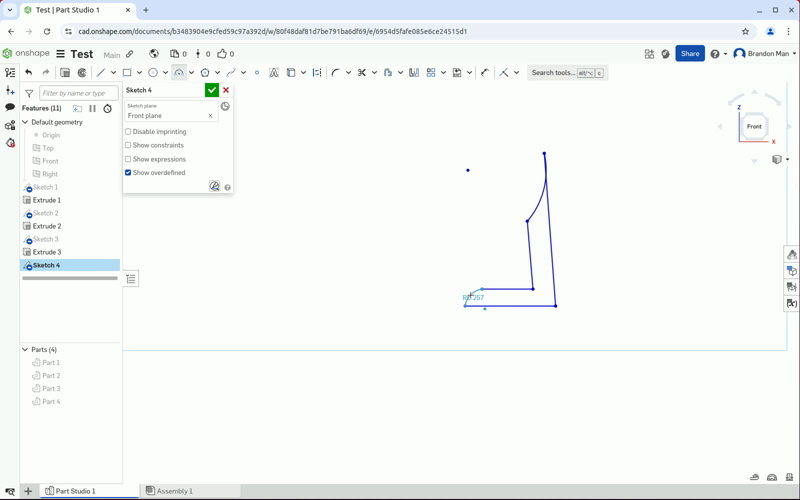
click(470, 294)
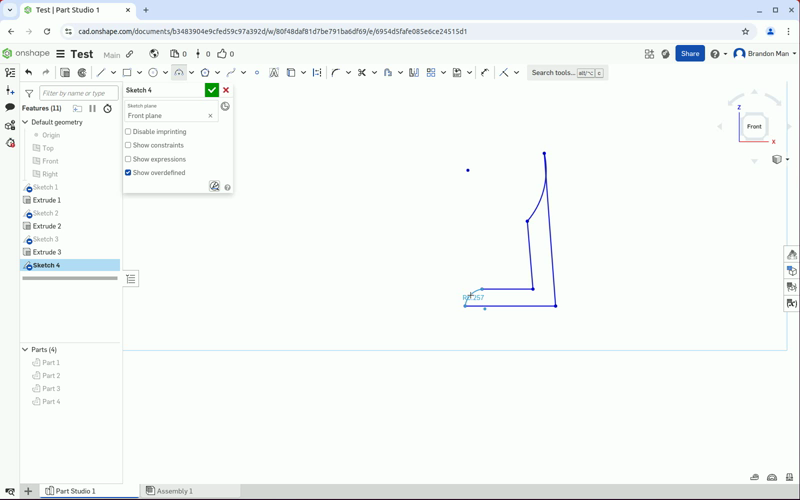
scroll(-6)
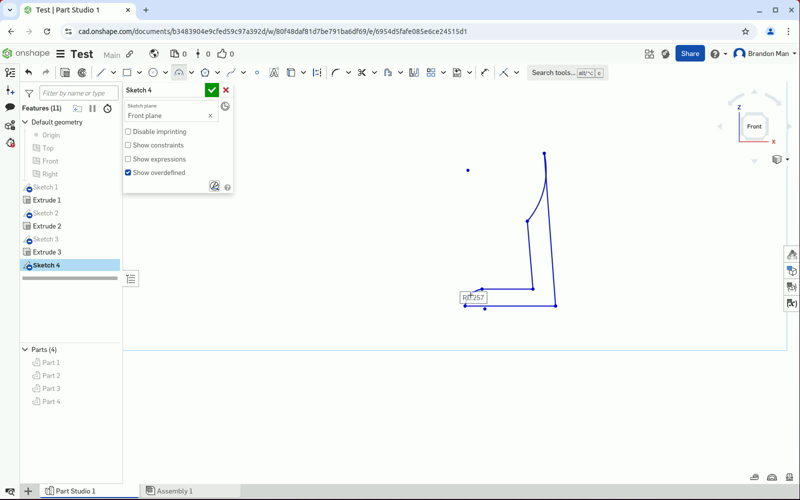
scroll(-6)
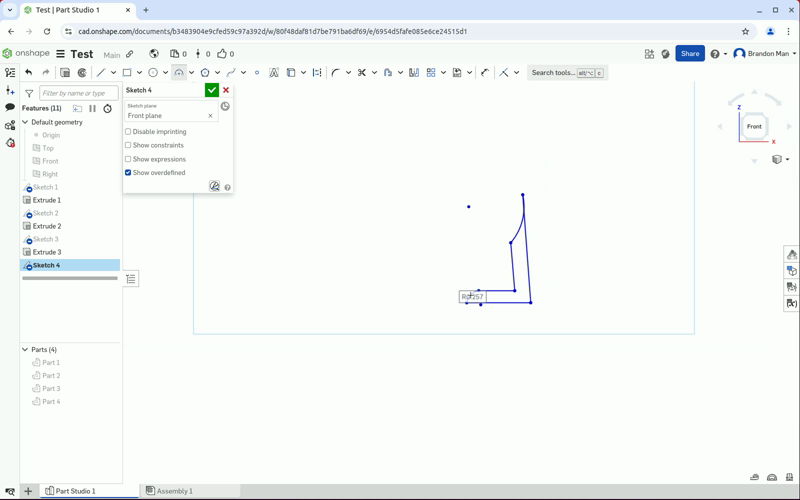
scroll(-6)
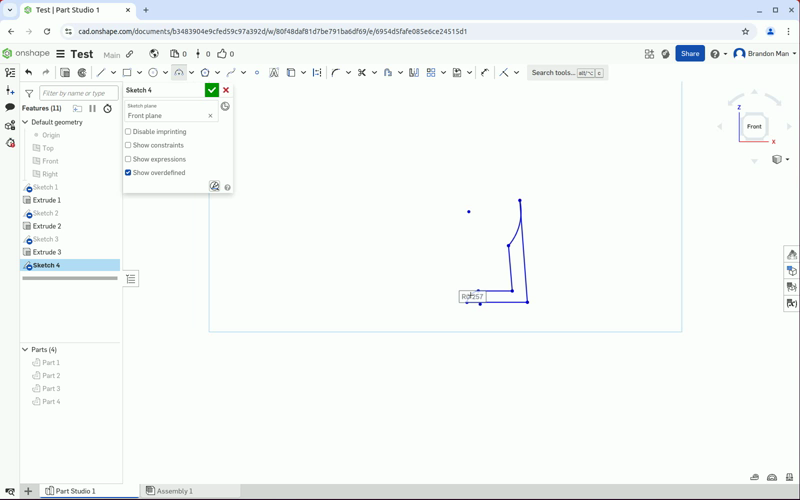
scroll(-6)
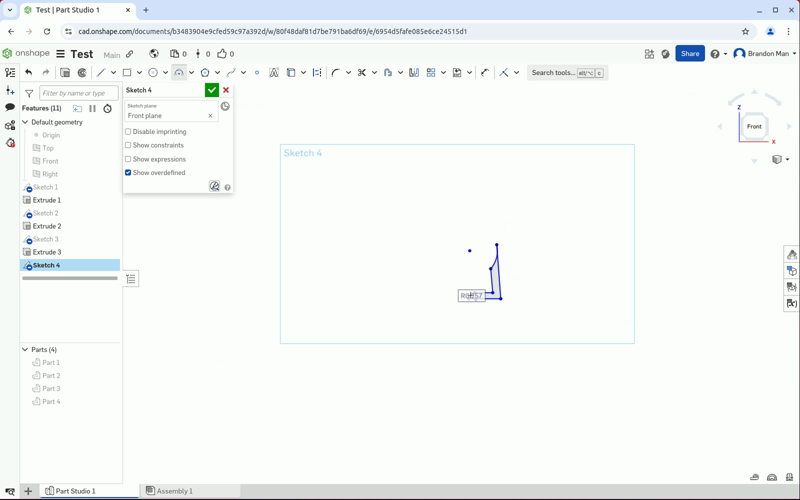
scroll(-6)
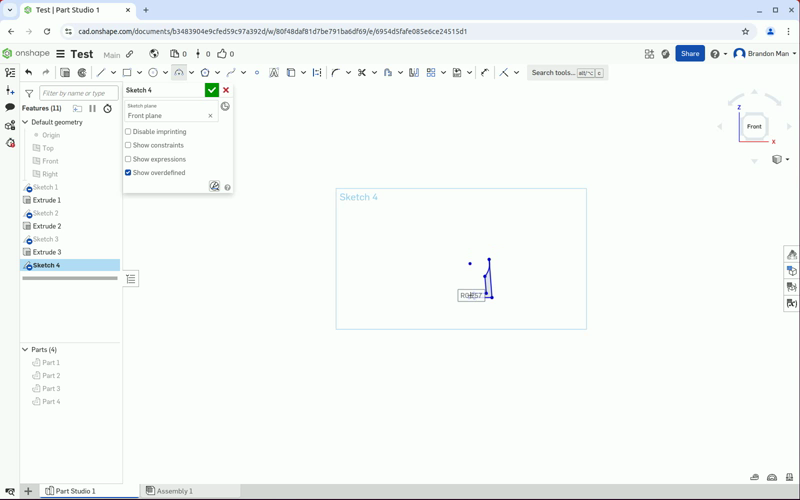
scroll(-6)
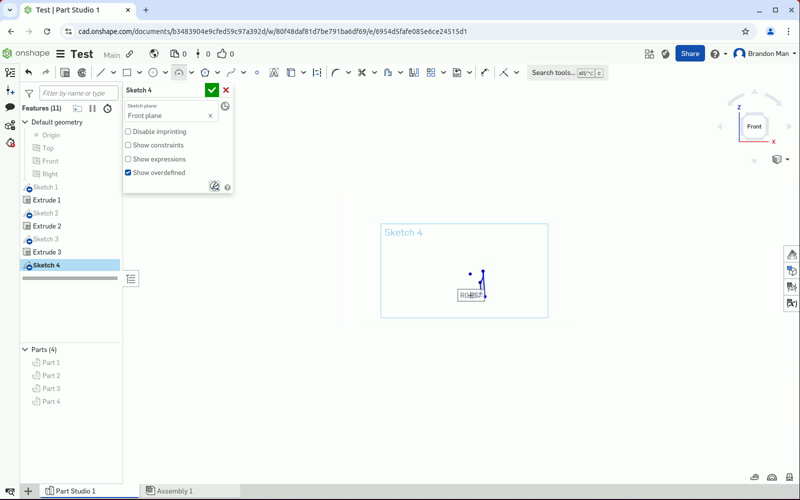
scroll(-6)
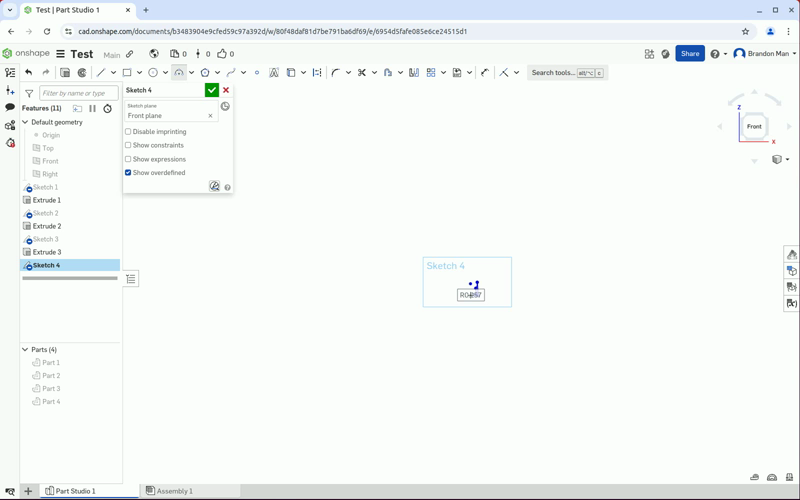
key_up(shift)
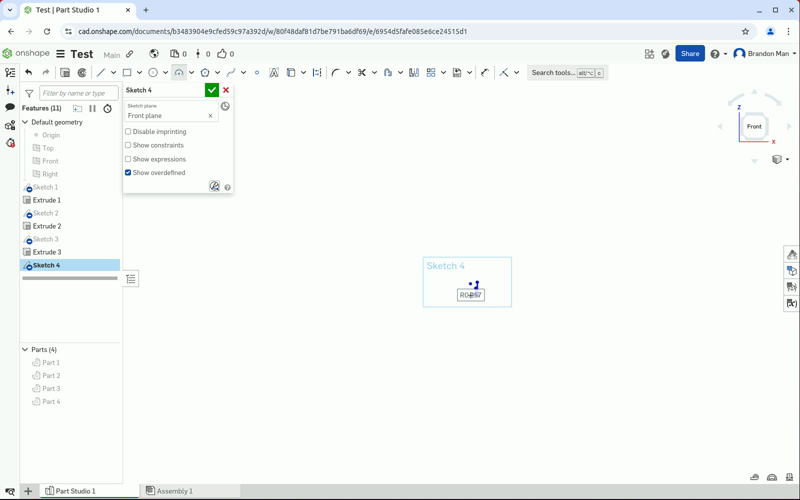
key(esc)
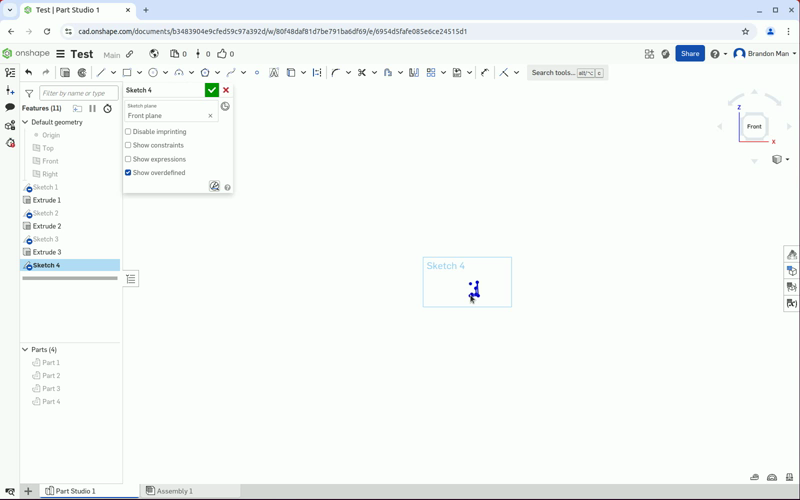
mouse_move(473, 295)
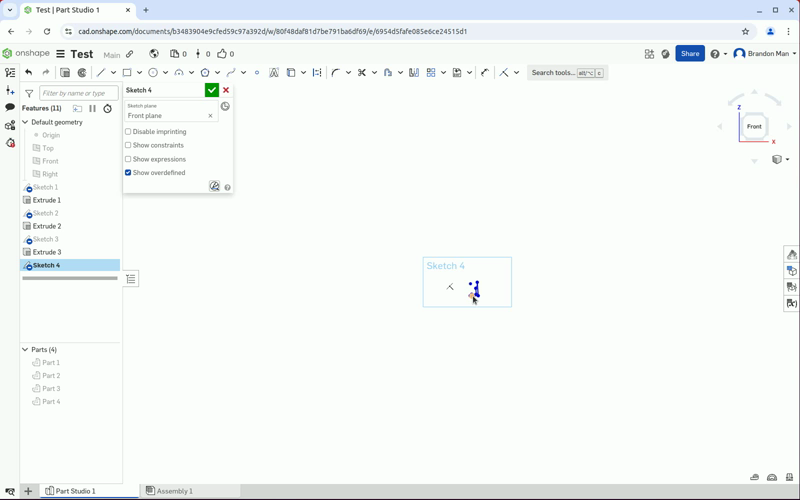
scroll(6)
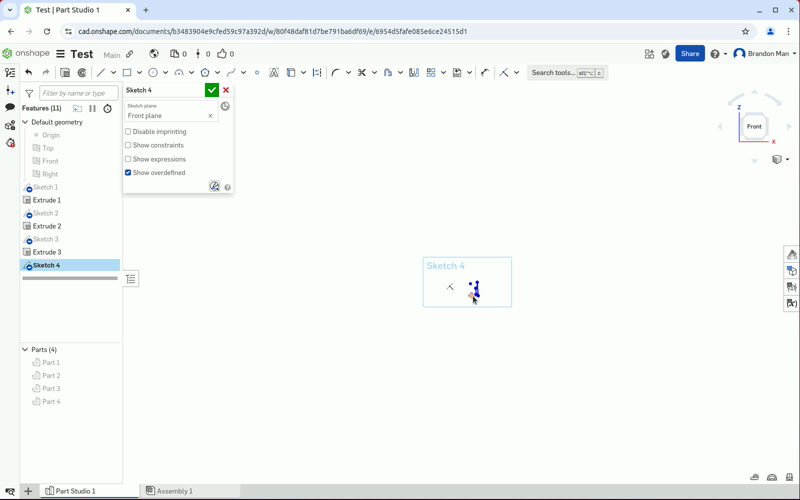
scroll(6)
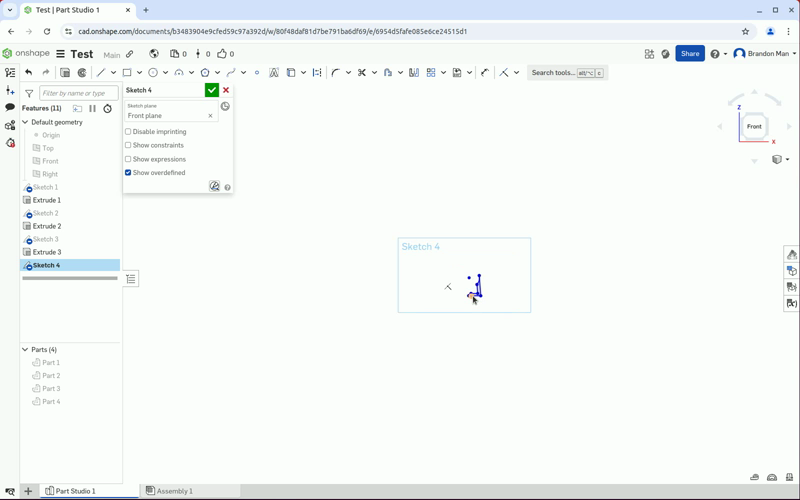
scroll(6)
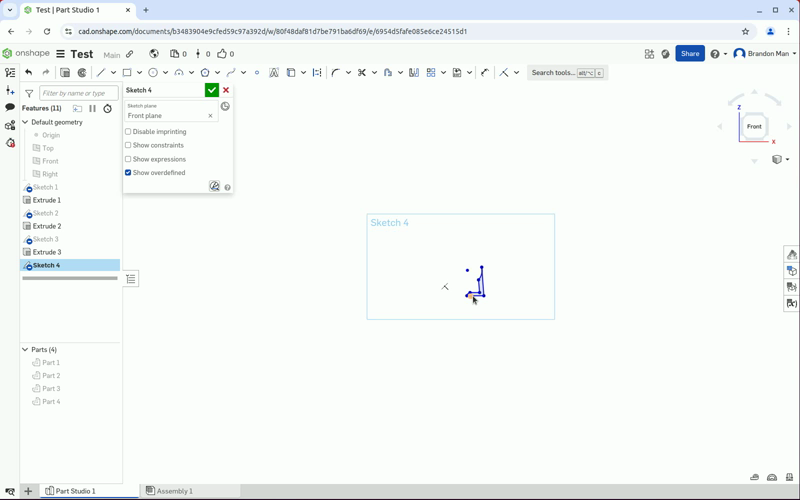
scroll(6)
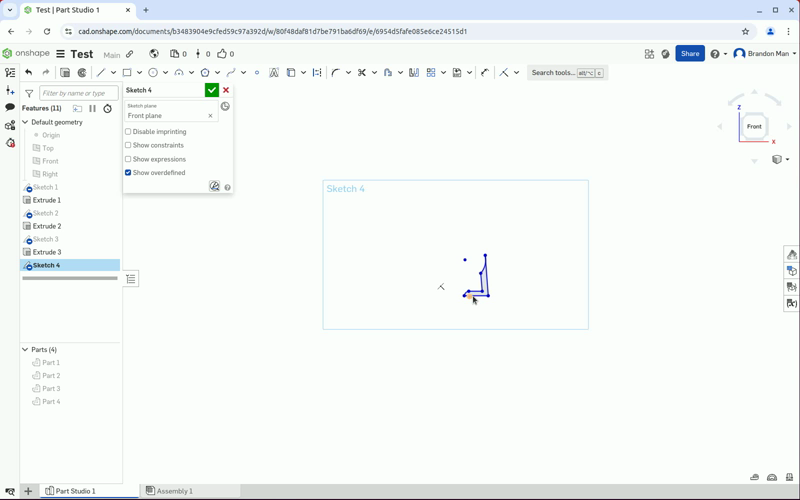
scroll(6)
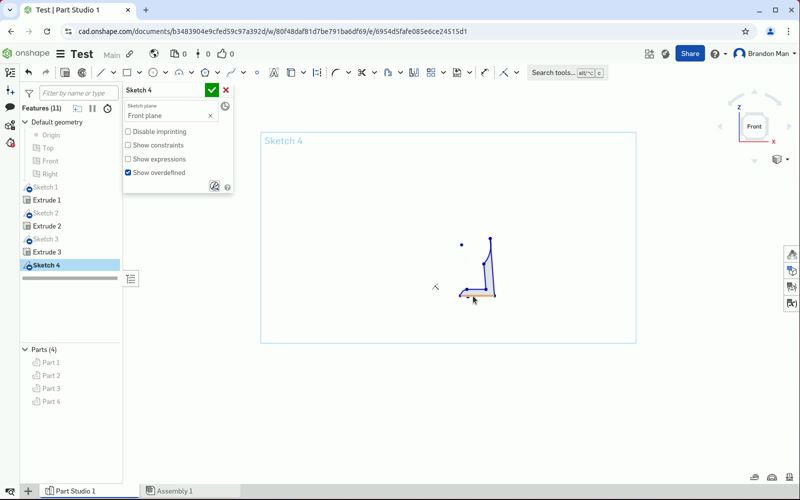
scroll(6)
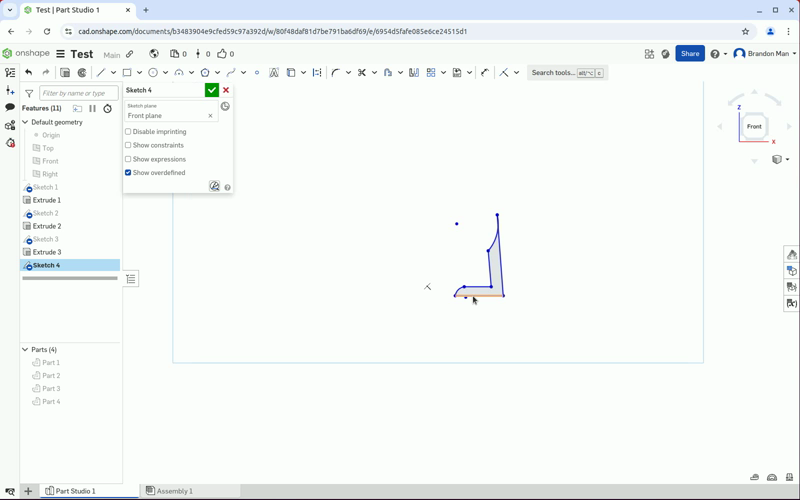
scroll(6)
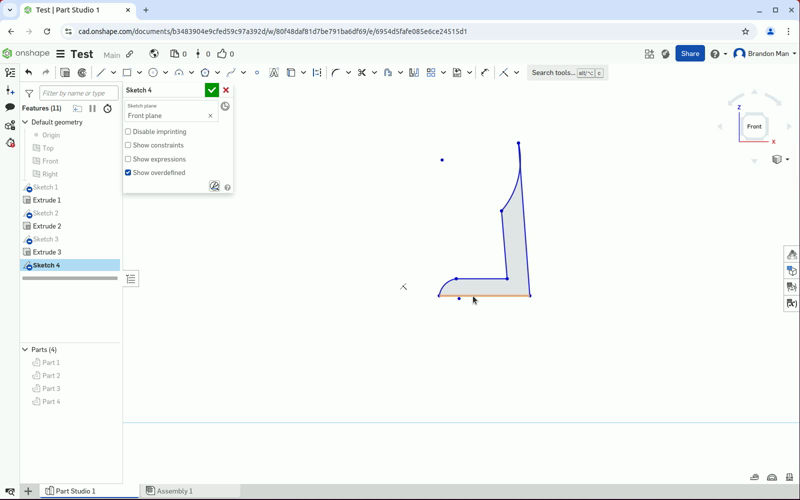
click(473, 295)
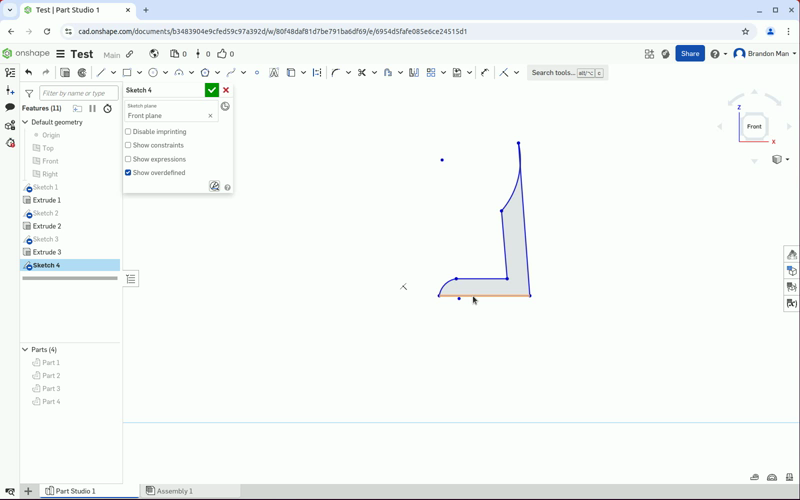
scroll(-6)
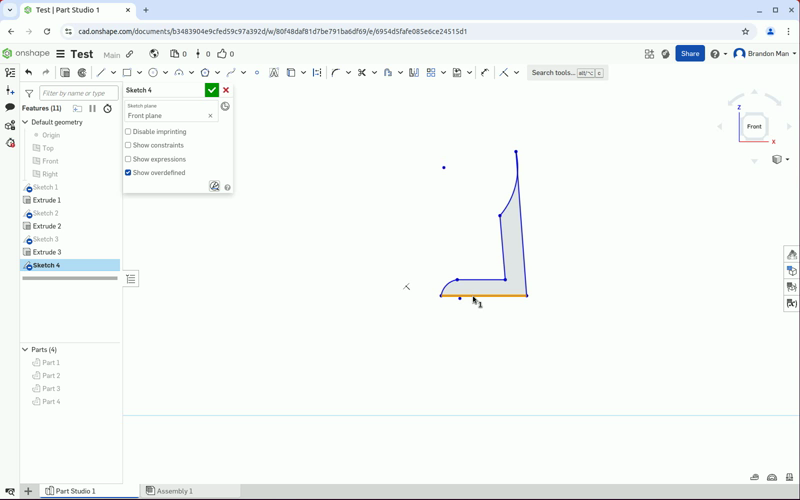
scroll(-6)
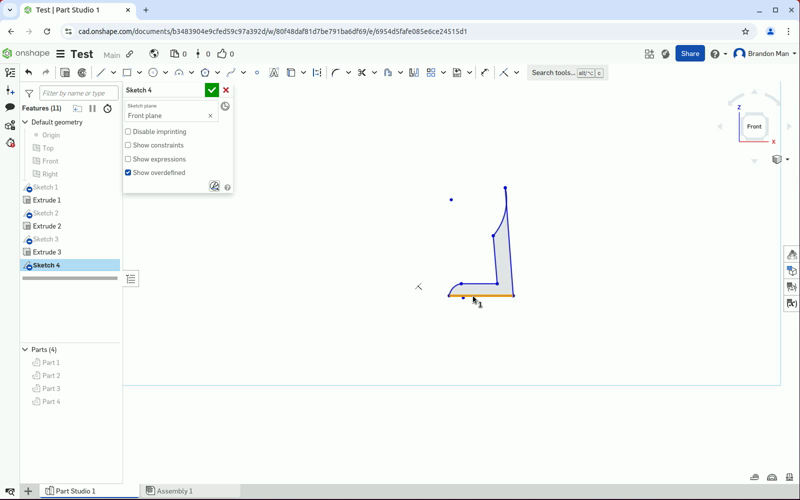
scroll(-6)
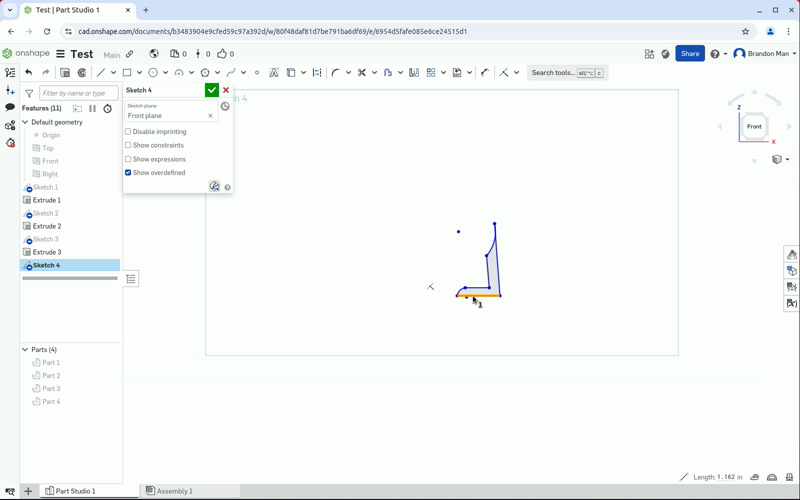
scroll(-6)
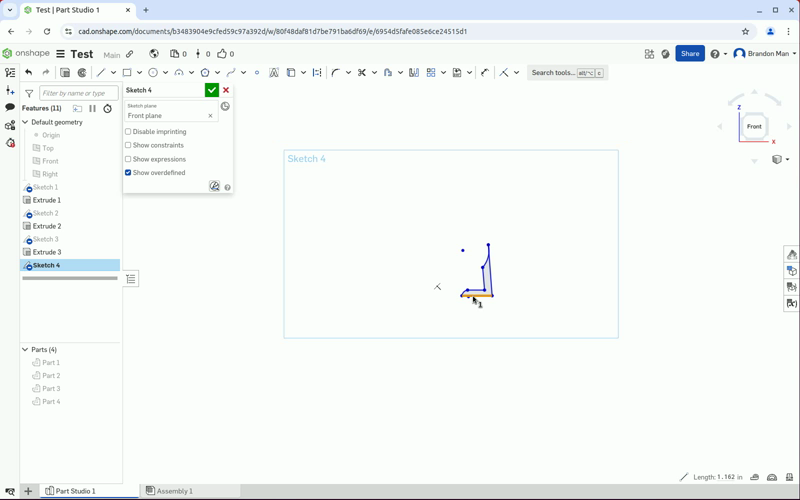
scroll(-6)
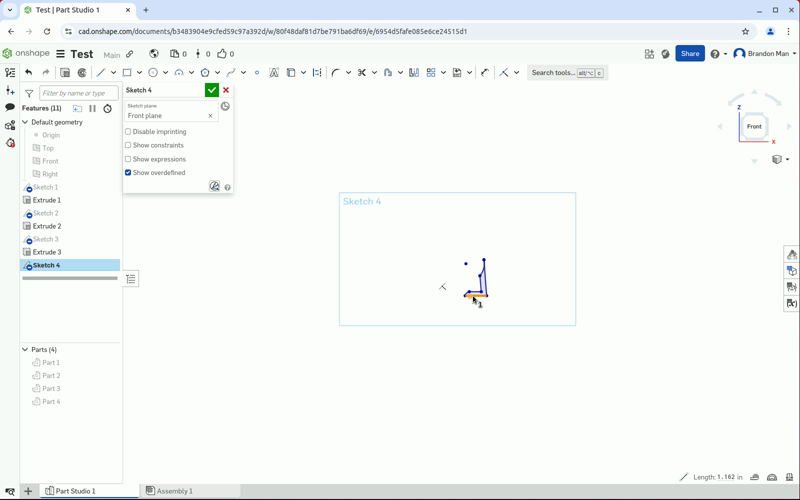
scroll(-6)
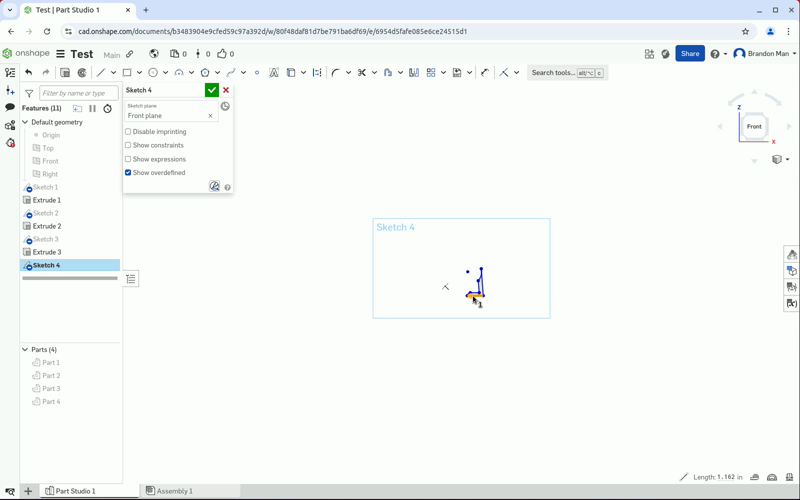
scroll(-6)
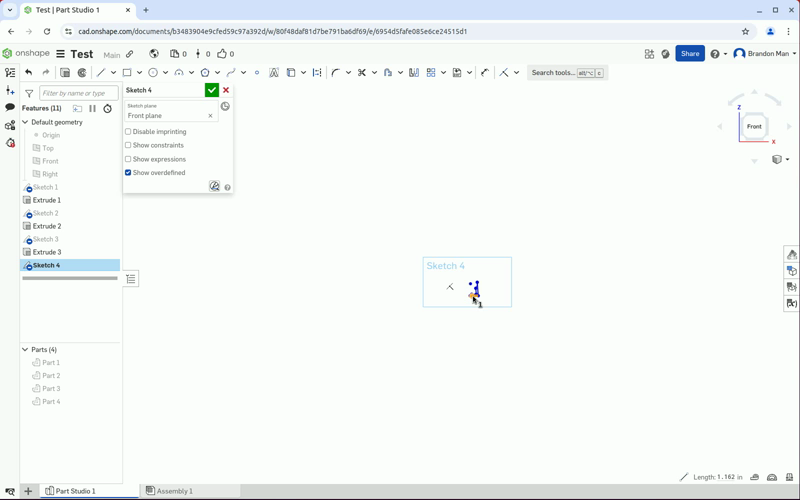
mouse_move(73, 352)
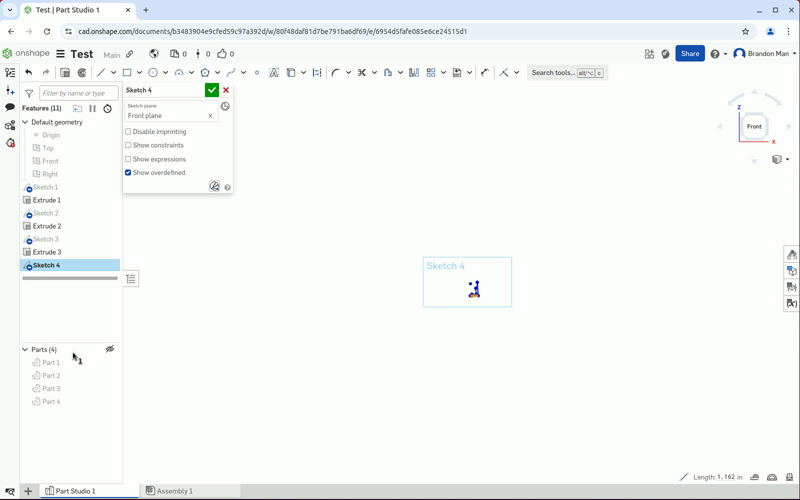
key(shift+y)
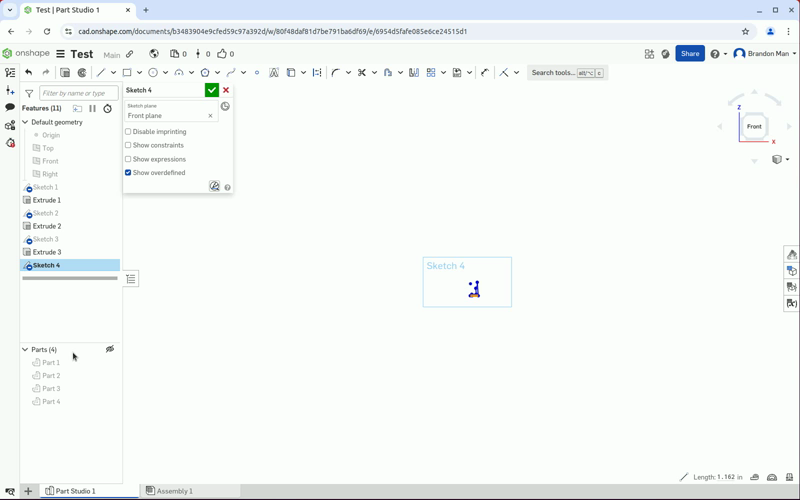
key(shift+e)
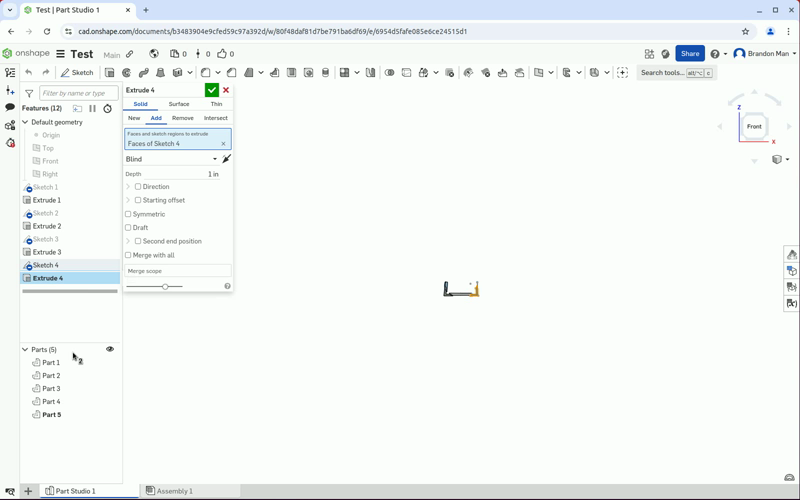
mouse_move(143, 106)
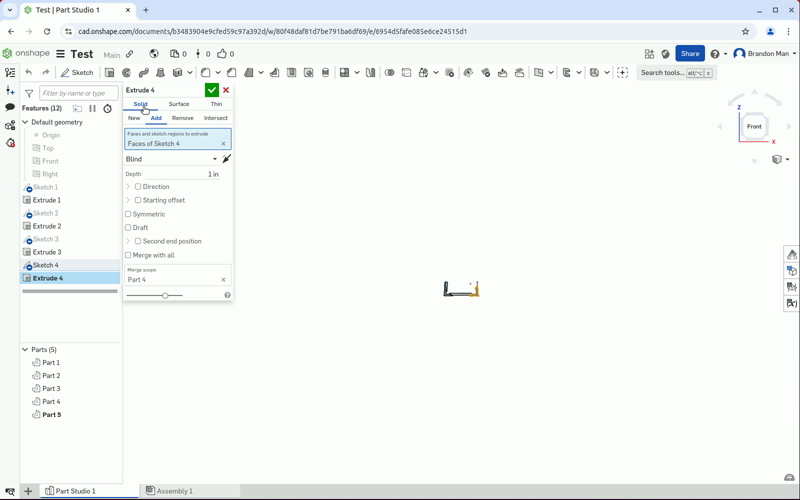
click(143, 106)
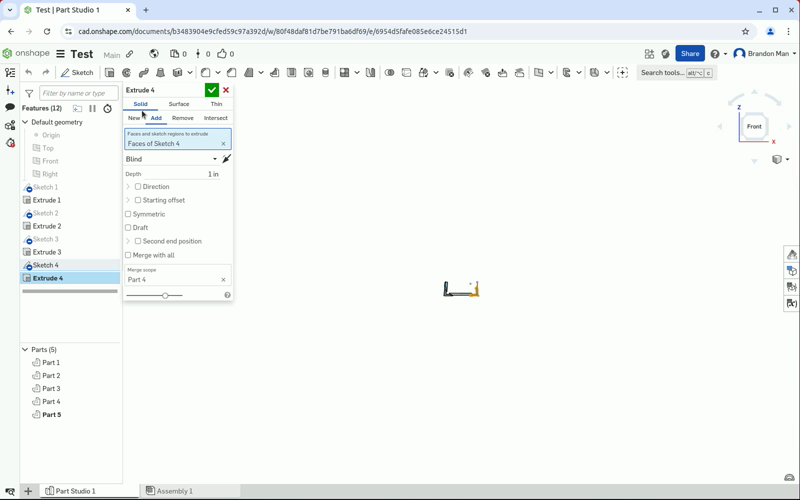
mouse_move(137, 120)
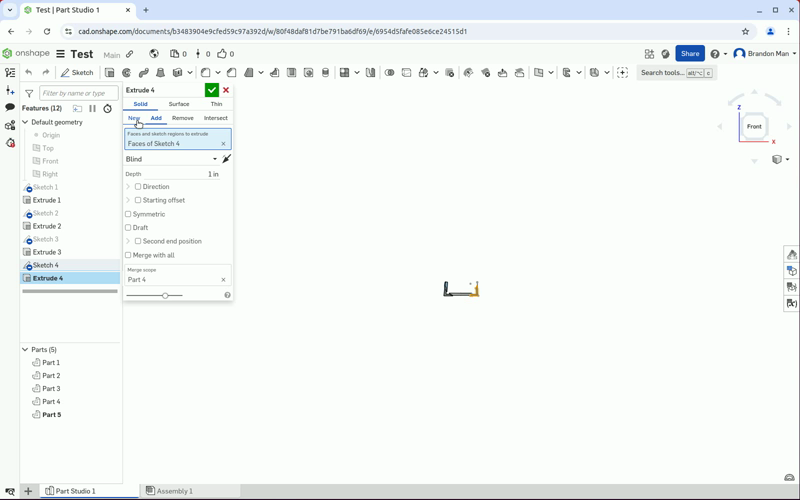
click(137, 120)
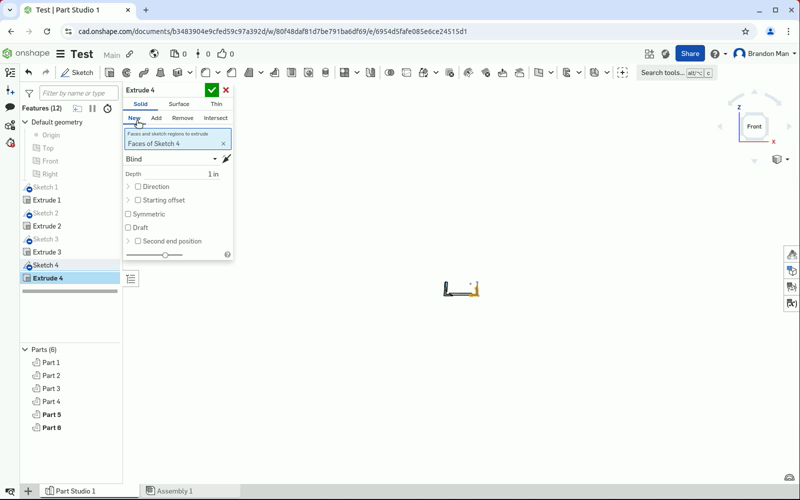
key(tab, 4)
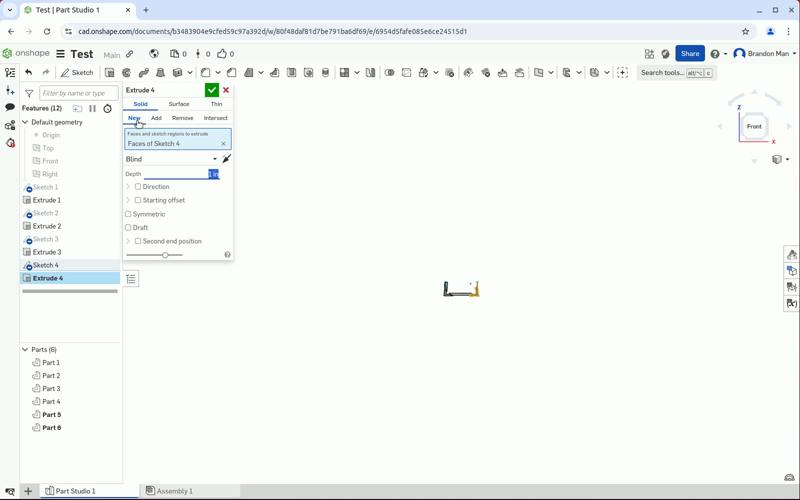
text(23.108)
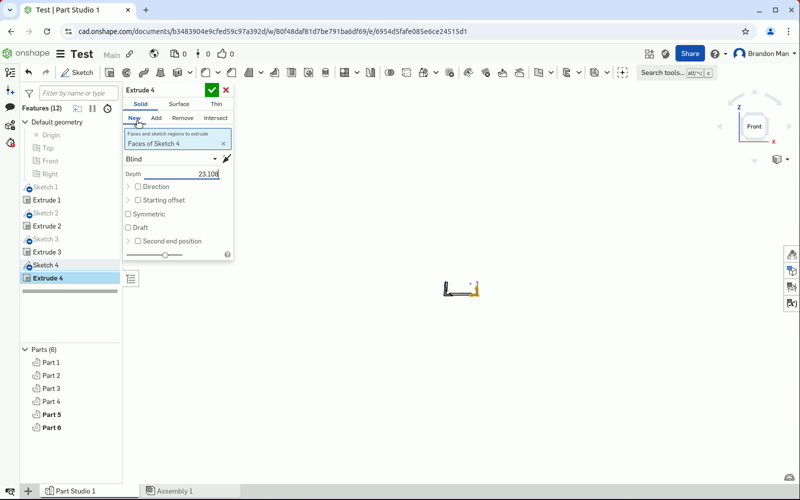
key(enter)
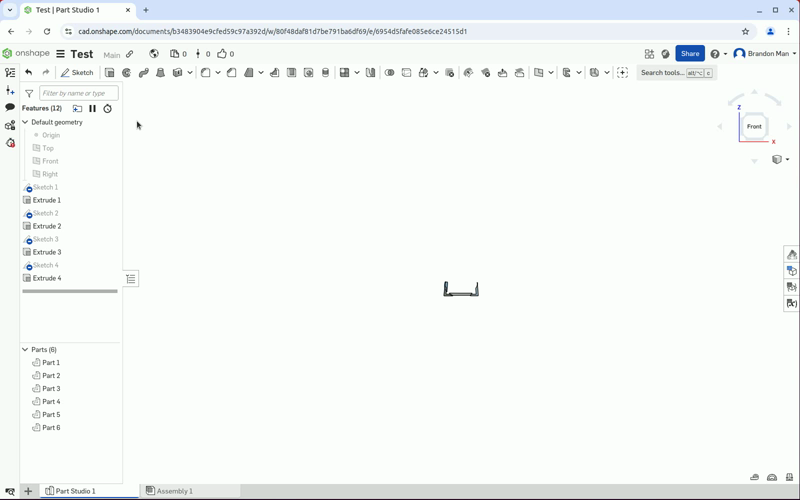
key(shift+h)
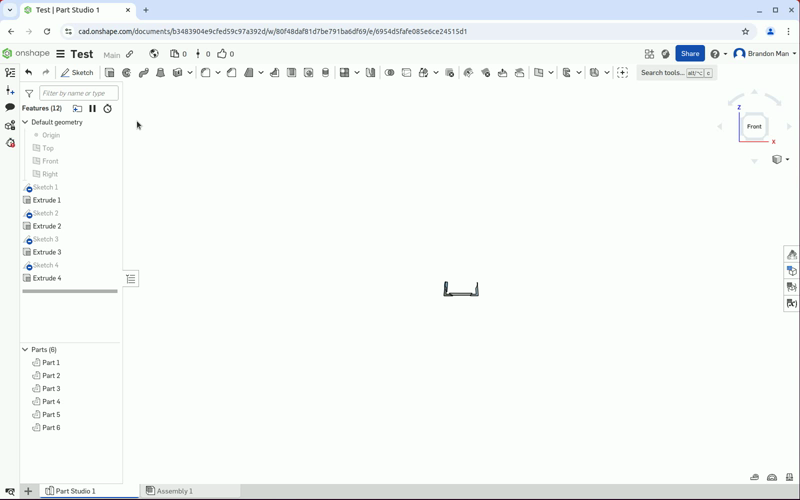
key(shift+h)
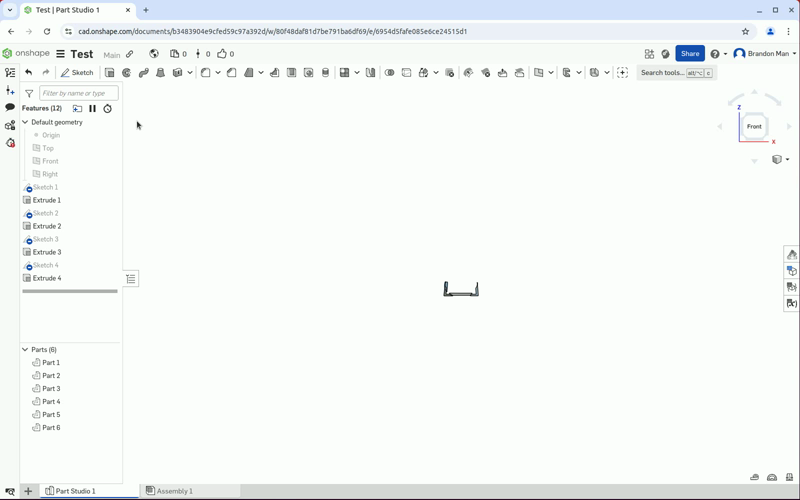
mouse_move(73, 189)
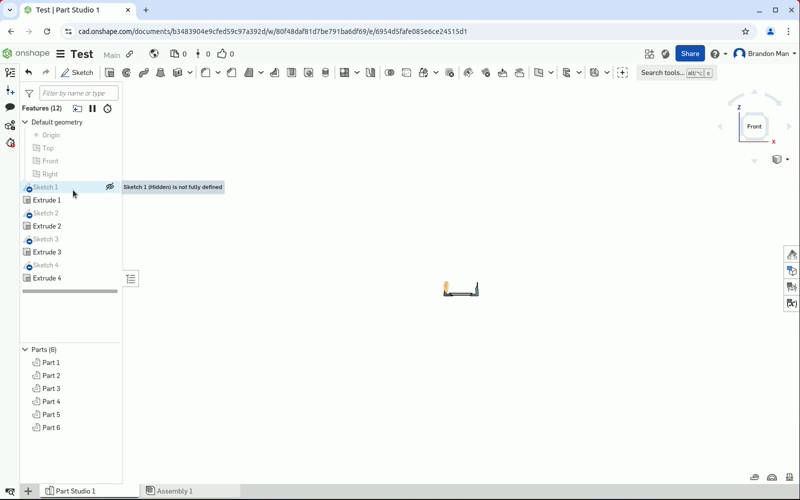
click(73, 189)
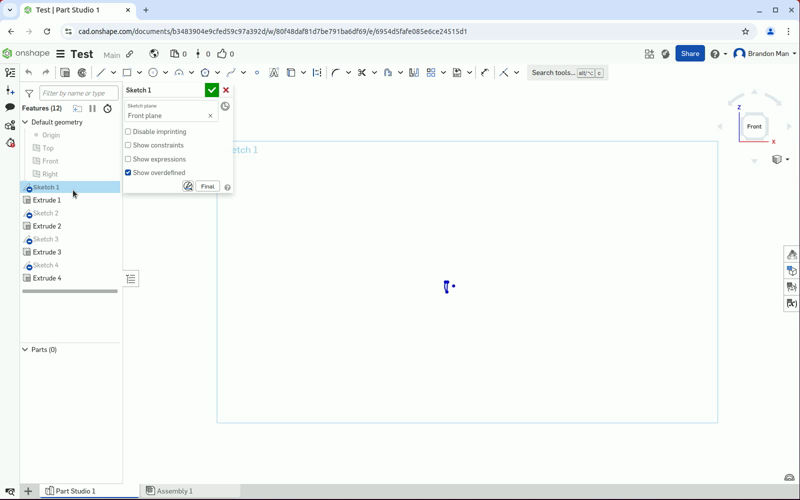
mouse_move(229, 92)
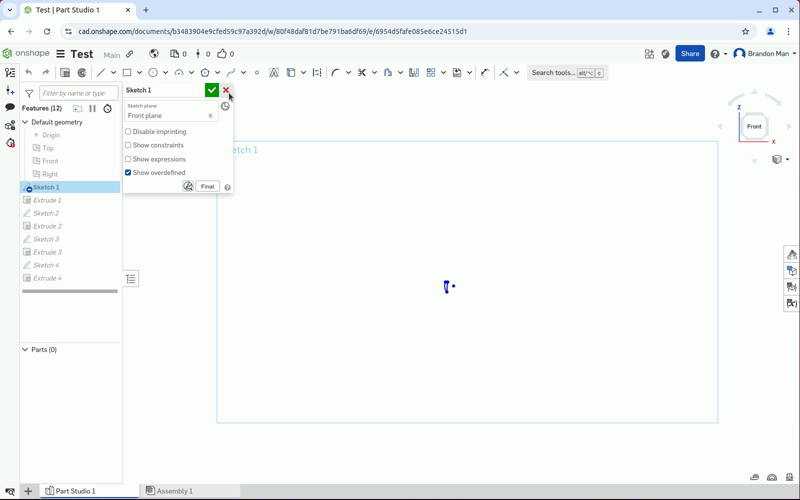
click(229, 92)
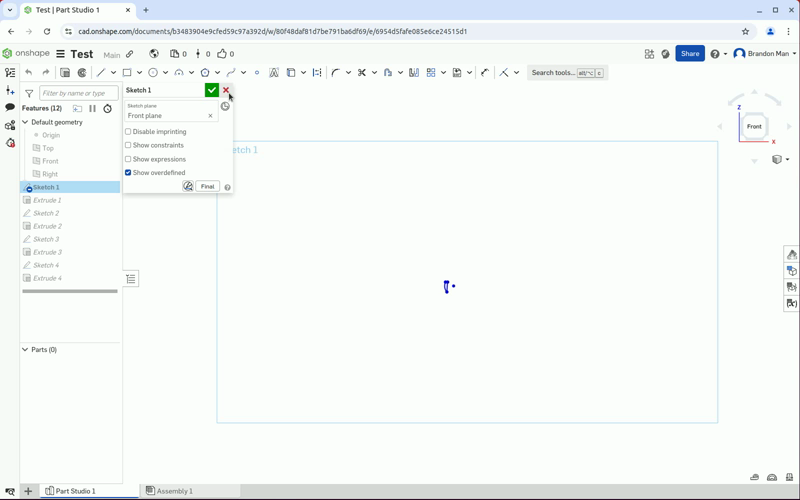
key(shift+s)
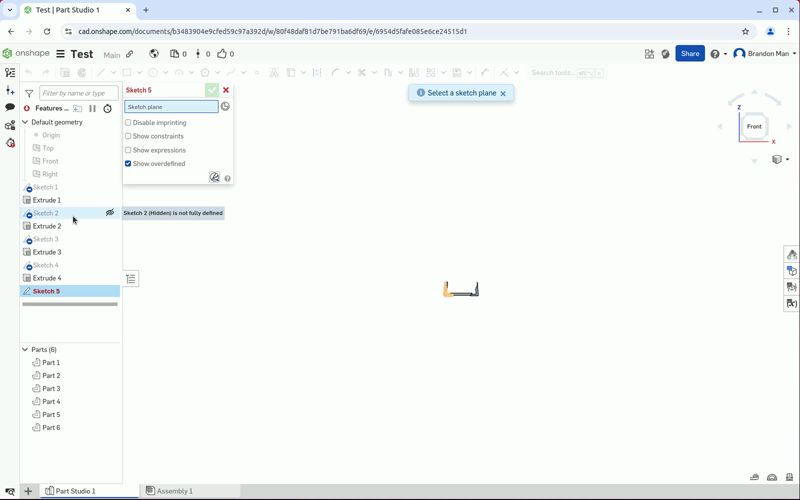
scroll(3)
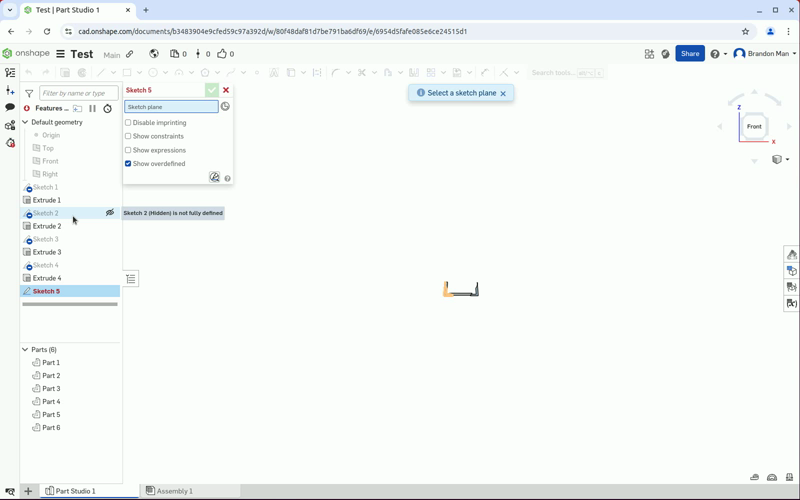
mouse_move(73, 163)
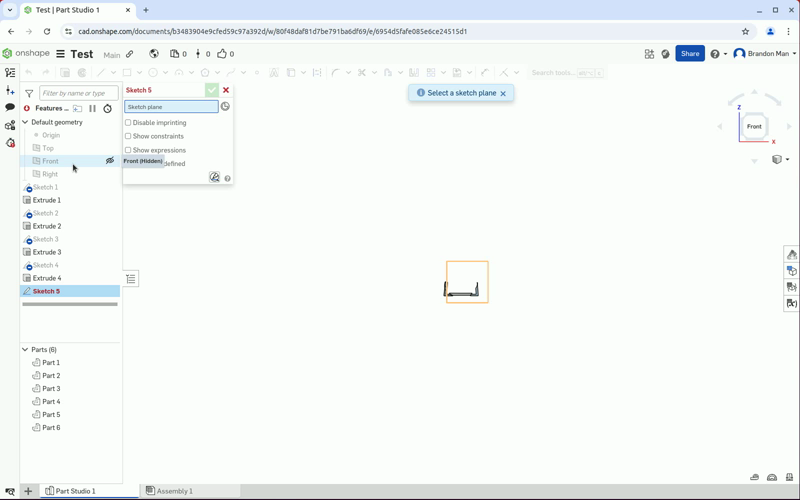
click(73, 163)
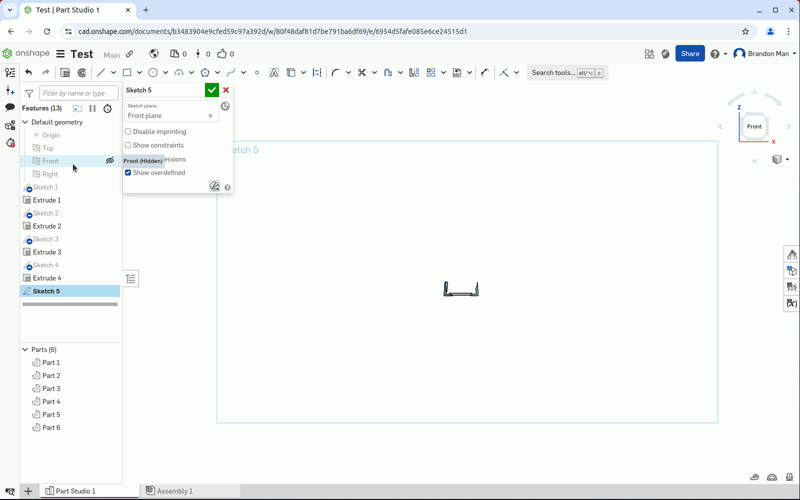
mouse_move(73, 352)
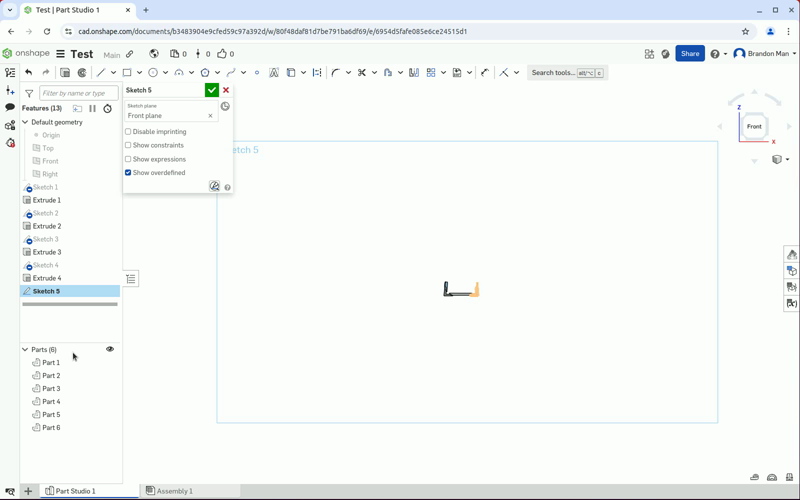
key(y)
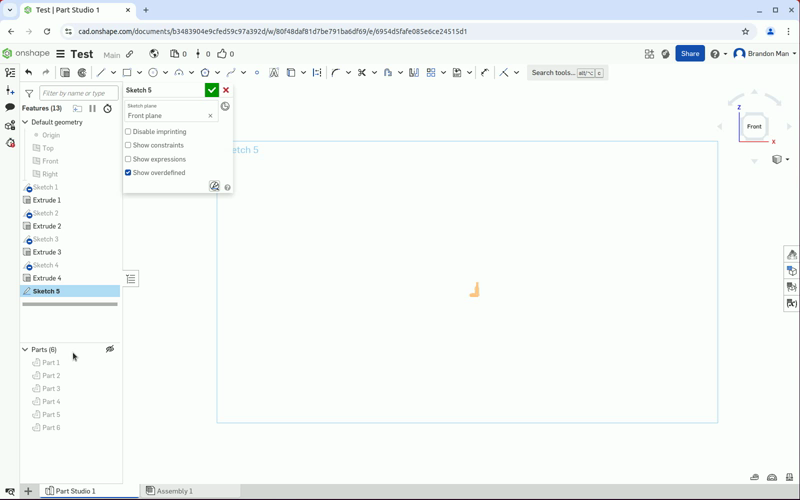
key(l)
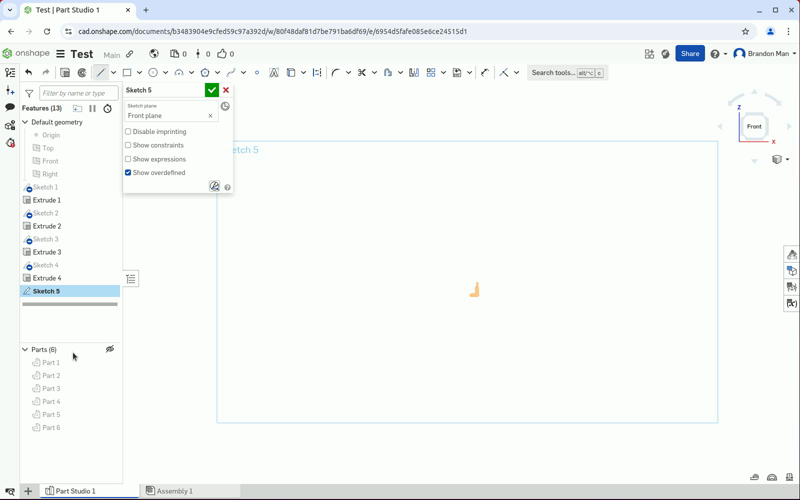
key_down(shift)
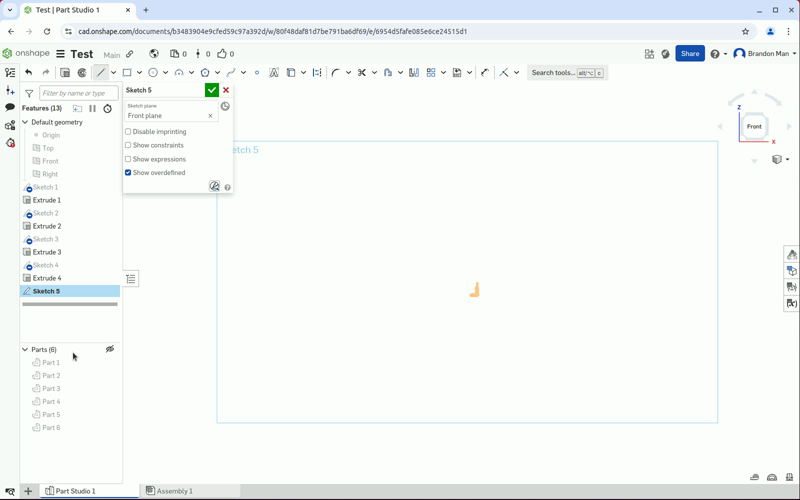
mouse_move(474, 282)
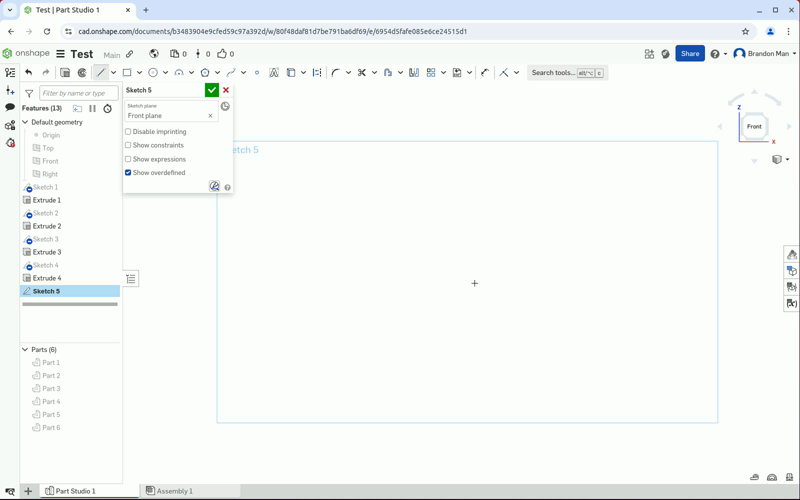
click(474, 282)
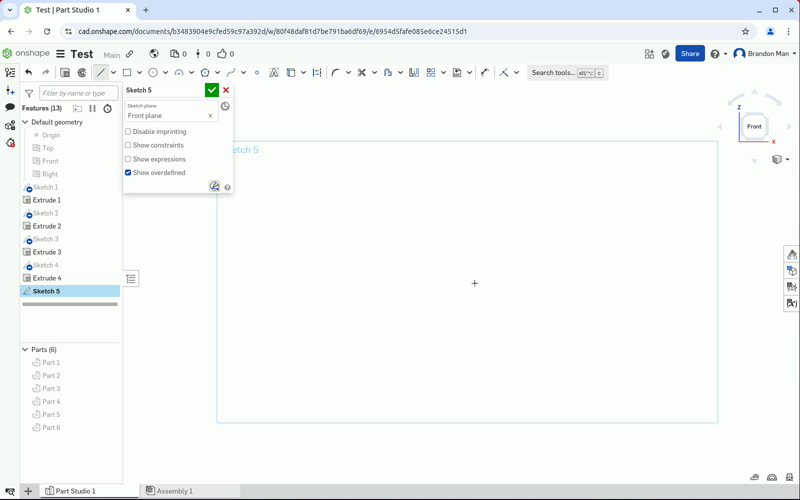
key_up(shift)
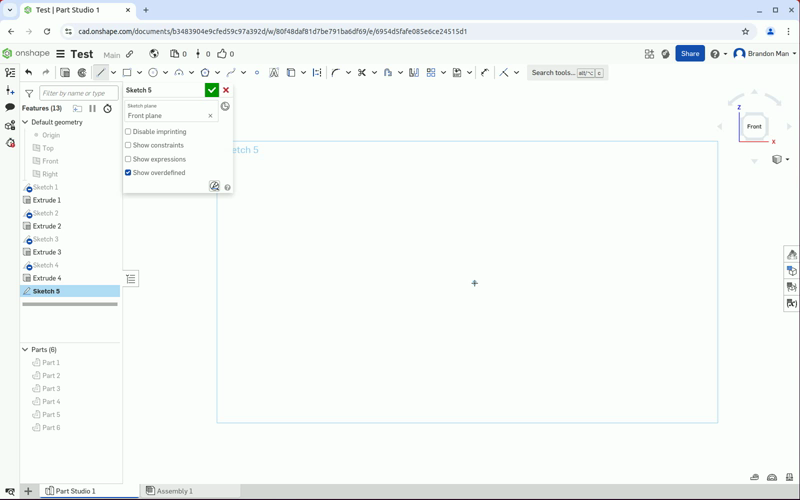
key_down(shift)
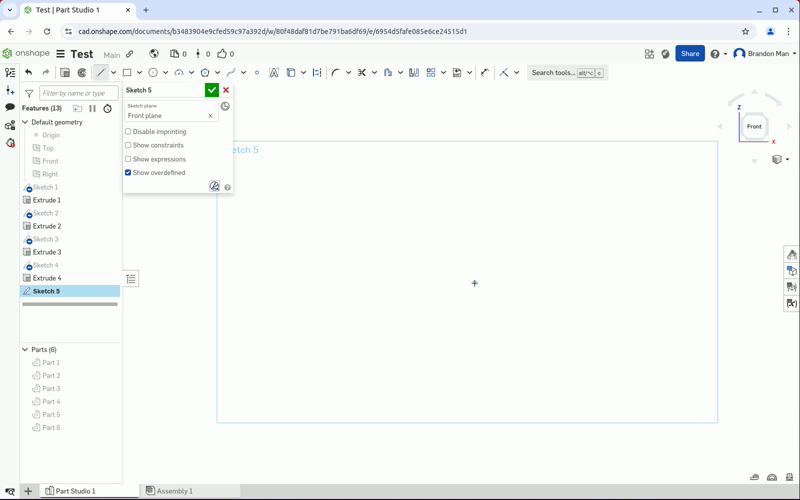
mouse_move(504, 282)
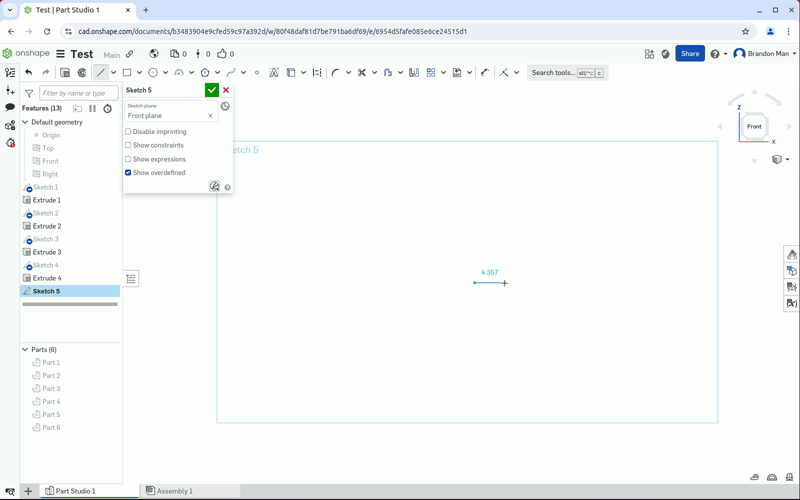
mouse_move(475, 289)
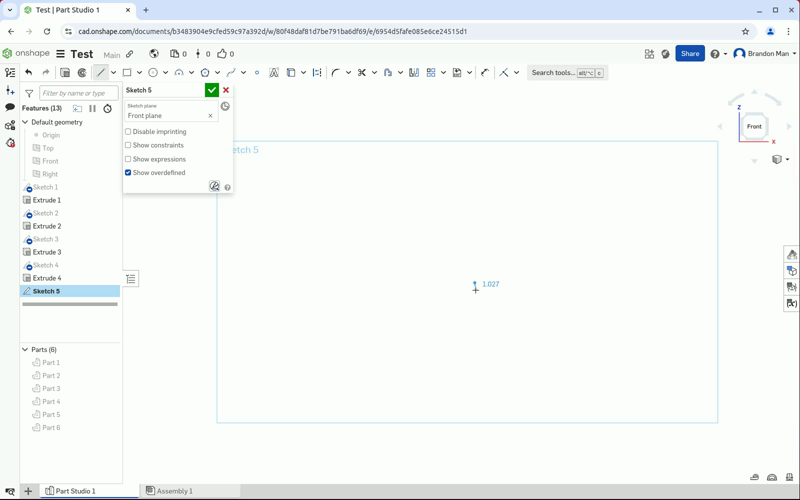
scroll(6)
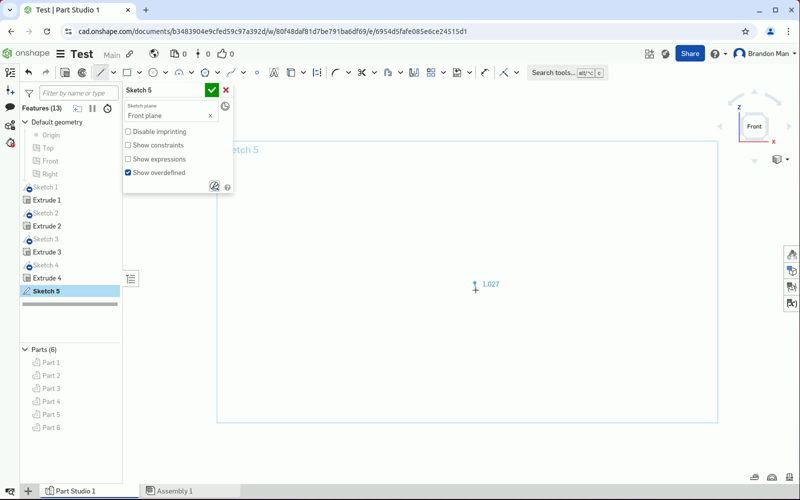
scroll(6)
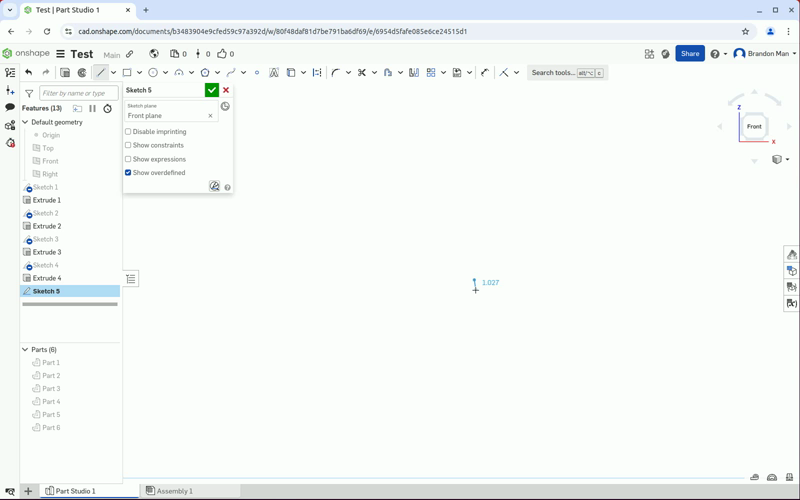
scroll(6)
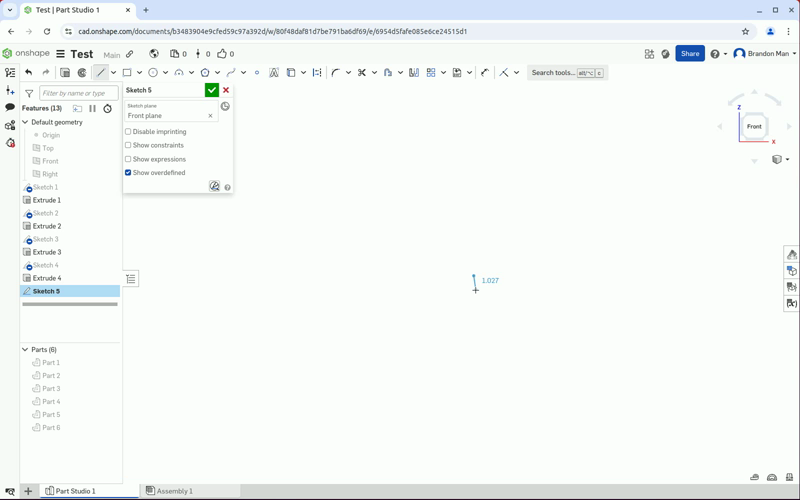
scroll(6)
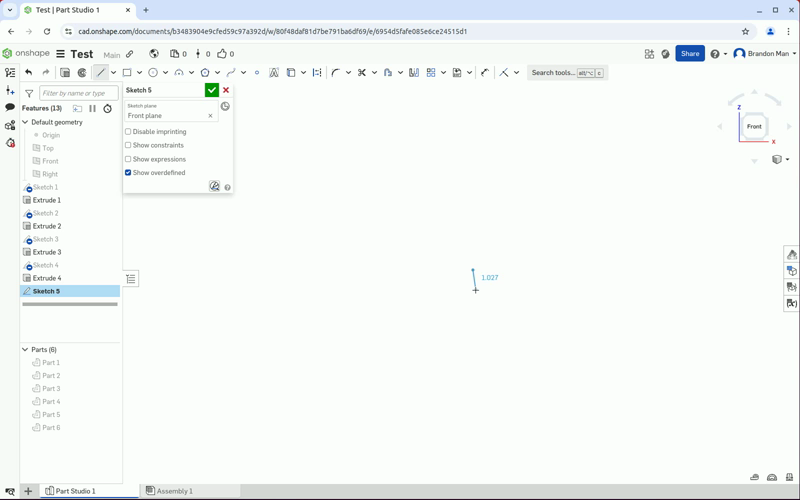
scroll(6)
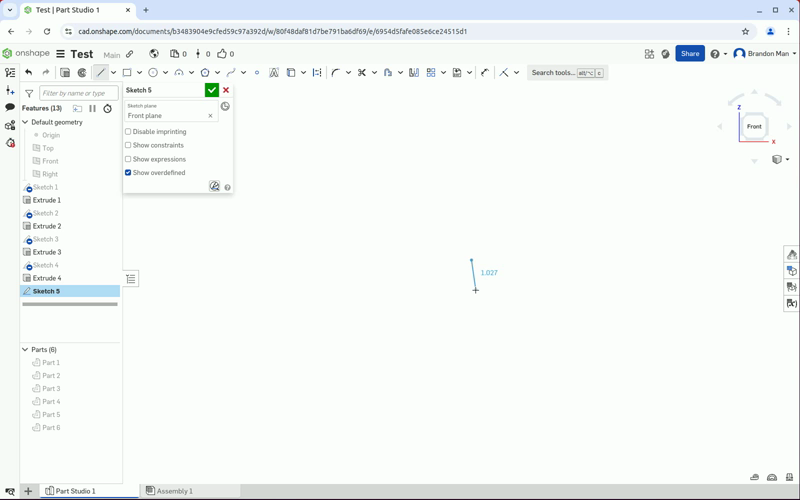
scroll(6)
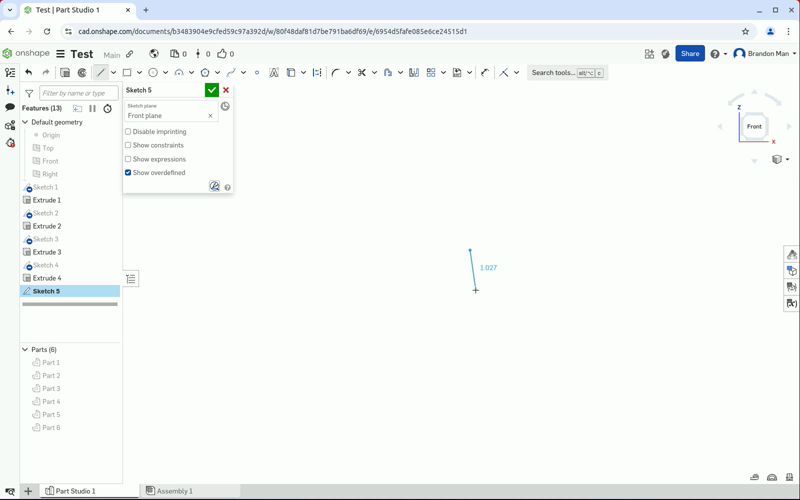
scroll(6)
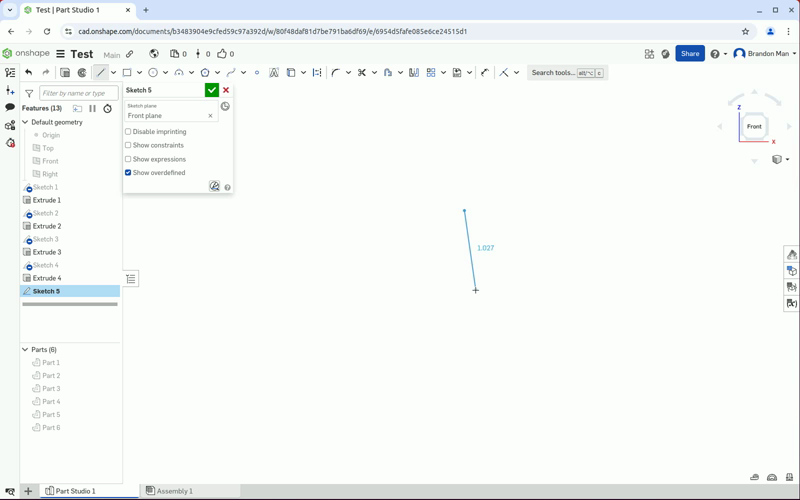
click(475, 289)
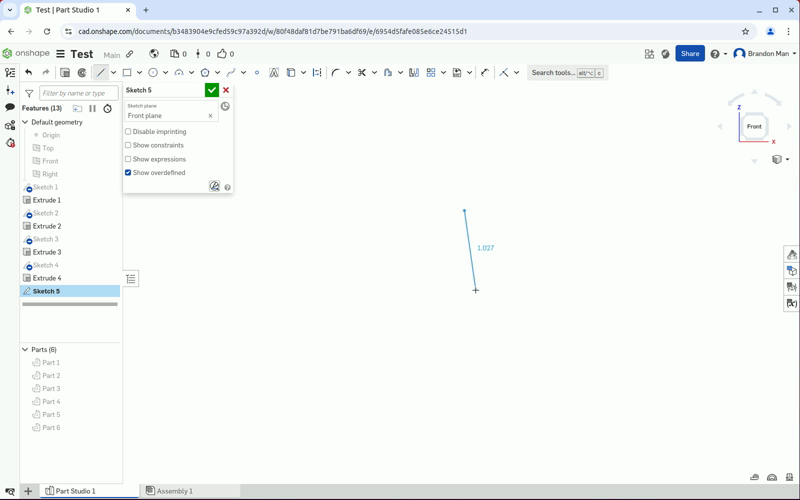
scroll(-6)
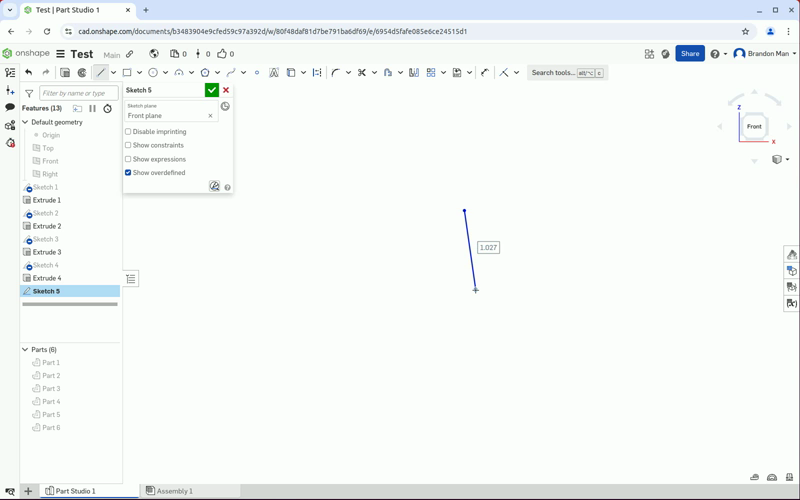
scroll(-6)
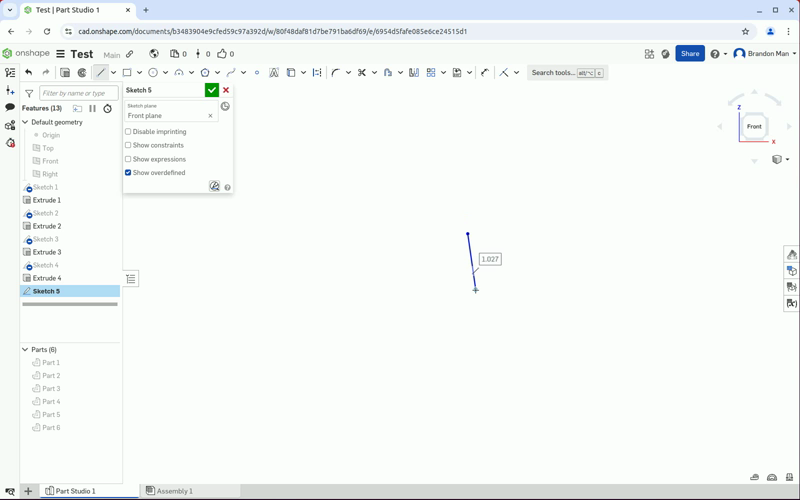
scroll(-6)
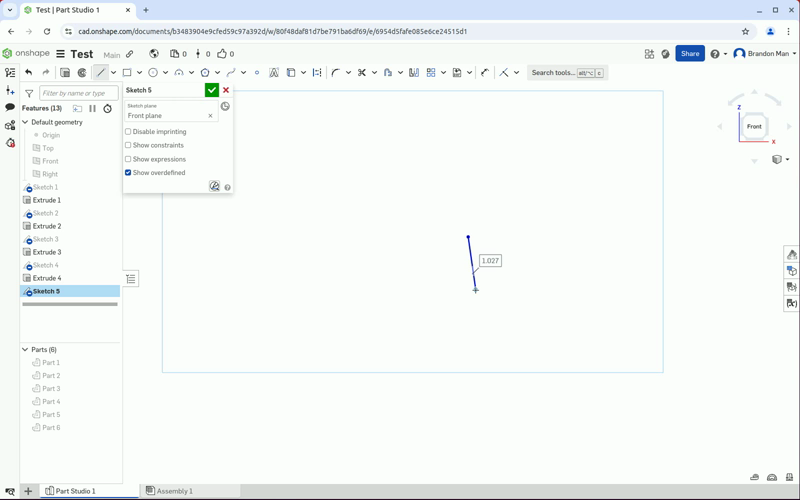
scroll(-6)
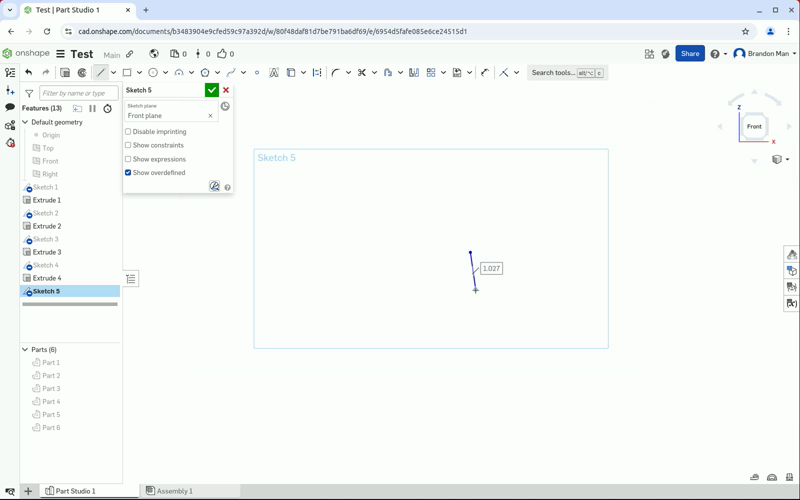
scroll(-6)
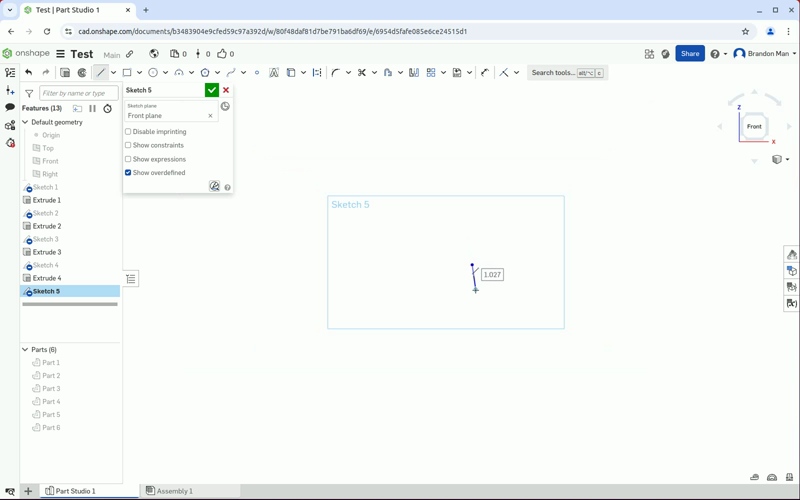
scroll(-6)
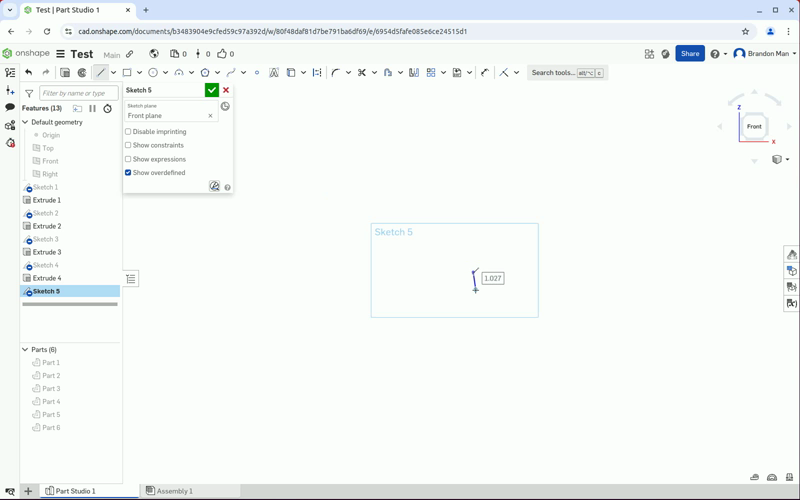
scroll(-6)
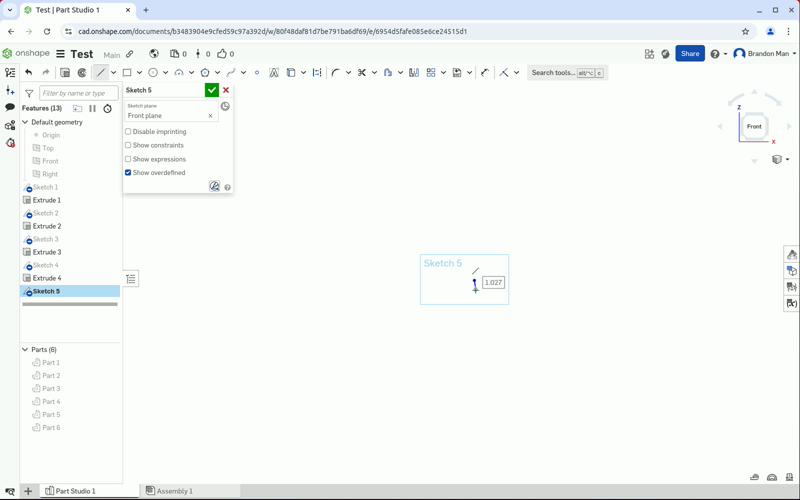
key_up(shift)
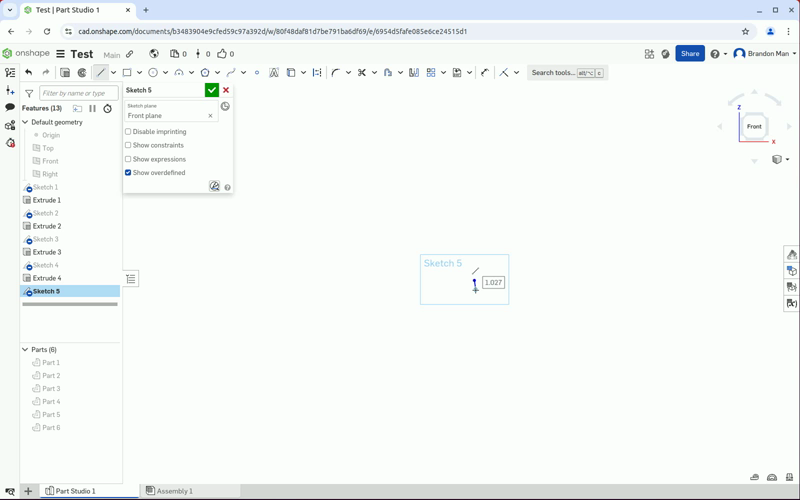
key(esc)
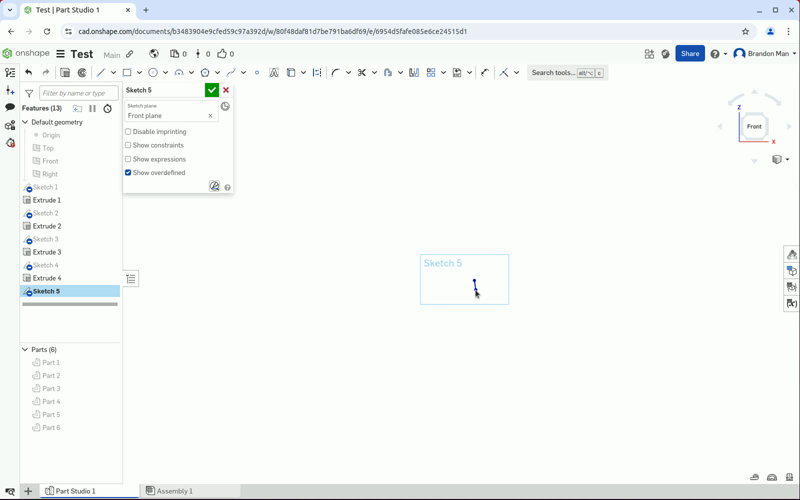
key(a)
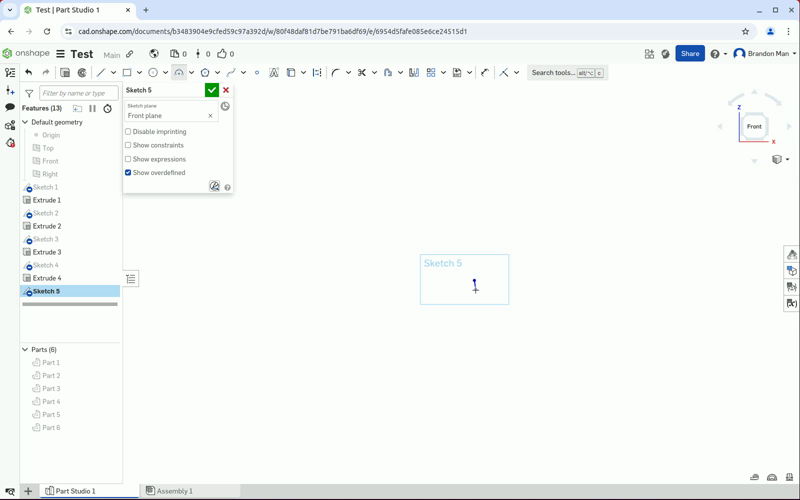
mouse_move(475, 289)
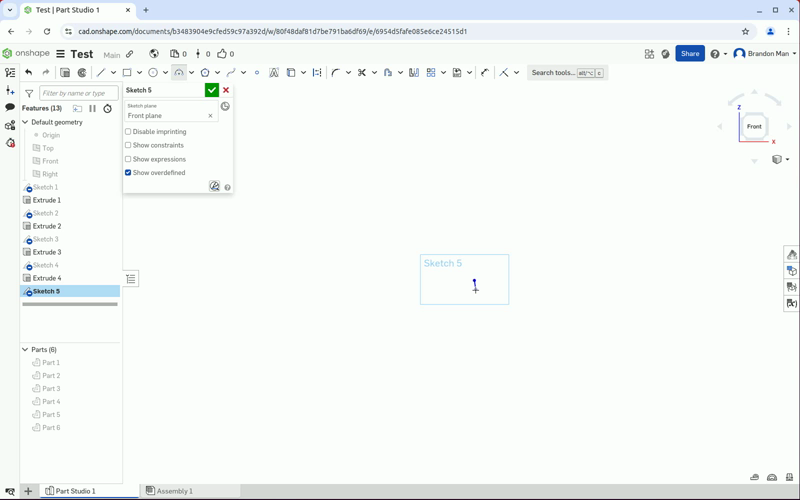
click(475, 289)
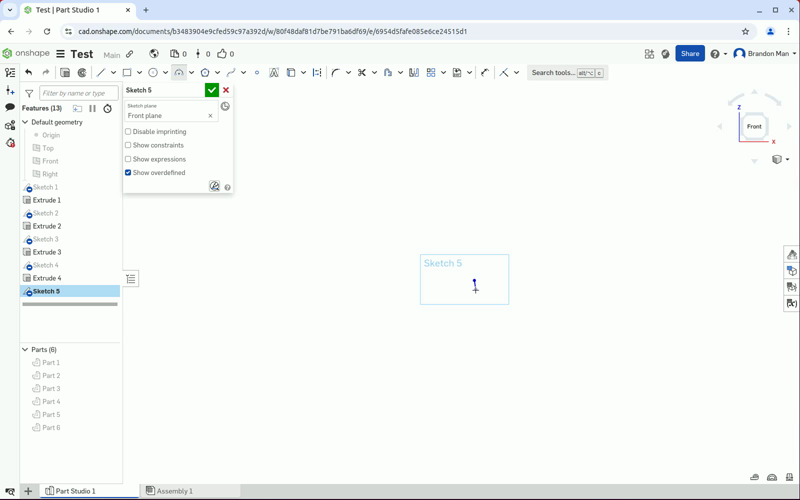
key_down(shift)
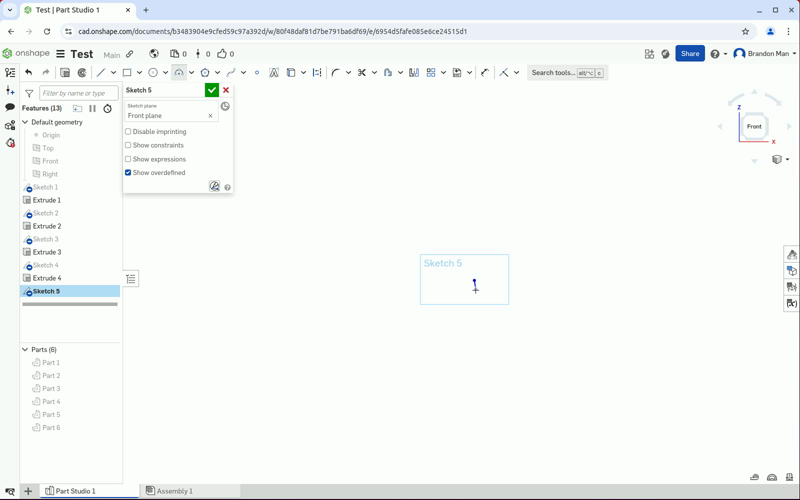
mouse_move(477, 282)
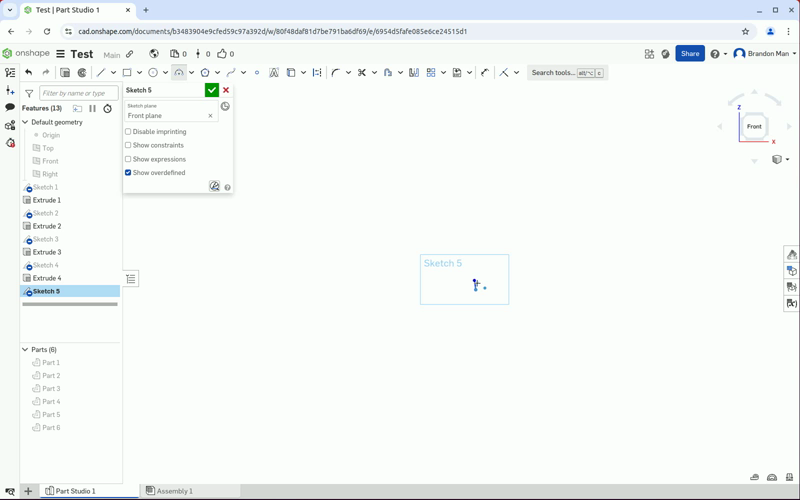
scroll(6)
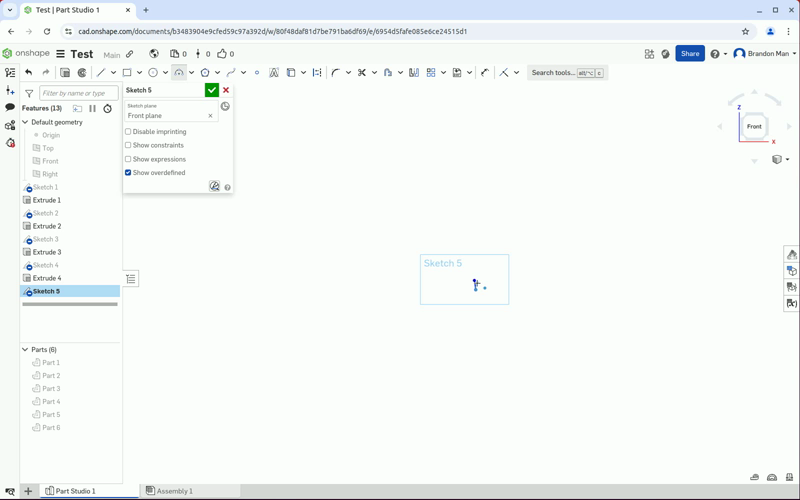
scroll(6)
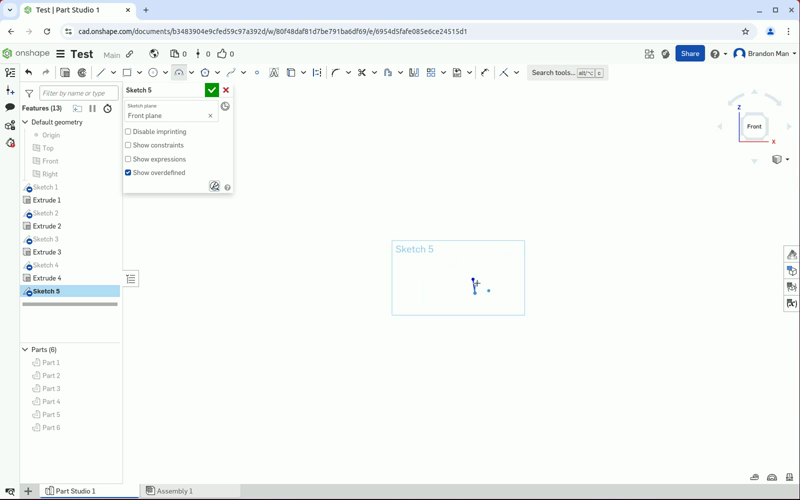
scroll(6)
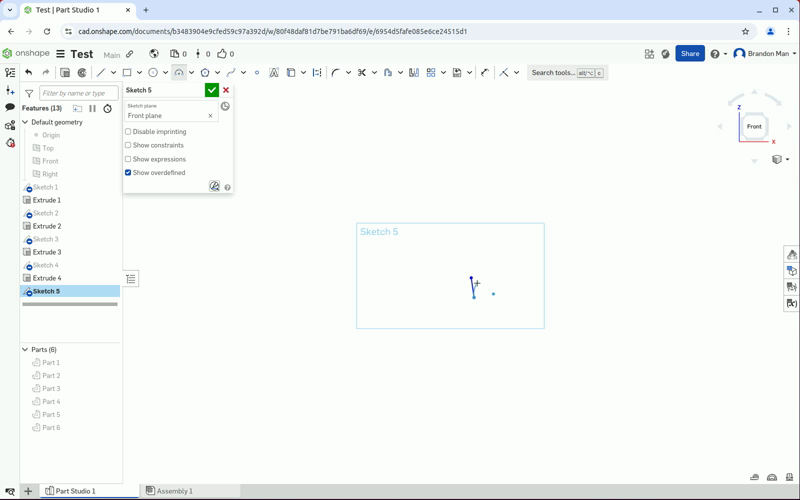
scroll(6)
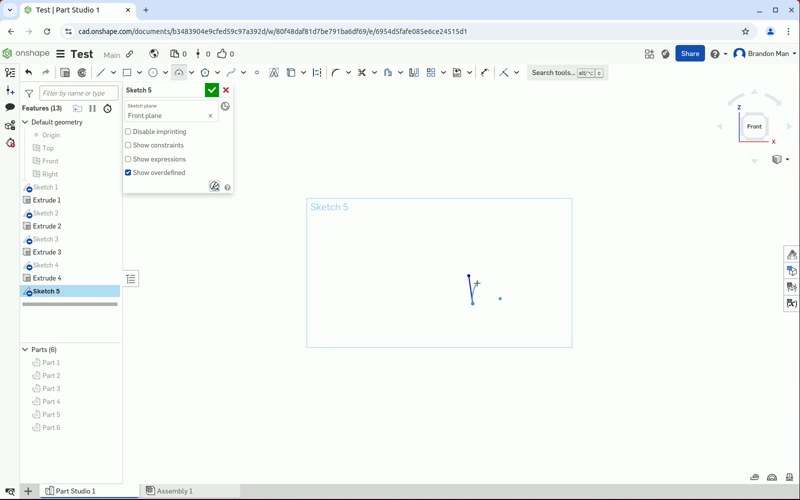
scroll(6)
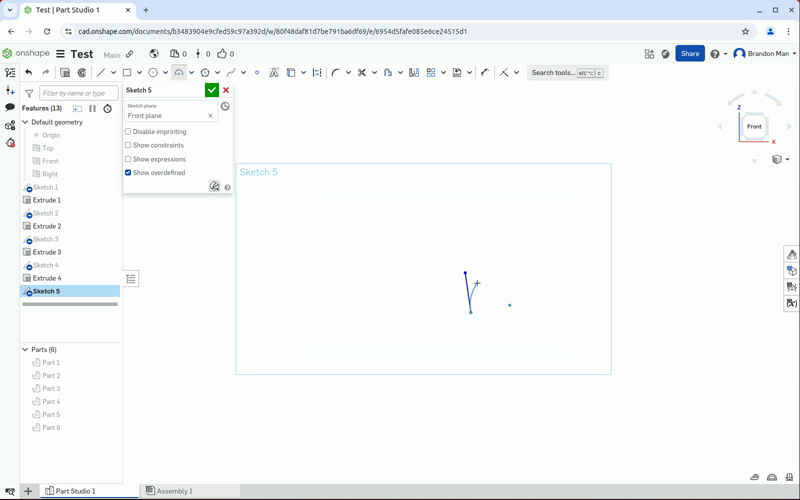
scroll(6)
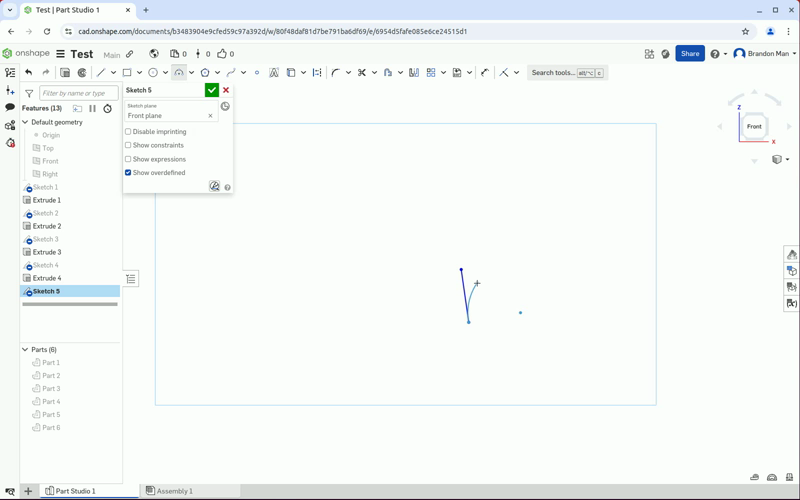
scroll(6)
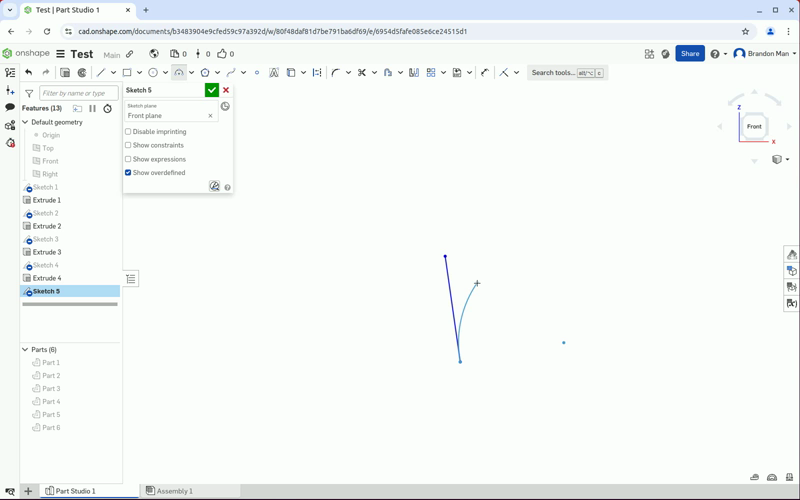
click(477, 282)
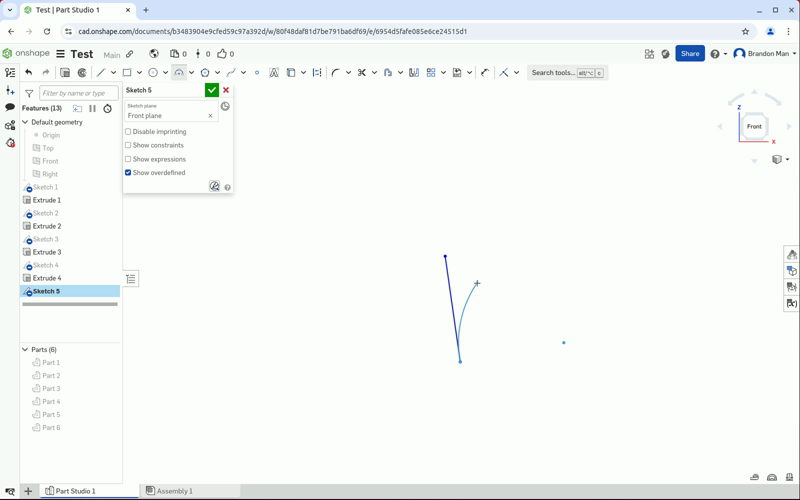
scroll(-6)
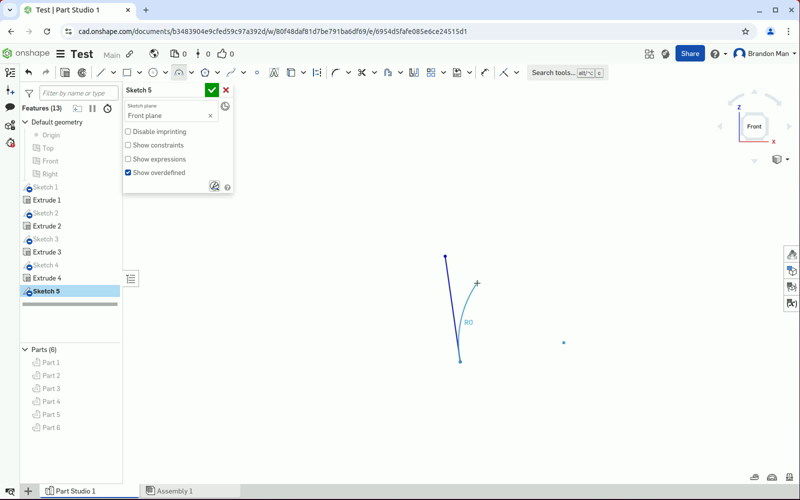
scroll(-6)
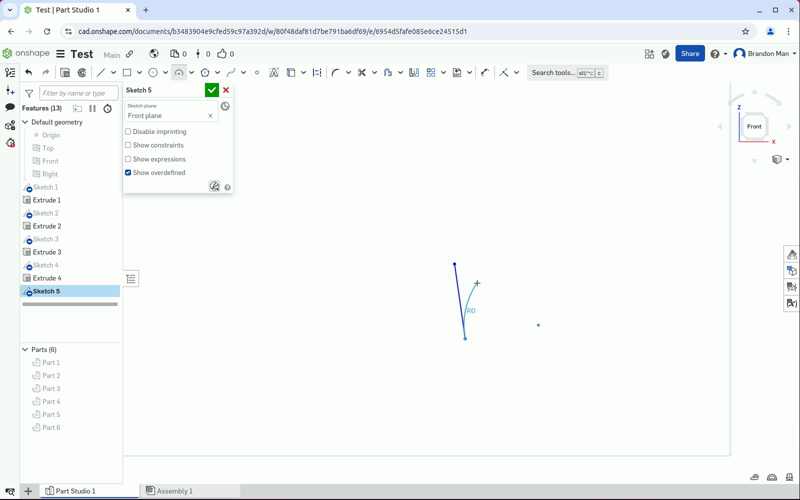
scroll(-6)
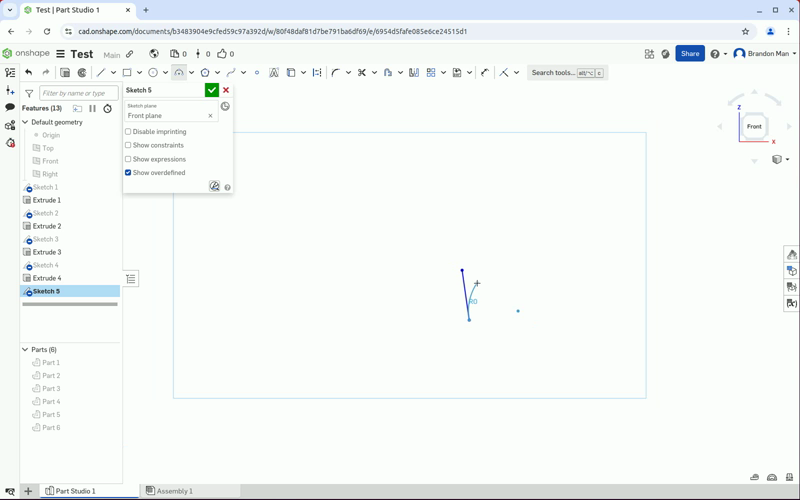
scroll(-6)
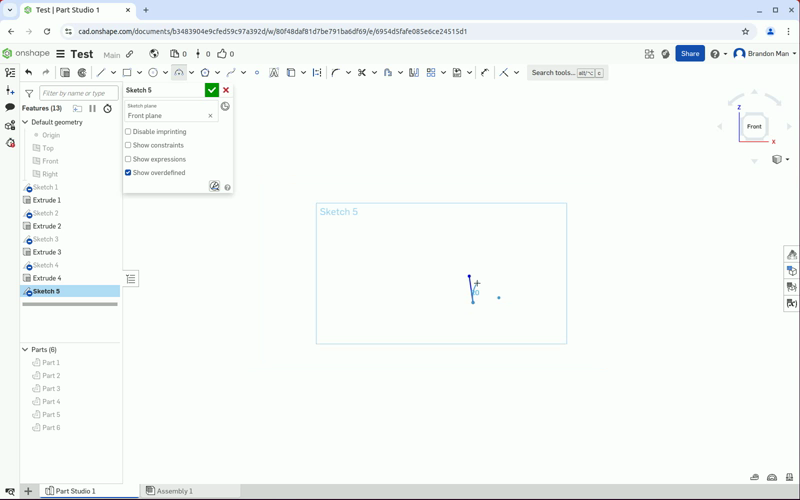
scroll(-6)
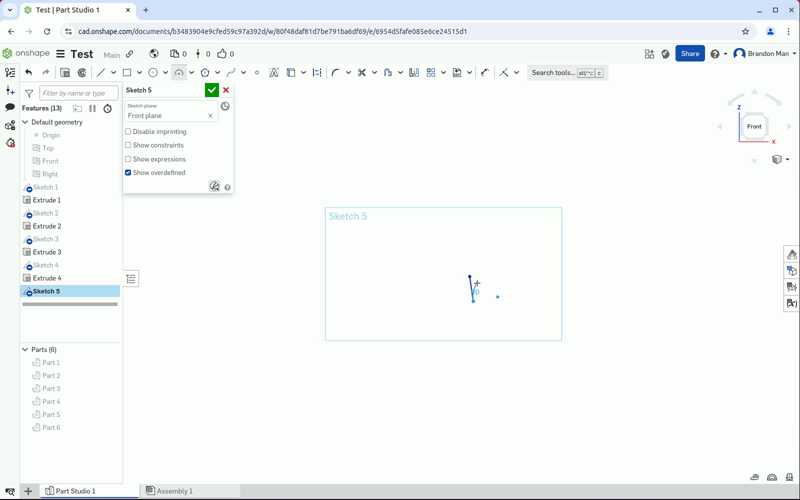
scroll(-6)
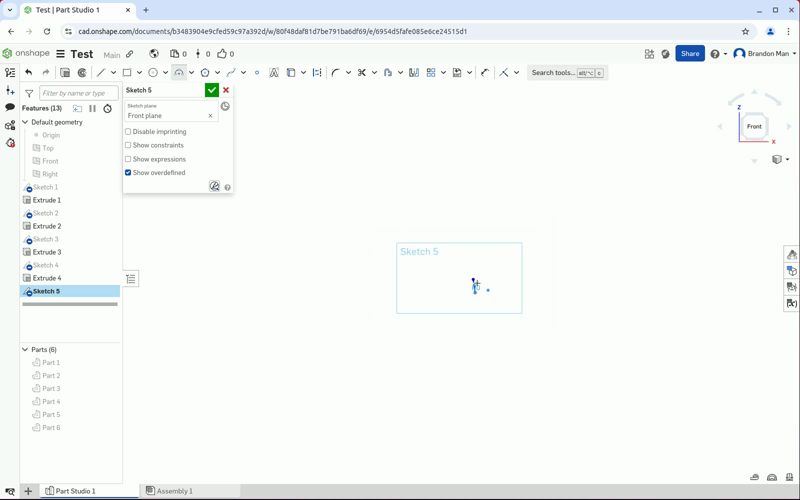
scroll(-6)
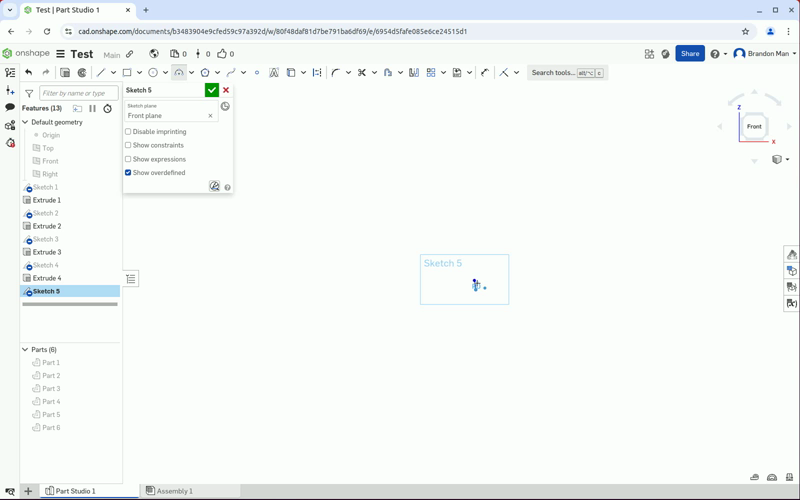
mouse_move(476, 286)
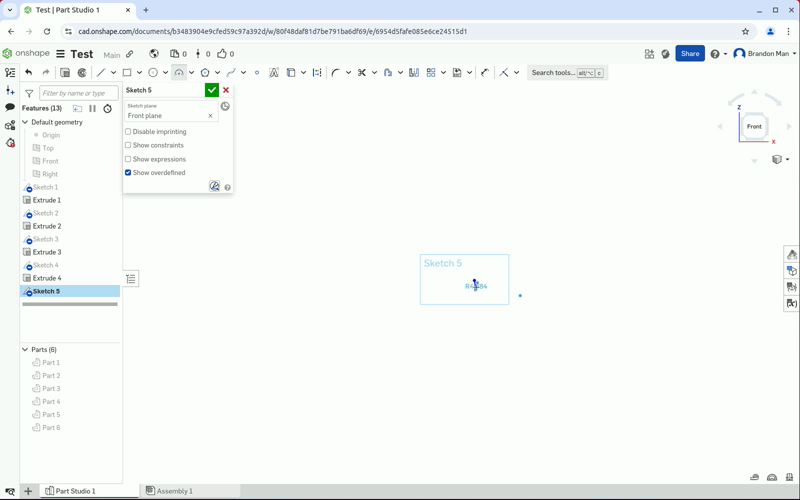
scroll(6)
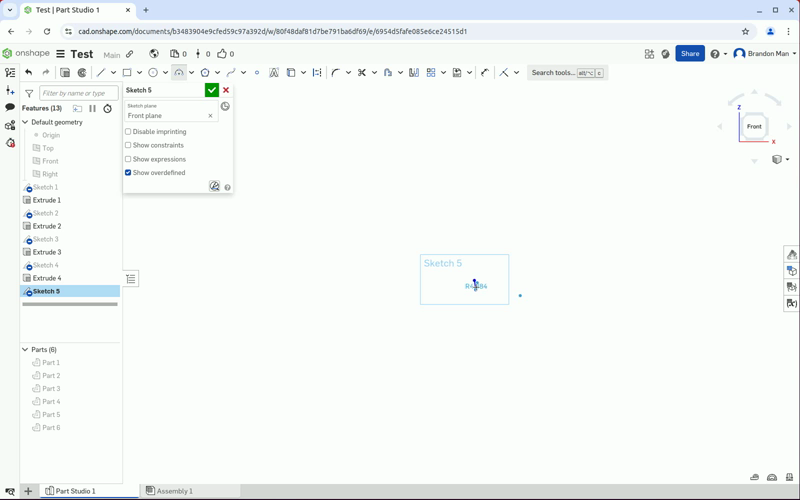
scroll(6)
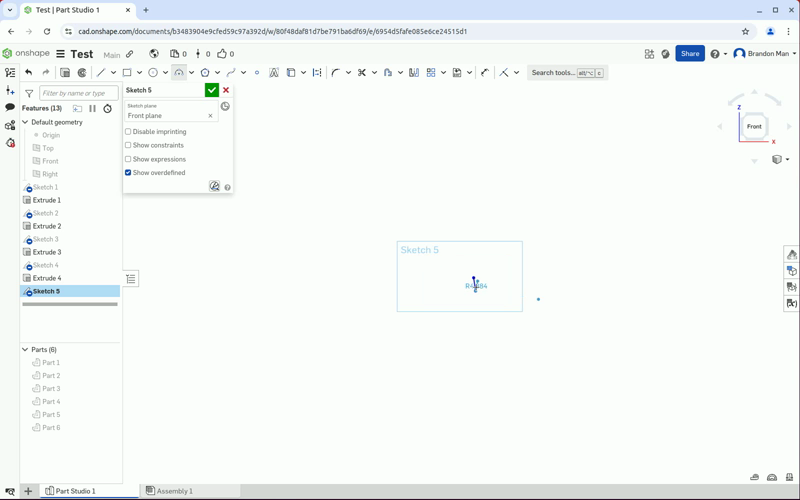
scroll(6)
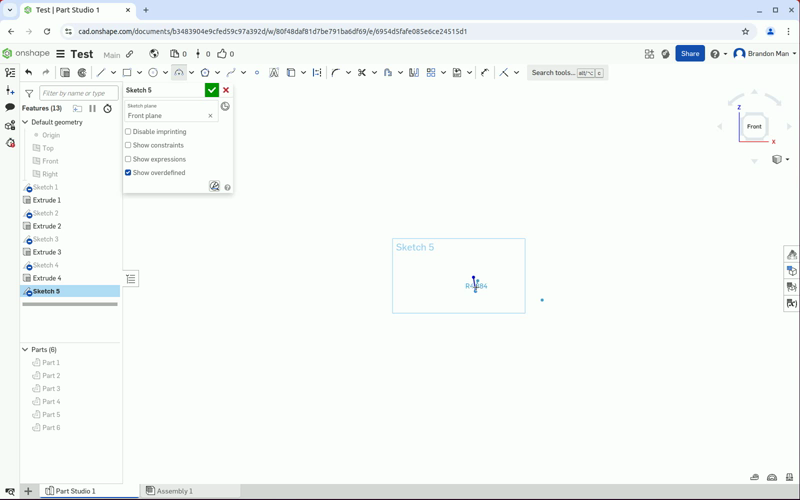
scroll(6)
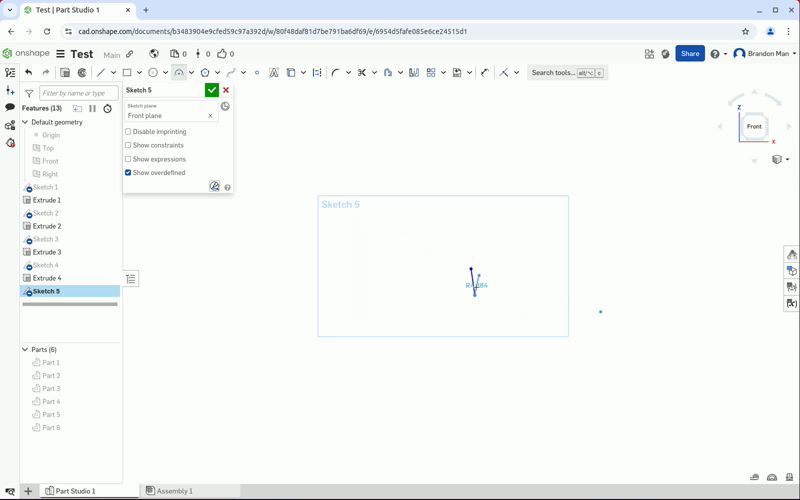
scroll(6)
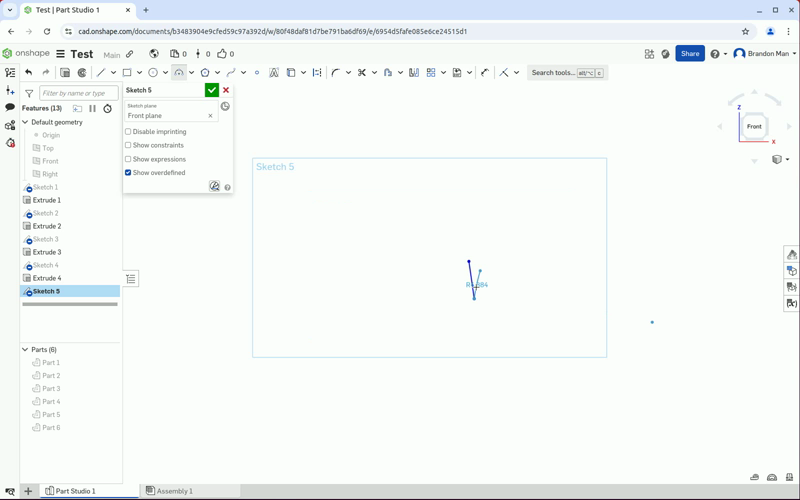
scroll(6)
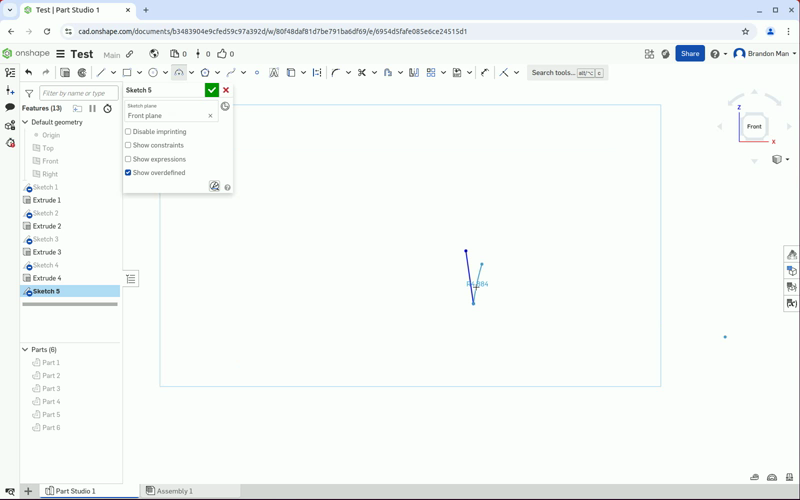
scroll(6)
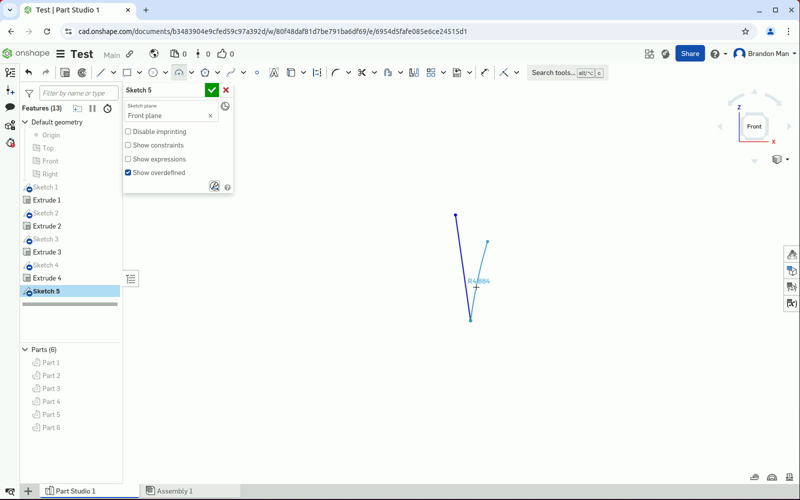
click(476, 286)
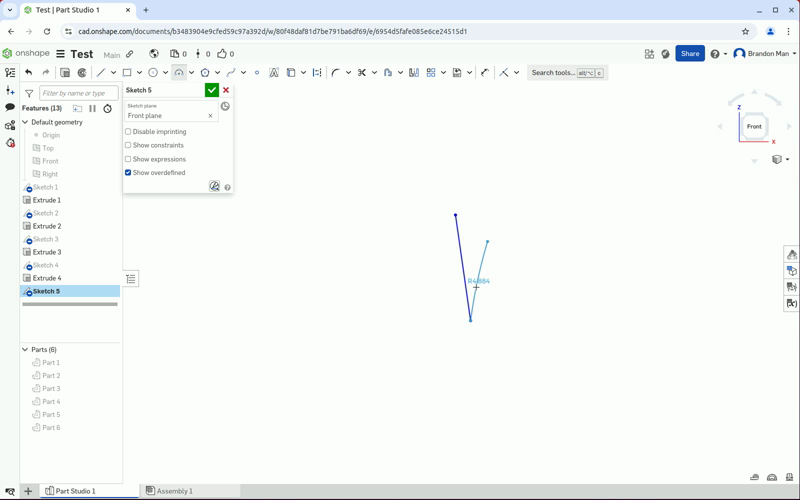
scroll(-6)
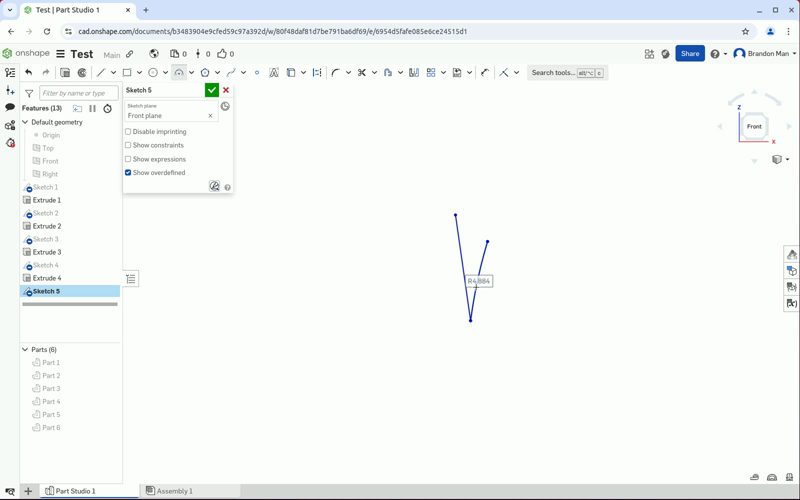
scroll(-6)
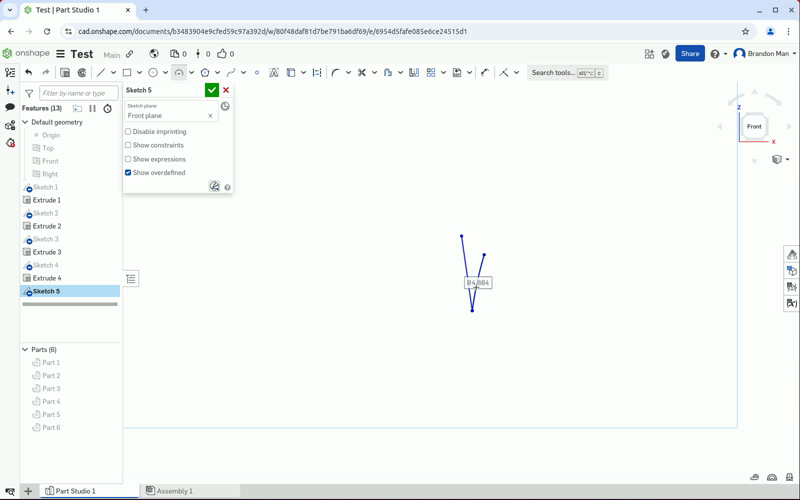
scroll(-6)
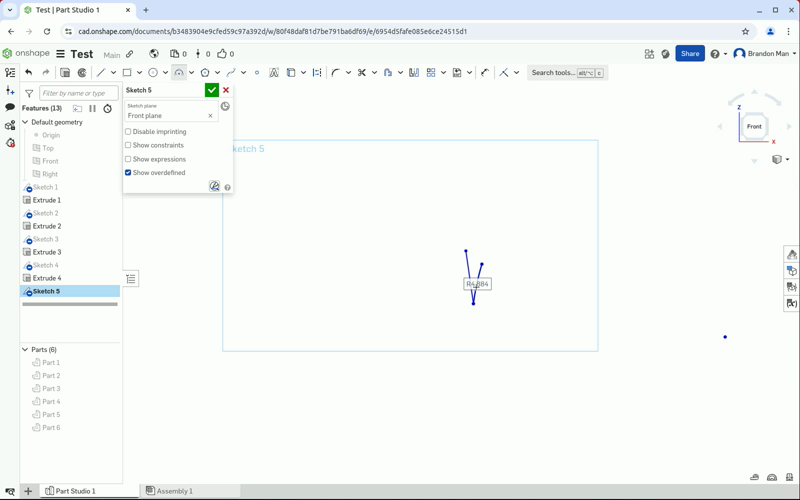
scroll(-6)
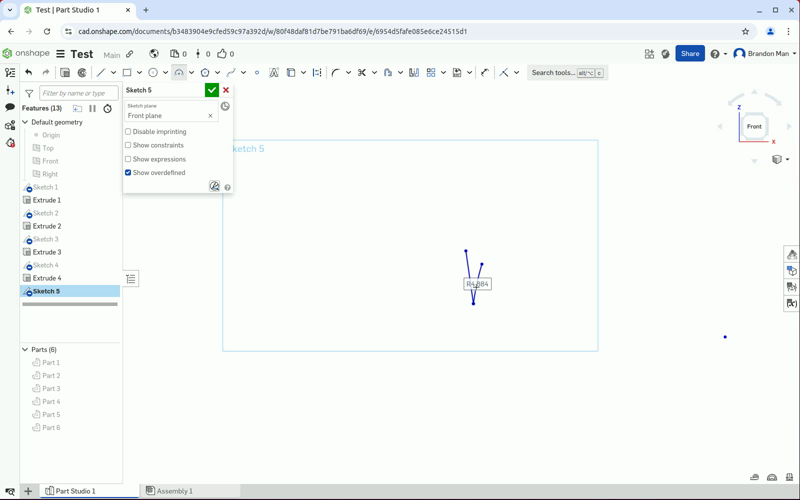
scroll(-6)
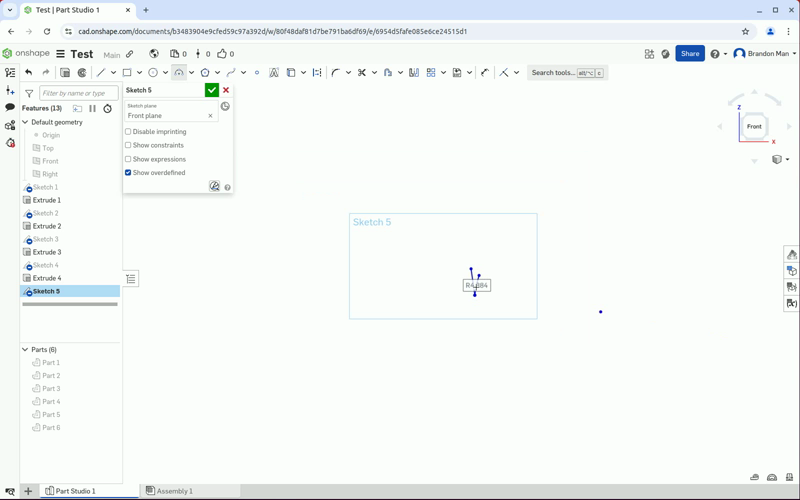
scroll(-6)
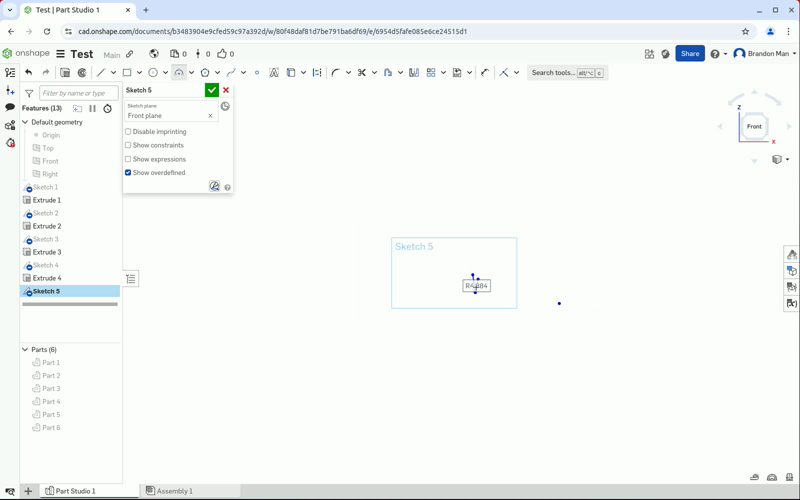
scroll(-6)
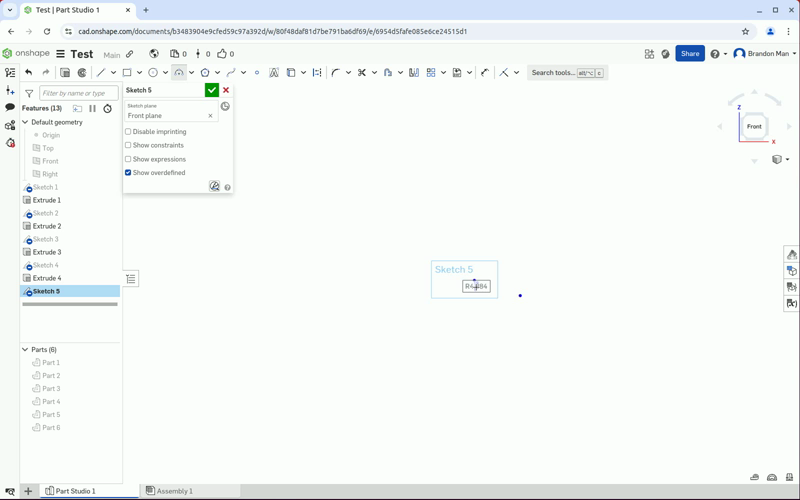
key_up(shift)
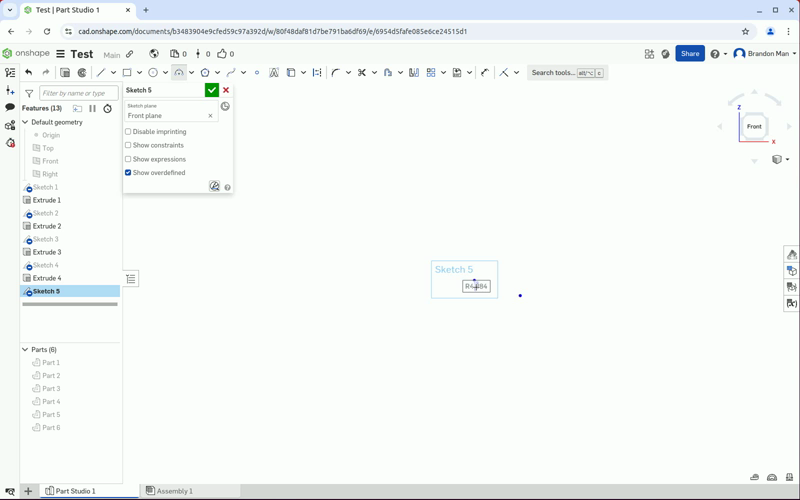
key(esc)
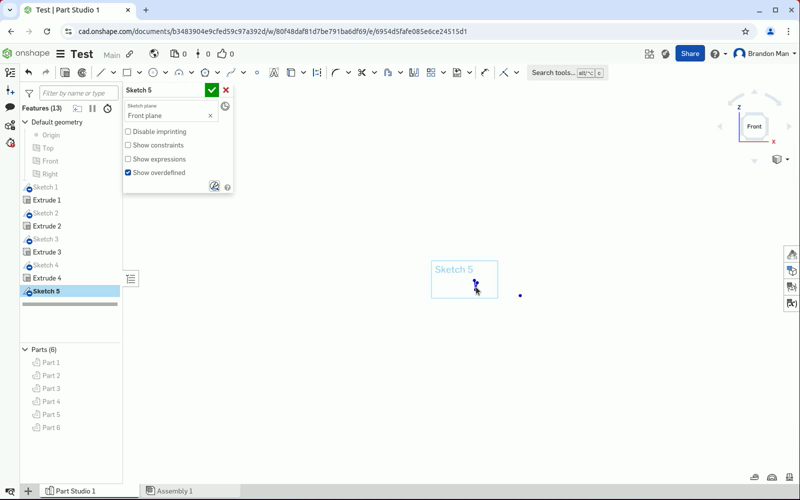
key(l)
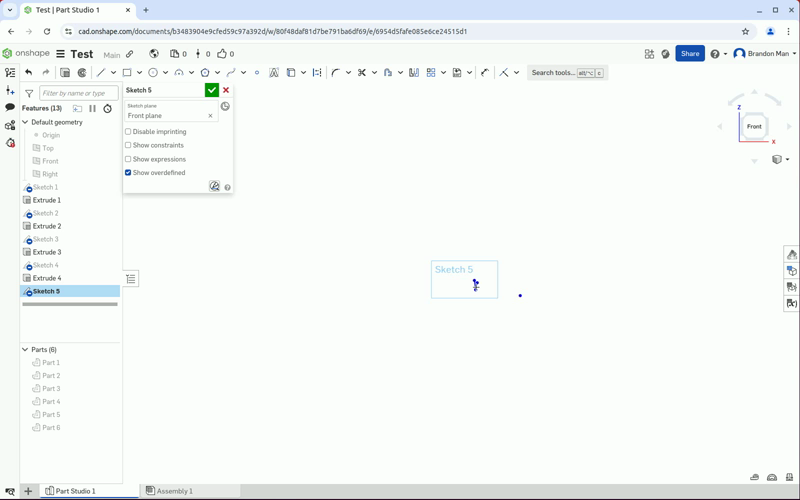
mouse_move(477, 282)
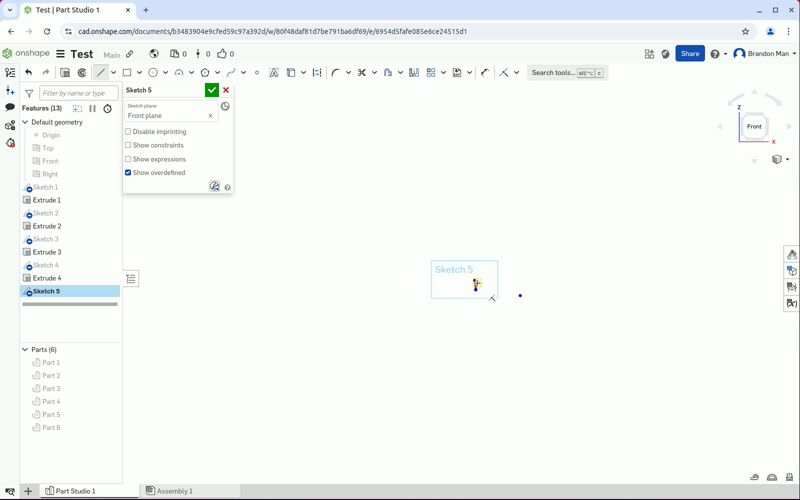
scroll(6)
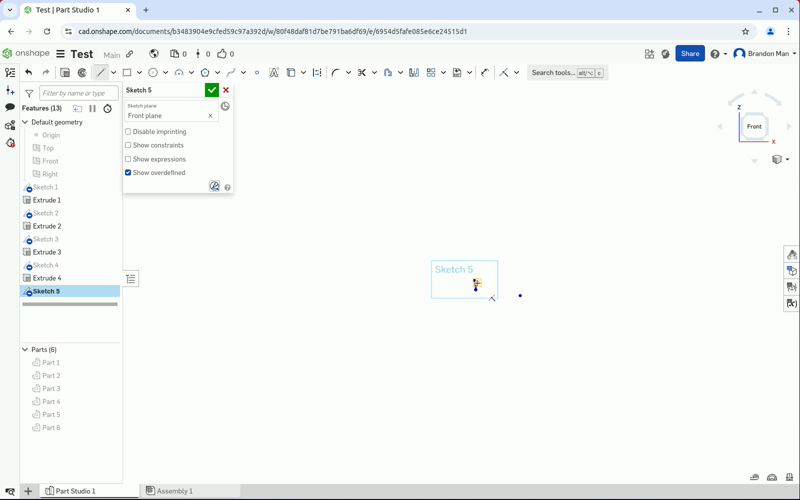
scroll(6)
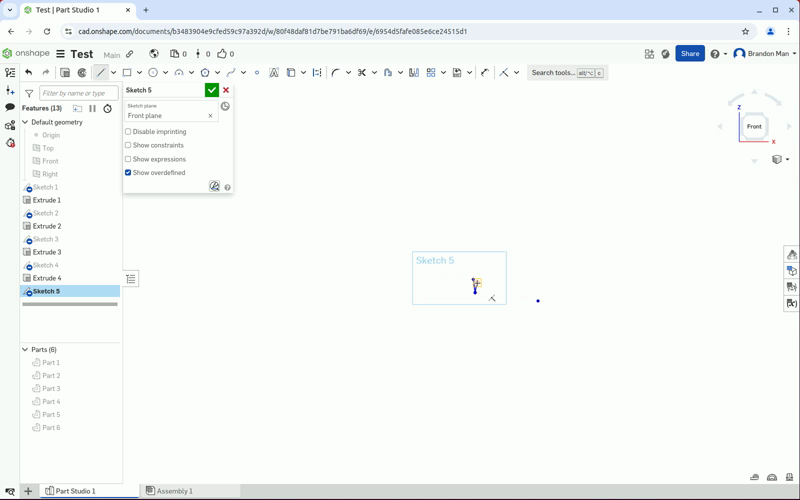
scroll(6)
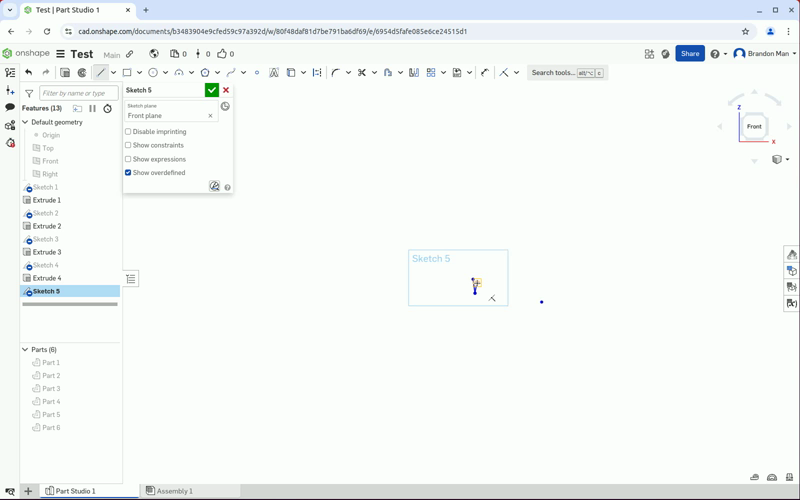
scroll(6)
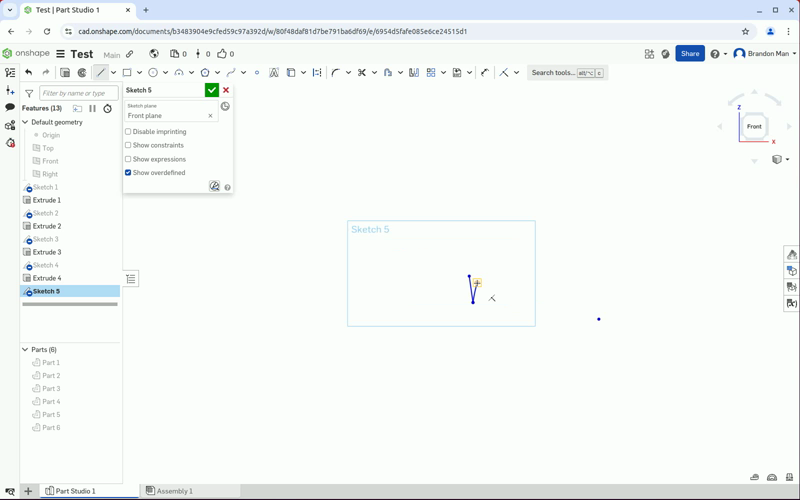
scroll(6)
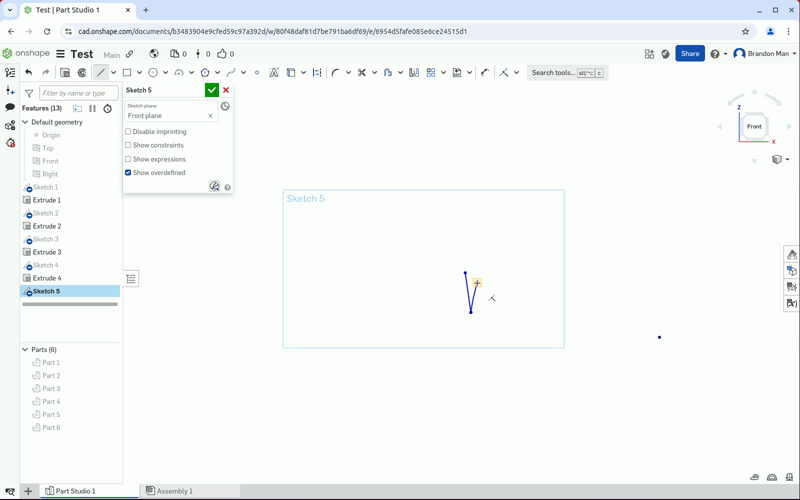
scroll(6)
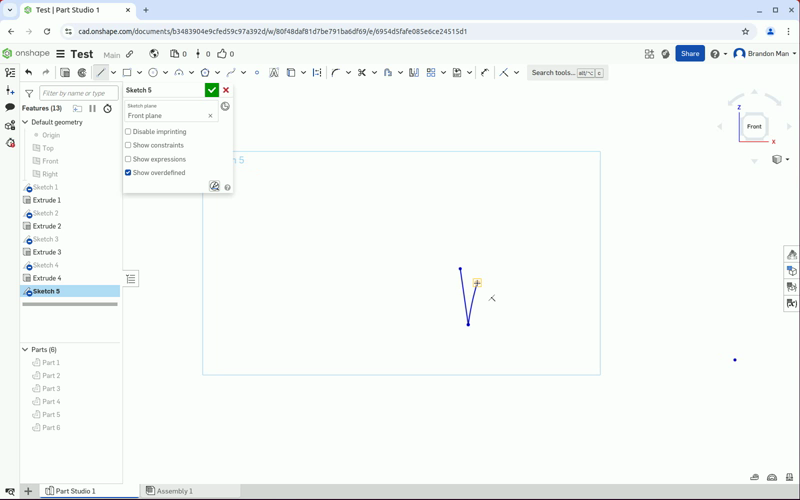
scroll(6)
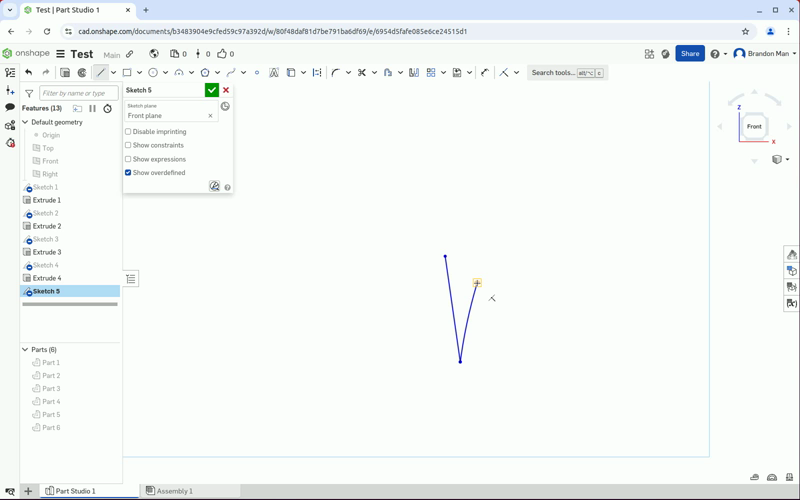
click(477, 282)
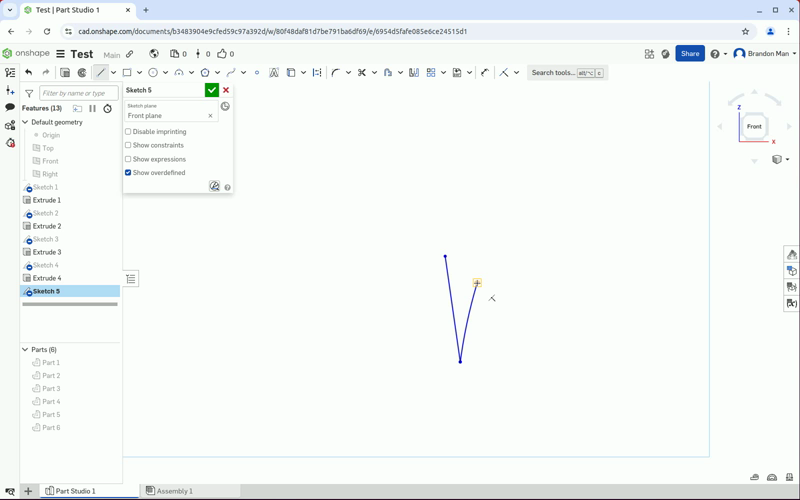
scroll(-6)
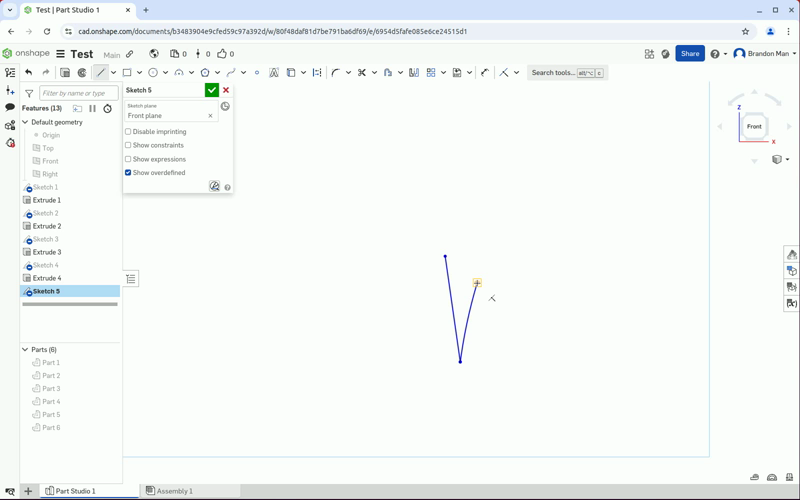
scroll(-6)
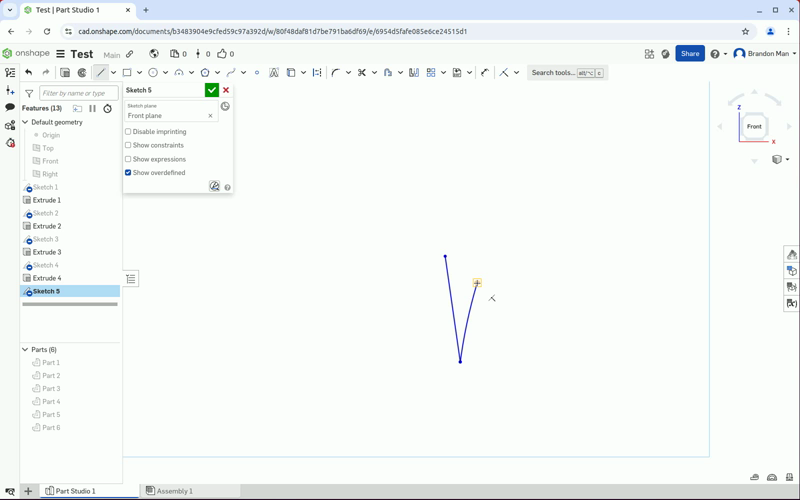
scroll(-6)
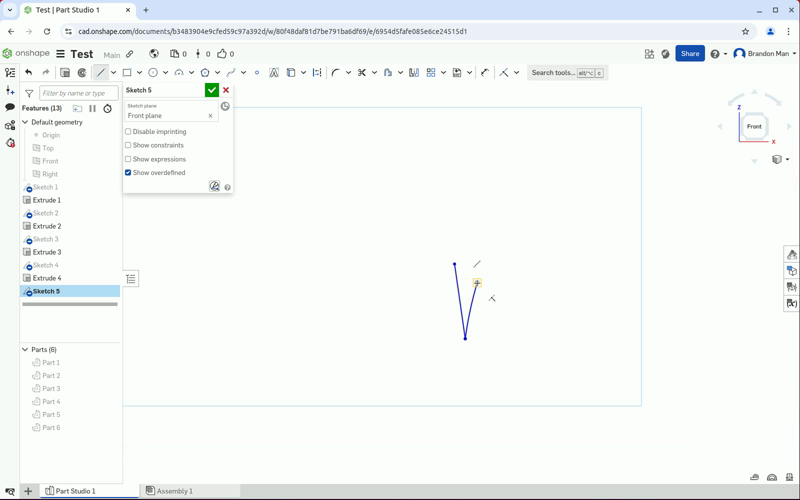
scroll(-6)
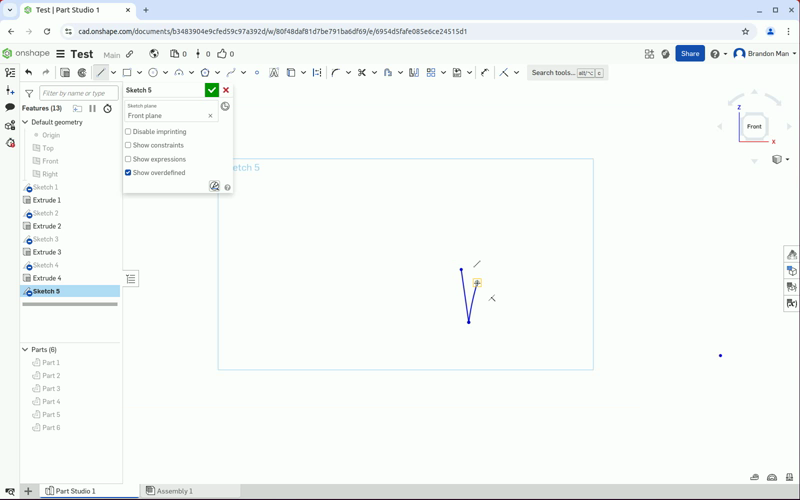
scroll(-6)
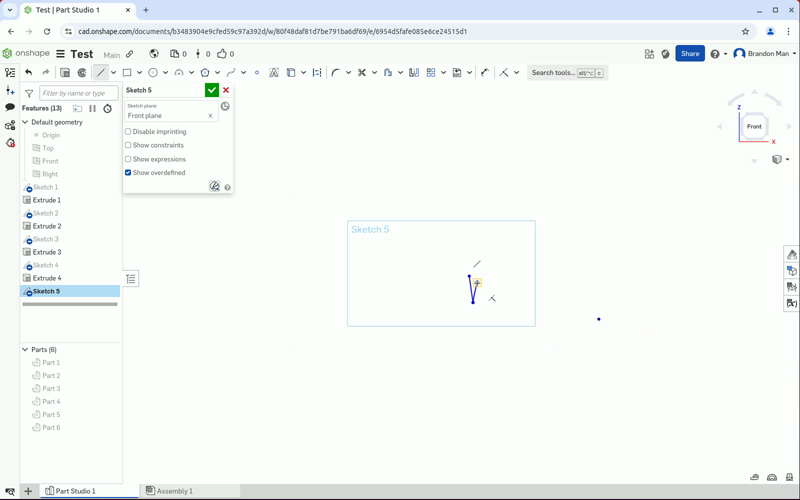
scroll(-6)
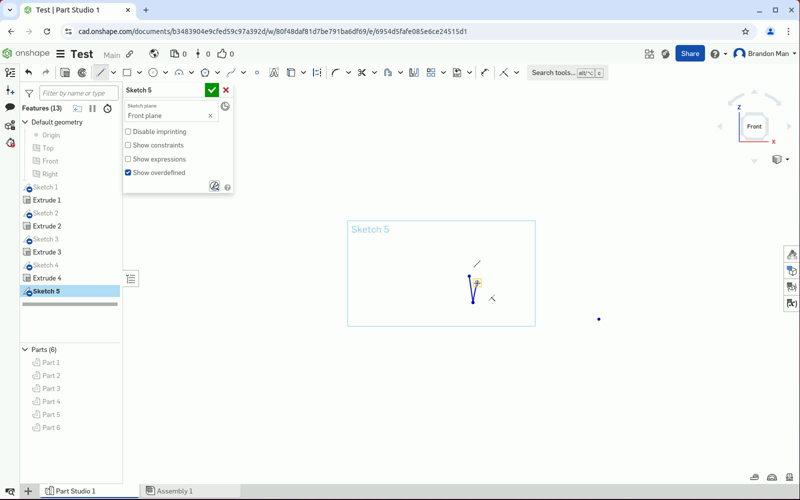
scroll(-6)
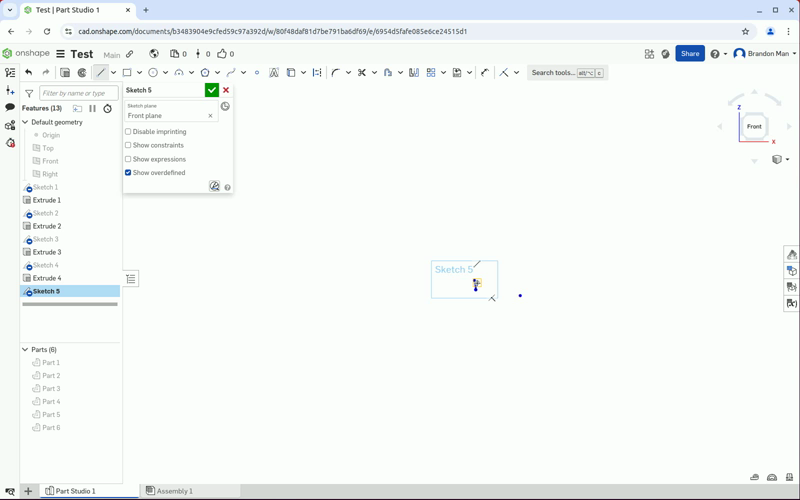
mouse_move(507, 282)
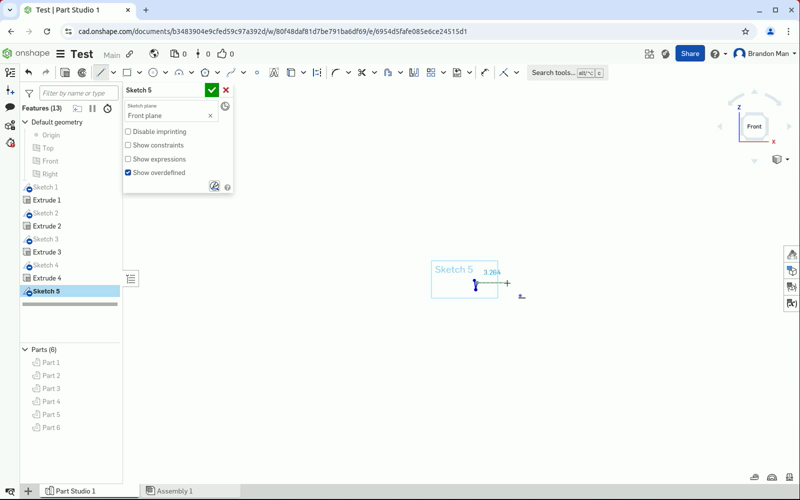
key_down(shift)
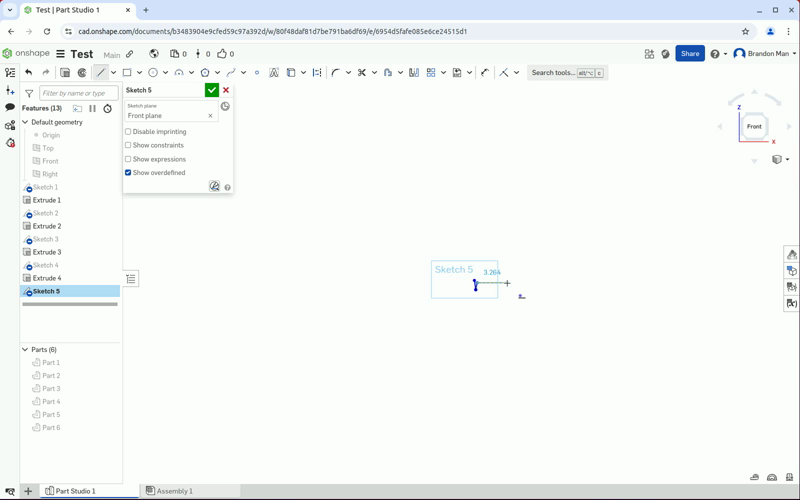
mouse_move(474, 282)
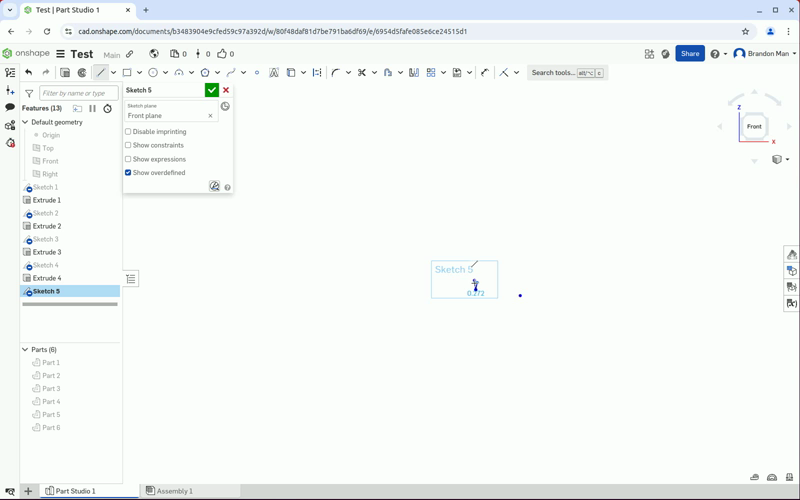
scroll(6)
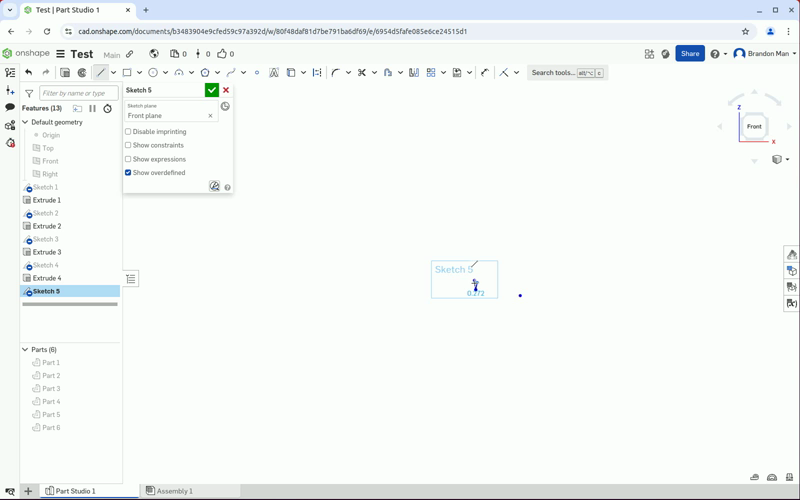
scroll(6)
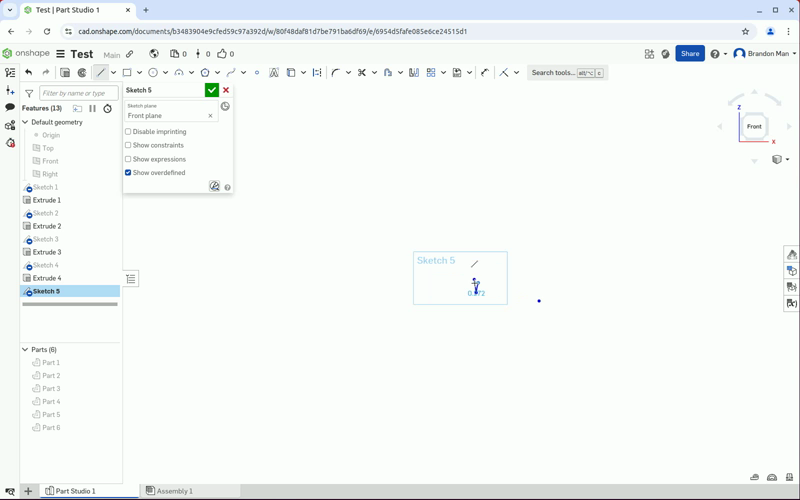
scroll(6)
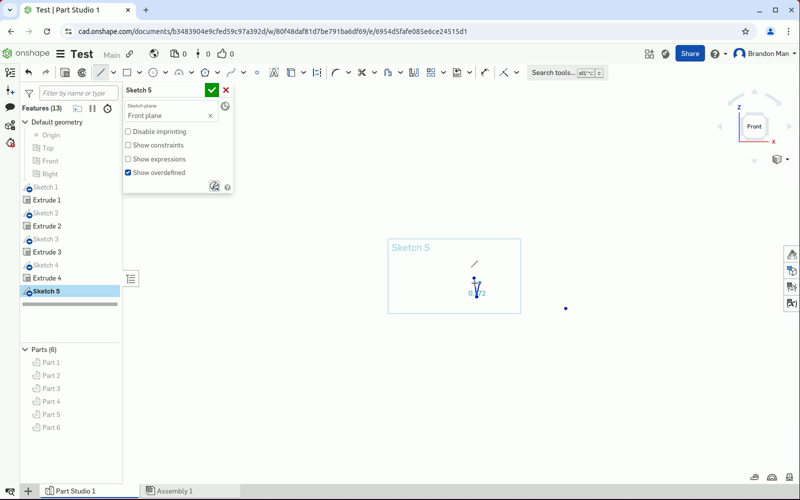
scroll(6)
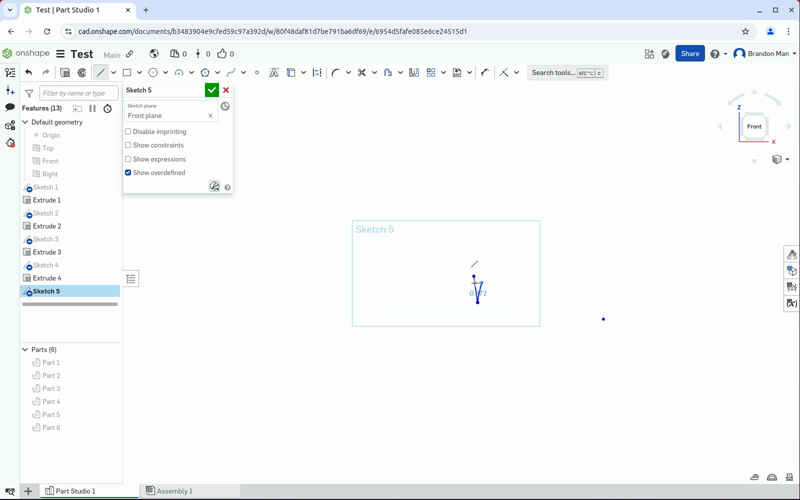
scroll(6)
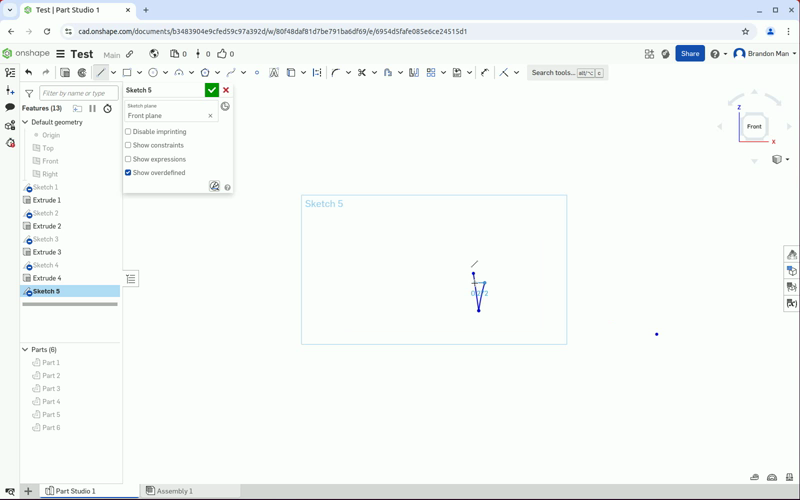
scroll(6)
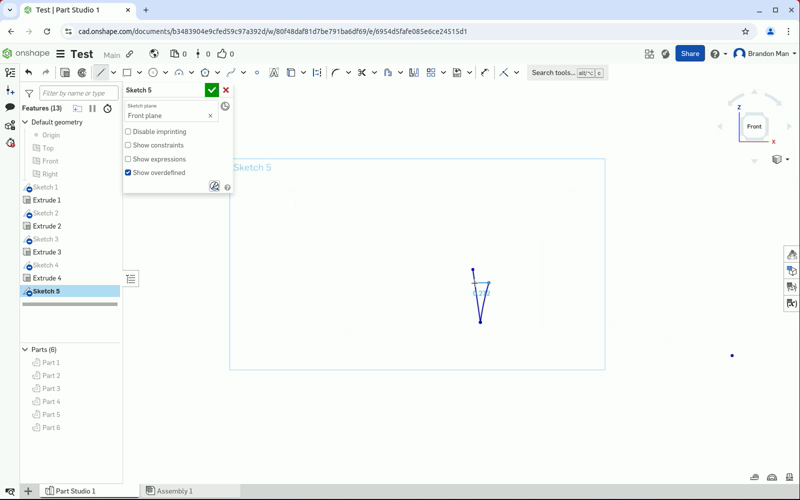
scroll(6)
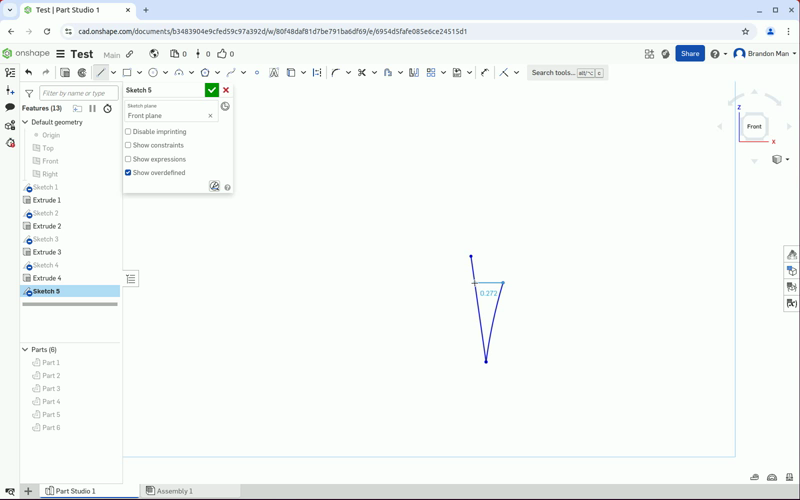
key_up(shift)
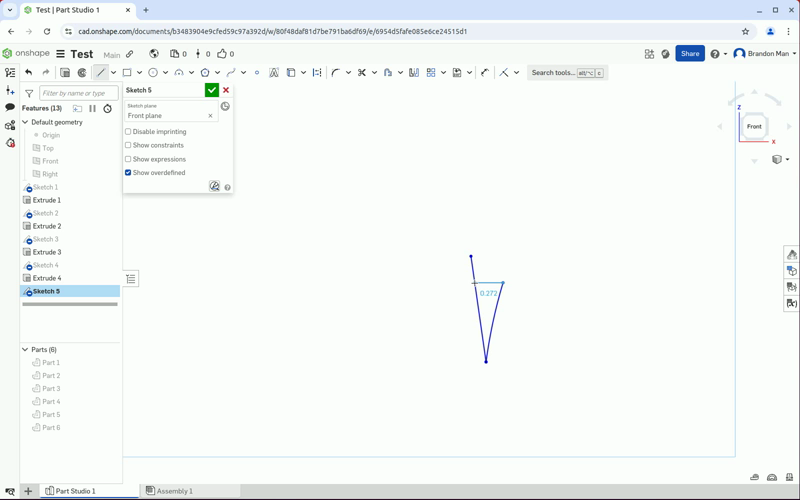
click(474, 282)
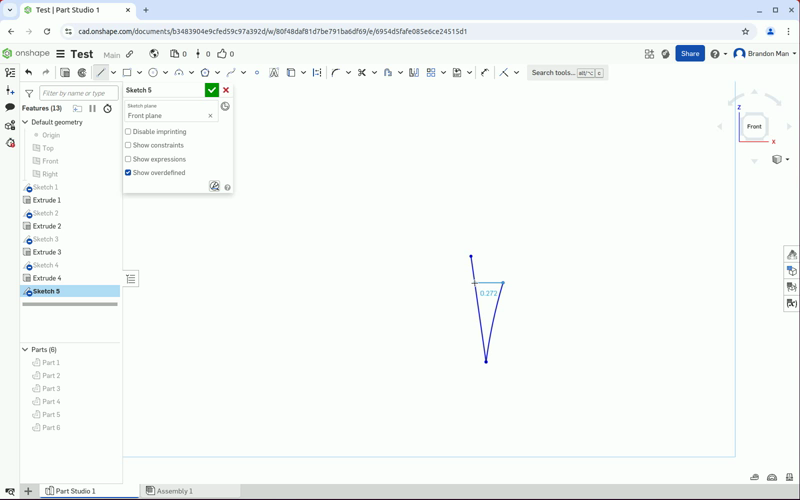
scroll(-6)
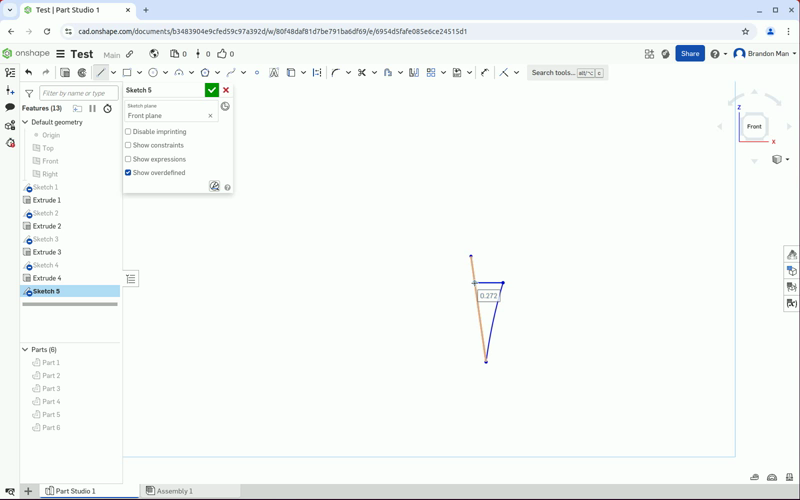
scroll(-6)
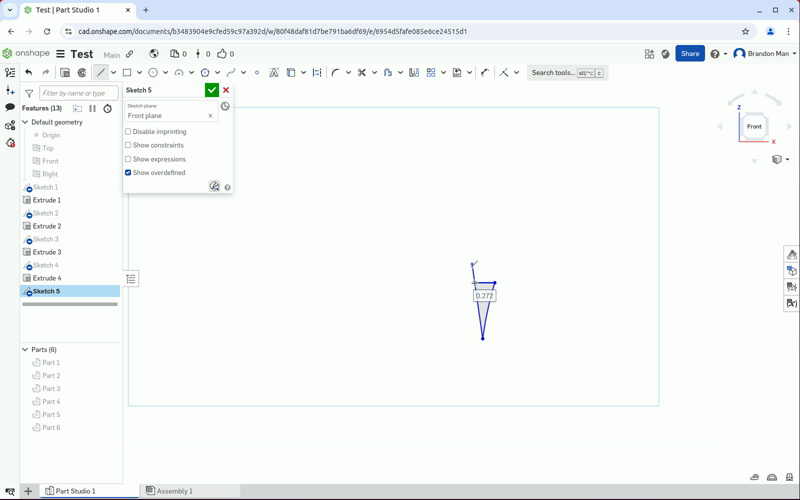
scroll(-6)
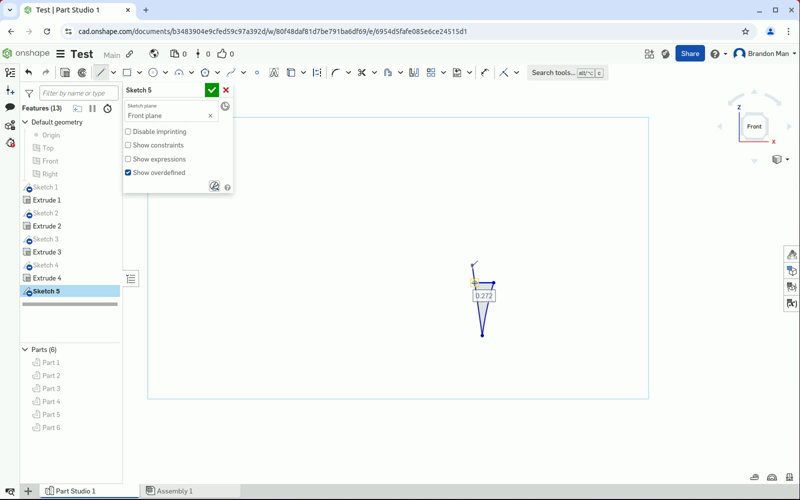
scroll(-6)
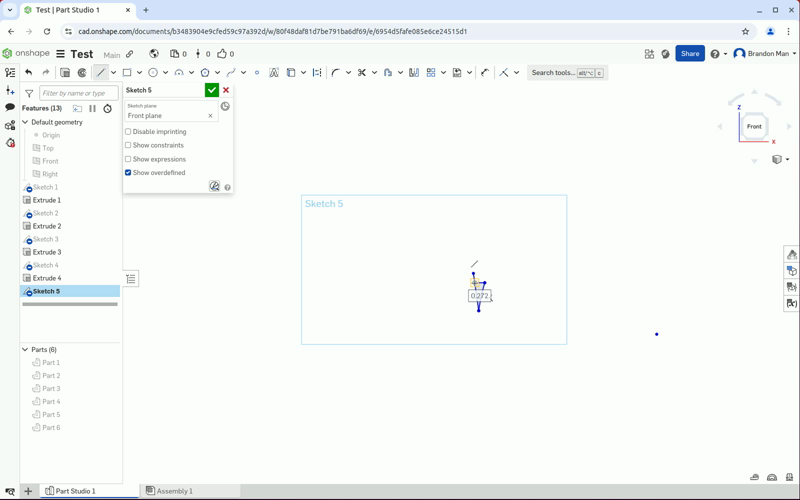
scroll(-6)
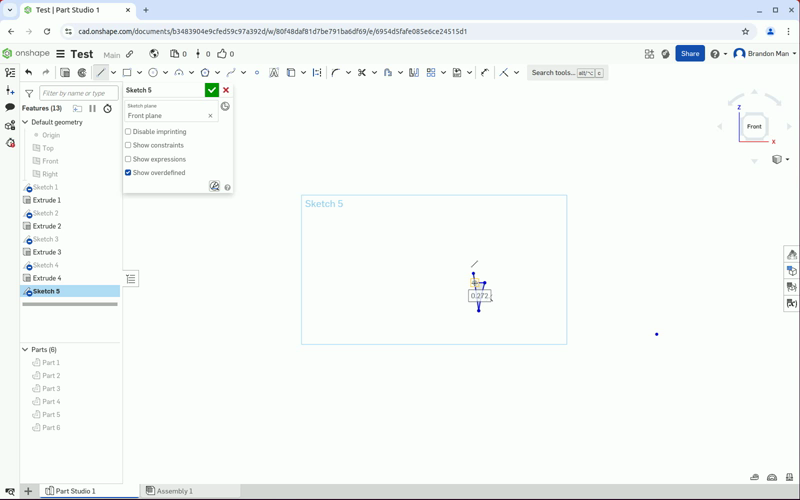
scroll(-6)
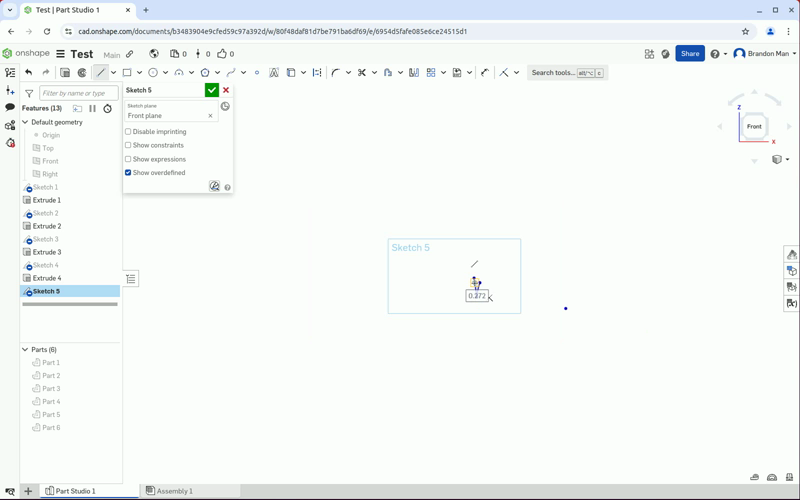
scroll(-6)
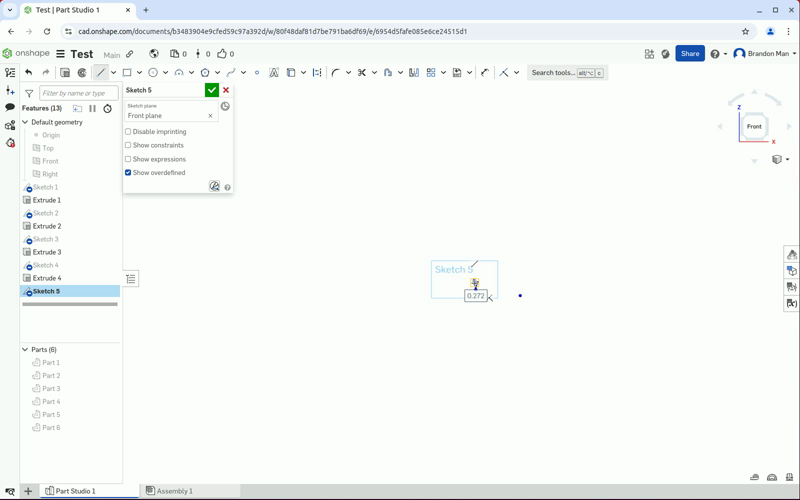
key(esc)
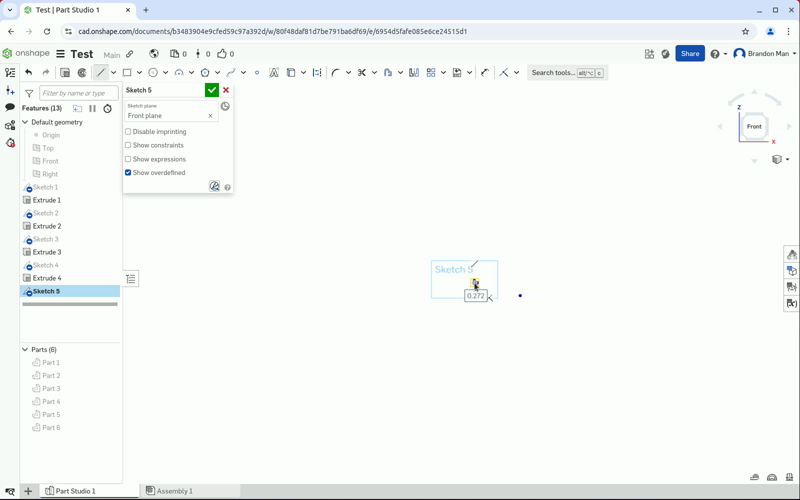
mouse_move(475, 289)
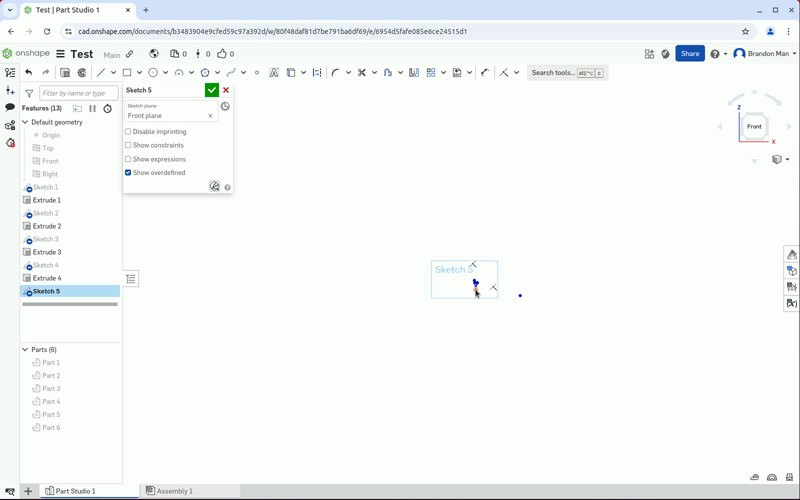
scroll(6)
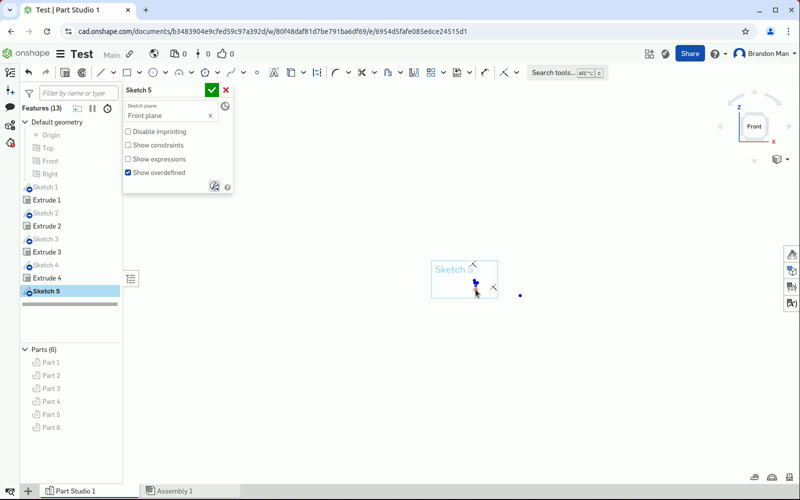
scroll(6)
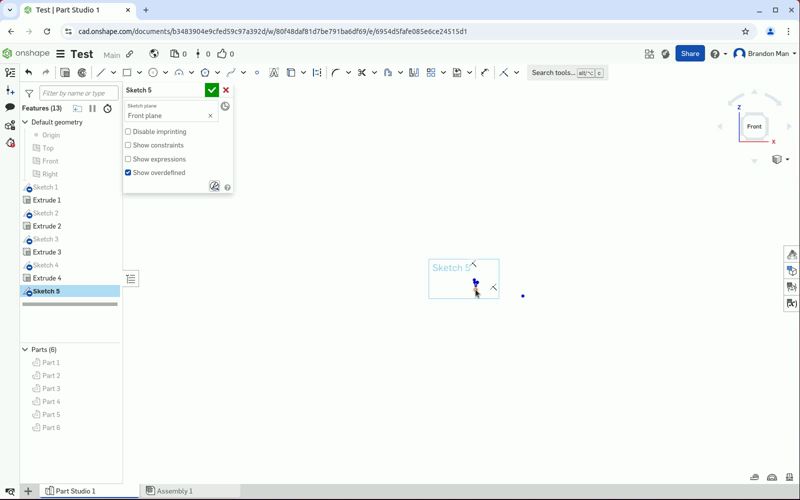
scroll(6)
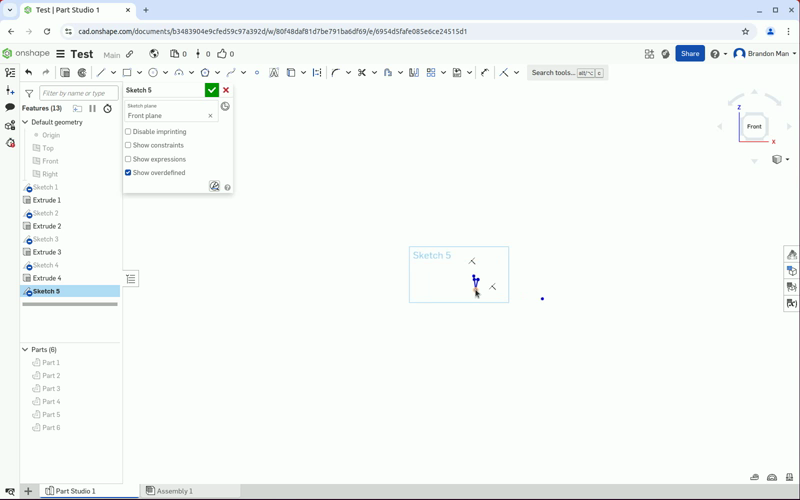
scroll(6)
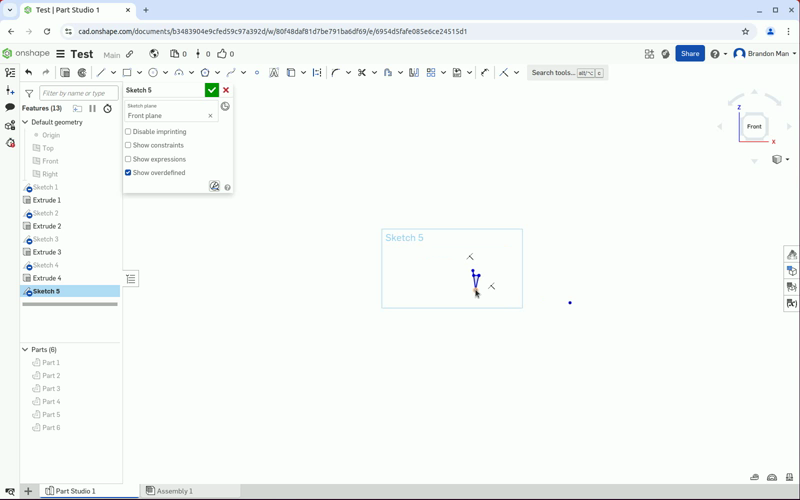
scroll(6)
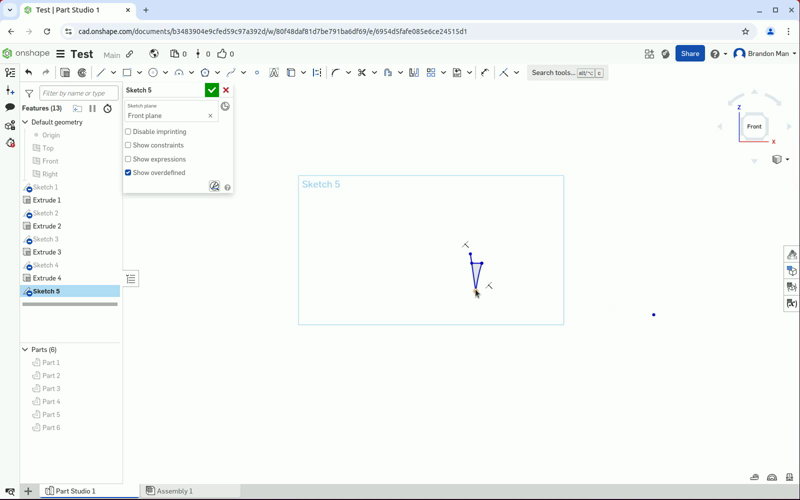
scroll(6)
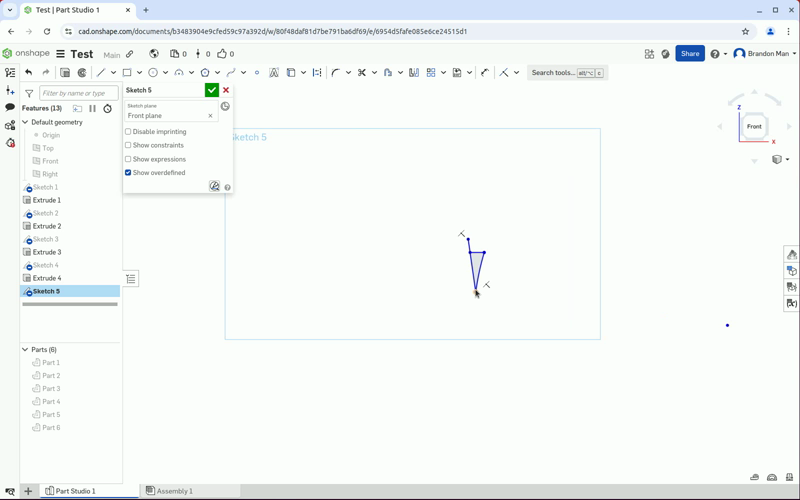
scroll(6)
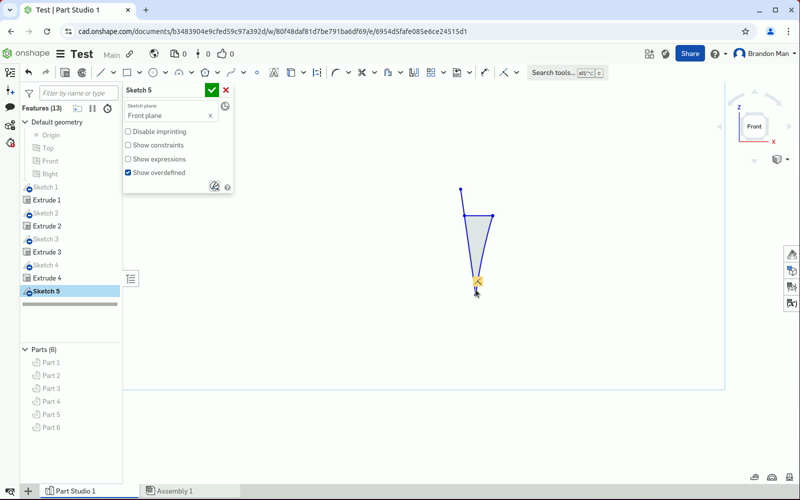
click(475, 289)
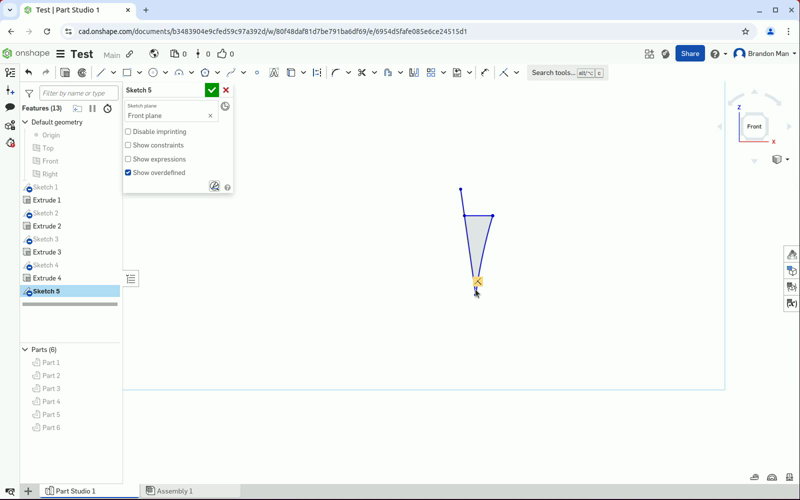
scroll(-6)
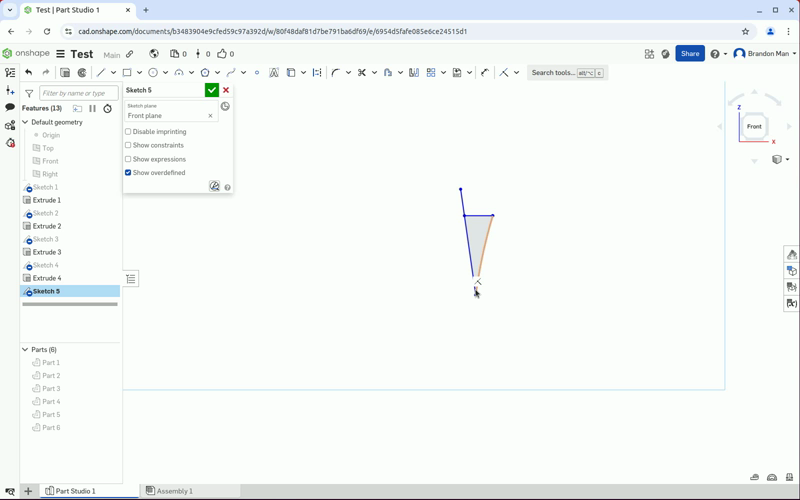
scroll(-6)
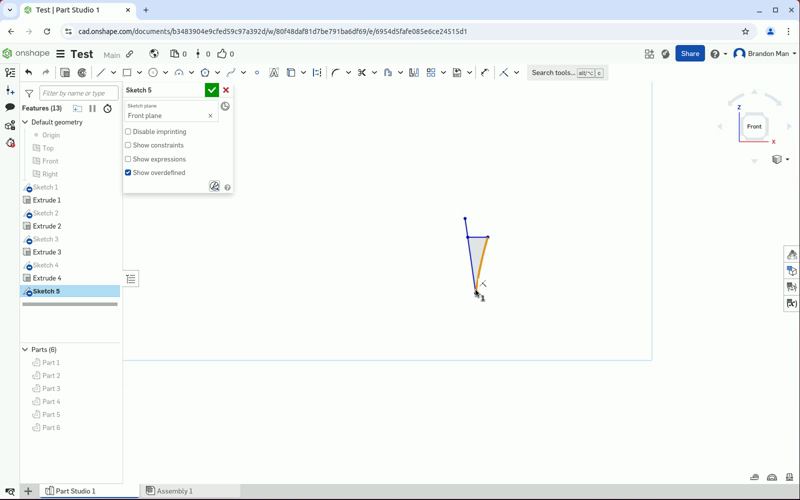
scroll(-6)
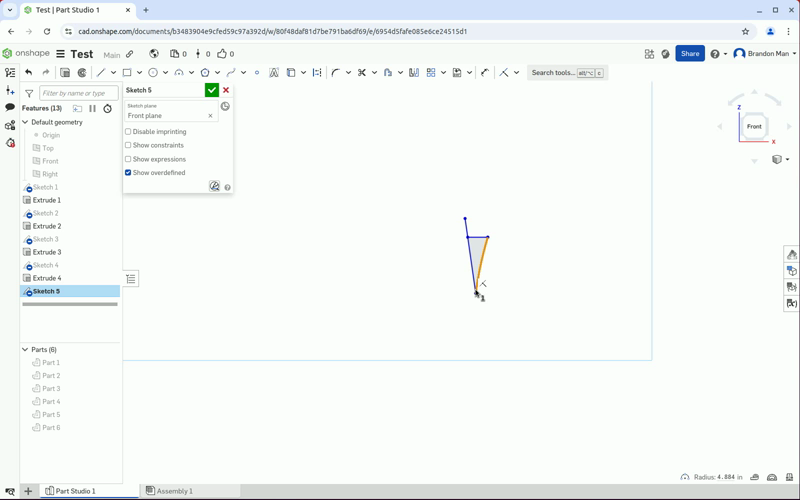
scroll(-6)
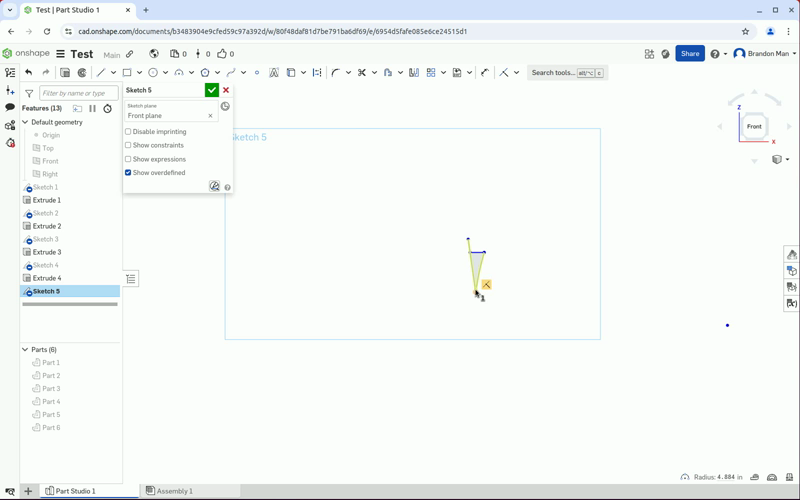
scroll(-6)
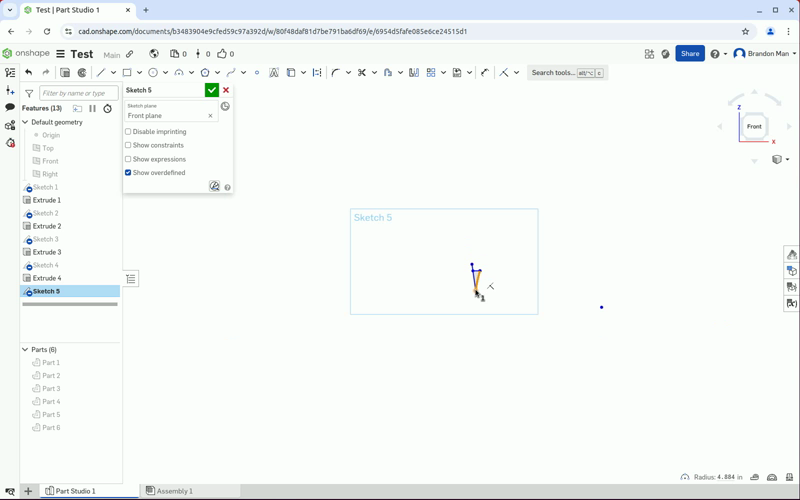
scroll(-6)
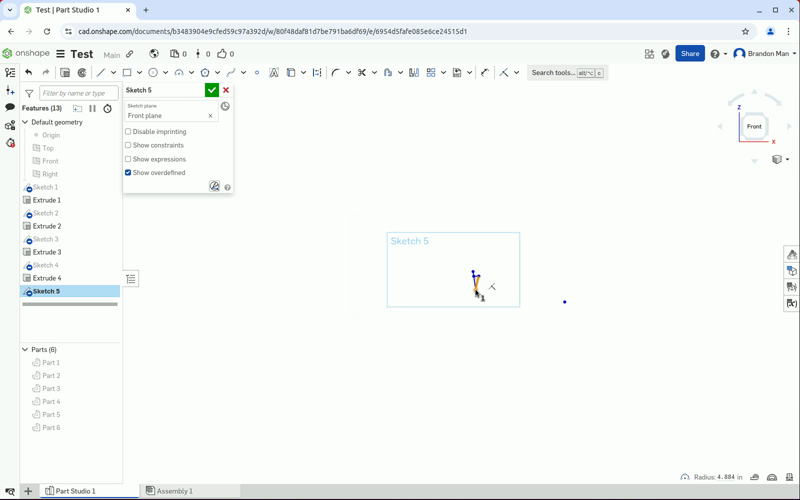
scroll(-6)
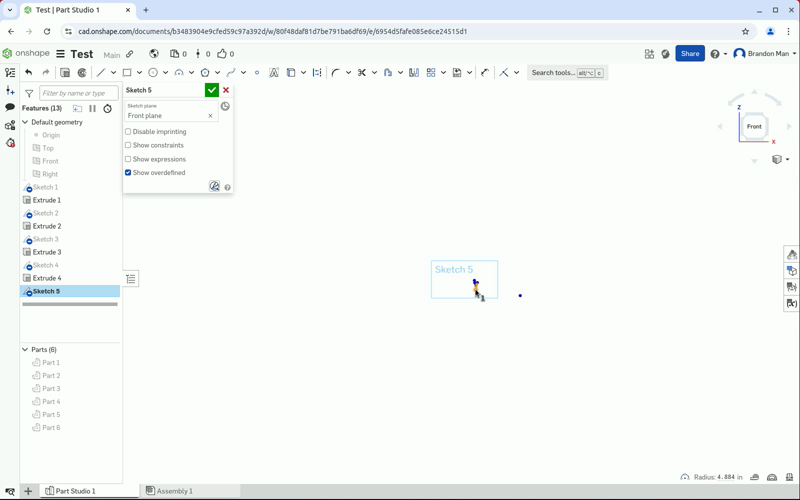
mouse_move(73, 352)
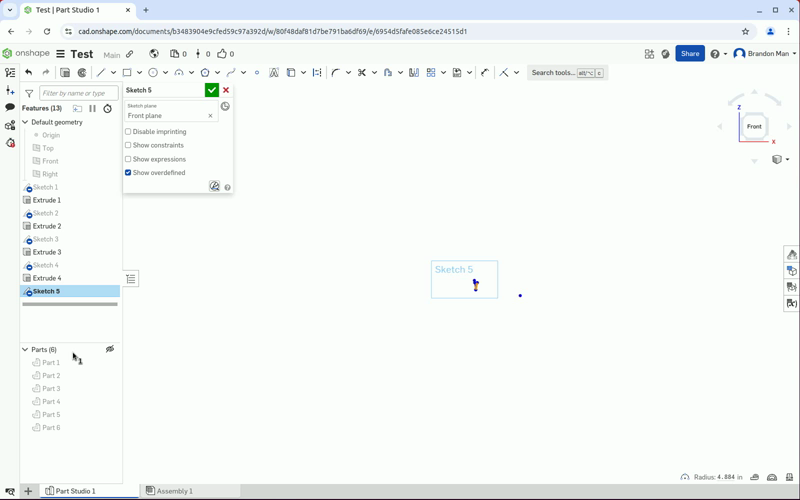
key(shift+y)
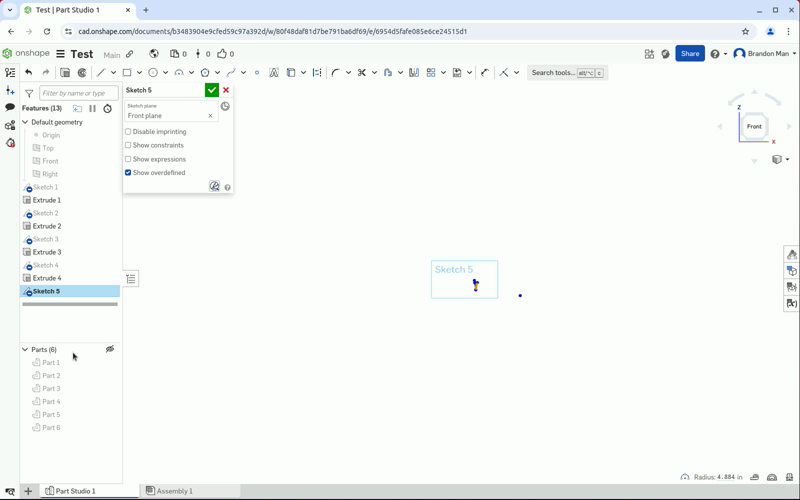
key(shift+e)
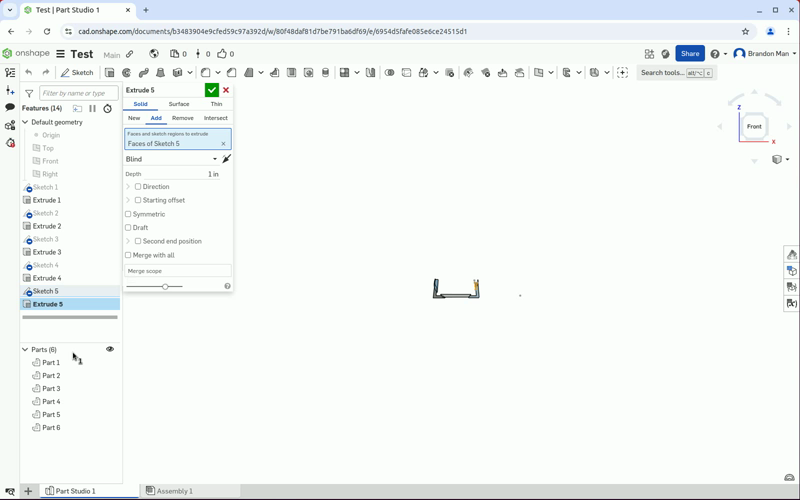
mouse_move(143, 106)
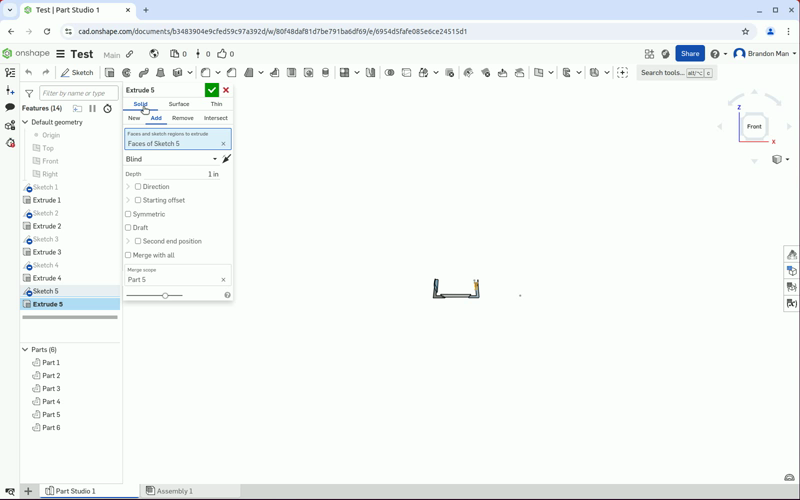
click(143, 106)
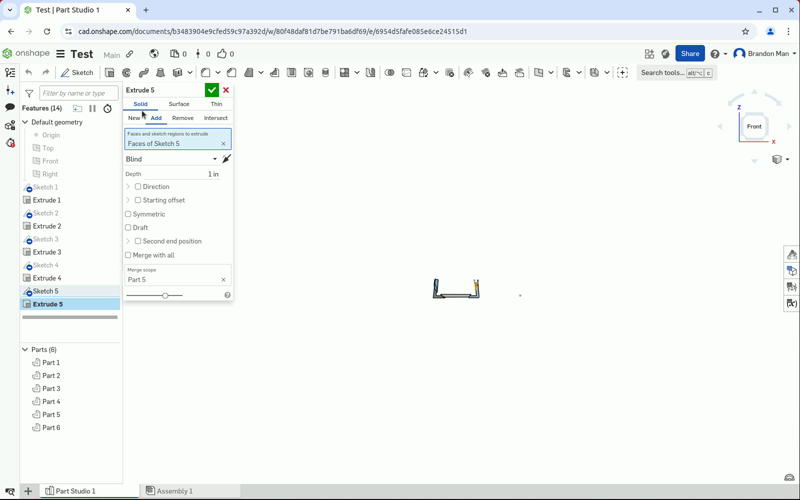
mouse_move(137, 120)
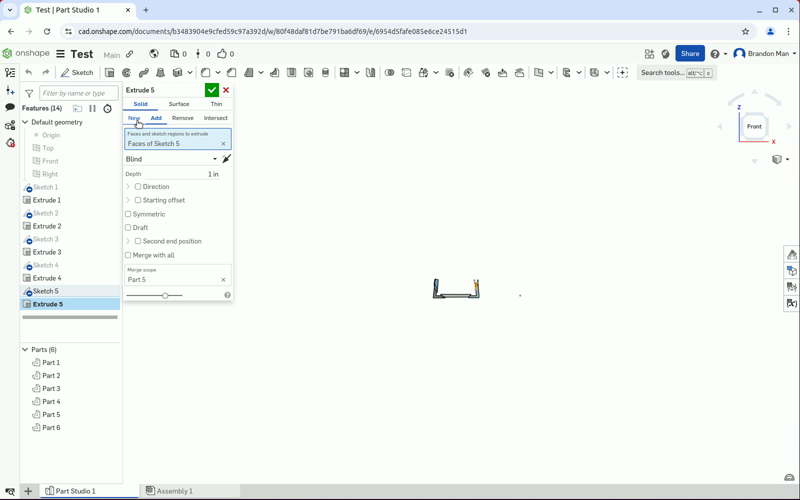
click(137, 120)
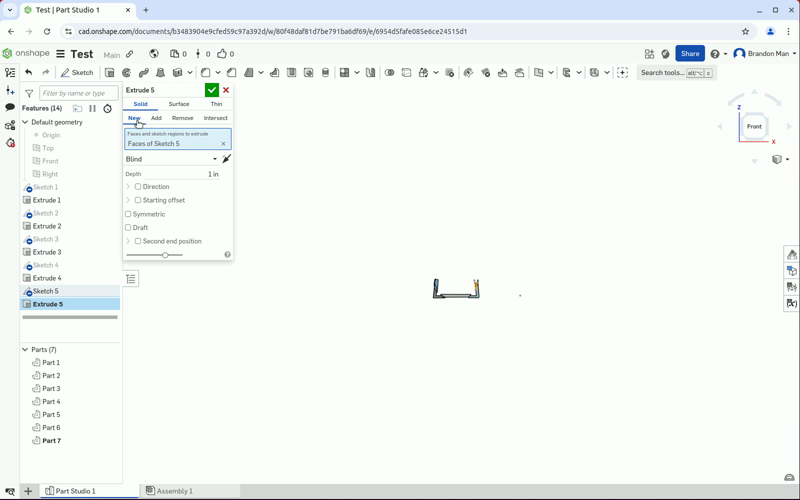
key(tab, 4)
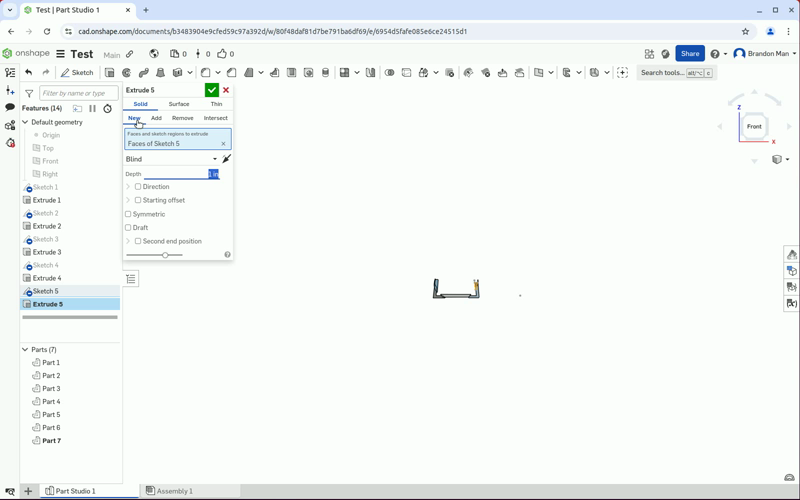
text(23.108)
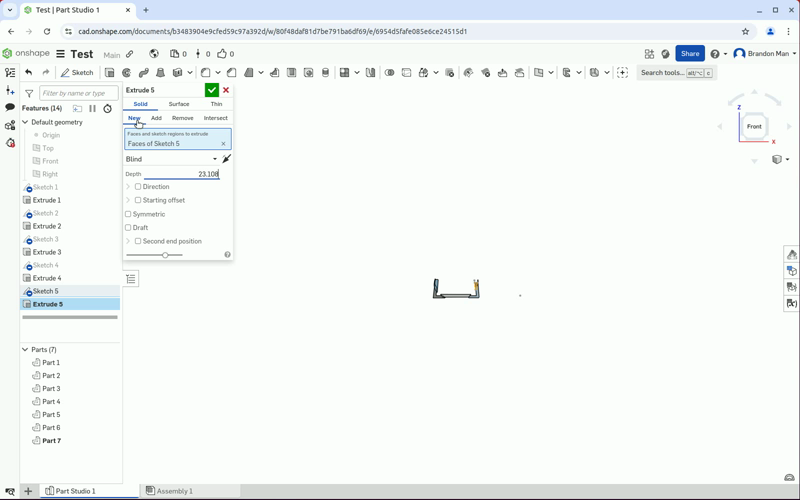
key(enter)
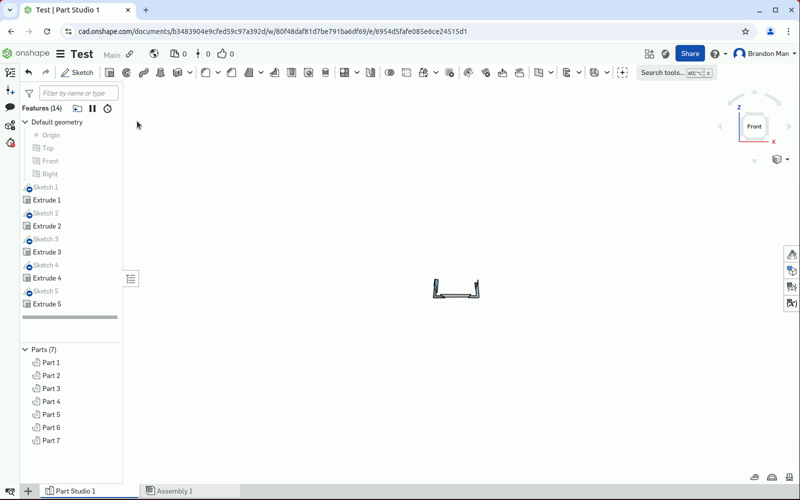
key(shift+h)
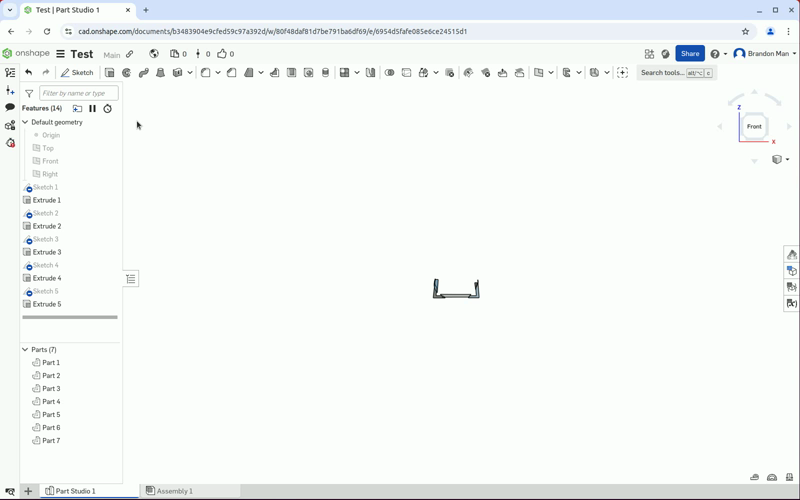
key(shift+h)
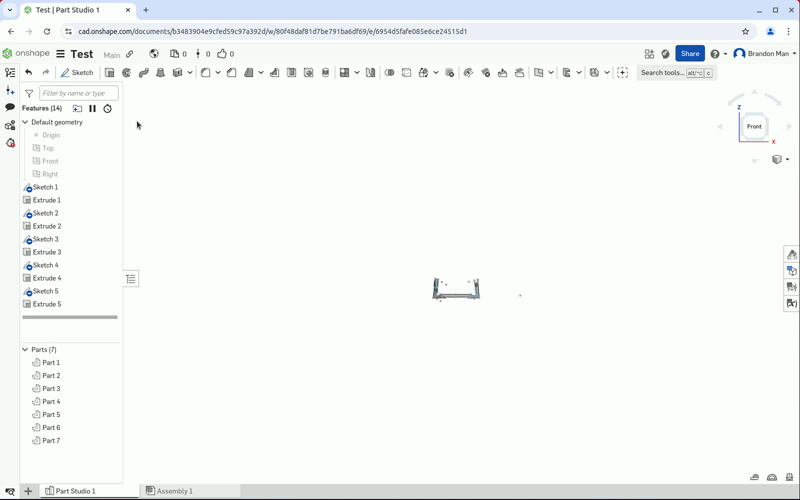
key(shift+7)
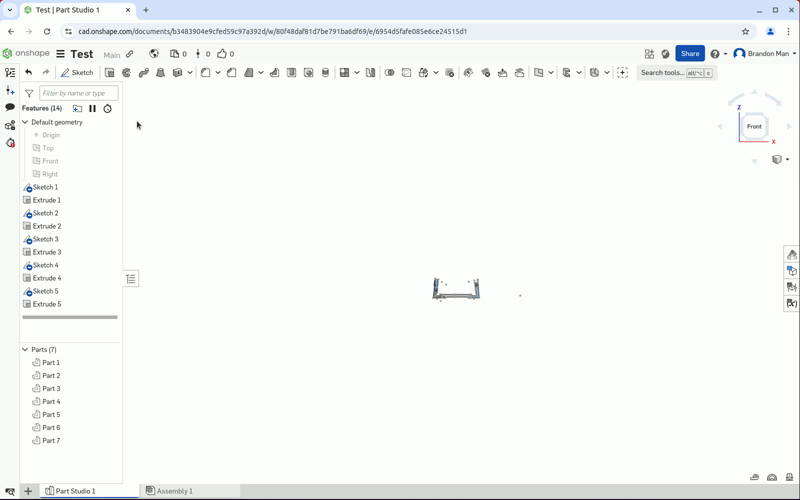
key(left, 2)
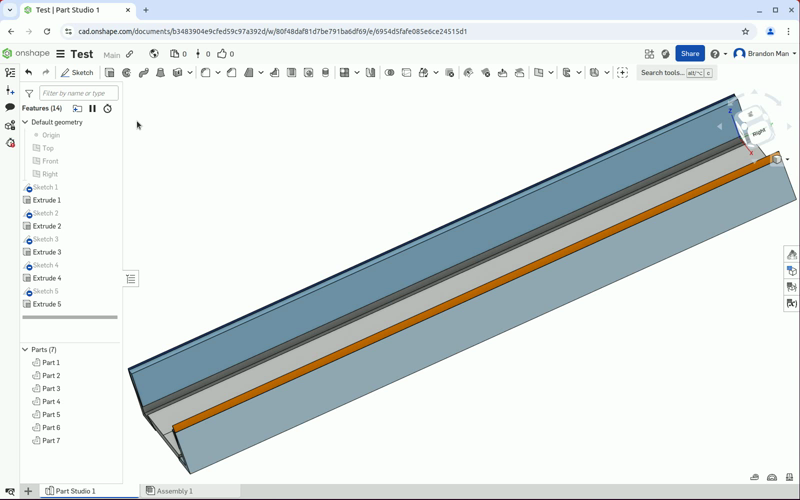
key(down, 2)
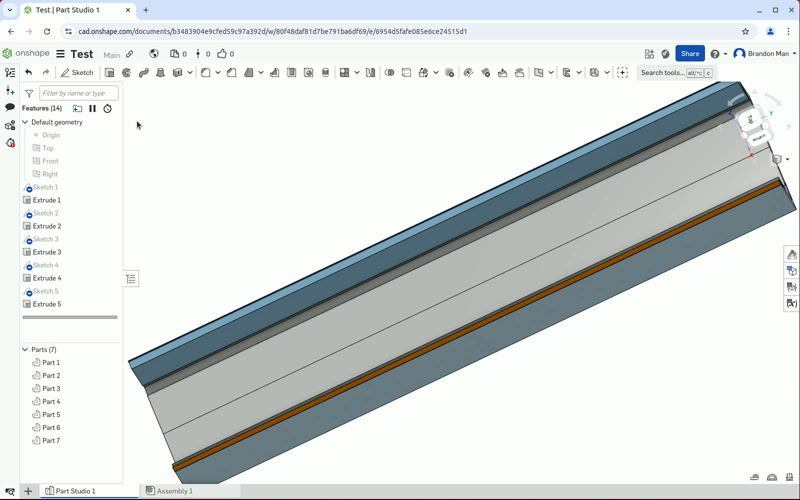
key(up, 2)
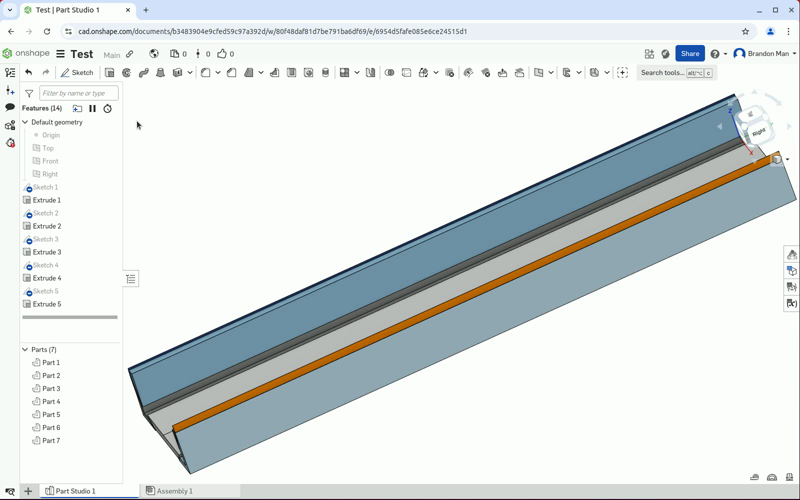
key(right, 2)
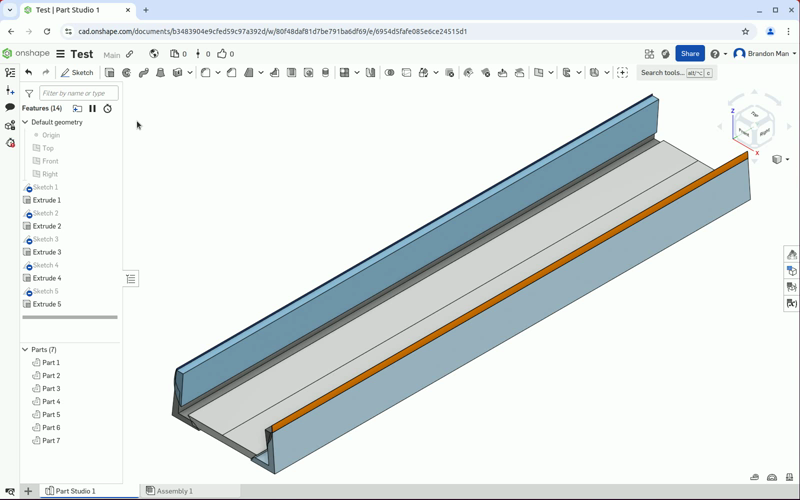
mouse_move(73, 189)
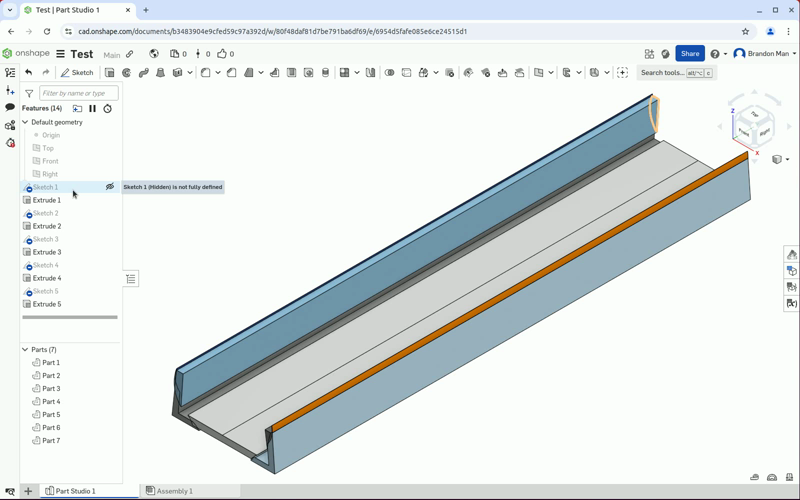
click(73, 189)